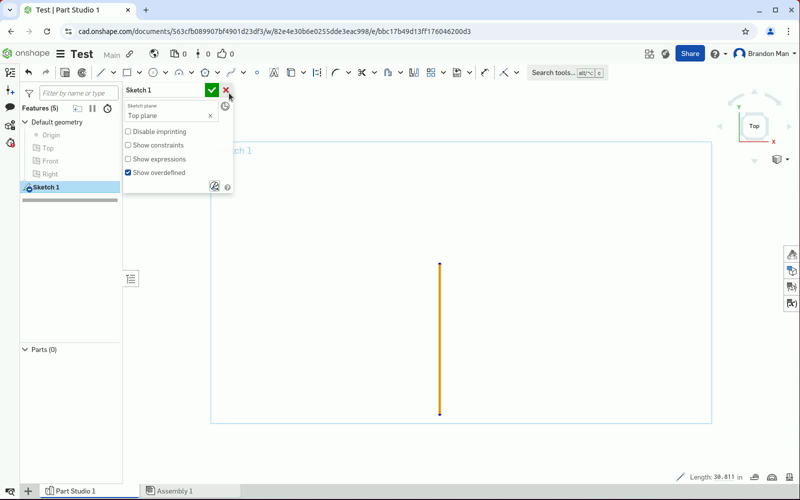
key(shift+h)
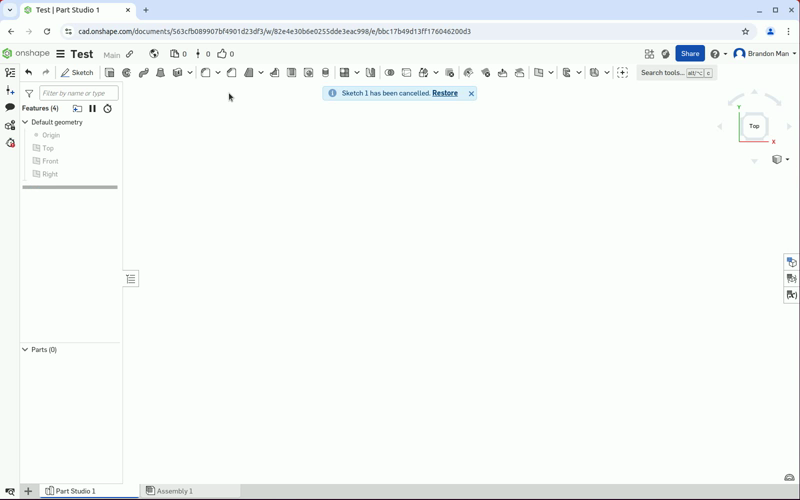
mouse_move(73, 352)
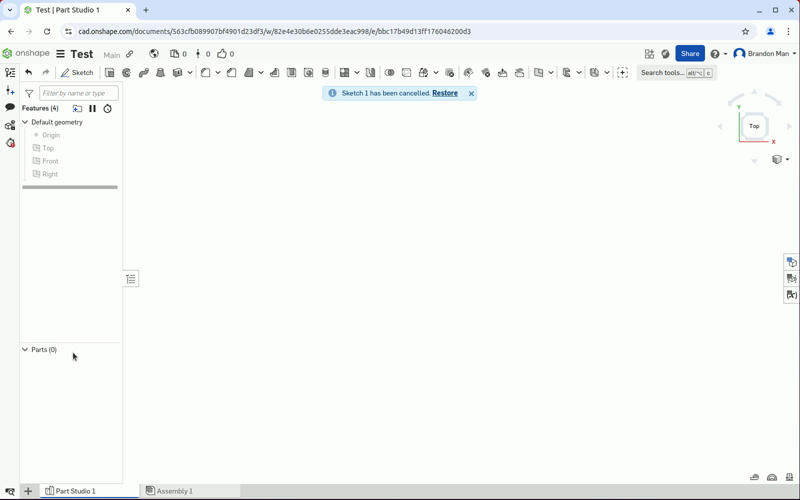
key(y)
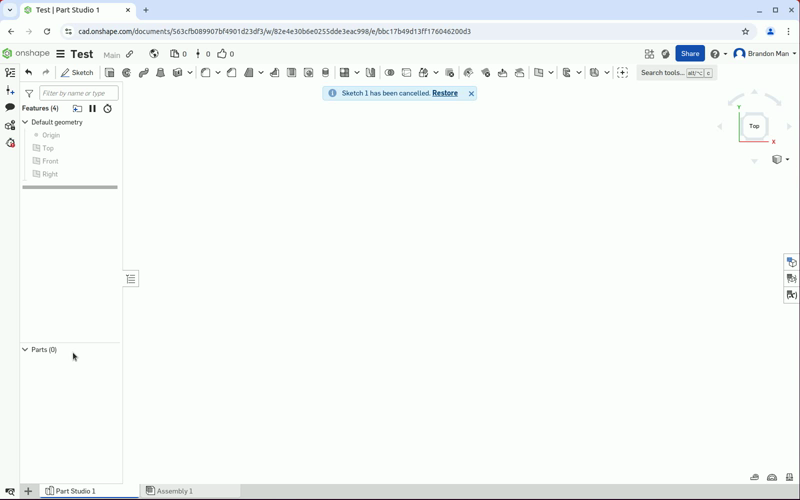
key(shift+p)
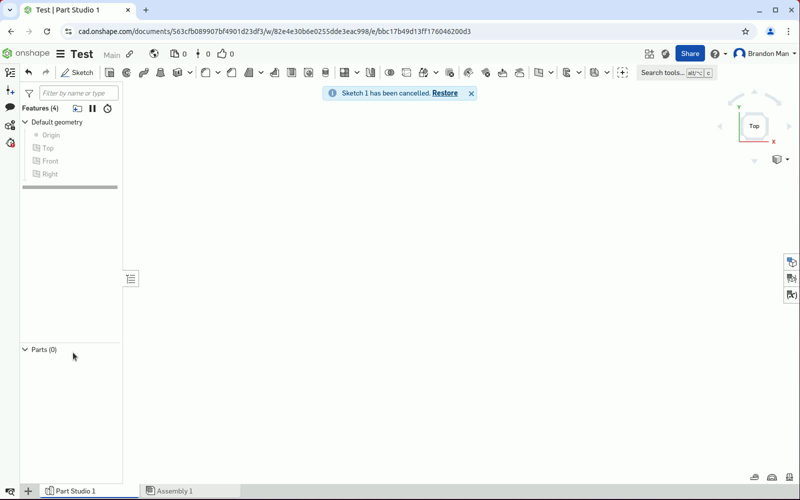
key(space)
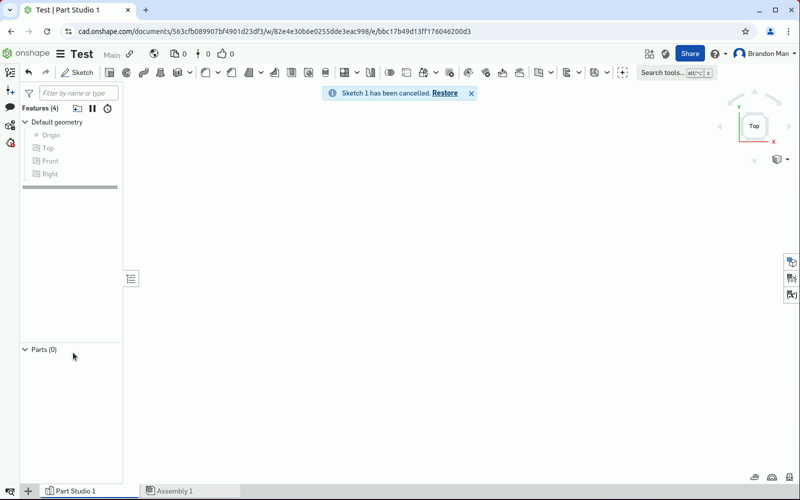
key_down(shift)
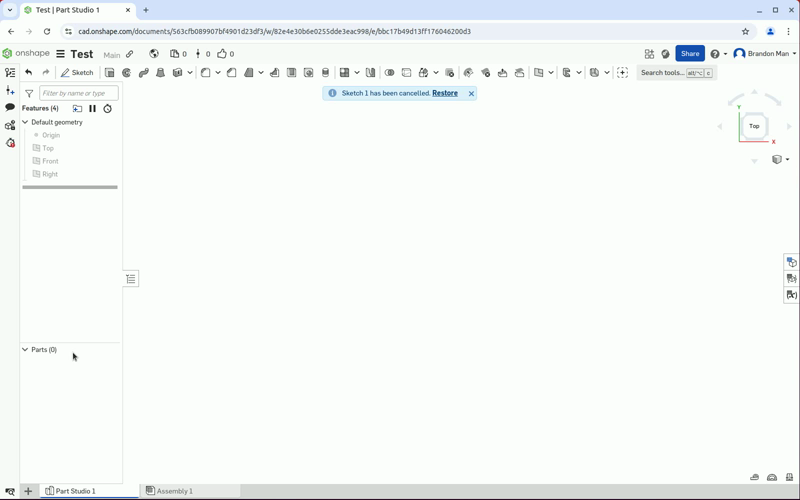
key(up)
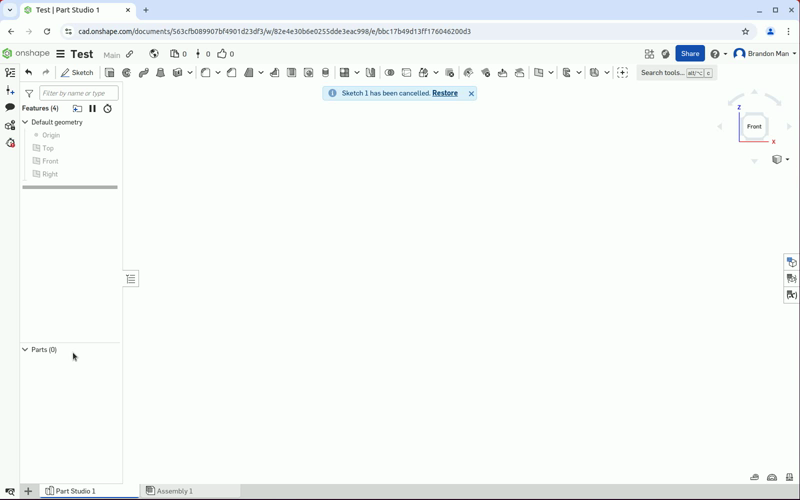
key_up(shift)
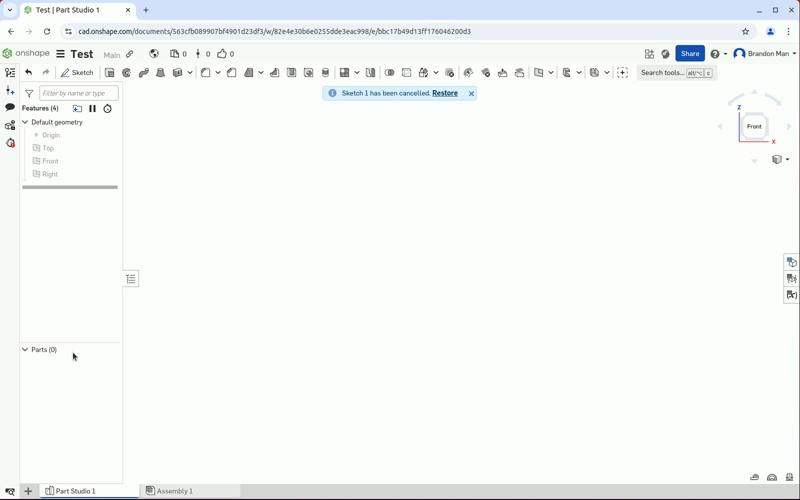
key(space)
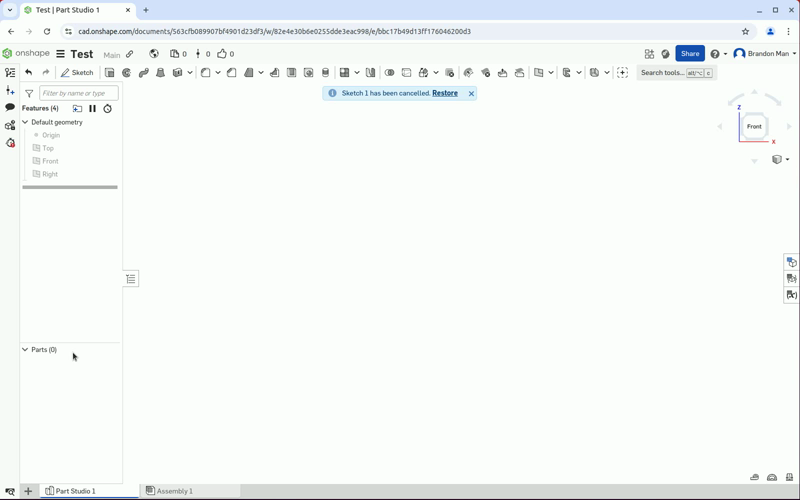
key_down(shift)
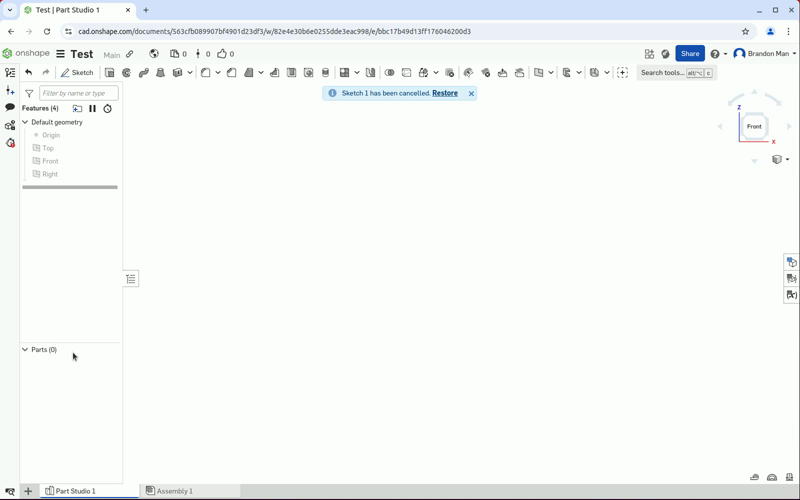
key(left)
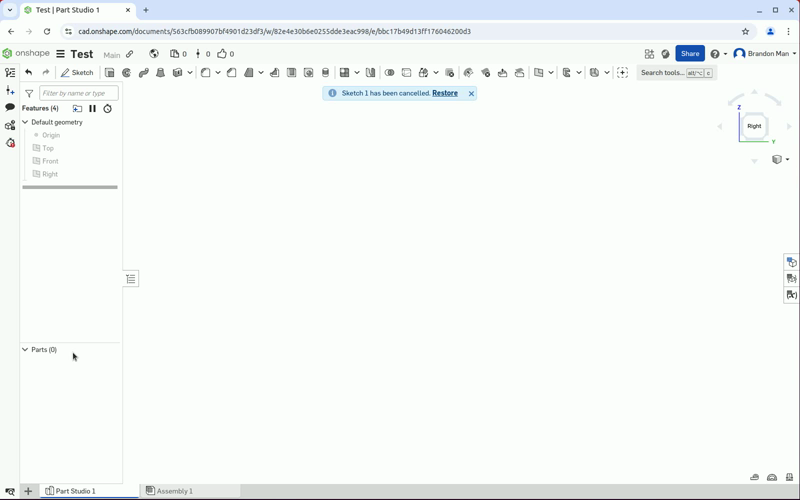
key_up(shift)
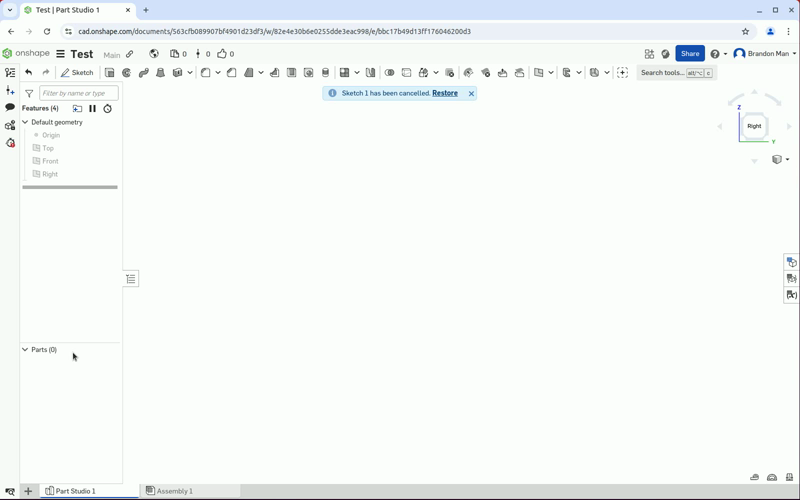
mouse_move(73, 352)
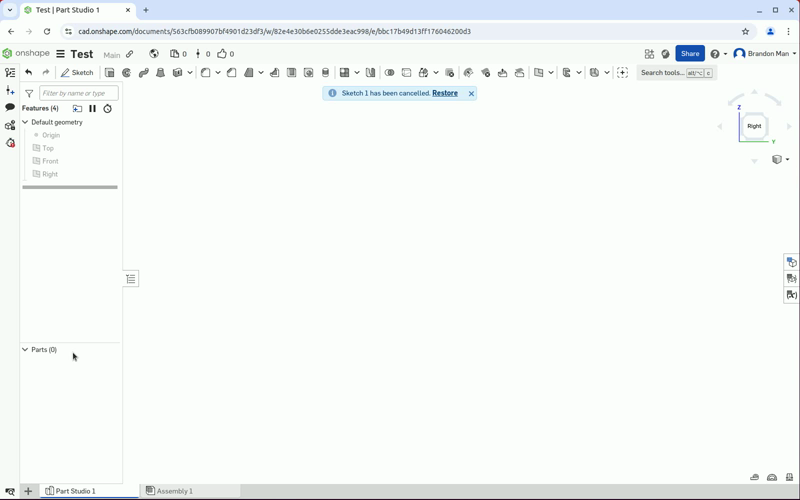
key(shift+y)
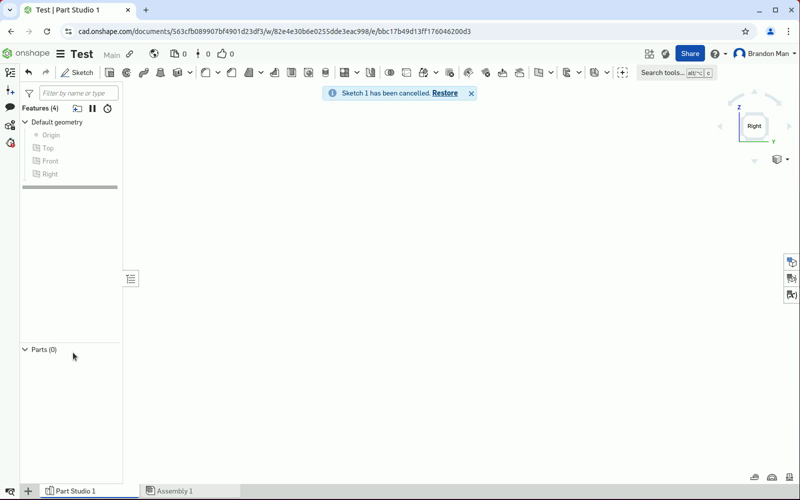
key(shift+s)
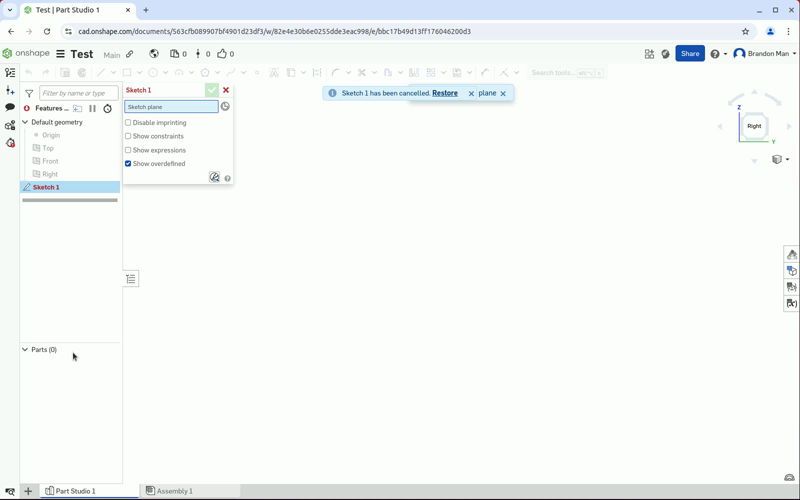
mouse_move(73, 176)
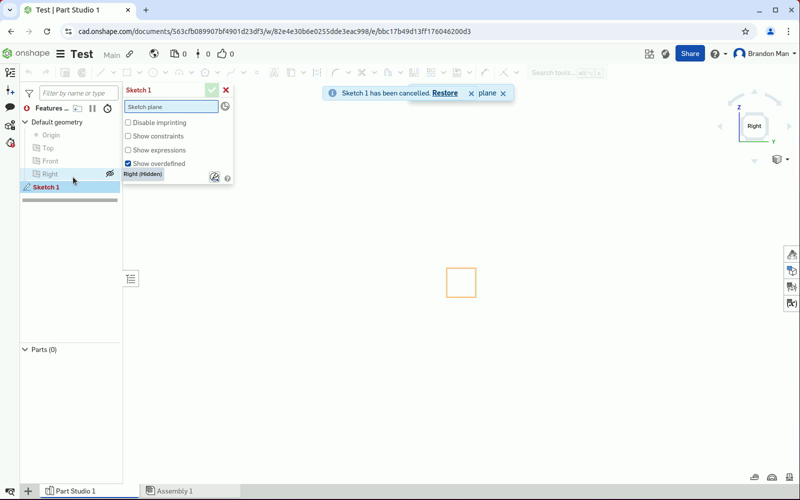
click(73, 176)
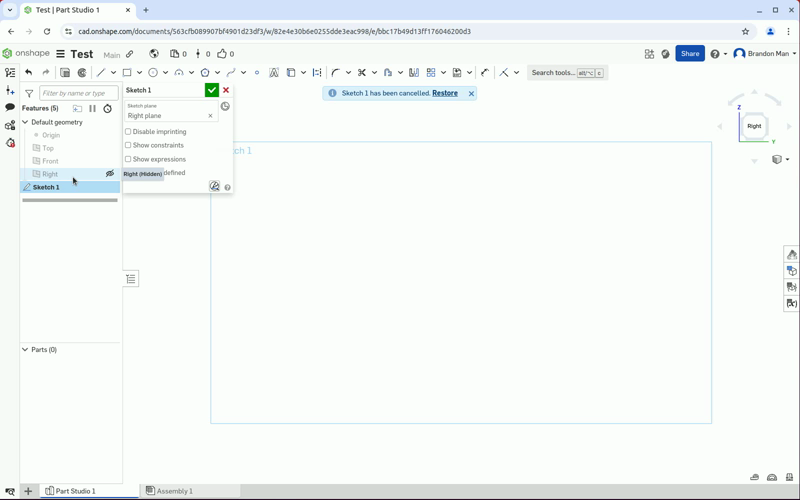
mouse_move(73, 352)
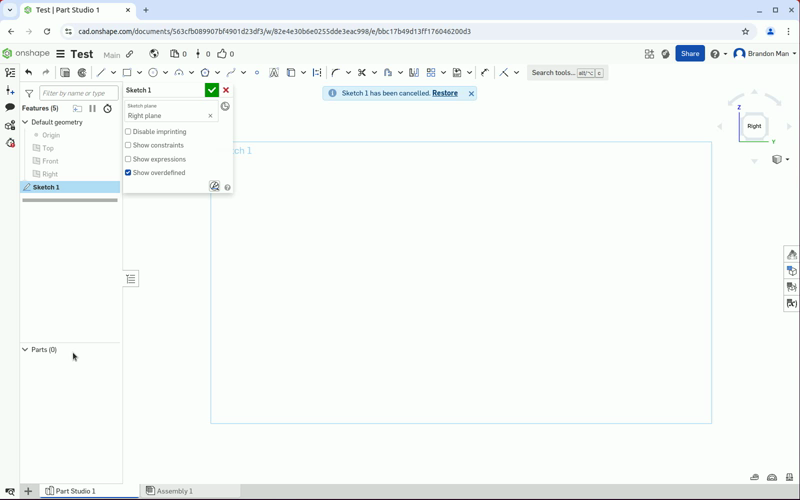
key(y)
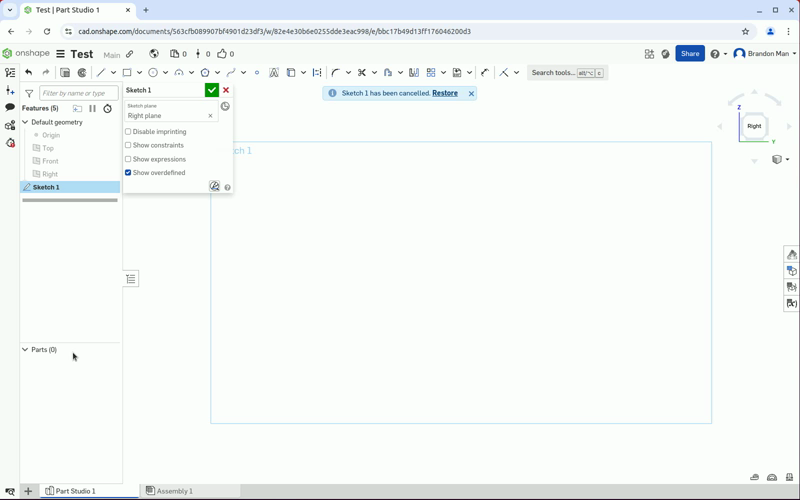
key(l)
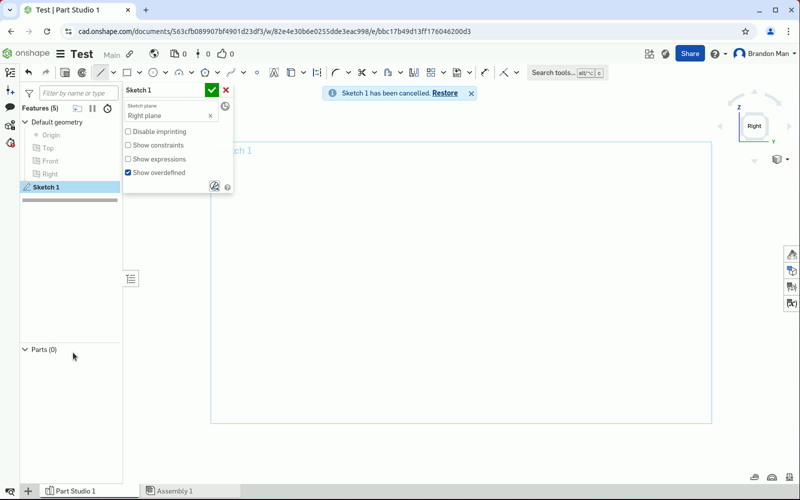
key_down(shift)
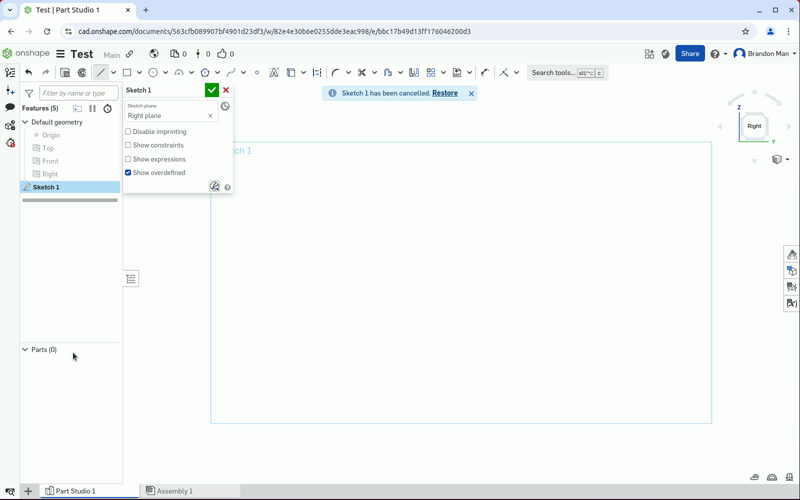
mouse_move(458, 285)
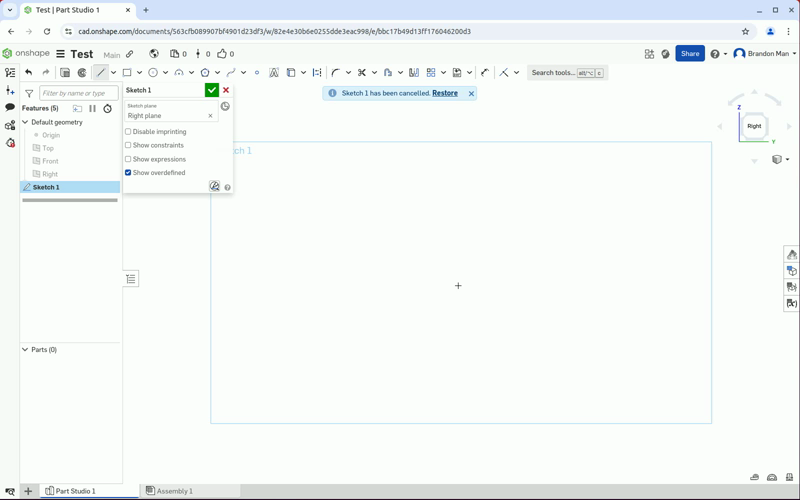
click(458, 285)
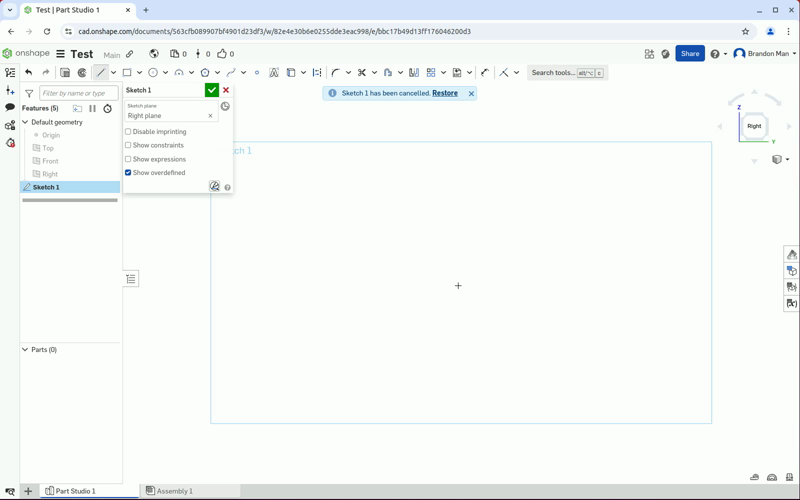
key_up(shift)
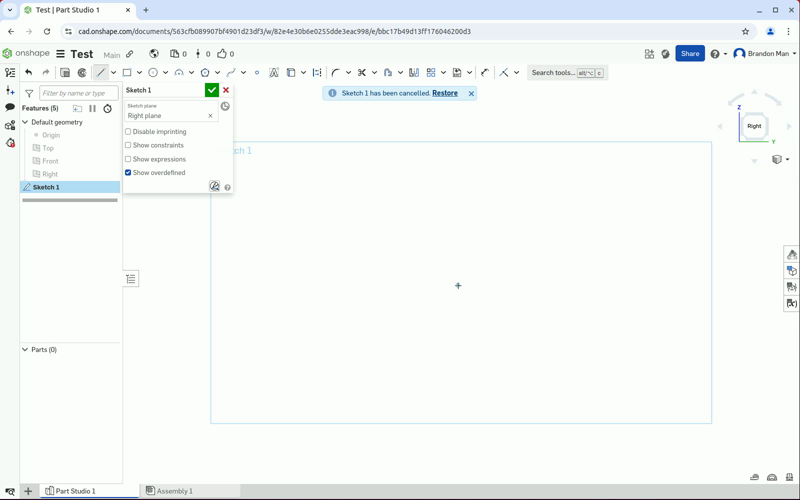
key_down(shift)
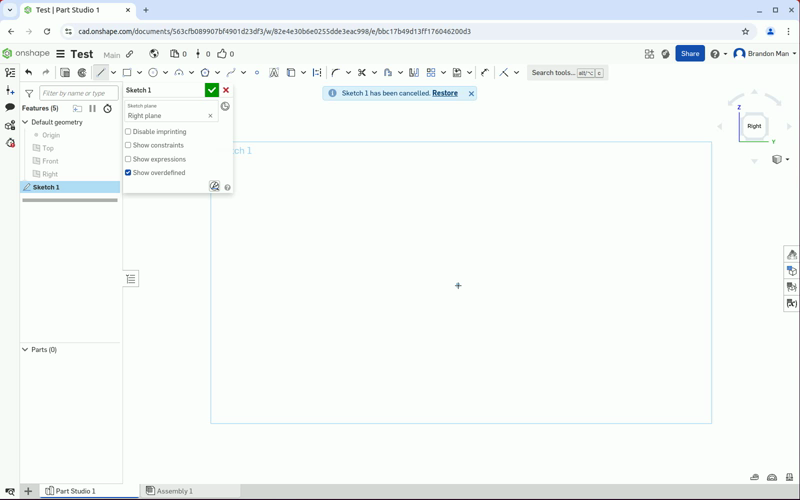
mouse_move(488, 285)
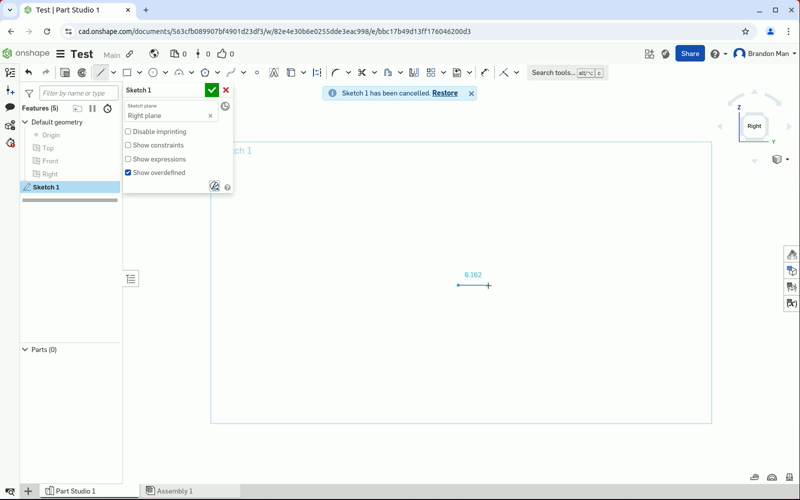
mouse_move(462, 285)
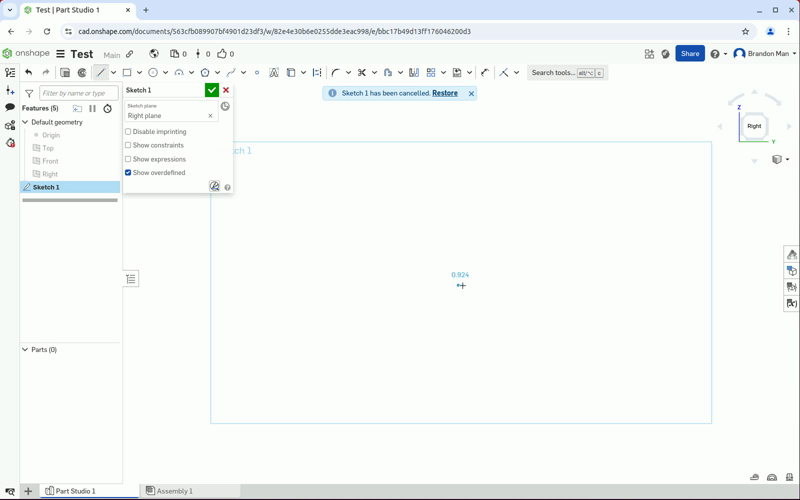
scroll(6)
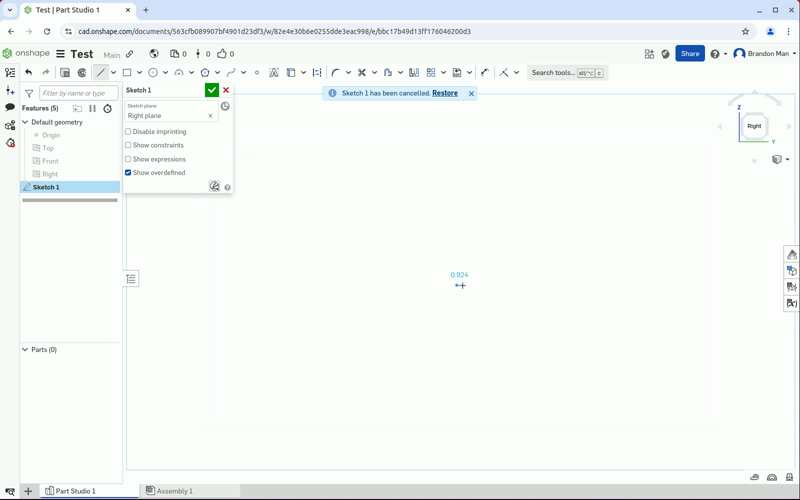
scroll(6)
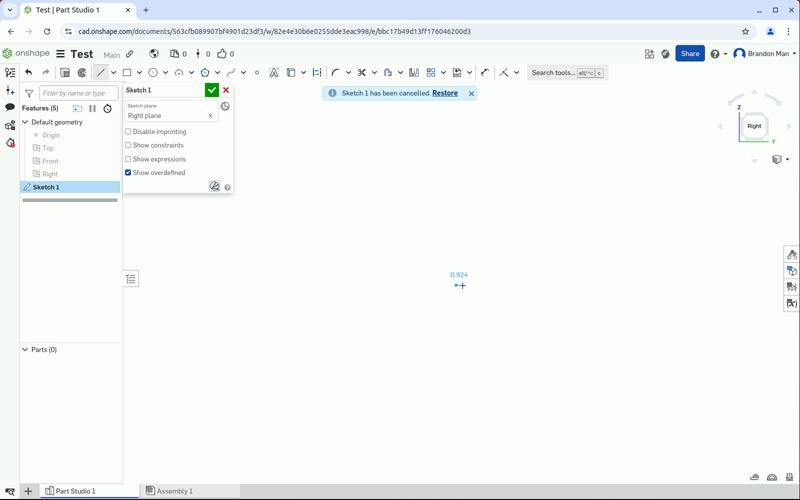
scroll(6)
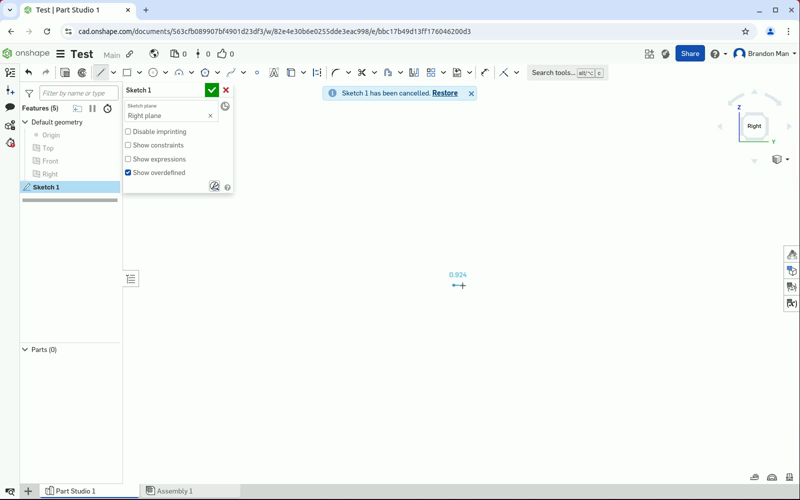
scroll(6)
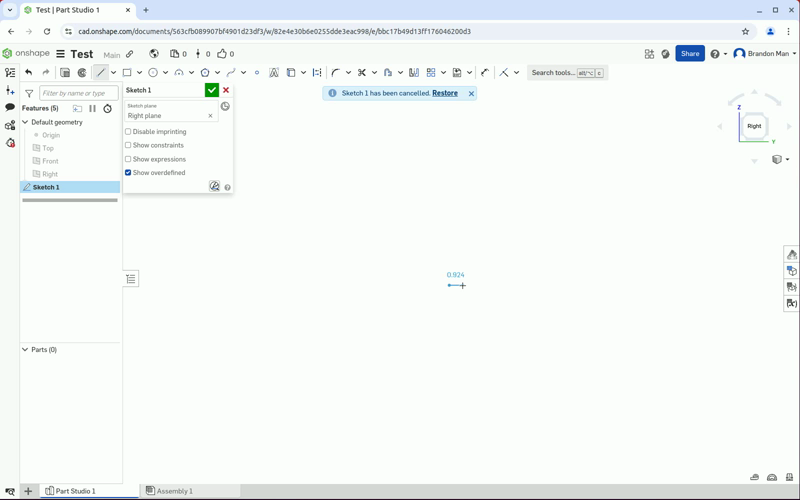
scroll(6)
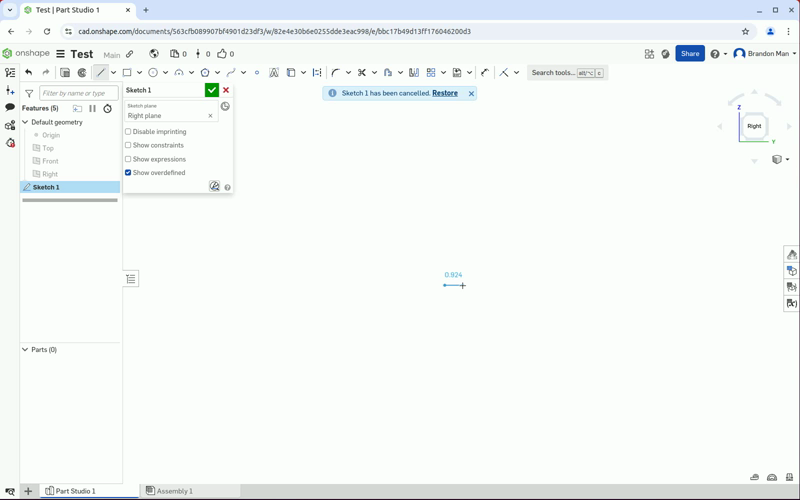
scroll(6)
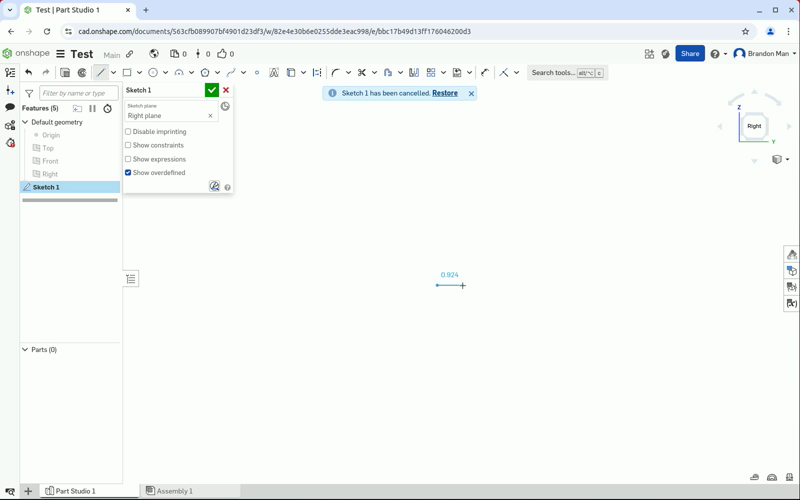
scroll(6)
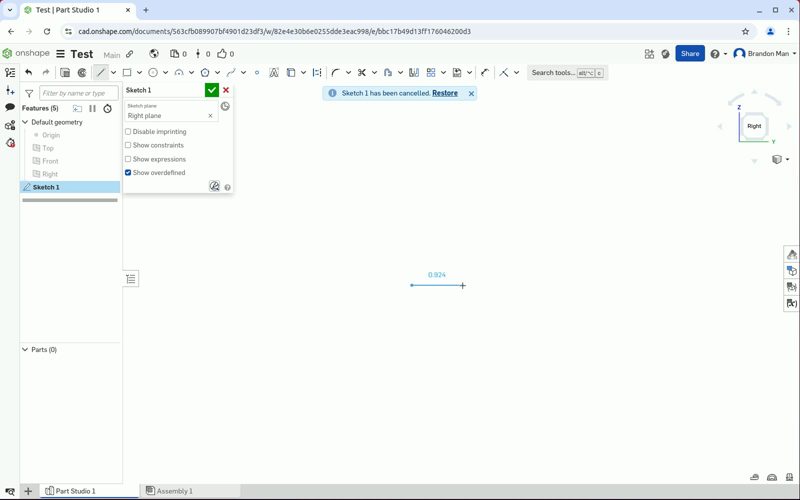
click(462, 285)
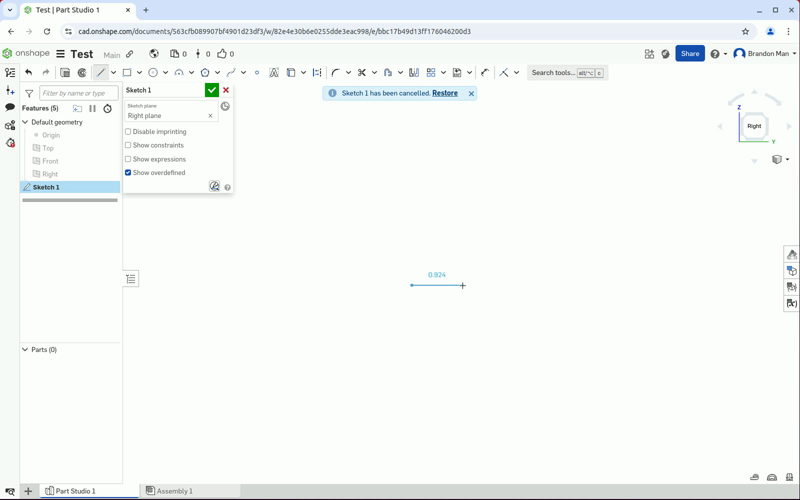
scroll(-6)
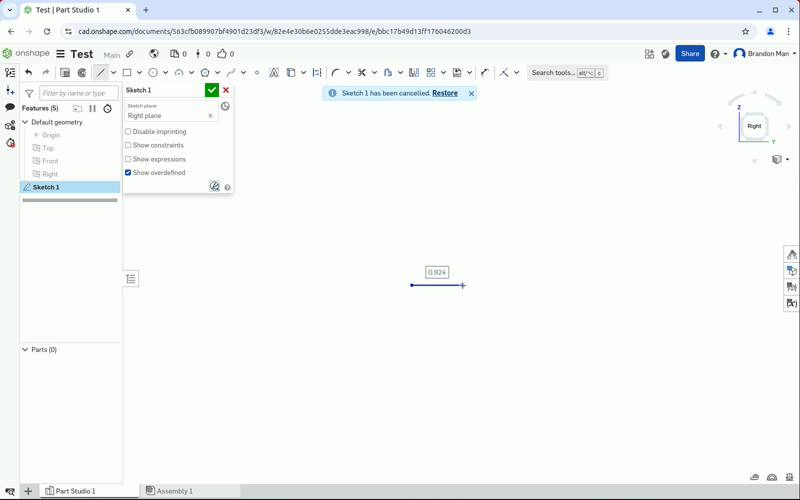
scroll(-6)
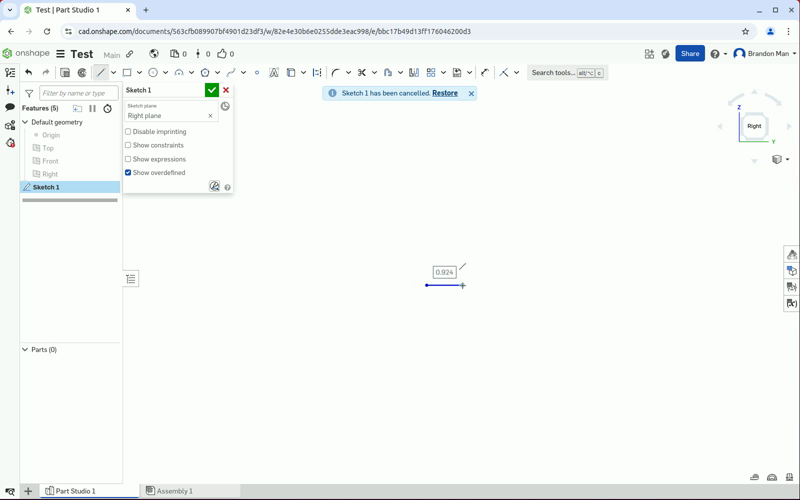
scroll(-6)
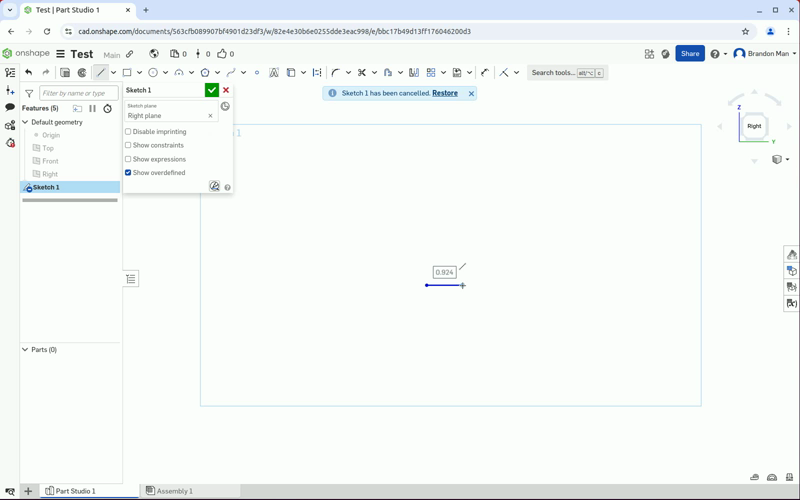
scroll(-6)
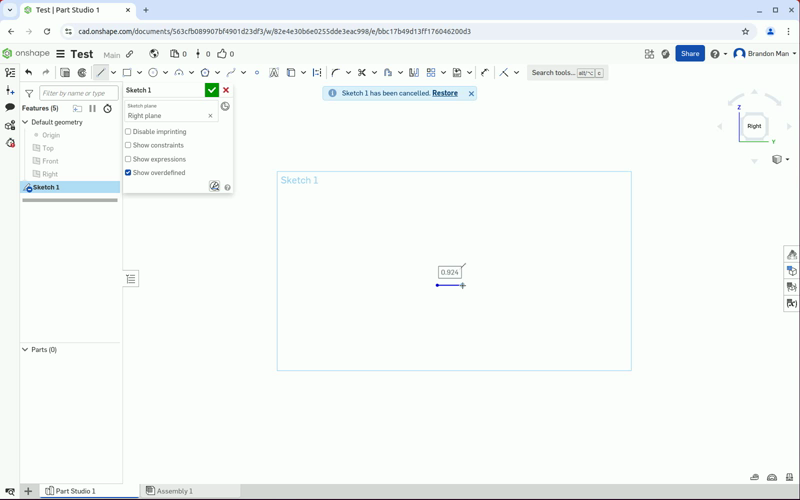
scroll(-6)
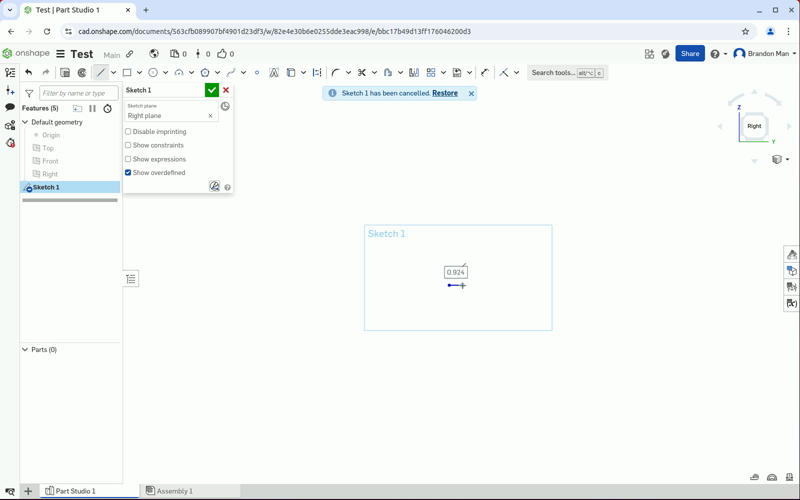
scroll(-6)
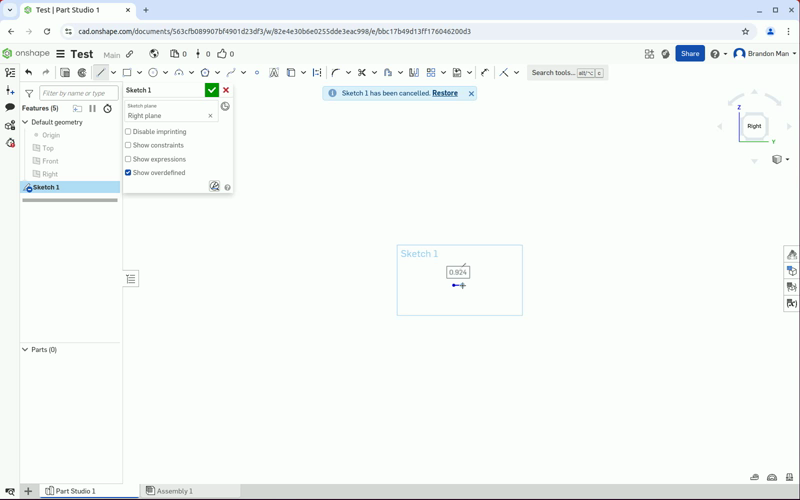
scroll(-6)
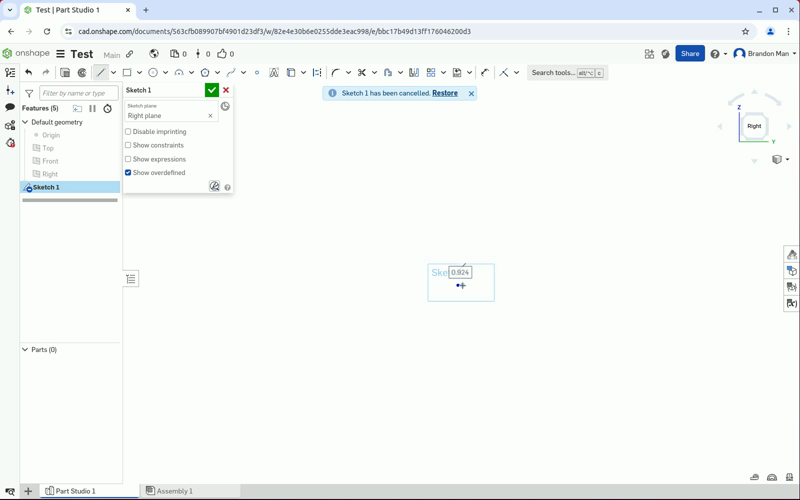
key_up(shift)
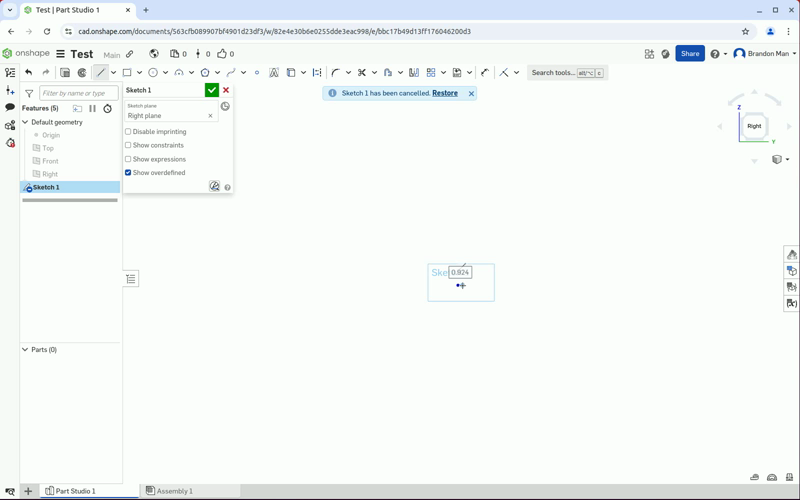
key_down(shift)
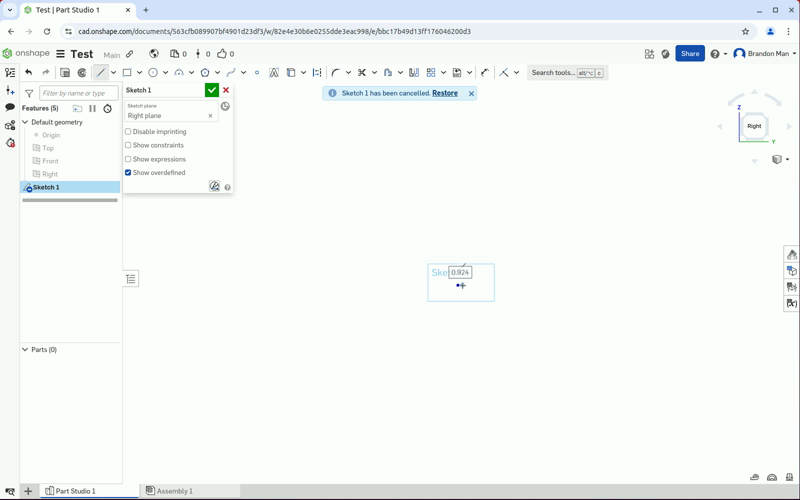
mouse_move(492, 285)
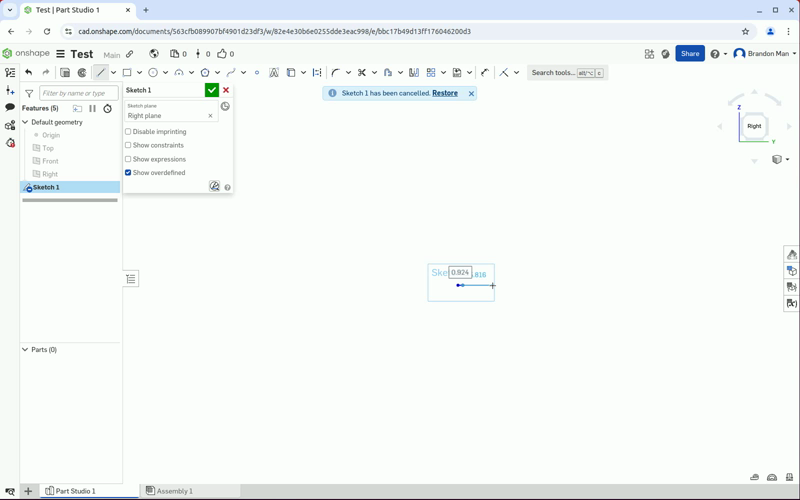
mouse_move(462, 280)
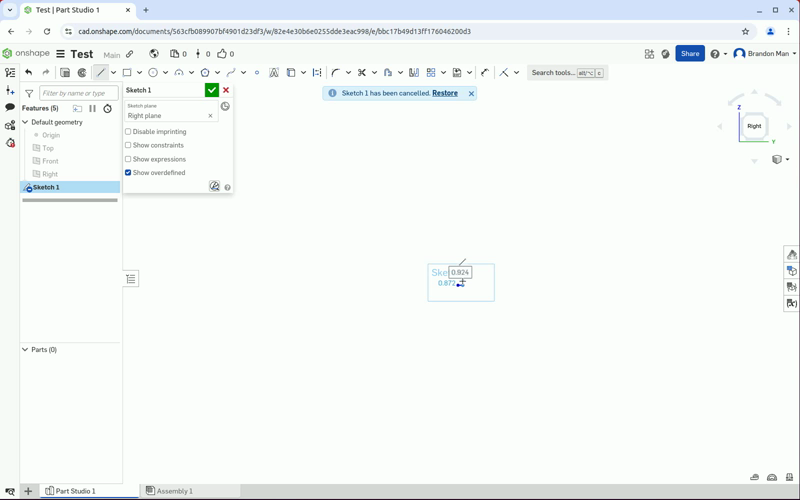
scroll(6)
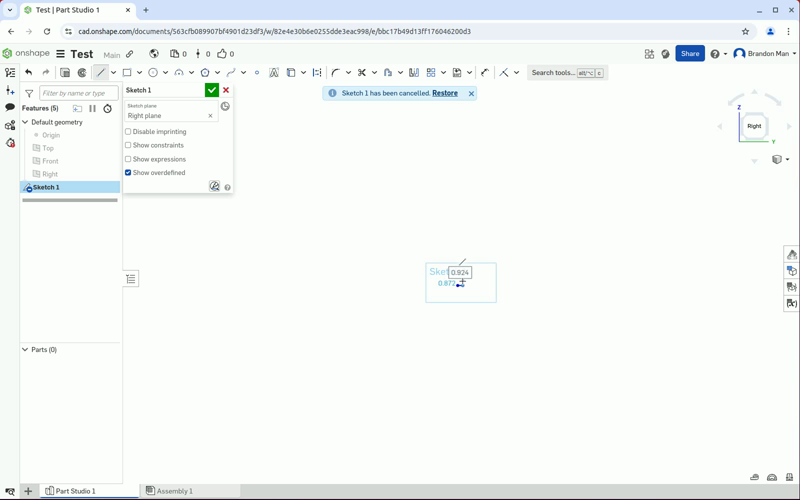
scroll(6)
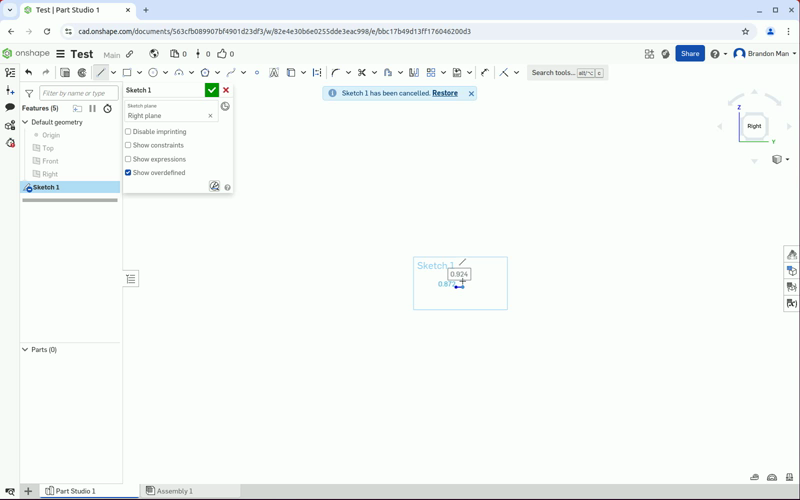
scroll(6)
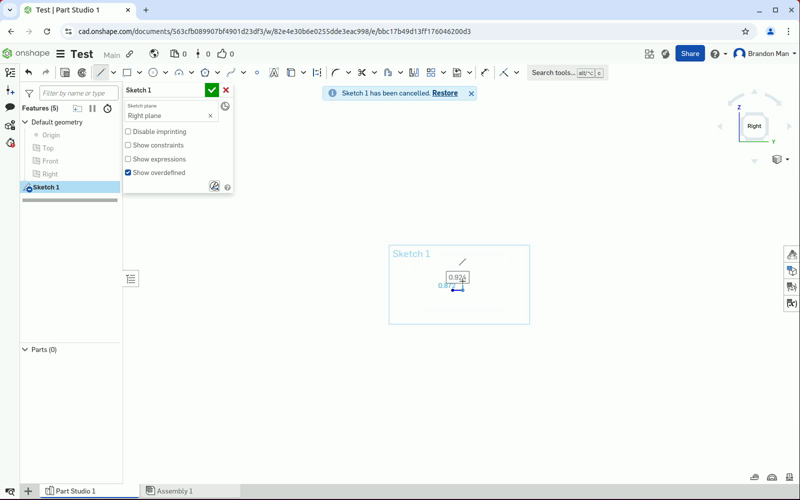
scroll(6)
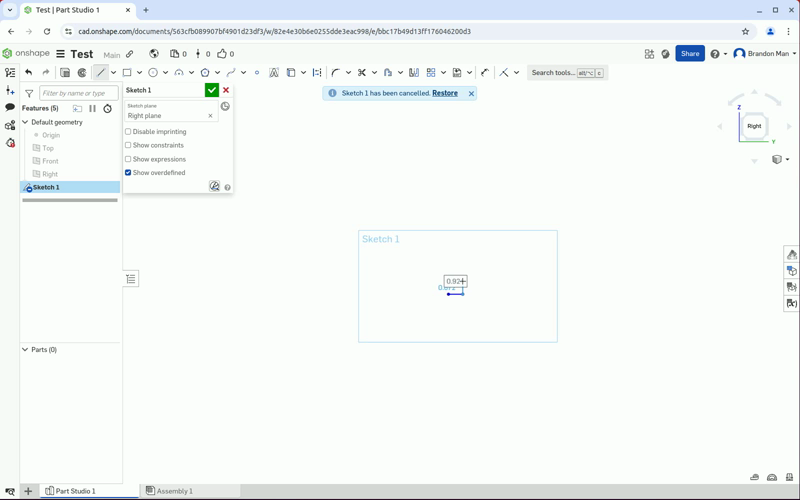
scroll(6)
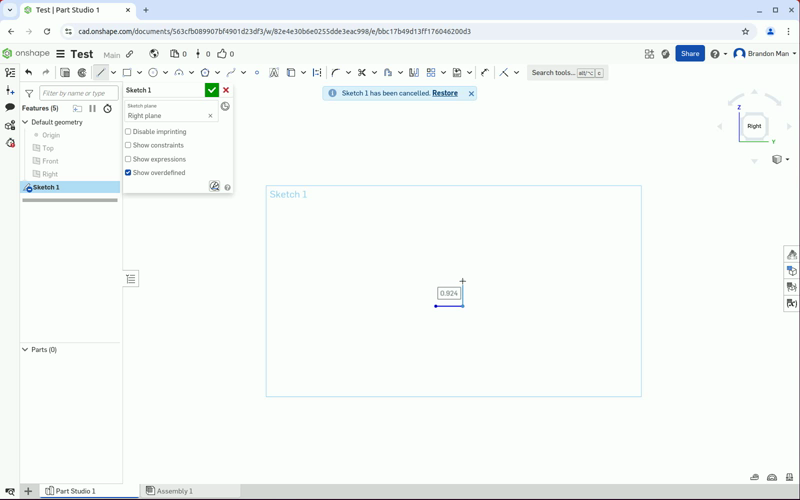
scroll(6)
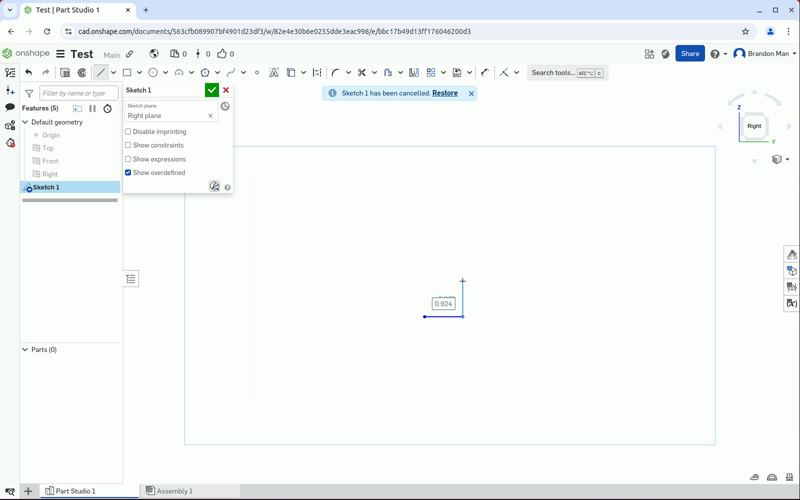
scroll(6)
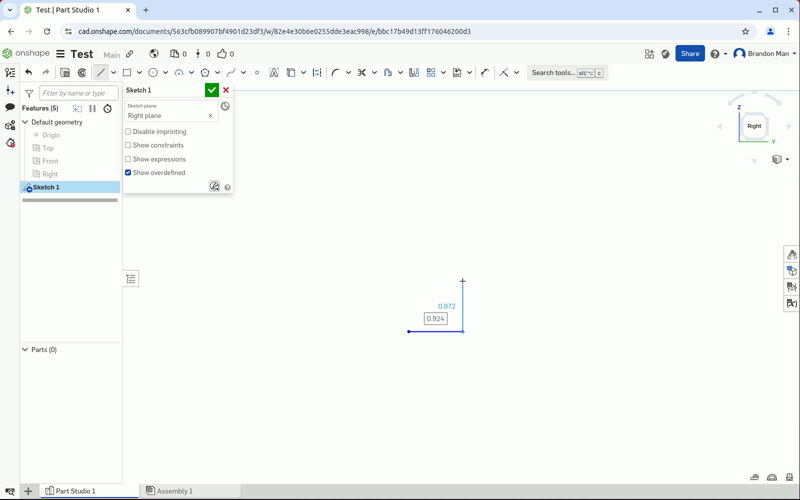
click(462, 280)
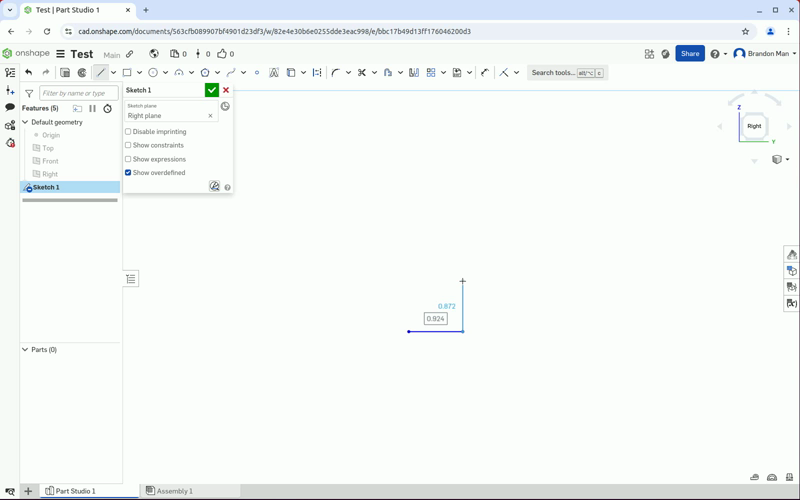
scroll(-6)
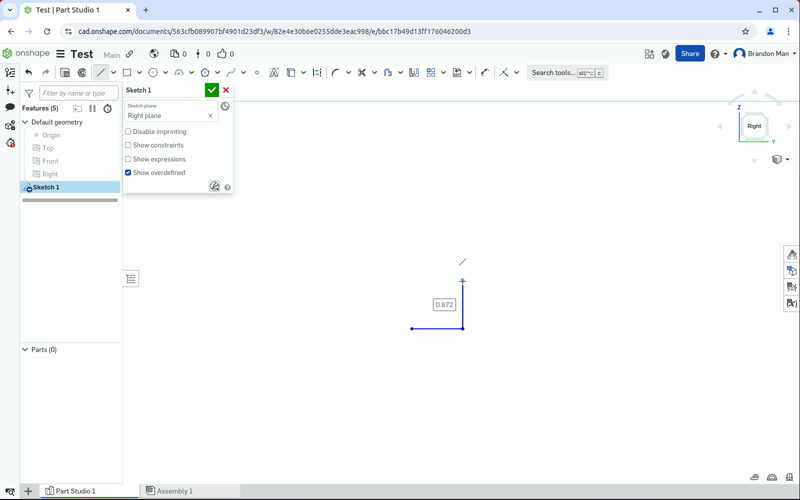
scroll(-6)
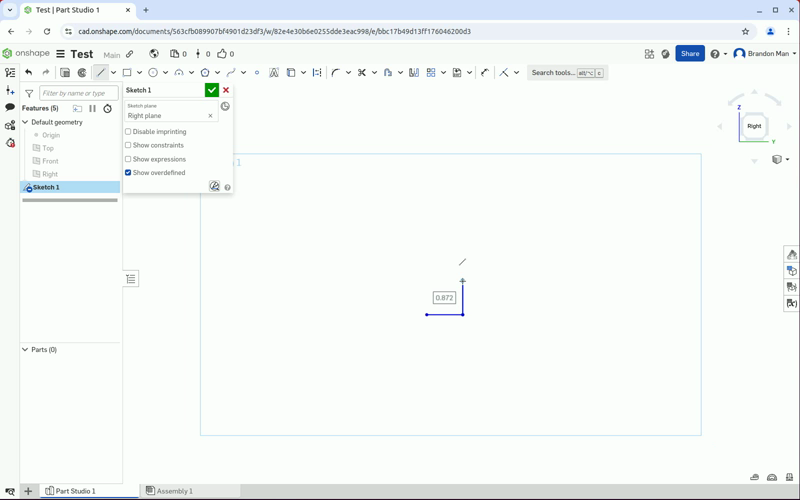
scroll(-6)
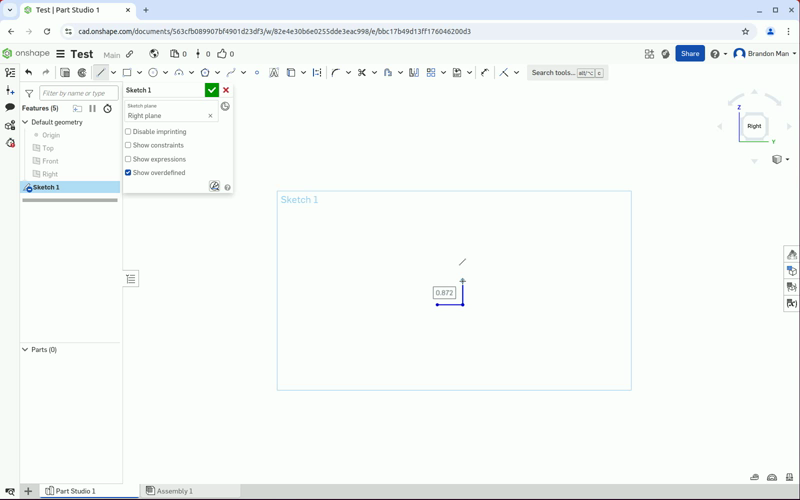
scroll(-6)
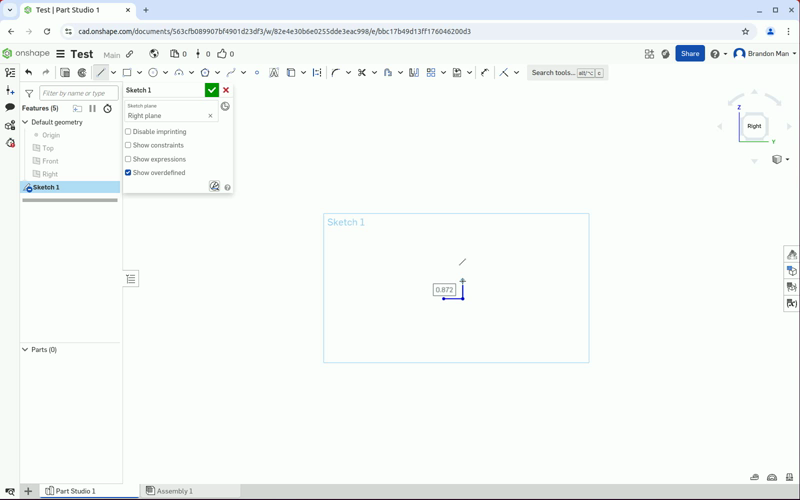
scroll(-6)
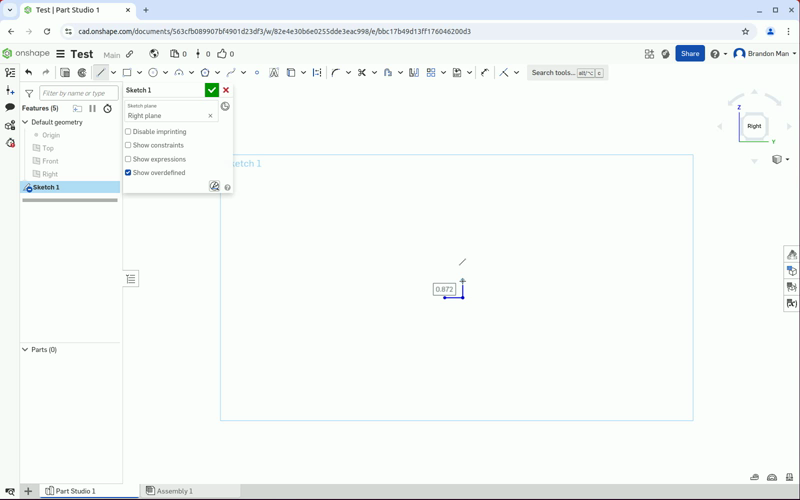
scroll(-6)
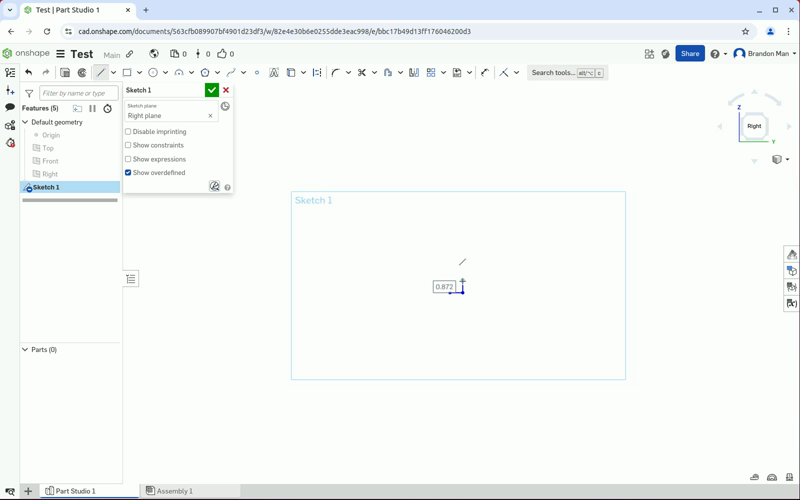
scroll(-6)
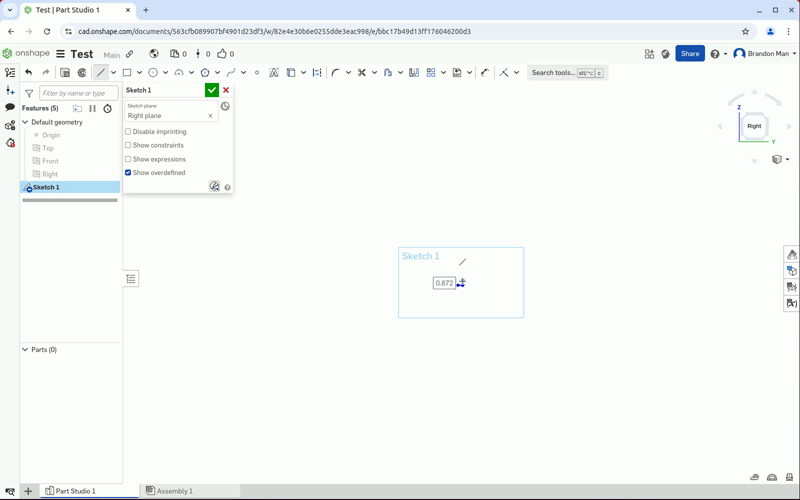
key_up(shift)
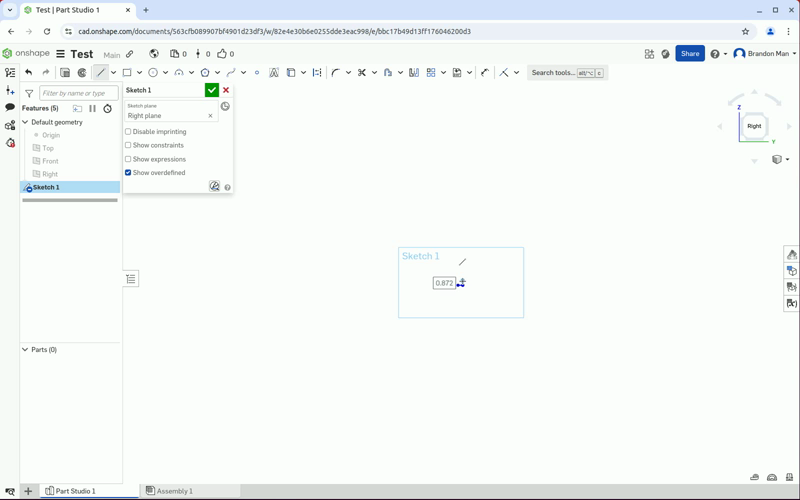
key_down(shift)
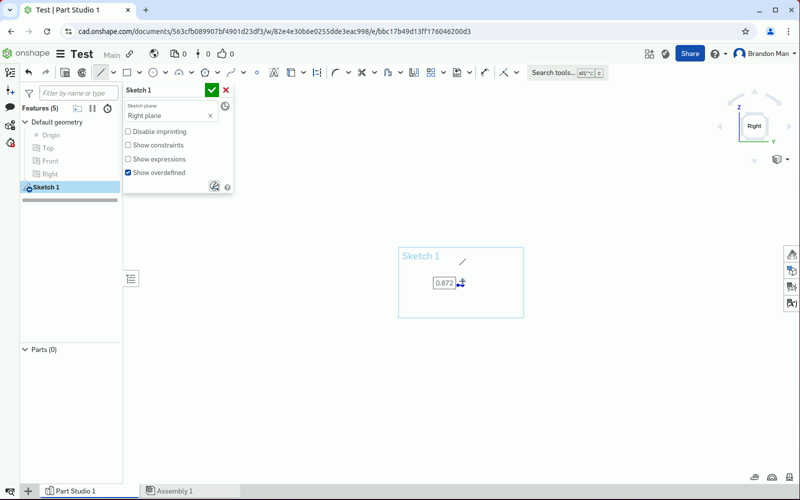
mouse_move(492, 280)
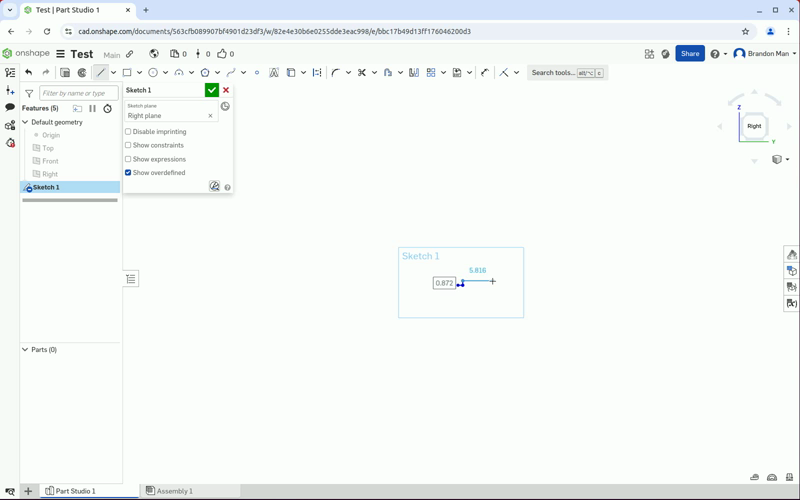
mouse_move(458, 280)
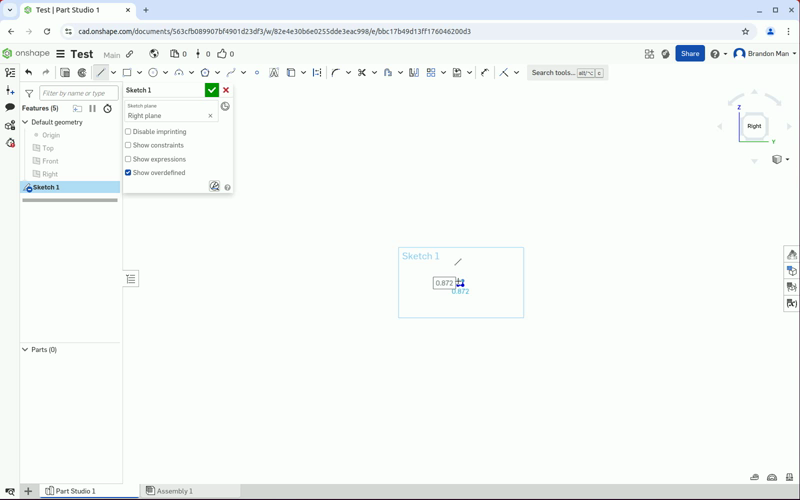
scroll(6)
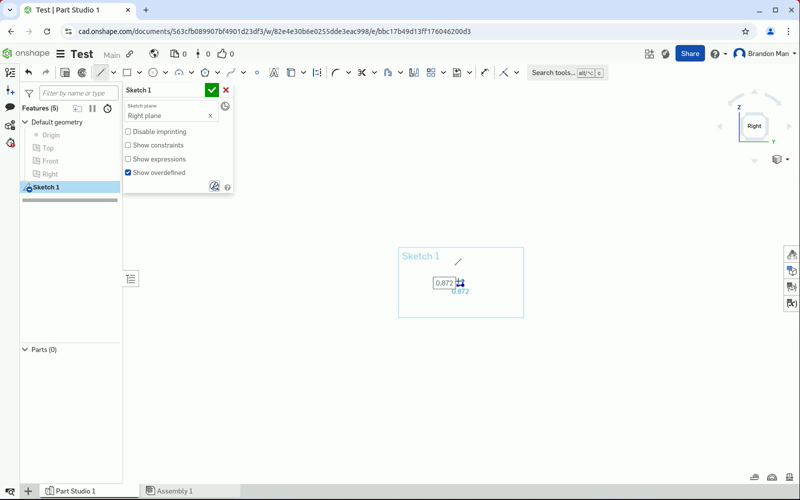
scroll(6)
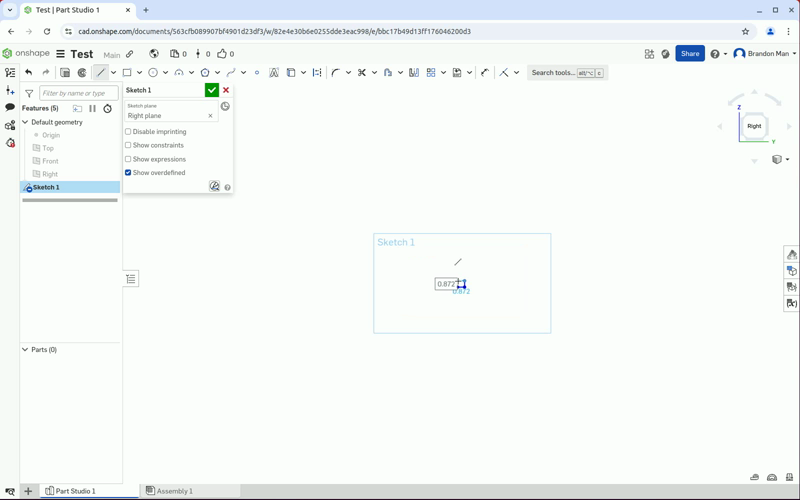
scroll(6)
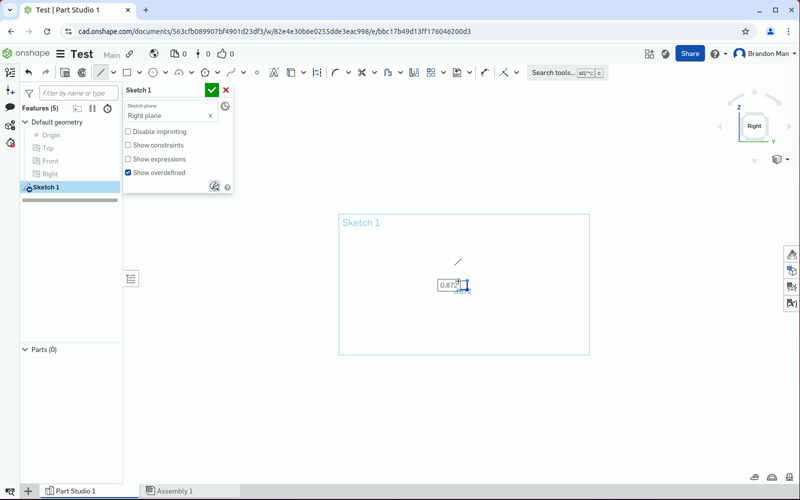
scroll(6)
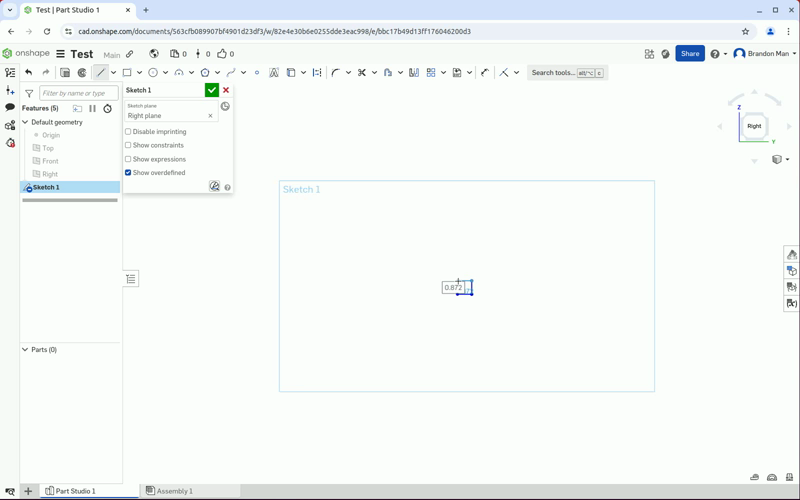
scroll(6)
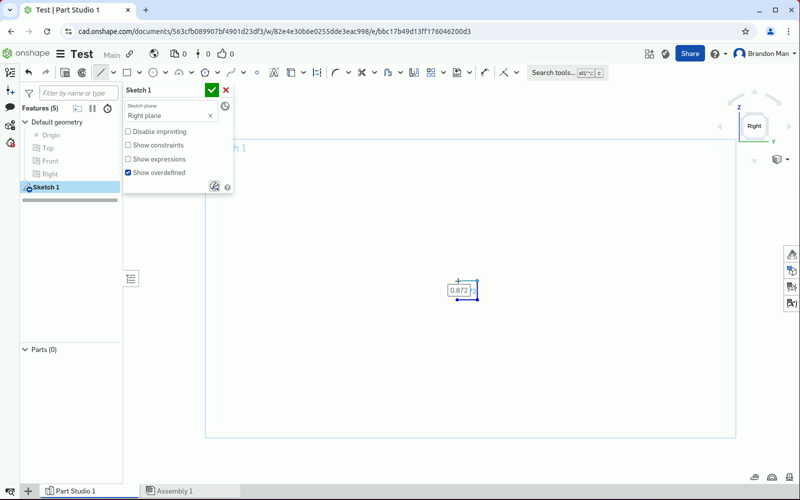
scroll(6)
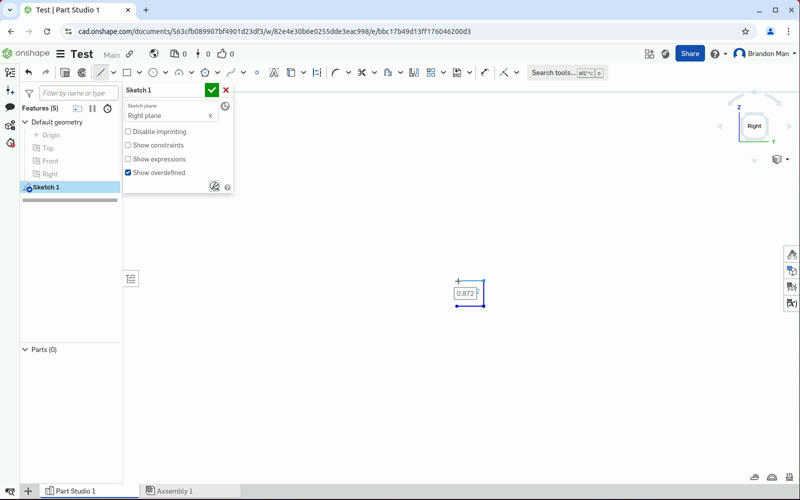
scroll(6)
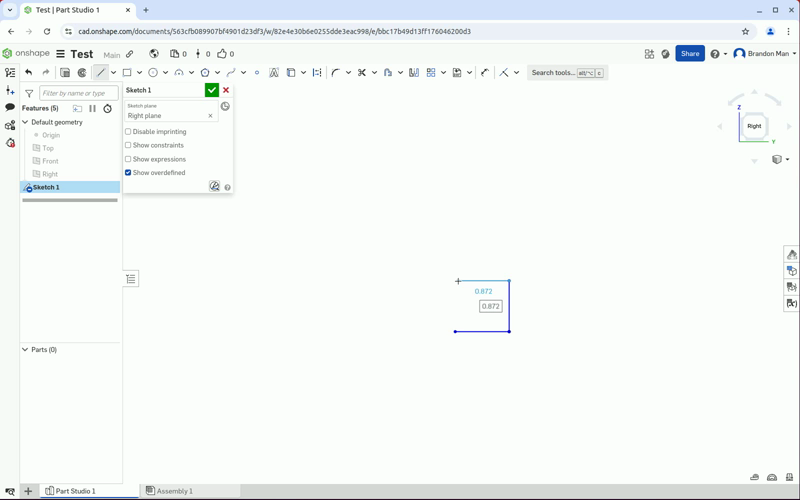
click(458, 280)
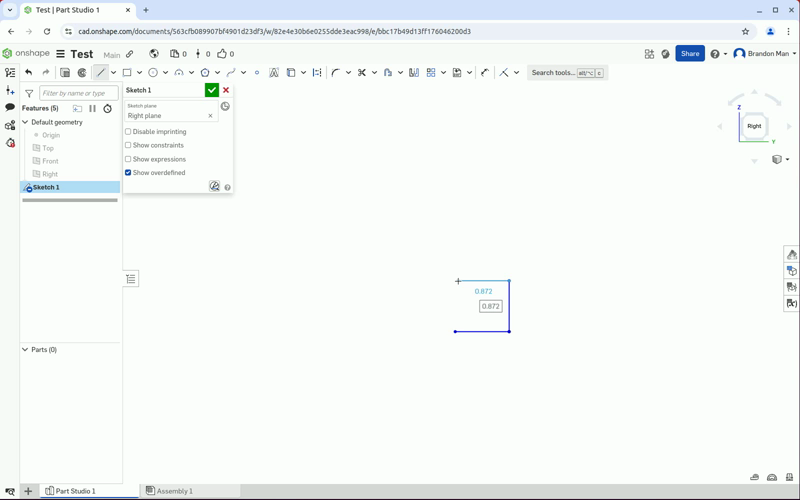
scroll(-6)
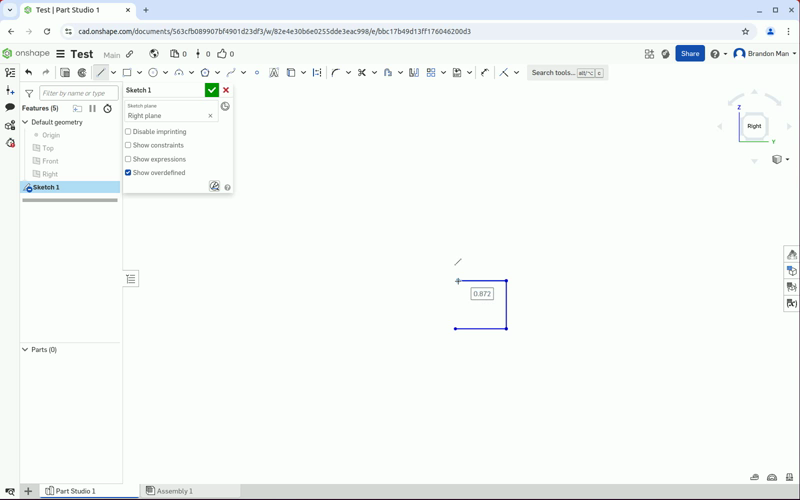
scroll(-6)
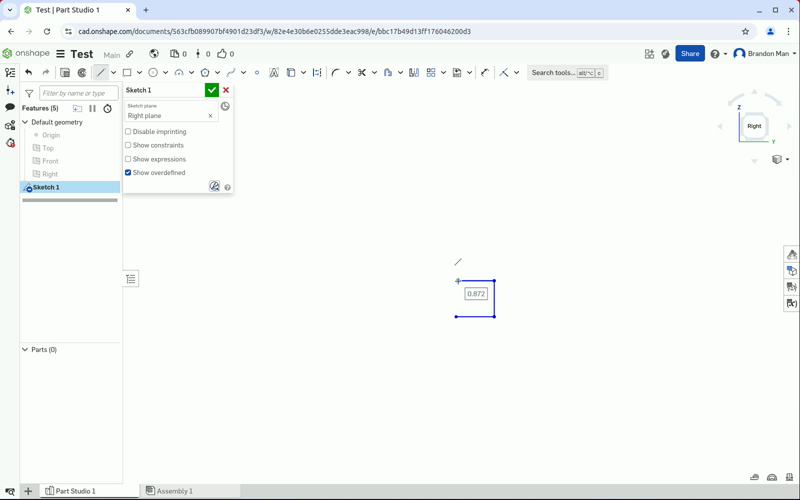
scroll(-6)
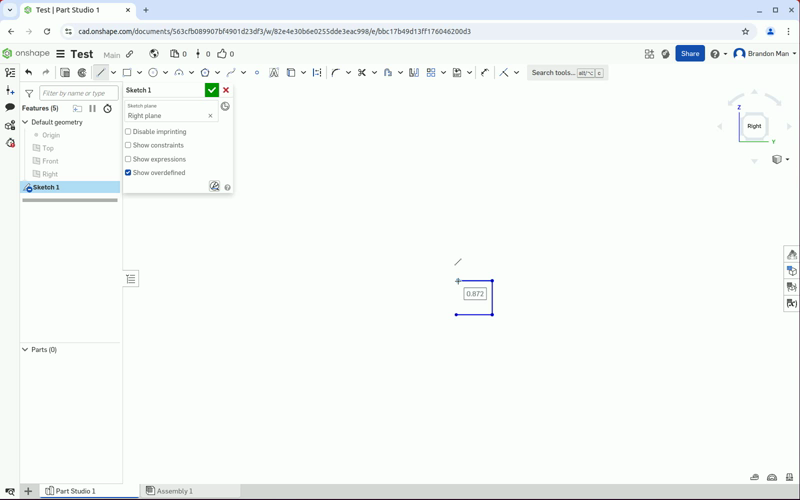
scroll(-6)
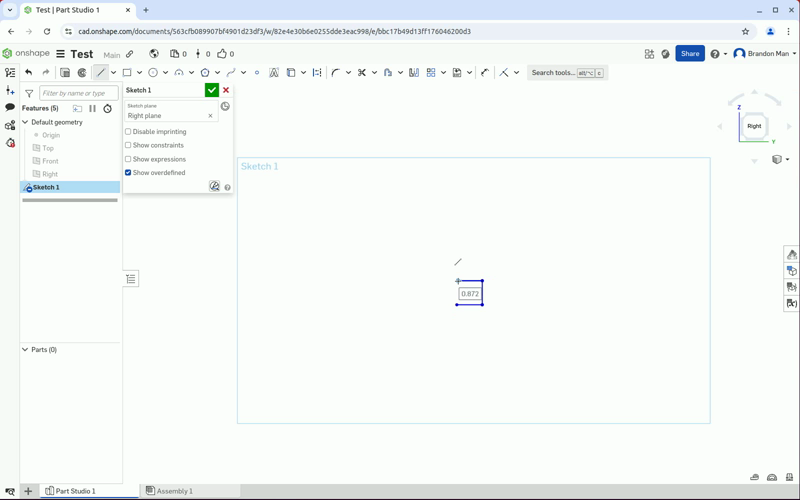
scroll(-6)
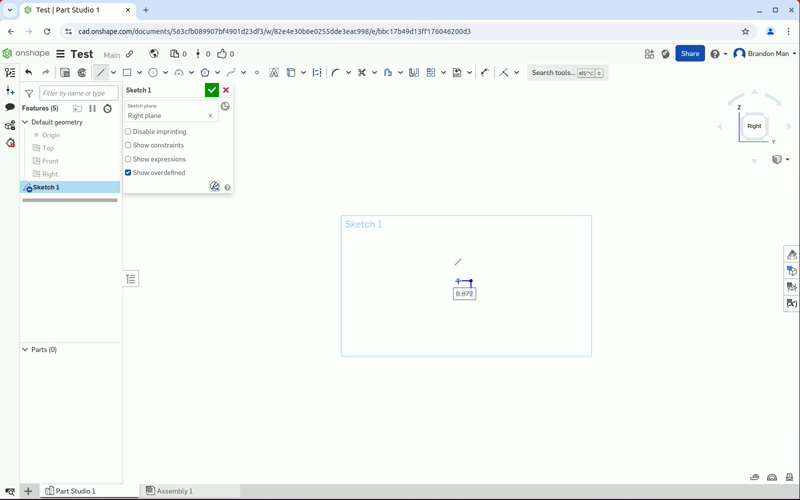
scroll(-6)
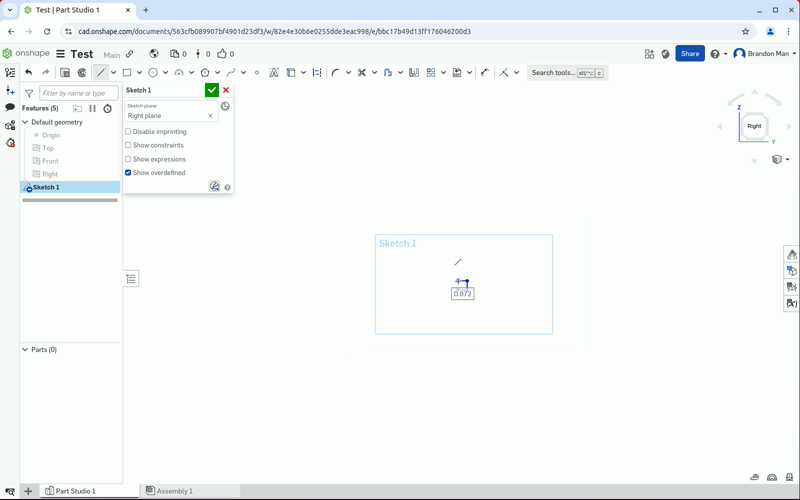
scroll(-6)
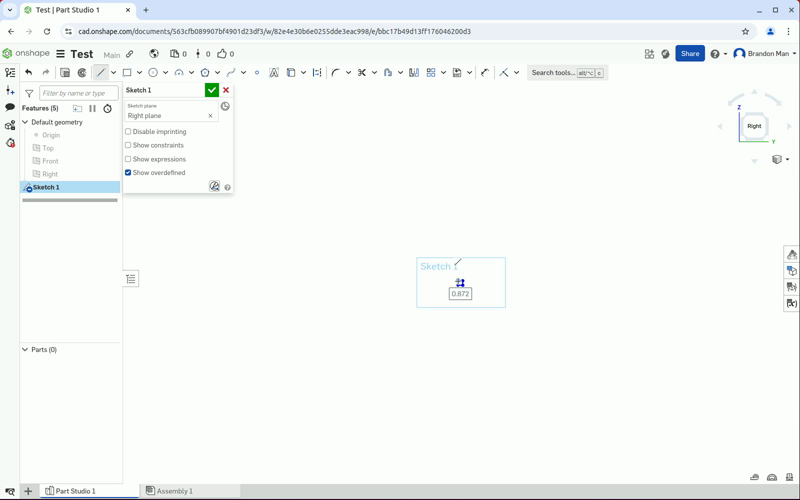
key_up(shift)
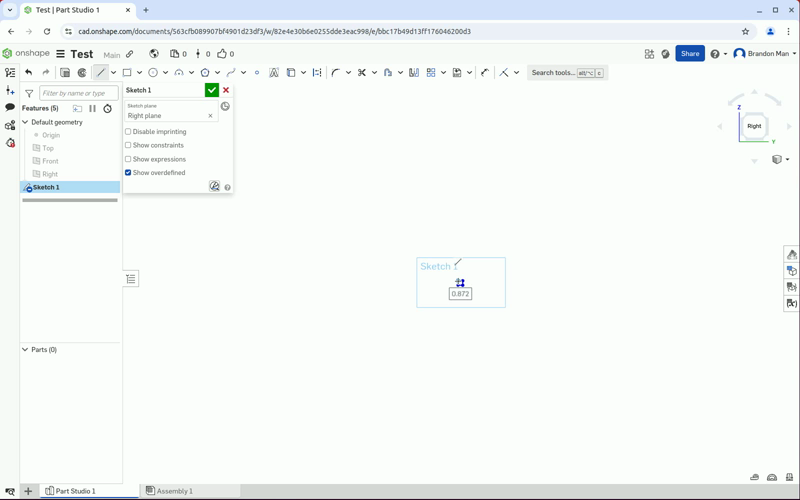
mouse_move(488, 280)
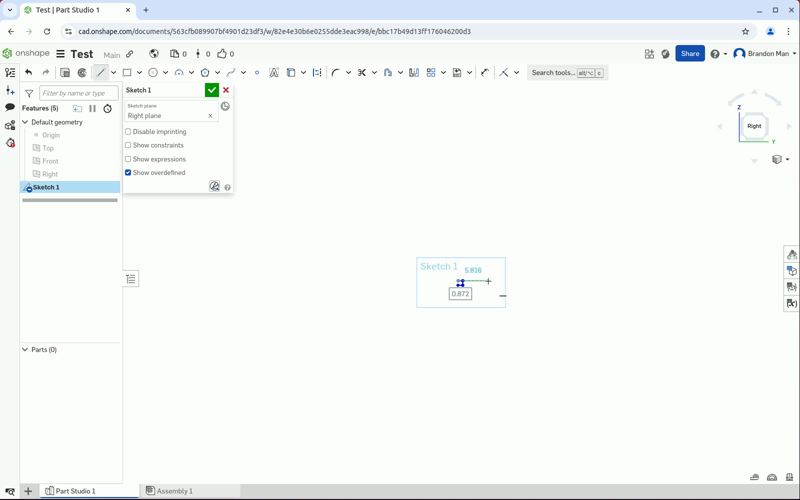
key_down(shift)
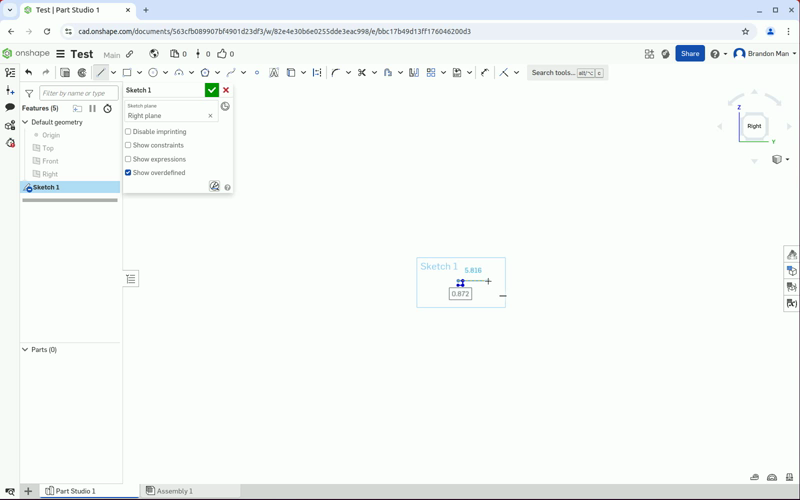
mouse_move(458, 285)
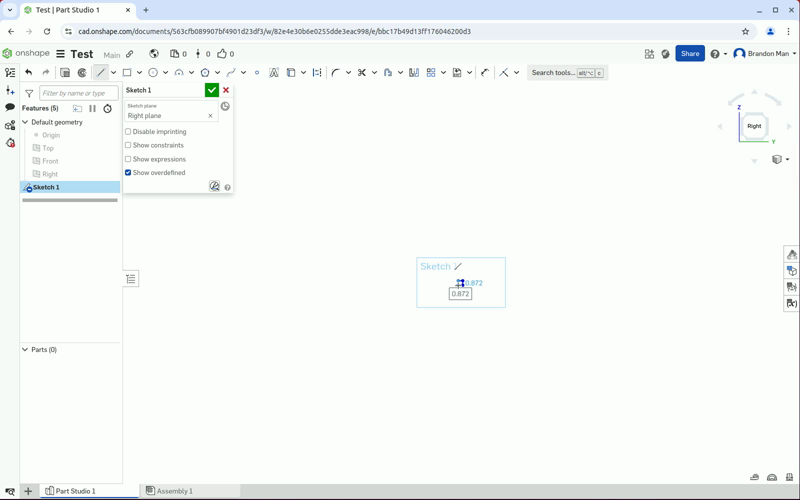
scroll(6)
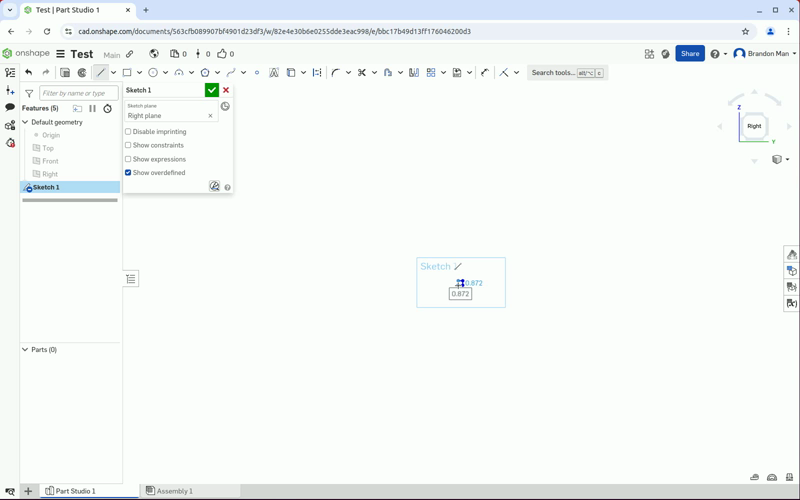
scroll(6)
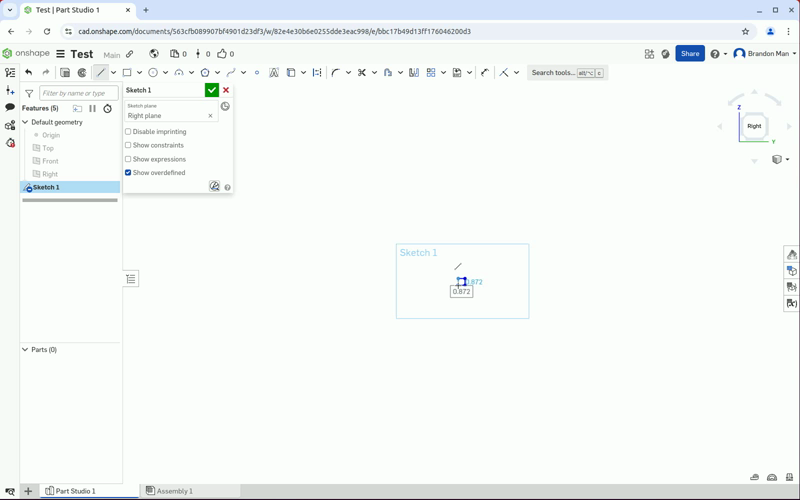
scroll(6)
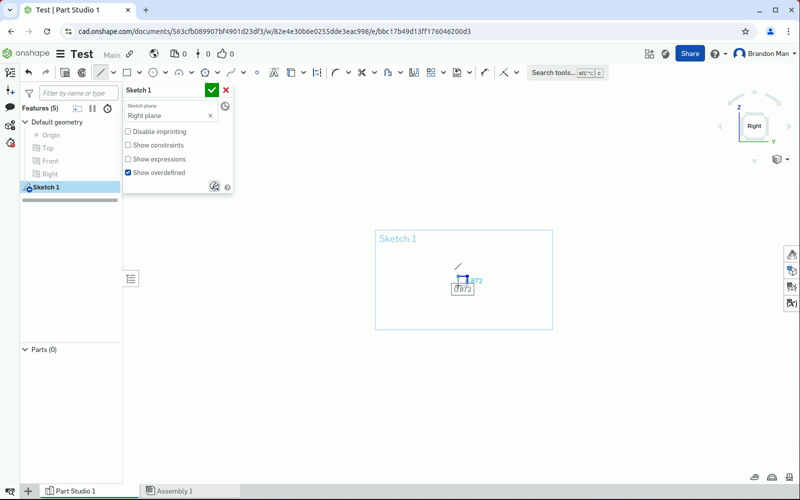
scroll(6)
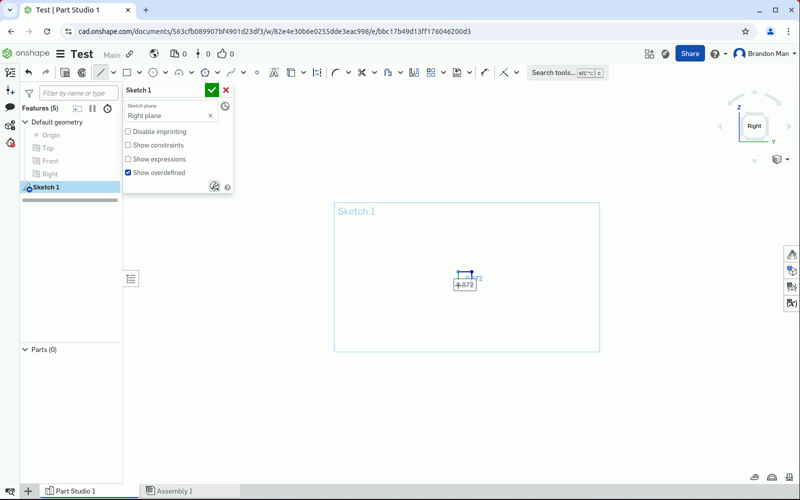
scroll(6)
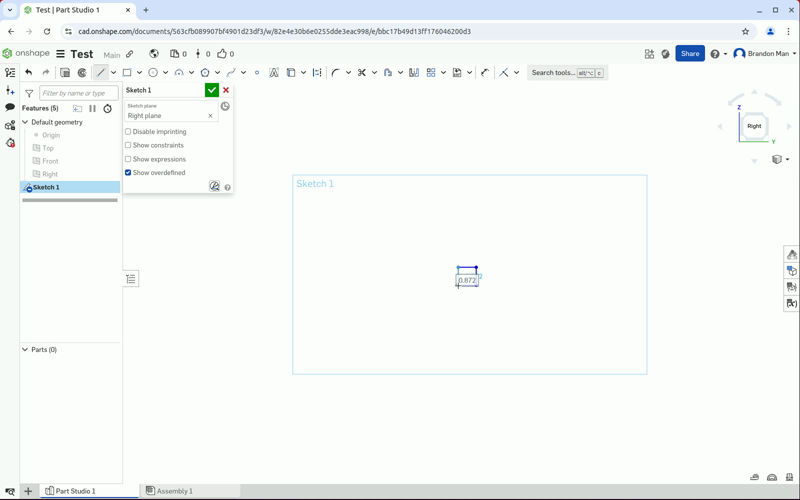
scroll(6)
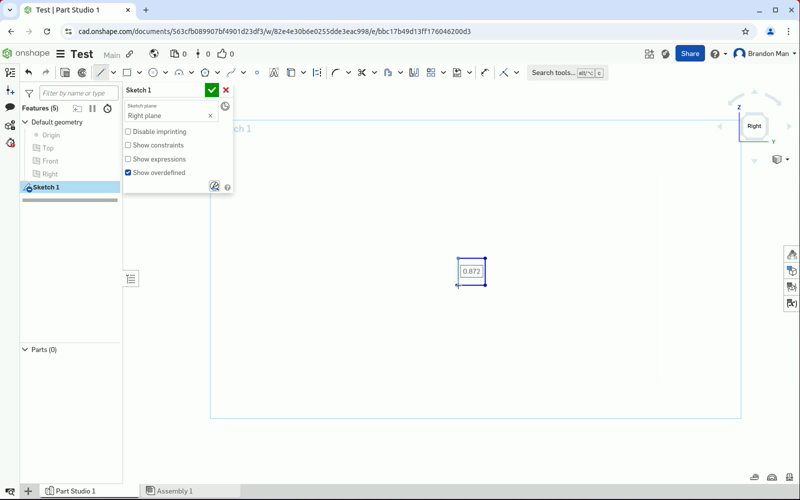
scroll(6)
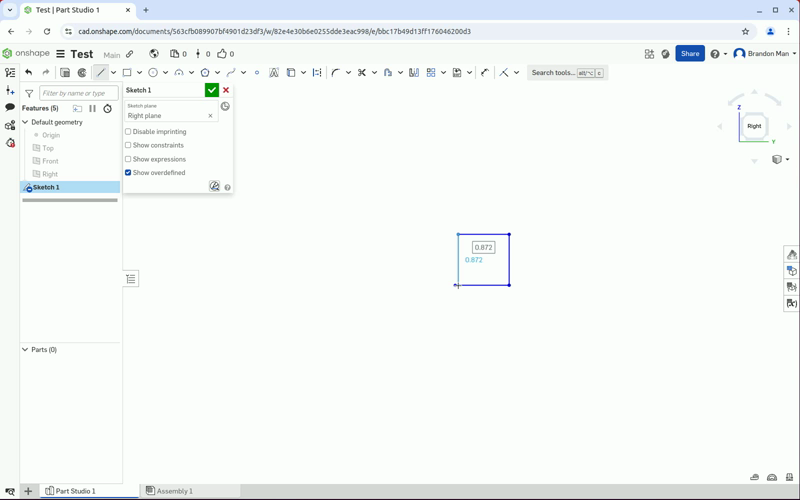
key_up(shift)
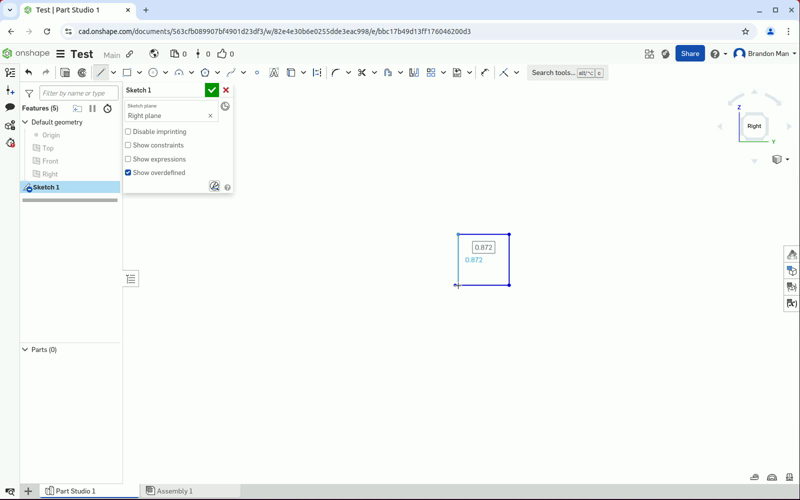
click(458, 285)
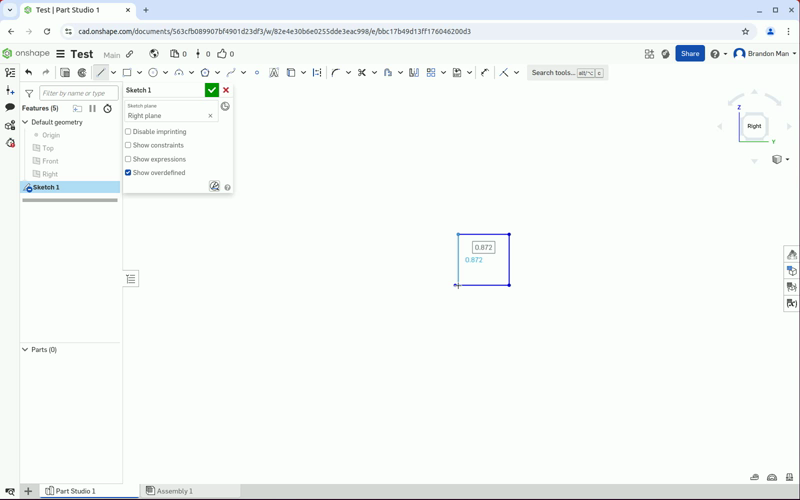
scroll(-6)
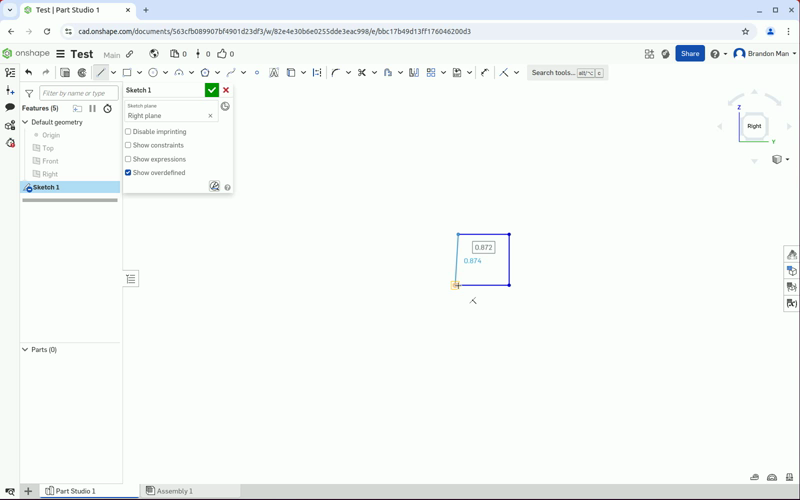
scroll(-6)
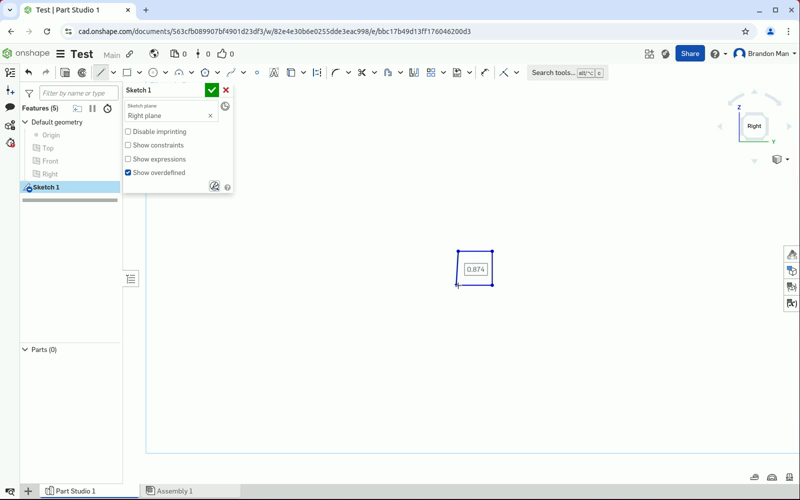
scroll(-6)
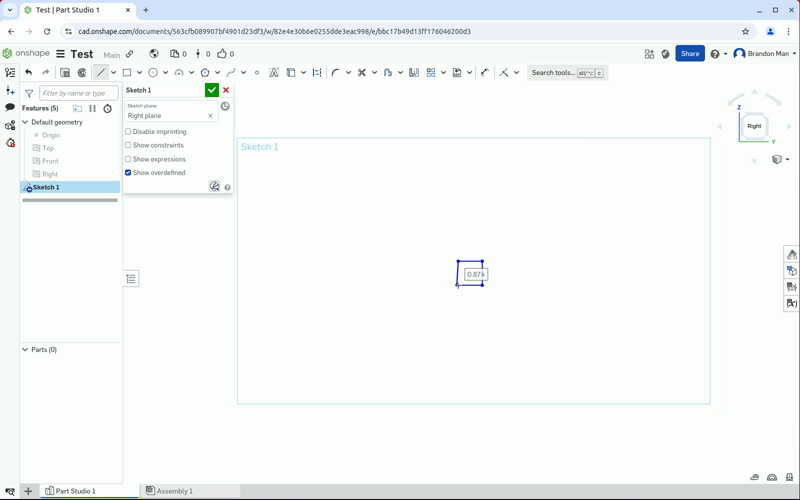
scroll(-6)
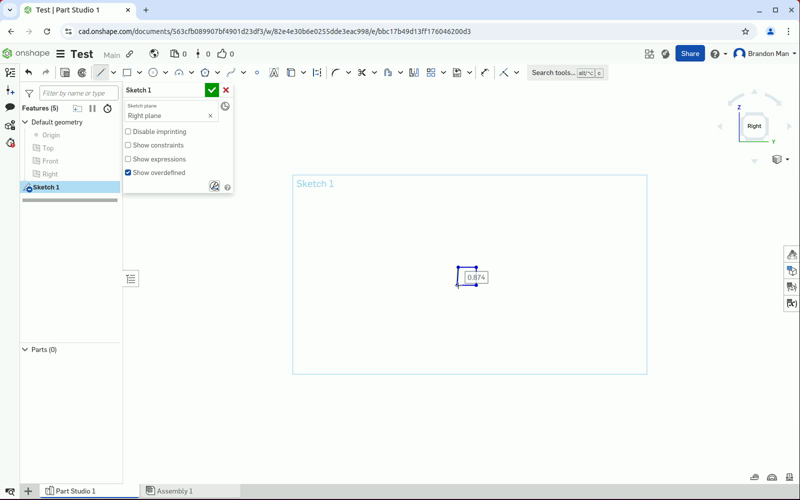
scroll(-6)
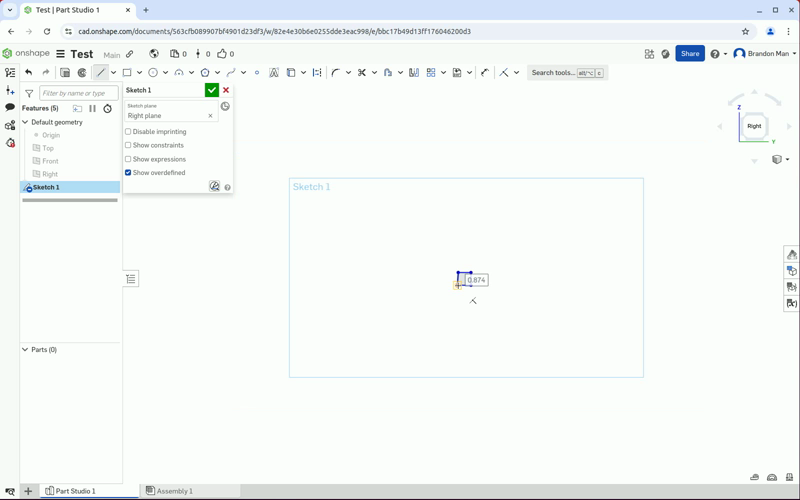
scroll(-6)
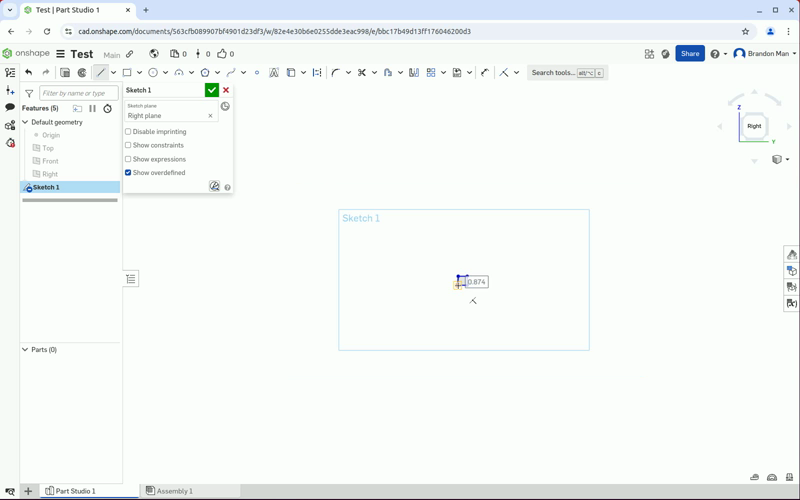
scroll(-6)
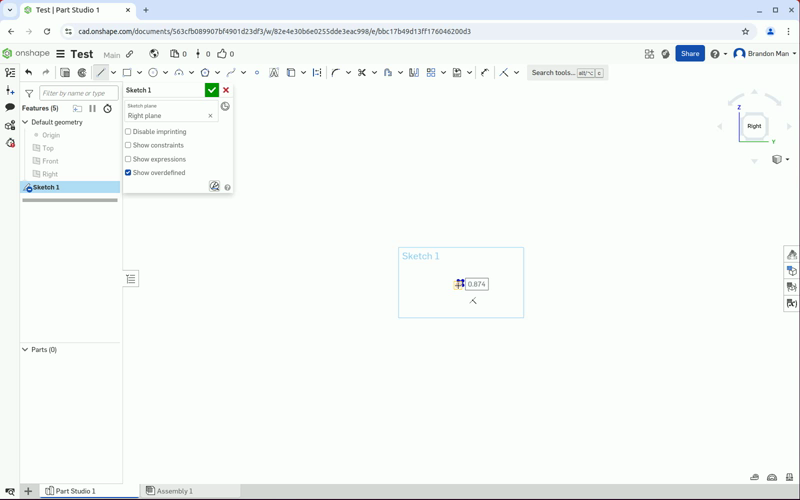
key(esc)
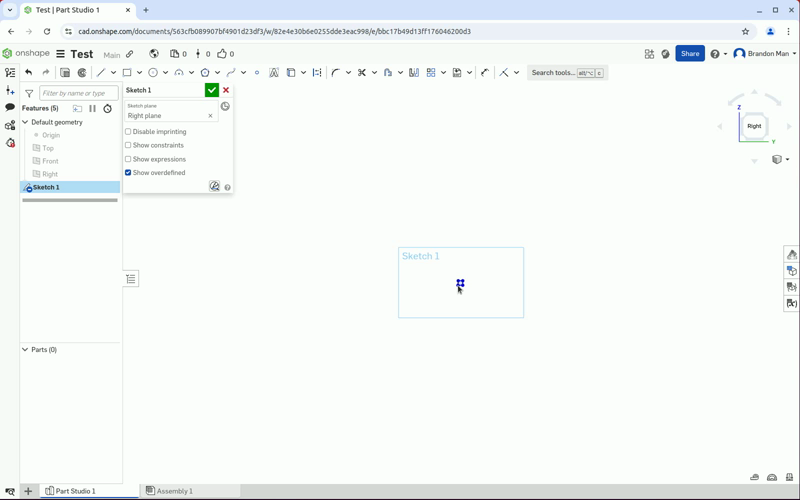
key(l)
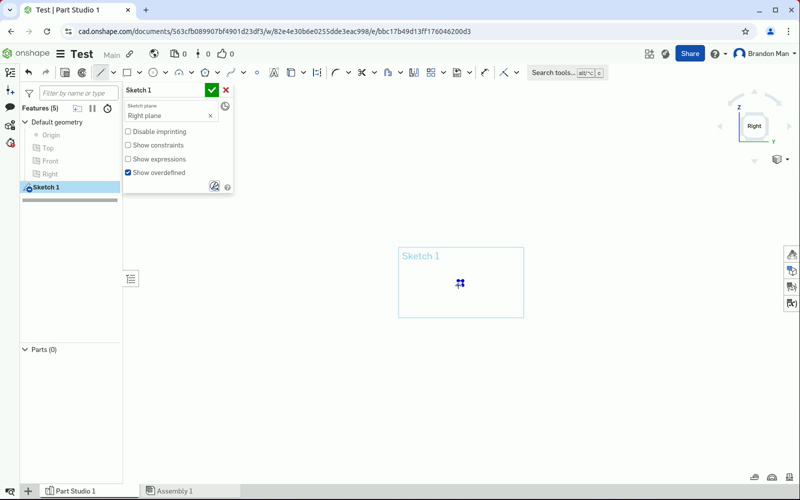
key_down(shift)
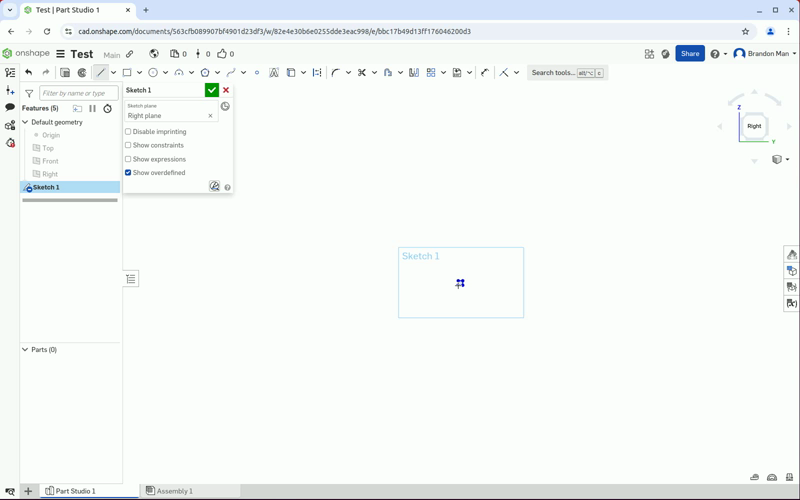
mouse_move(458, 285)
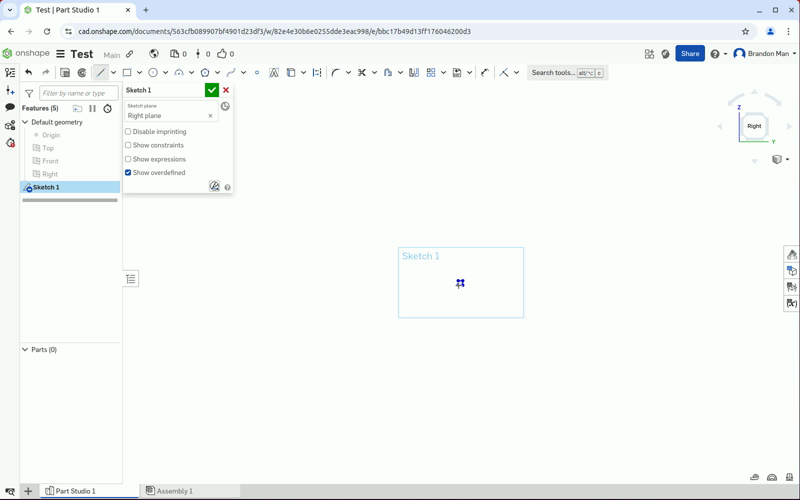
scroll(6)
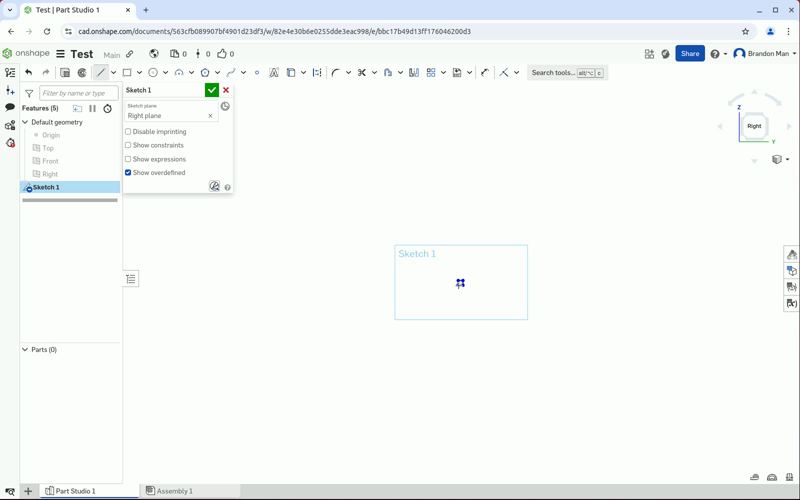
scroll(6)
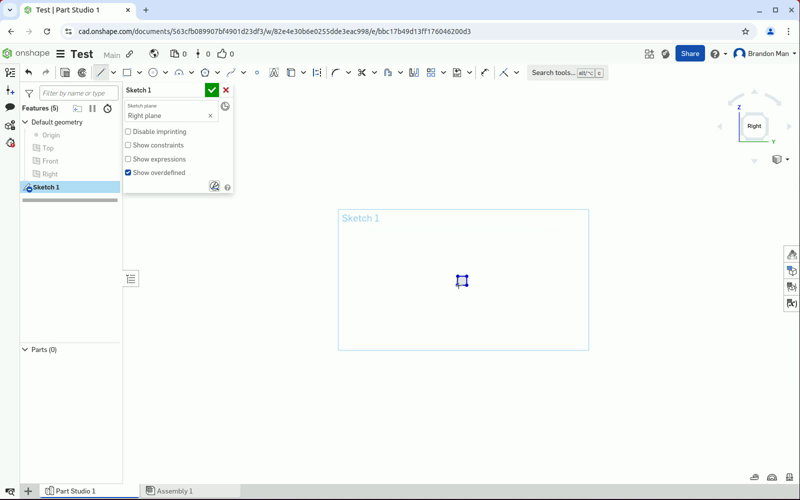
scroll(6)
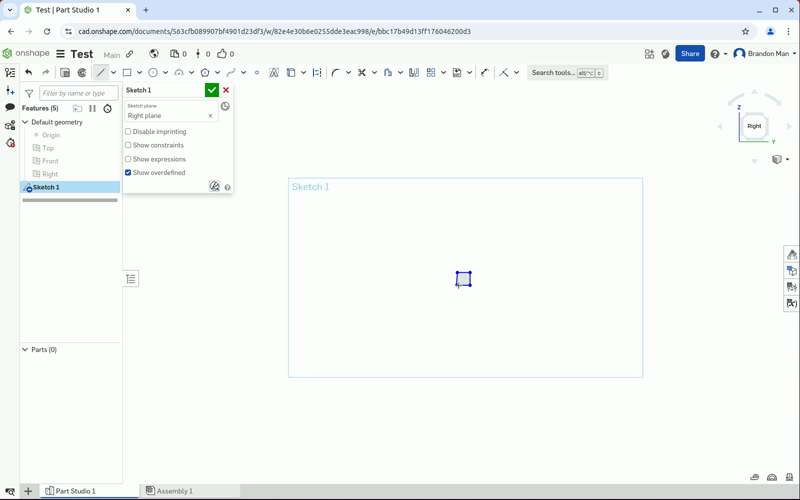
scroll(6)
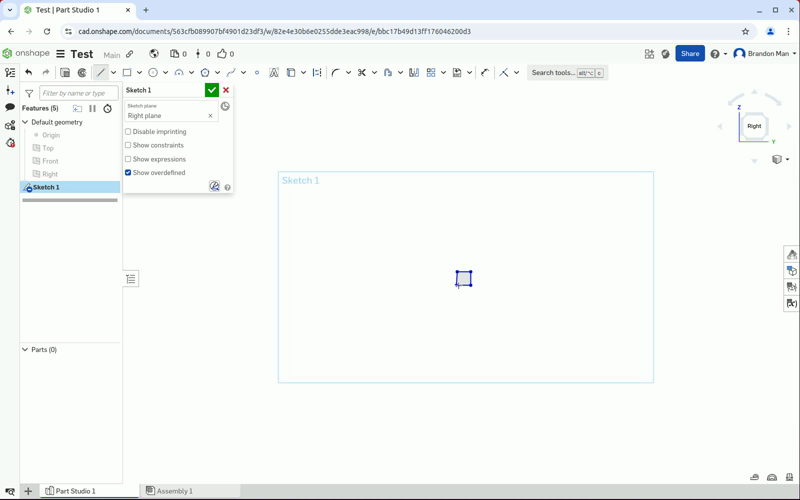
scroll(6)
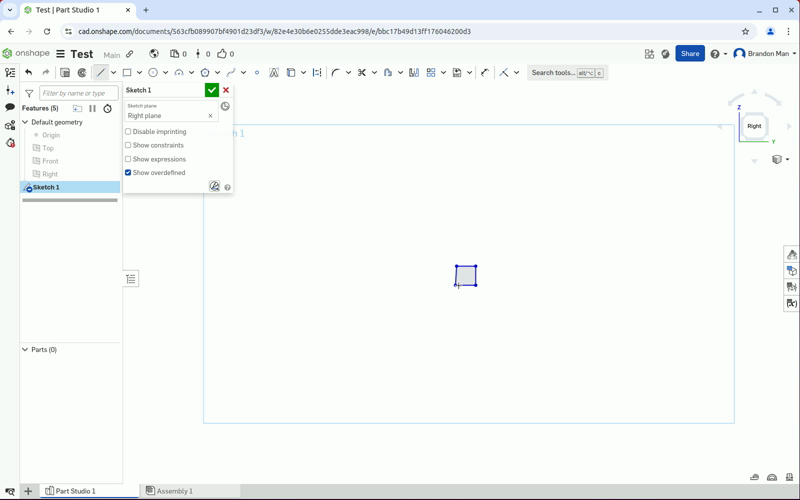
scroll(6)
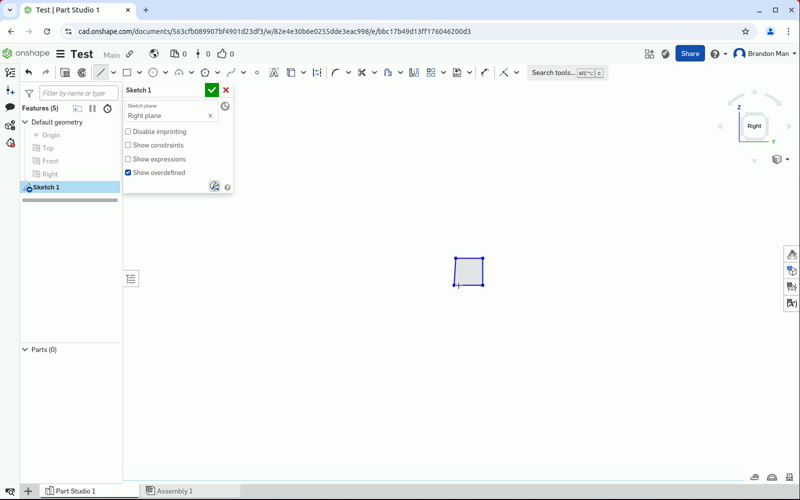
scroll(6)
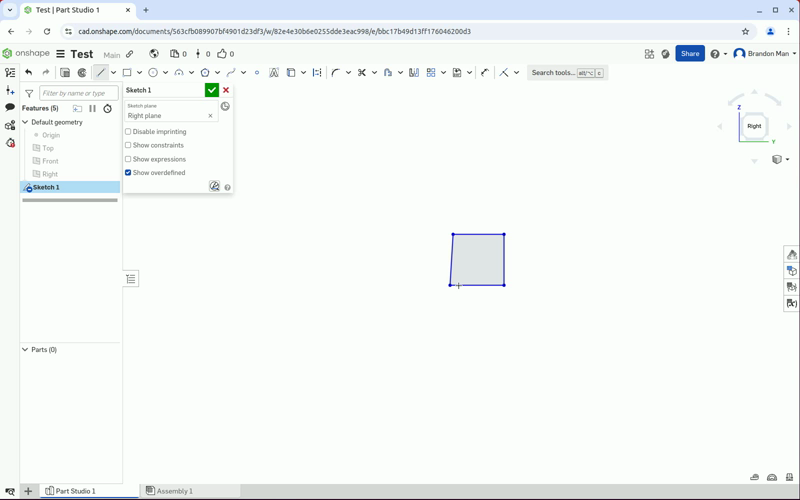
click(458, 285)
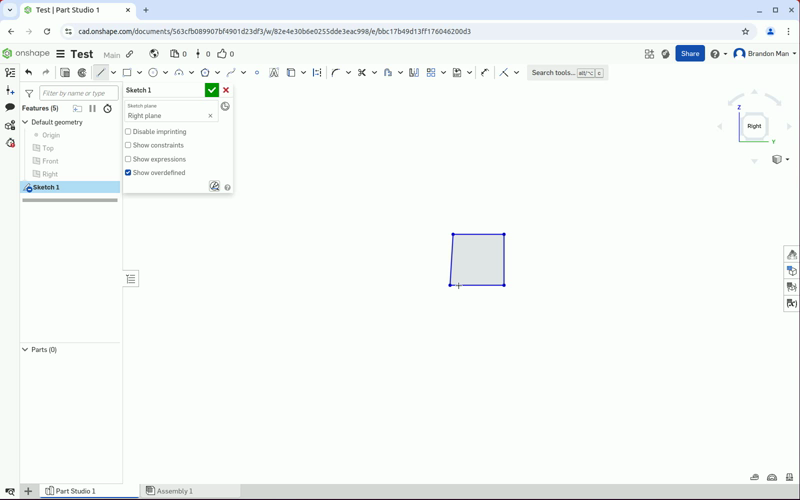
scroll(-6)
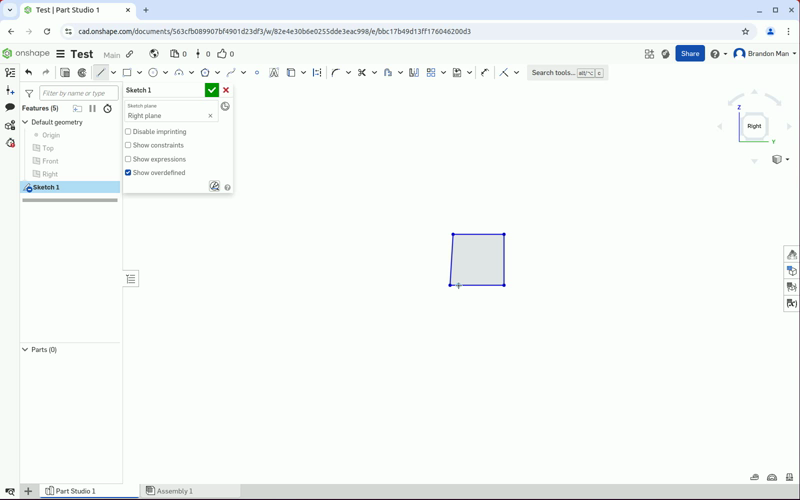
scroll(-6)
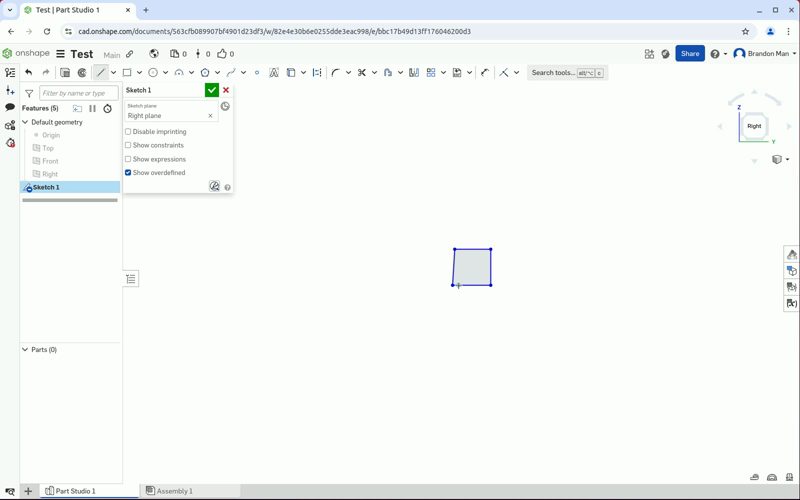
scroll(-6)
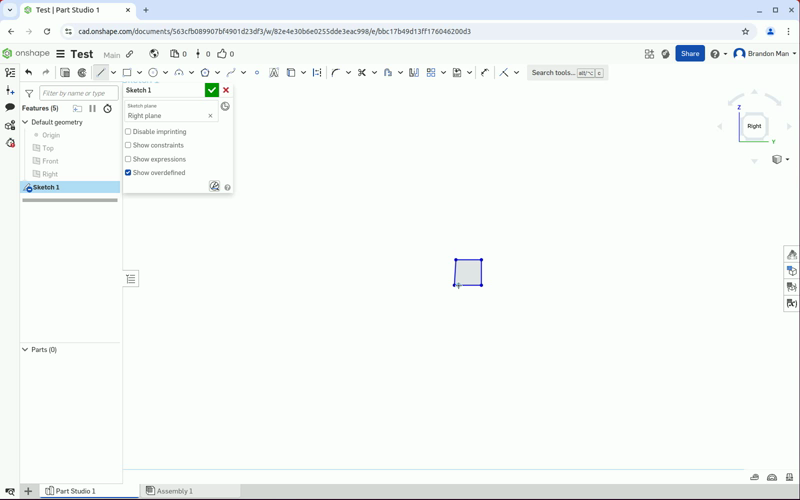
scroll(-6)
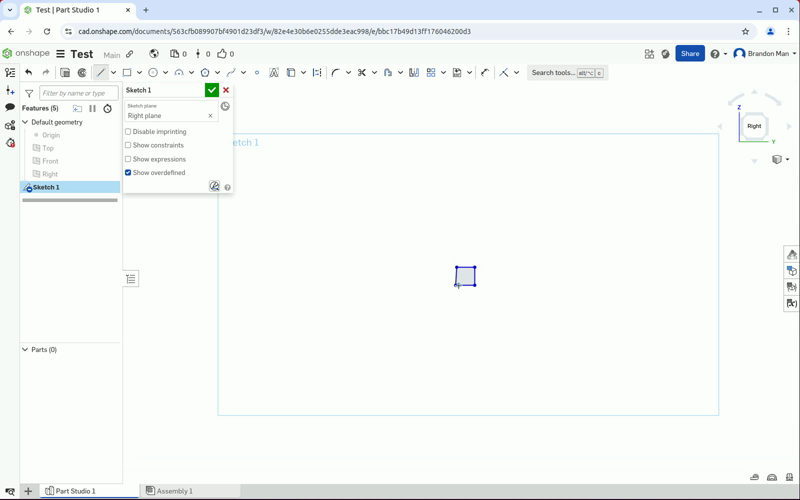
scroll(-6)
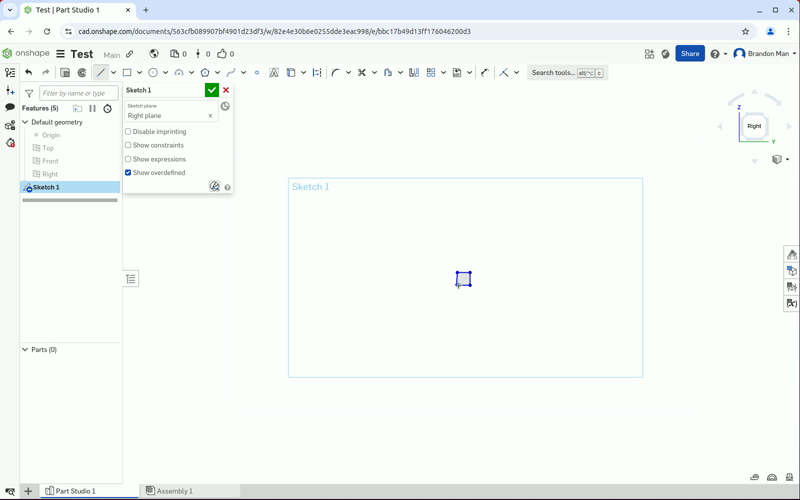
scroll(-6)
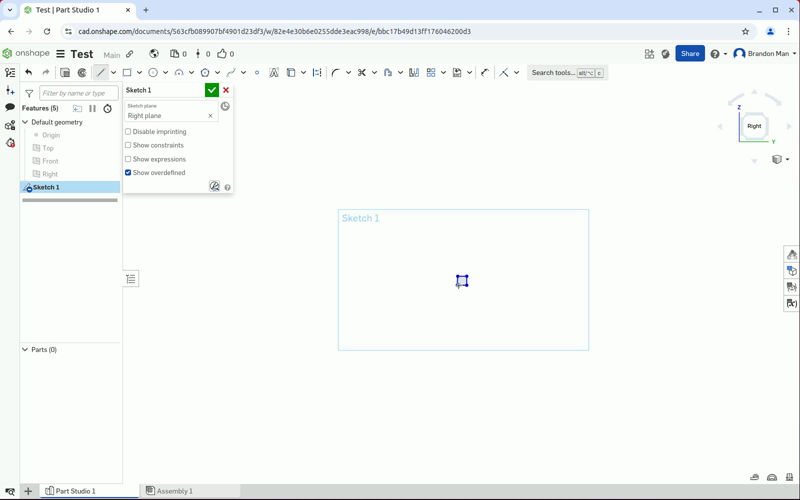
scroll(-6)
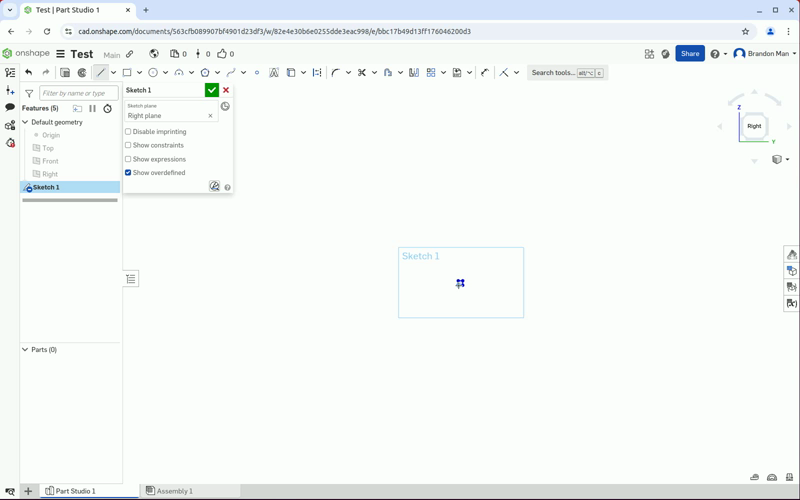
key_up(shift)
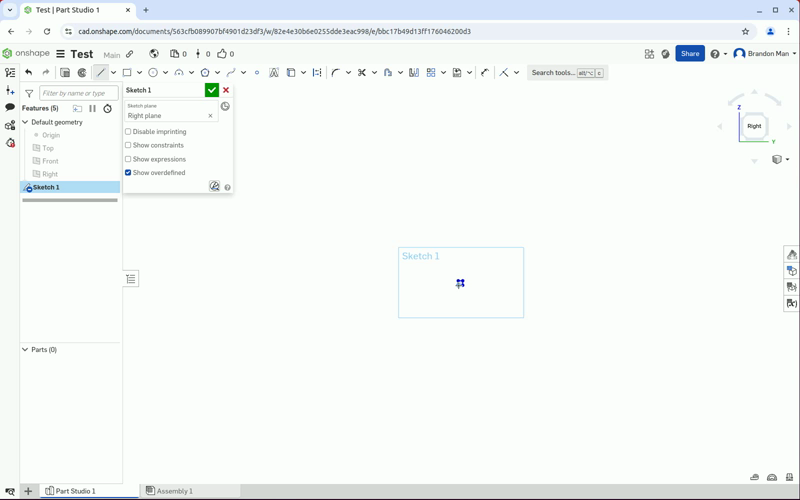
key_down(shift)
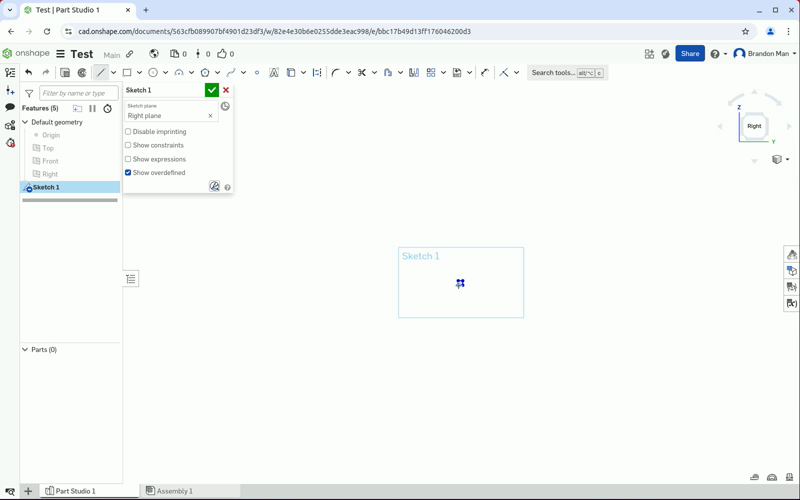
mouse_move(488, 285)
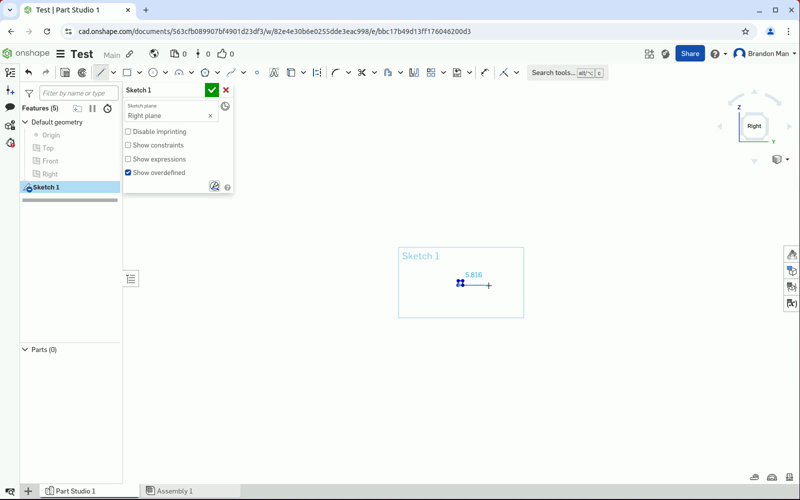
mouse_move(462, 285)
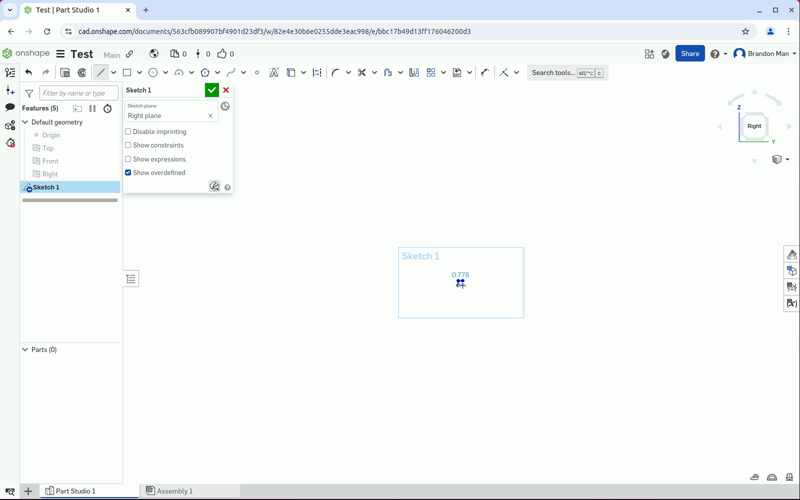
scroll(6)
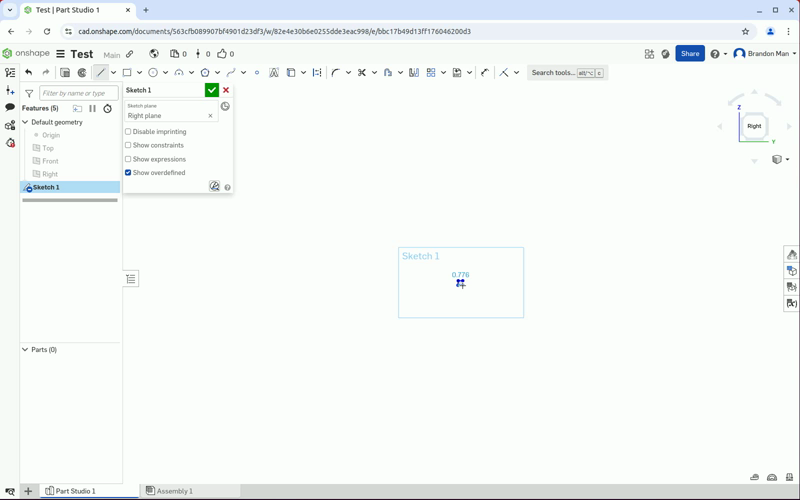
scroll(6)
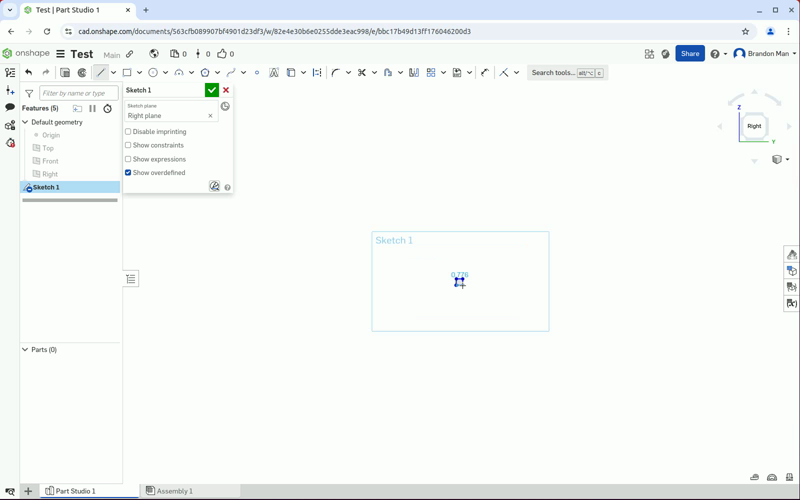
scroll(6)
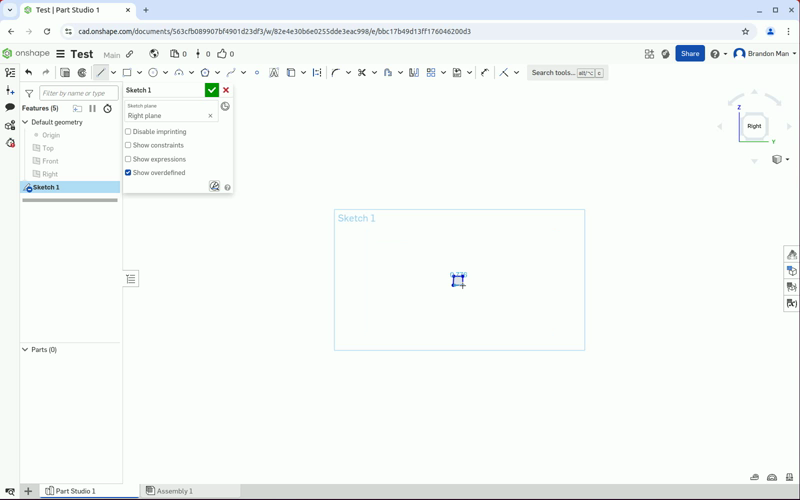
scroll(6)
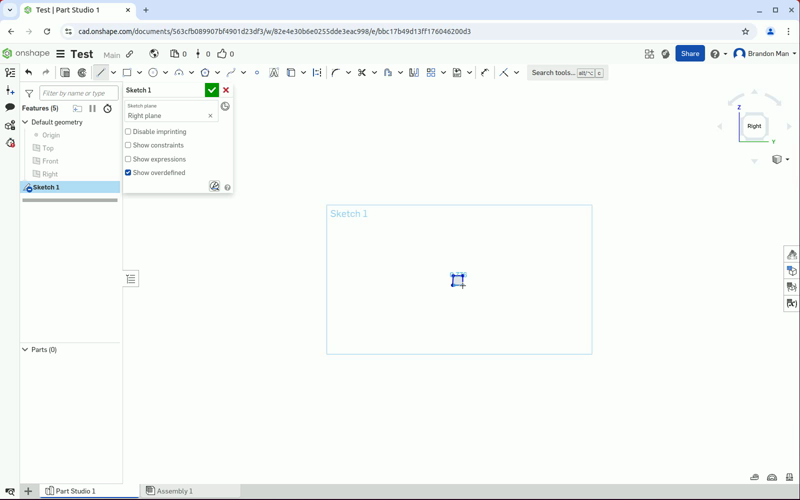
scroll(6)
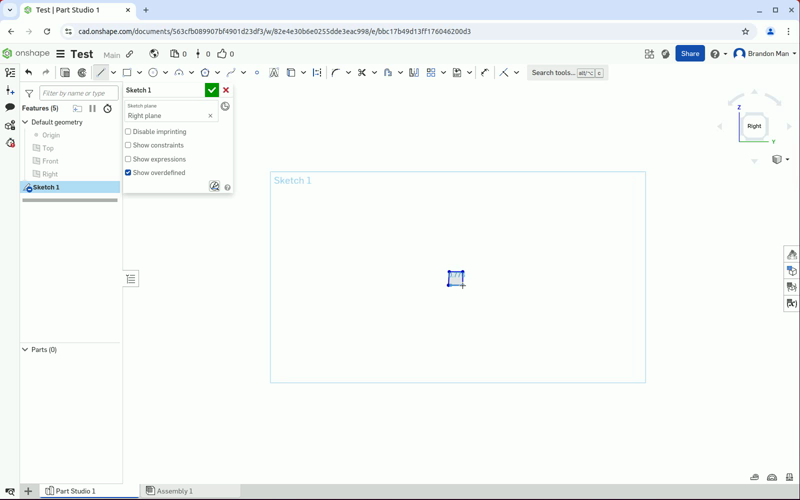
scroll(6)
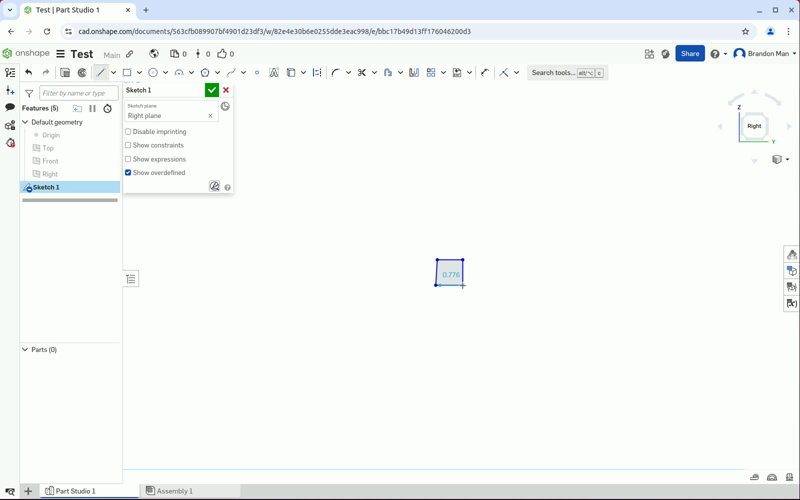
scroll(6)
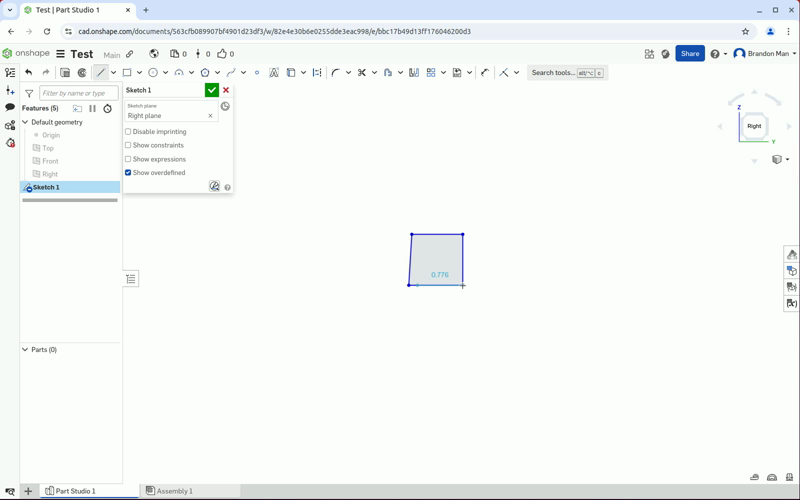
click(462, 285)
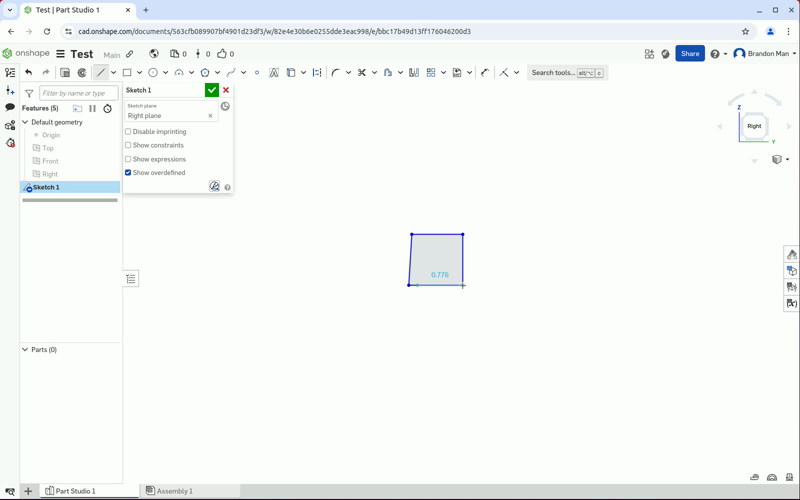
scroll(-6)
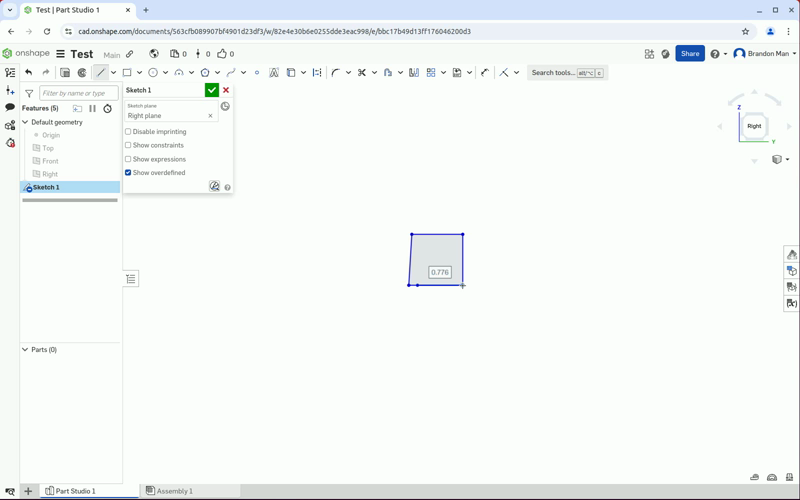
scroll(-6)
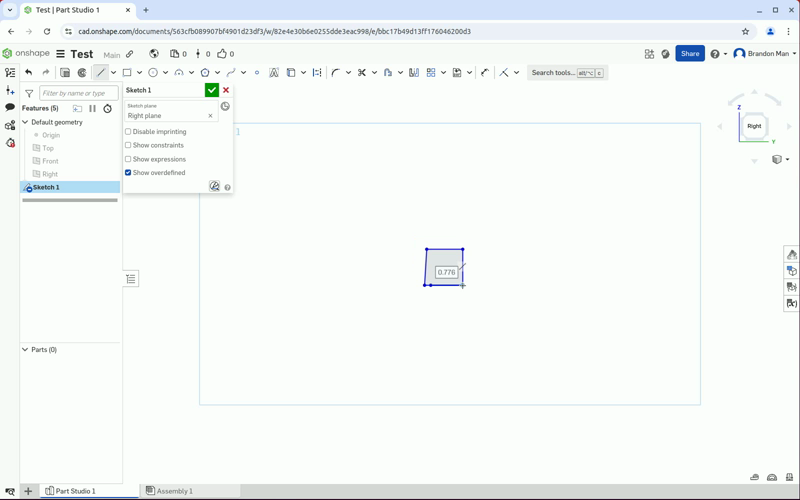
scroll(-6)
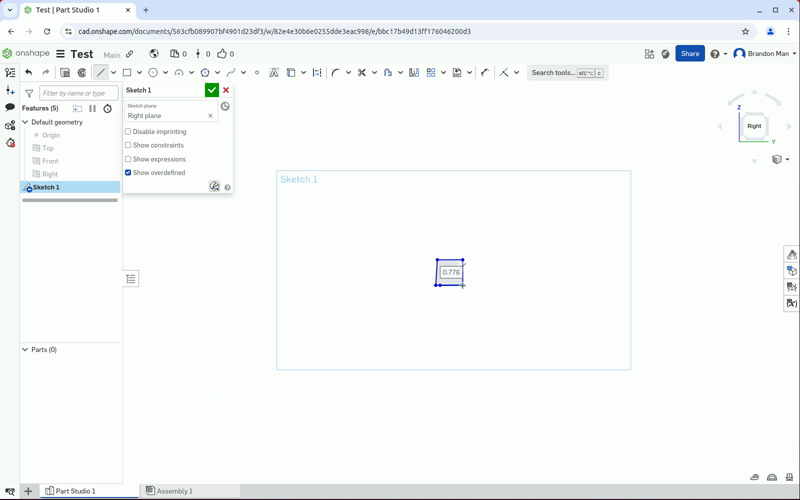
scroll(-6)
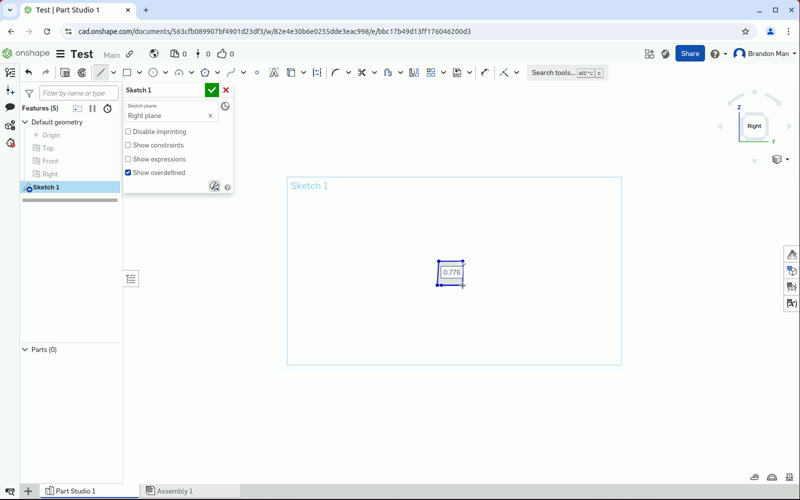
scroll(-6)
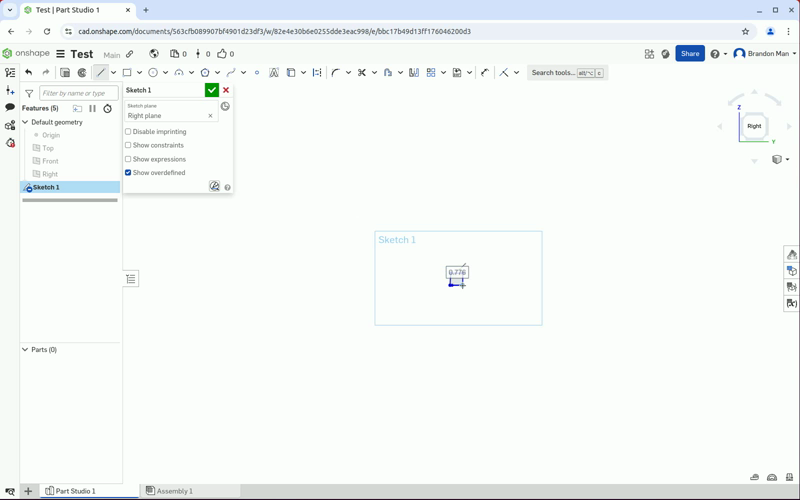
scroll(-6)
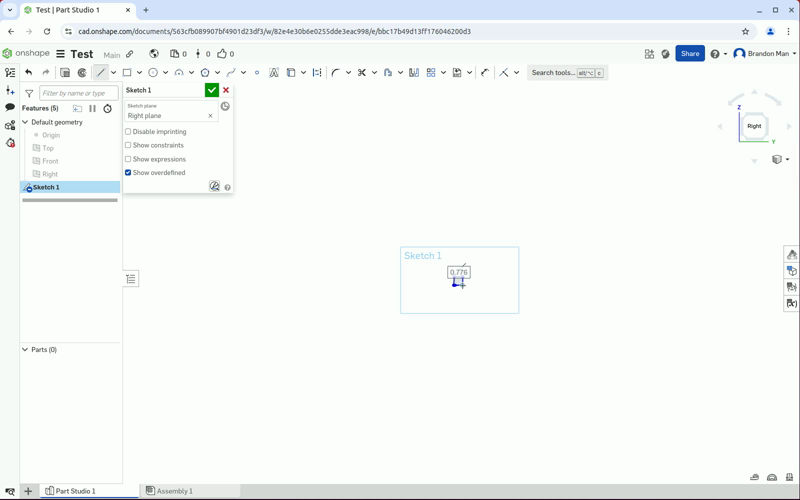
scroll(-6)
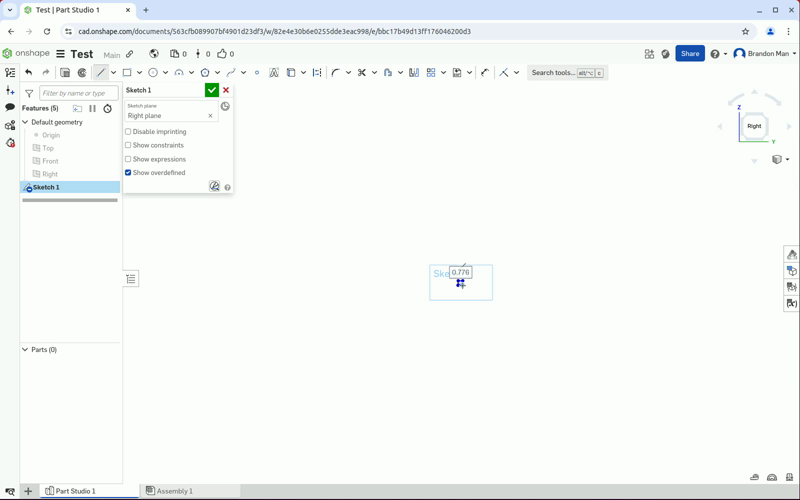
key_up(shift)
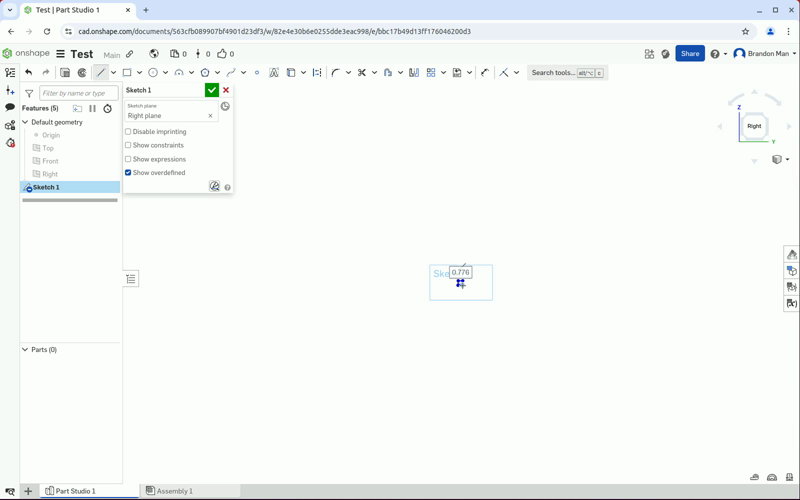
key_down(shift)
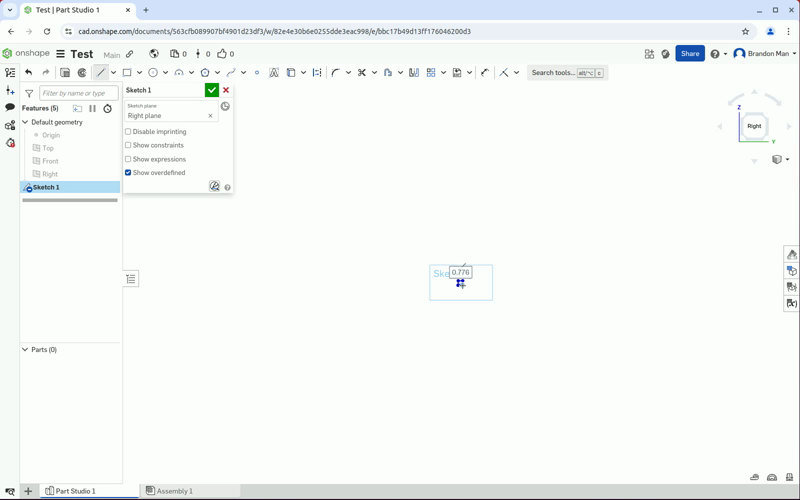
mouse_move(492, 285)
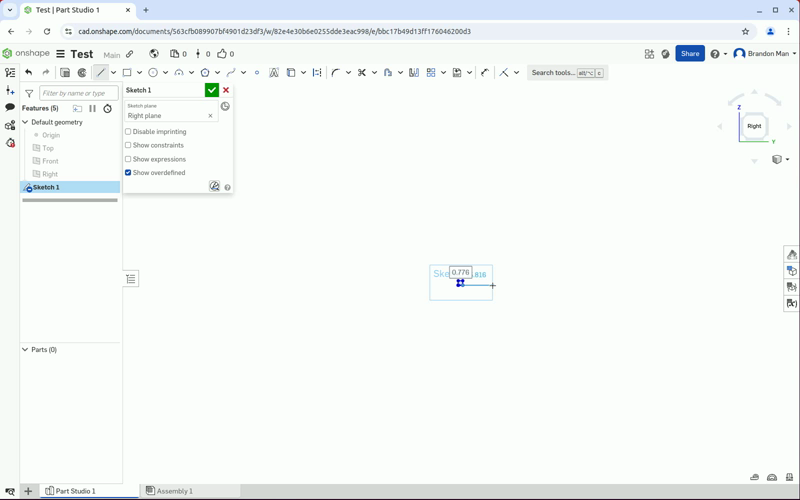
mouse_move(462, 280)
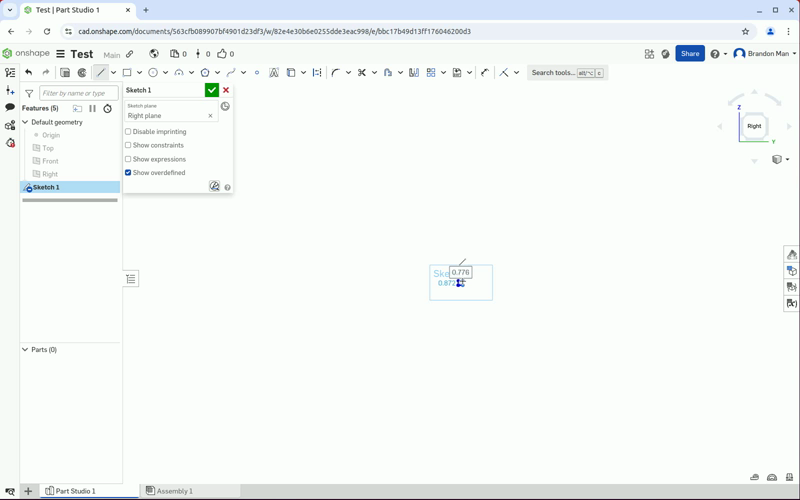
scroll(6)
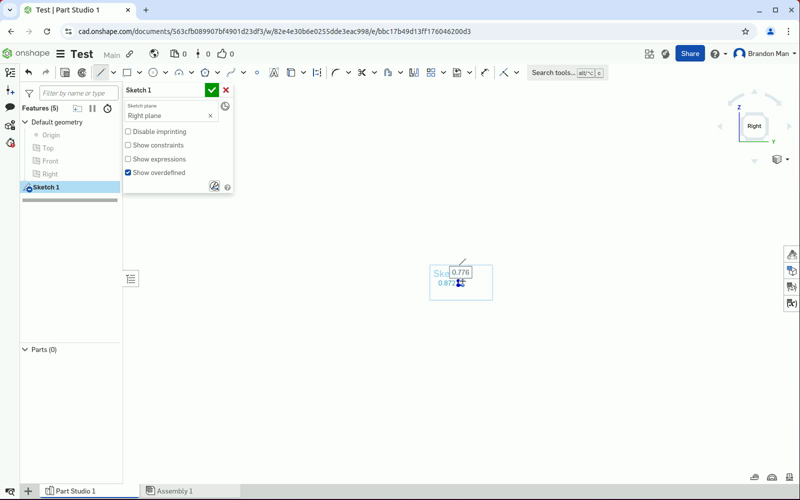
scroll(6)
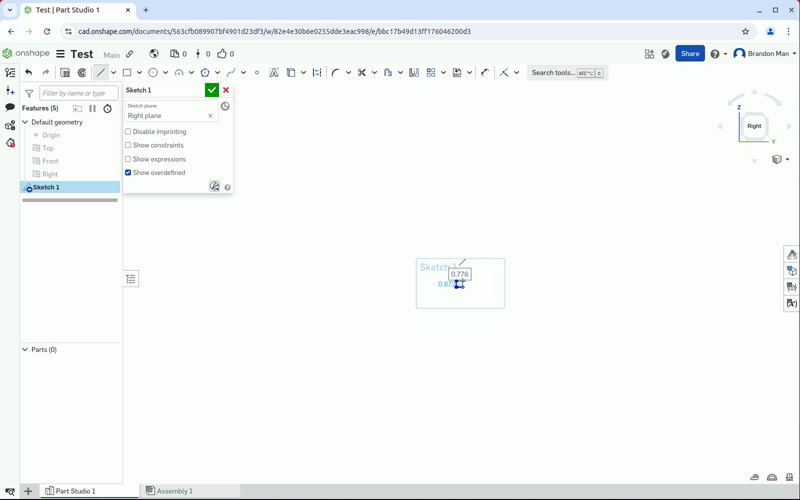
scroll(6)
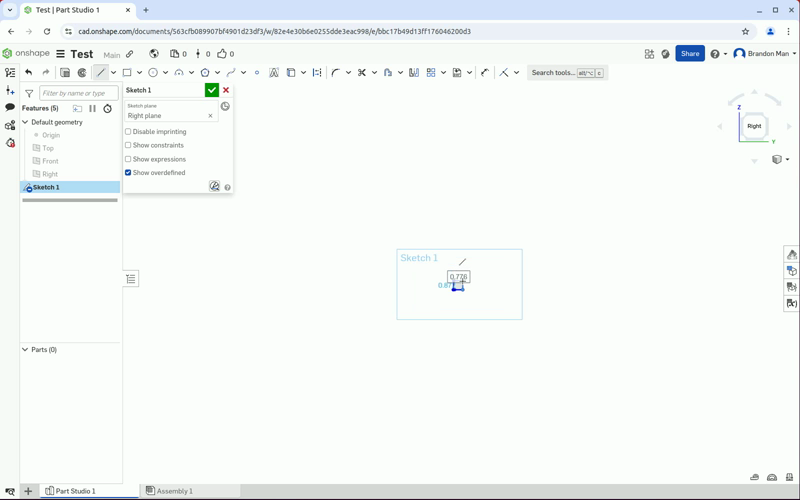
scroll(6)
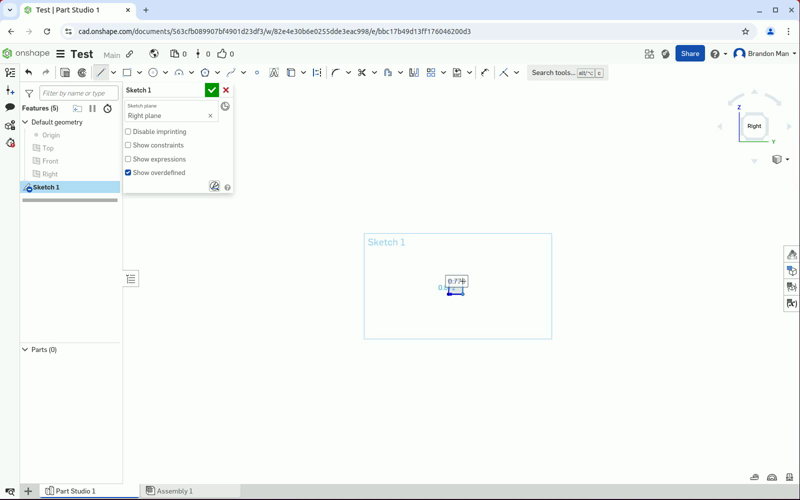
scroll(6)
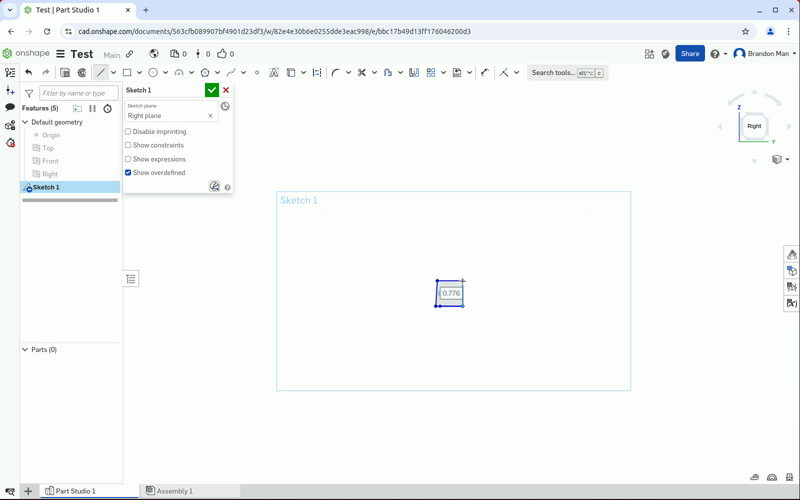
scroll(6)
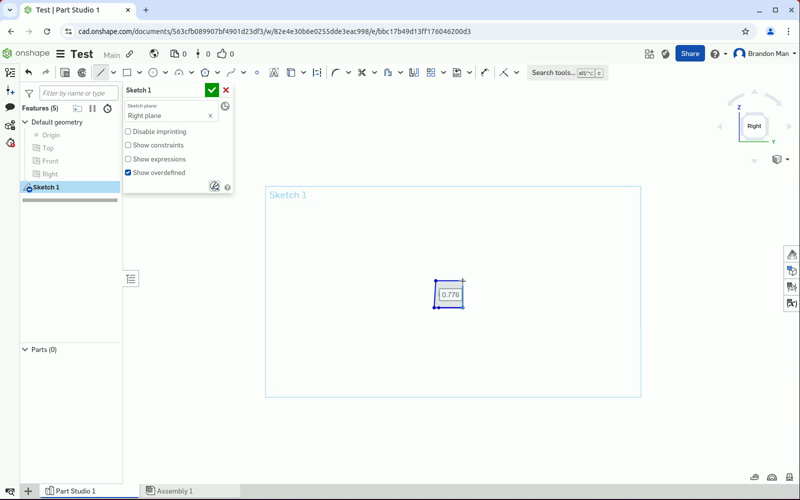
scroll(6)
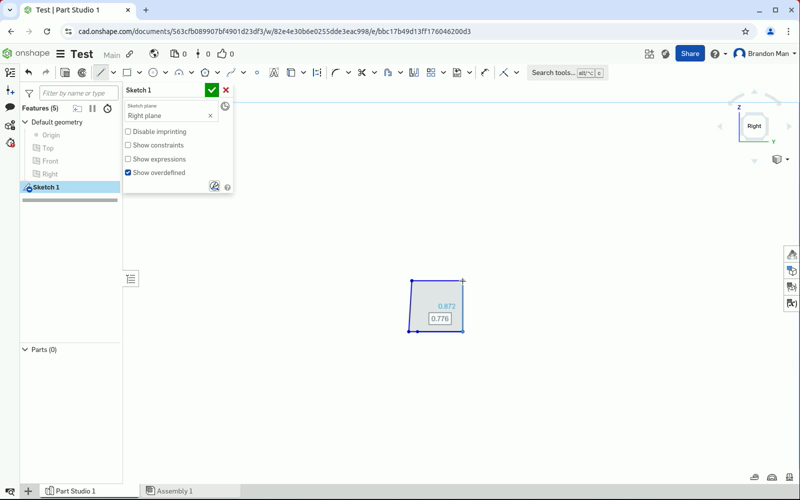
click(462, 280)
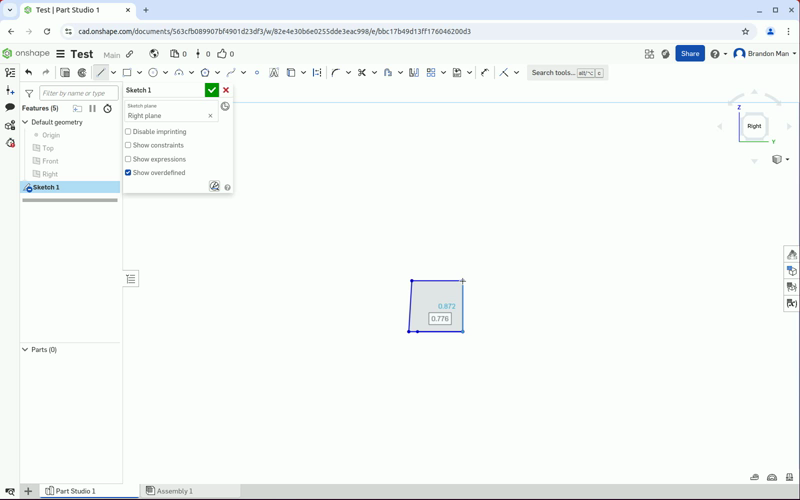
scroll(-6)
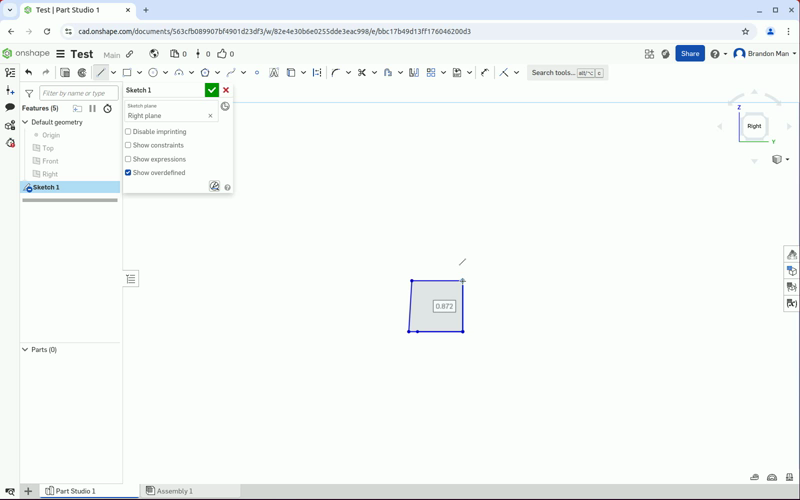
scroll(-6)
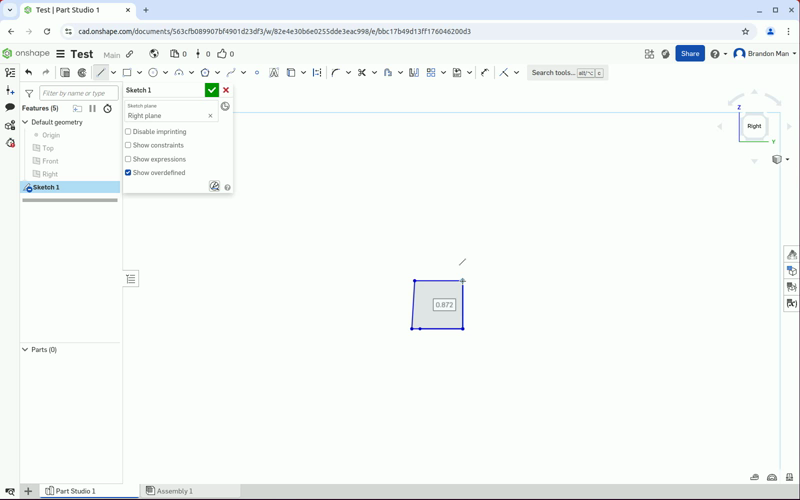
scroll(-6)
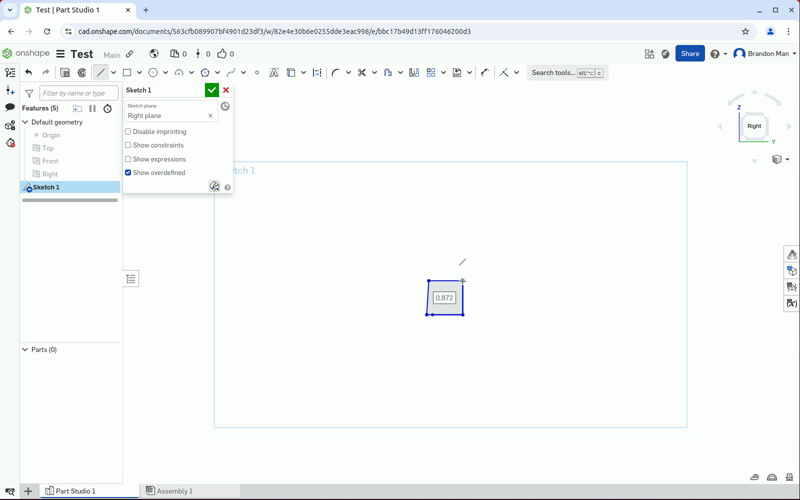
scroll(-6)
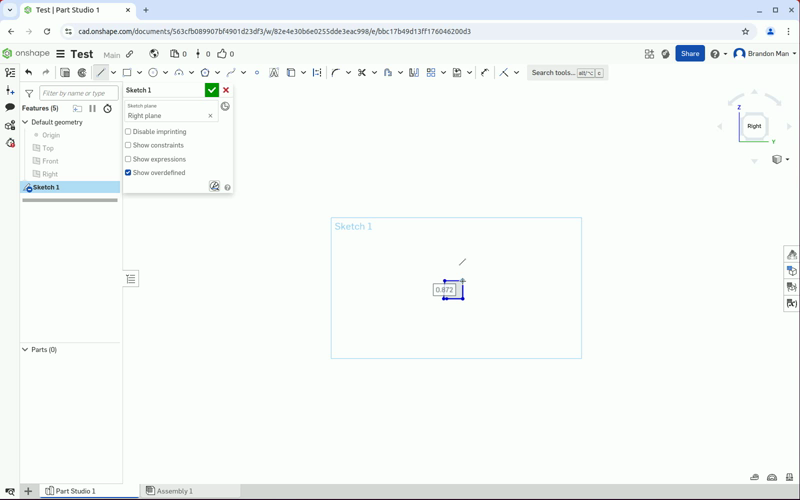
scroll(-6)
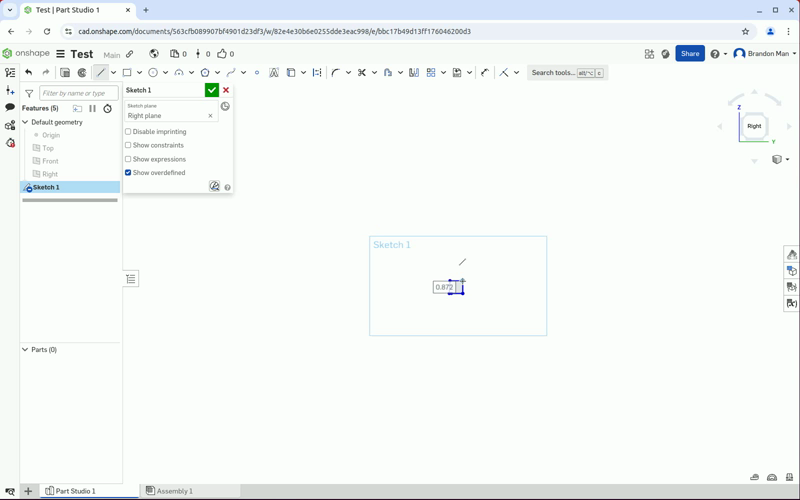
scroll(-6)
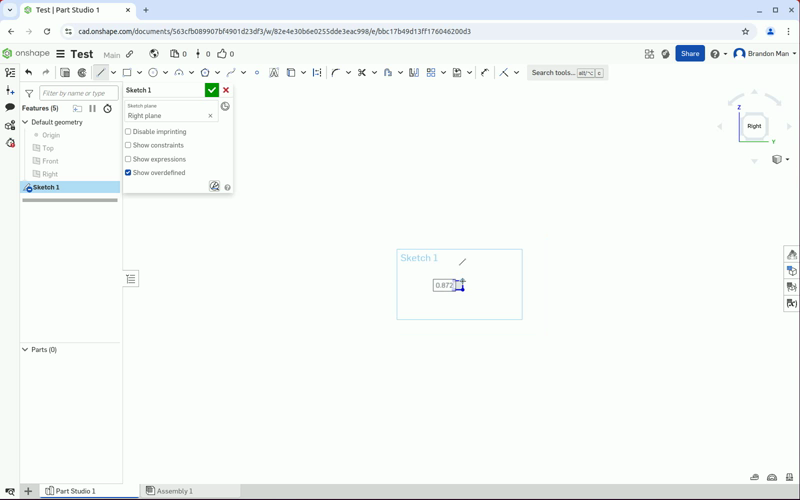
scroll(-6)
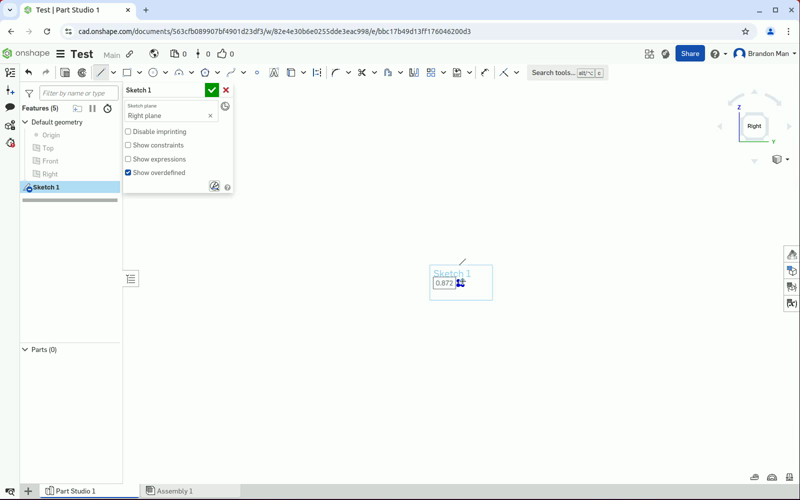
key_up(shift)
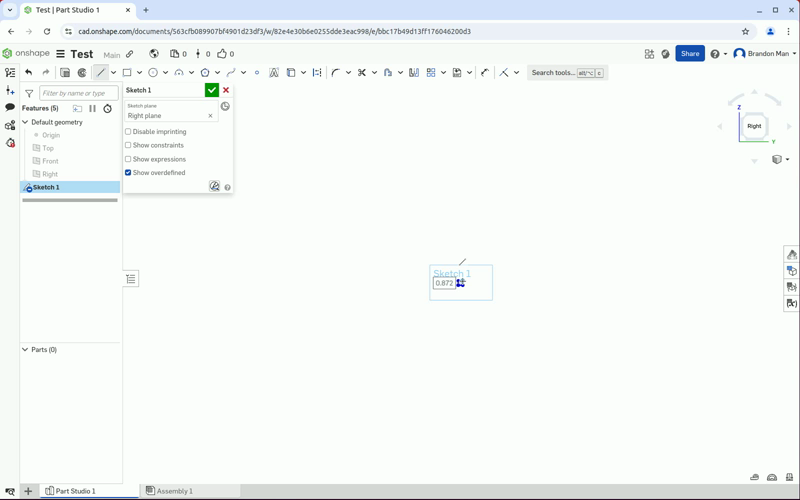
key_down(shift)
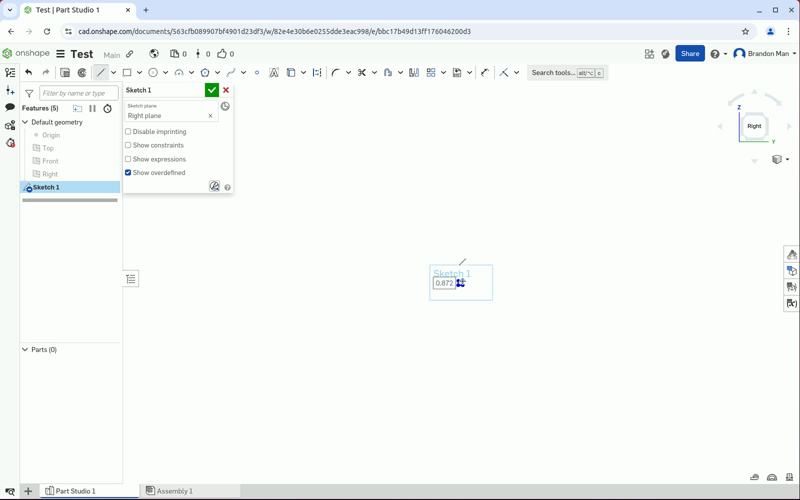
mouse_move(492, 280)
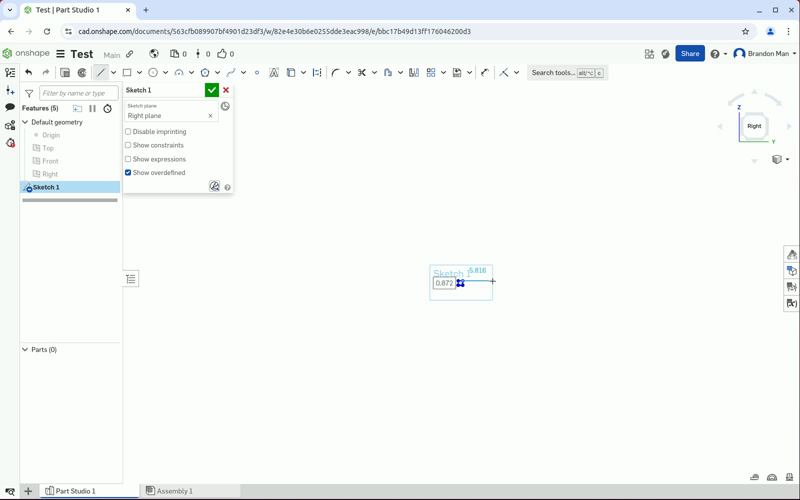
mouse_move(458, 280)
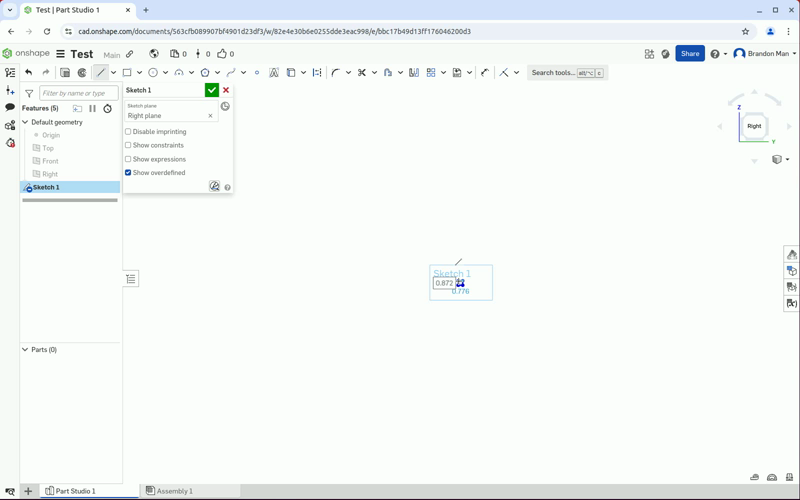
scroll(6)
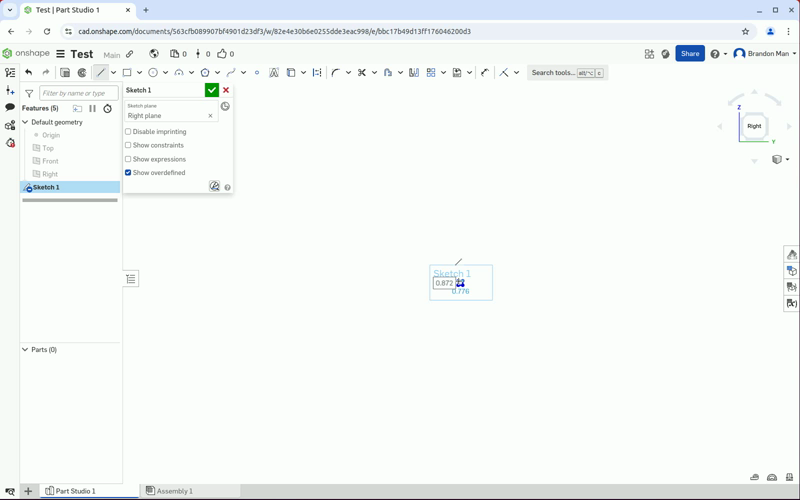
scroll(6)
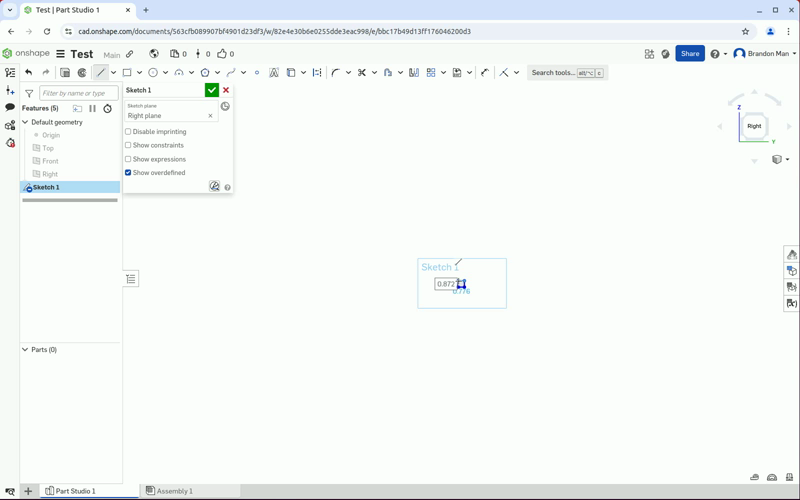
scroll(6)
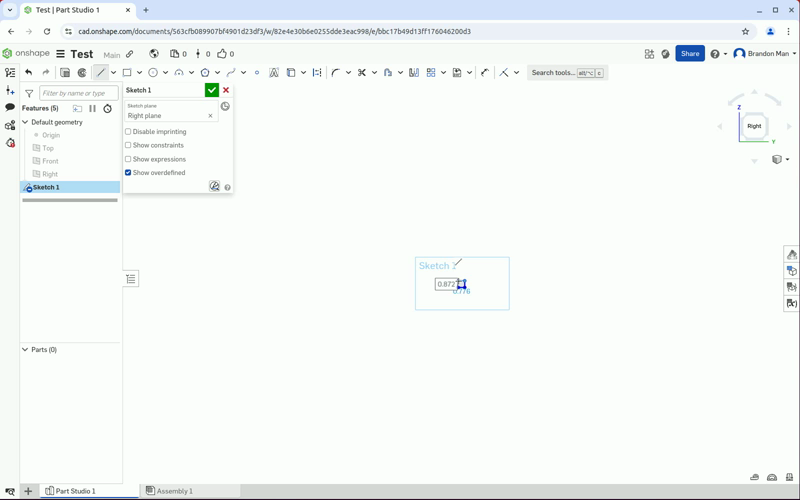
scroll(6)
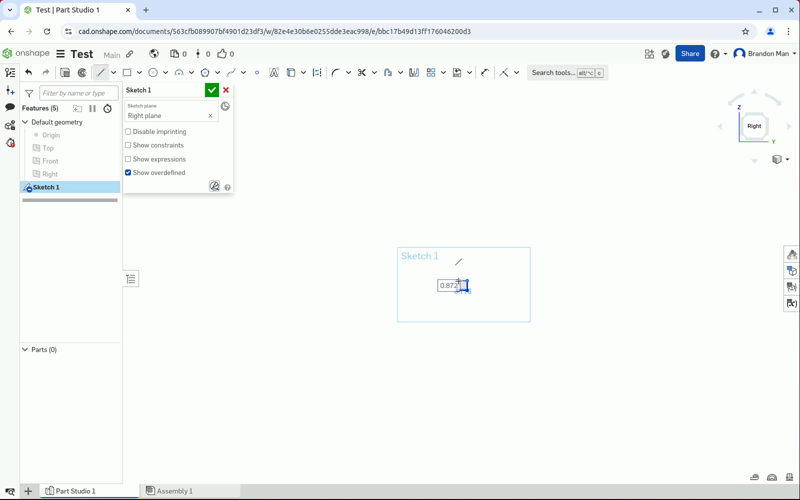
scroll(6)
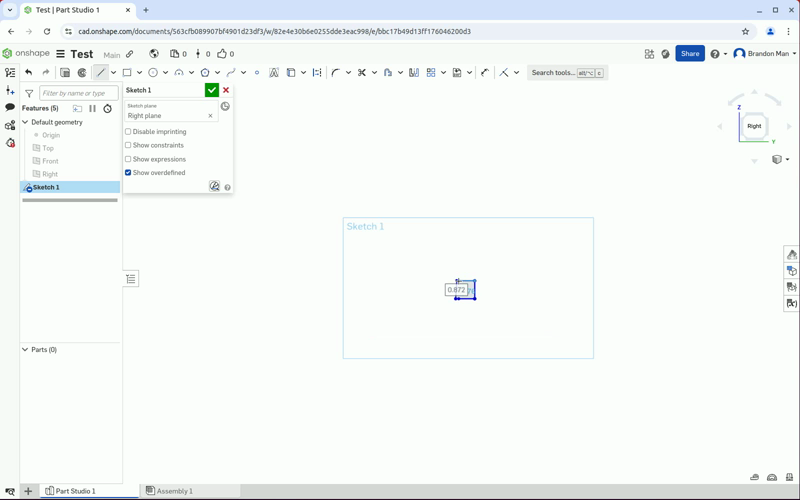
scroll(6)
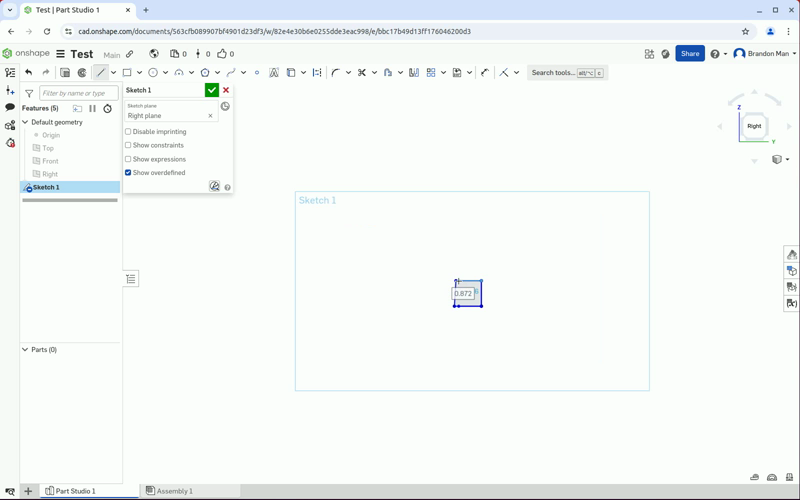
scroll(6)
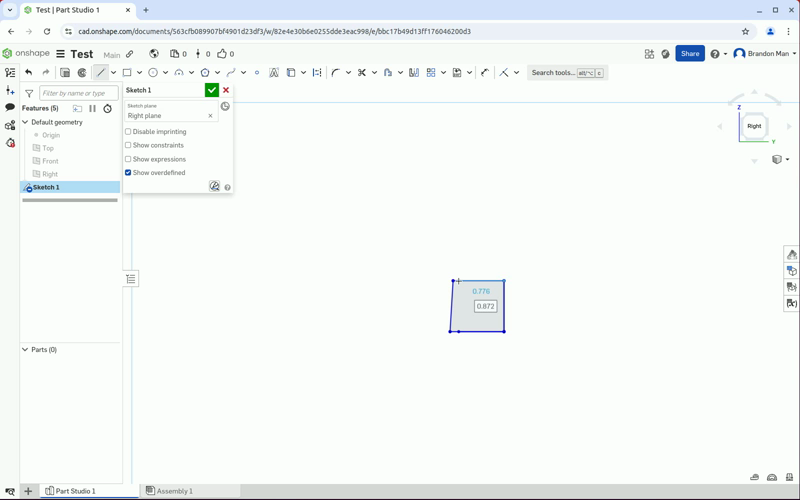
click(458, 280)
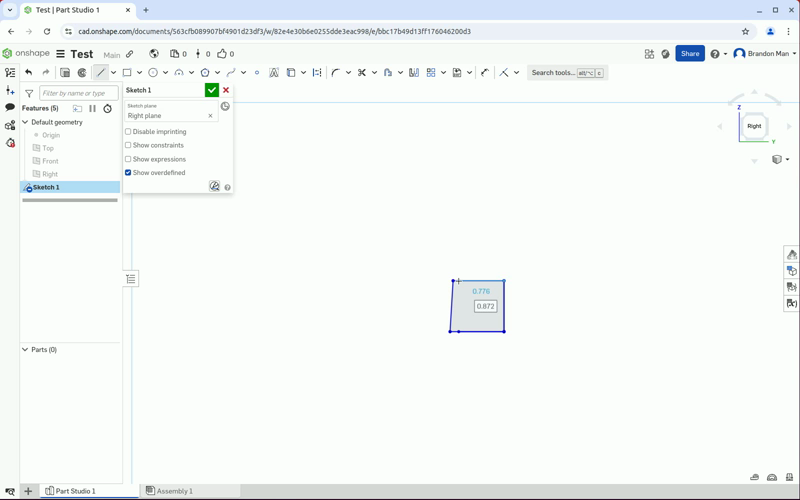
scroll(-6)
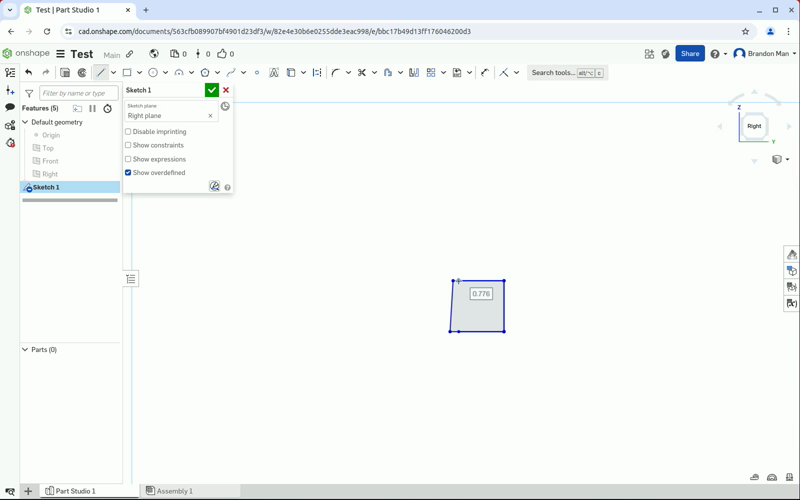
scroll(-6)
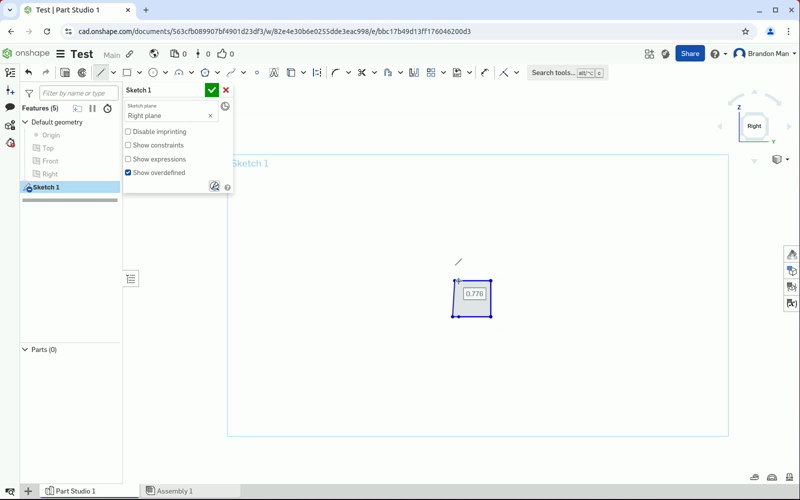
scroll(-6)
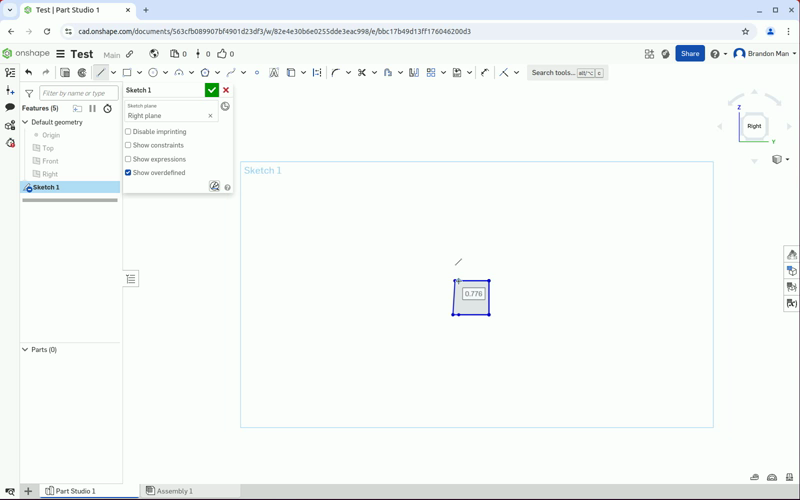
scroll(-6)
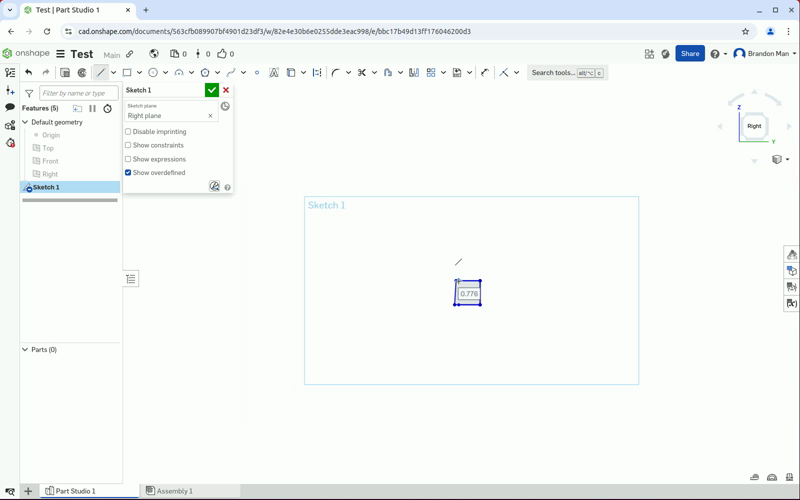
scroll(-6)
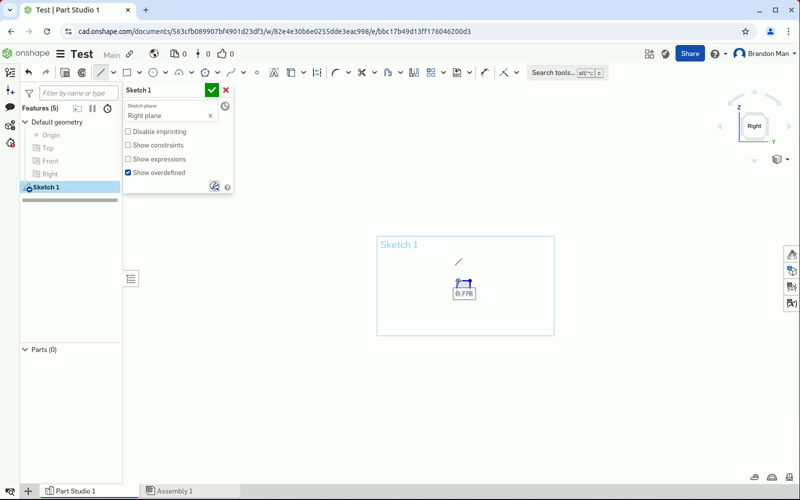
scroll(-6)
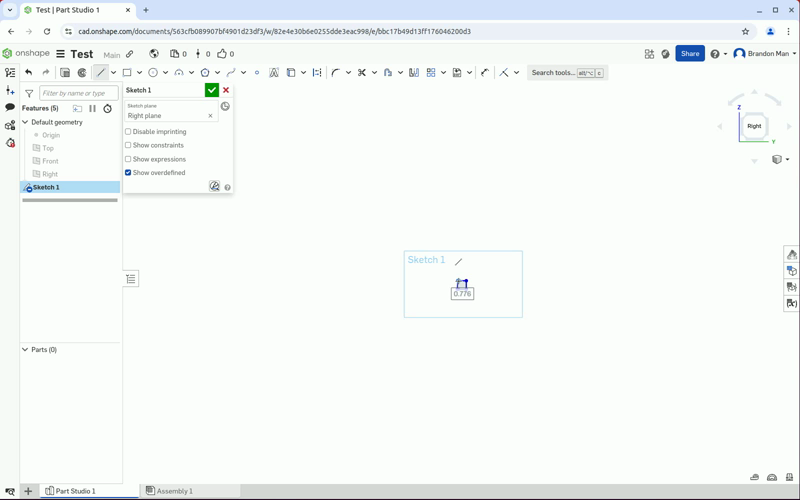
scroll(-6)
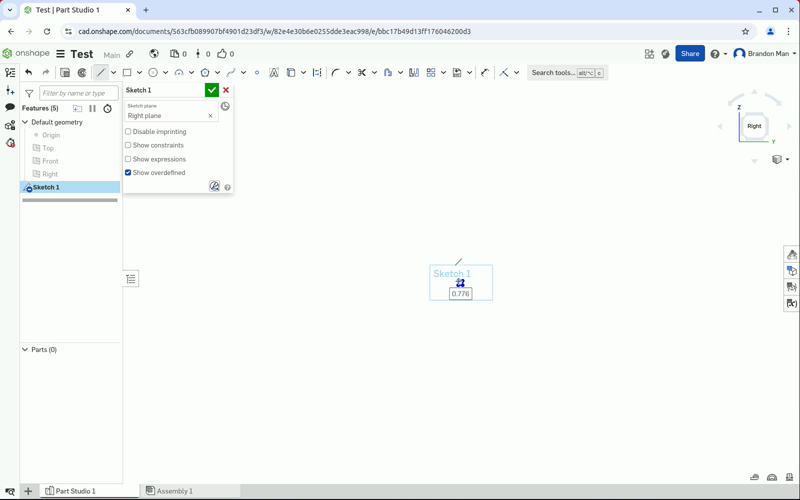
key_up(shift)
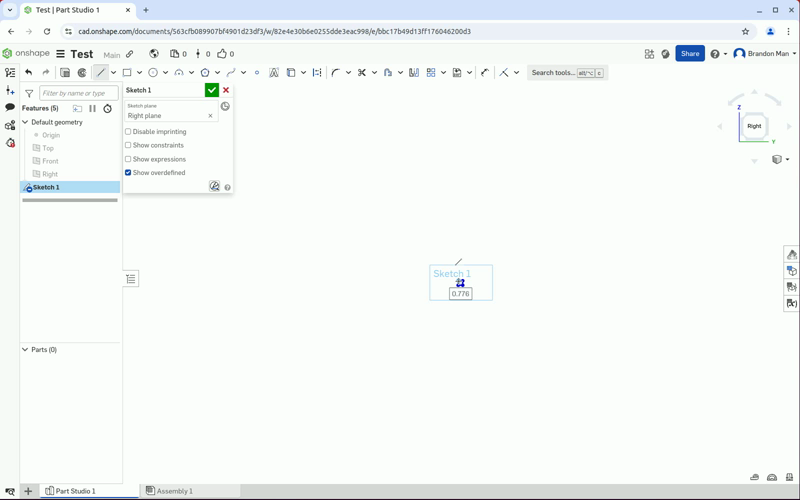
mouse_move(488, 280)
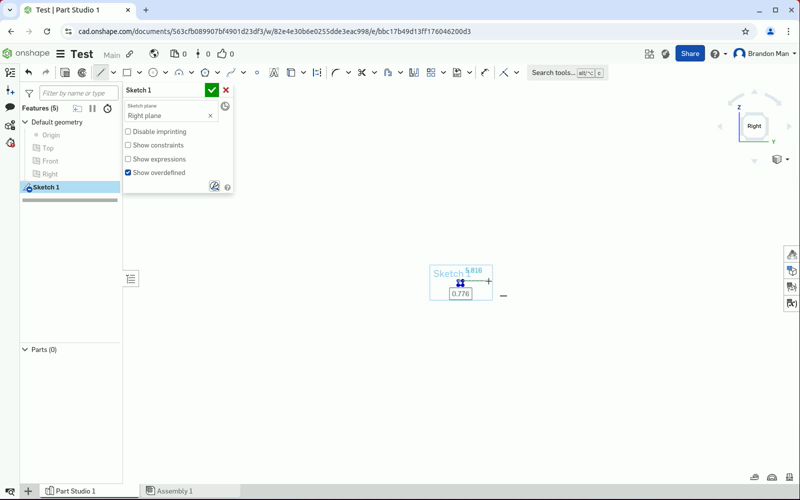
key_down(shift)
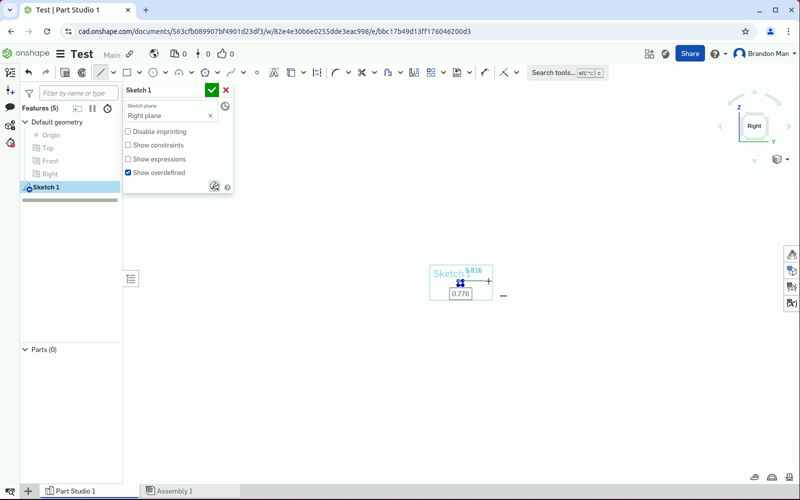
mouse_move(458, 285)
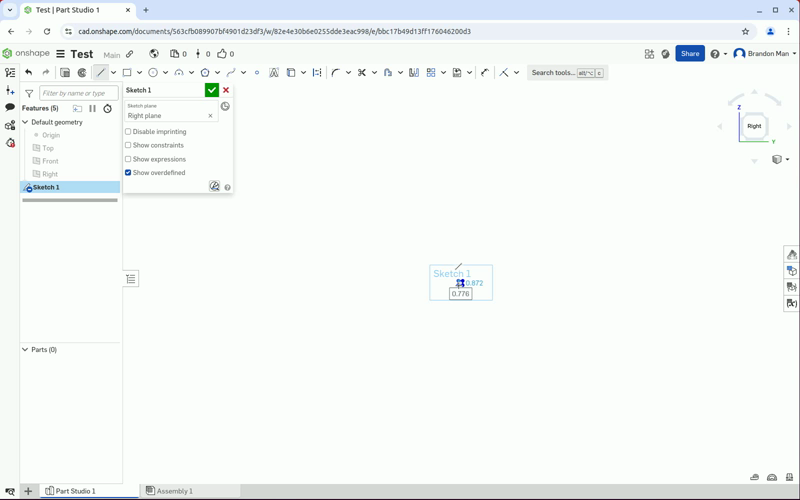
scroll(6)
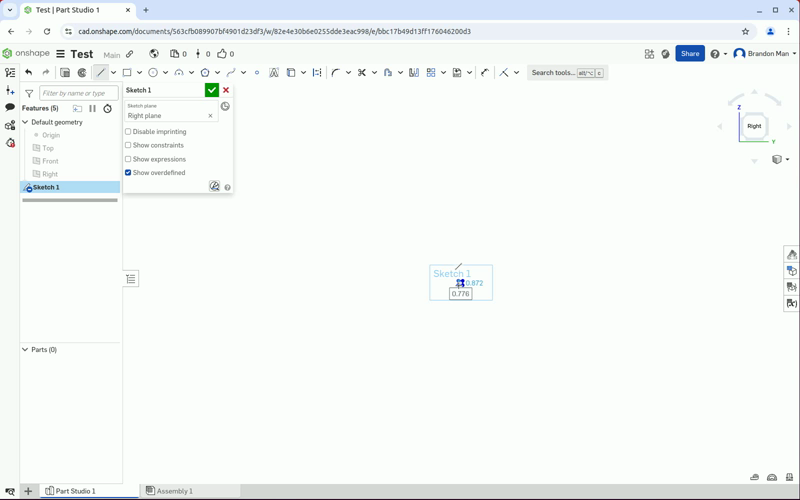
scroll(6)
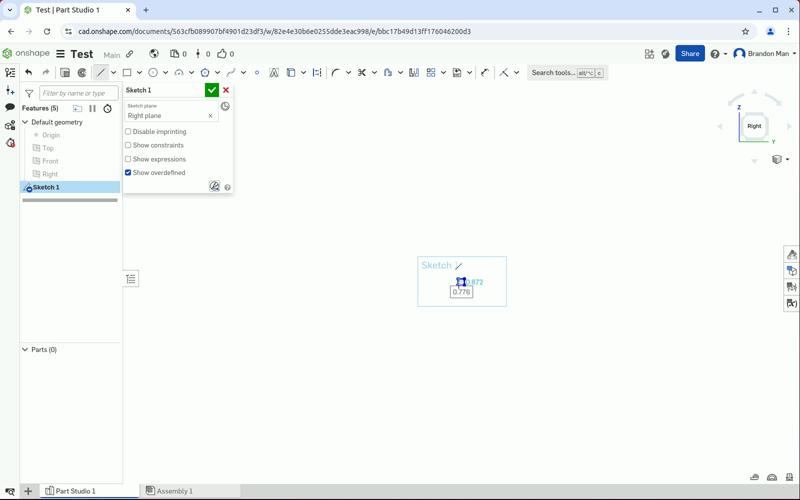
scroll(6)
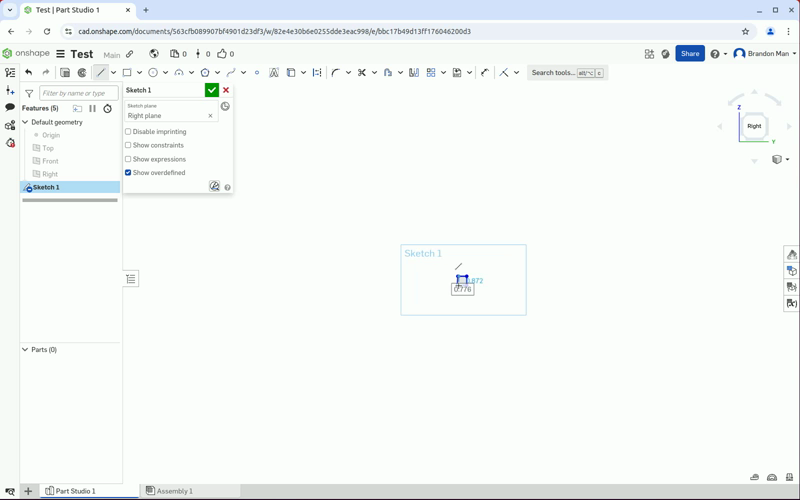
scroll(6)
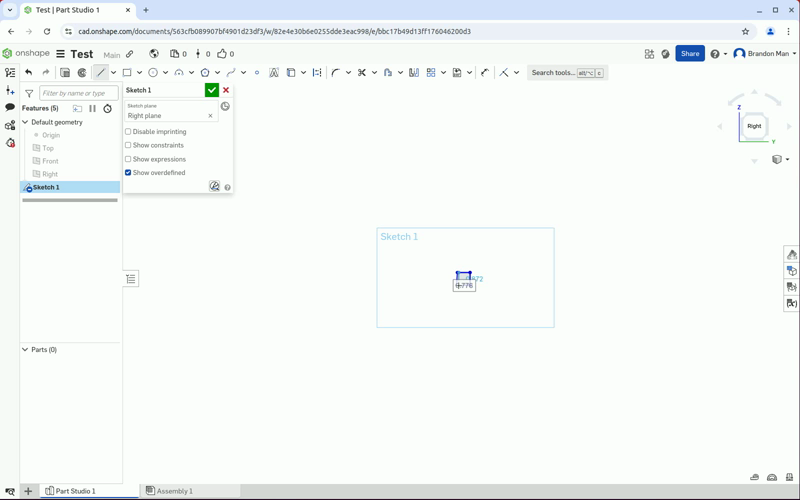
scroll(6)
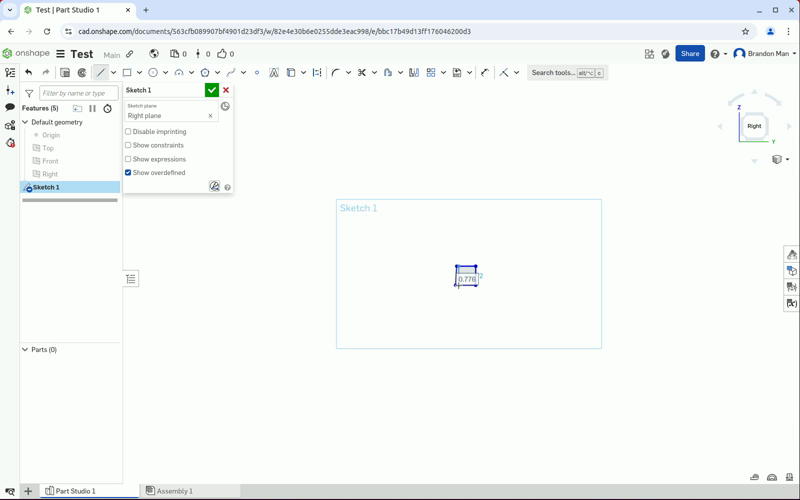
scroll(6)
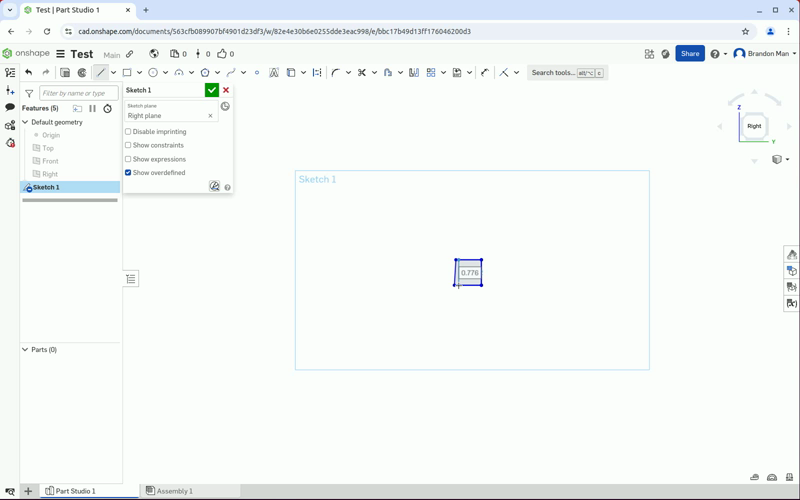
scroll(6)
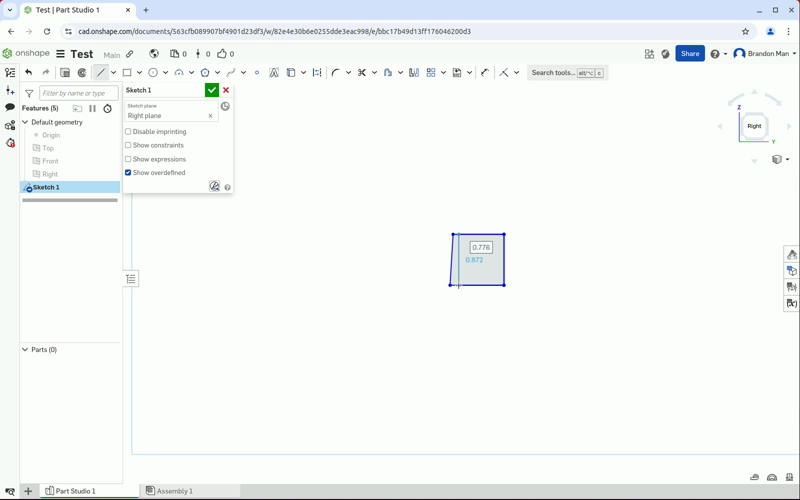
key_up(shift)
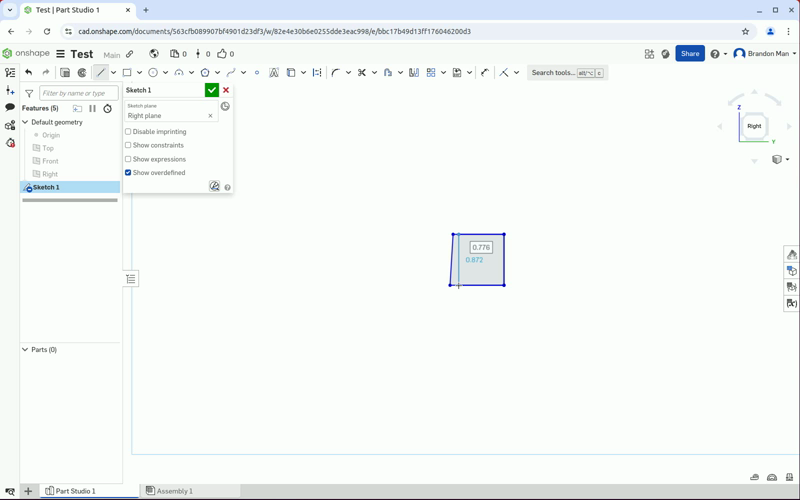
click(458, 285)
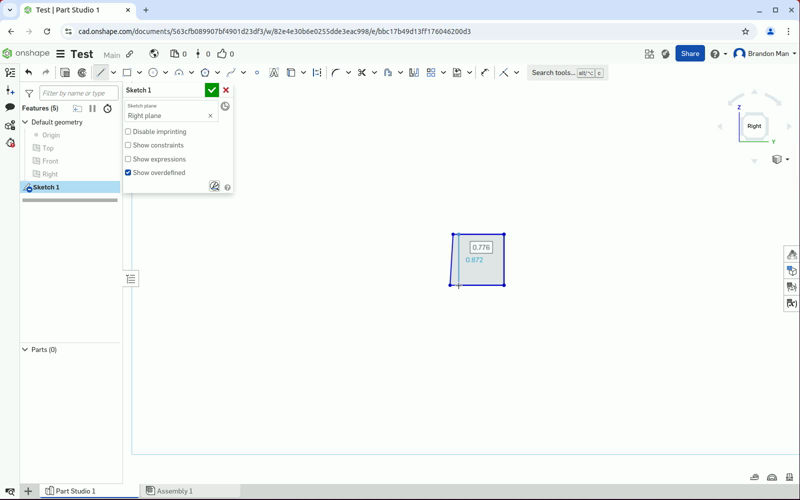
scroll(-6)
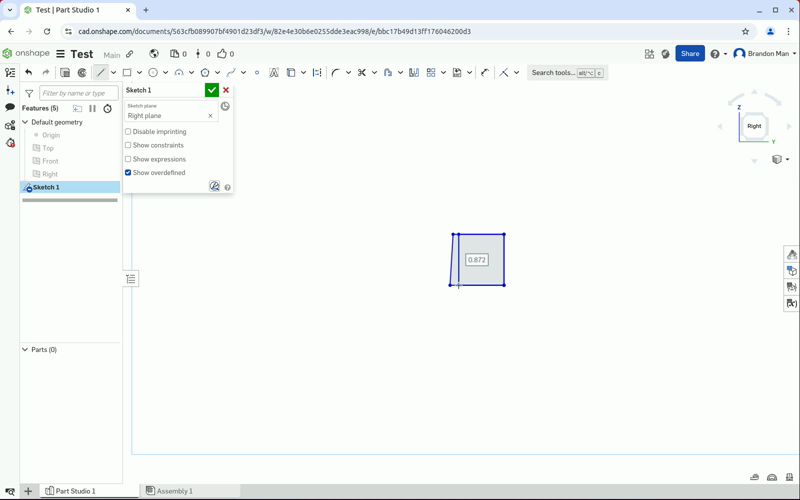
scroll(-6)
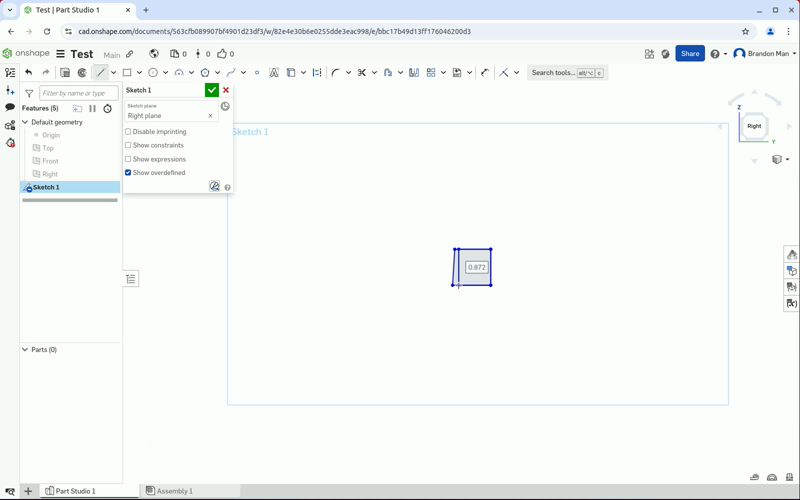
scroll(-6)
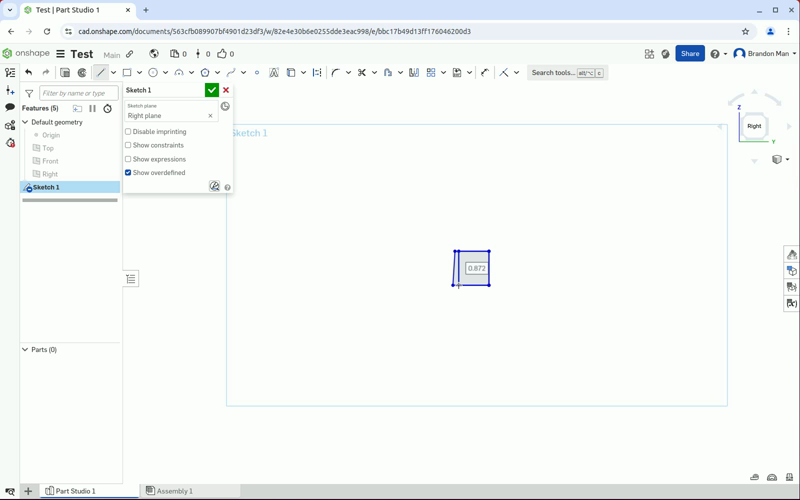
scroll(-6)
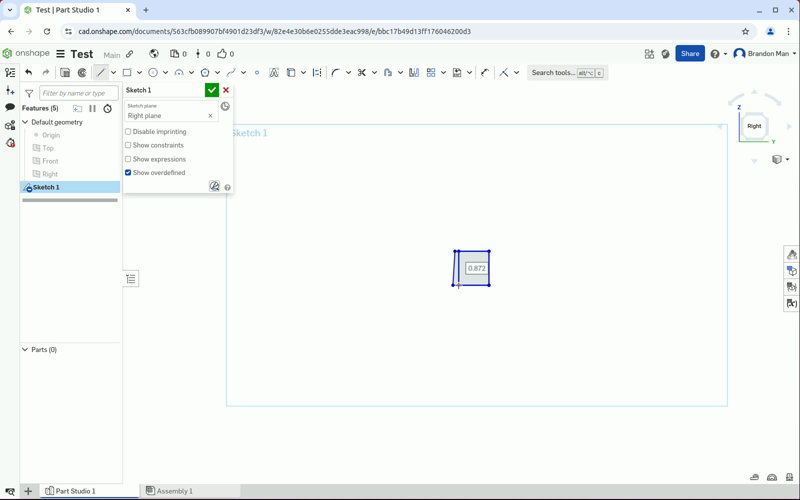
scroll(-6)
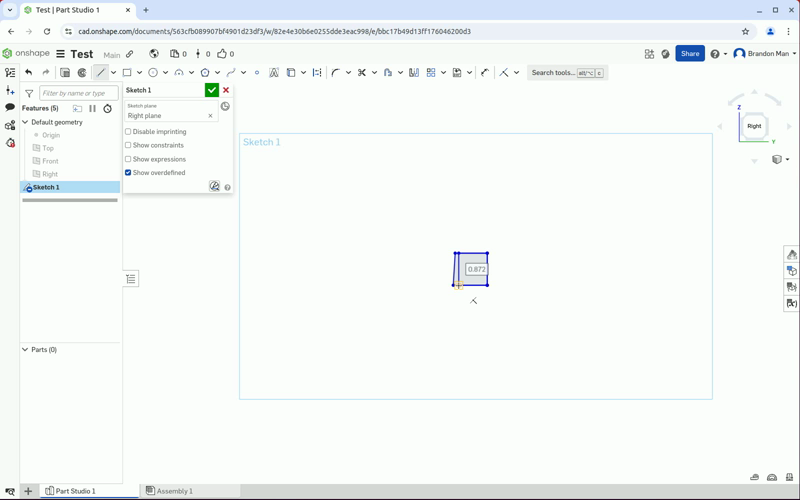
scroll(-6)
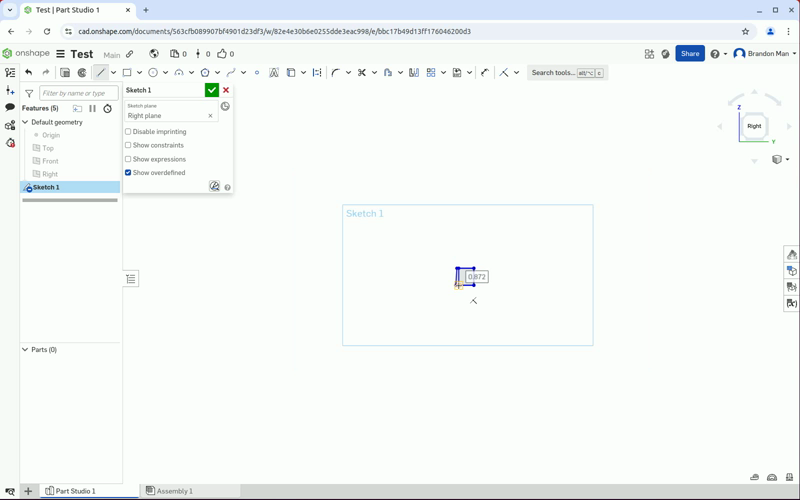
scroll(-6)
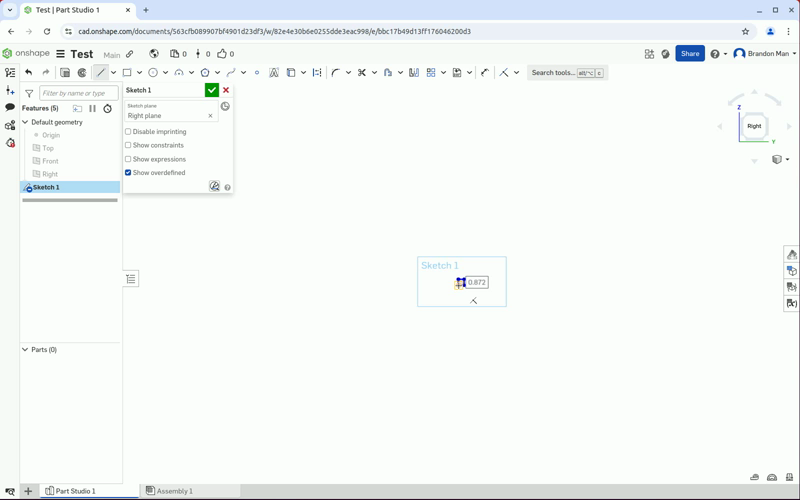
key(esc)
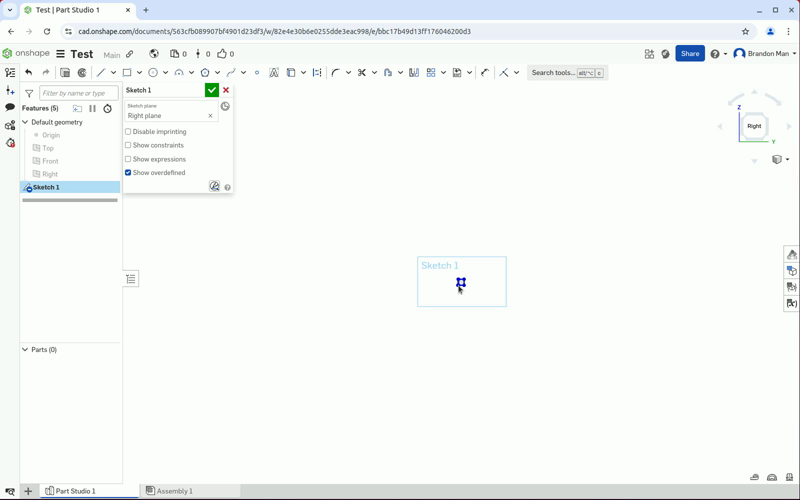
mouse_move(459, 285)
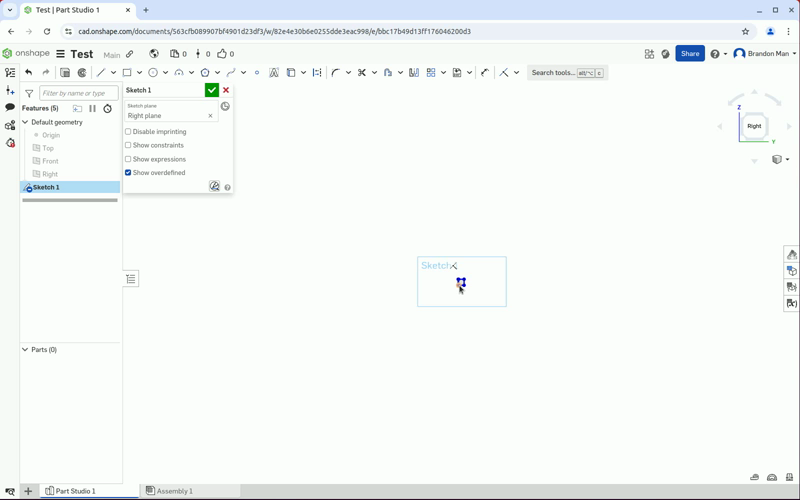
scroll(6)
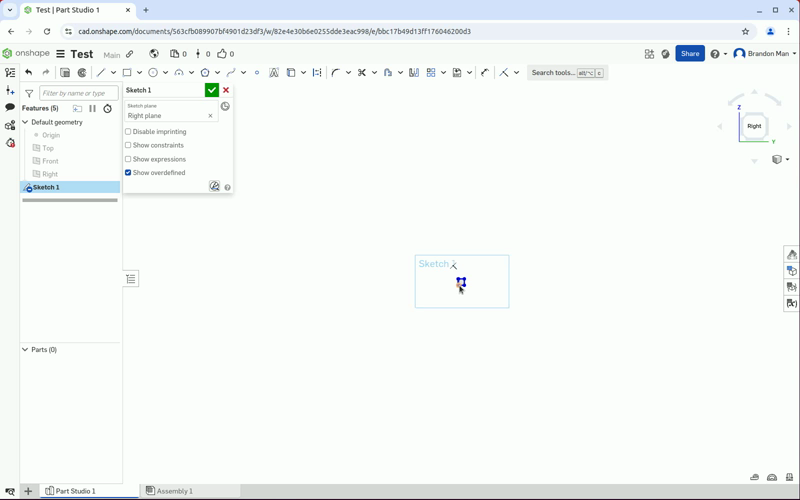
scroll(6)
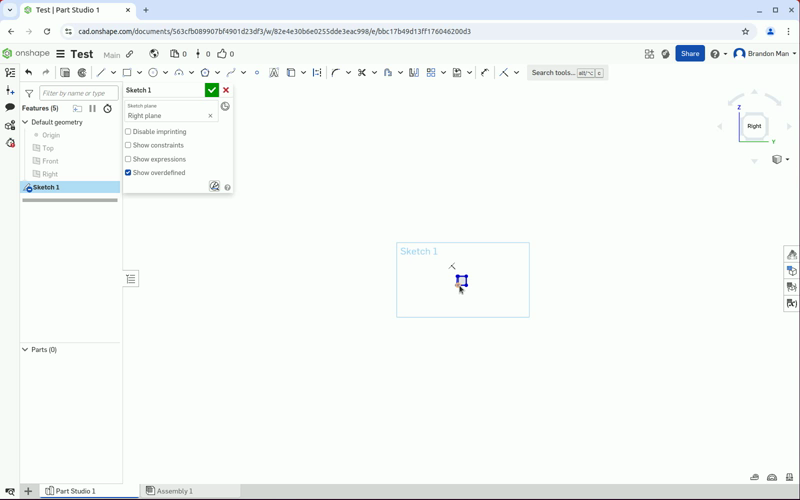
scroll(6)
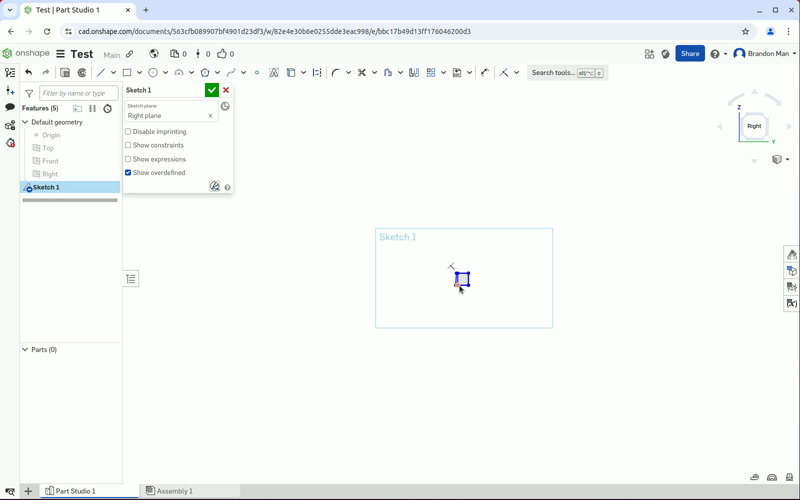
scroll(6)
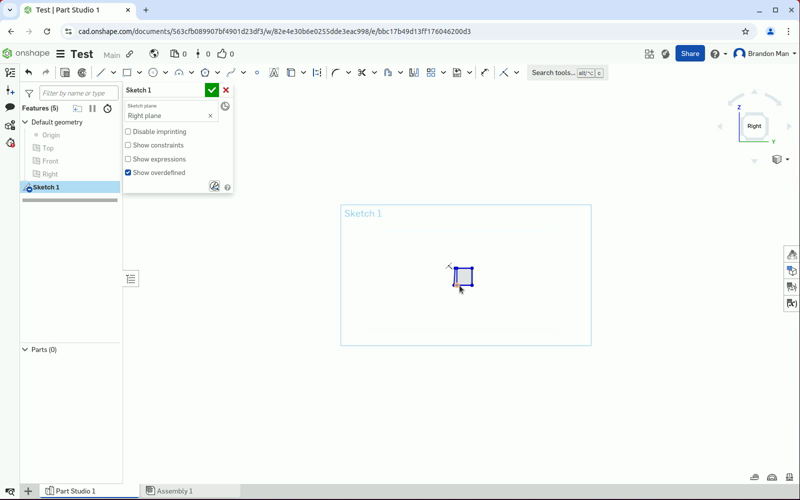
scroll(6)
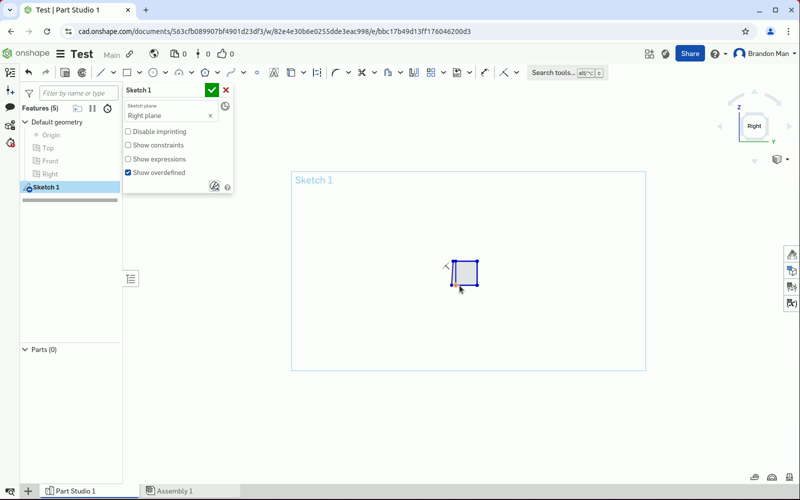
scroll(6)
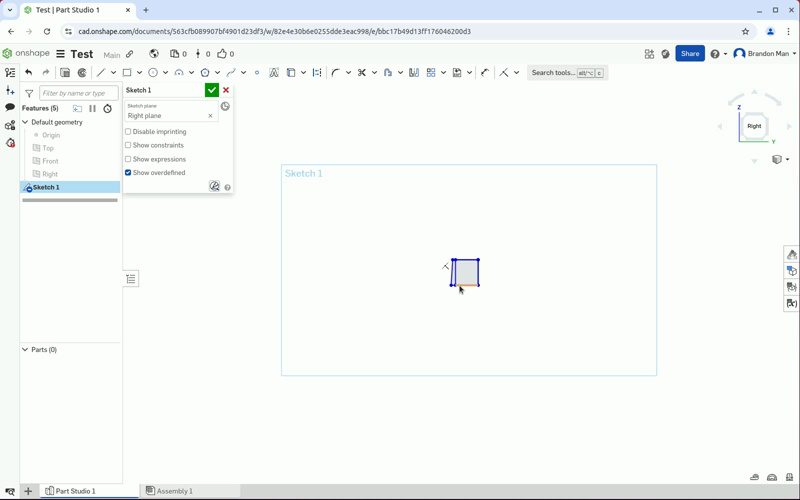
scroll(6)
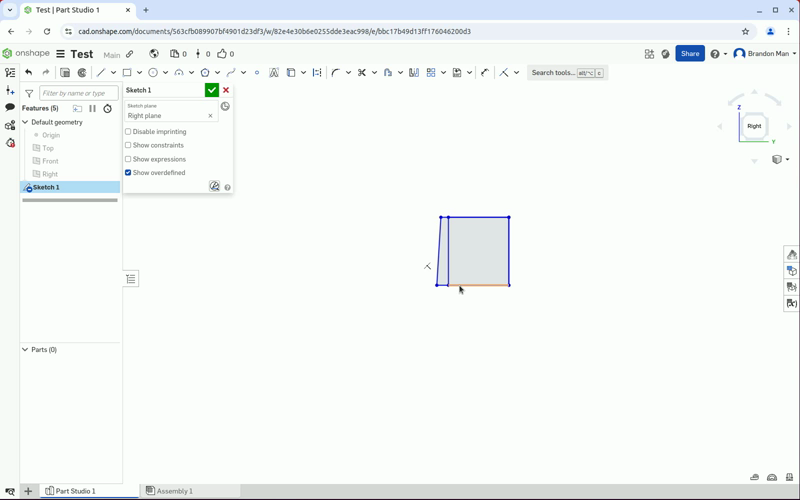
click(459, 285)
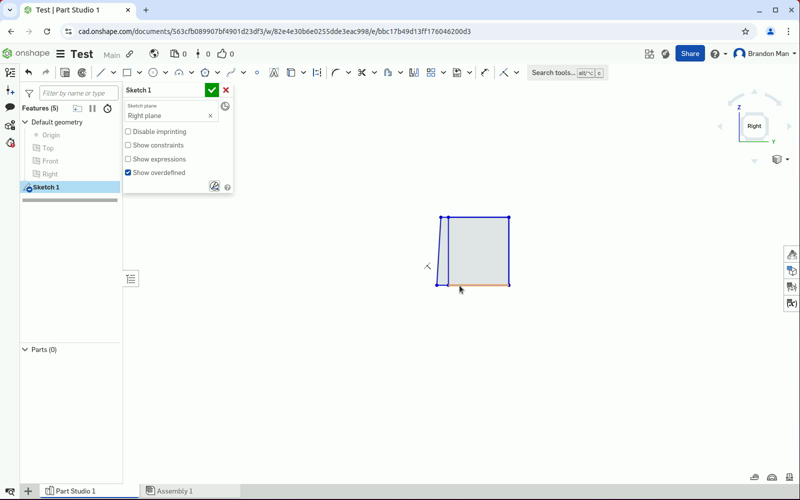
scroll(-6)
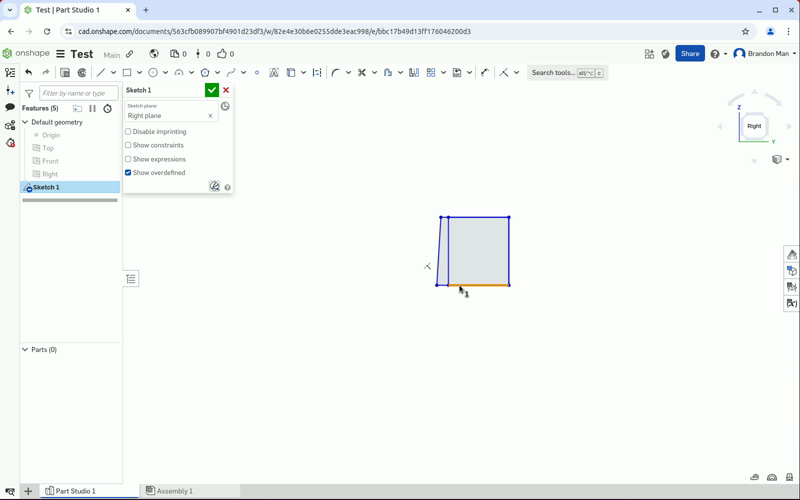
scroll(-6)
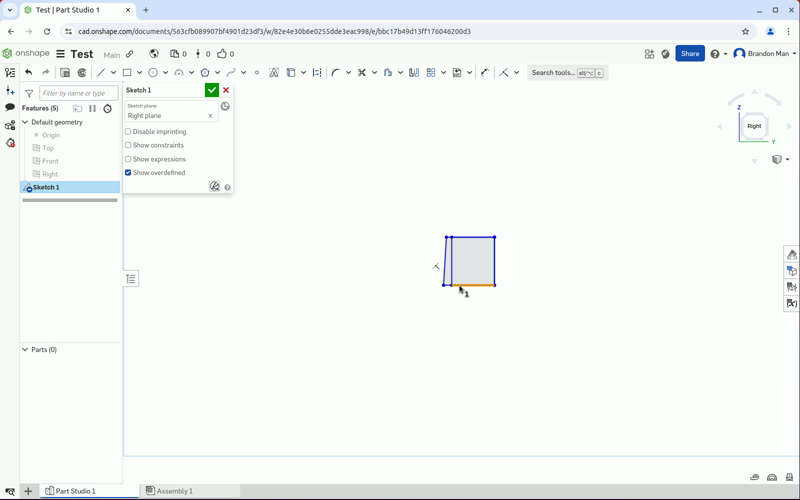
scroll(-6)
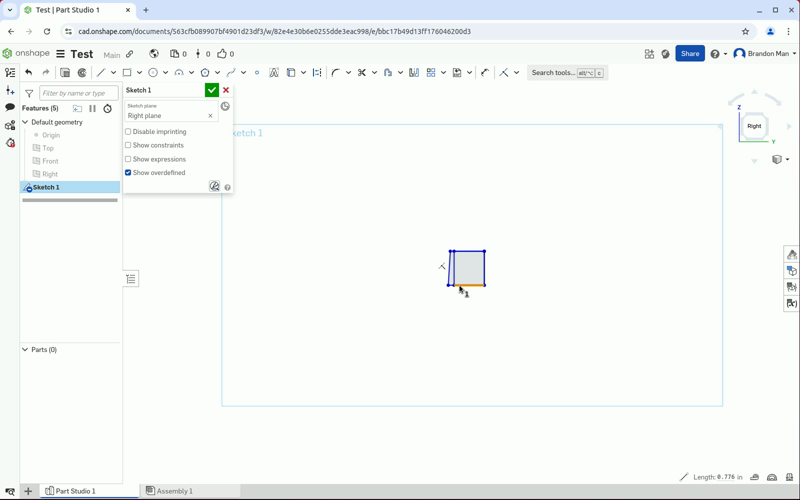
scroll(-6)
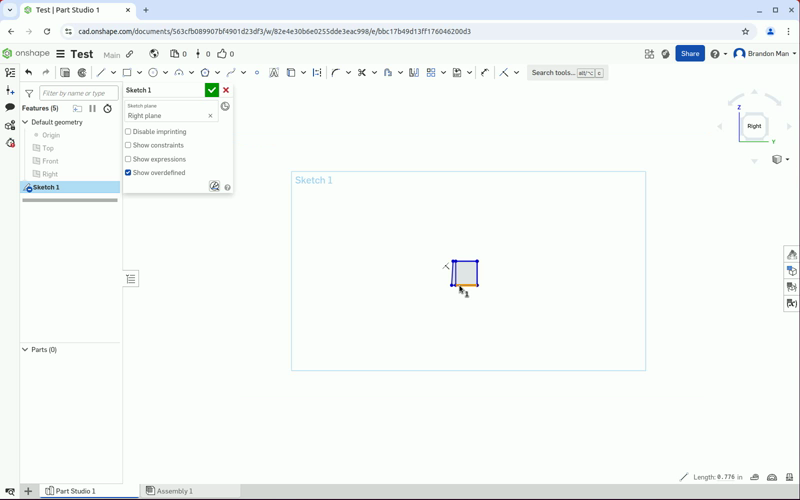
scroll(-6)
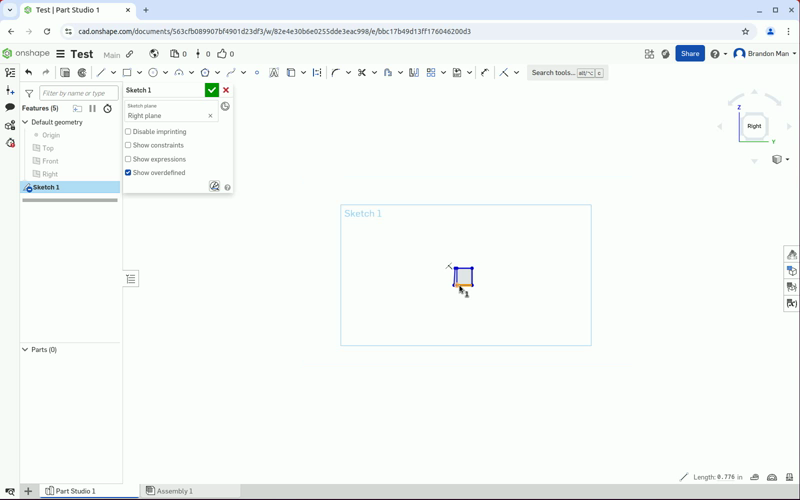
scroll(-6)
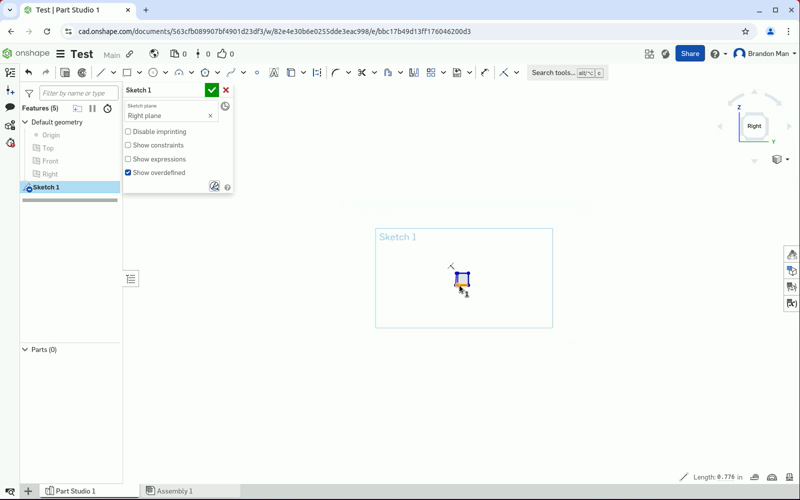
scroll(-6)
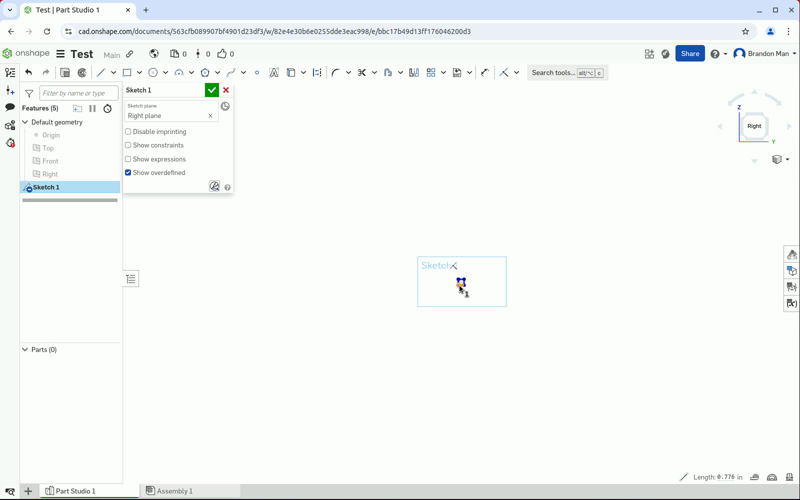
mouse_move(73, 352)
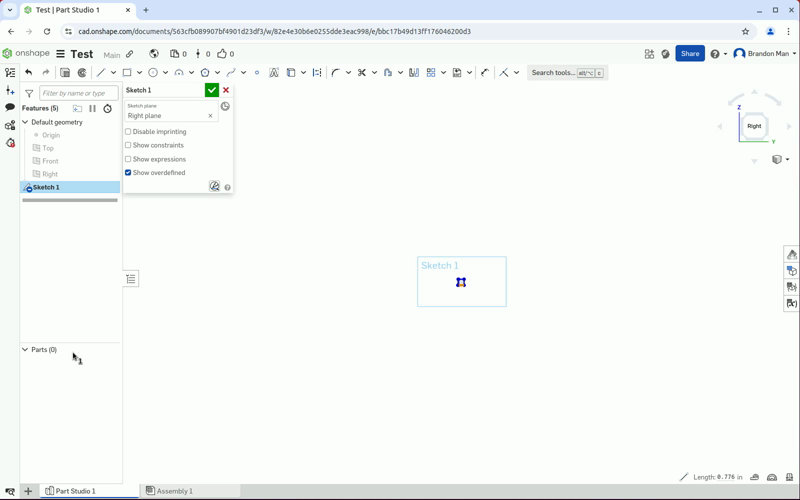
key(shift+y)
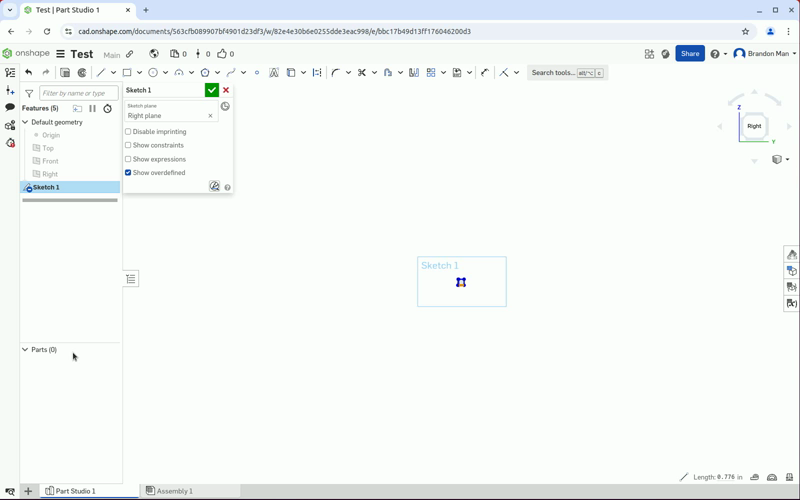
key(shift+e)
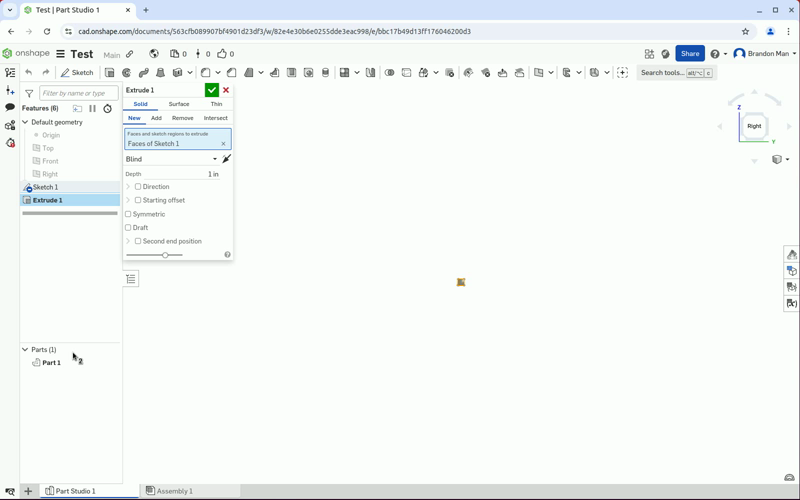
mouse_move(143, 106)
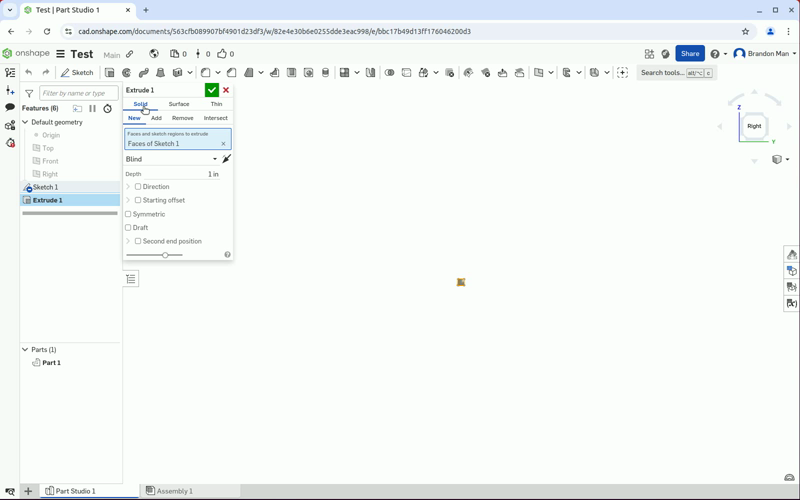
click(143, 106)
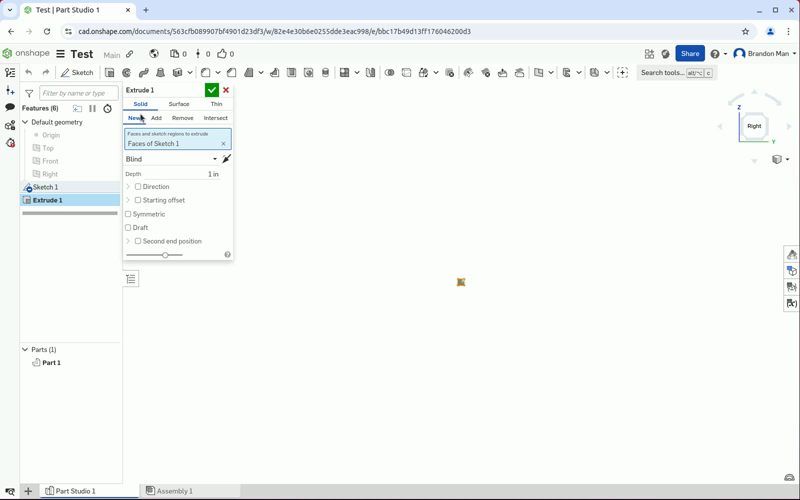
mouse_move(137, 120)
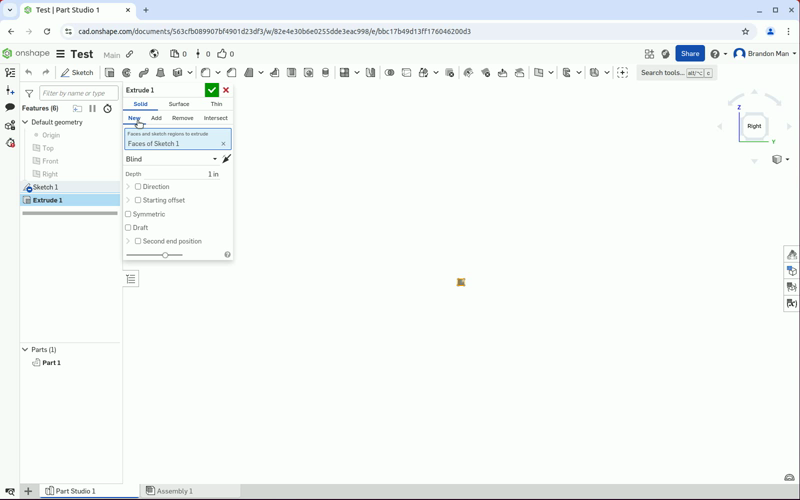
click(137, 120)
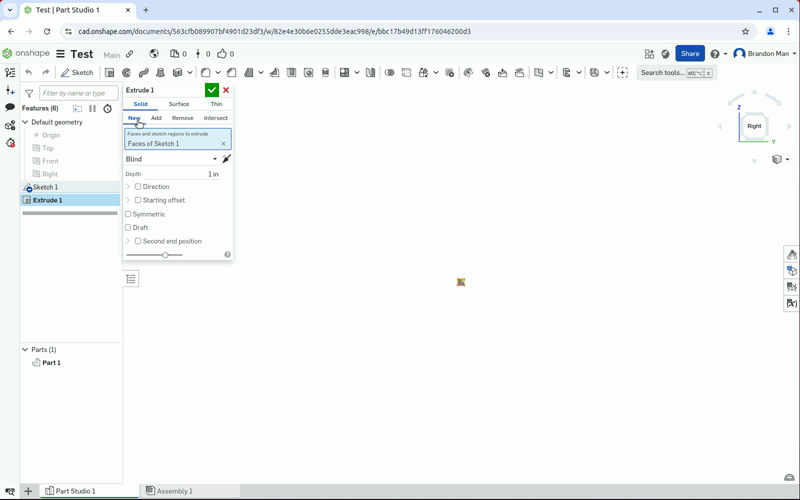
key(tab, 4)
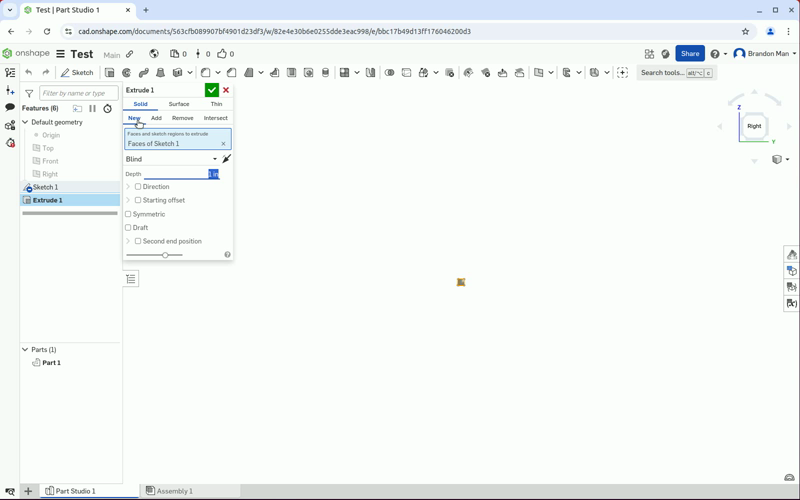
text(22.145)
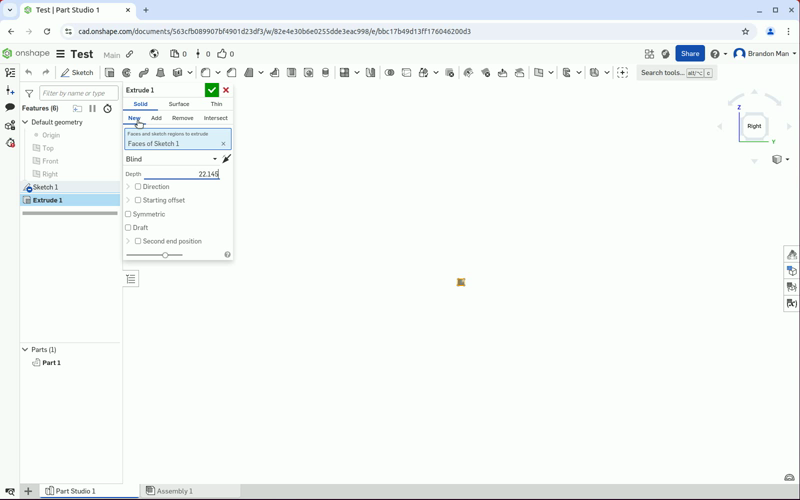
key(enter)
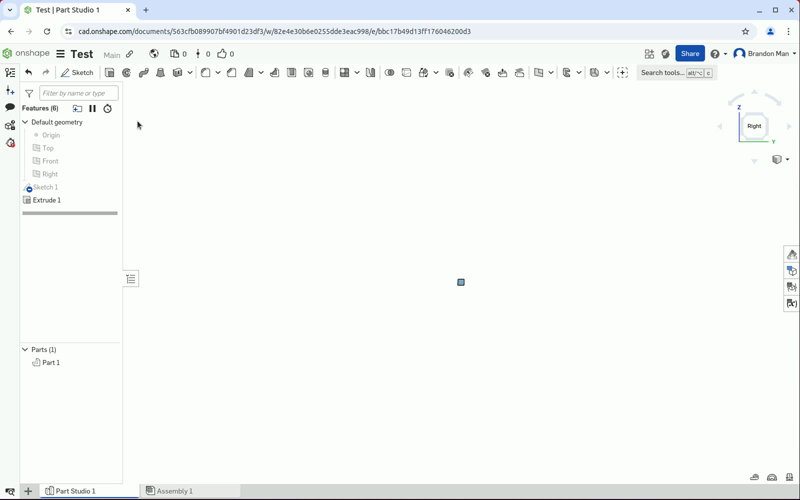
key(shift+h)
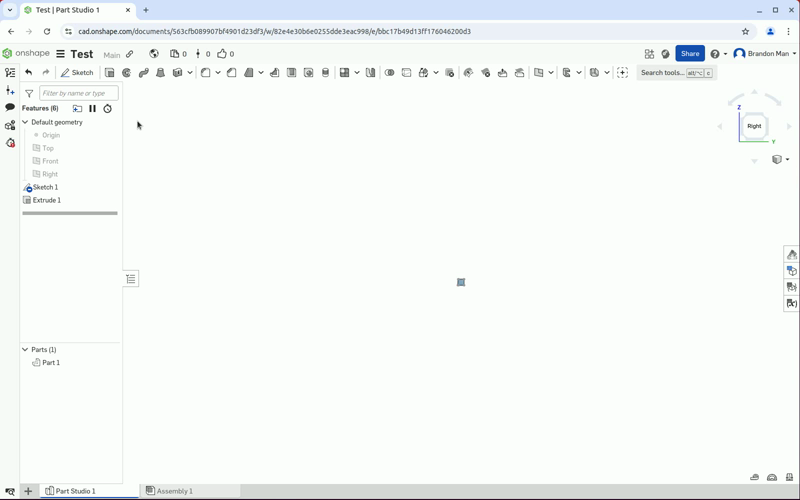
key(shift+h)
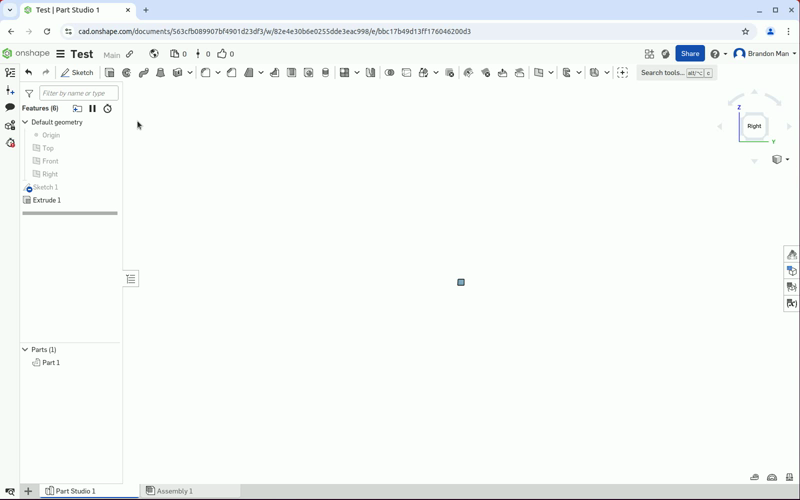
mouse_move(73, 189)
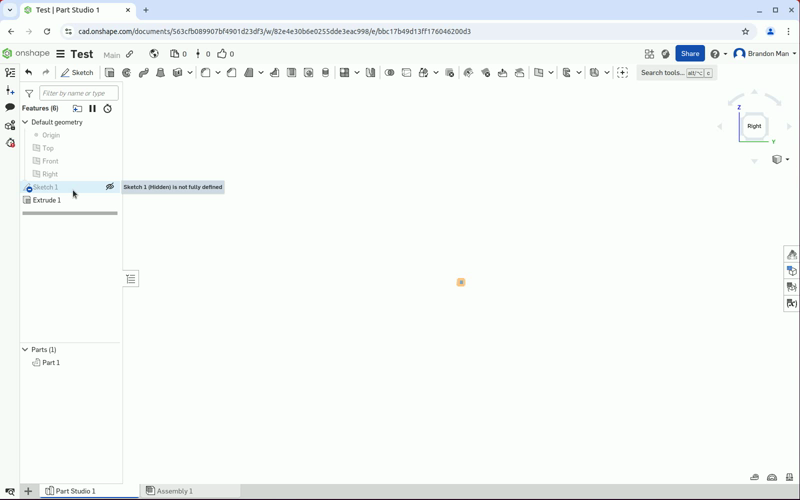
click(73, 189)
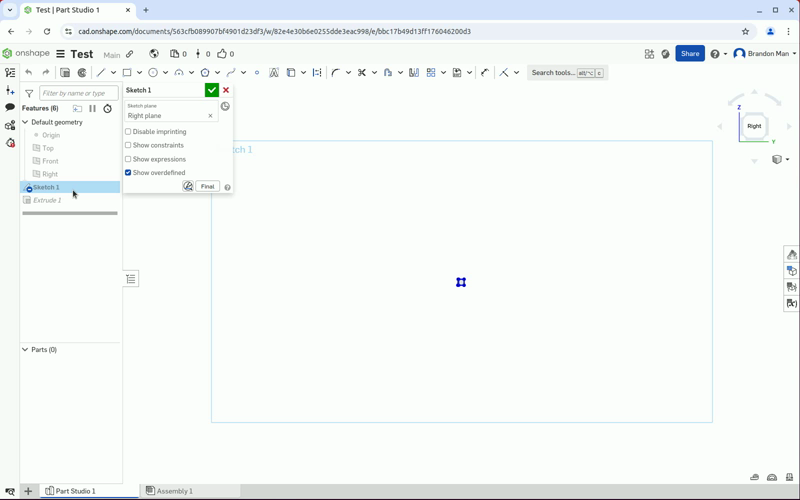
mouse_move(229, 92)
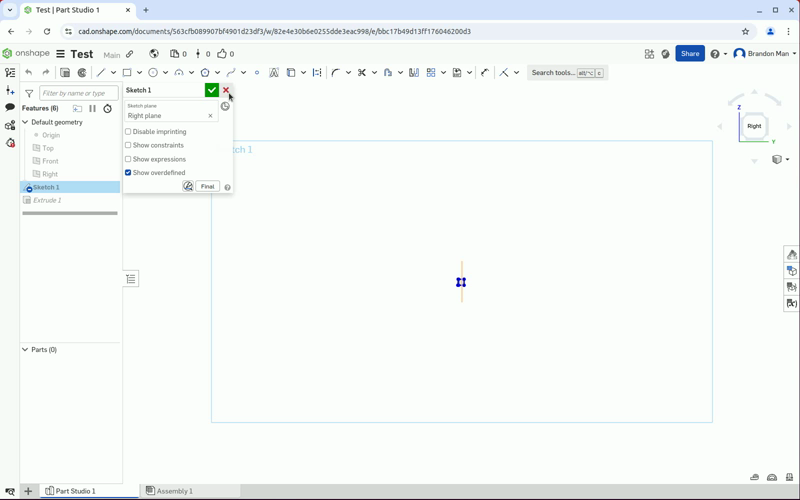
click(229, 92)
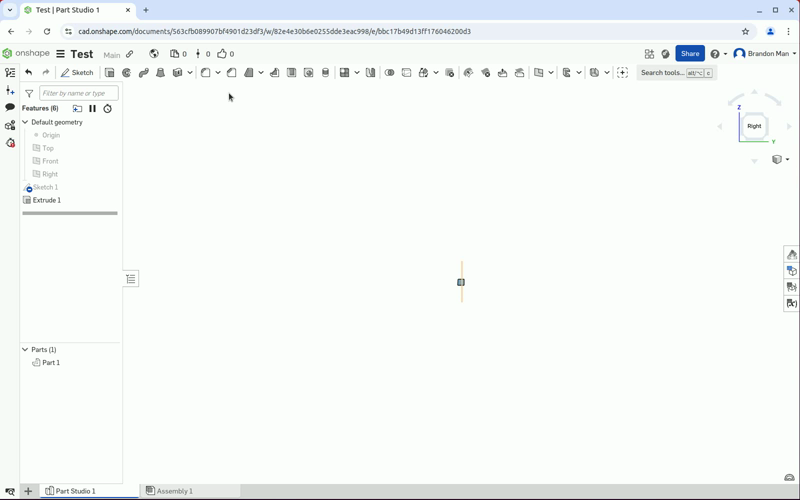
mouse_move(541, 75)
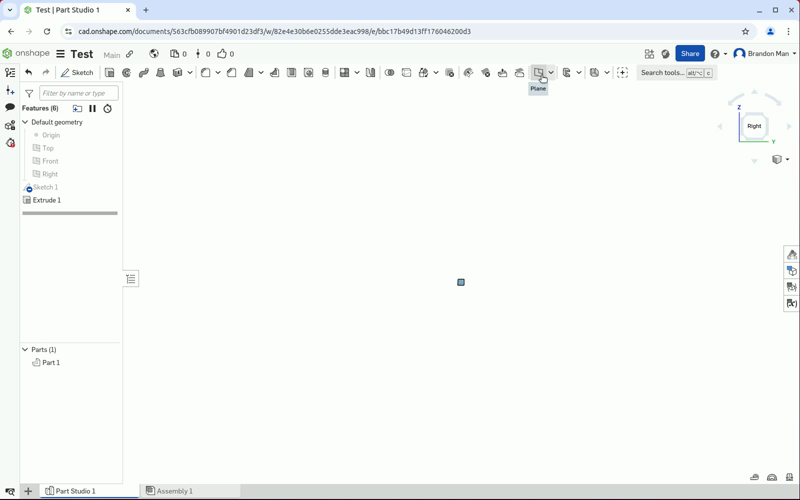
click(541, 75)
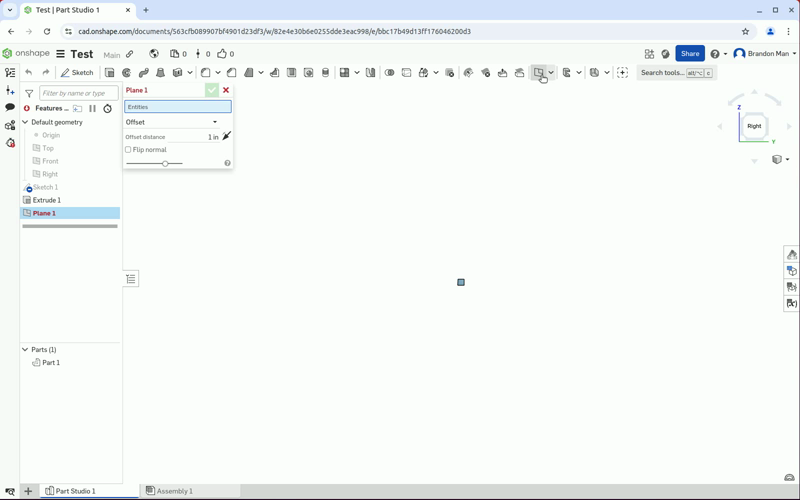
mouse_move(73, 176)
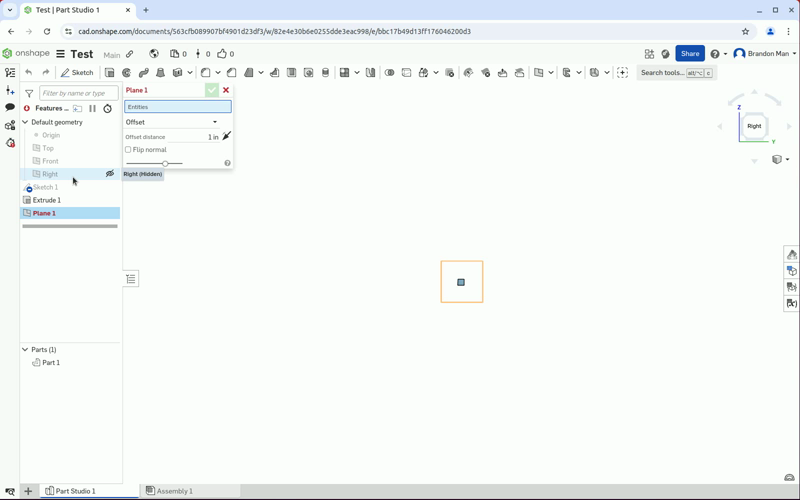
click(73, 176)
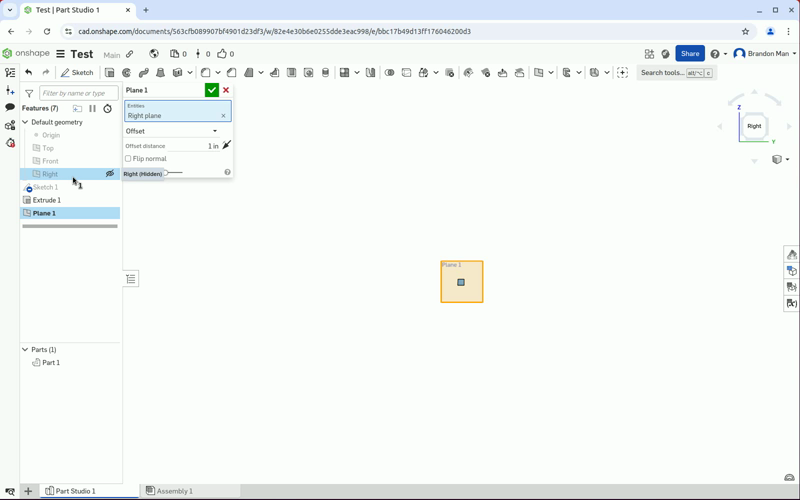
key(tab, 2)
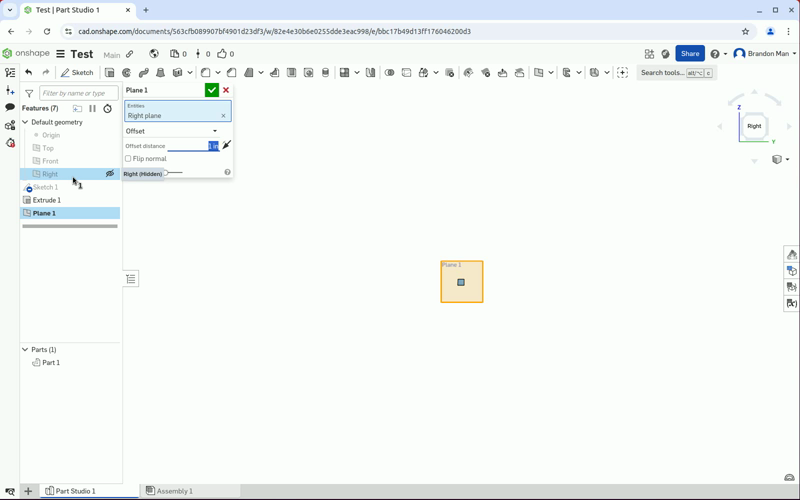
text(22.153)
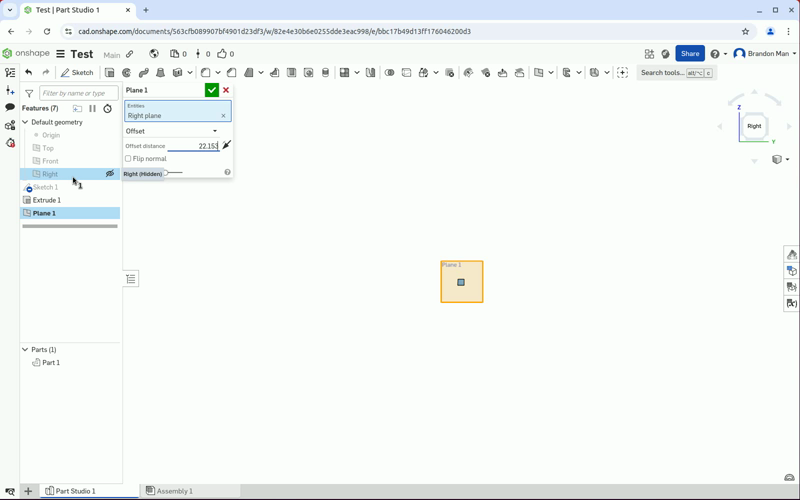
key(enter, 2)
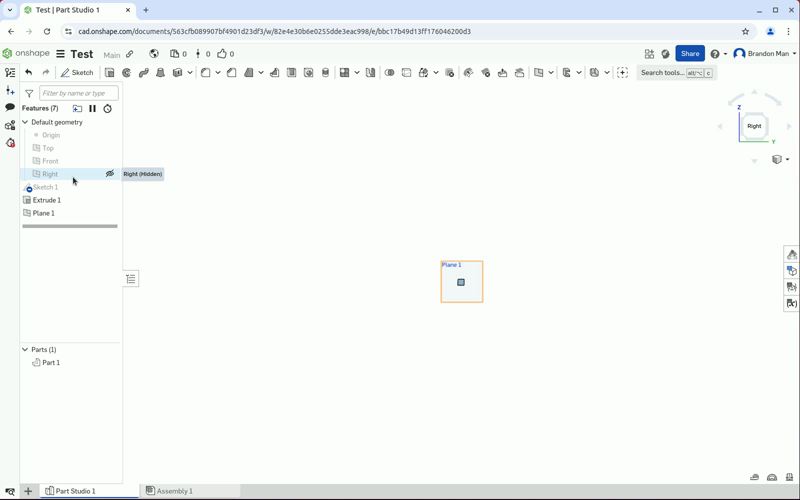
key(shift+s)
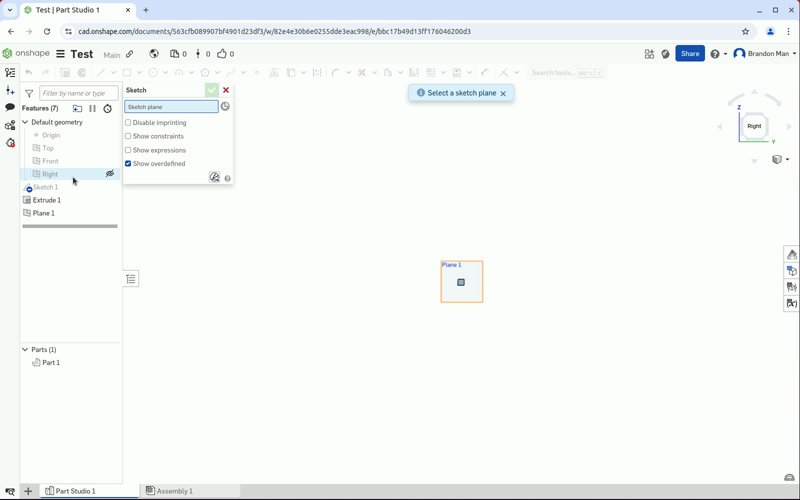
mouse_move(73, 215)
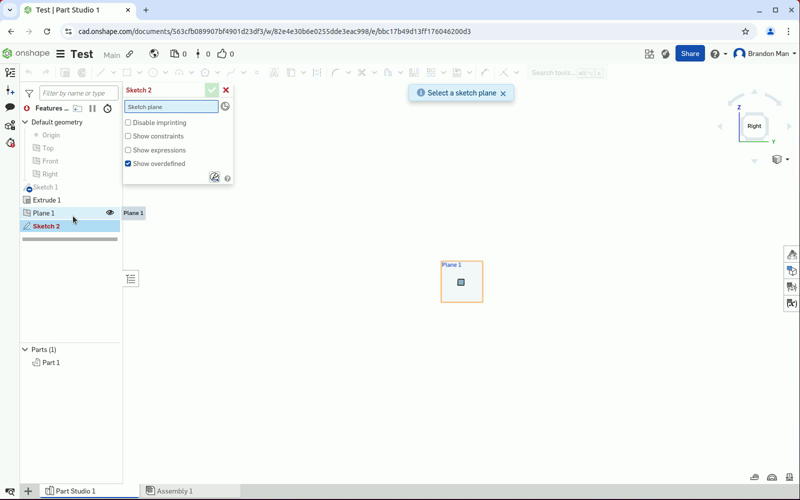
click(73, 215)
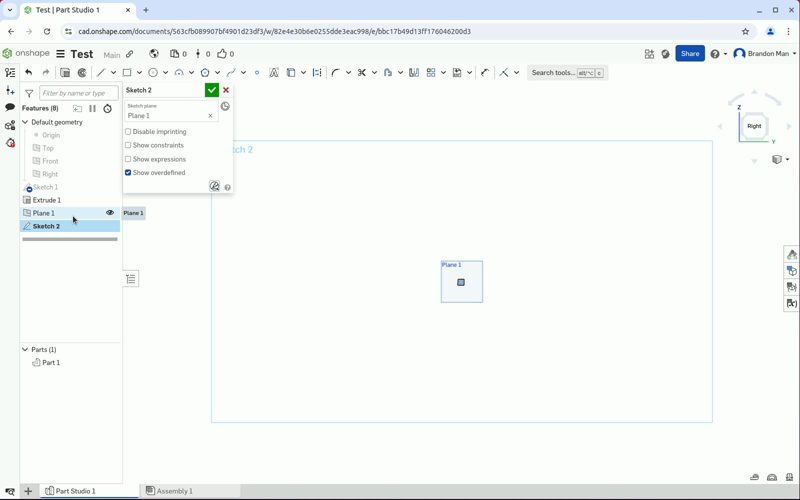
mouse_move(73, 352)
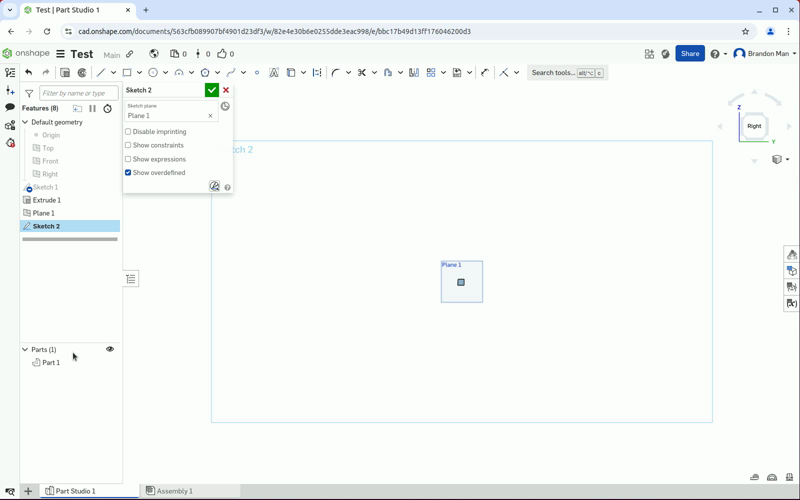
key(y)
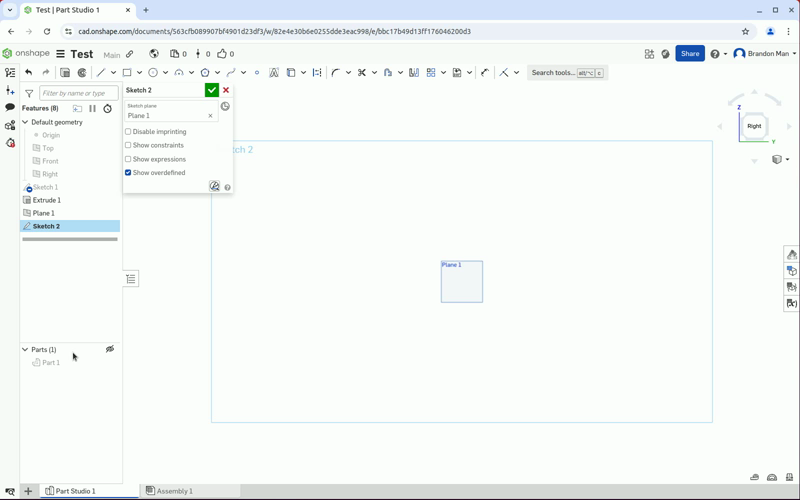
key(l)
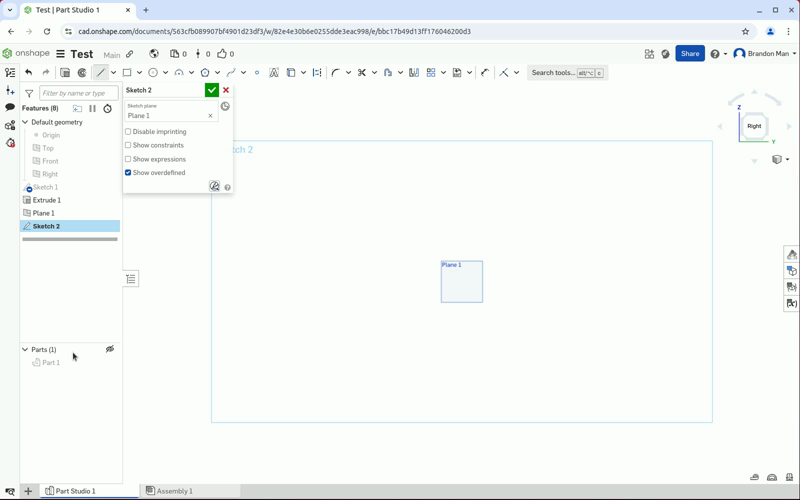
key_down(shift)
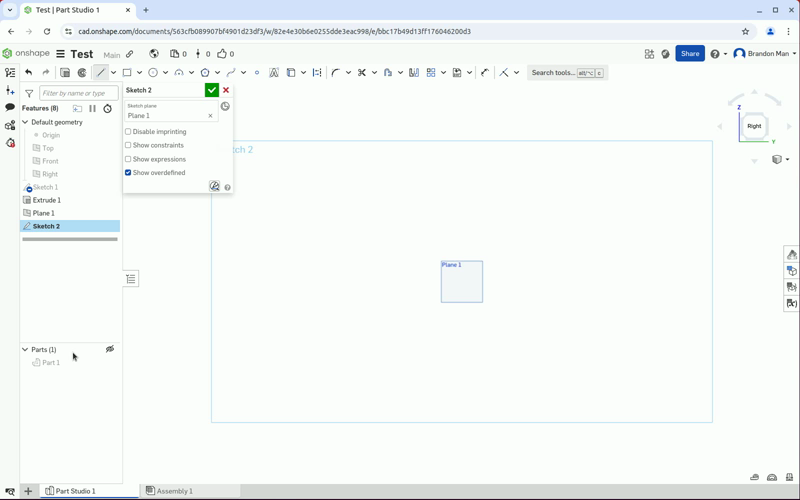
mouse_move(458, 285)
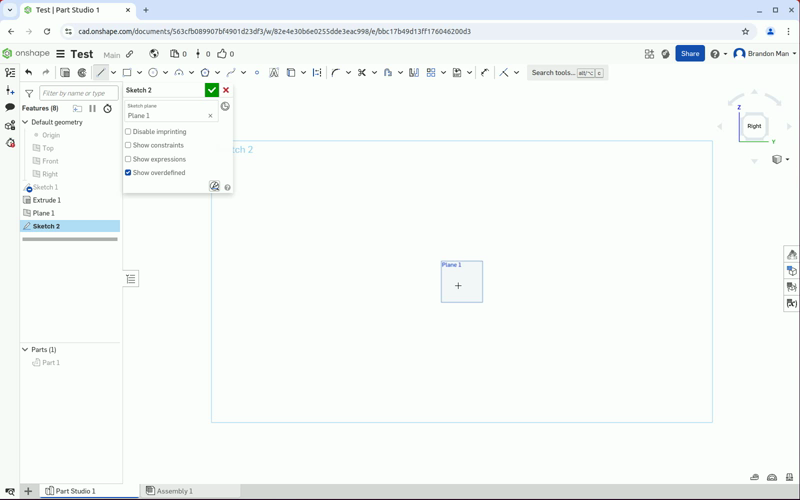
click(458, 285)
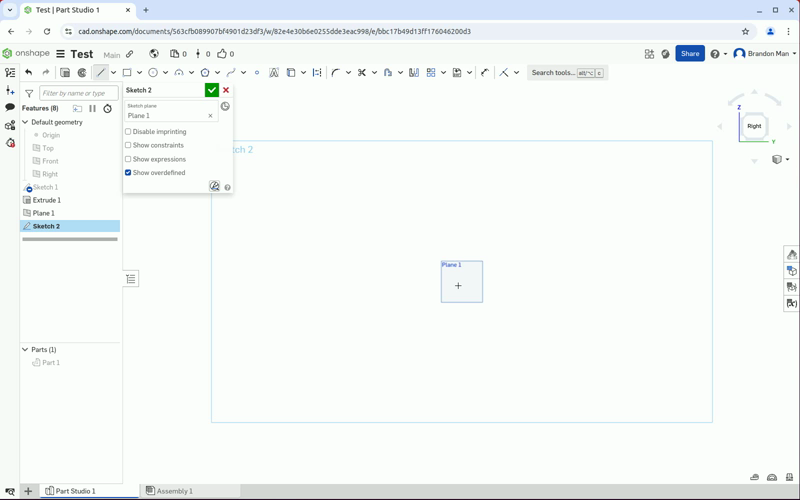
key_up(shift)
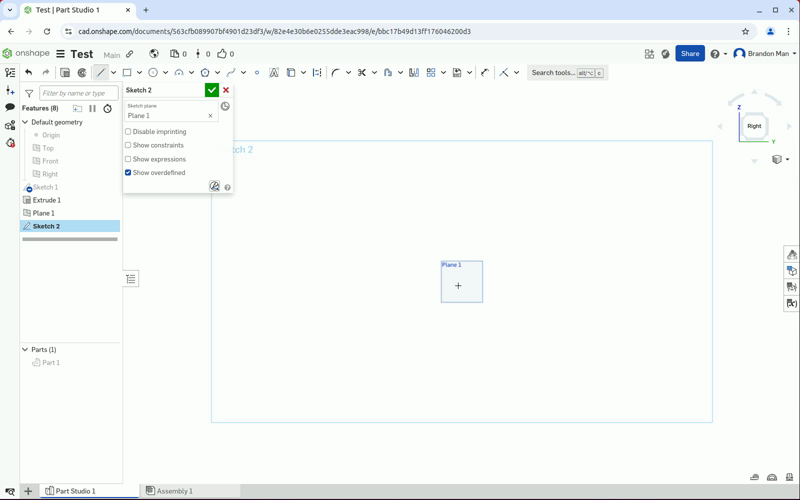
key_down(shift)
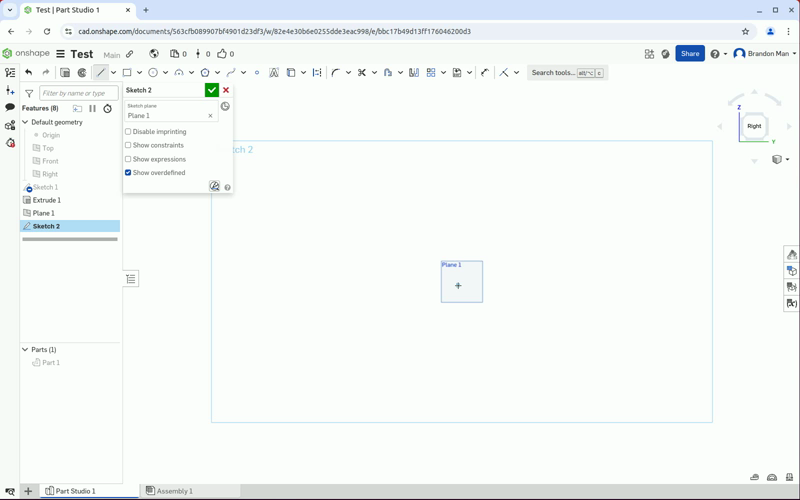
mouse_move(488, 285)
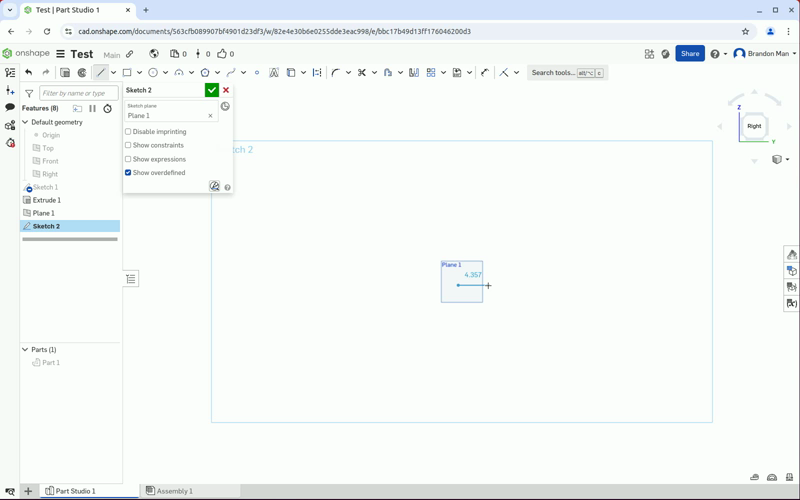
mouse_move(462, 285)
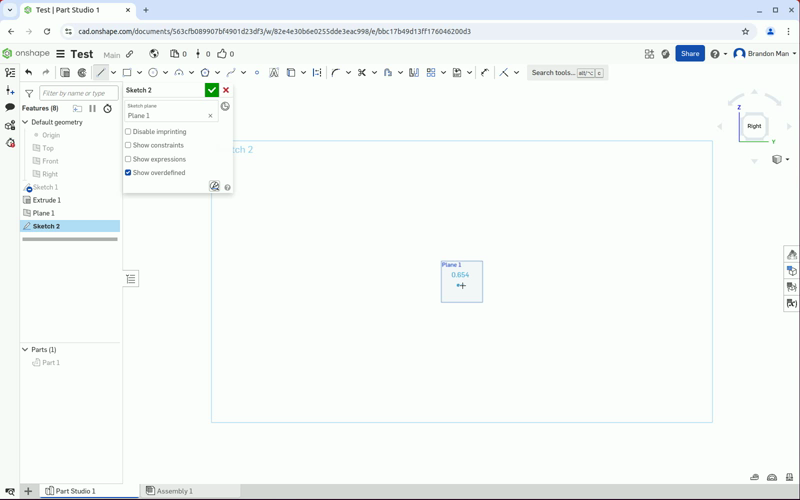
scroll(6)
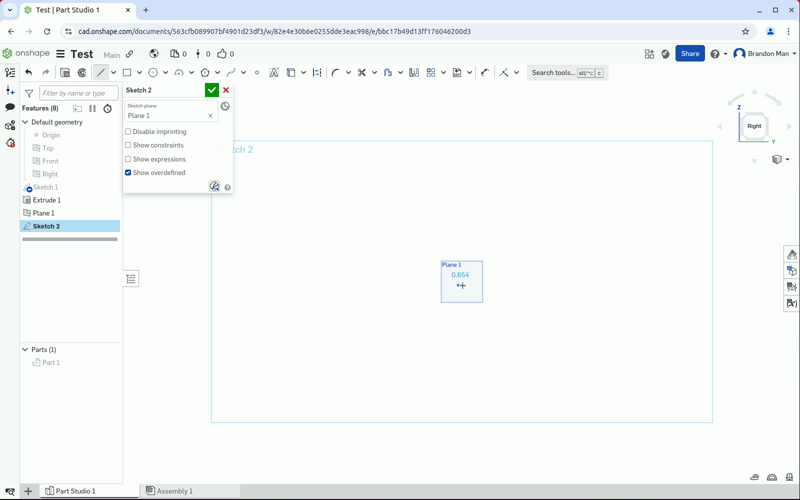
scroll(6)
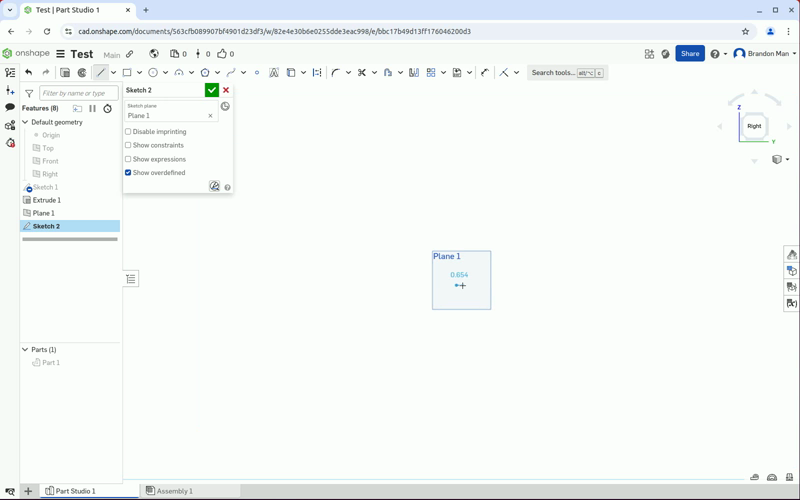
scroll(6)
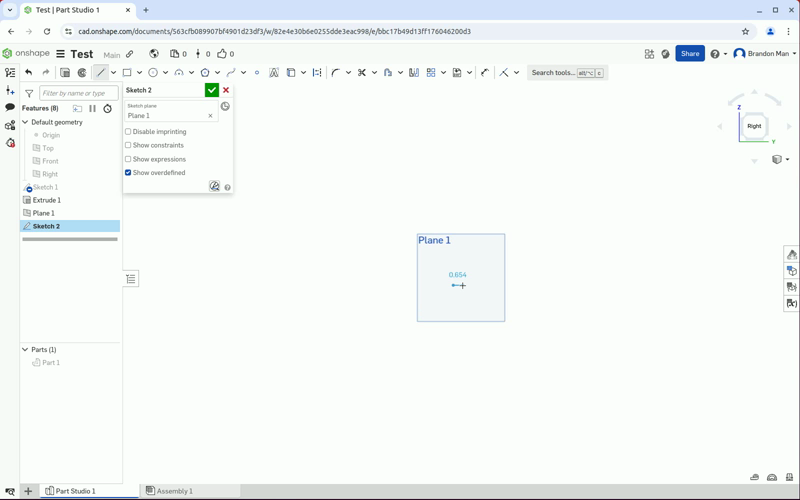
scroll(6)
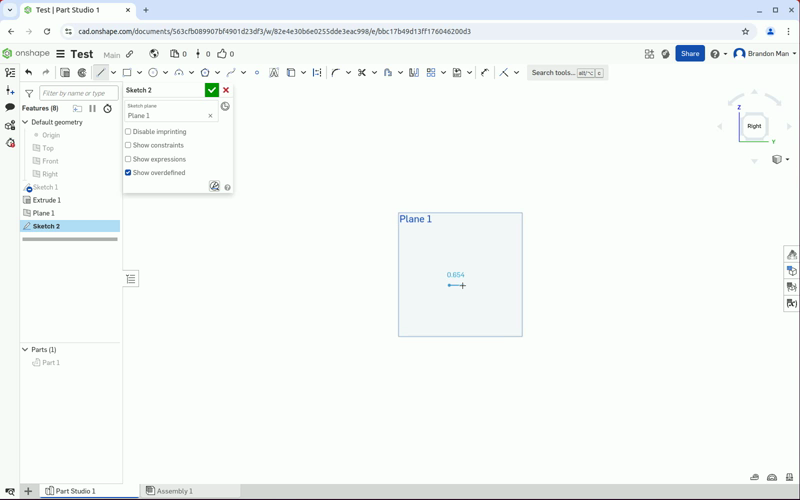
scroll(6)
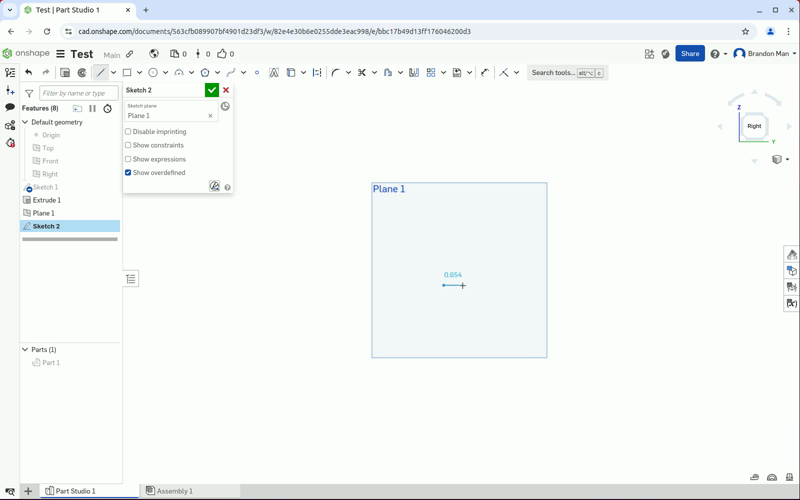
scroll(6)
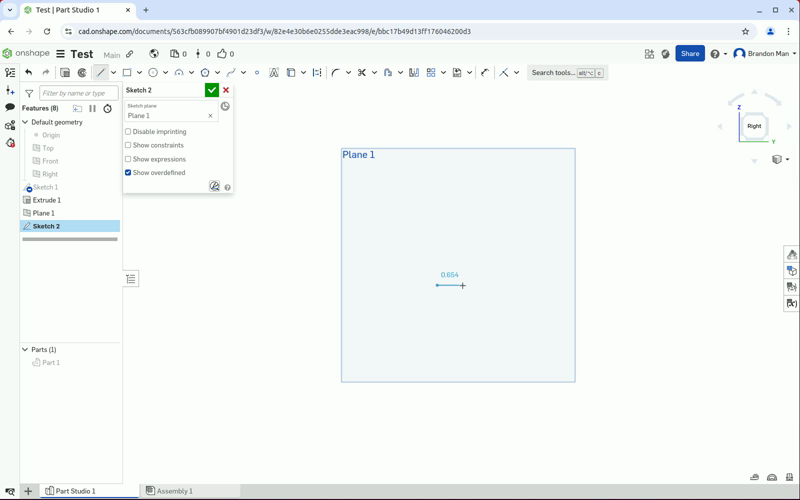
scroll(6)
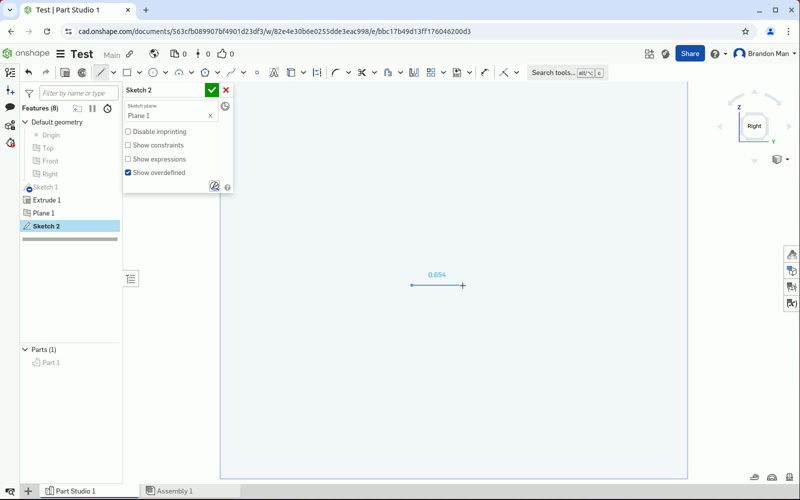
click(462, 285)
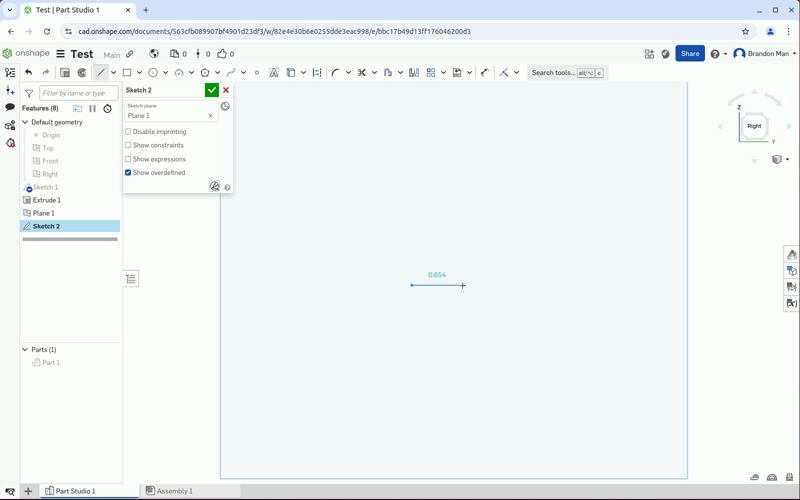
scroll(-6)
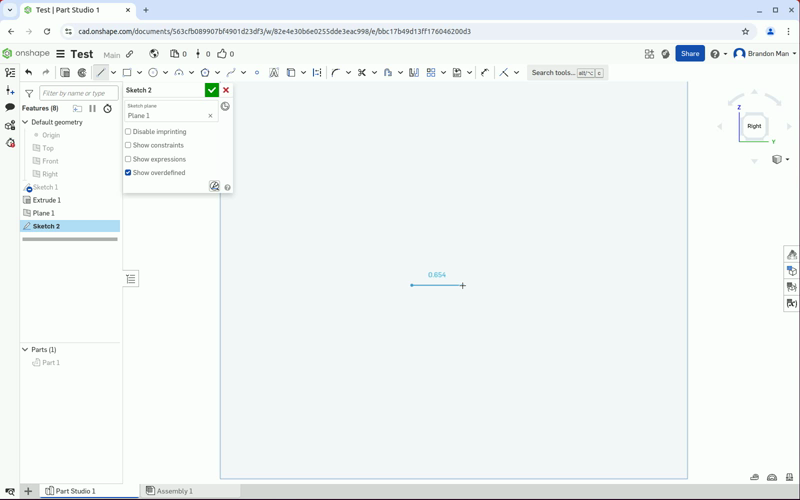
scroll(-6)
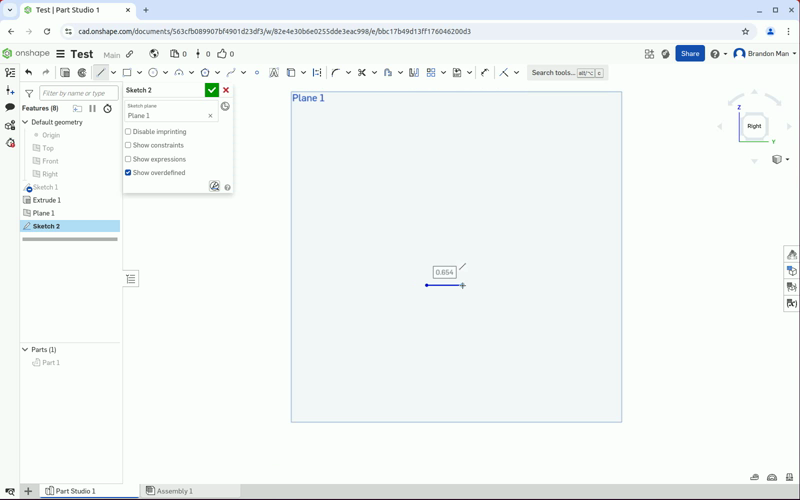
scroll(-6)
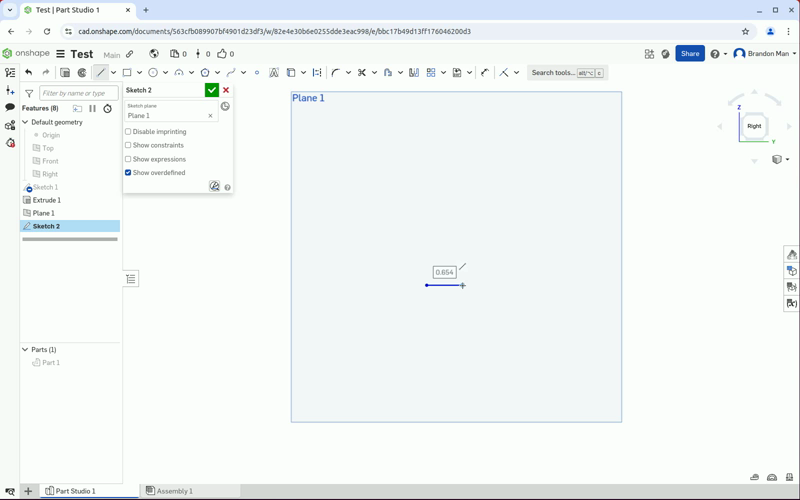
scroll(-6)
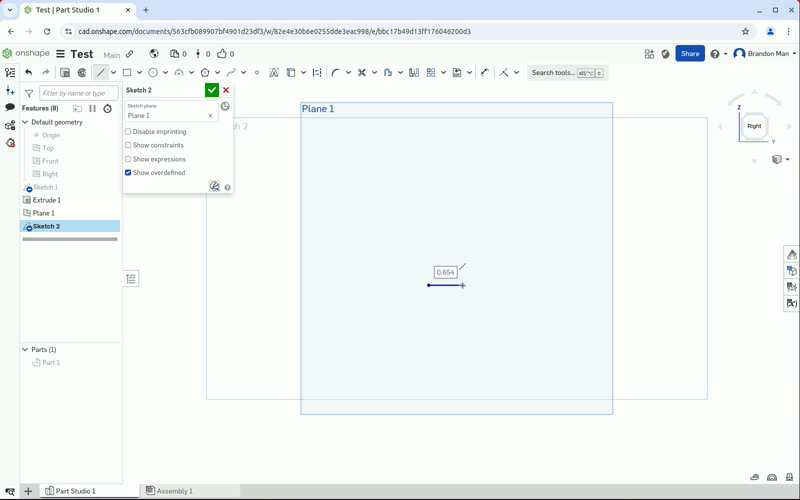
scroll(-6)
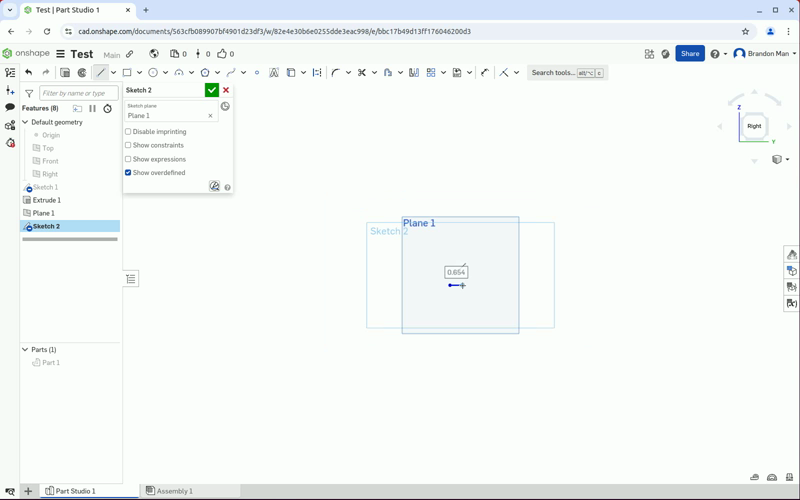
scroll(-6)
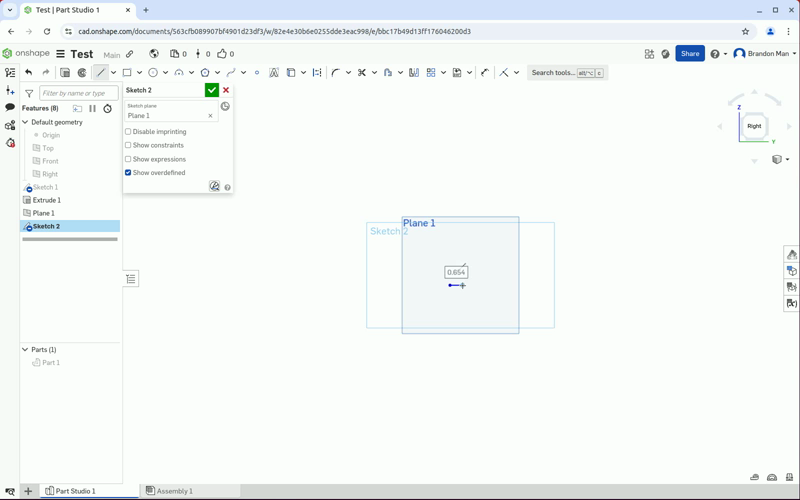
scroll(-6)
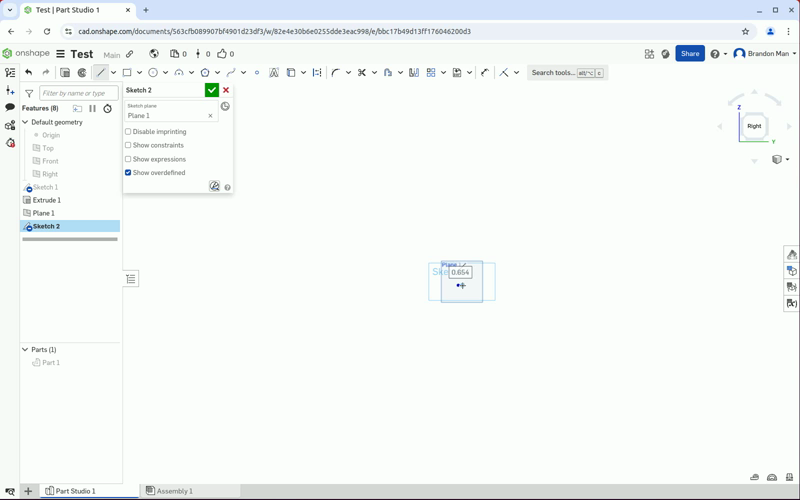
key_up(shift)
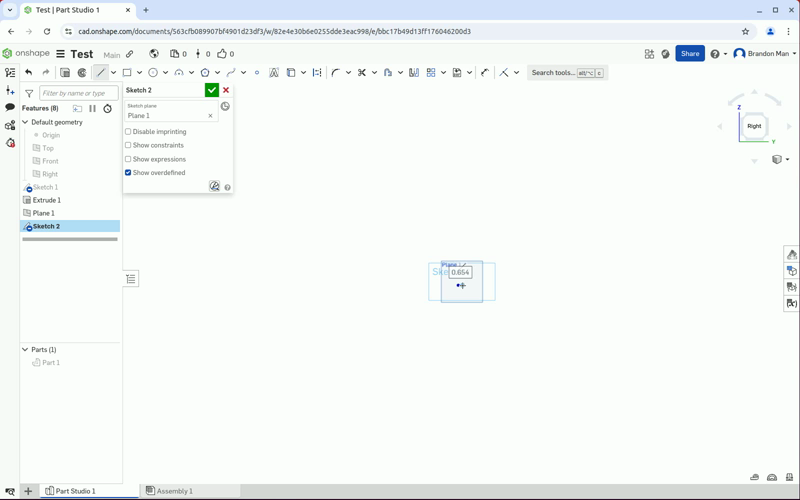
key_down(shift)
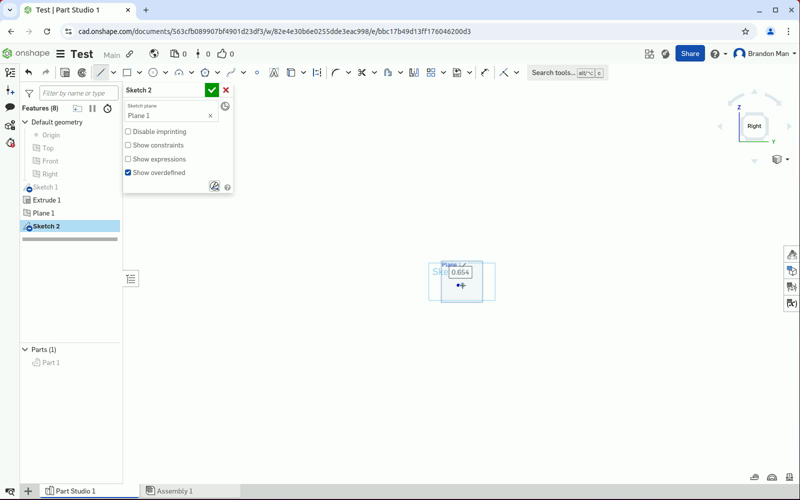
mouse_move(492, 285)
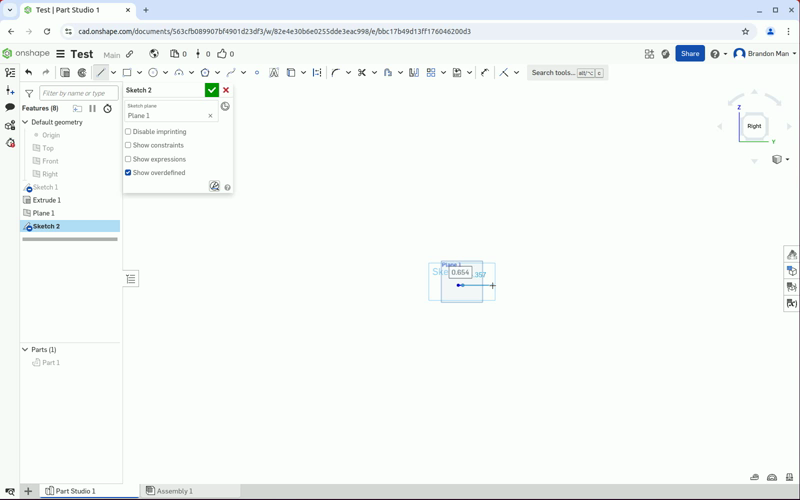
mouse_move(462, 280)
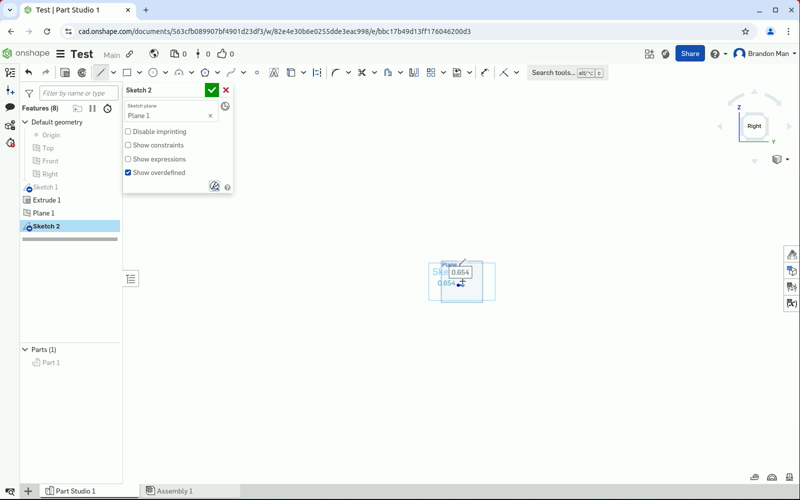
scroll(6)
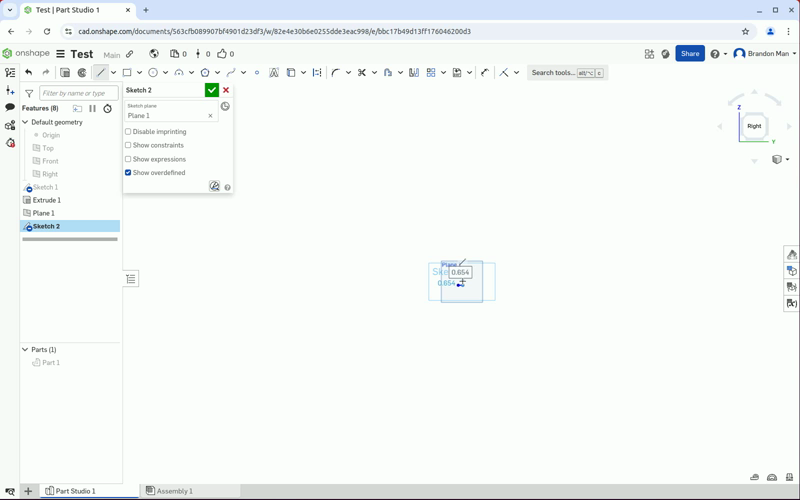
scroll(6)
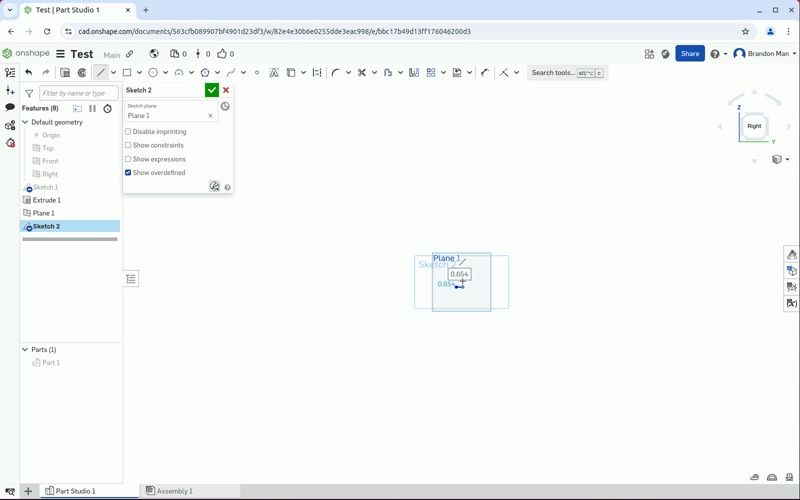
scroll(6)
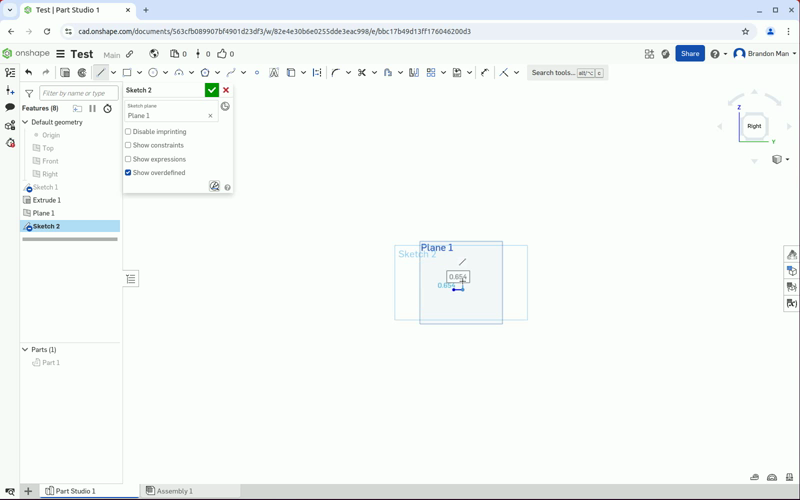
scroll(6)
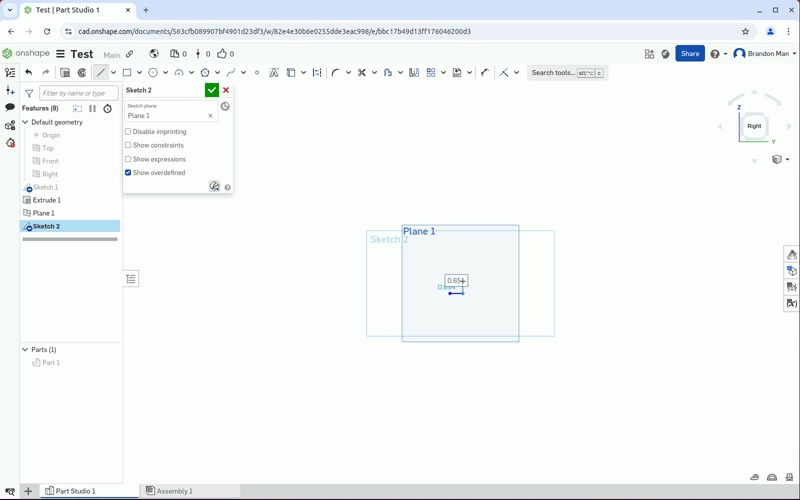
scroll(6)
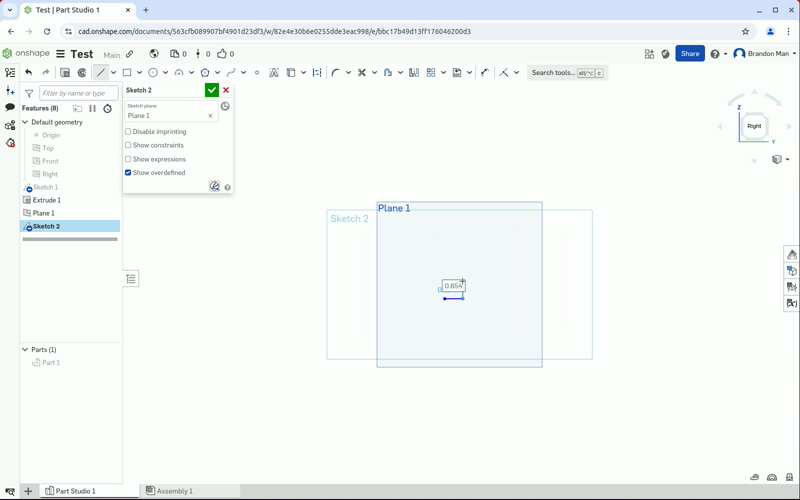
scroll(6)
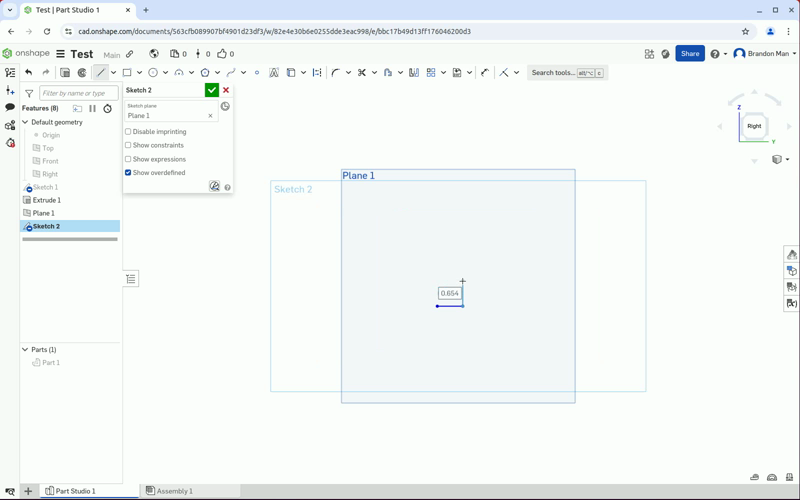
scroll(6)
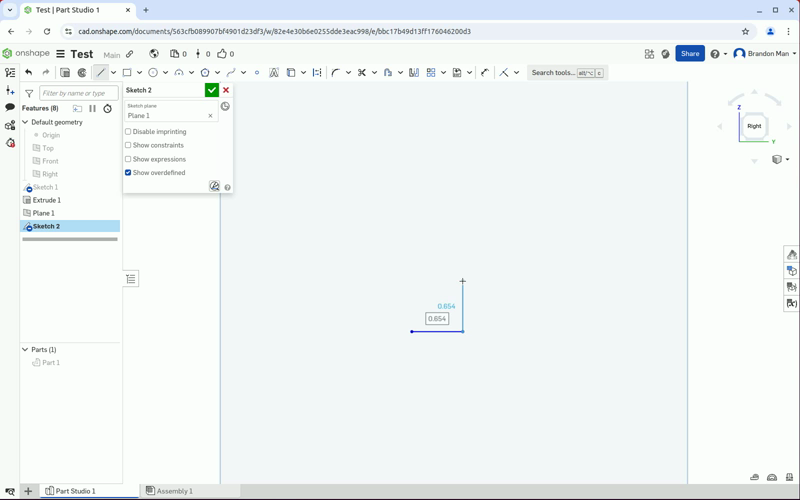
click(462, 280)
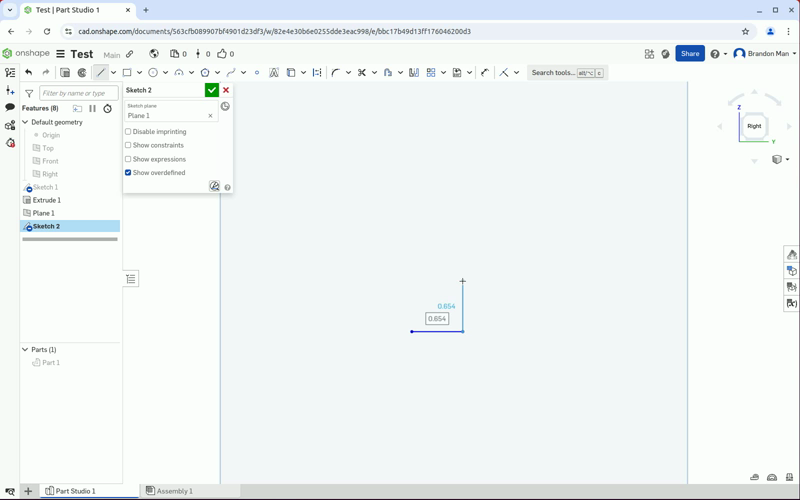
scroll(-6)
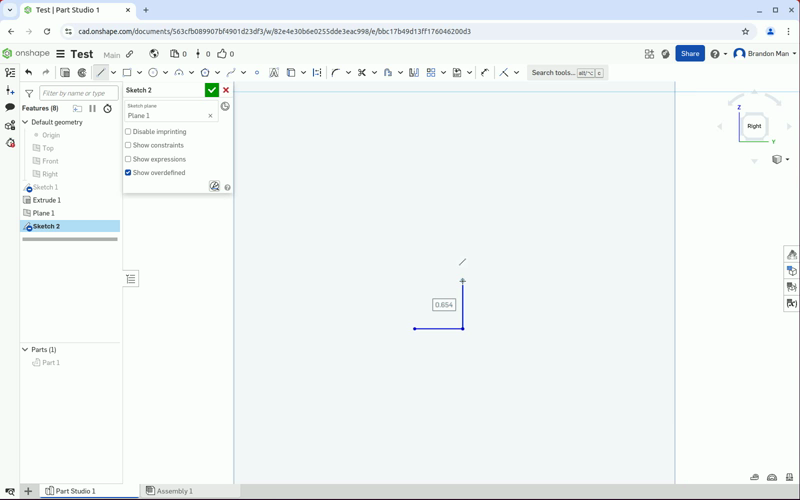
scroll(-6)
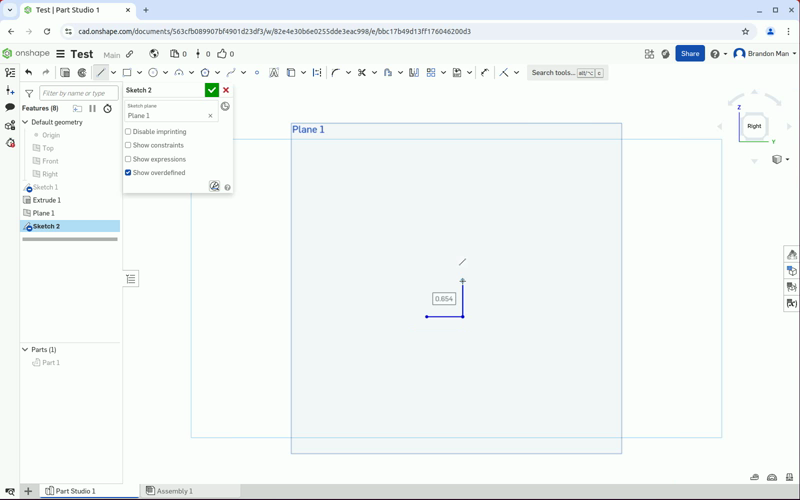
scroll(-6)
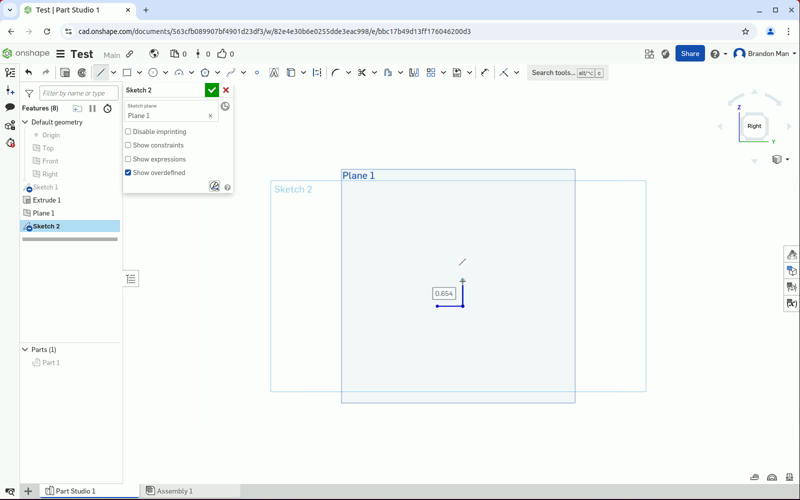
scroll(-6)
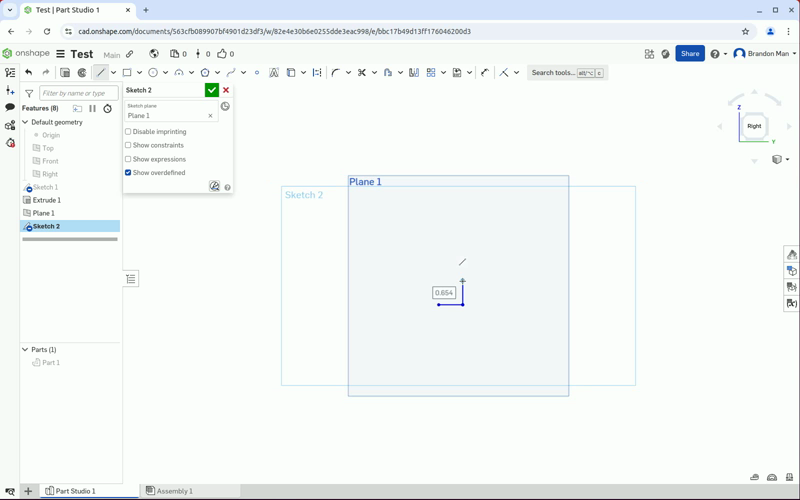
scroll(-6)
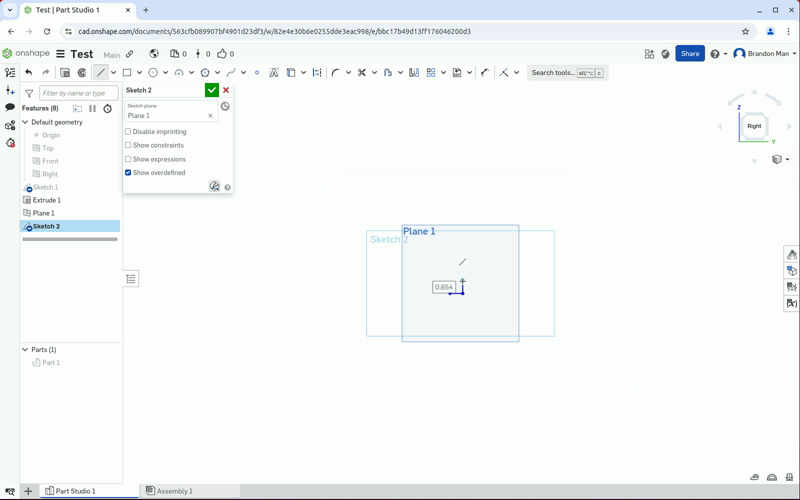
scroll(-6)
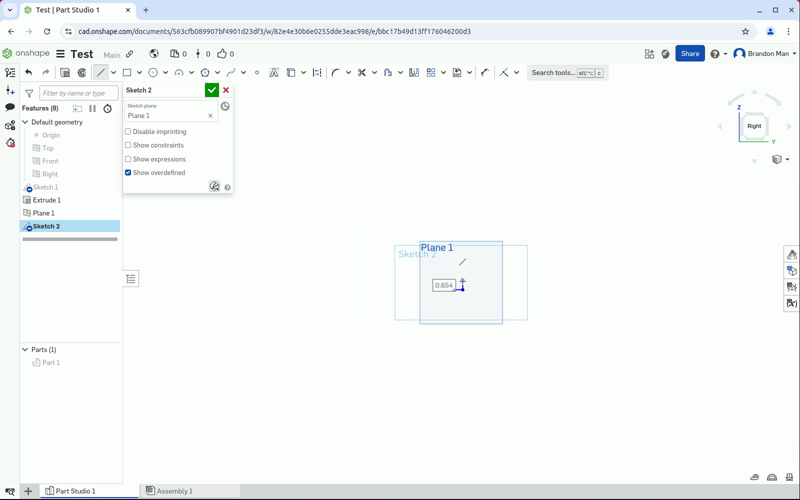
scroll(-6)
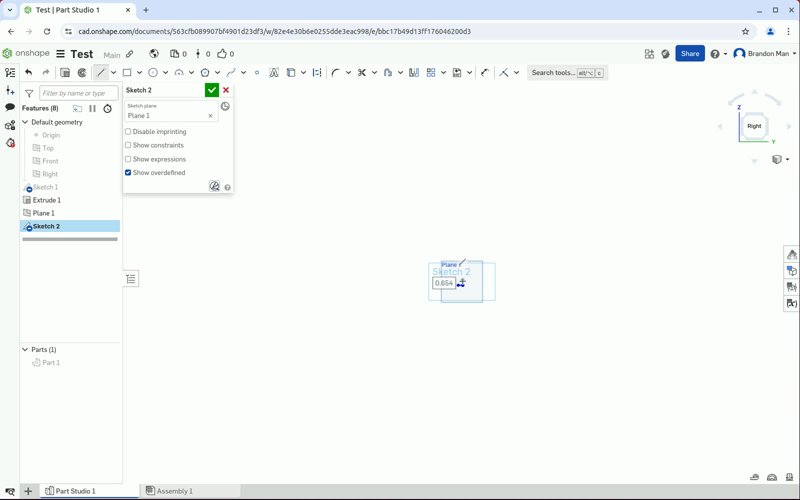
key_up(shift)
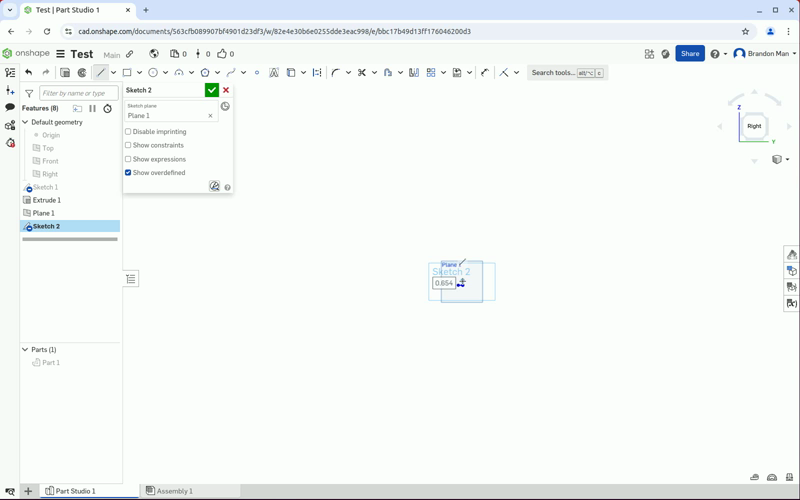
key_down(shift)
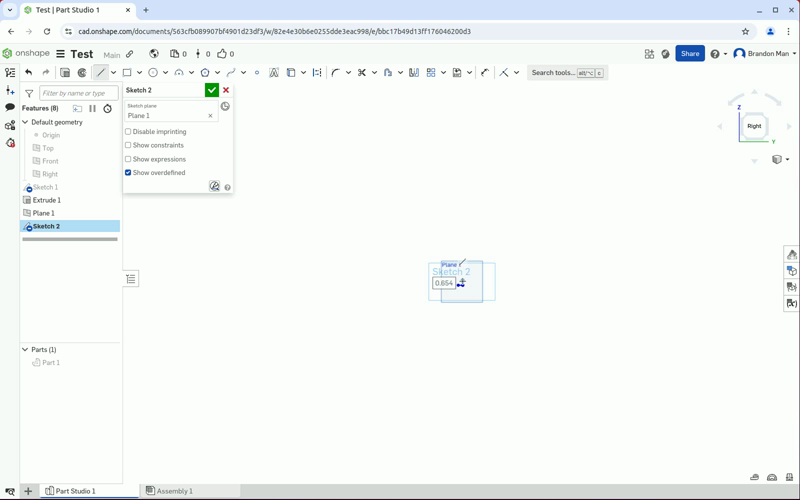
mouse_move(492, 280)
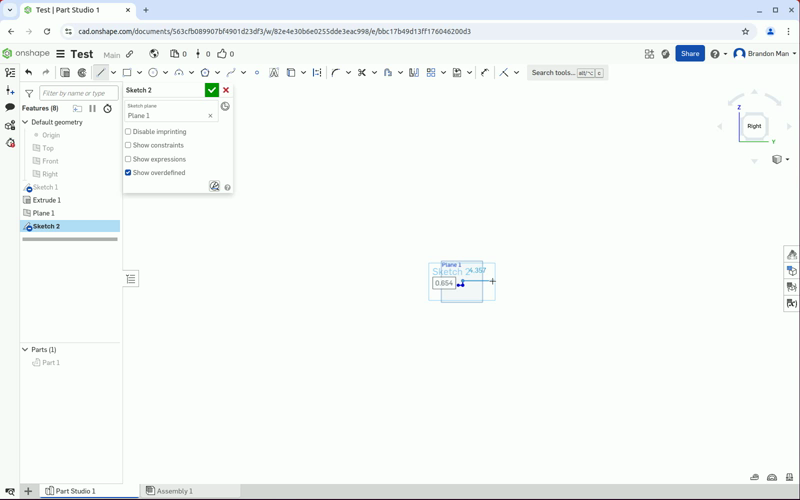
mouse_move(458, 280)
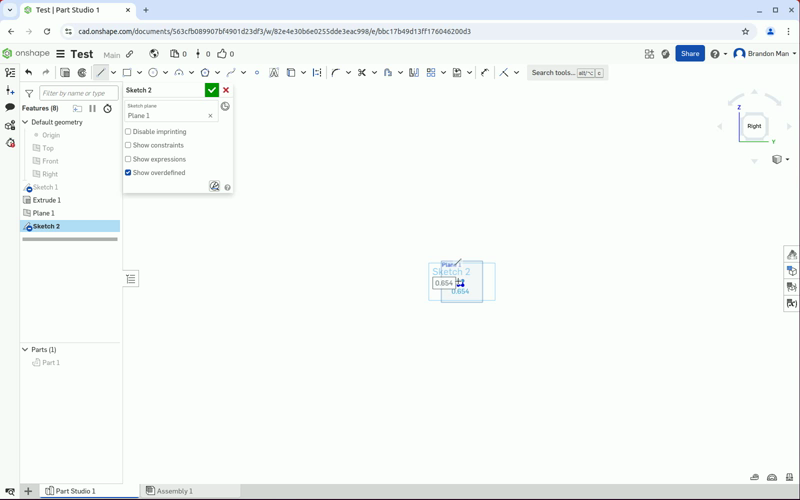
scroll(6)
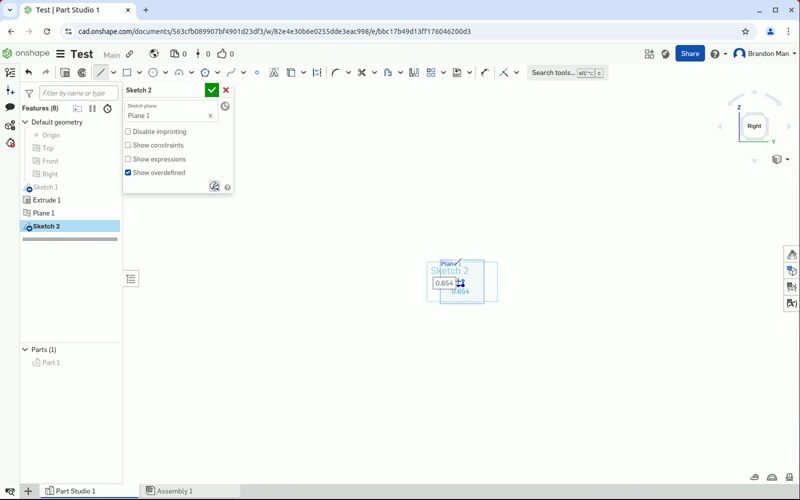
scroll(6)
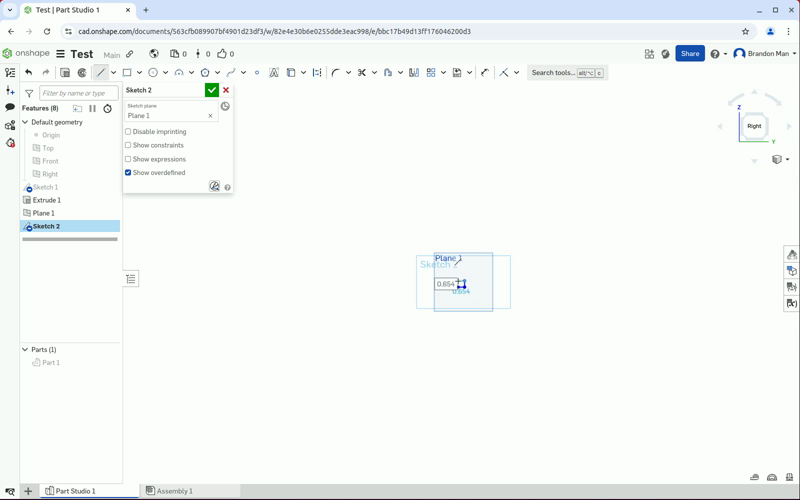
scroll(6)
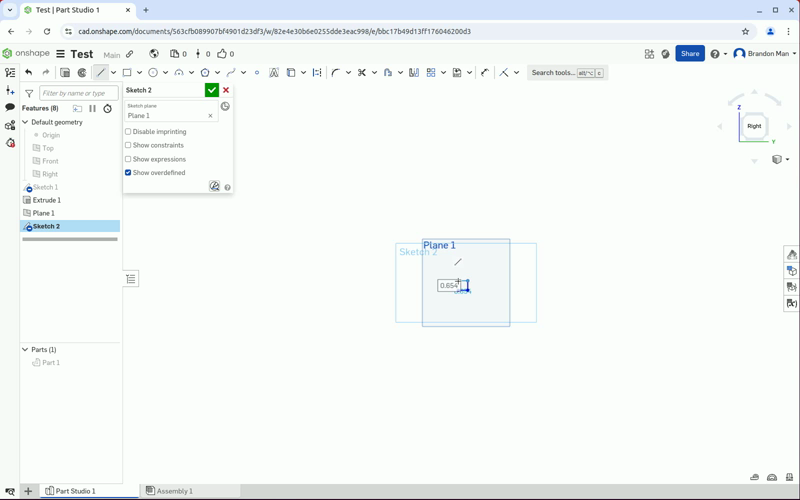
scroll(6)
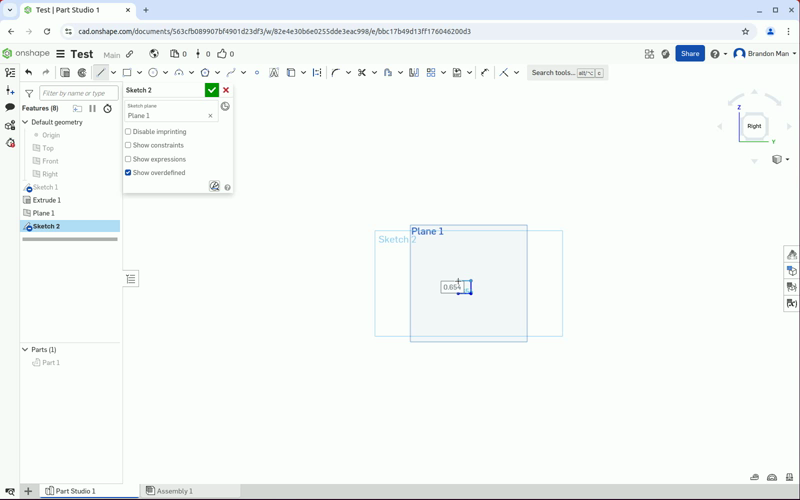
scroll(6)
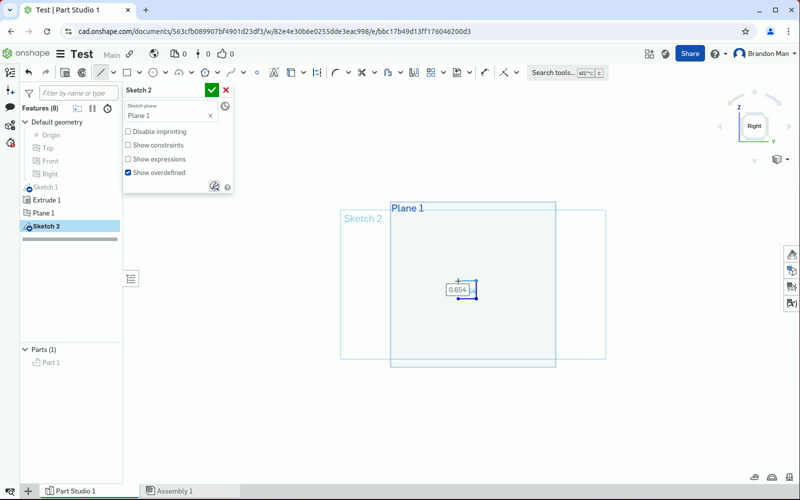
scroll(6)
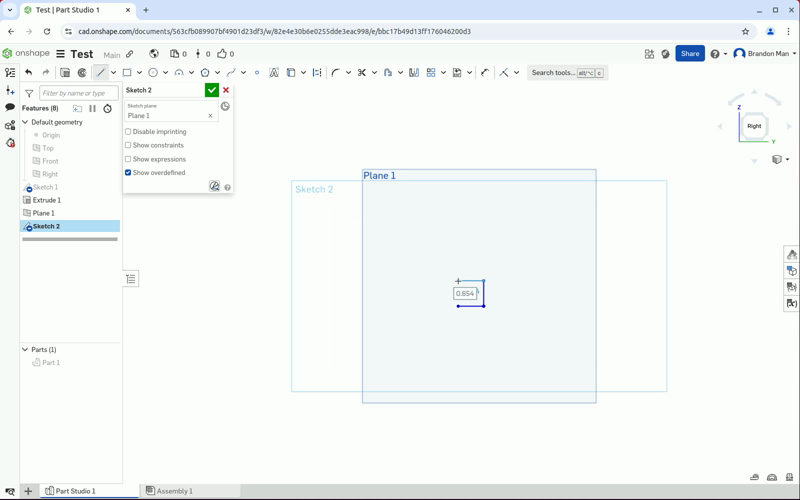
scroll(6)
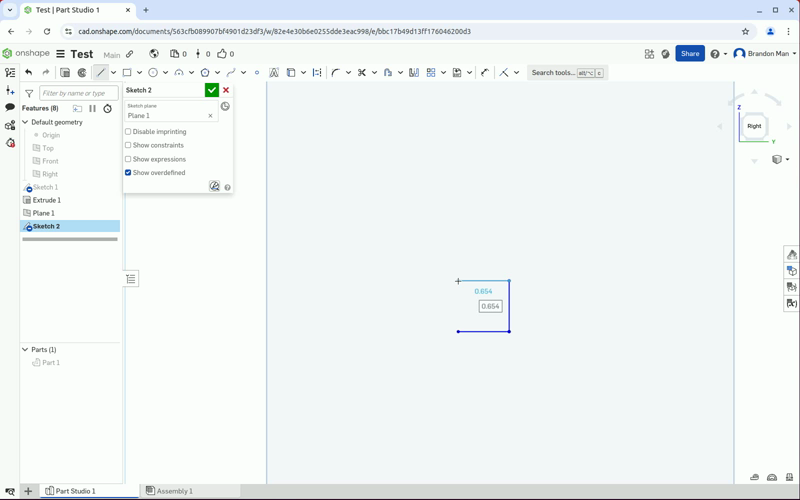
click(458, 280)
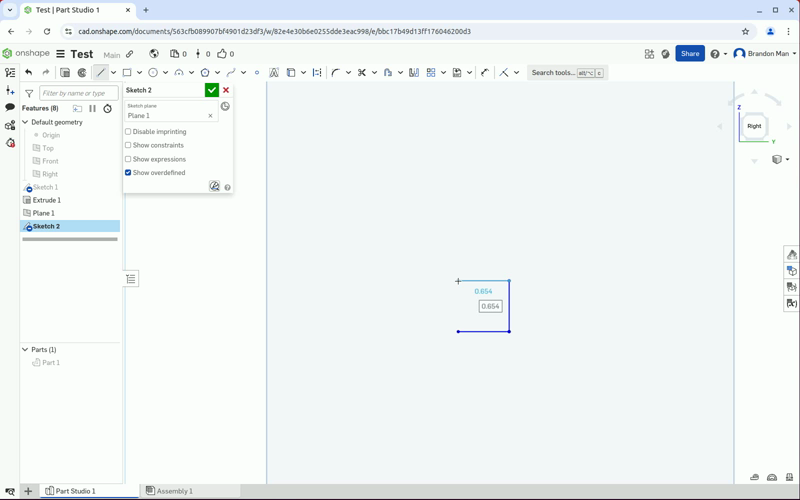
scroll(-6)
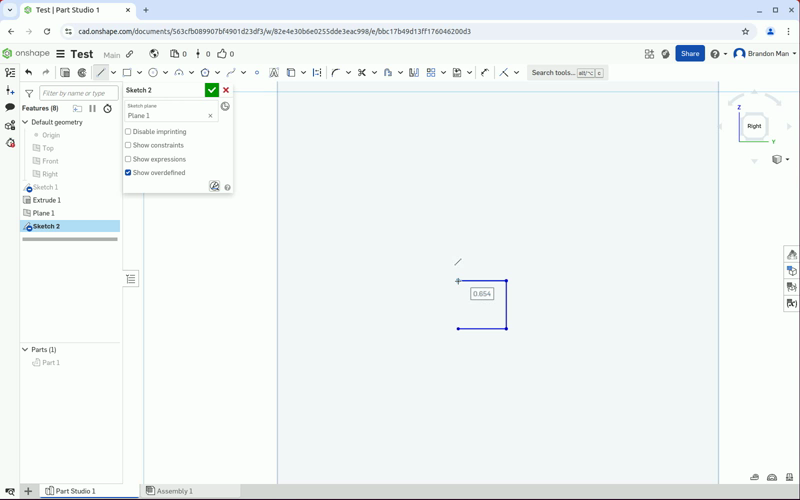
scroll(-6)
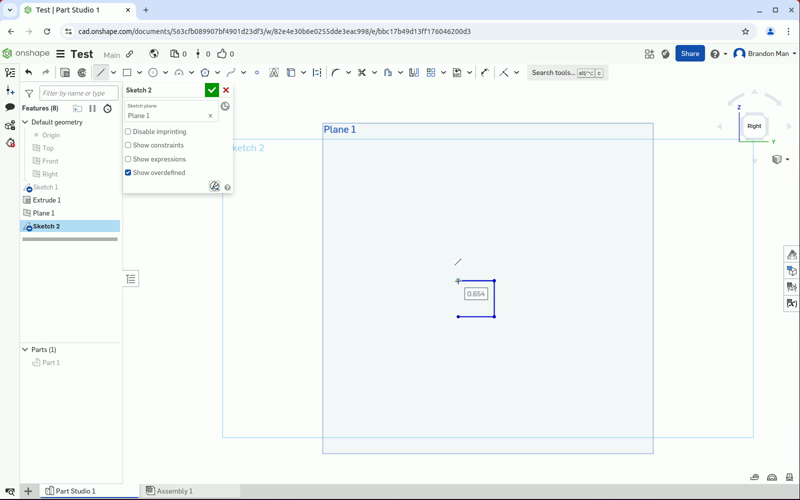
scroll(-6)
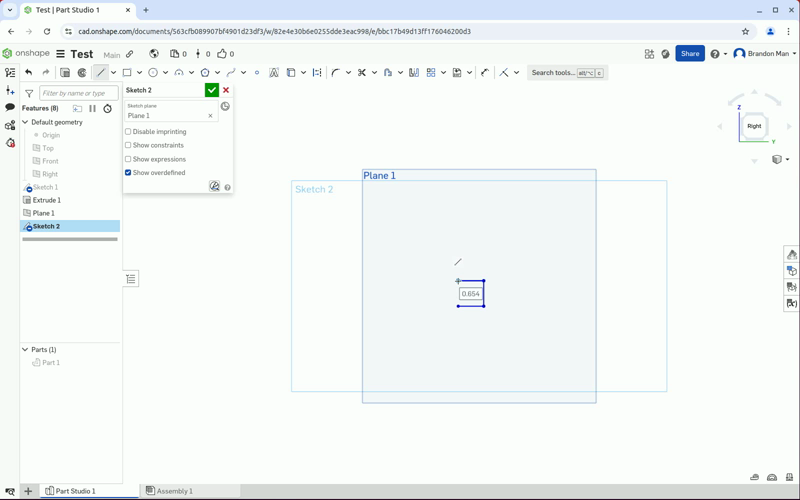
scroll(-6)
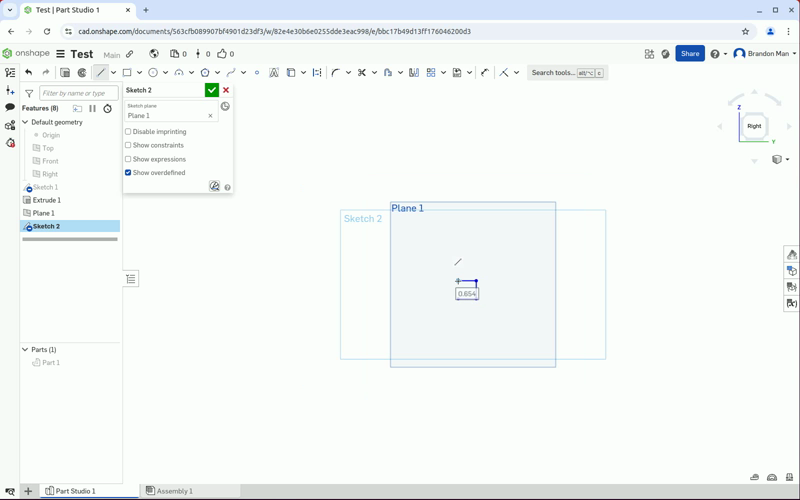
scroll(-6)
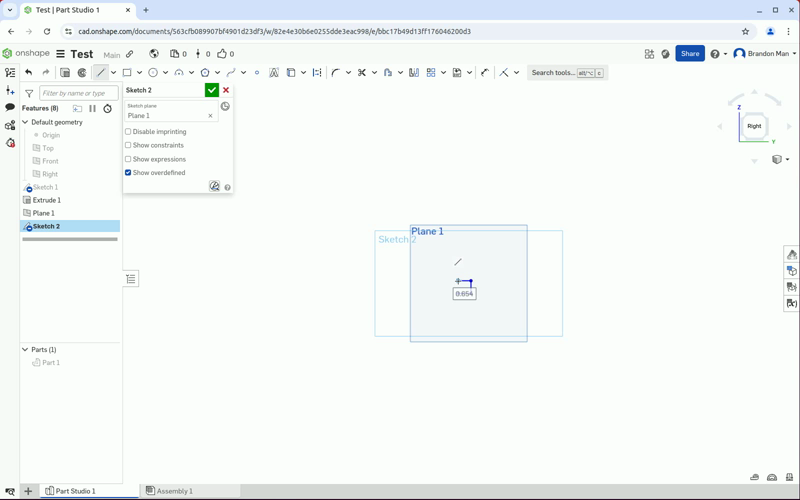
scroll(-6)
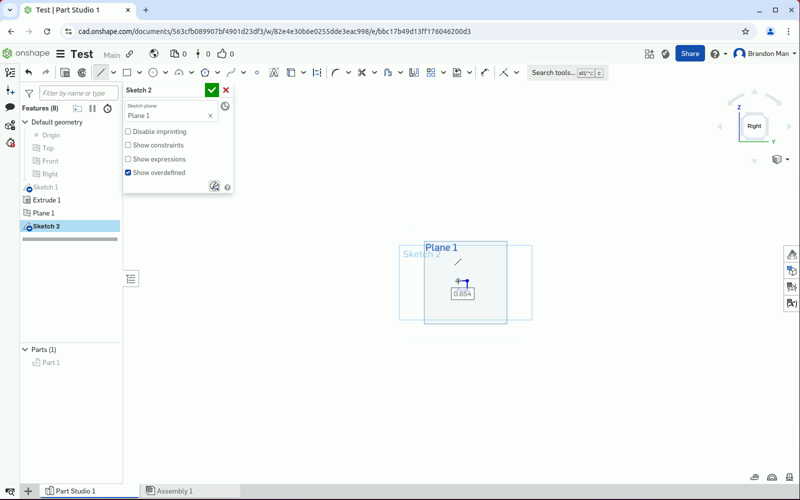
scroll(-6)
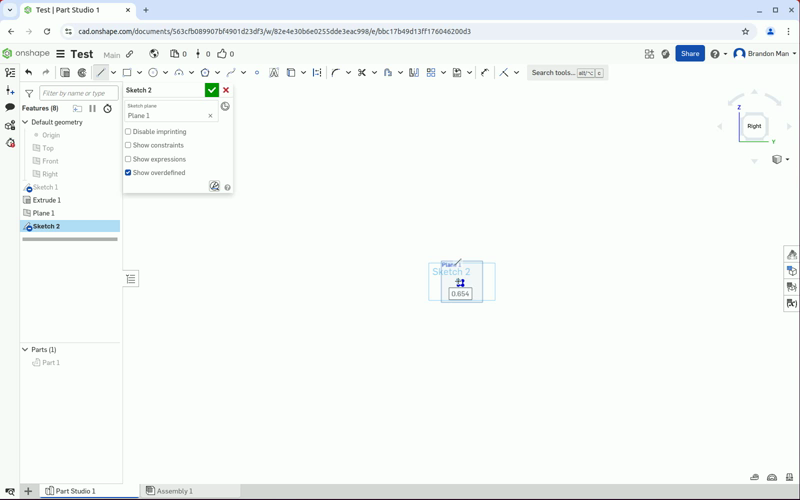
key_up(shift)
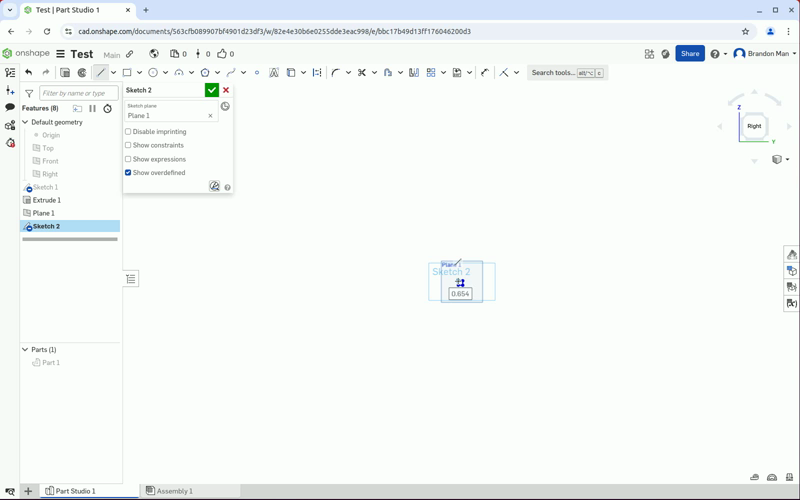
mouse_move(488, 280)
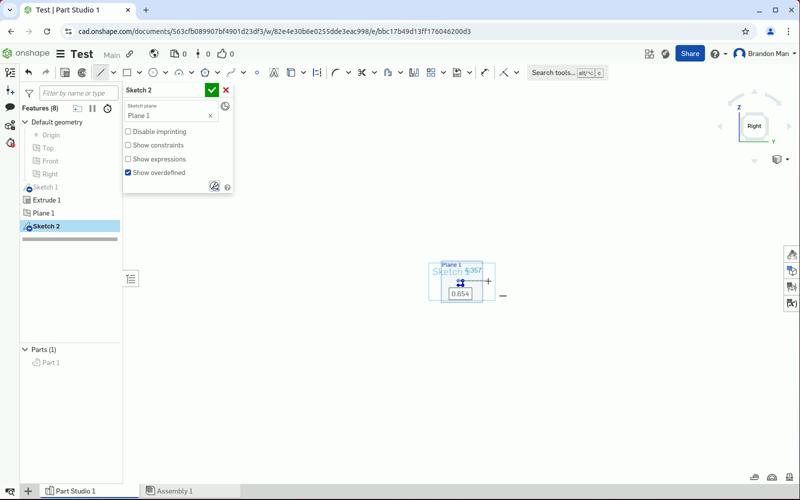
key_down(shift)
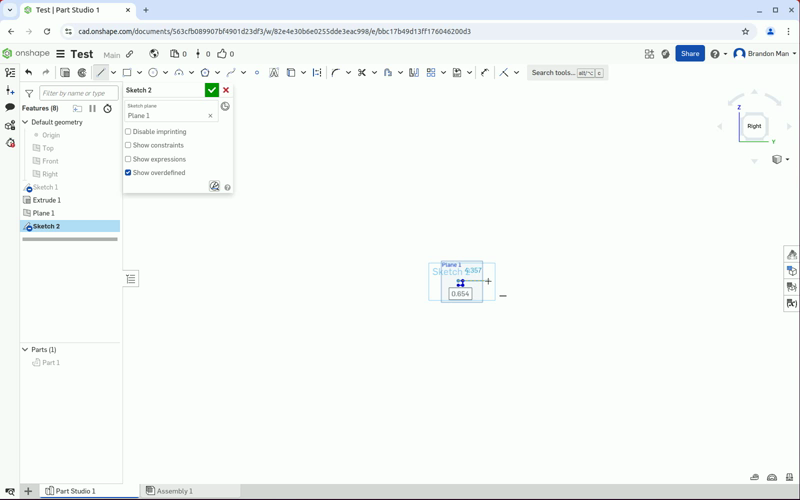
mouse_move(458, 285)
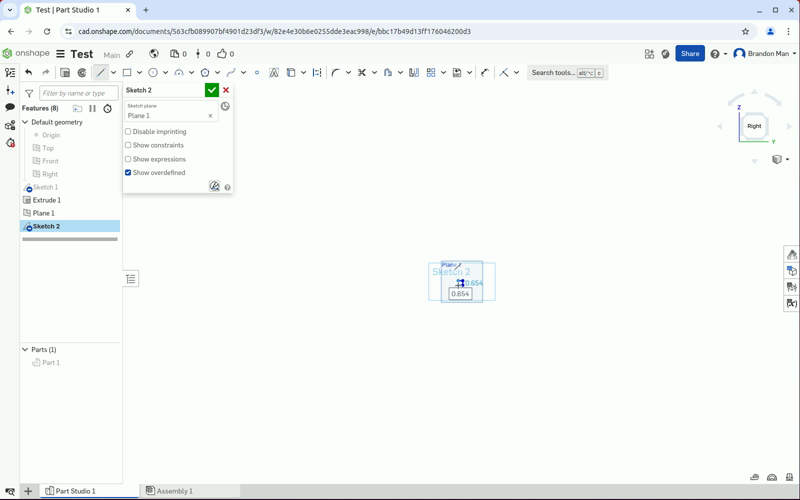
scroll(6)
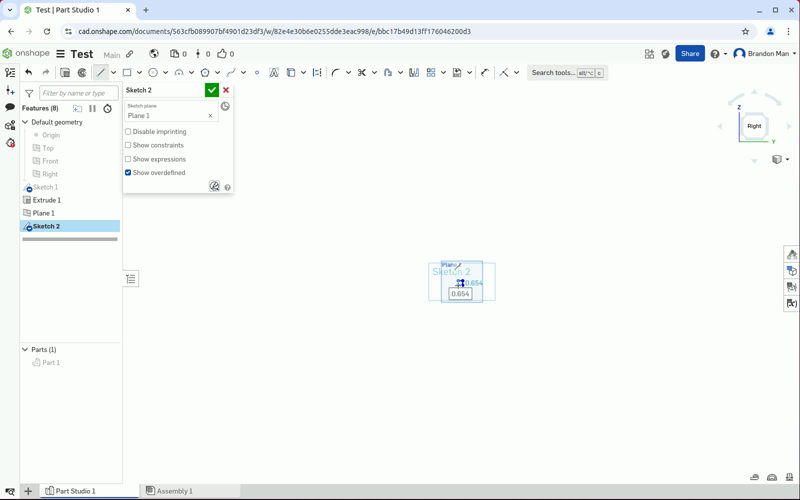
scroll(6)
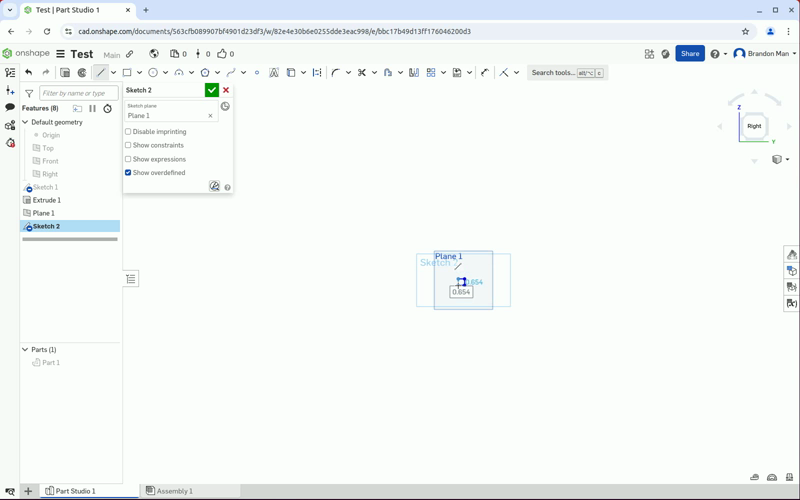
scroll(6)
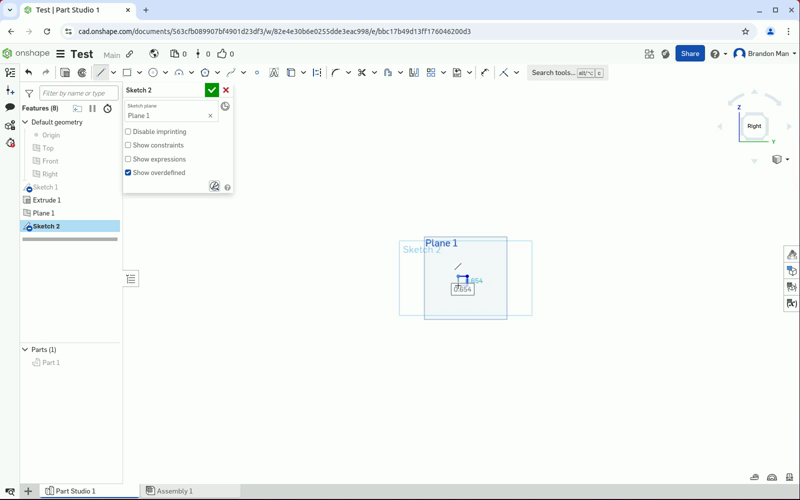
scroll(6)
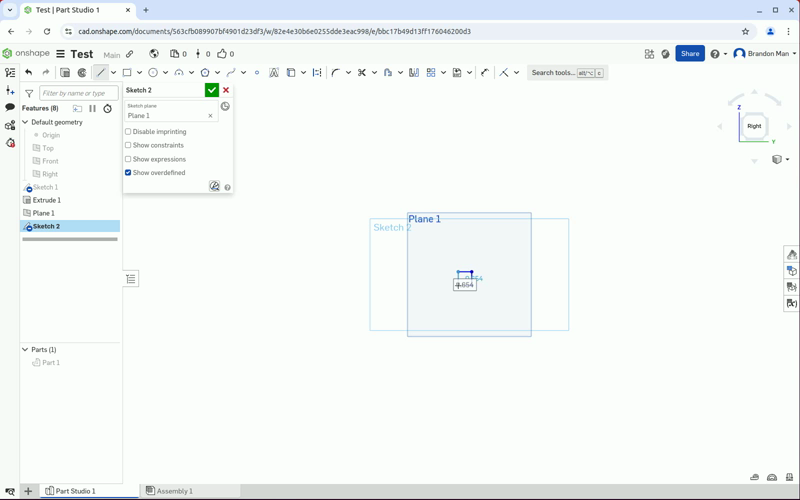
scroll(6)
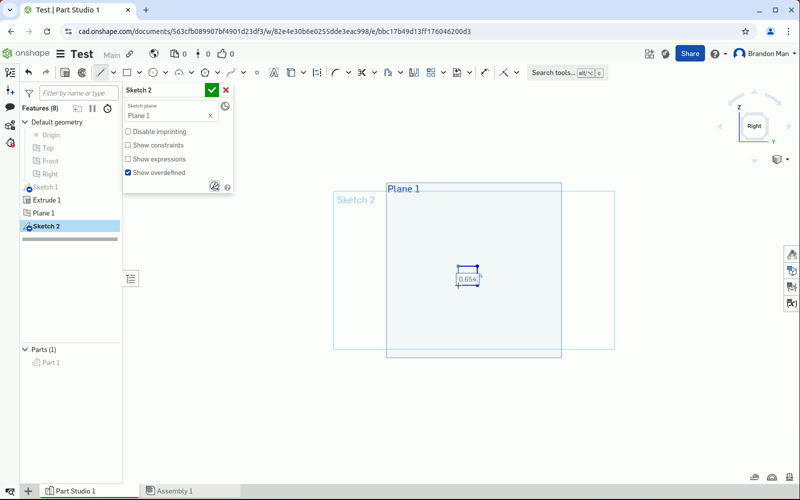
scroll(6)
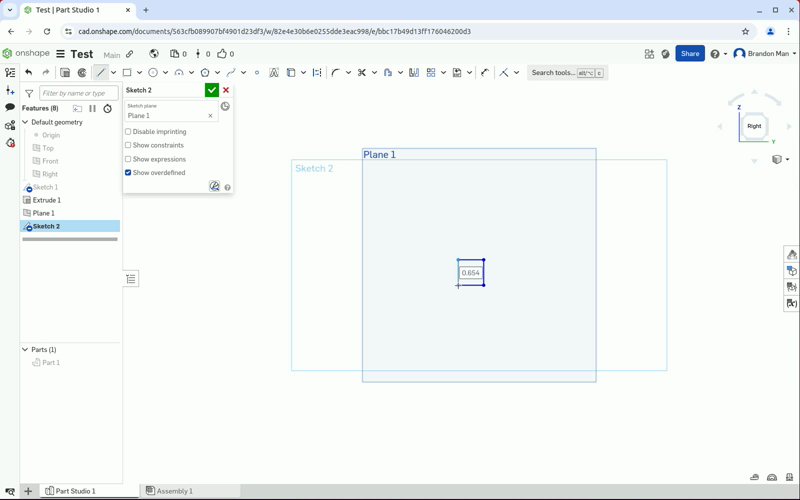
scroll(6)
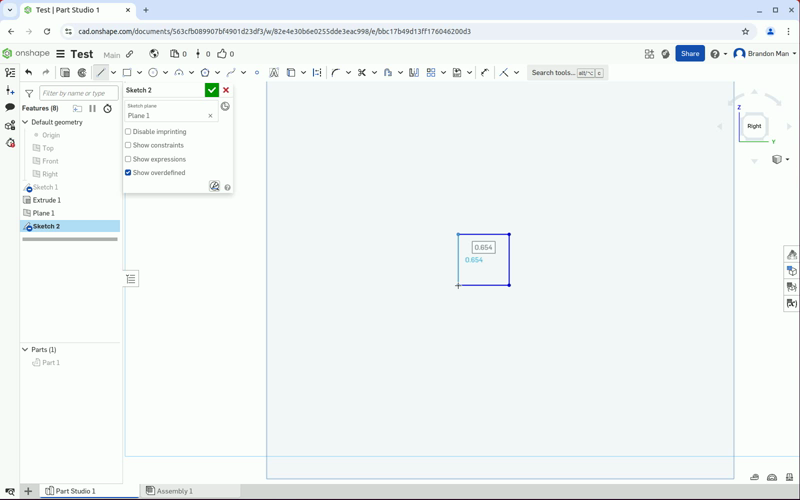
key_up(shift)
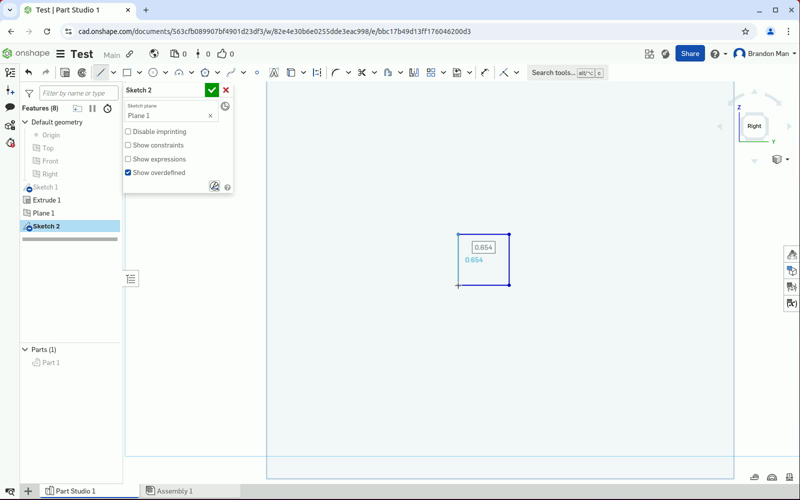
click(458, 285)
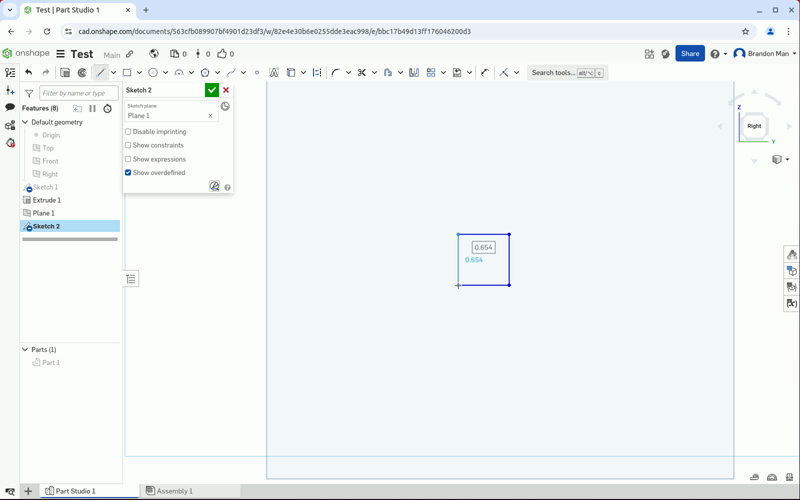
scroll(-6)
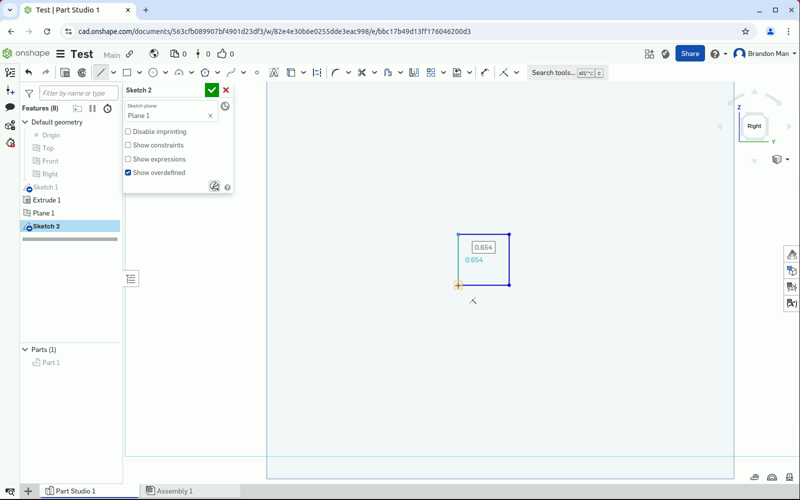
scroll(-6)
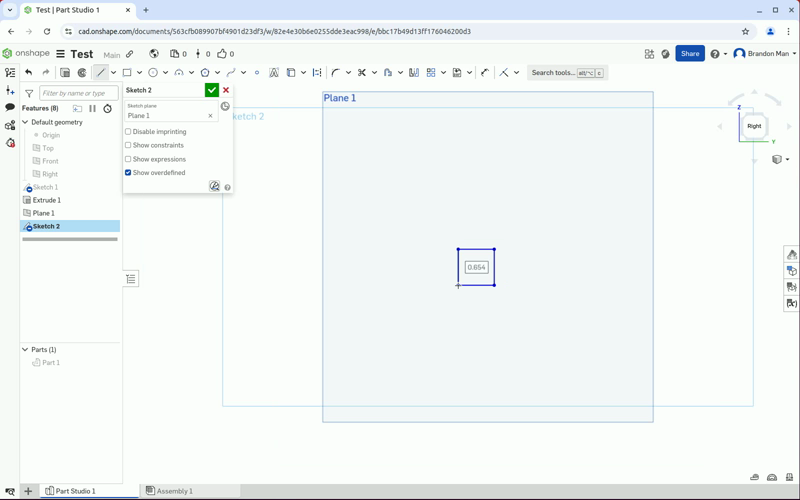
scroll(-6)
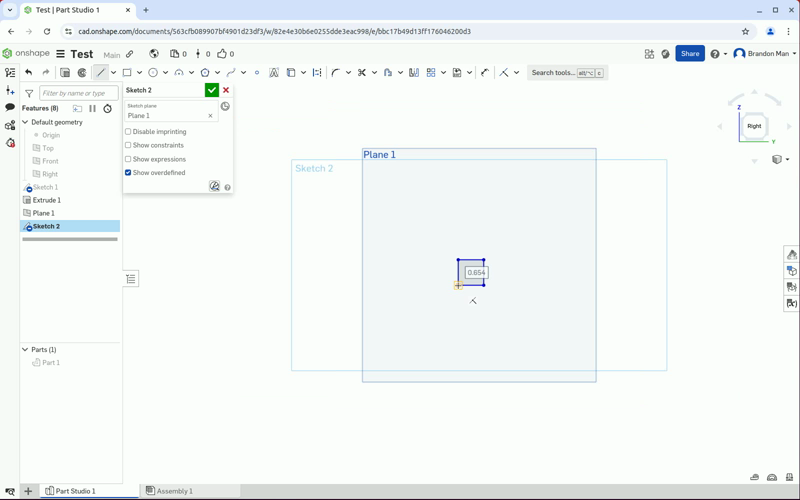
scroll(-6)
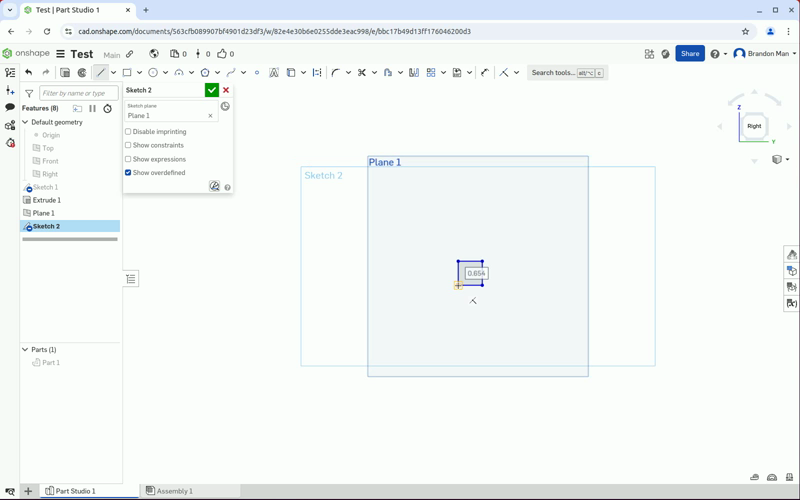
scroll(-6)
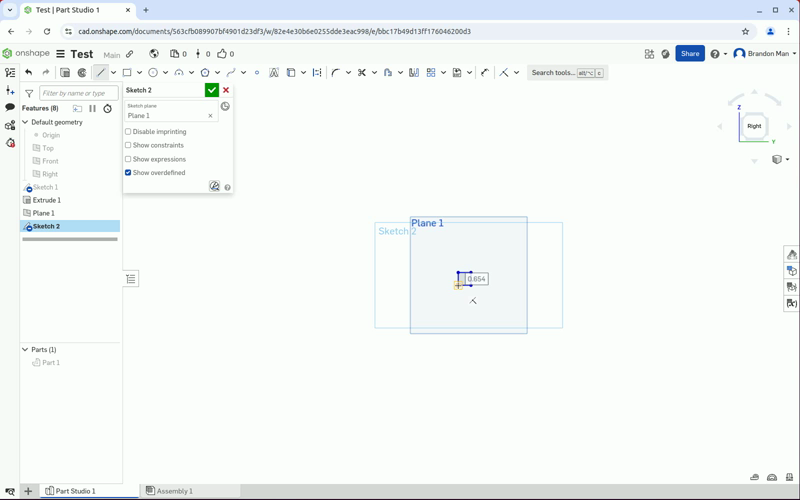
scroll(-6)
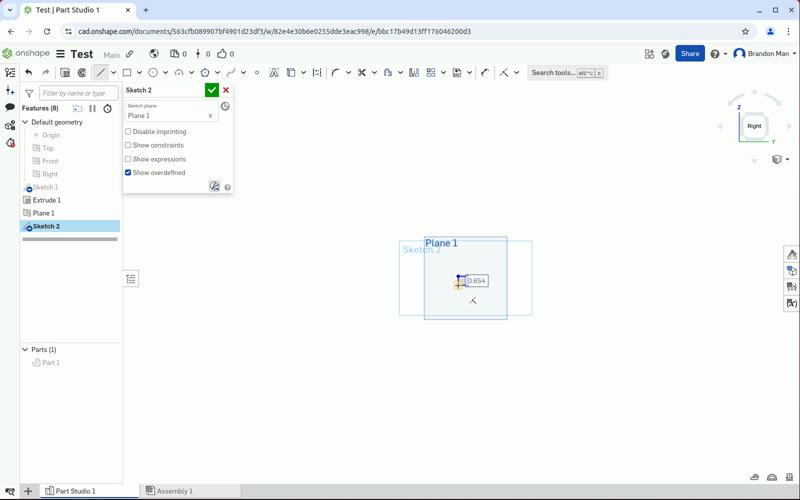
scroll(-6)
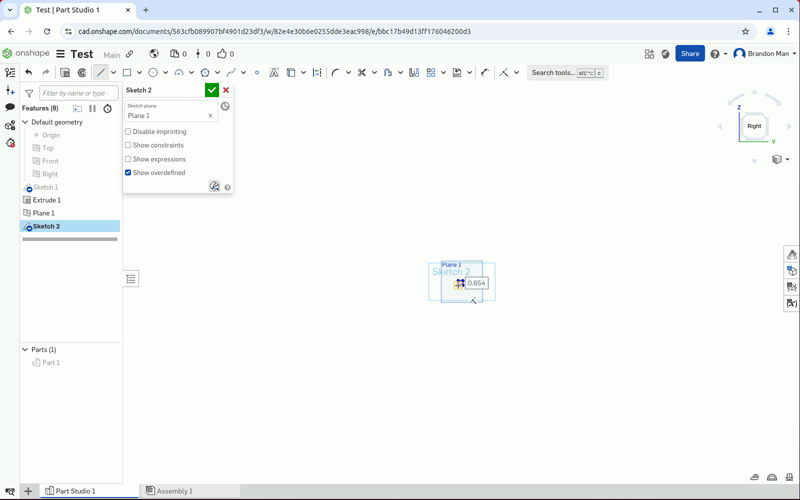
key(esc)
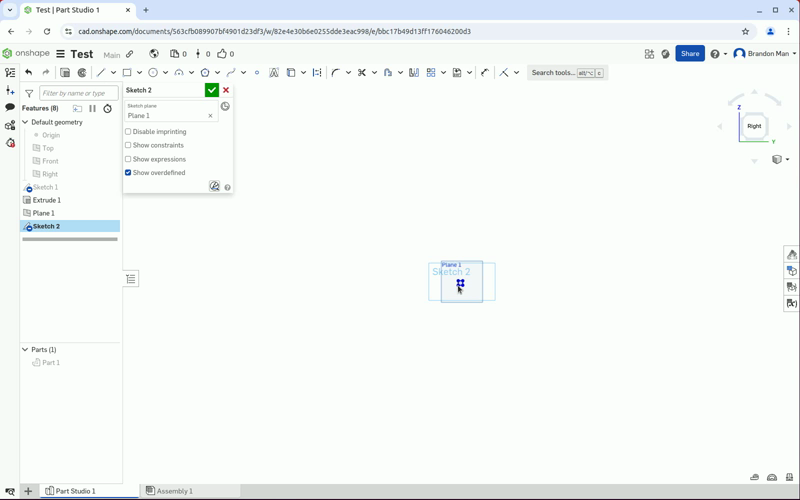
key(l)
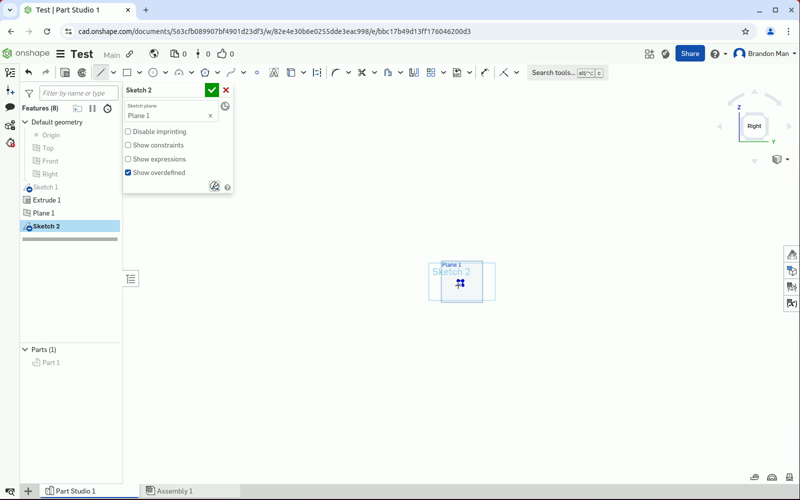
key_down(shift)
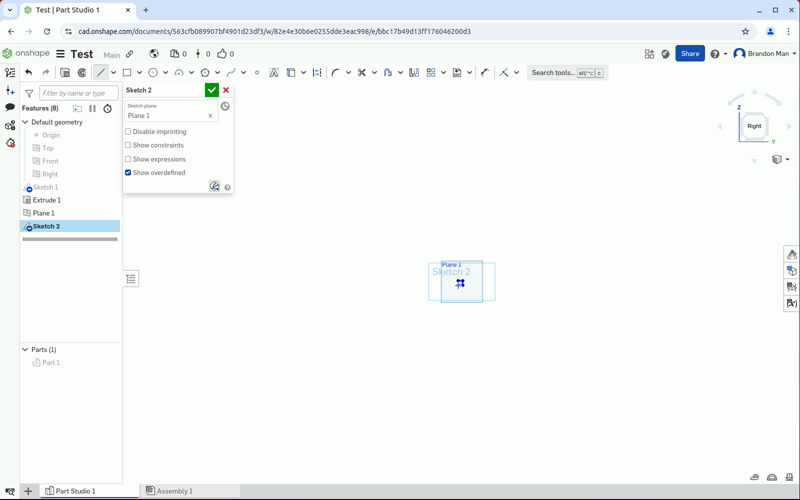
mouse_move(458, 285)
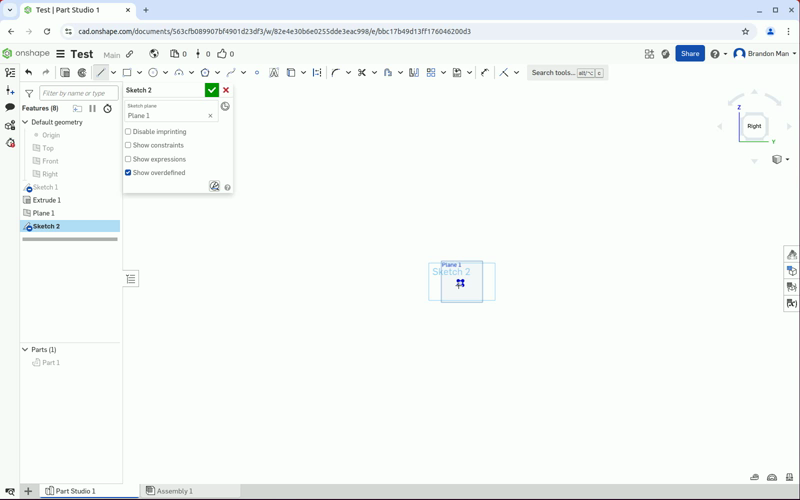
scroll(6)
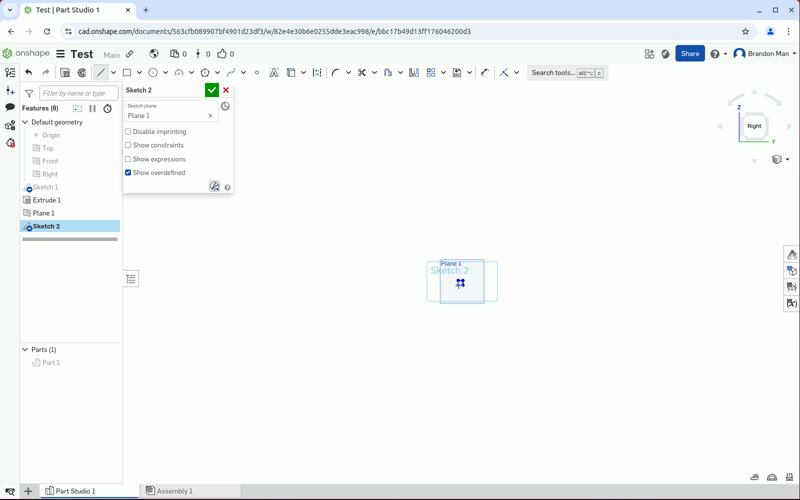
scroll(6)
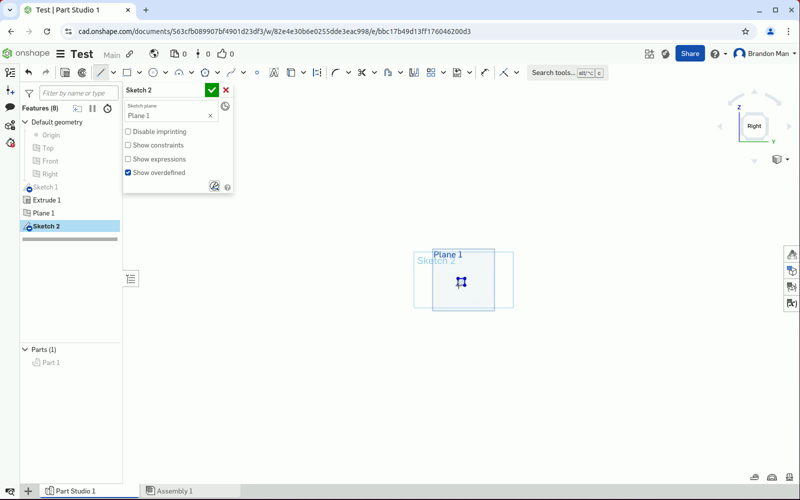
scroll(6)
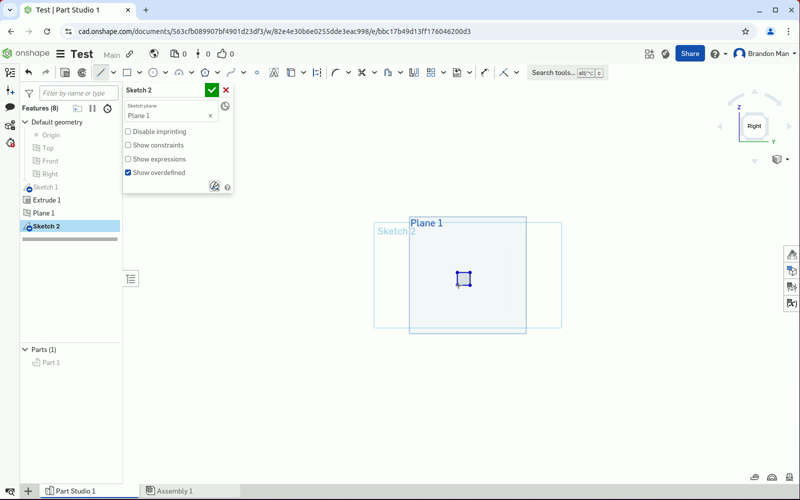
scroll(6)
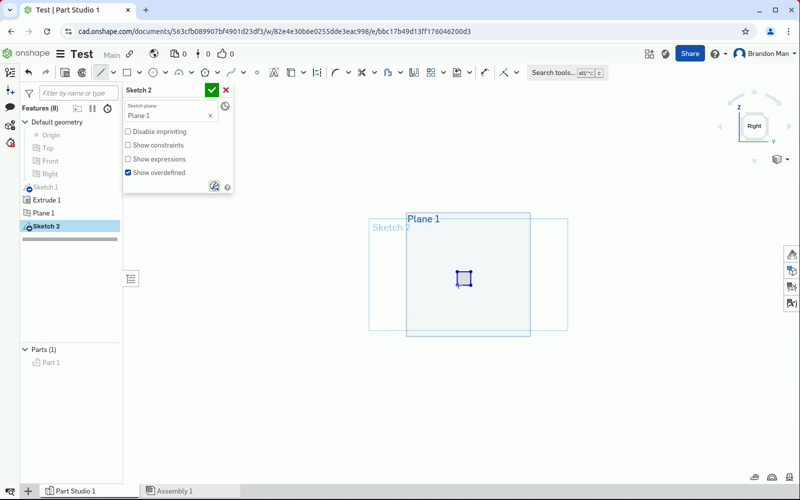
scroll(6)
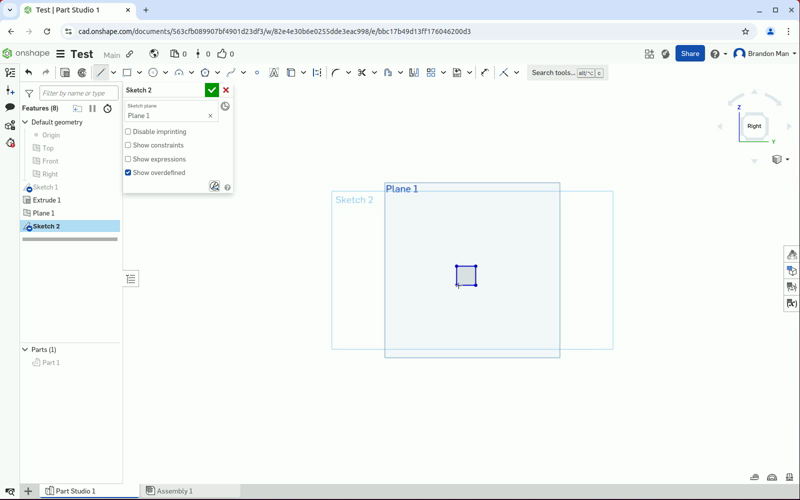
scroll(6)
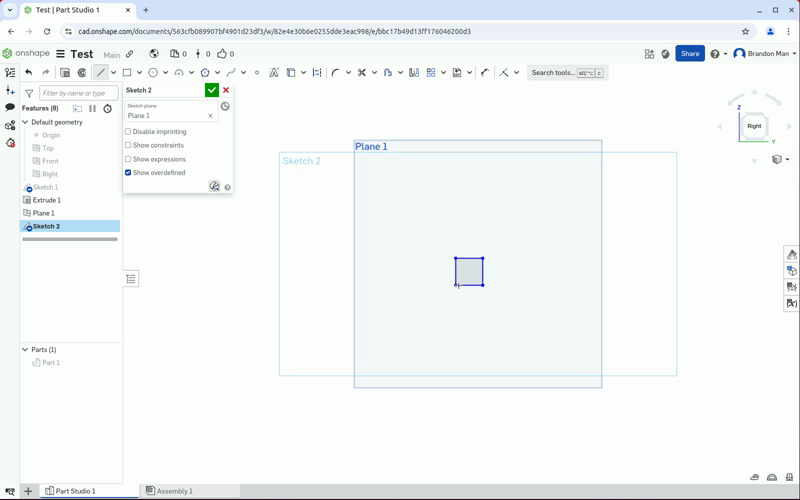
scroll(6)
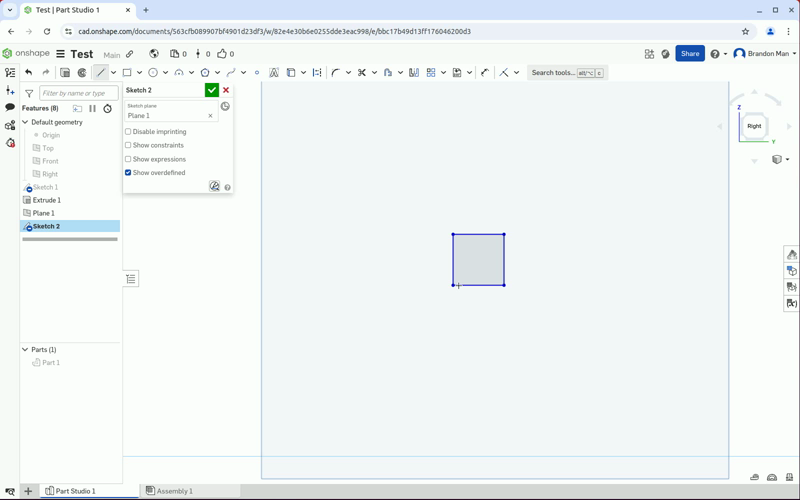
click(458, 285)
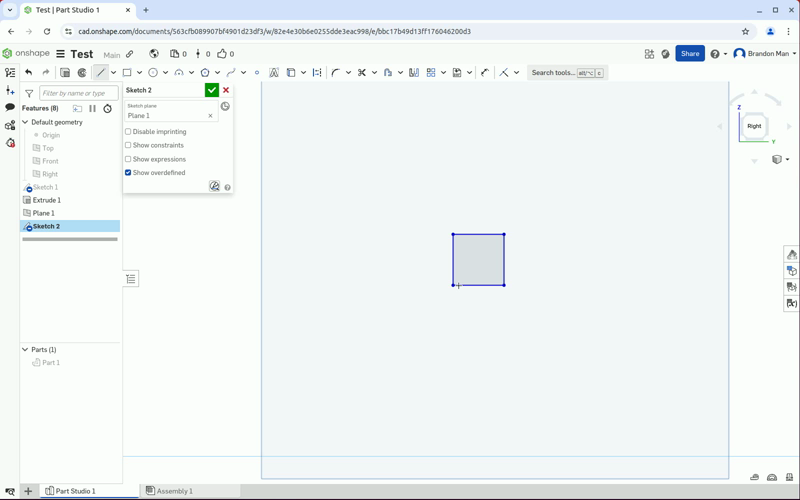
scroll(-6)
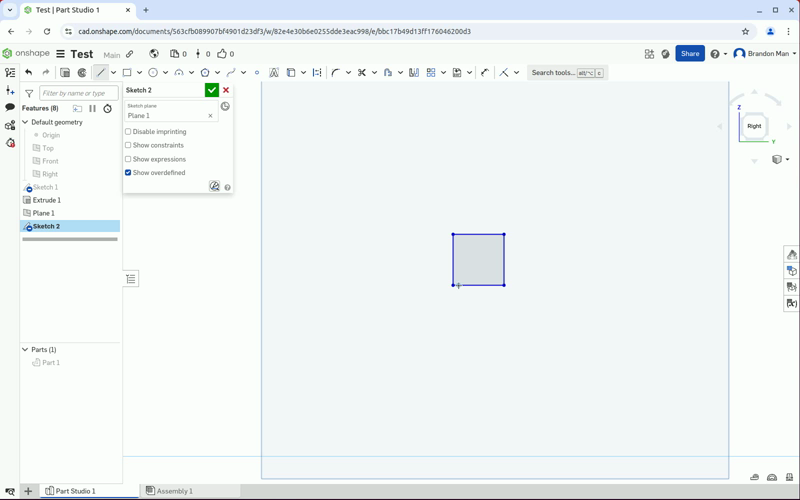
scroll(-6)
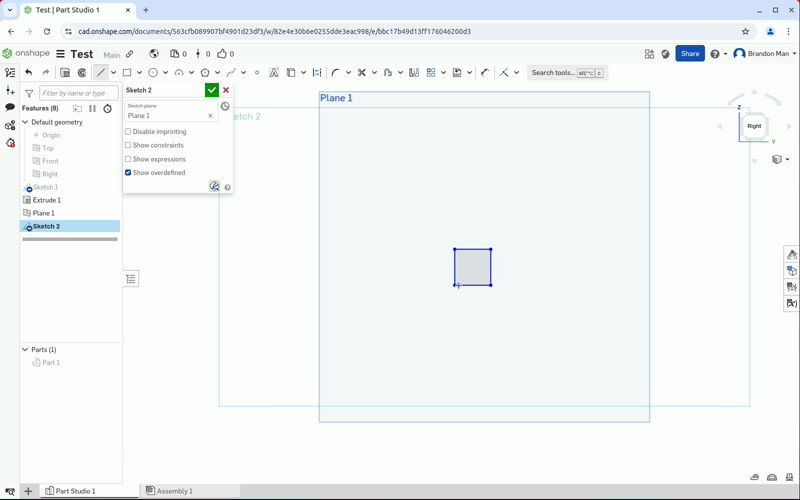
scroll(-6)
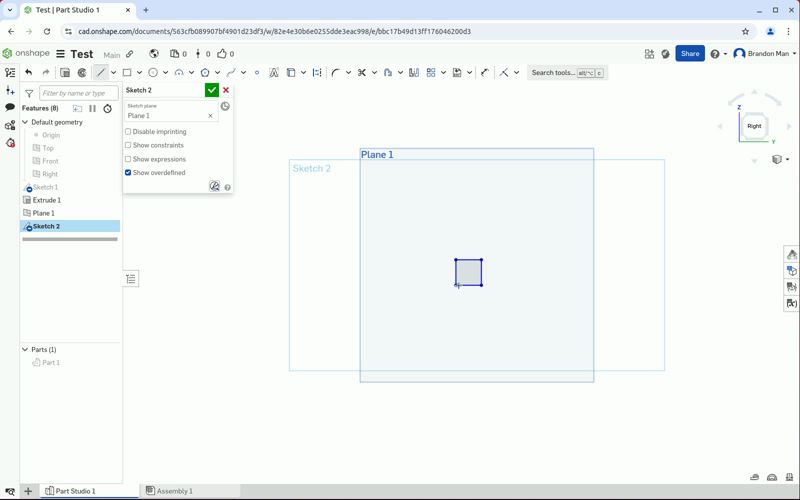
scroll(-6)
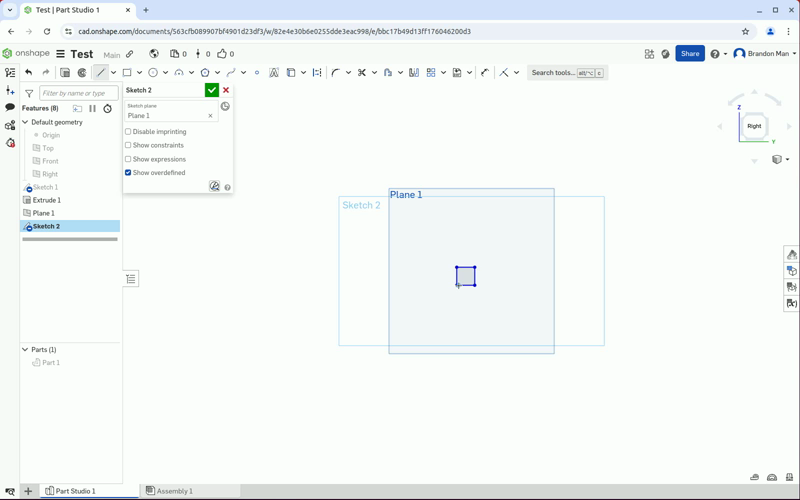
scroll(-6)
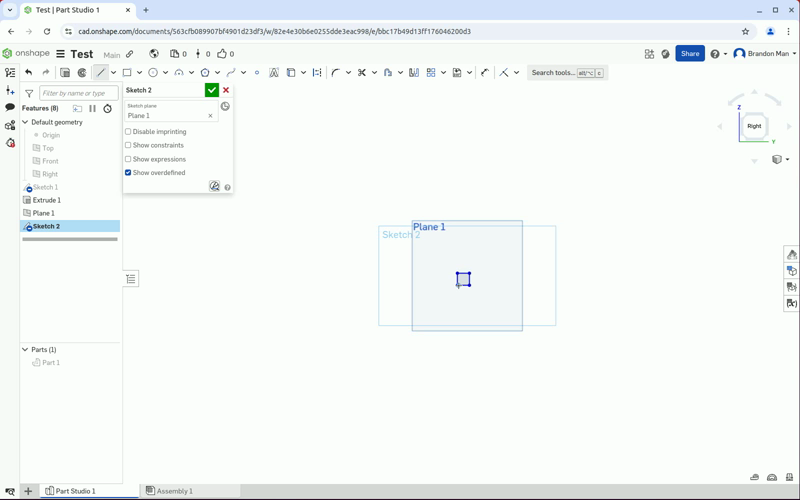
scroll(-6)
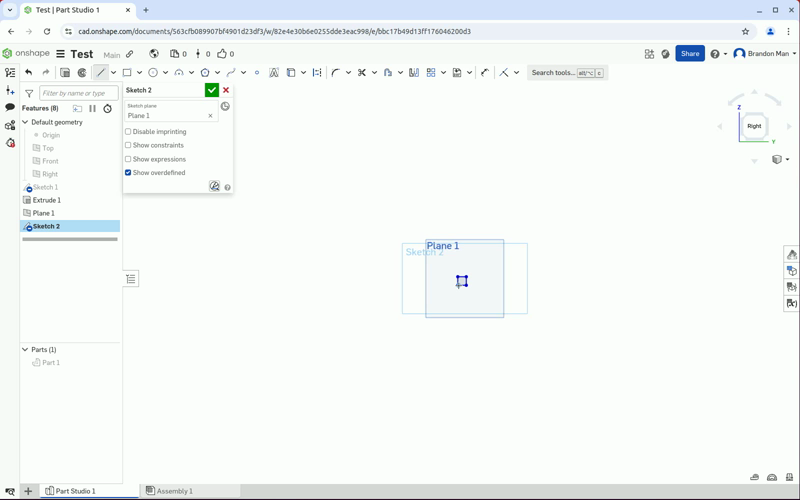
scroll(-6)
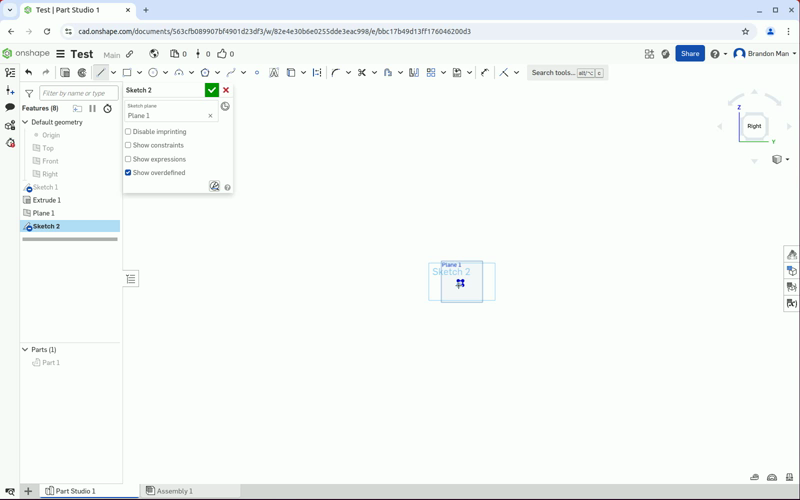
key_up(shift)
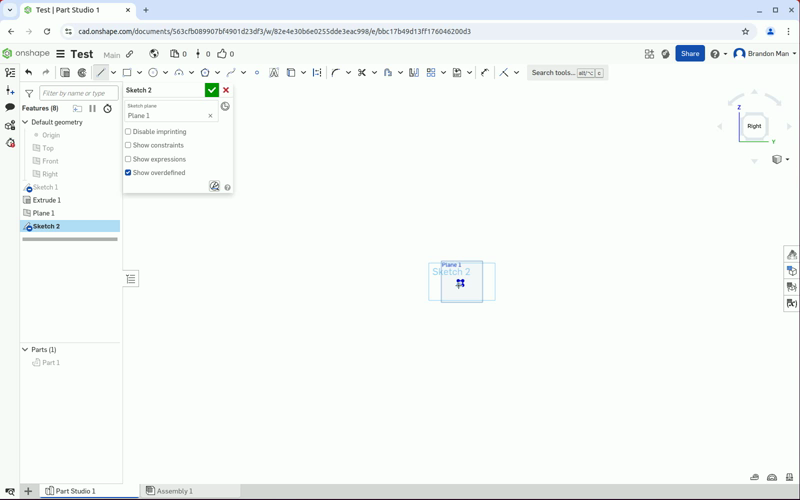
key_down(shift)
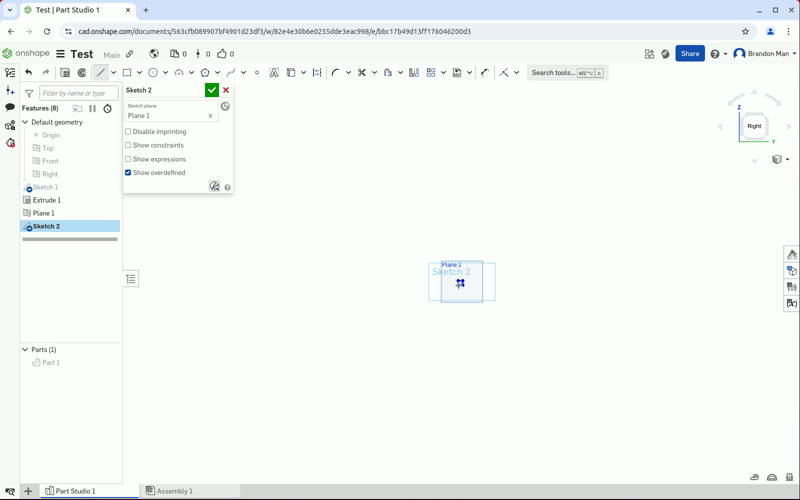
mouse_move(488, 285)
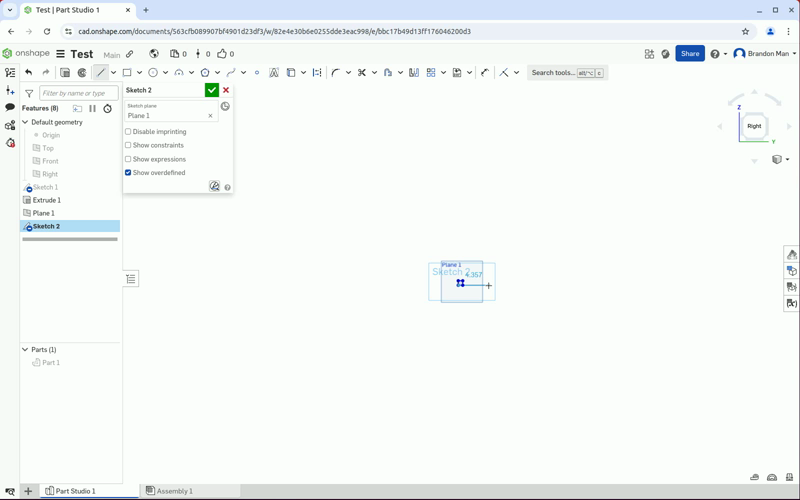
mouse_move(462, 285)
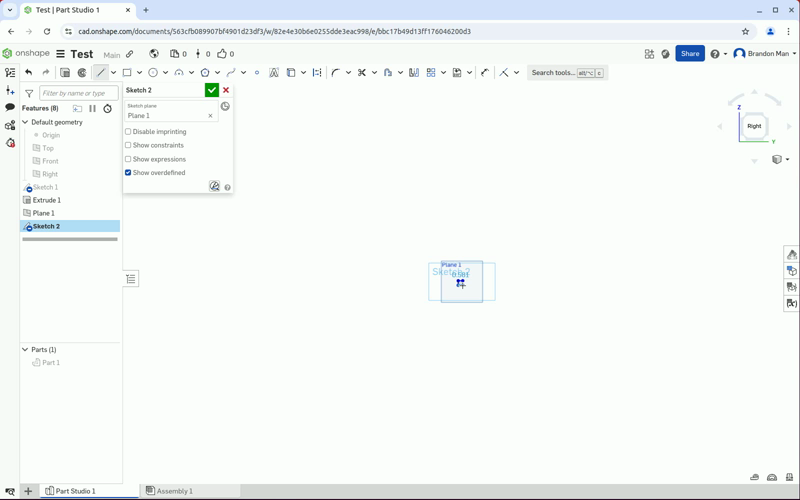
scroll(6)
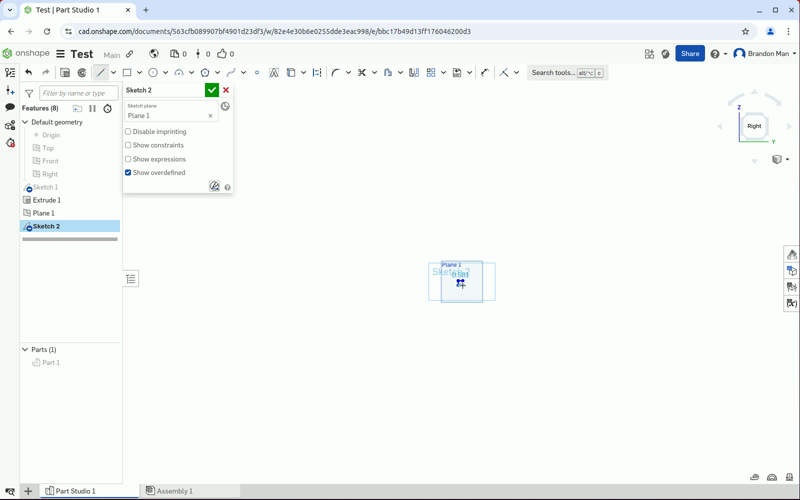
scroll(6)
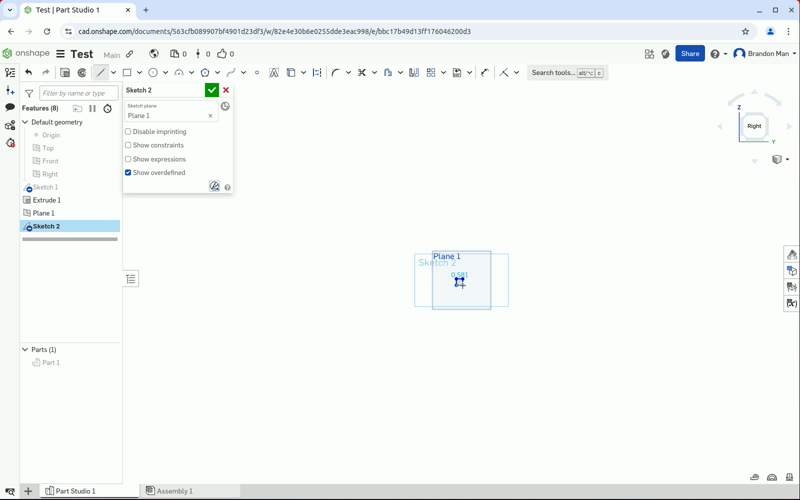
scroll(6)
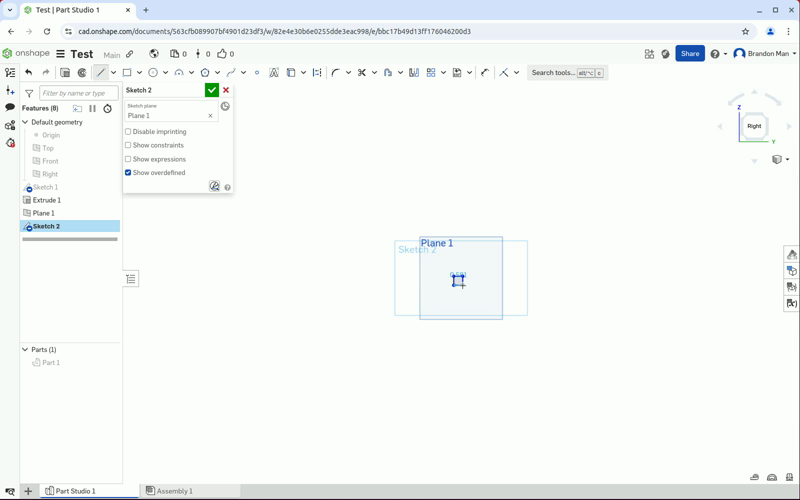
scroll(6)
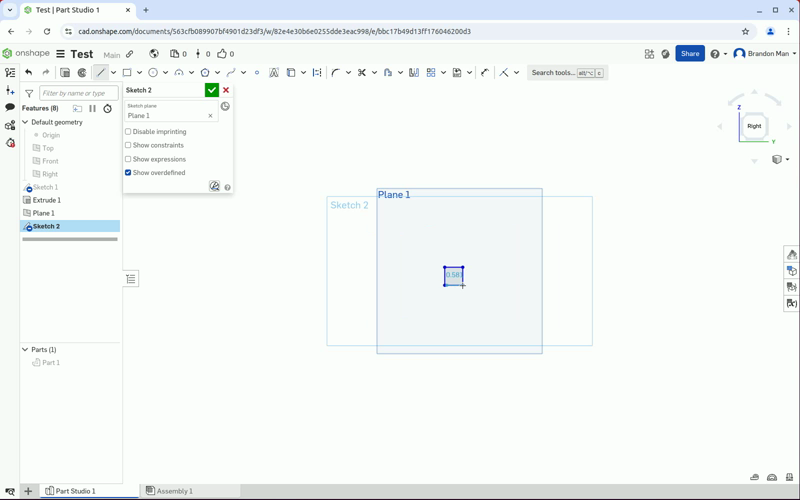
scroll(6)
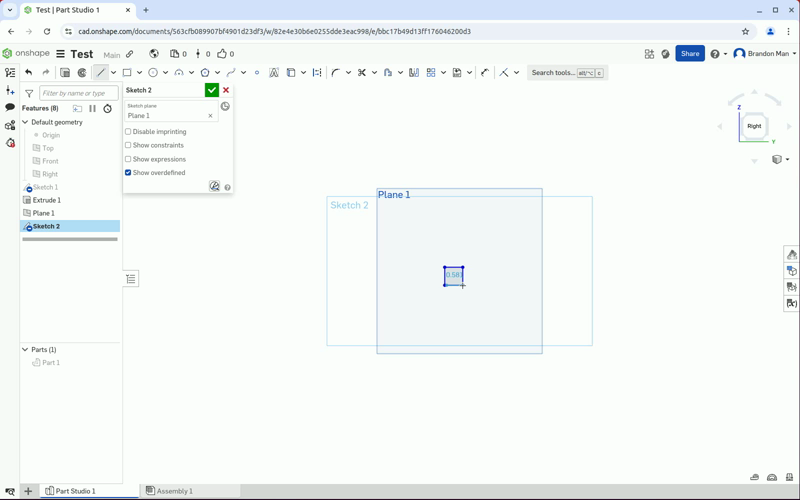
scroll(6)
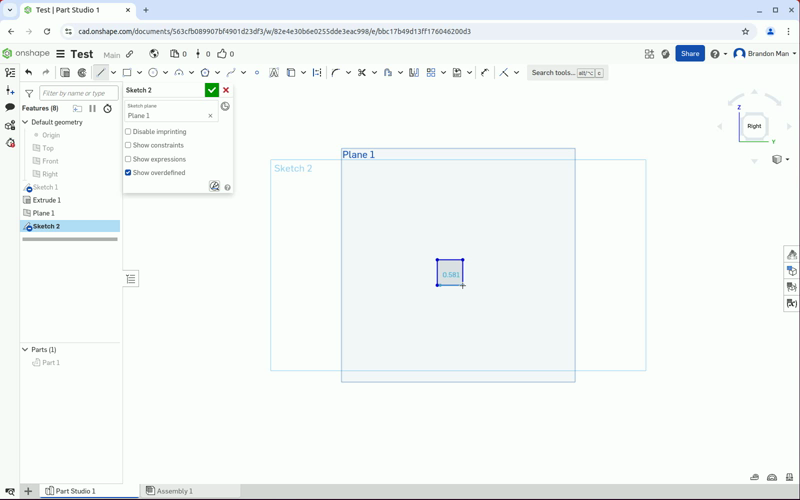
scroll(6)
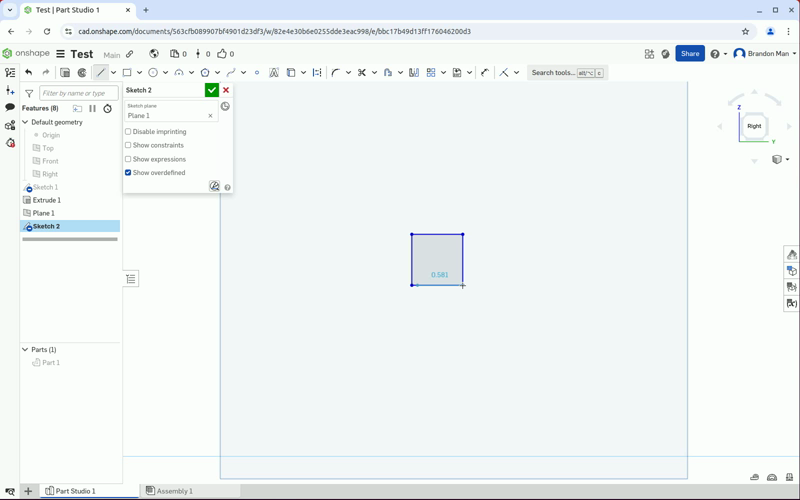
click(462, 285)
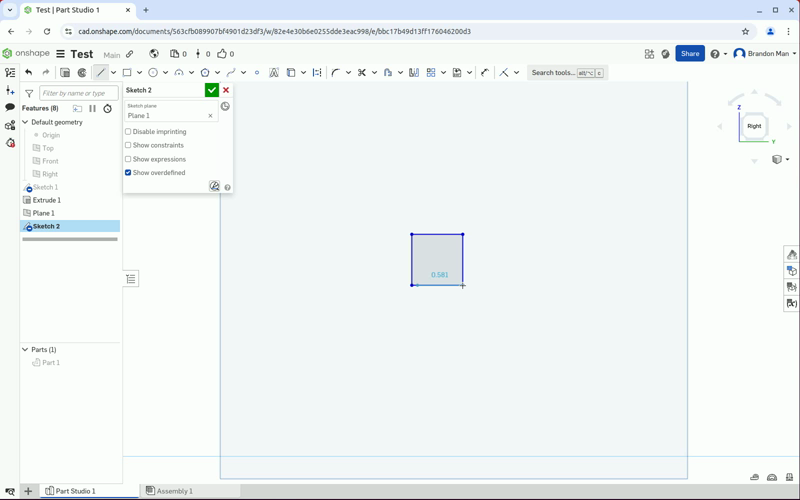
scroll(-6)
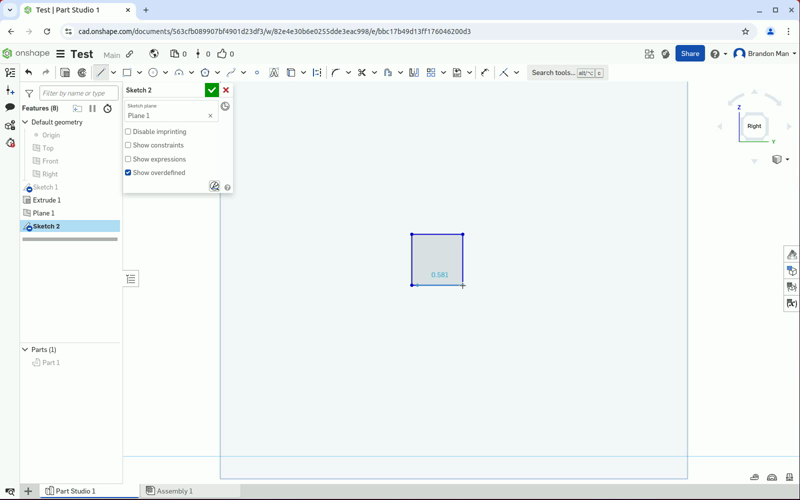
scroll(-6)
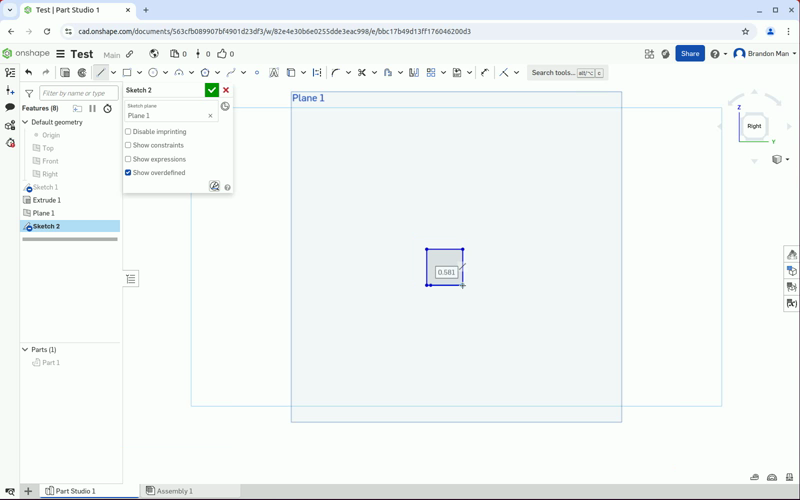
scroll(-6)
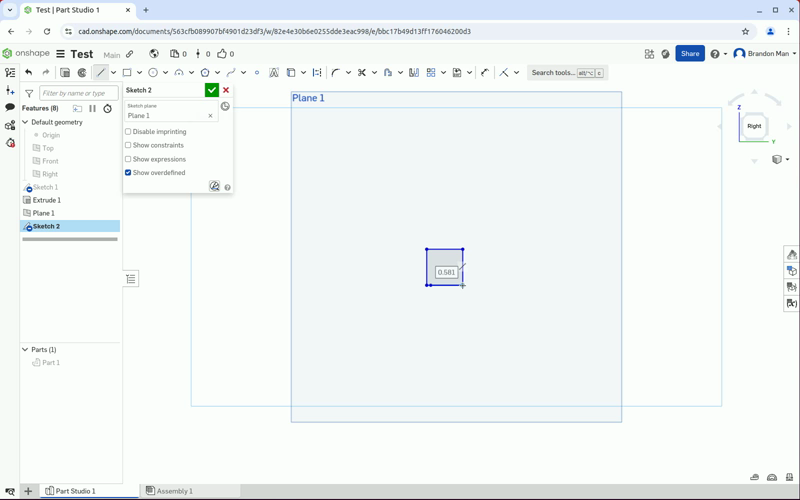
scroll(-6)
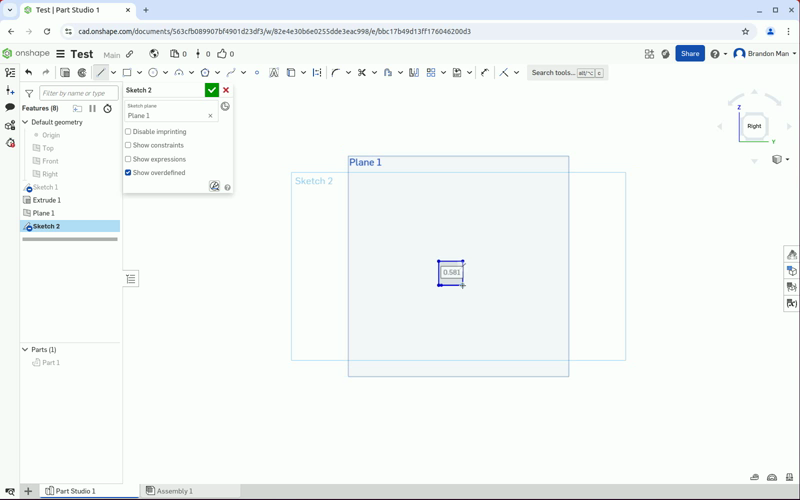
scroll(-6)
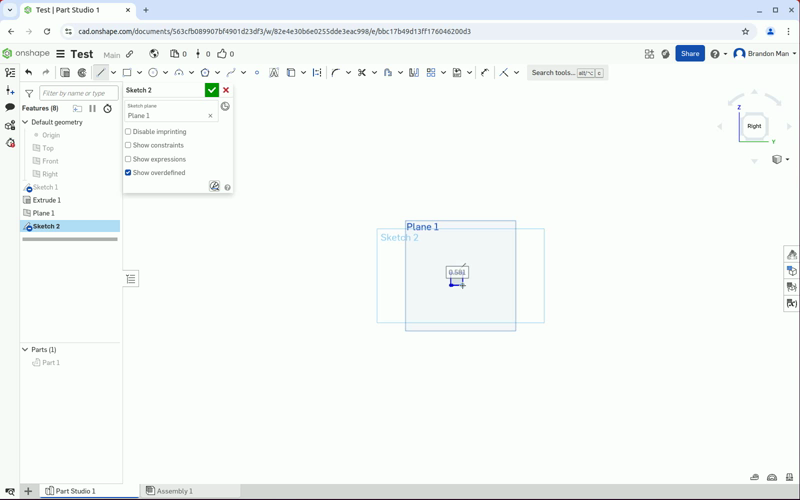
scroll(-6)
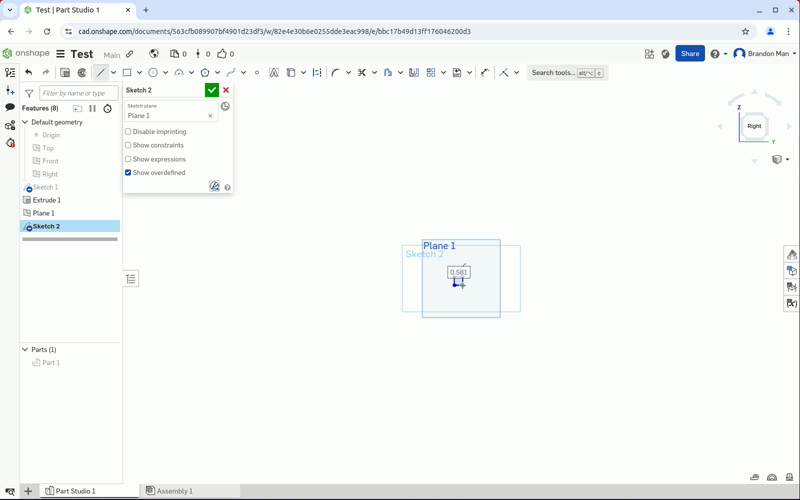
scroll(-6)
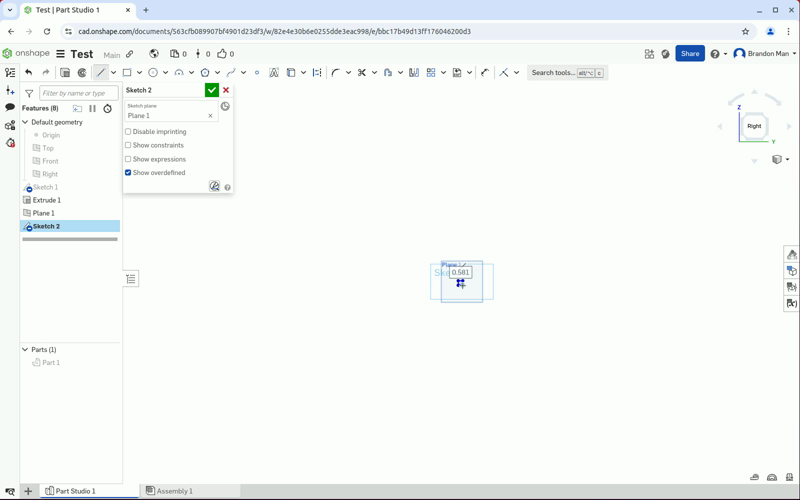
key_up(shift)
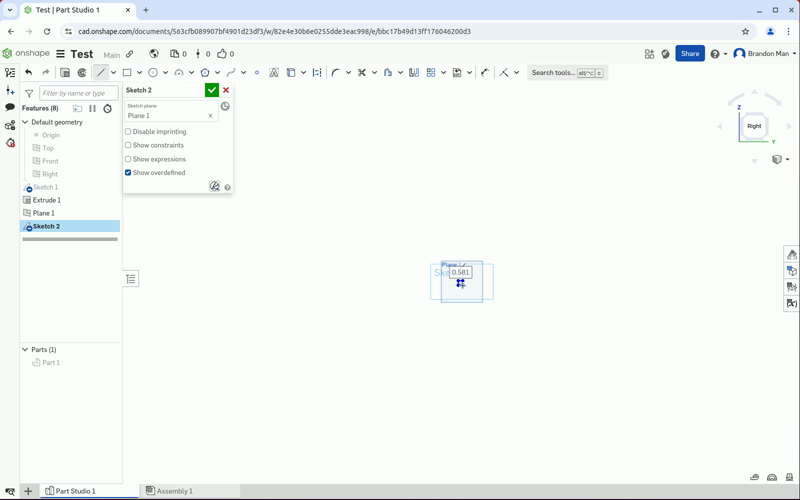
key_down(shift)
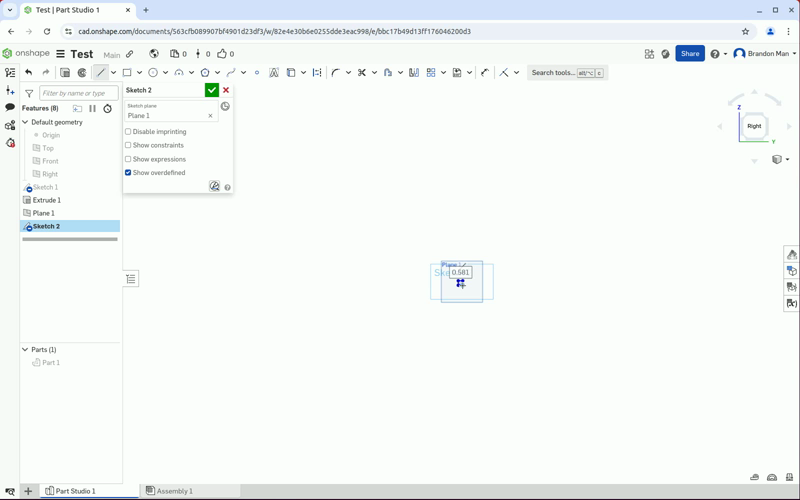
mouse_move(492, 285)
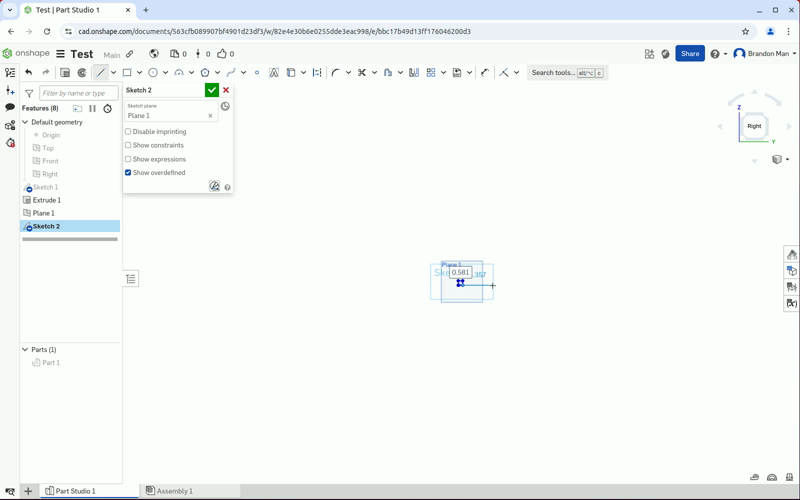
mouse_move(462, 280)
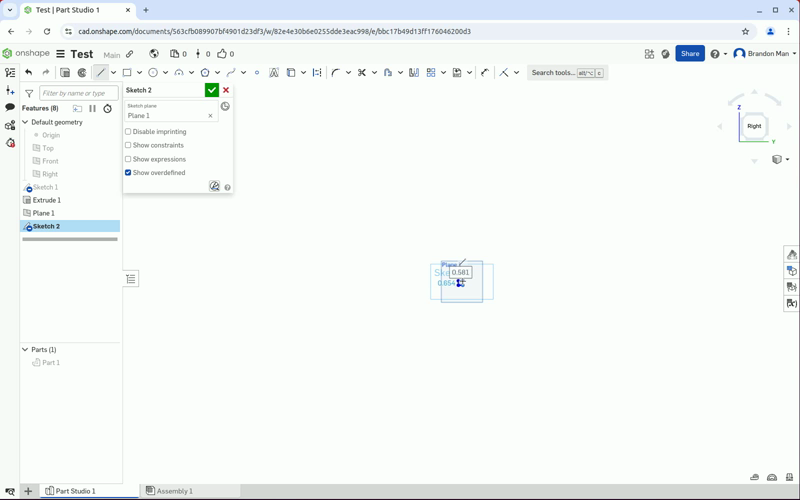
scroll(6)
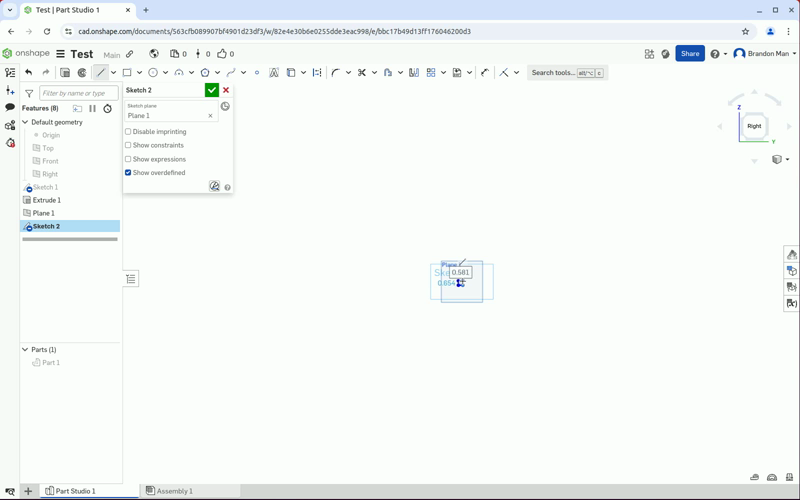
scroll(6)
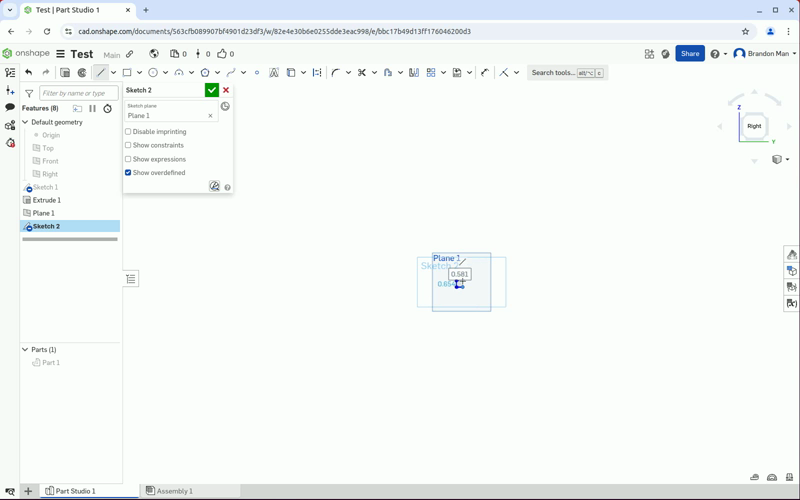
scroll(6)
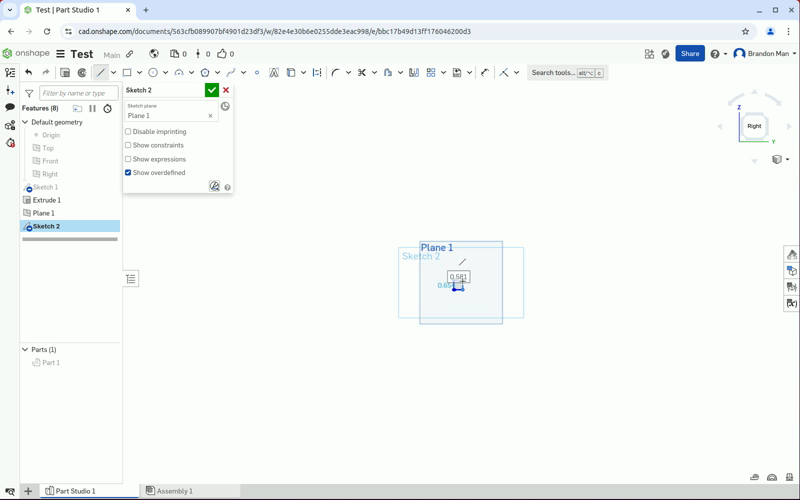
scroll(6)
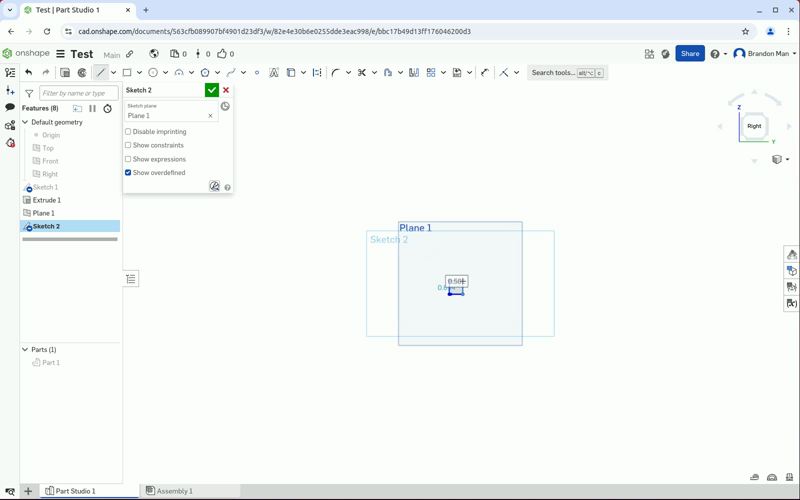
scroll(6)
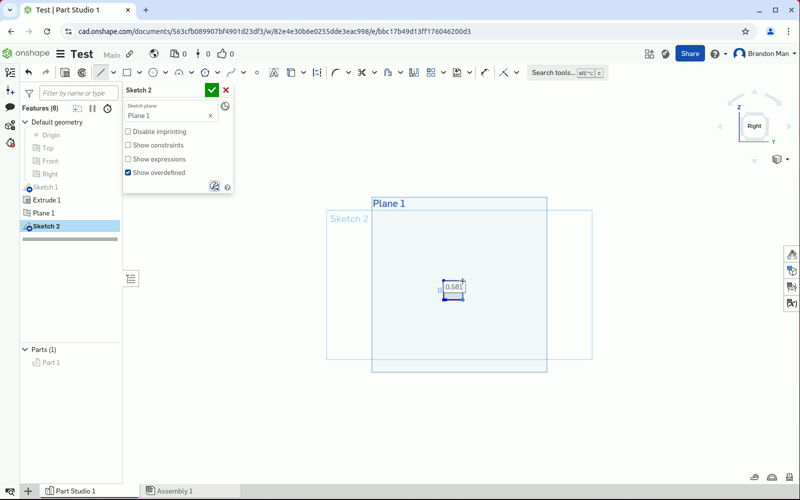
scroll(6)
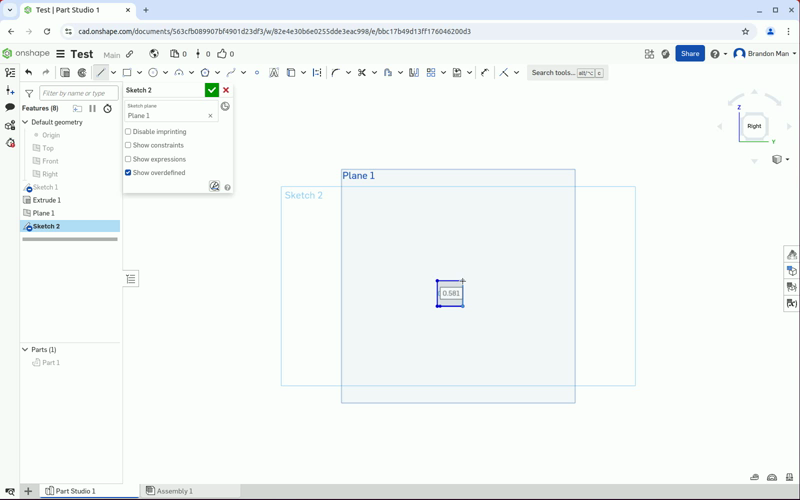
scroll(6)
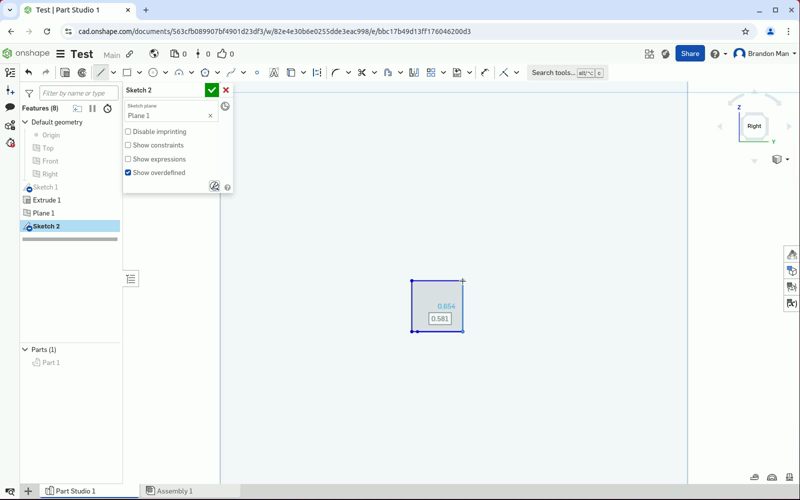
click(462, 280)
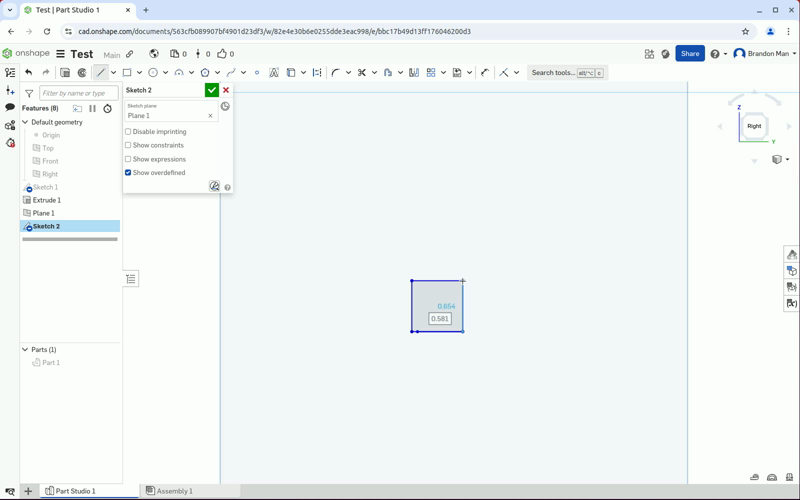
scroll(-6)
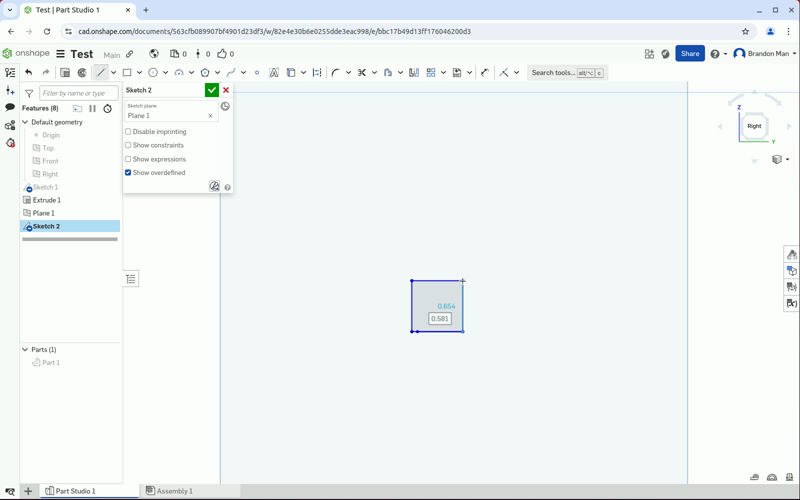
scroll(-6)
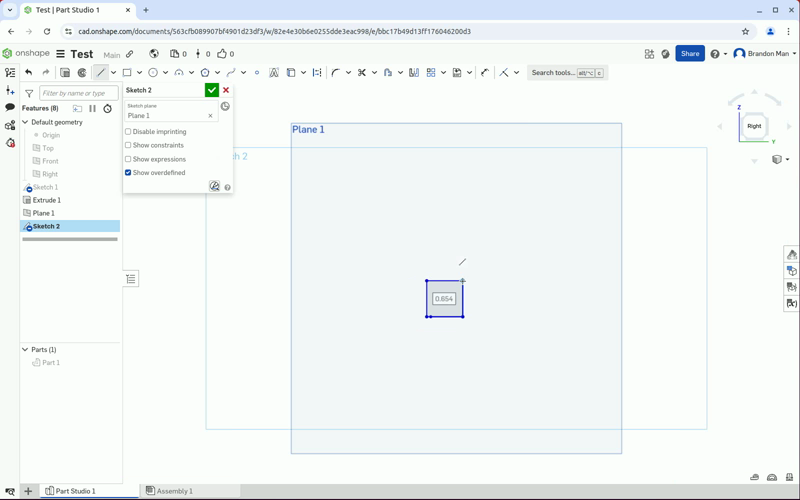
scroll(-6)
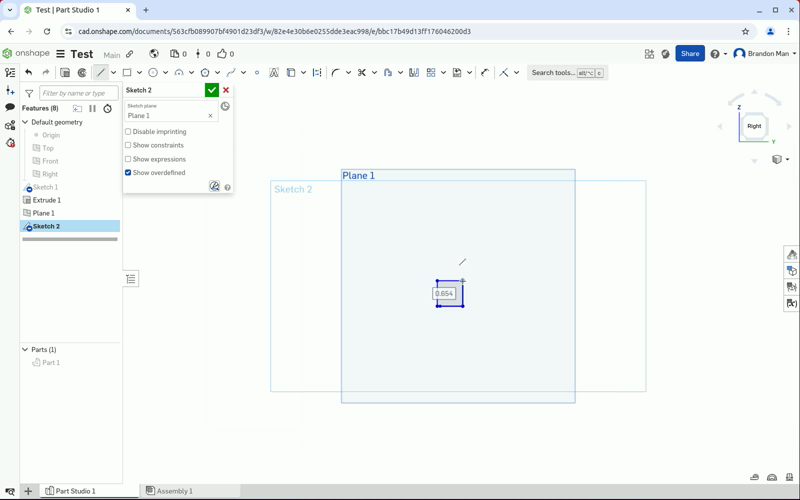
scroll(-6)
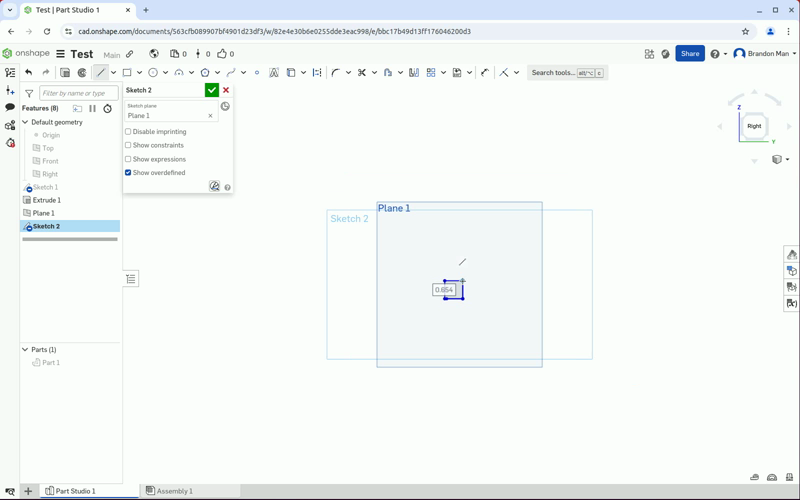
scroll(-6)
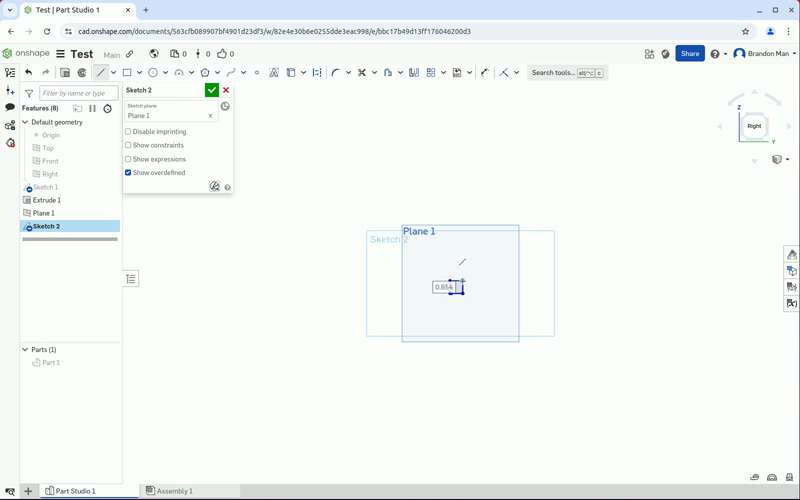
scroll(-6)
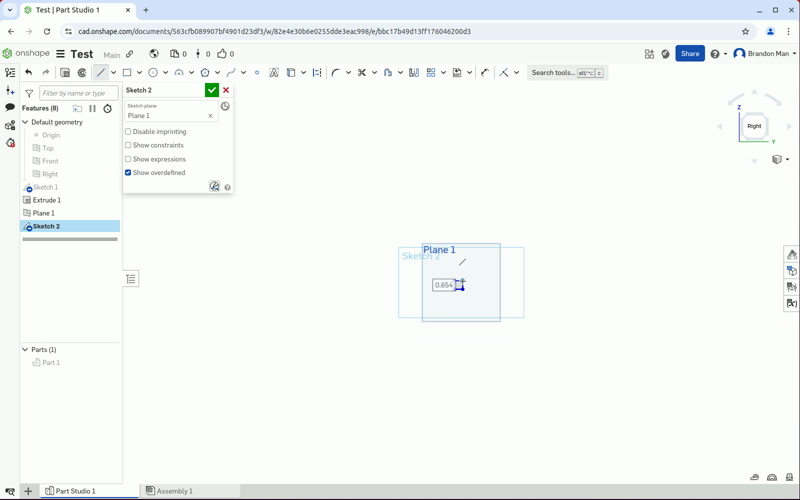
scroll(-6)
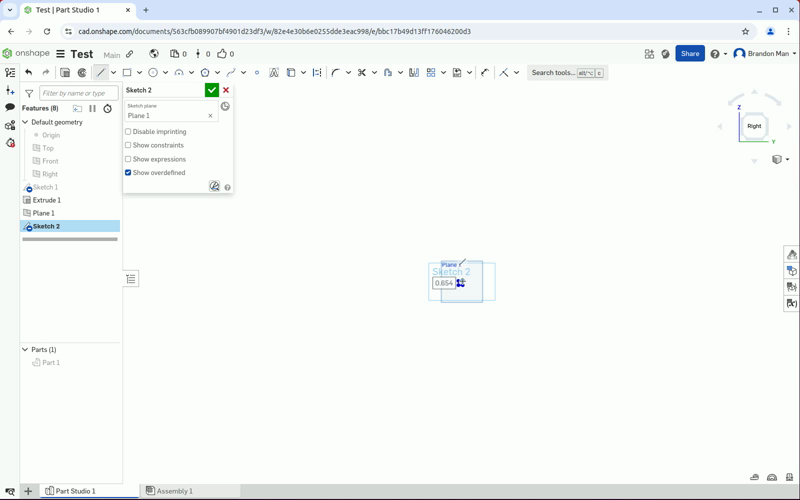
key_up(shift)
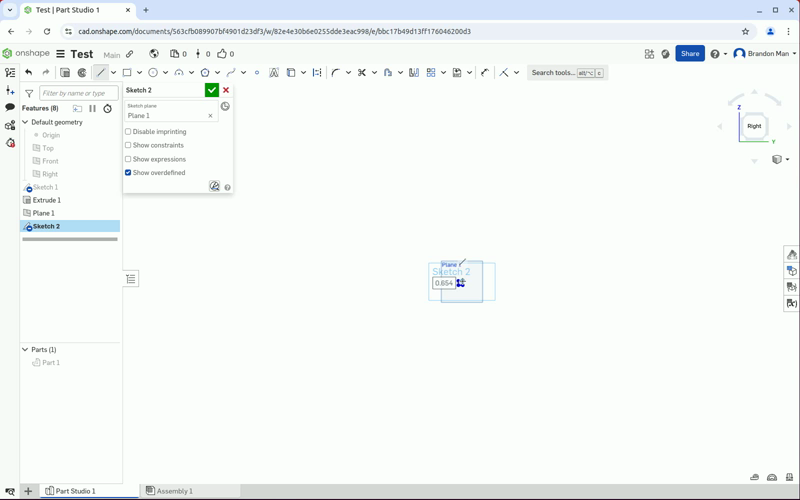
key_down(shift)
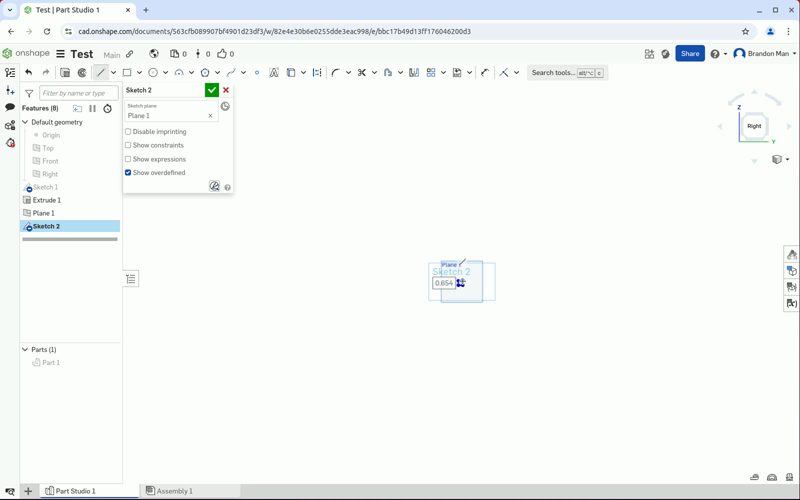
mouse_move(492, 280)
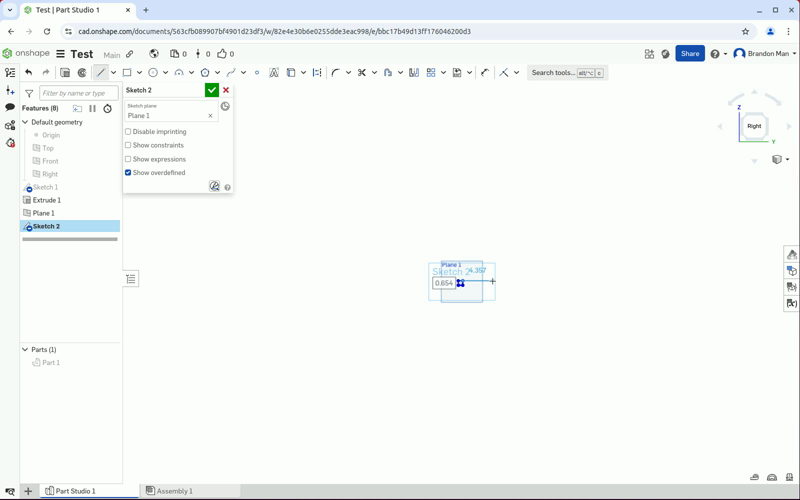
mouse_move(458, 280)
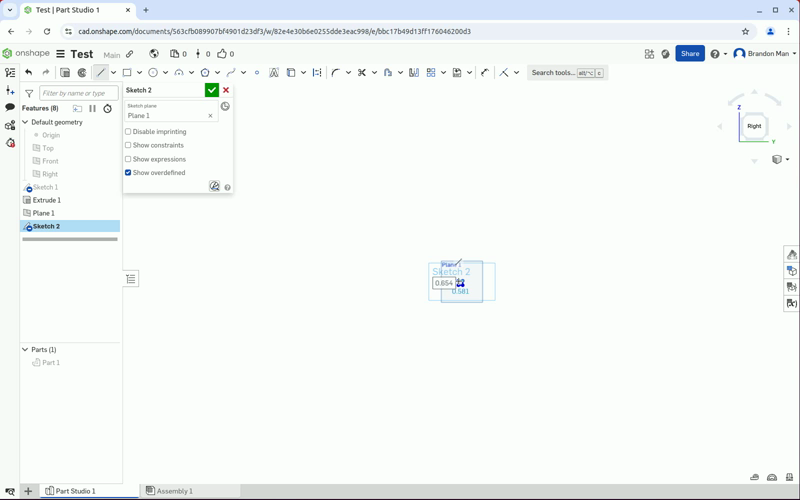
scroll(6)
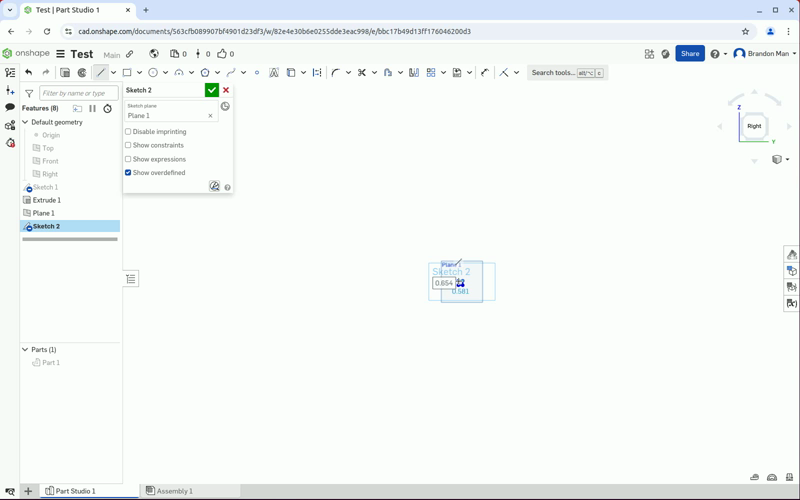
scroll(6)
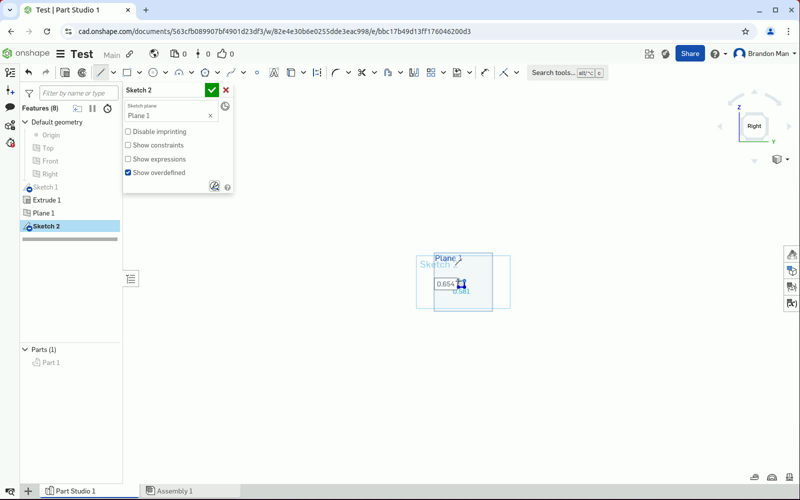
scroll(6)
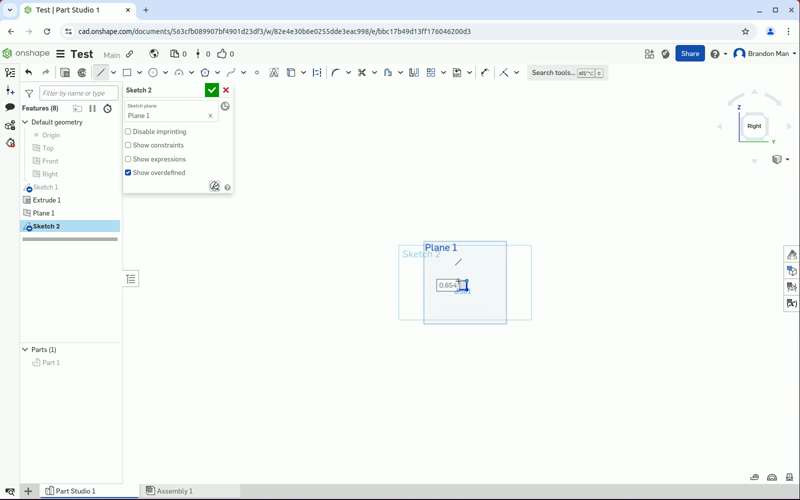
scroll(6)
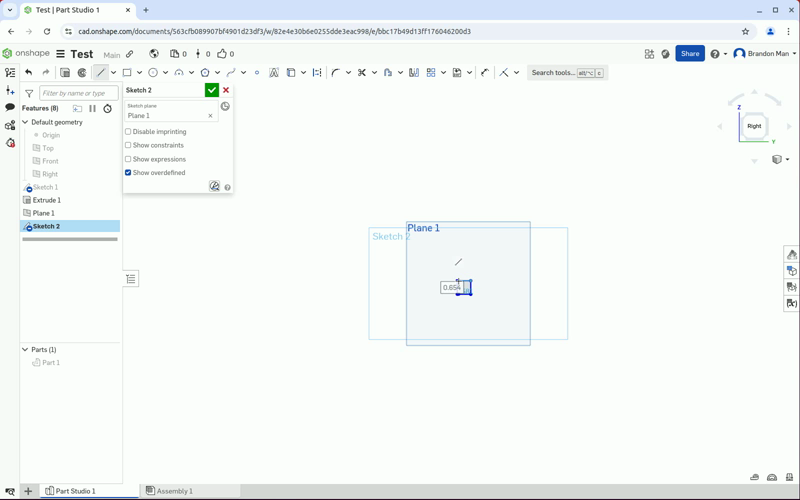
scroll(6)
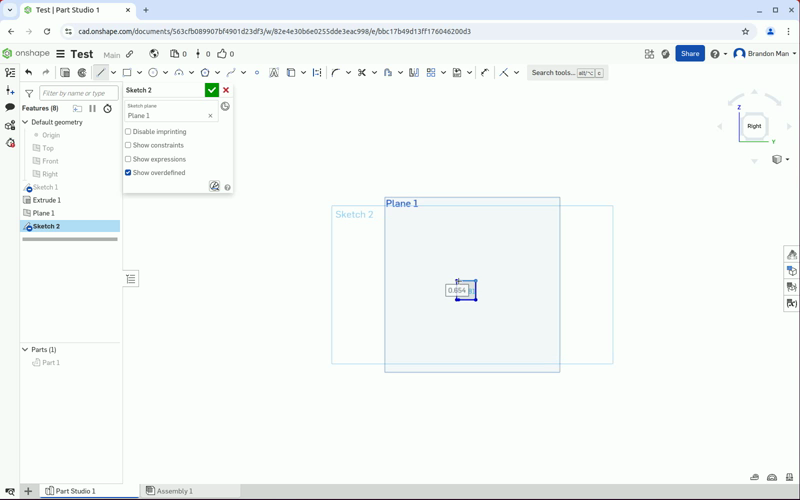
scroll(6)
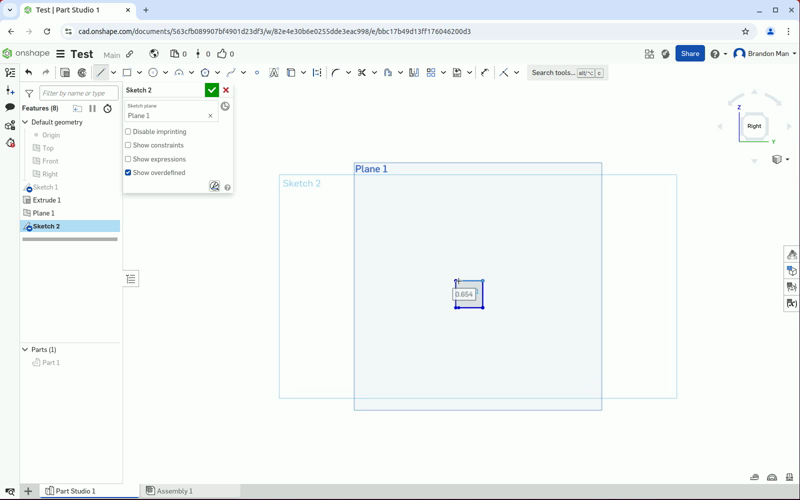
scroll(6)
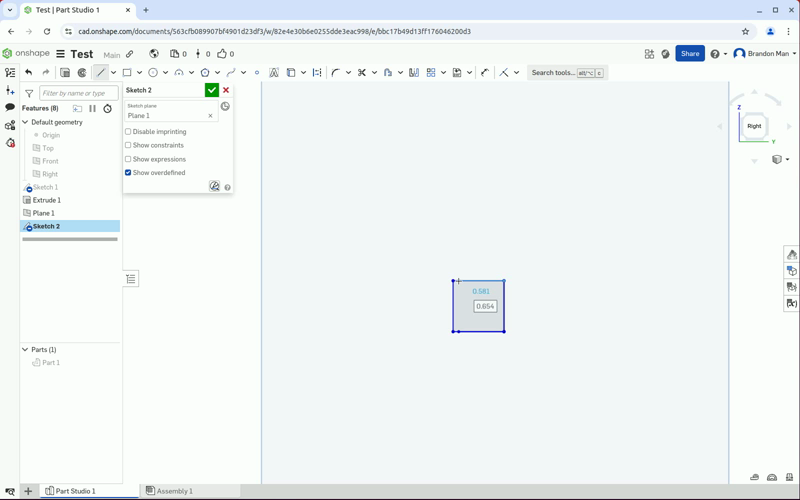
click(458, 280)
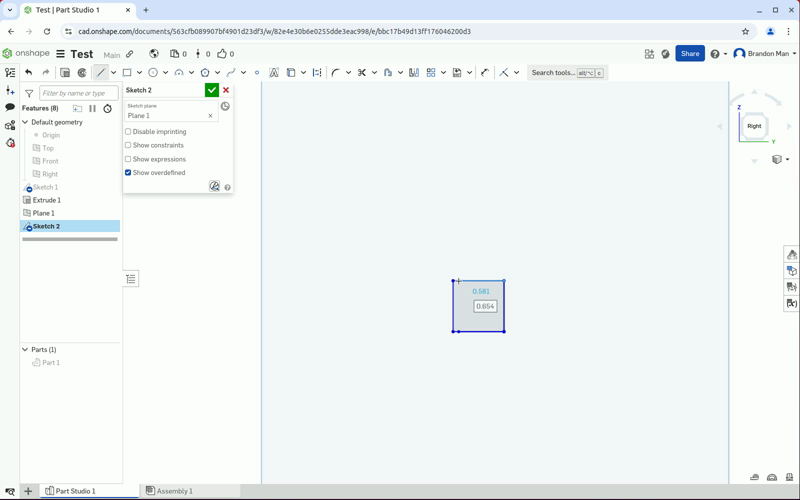
scroll(-6)
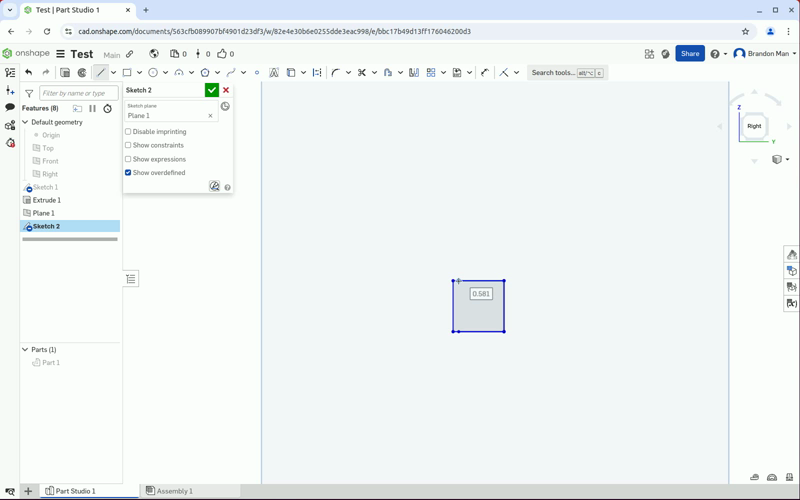
scroll(-6)
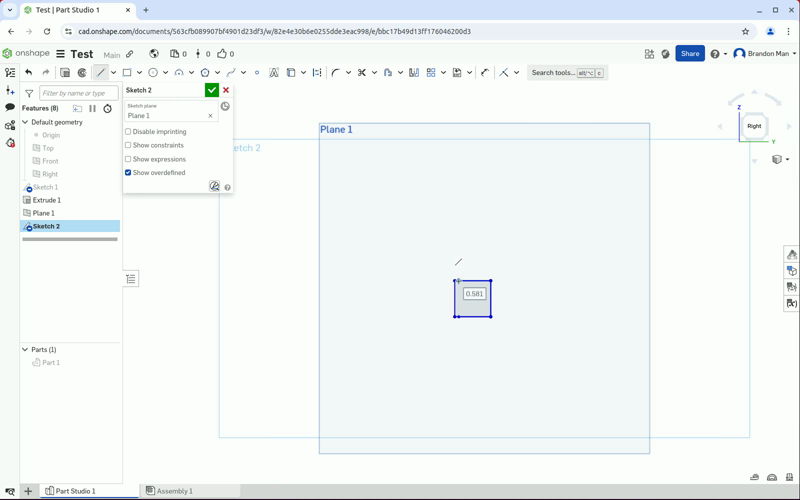
scroll(-6)
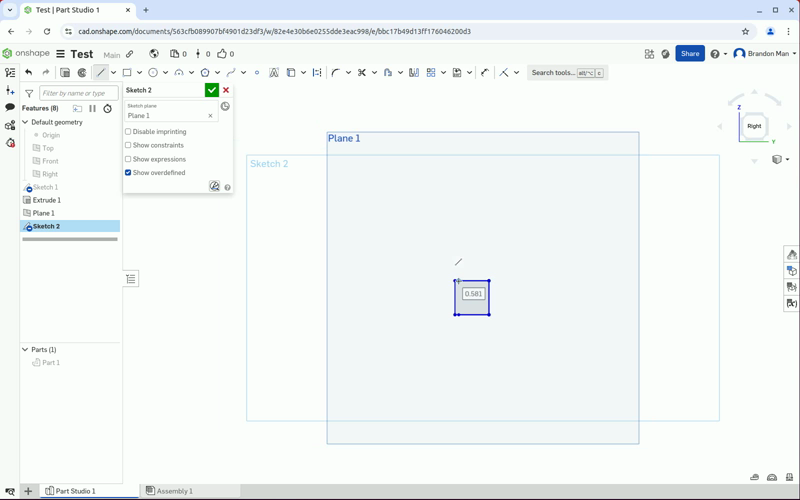
scroll(-6)
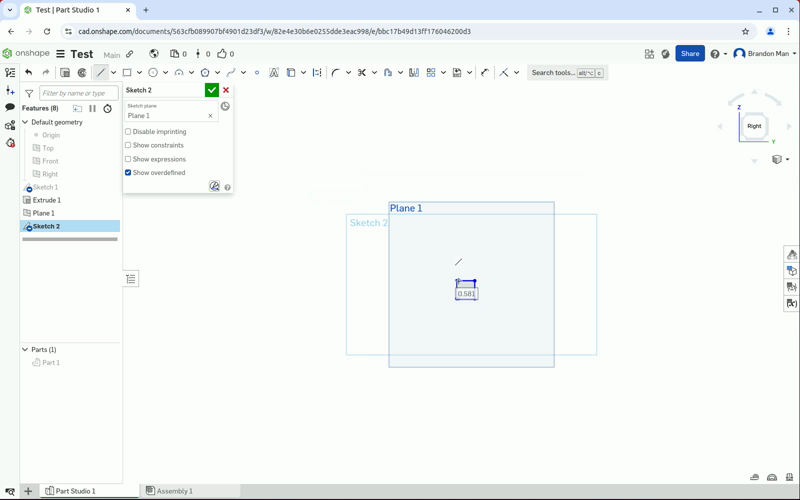
scroll(-6)
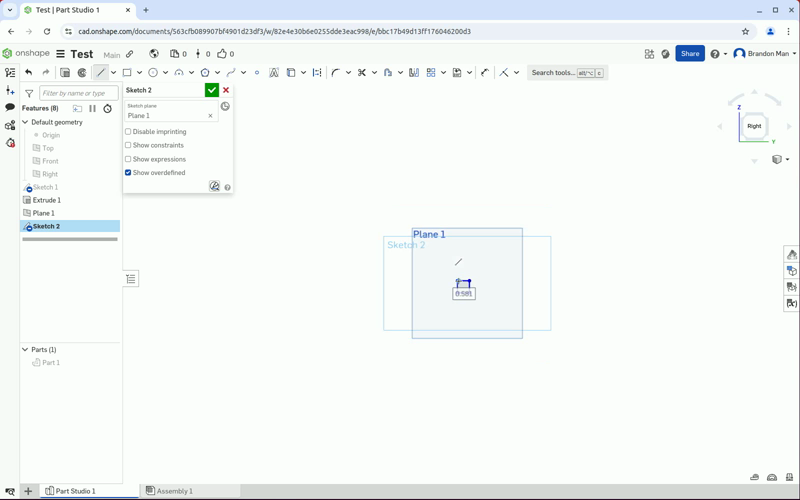
scroll(-6)
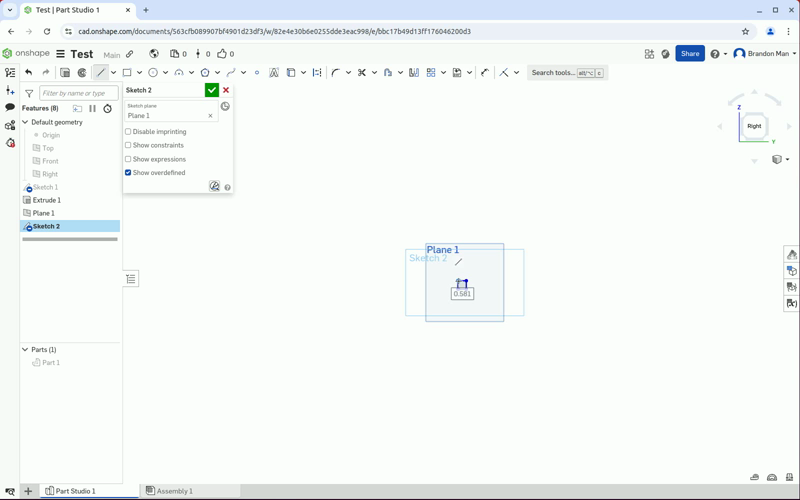
scroll(-6)
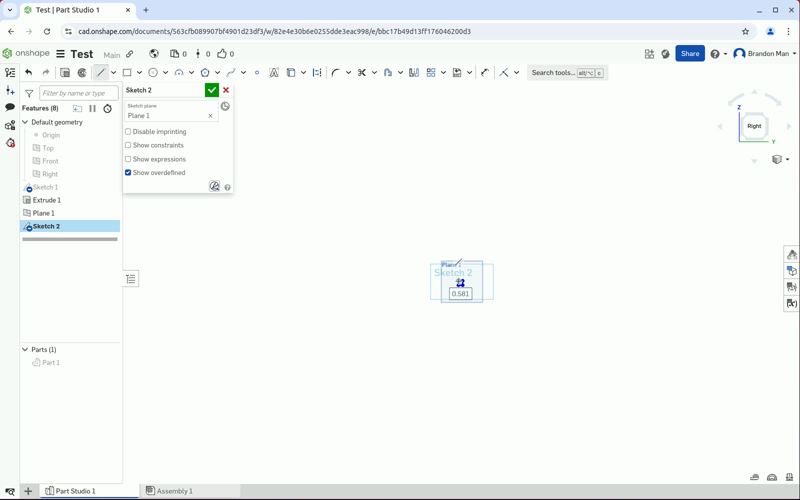
key_up(shift)
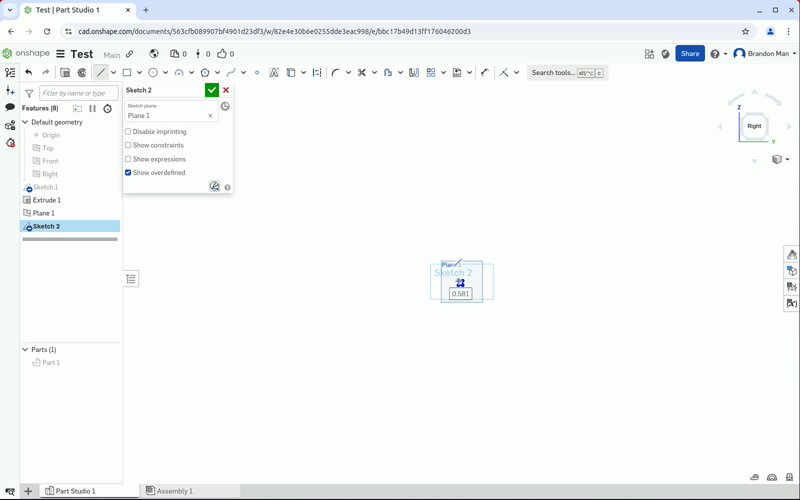
mouse_move(488, 280)
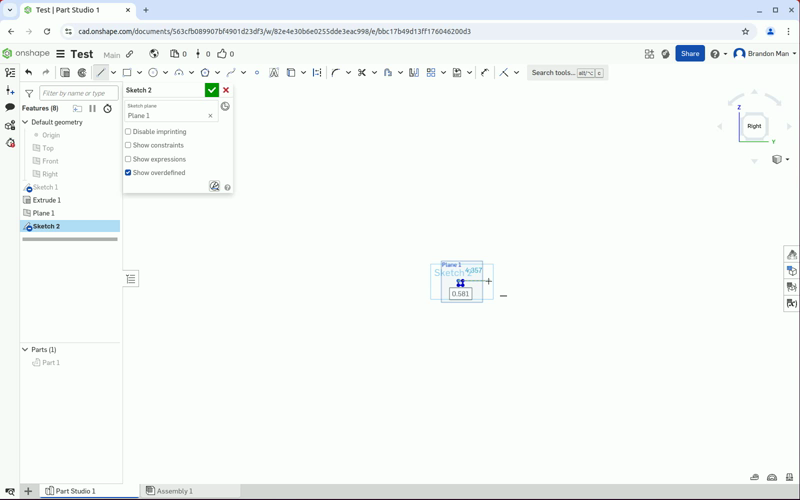
key_down(shift)
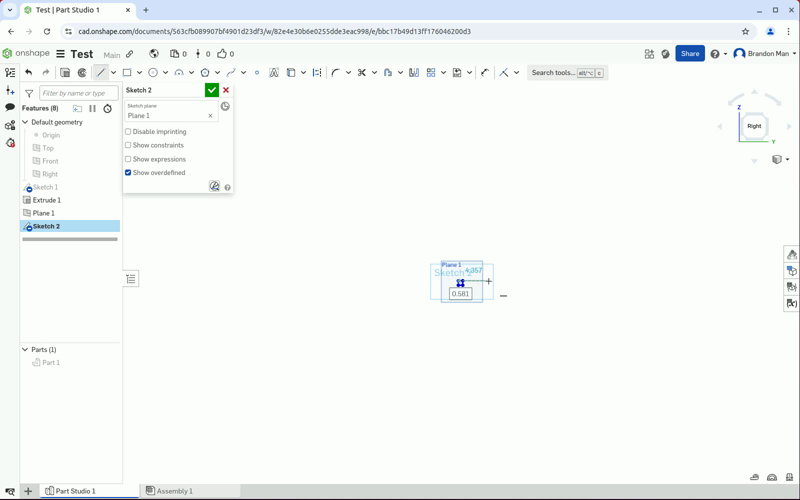
mouse_move(458, 285)
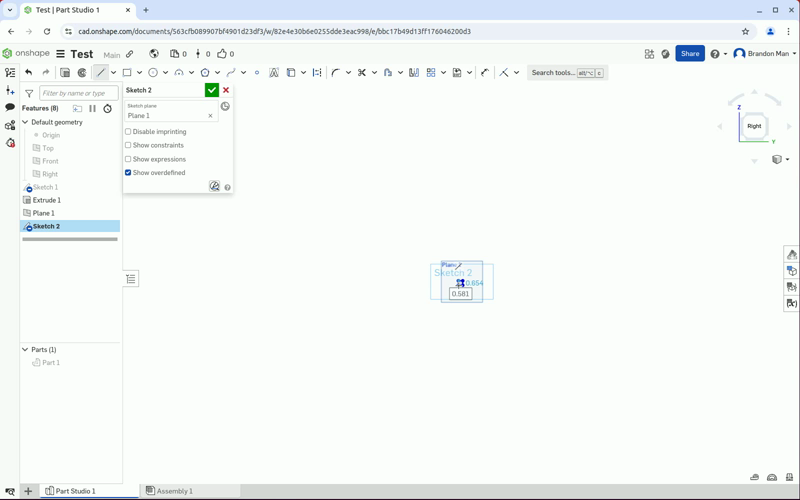
scroll(6)
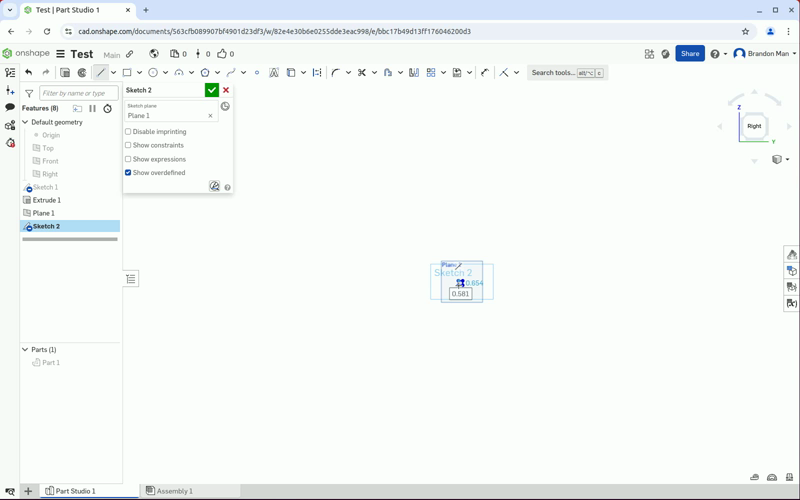
scroll(6)
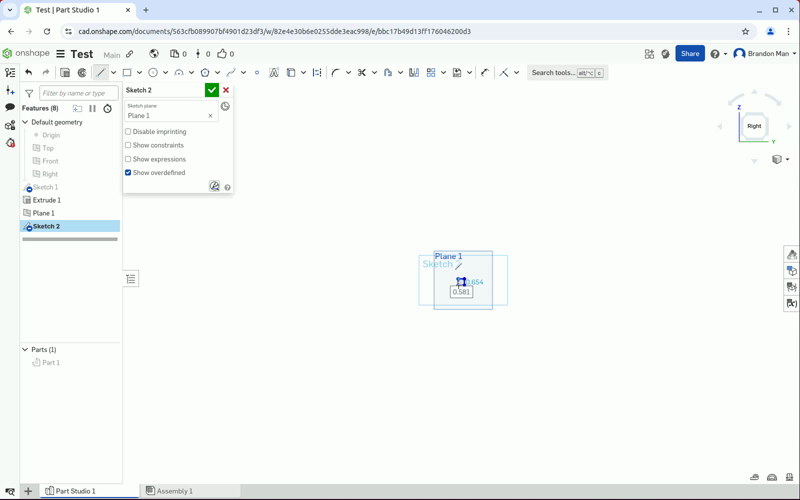
scroll(6)
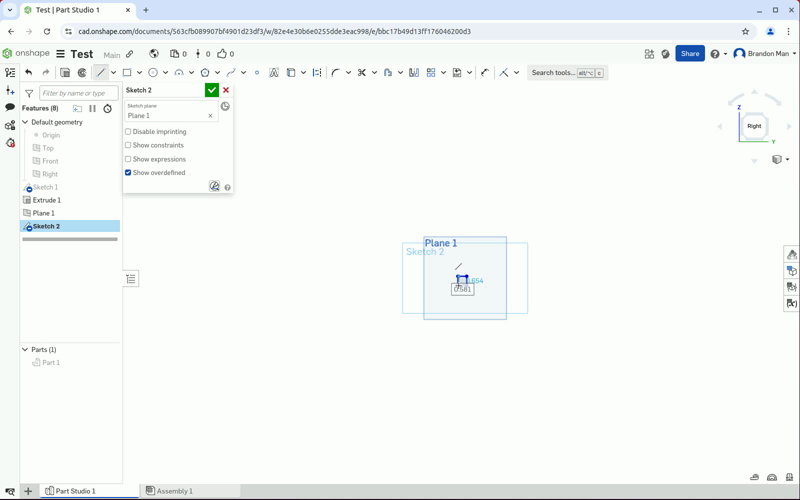
scroll(6)
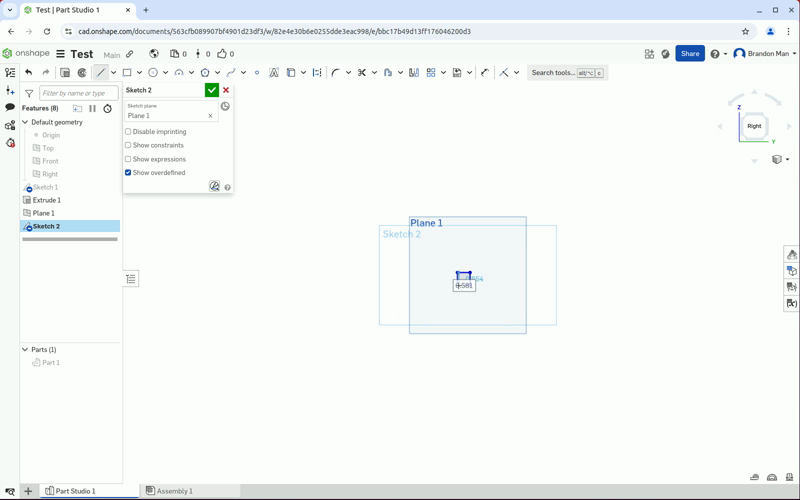
scroll(6)
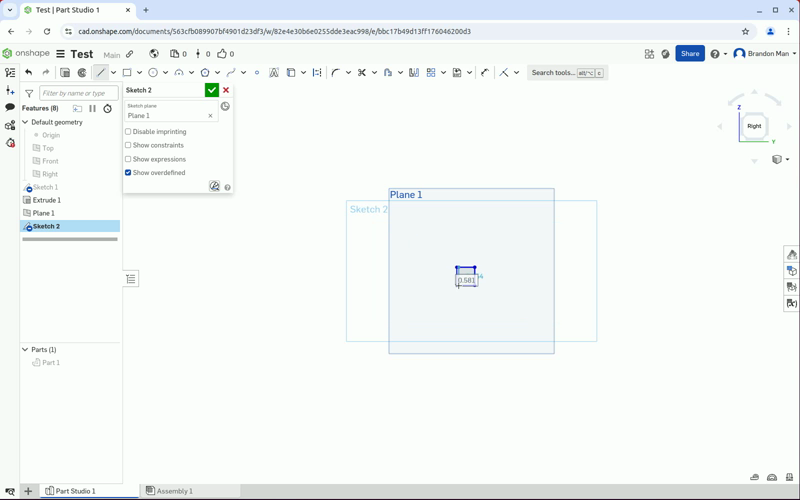
scroll(6)
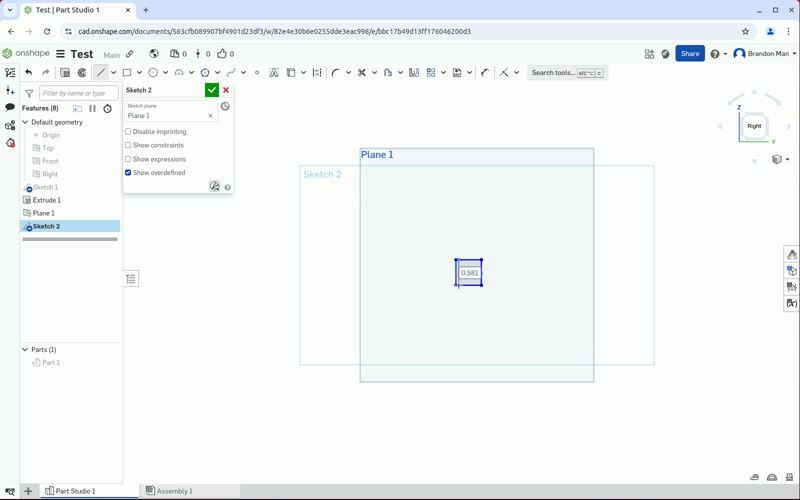
scroll(6)
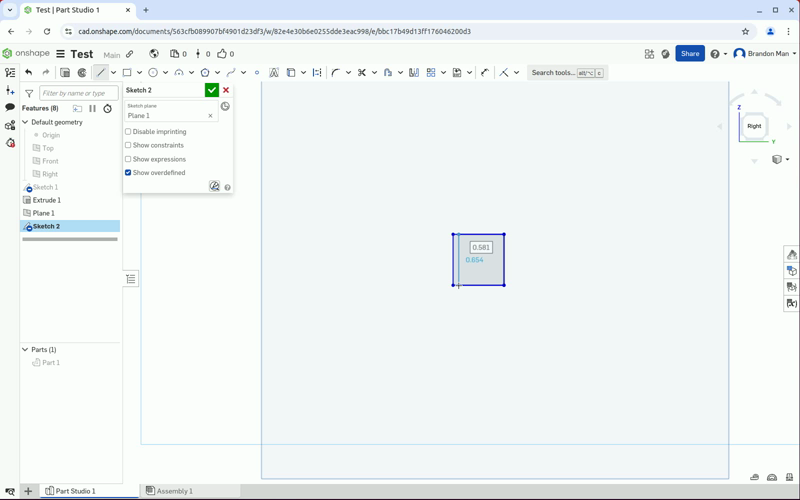
key_up(shift)
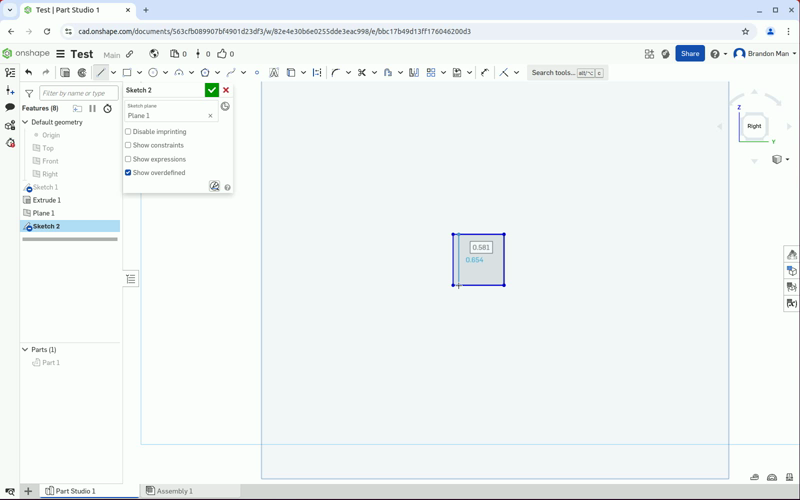
click(458, 285)
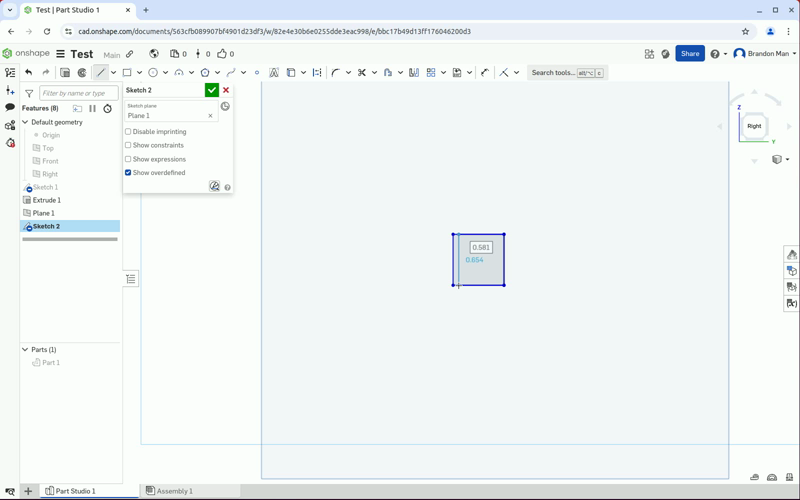
scroll(-6)
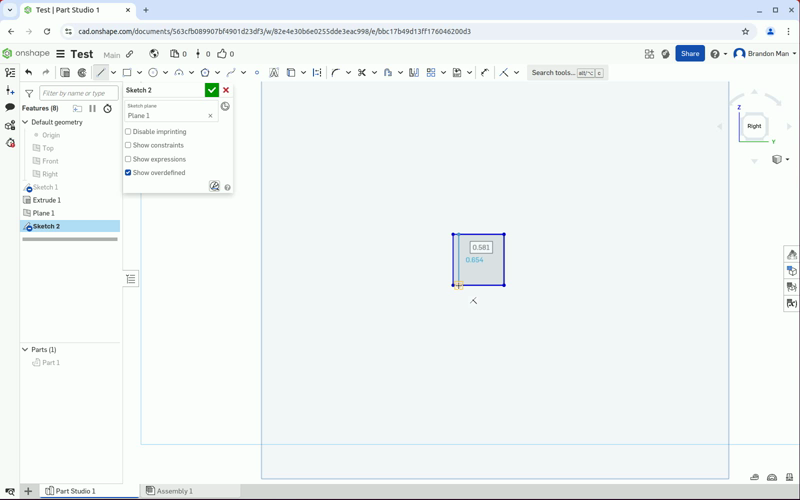
scroll(-6)
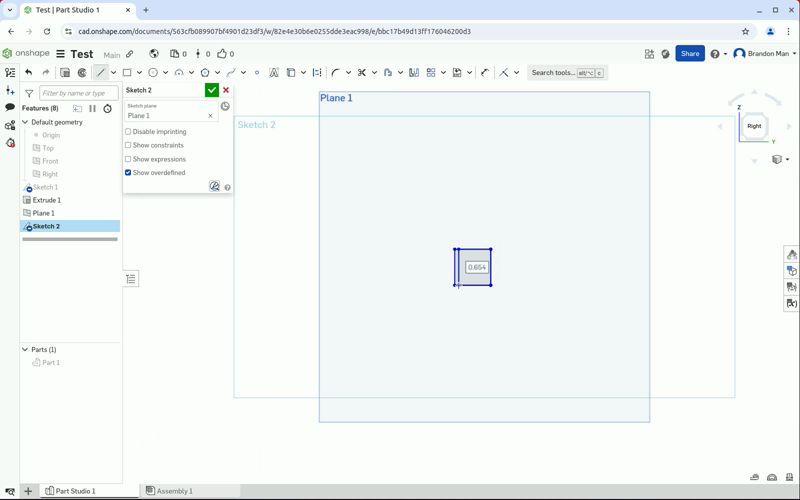
scroll(-6)
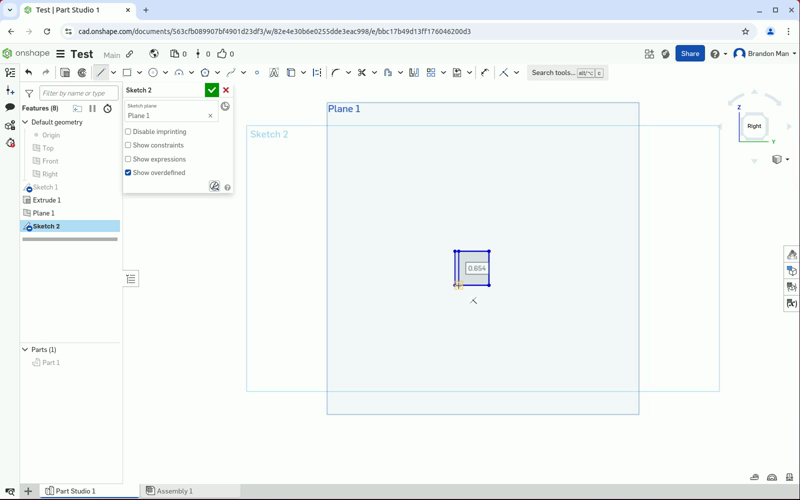
scroll(-6)
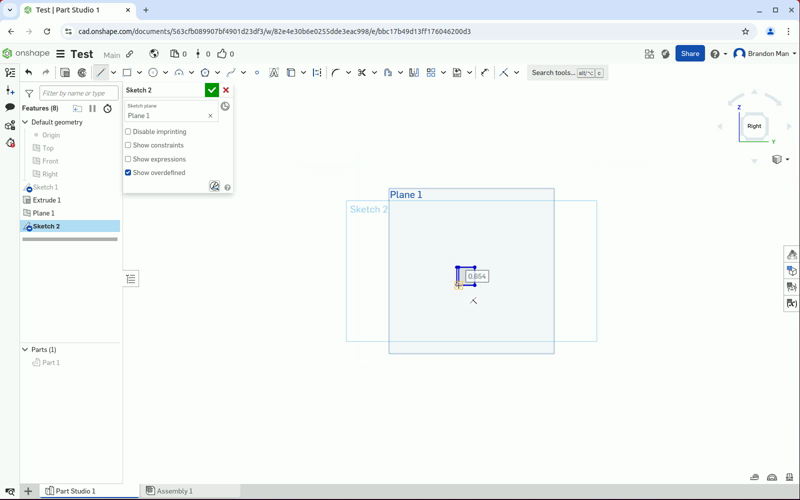
scroll(-6)
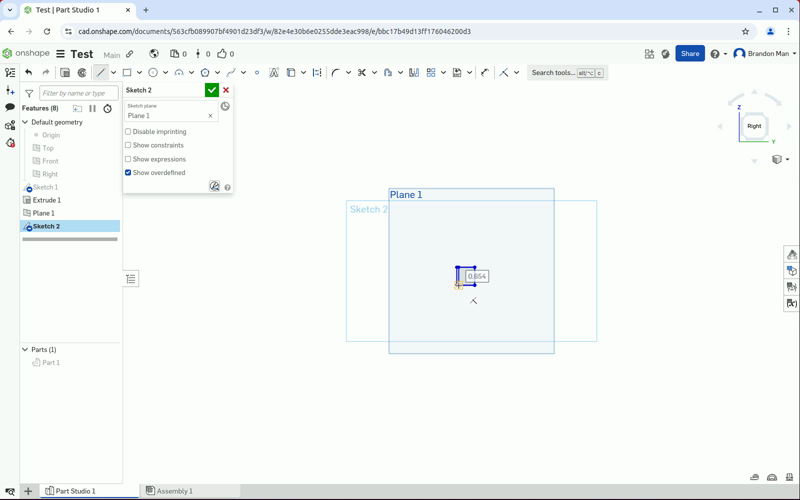
scroll(-6)
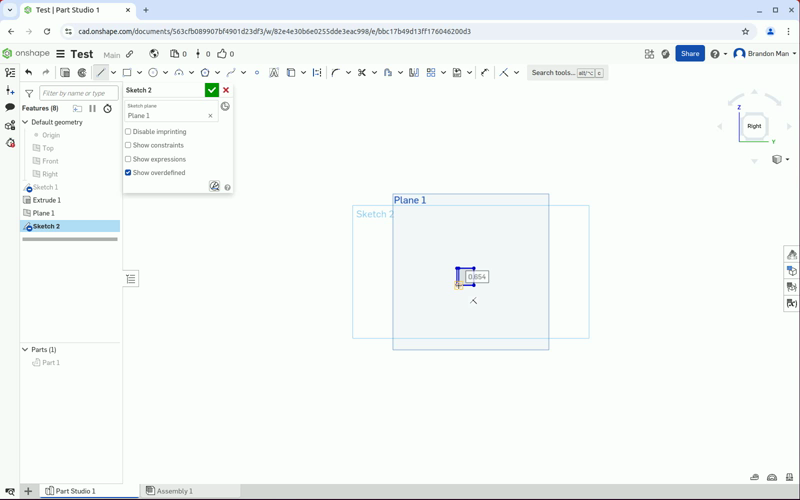
scroll(-6)
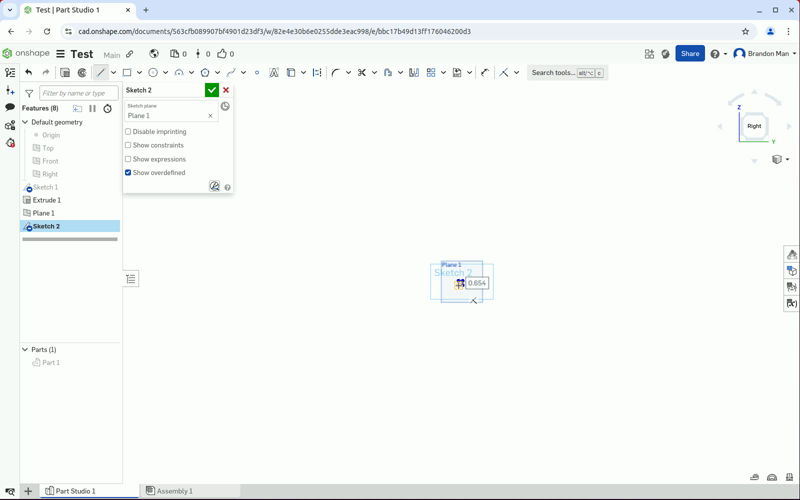
key(esc)
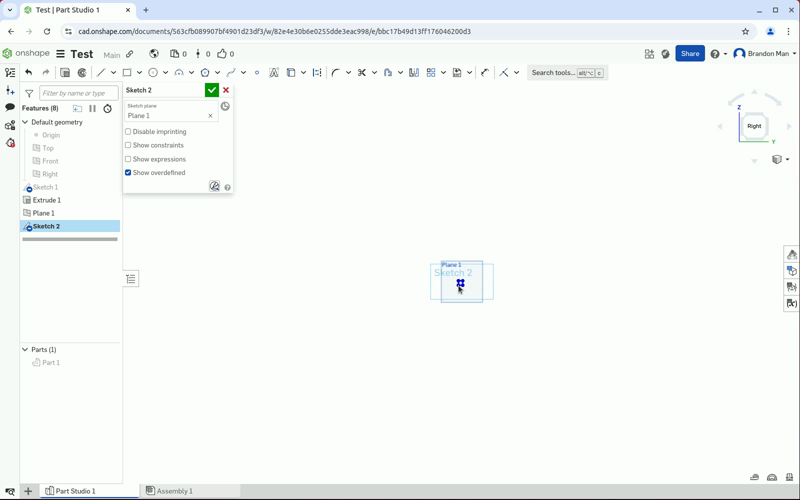
mouse_move(458, 281)
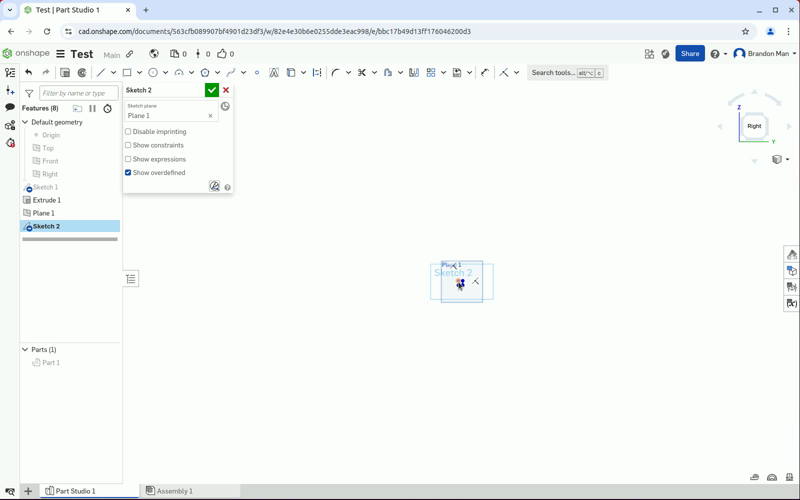
scroll(6)
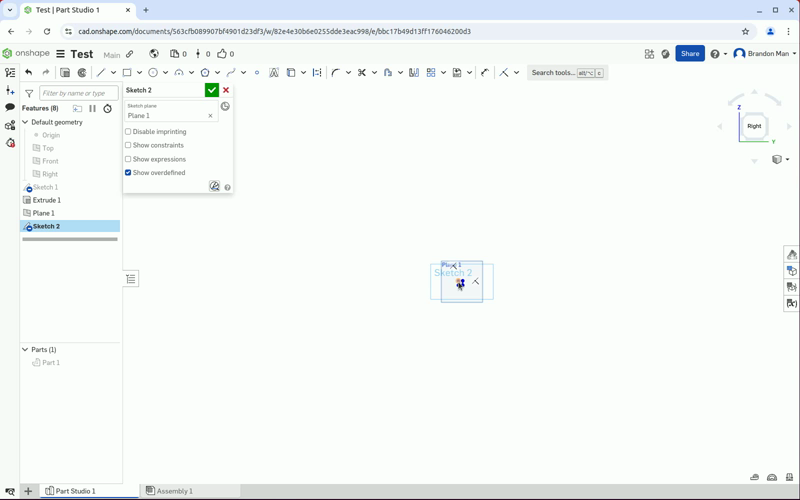
scroll(6)
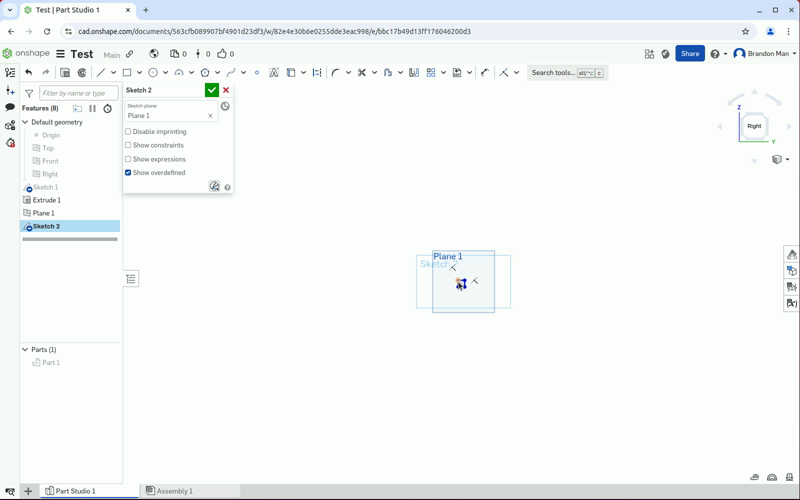
scroll(6)
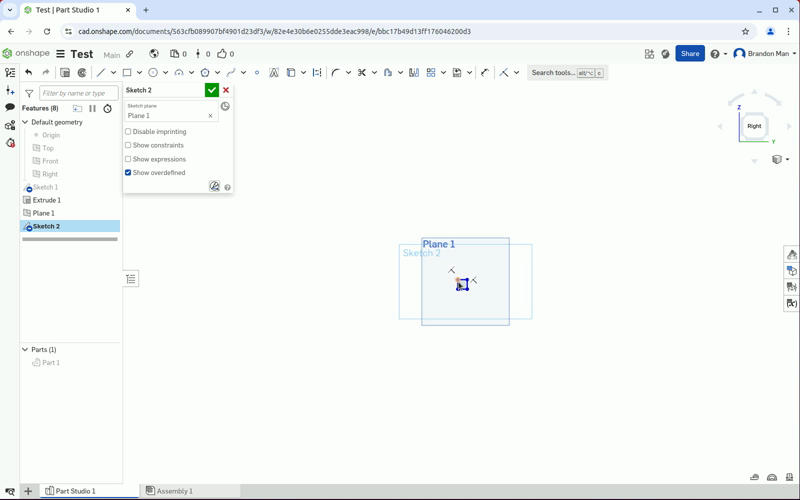
scroll(6)
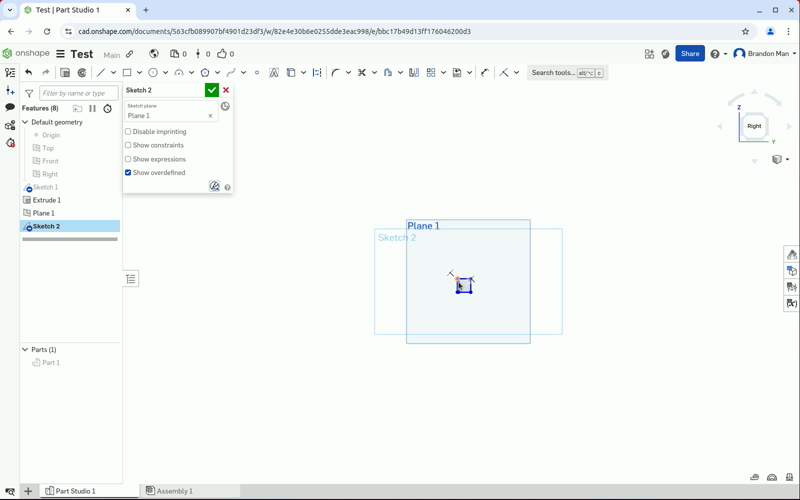
scroll(6)
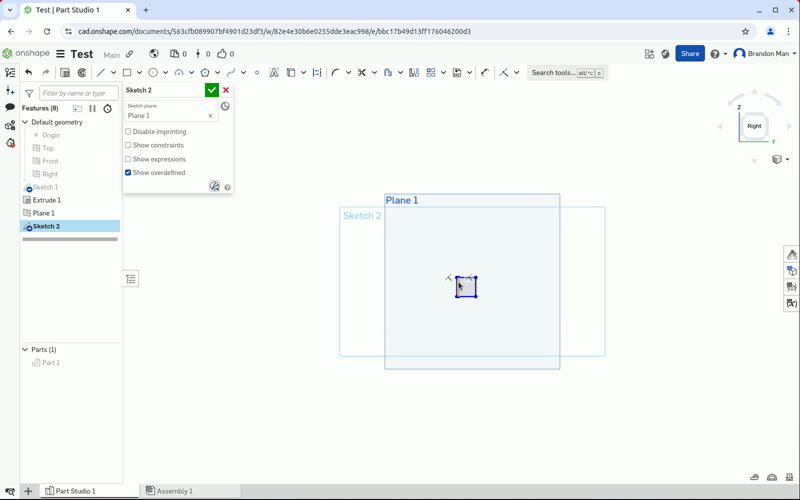
scroll(6)
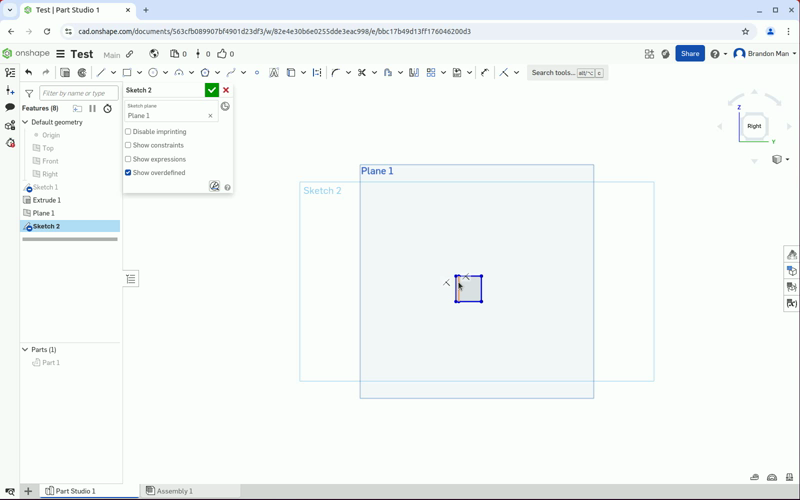
scroll(6)
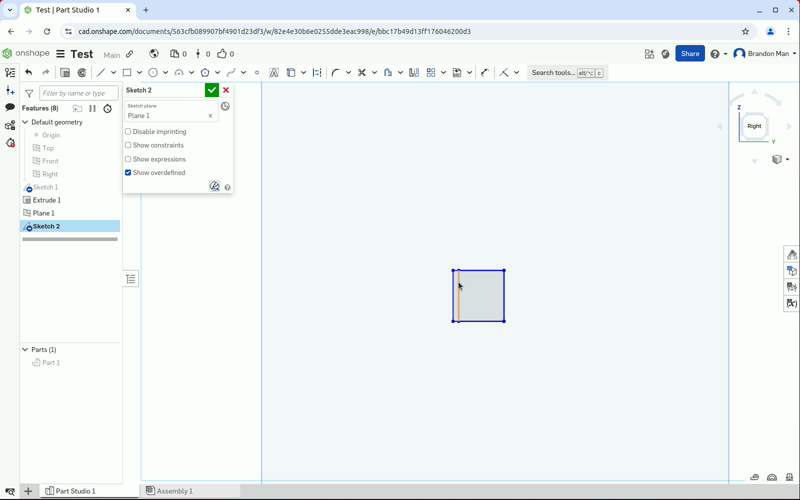
click(458, 281)
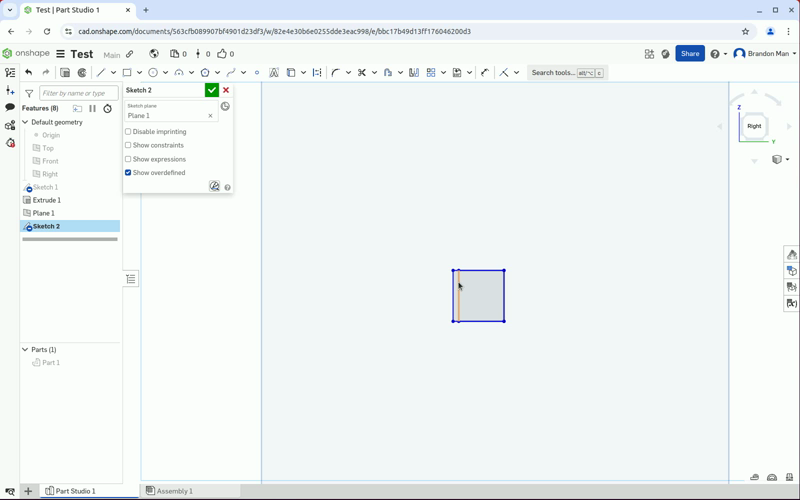
scroll(-6)
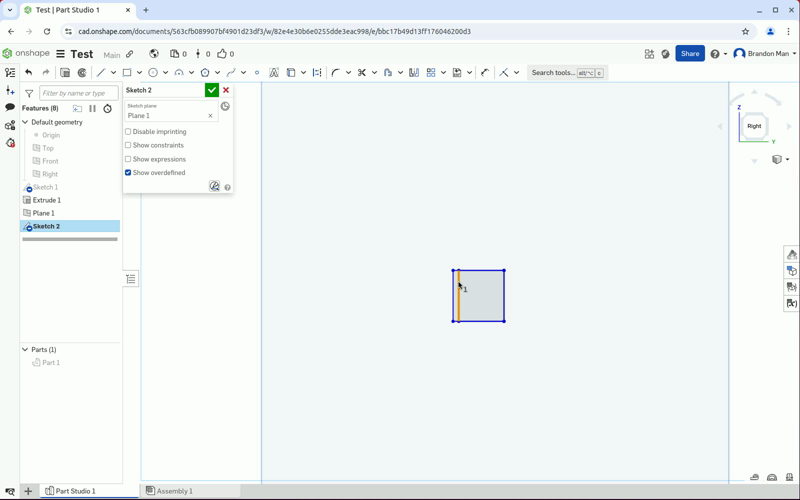
scroll(-6)
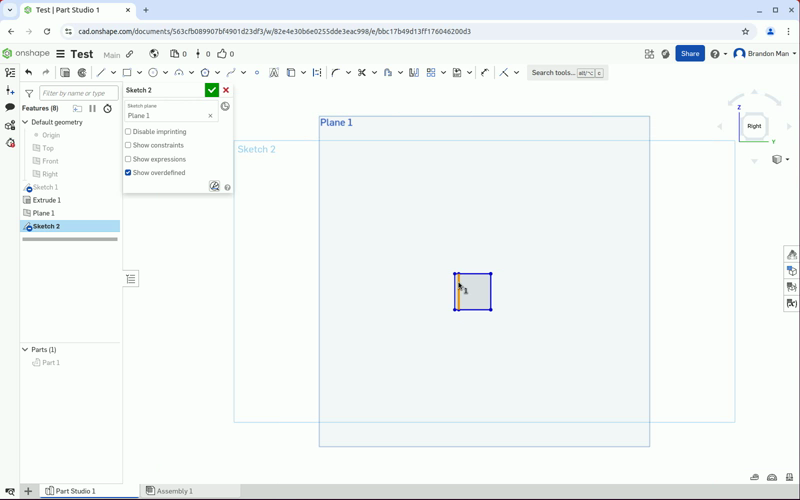
scroll(-6)
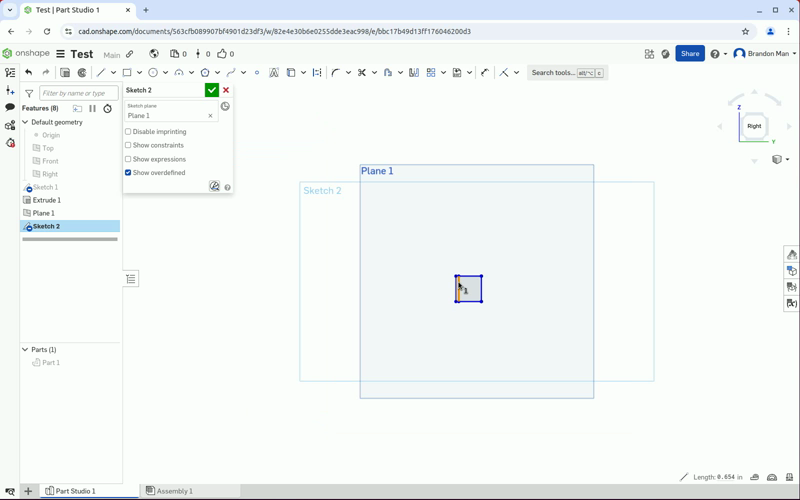
scroll(-6)
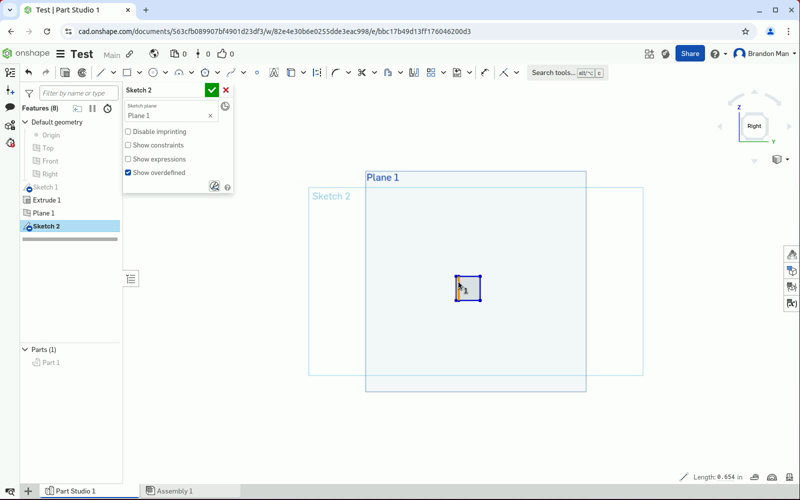
scroll(-6)
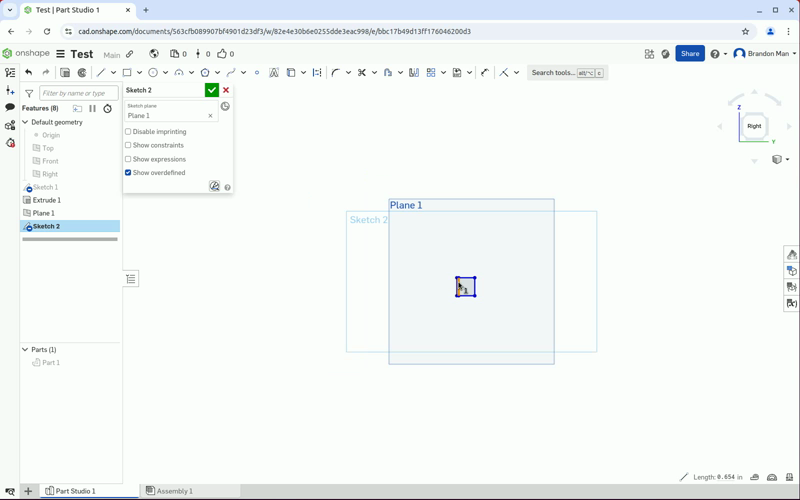
scroll(-6)
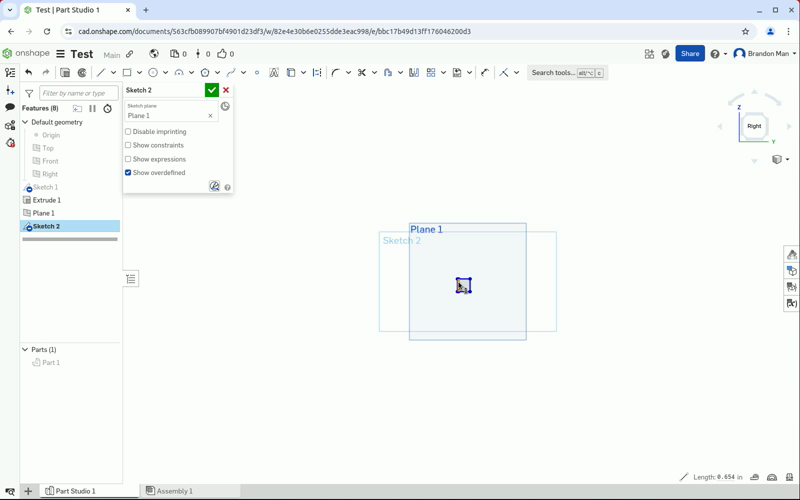
scroll(-6)
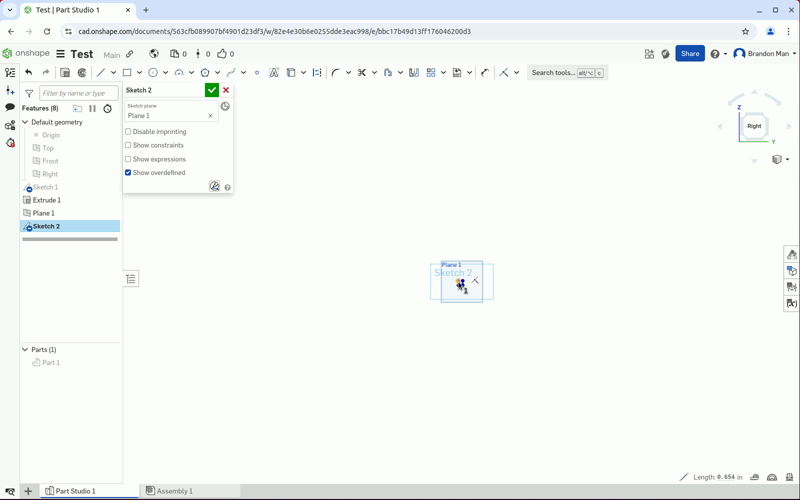
mouse_move(73, 352)
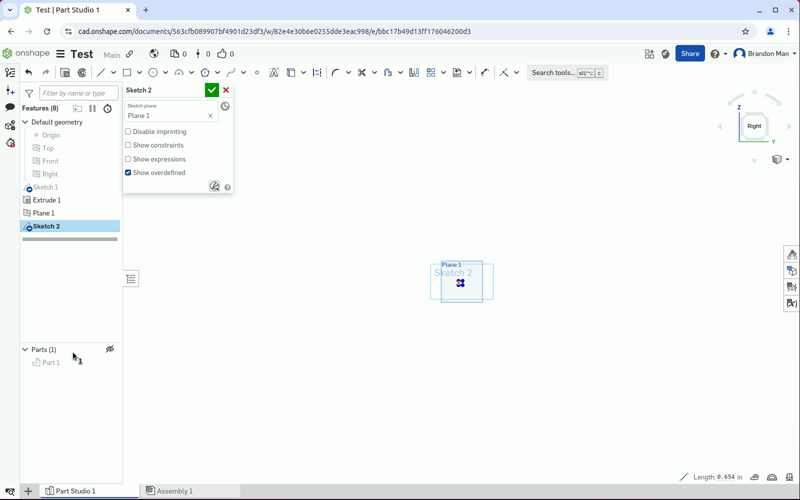
key(shift+y)
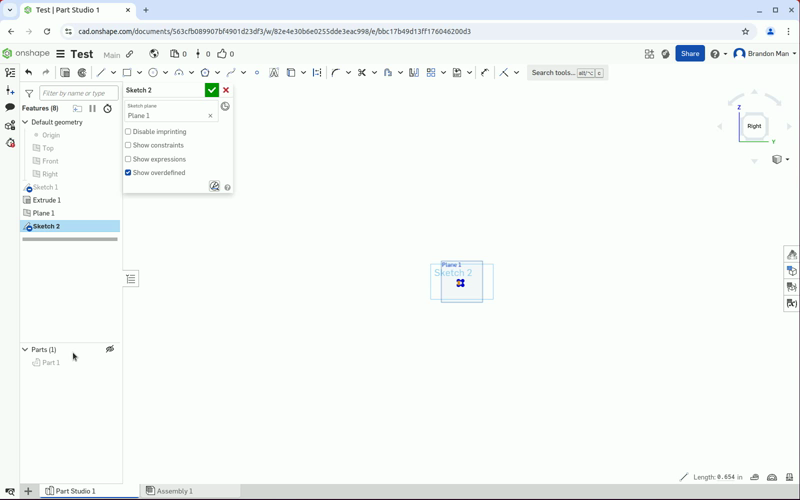
key(shift+e)
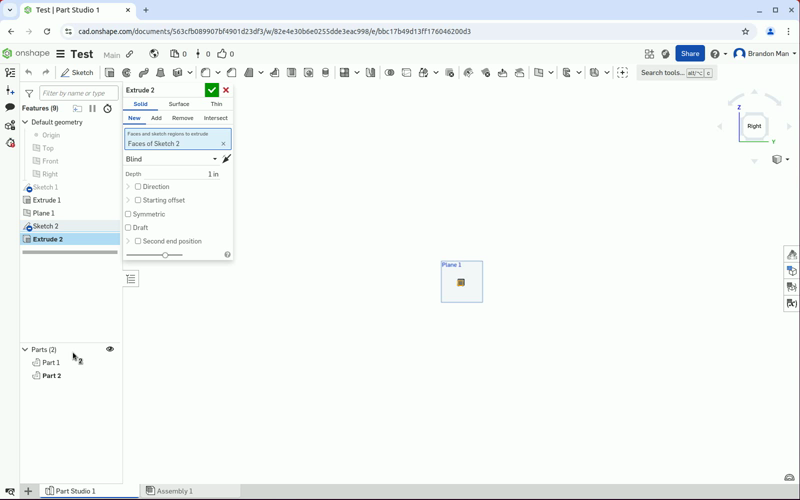
mouse_move(143, 106)
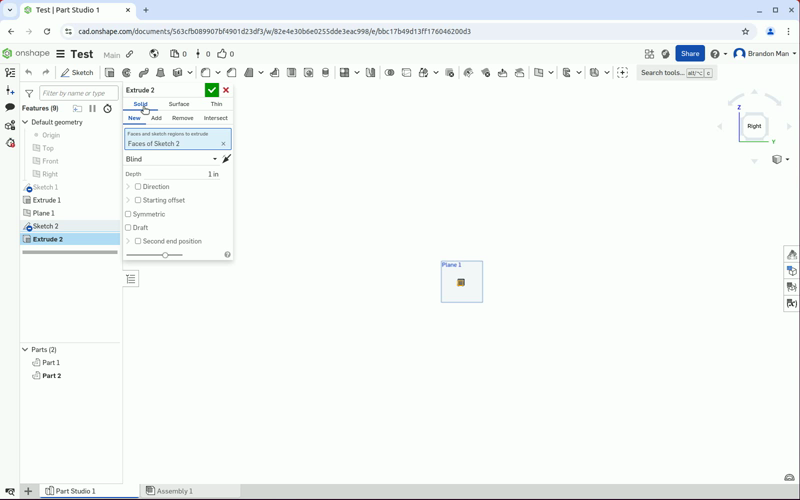
click(143, 106)
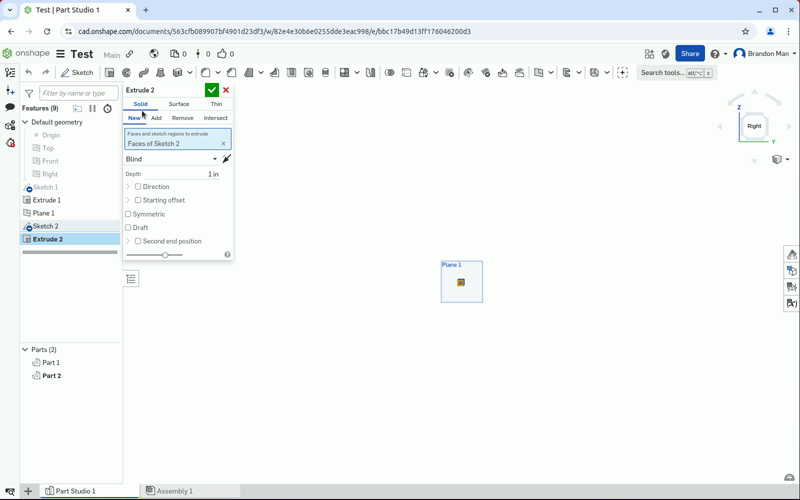
mouse_move(137, 120)
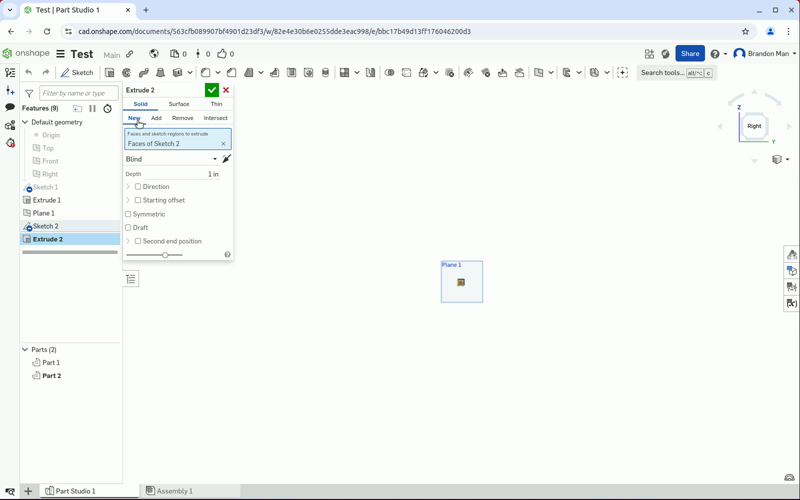
click(137, 120)
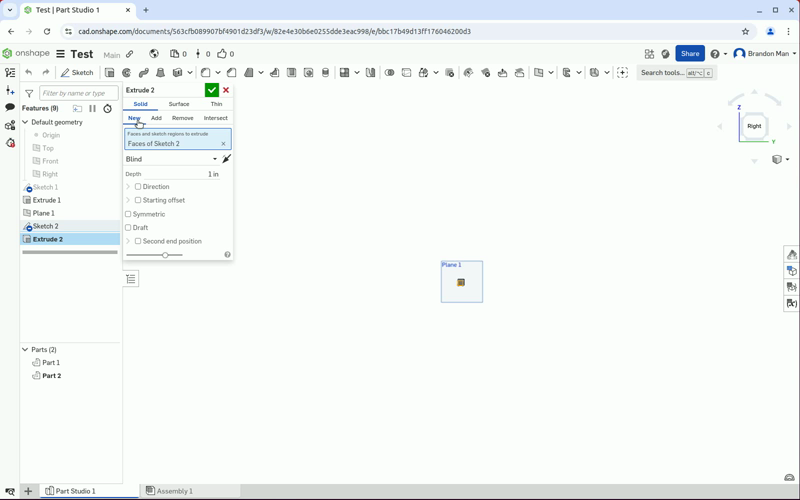
key(tab, 4)
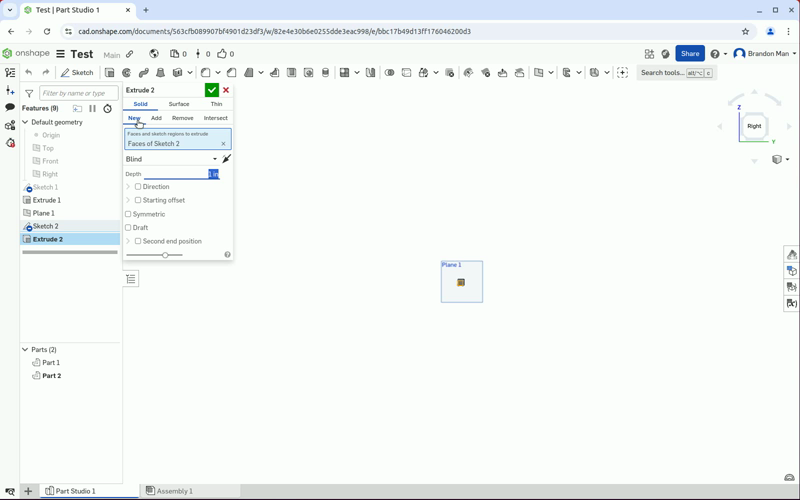
text(-0.241)
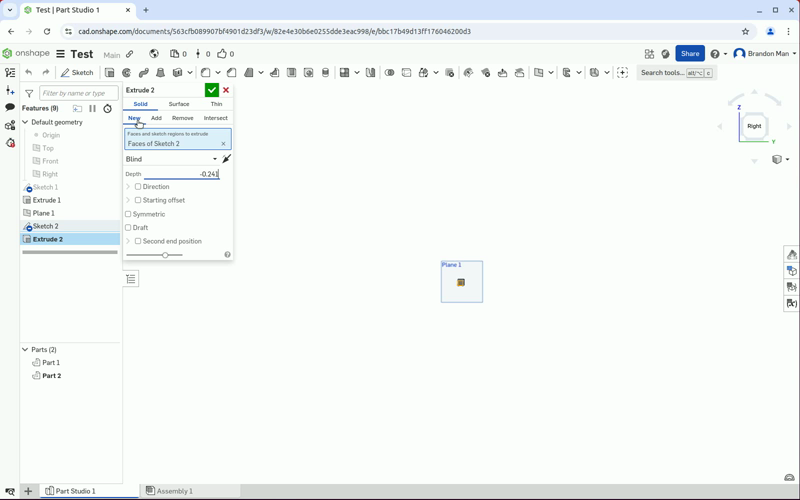
key(enter)
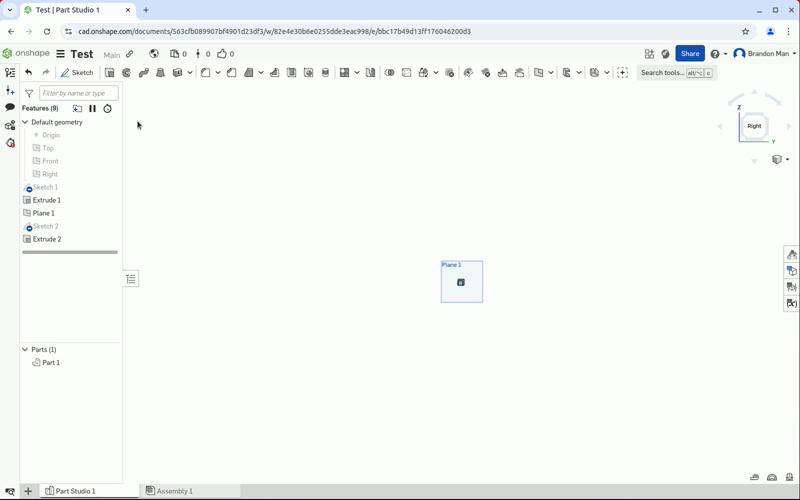
key(shift+h)
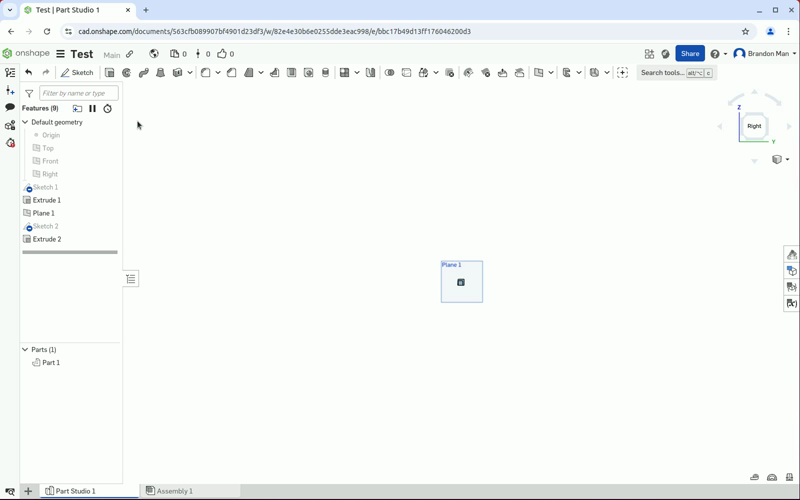
key(shift+h)
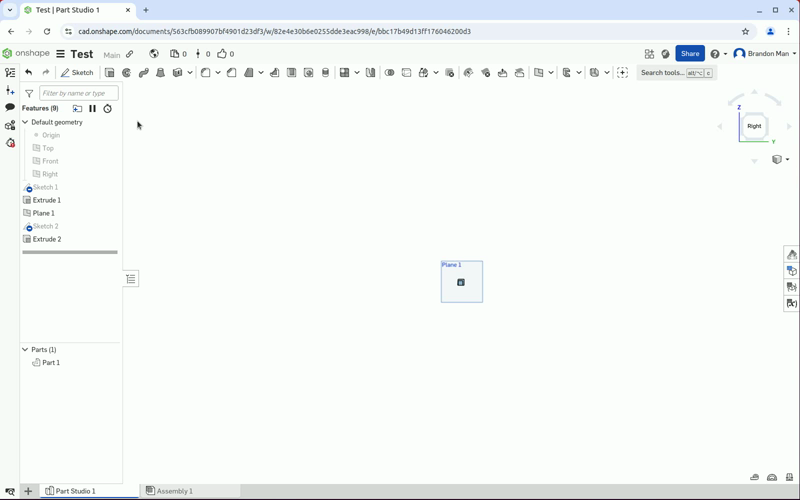
mouse_move(73, 189)
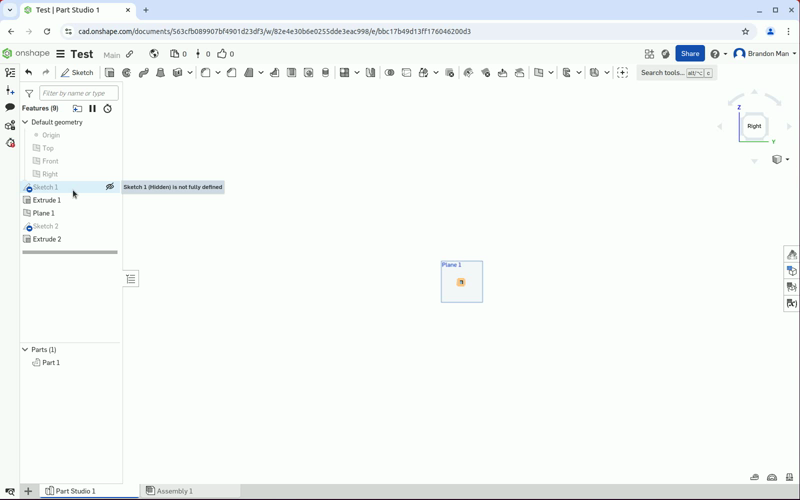
click(73, 189)
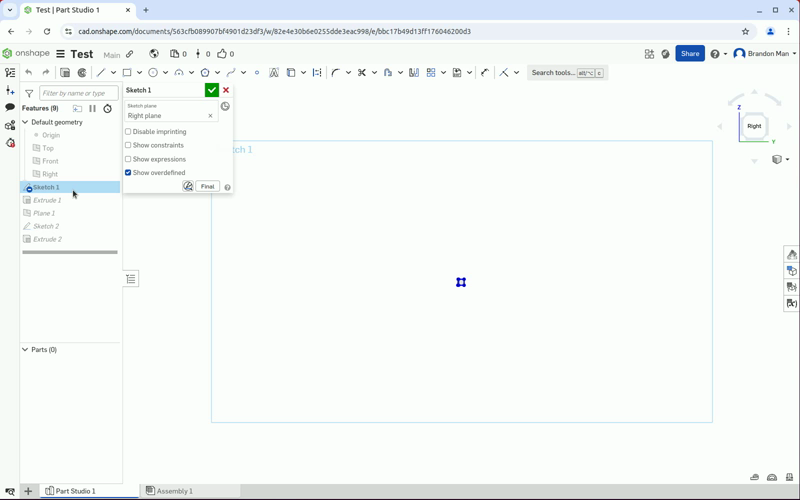
mouse_move(229, 92)
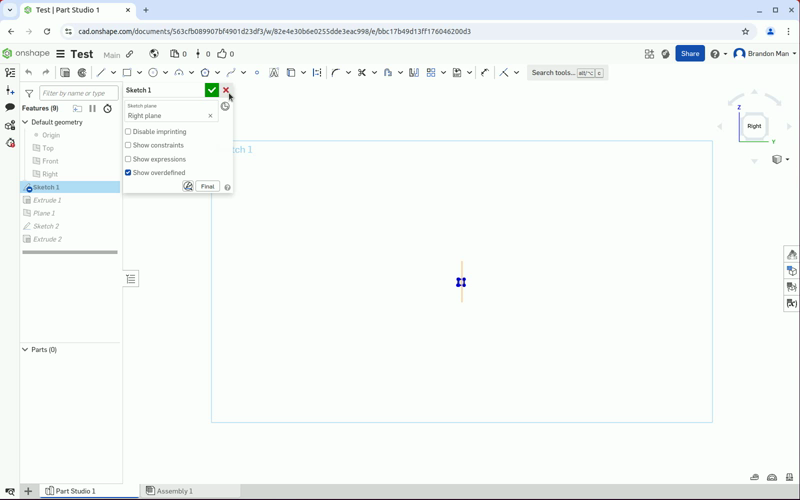
click(229, 92)
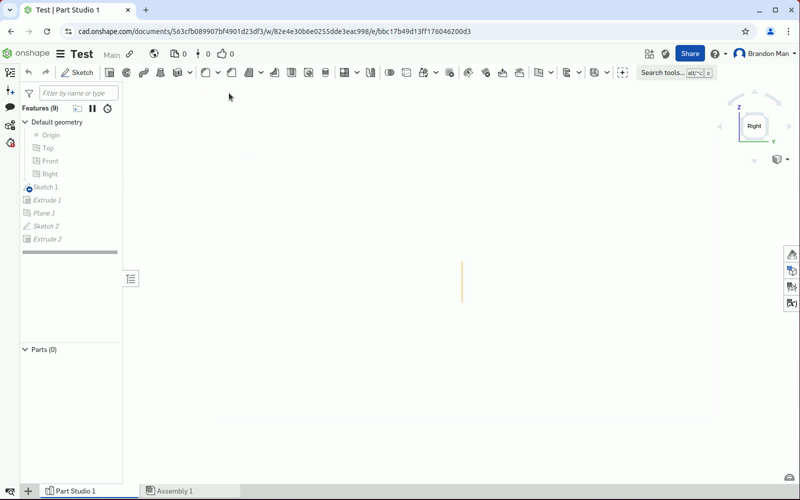
key(shift+s)
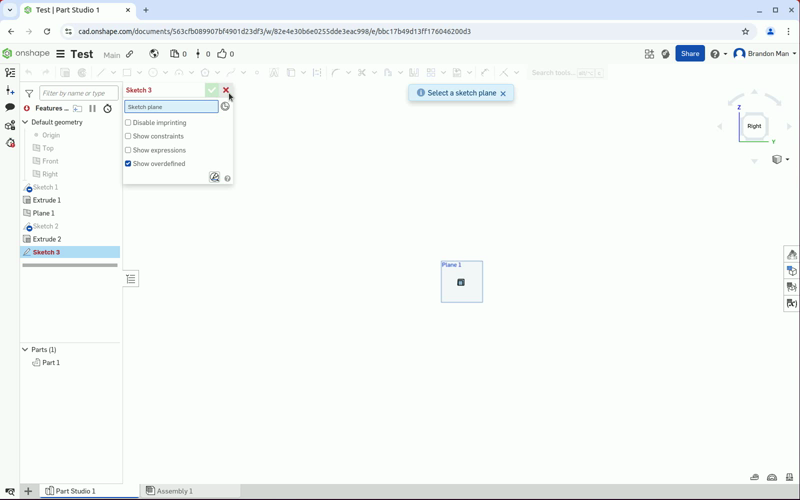
mouse_move(73, 215)
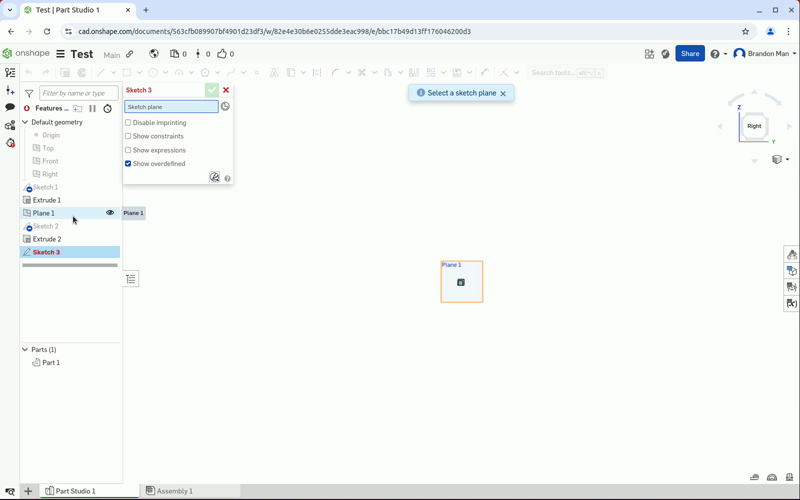
click(73, 215)
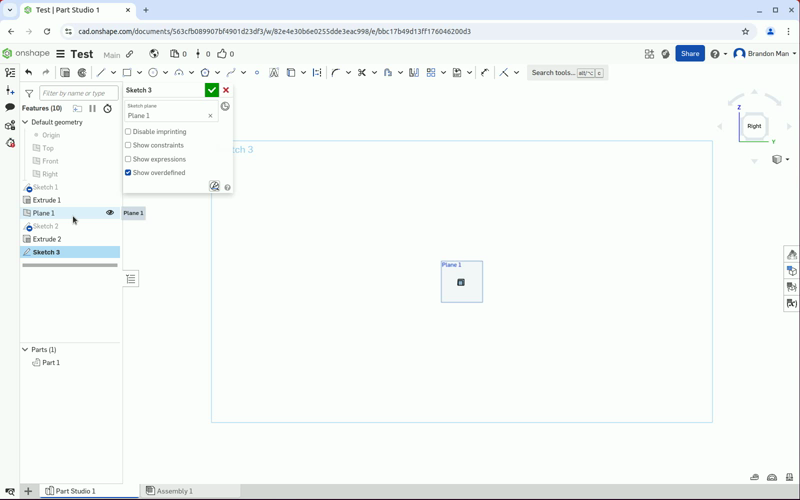
mouse_move(73, 352)
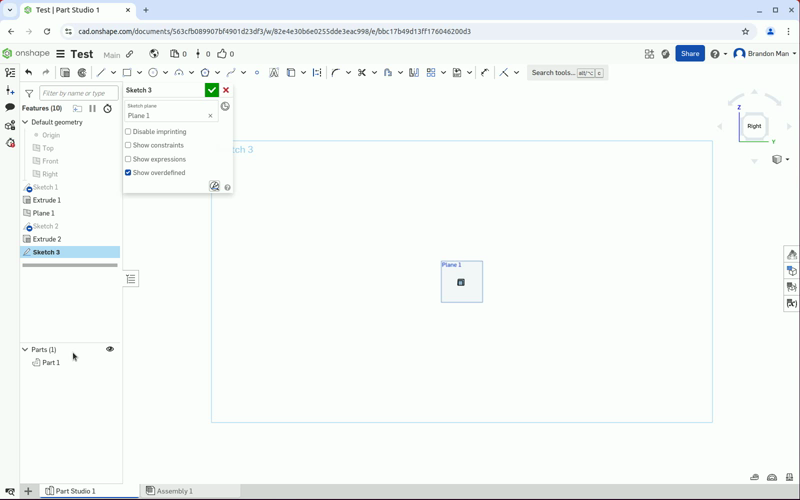
key(y)
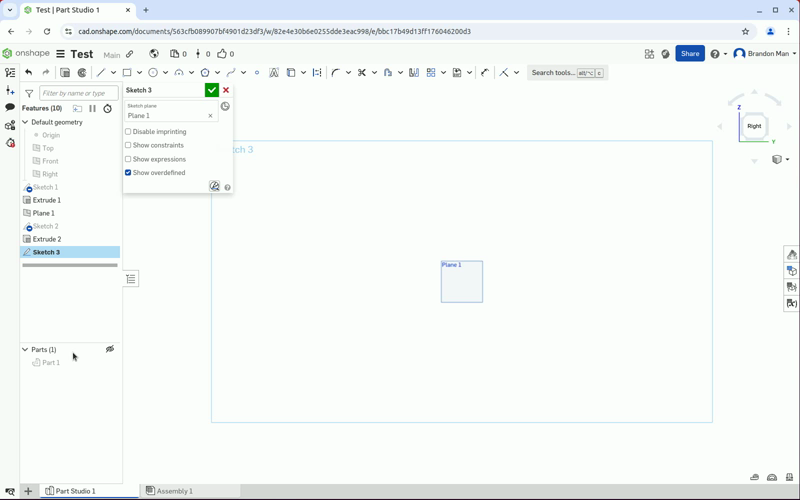
key(l)
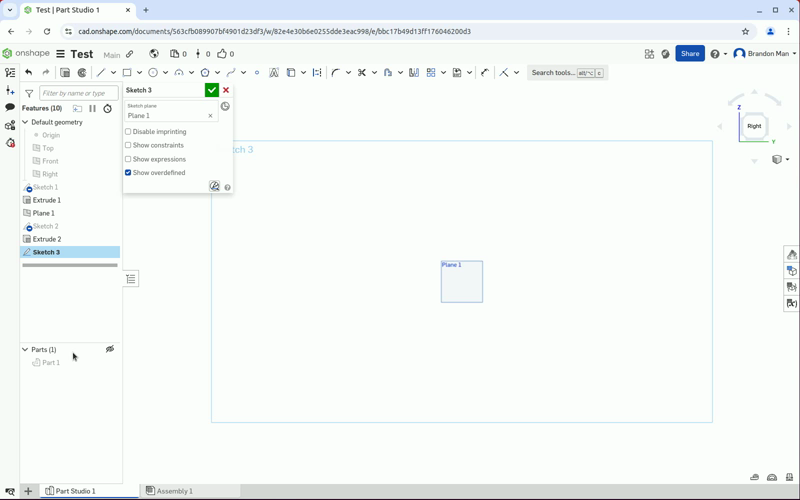
key_down(shift)
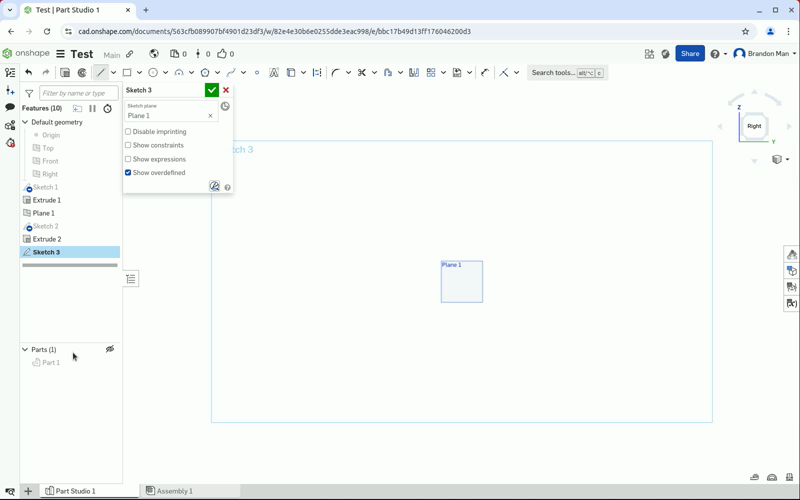
mouse_move(459, 284)
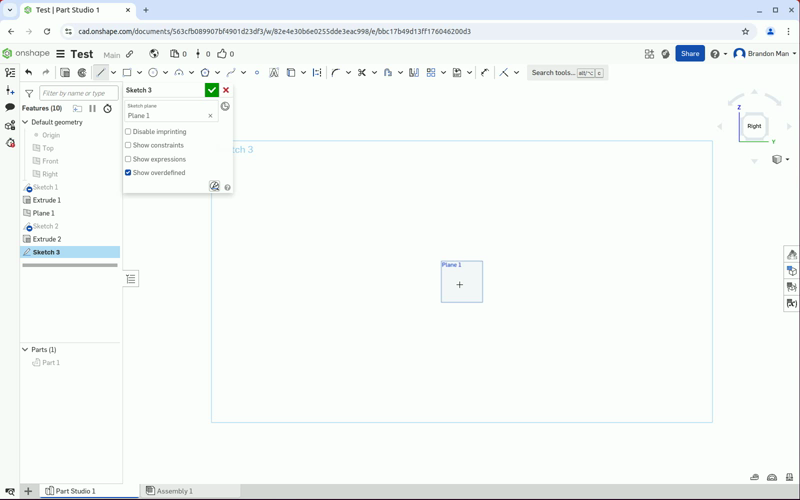
click(459, 284)
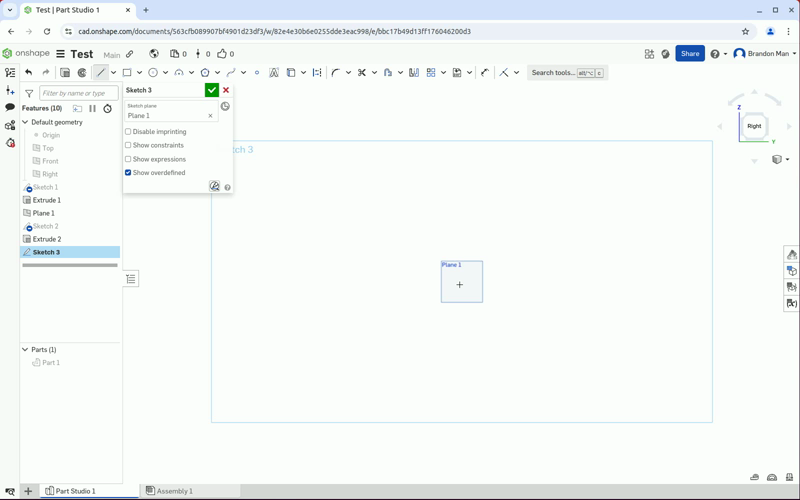
key_up(shift)
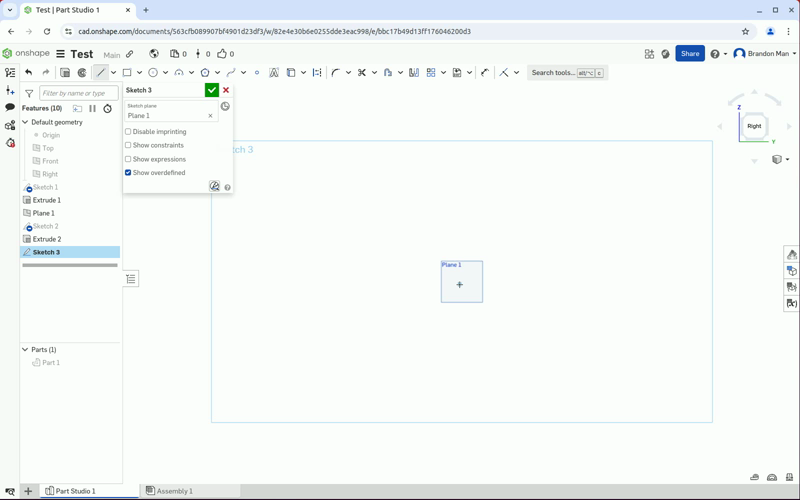
key_down(shift)
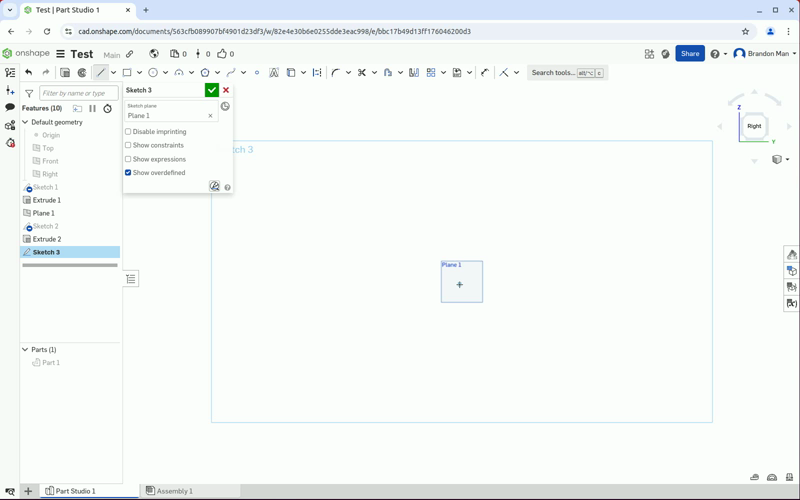
mouse_move(489, 284)
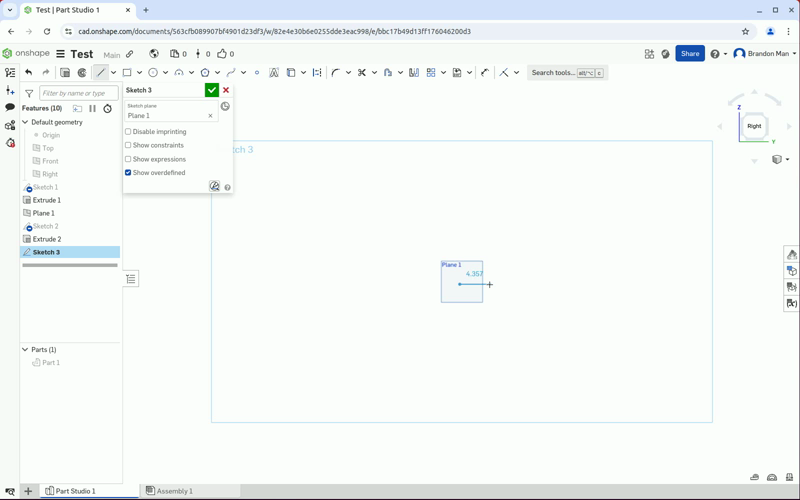
mouse_move(464, 284)
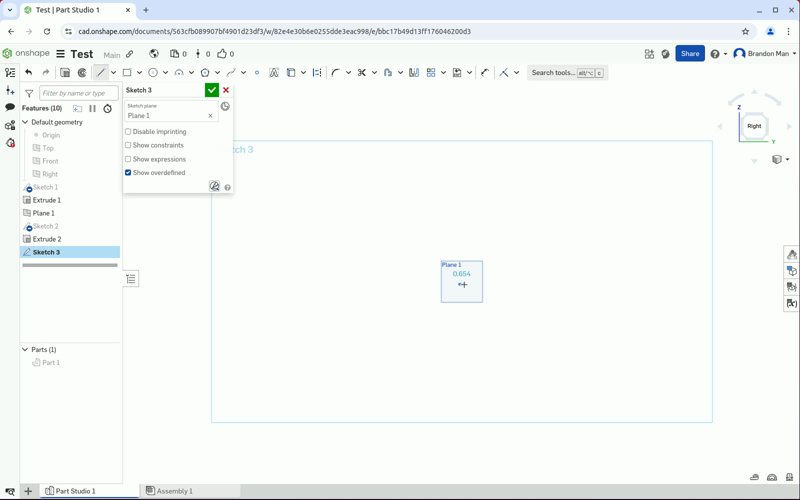
scroll(6)
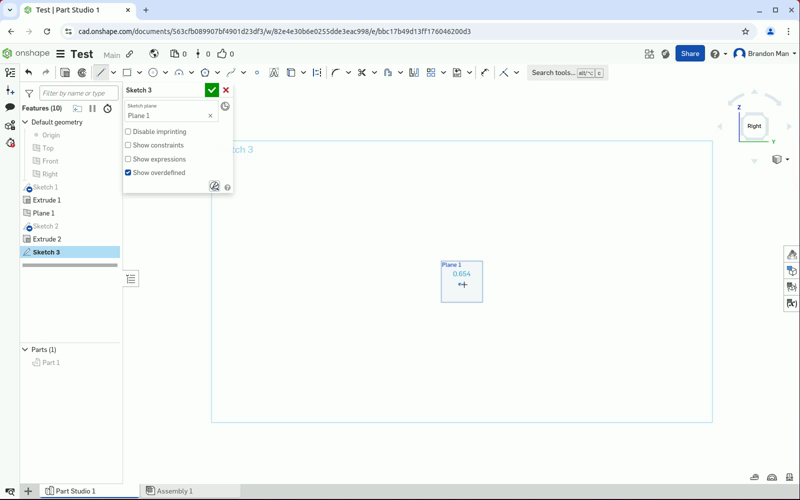
scroll(6)
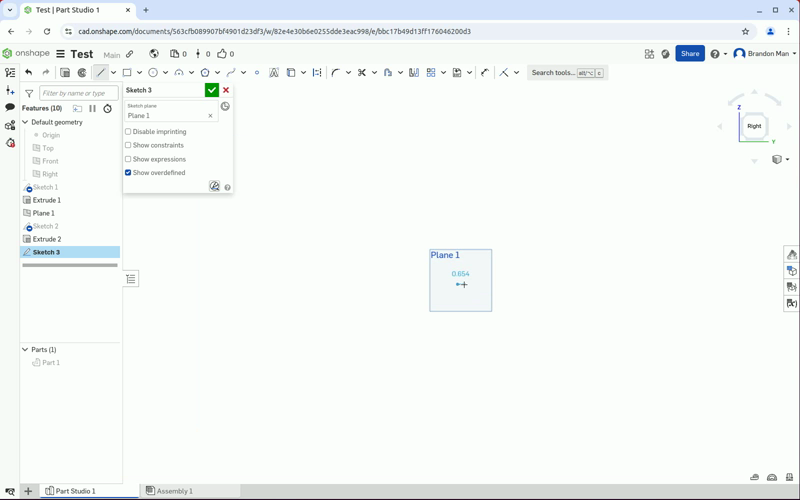
scroll(6)
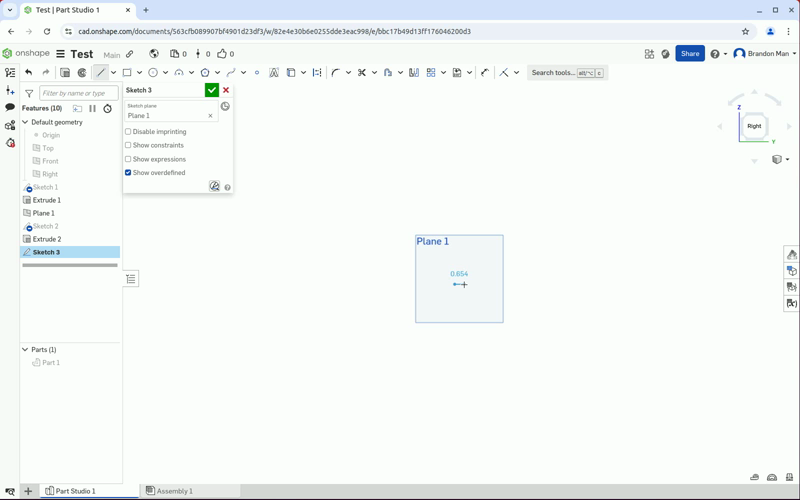
scroll(6)
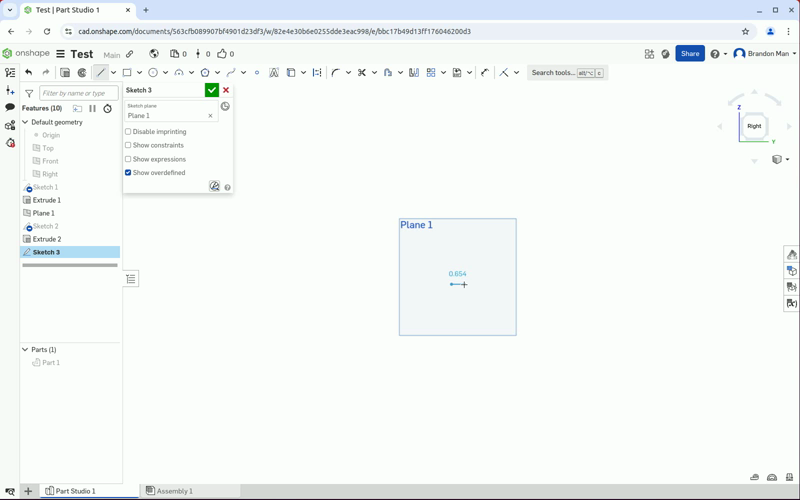
scroll(6)
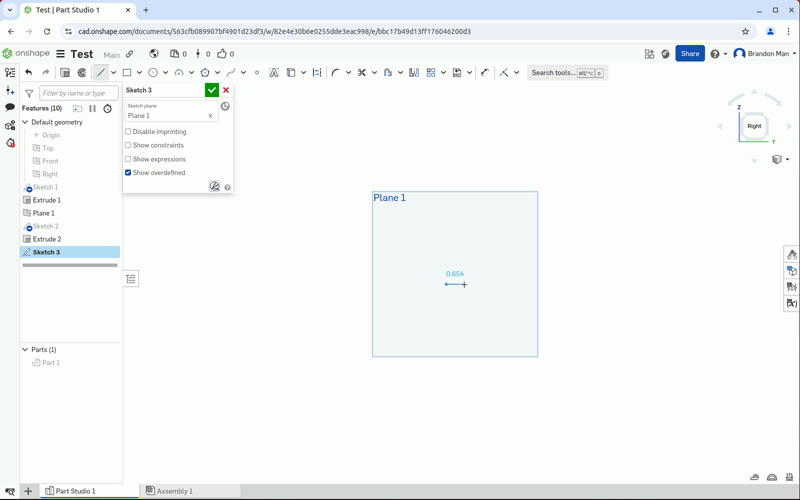
scroll(6)
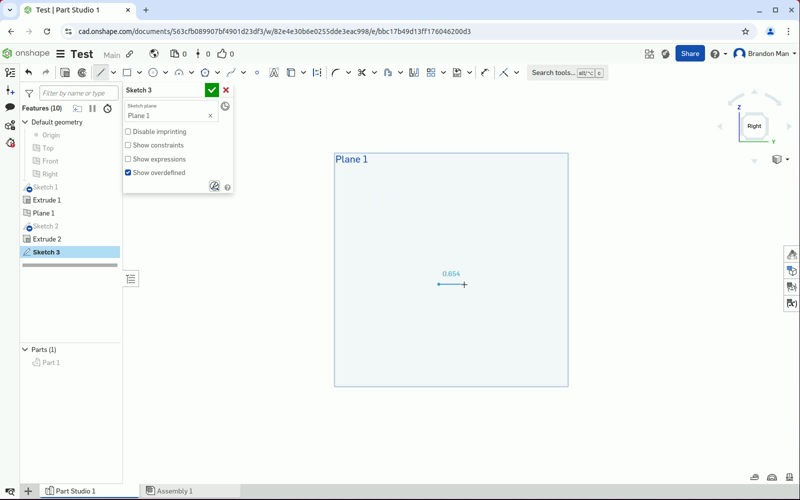
scroll(6)
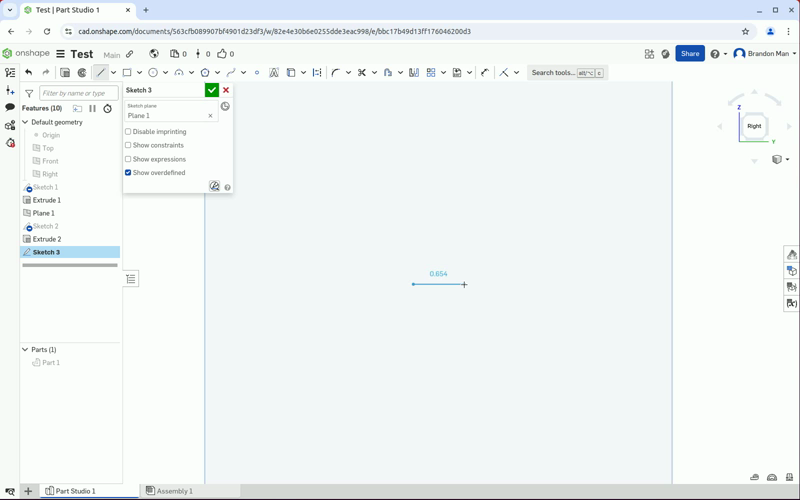
click(464, 284)
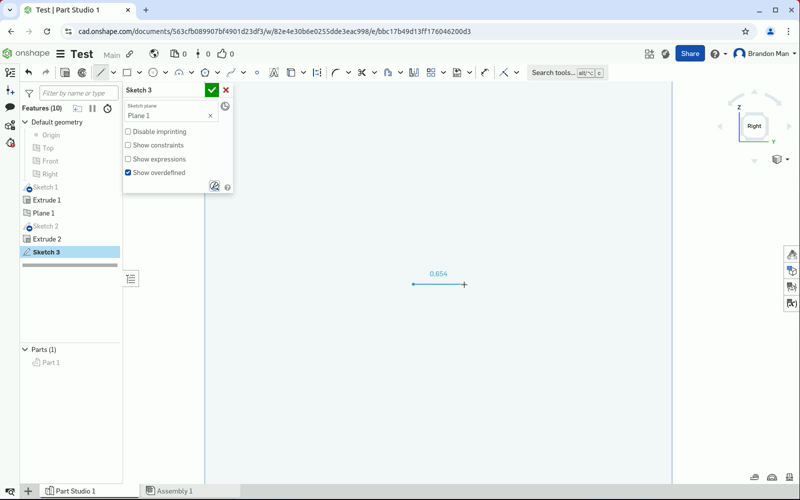
scroll(-6)
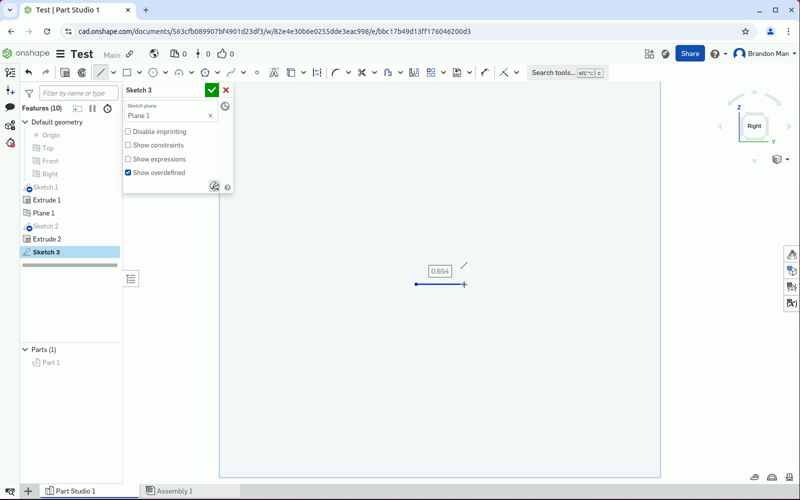
scroll(-6)
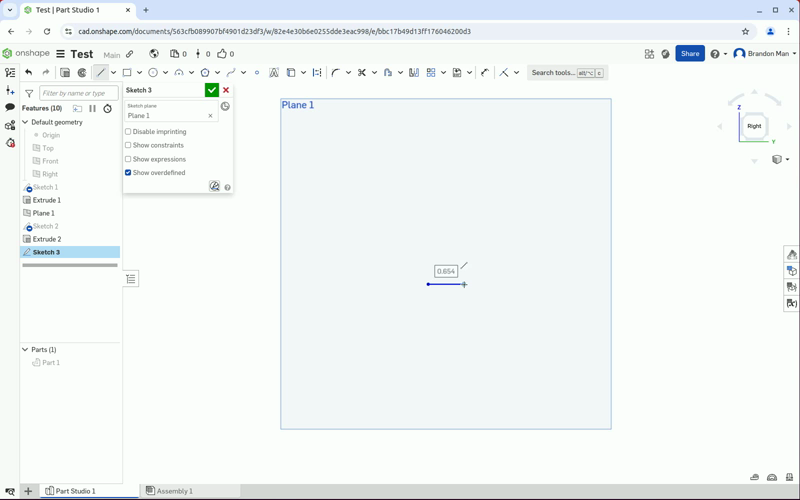
scroll(-6)
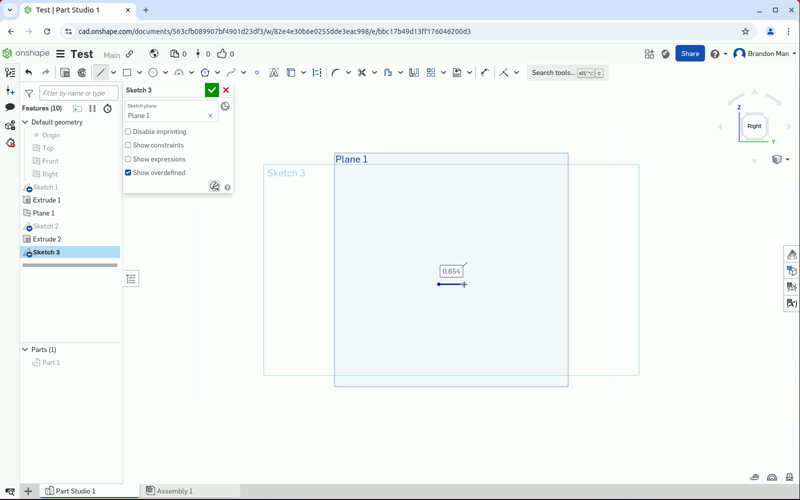
scroll(-6)
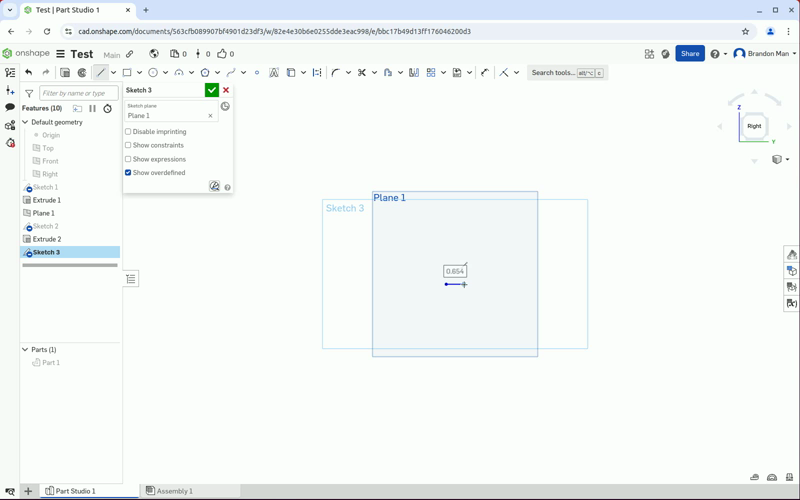
scroll(-6)
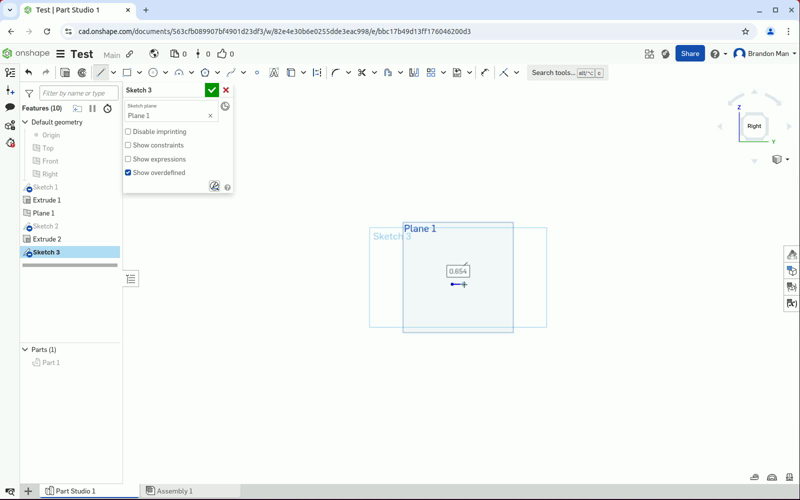
scroll(-6)
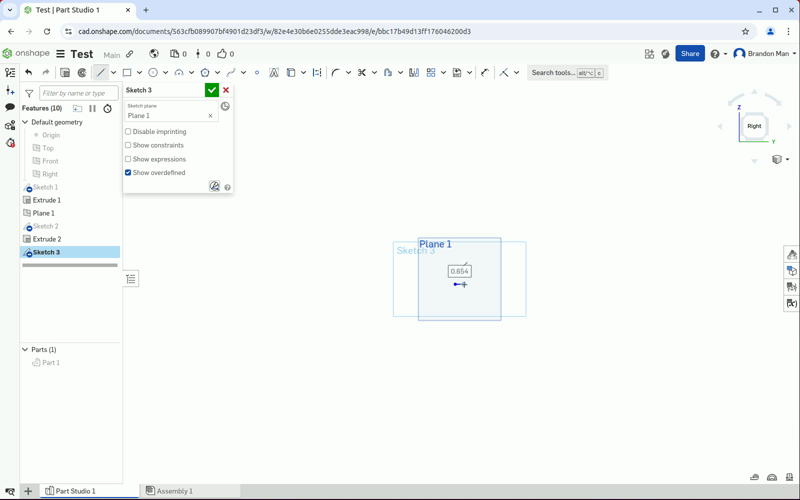
scroll(-6)
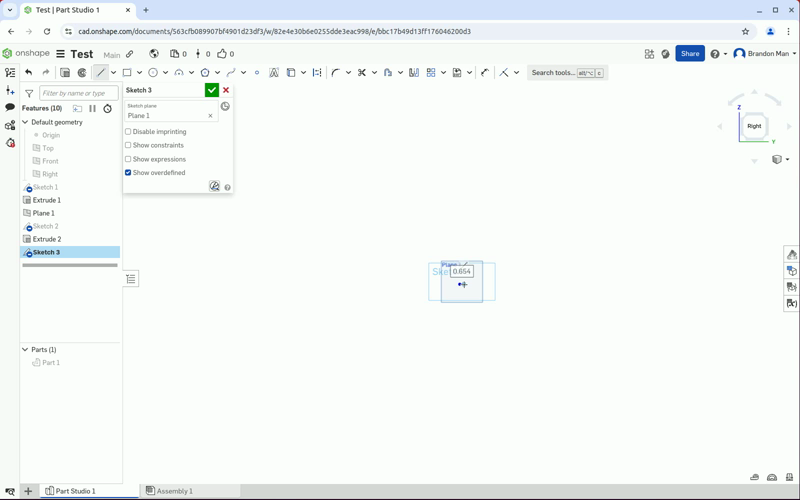
key_up(shift)
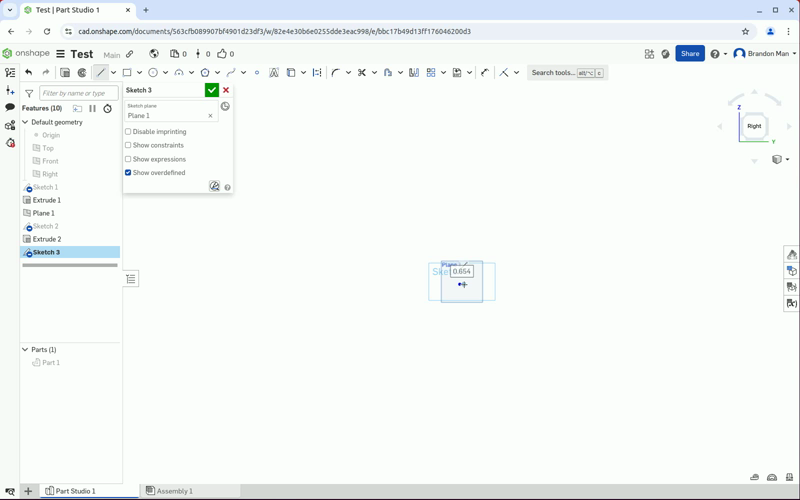
key_down(shift)
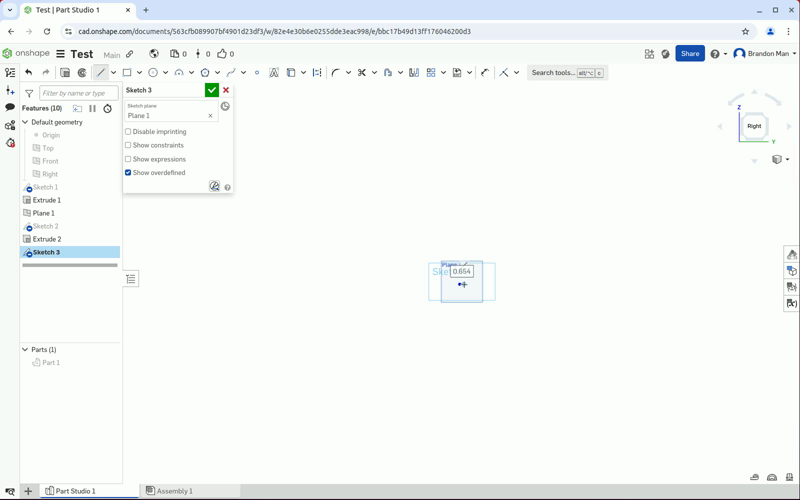
mouse_move(494, 284)
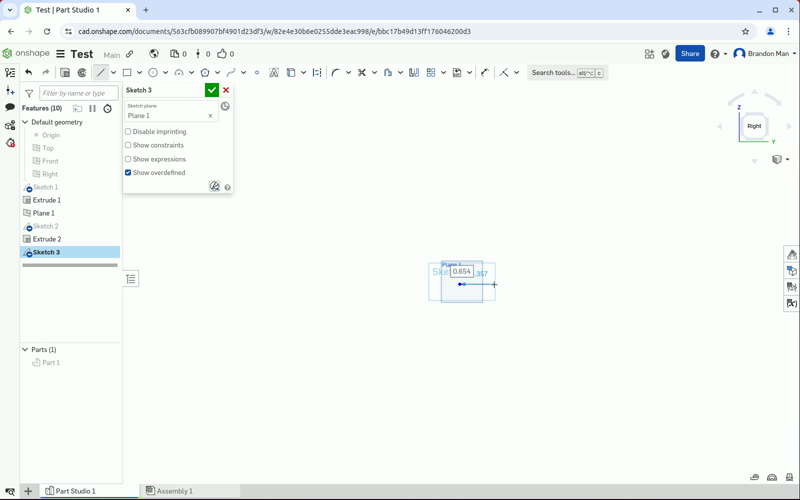
mouse_move(464, 279)
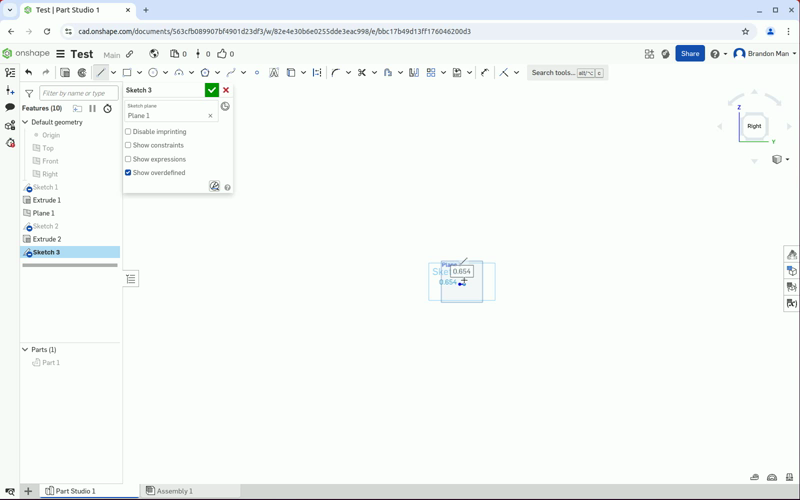
scroll(6)
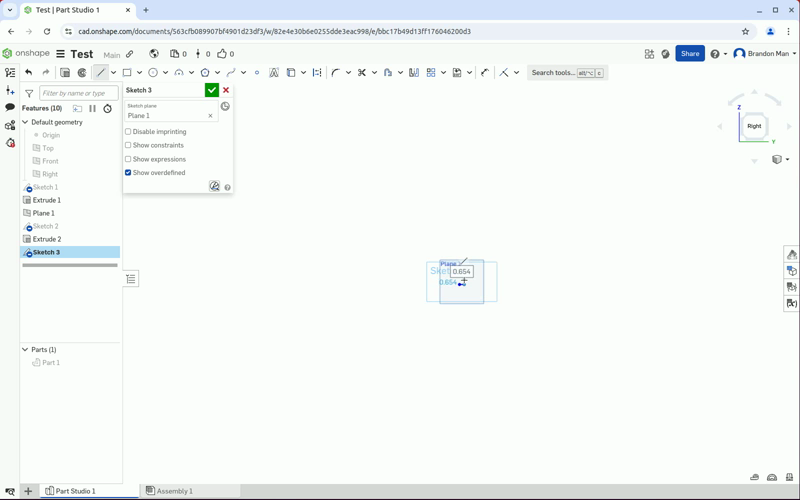
scroll(6)
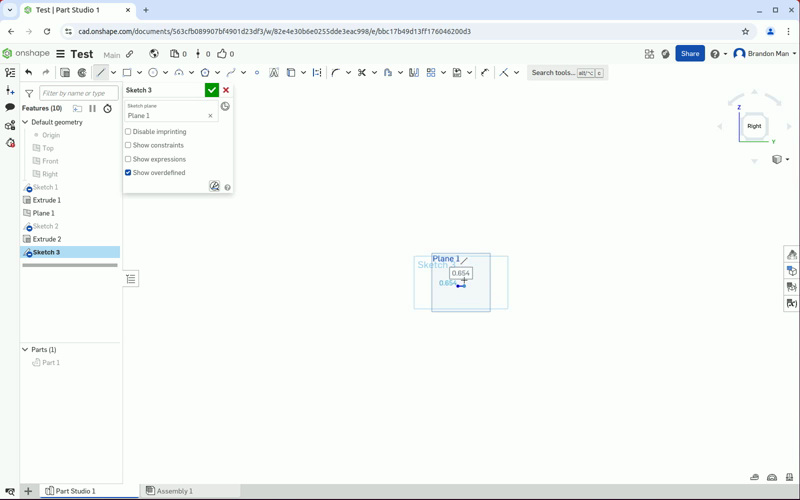
scroll(6)
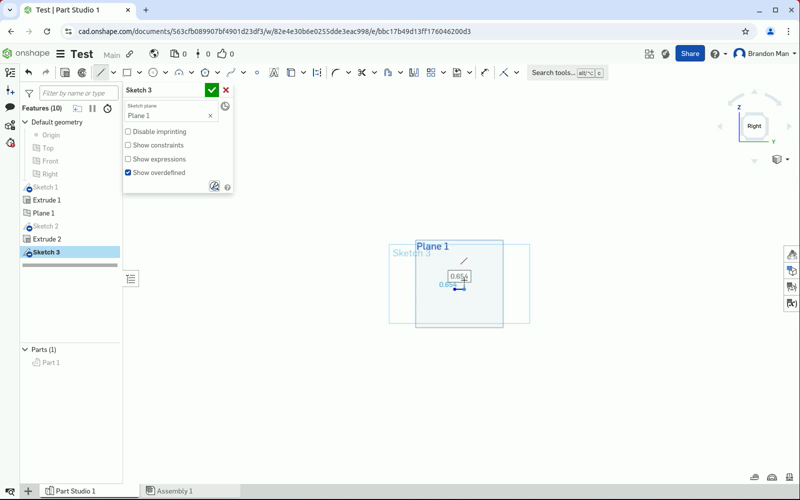
scroll(6)
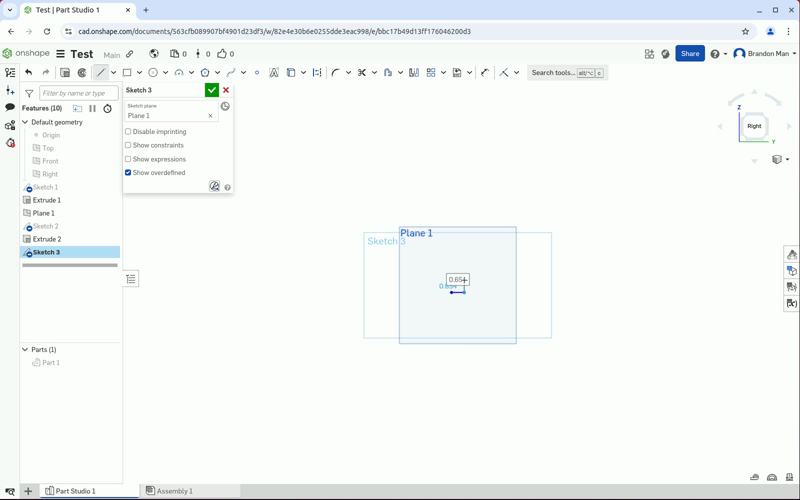
scroll(6)
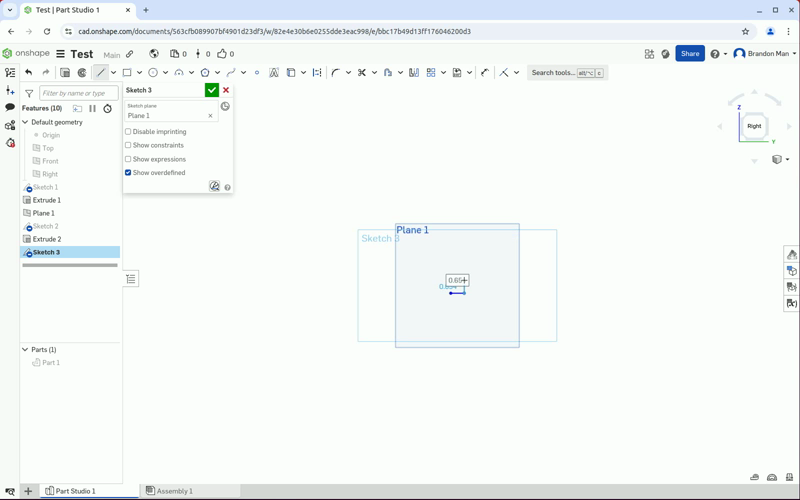
scroll(6)
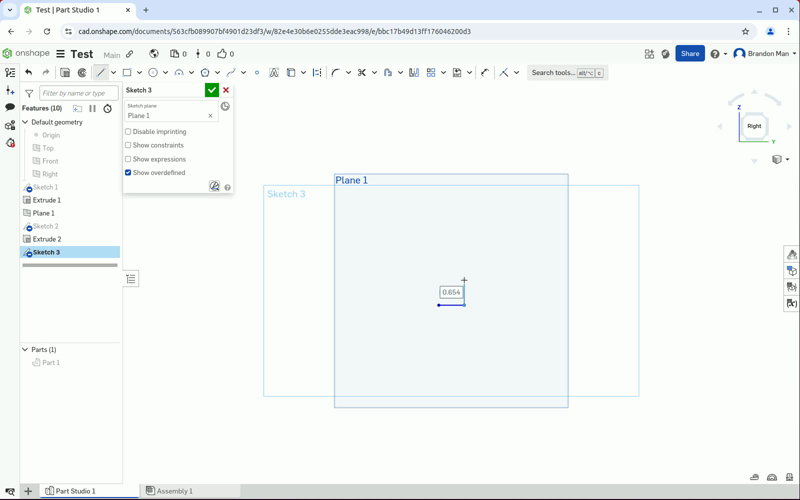
scroll(6)
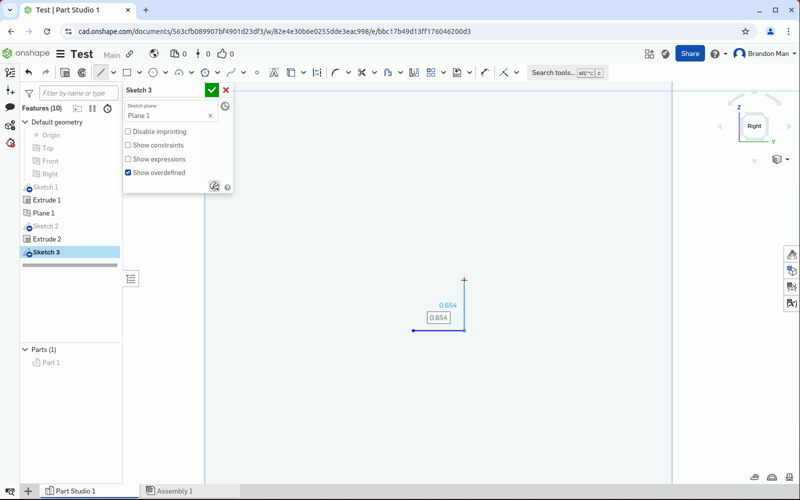
click(464, 279)
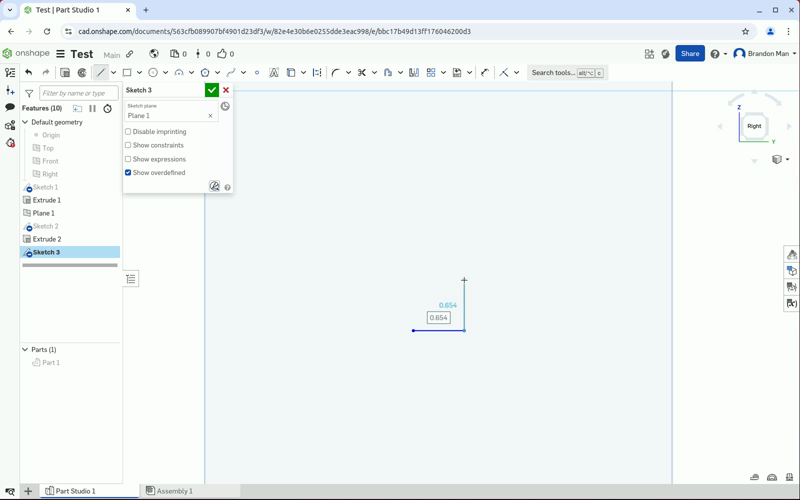
scroll(-6)
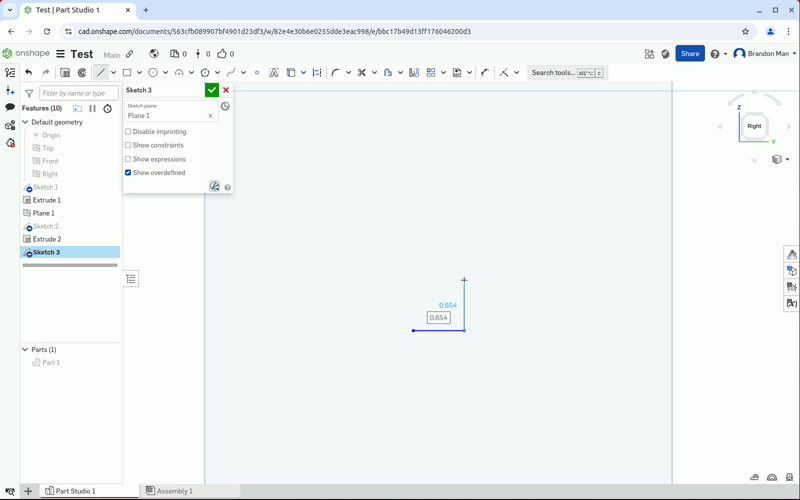
scroll(-6)
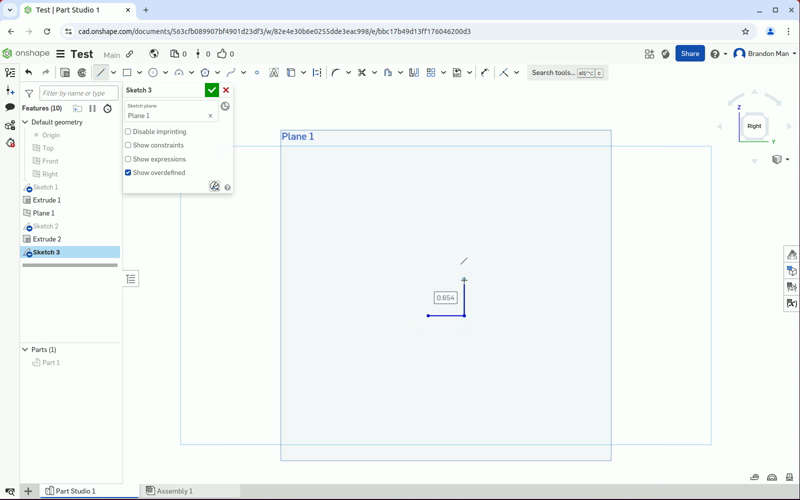
scroll(-6)
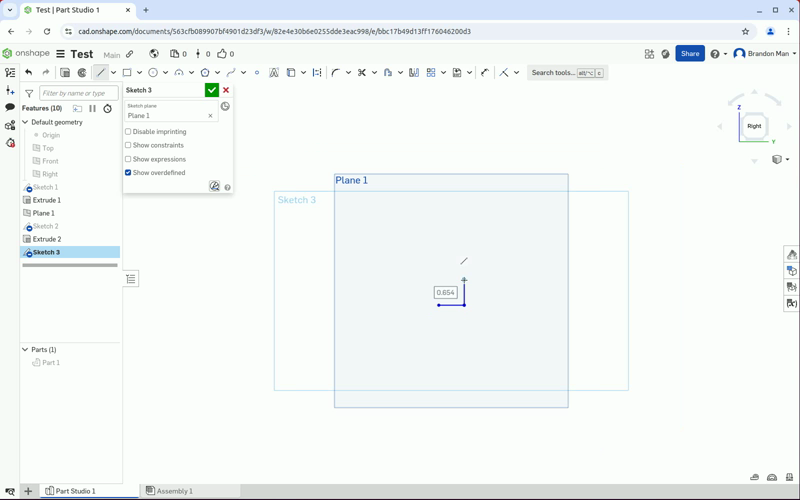
scroll(-6)
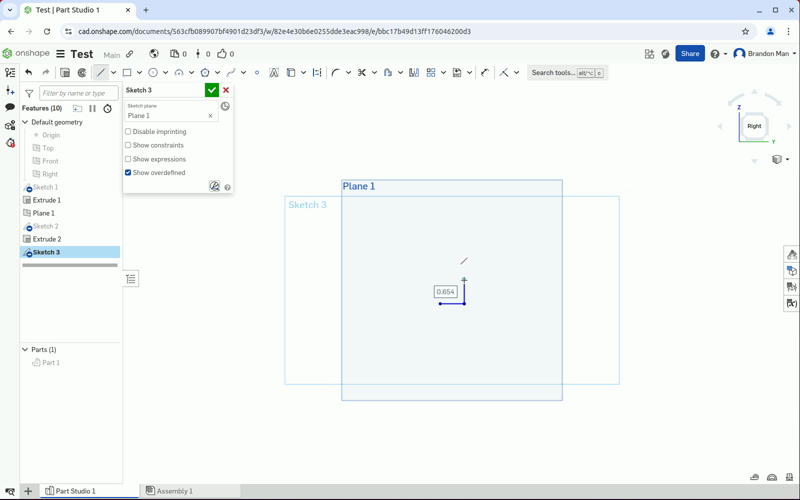
scroll(-6)
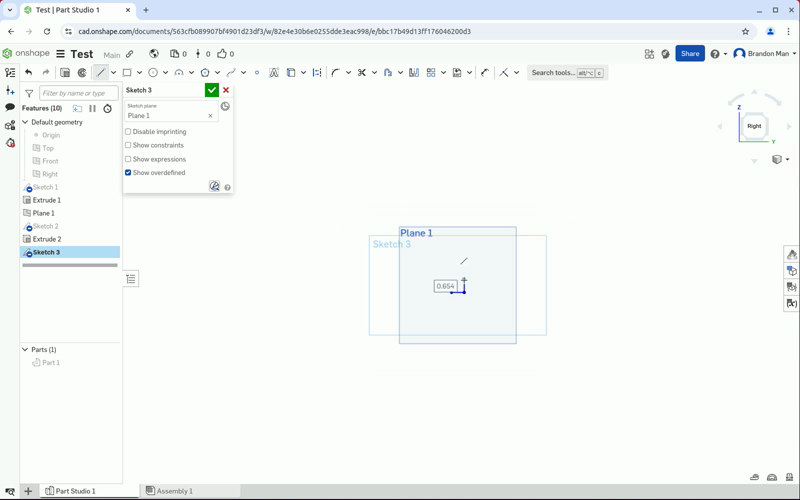
scroll(-6)
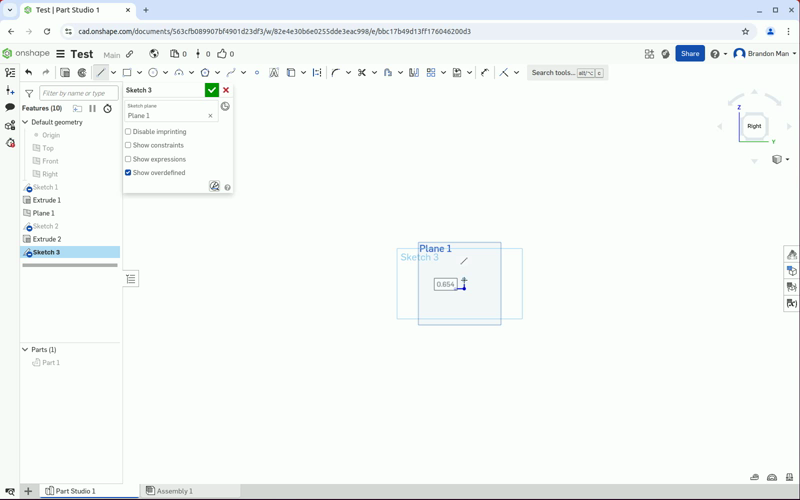
scroll(-6)
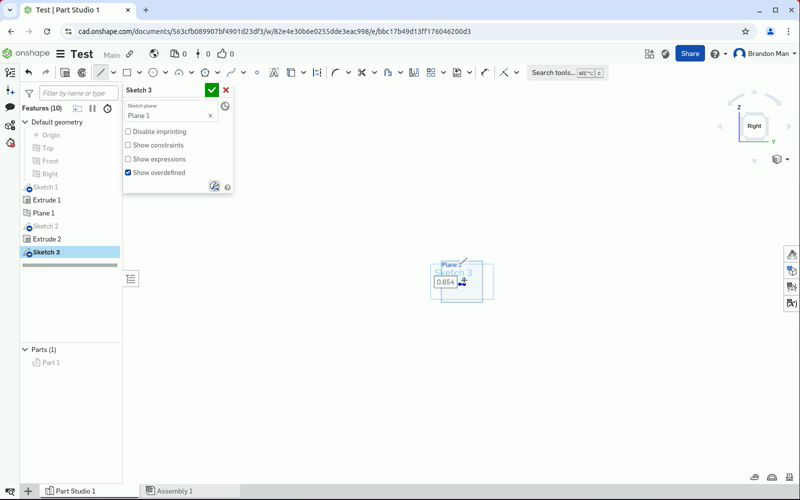
key_up(shift)
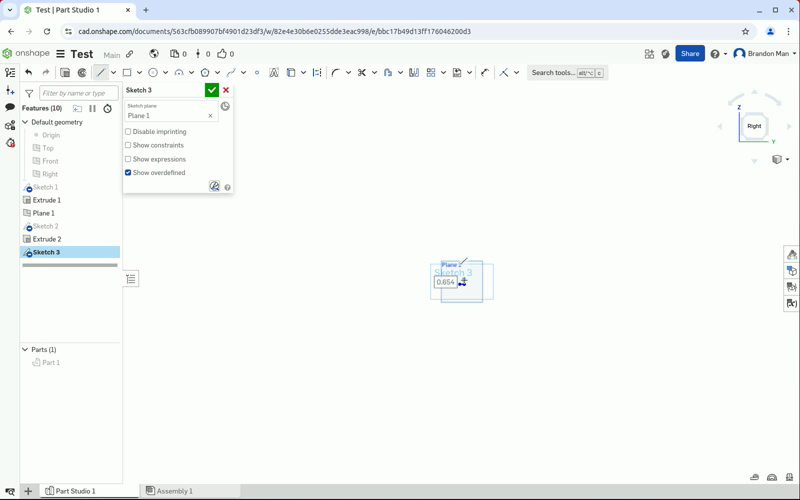
key_down(shift)
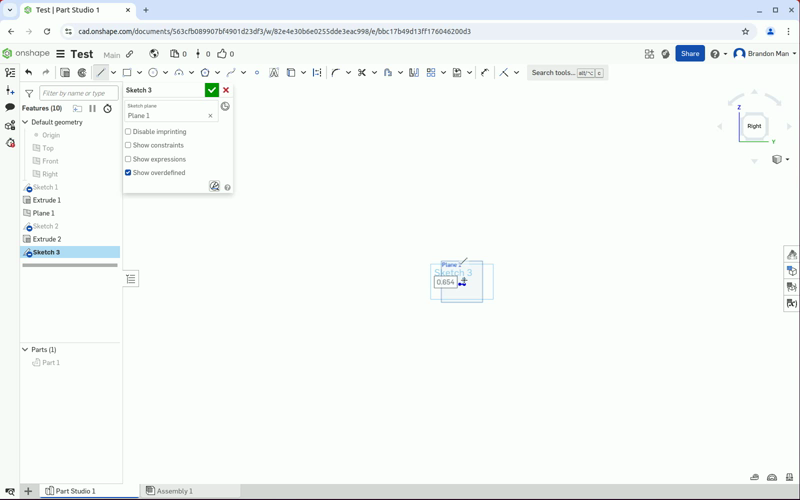
mouse_move(494, 279)
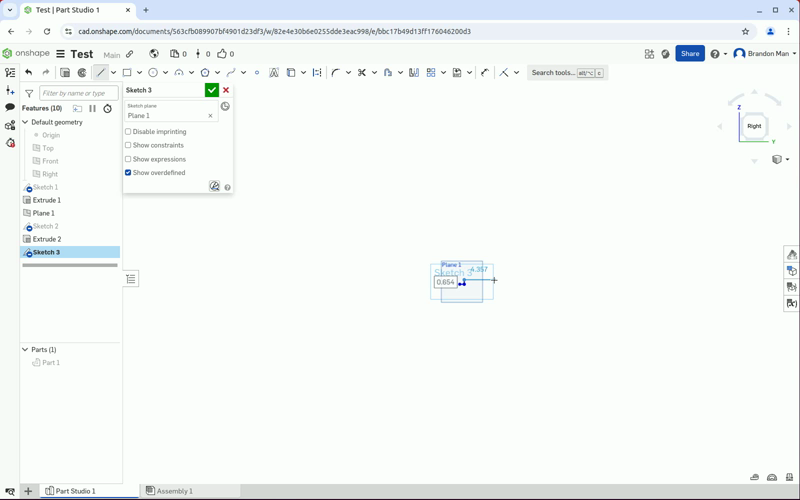
mouse_move(459, 279)
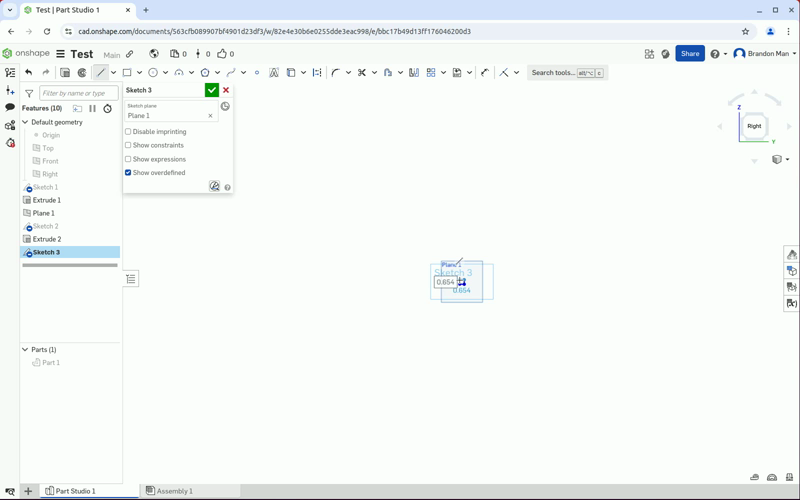
scroll(6)
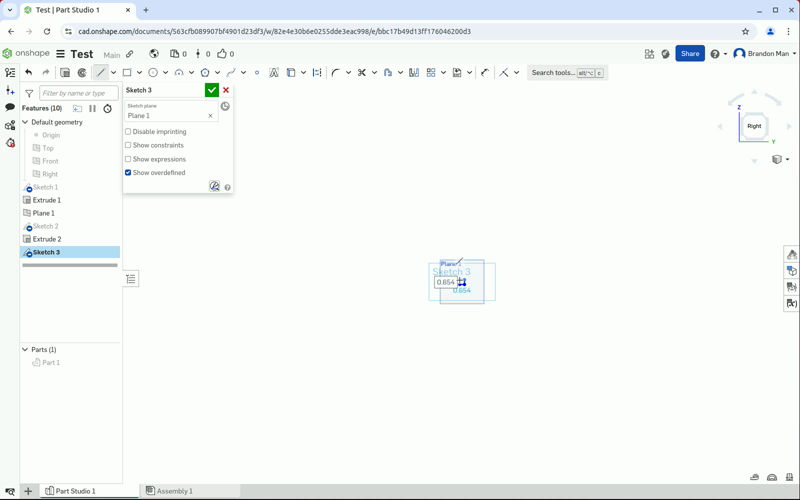
scroll(6)
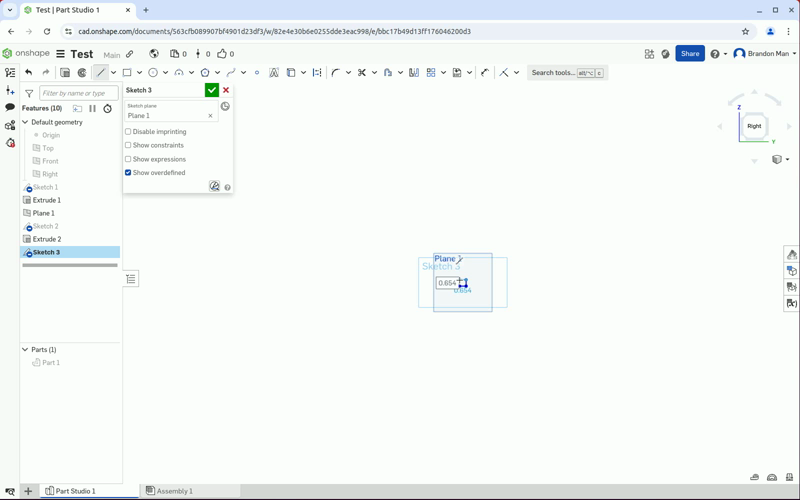
scroll(6)
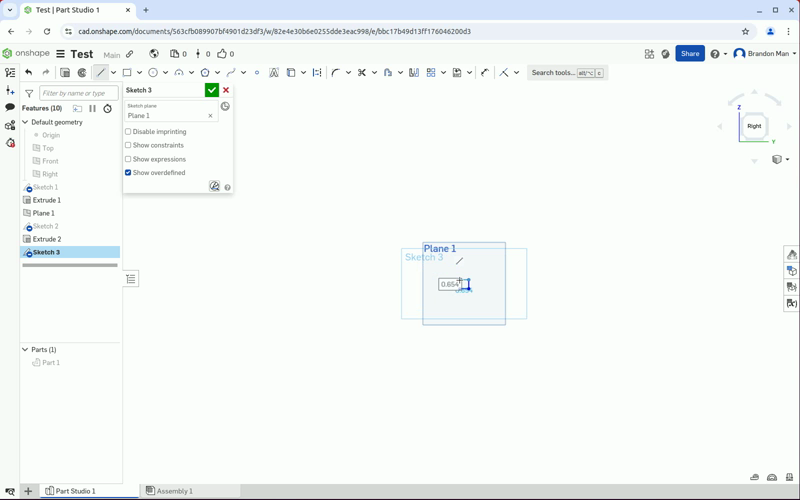
scroll(6)
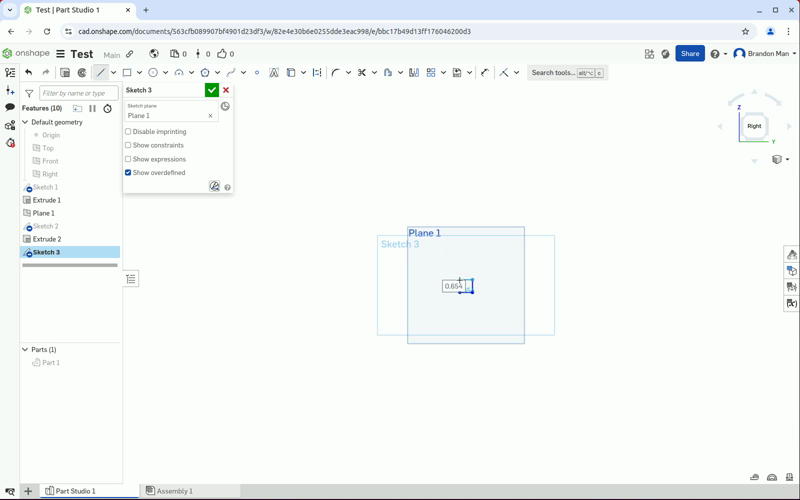
scroll(6)
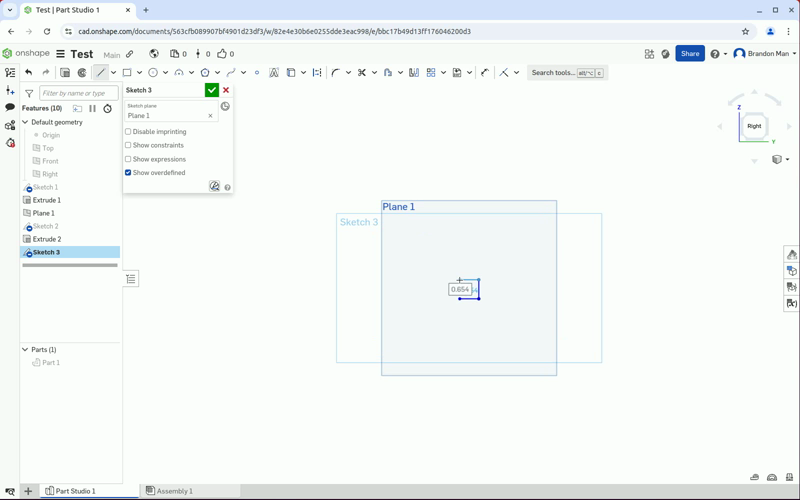
scroll(6)
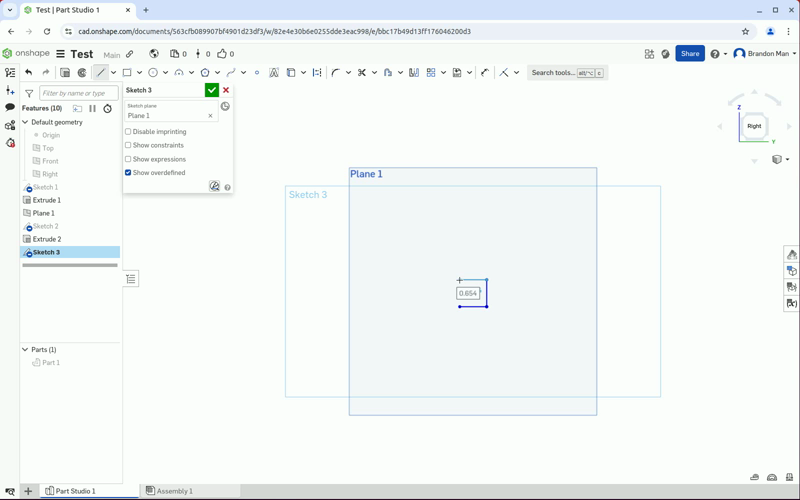
scroll(6)
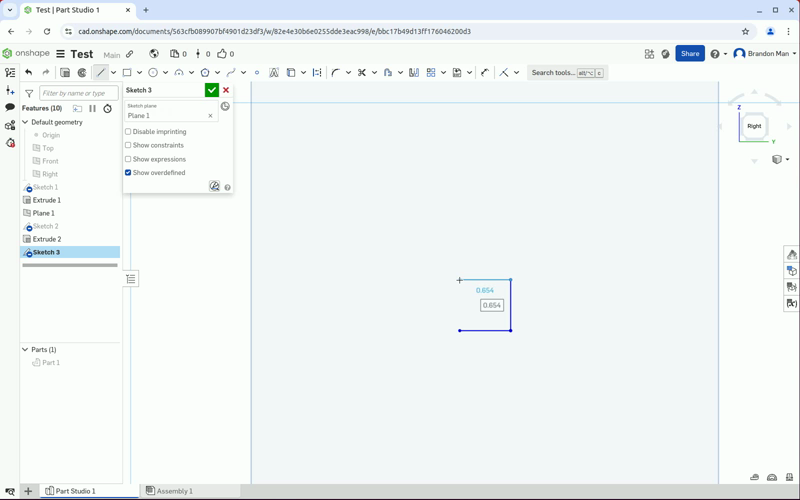
click(459, 279)
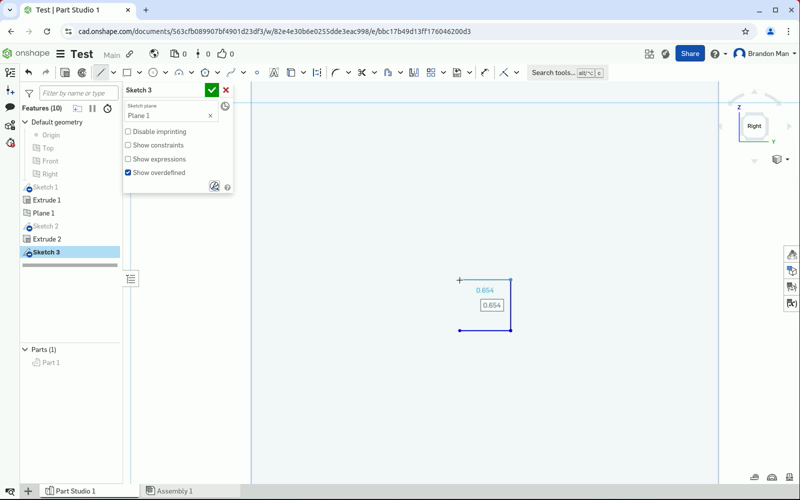
scroll(-6)
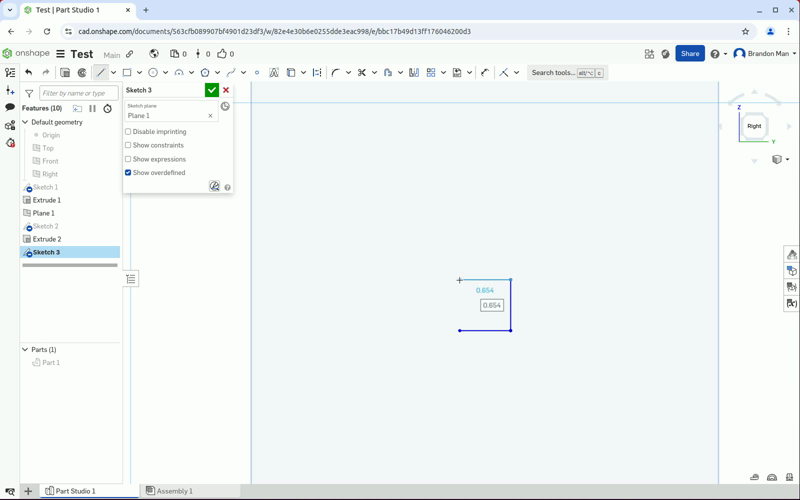
scroll(-6)
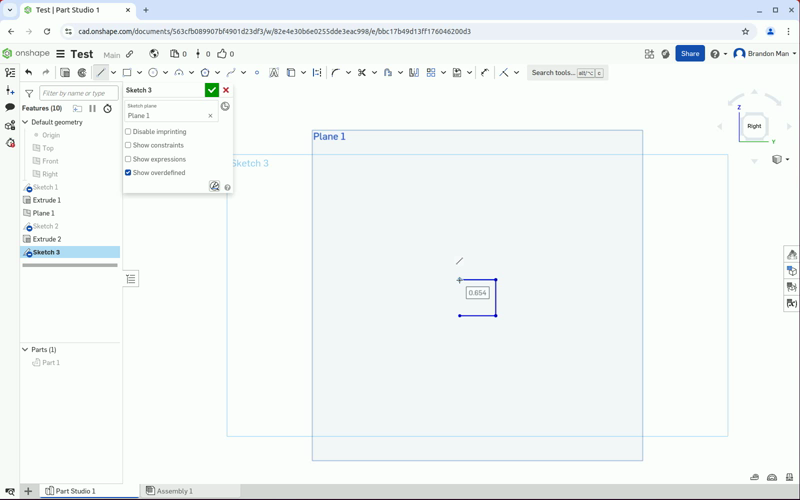
scroll(-6)
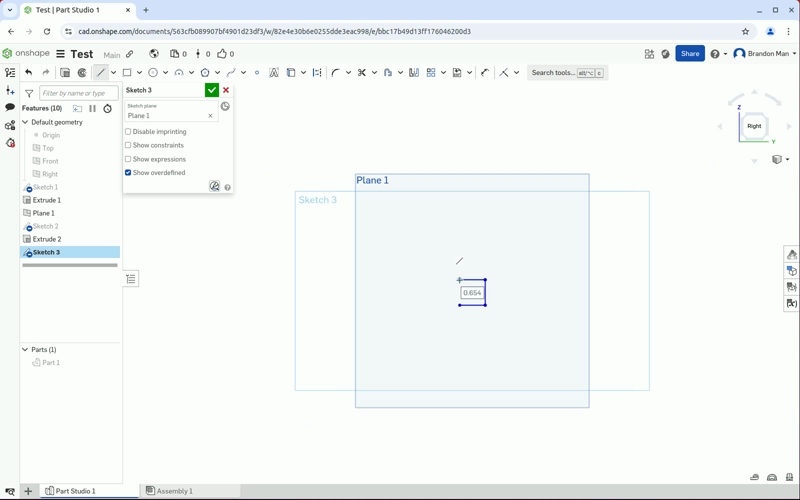
scroll(-6)
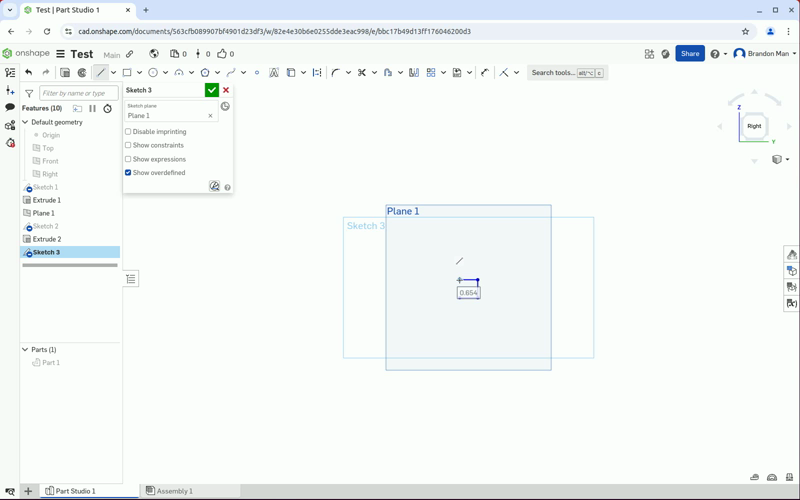
scroll(-6)
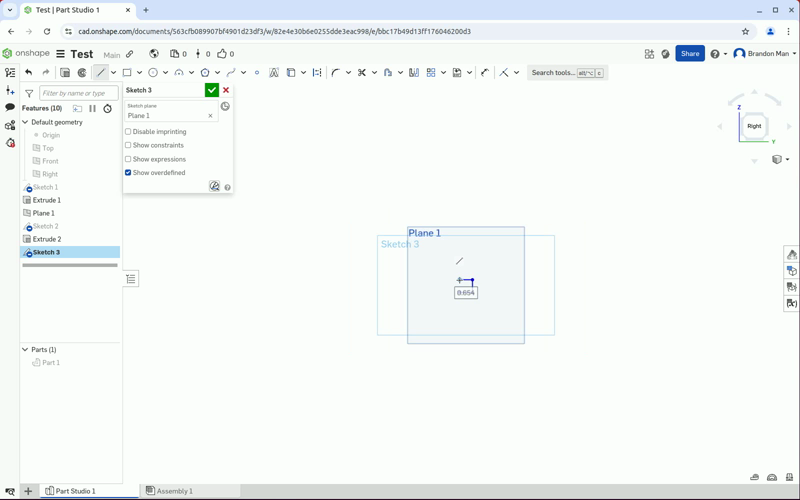
scroll(-6)
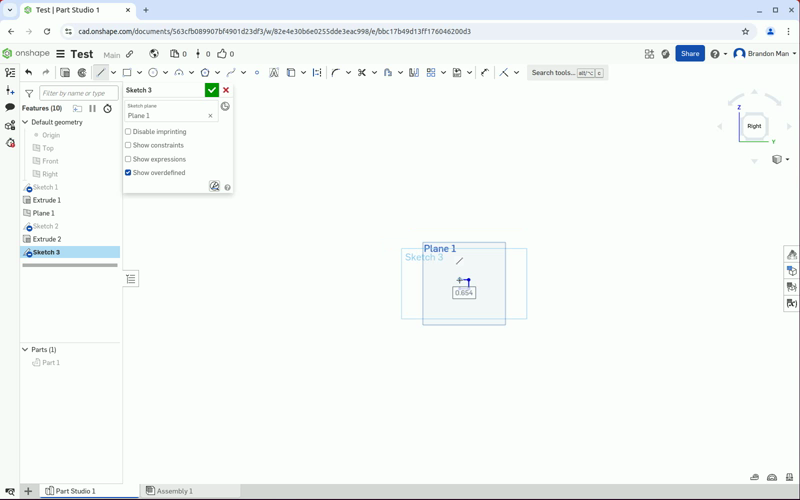
scroll(-6)
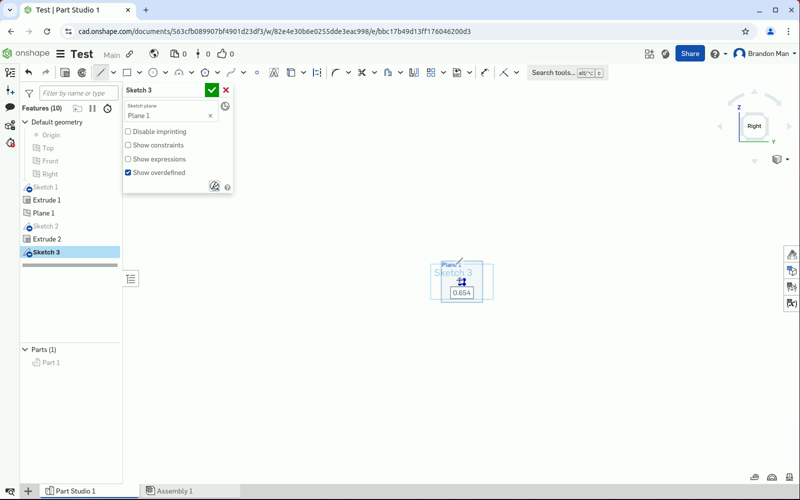
key_up(shift)
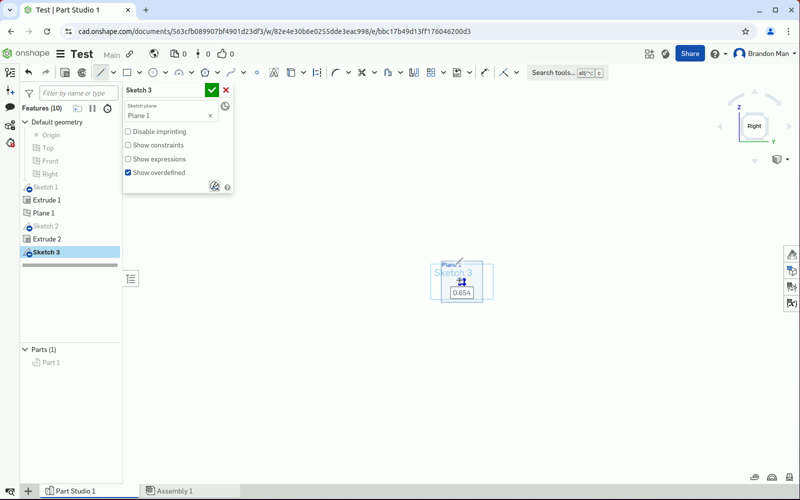
mouse_move(489, 279)
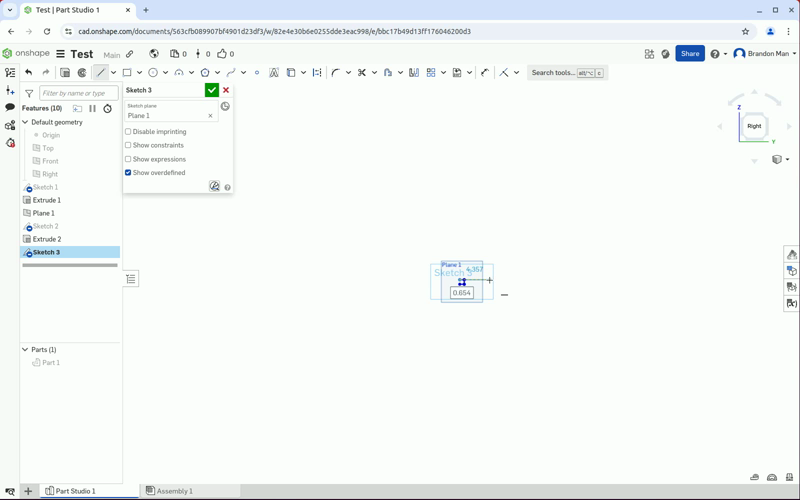
key_down(shift)
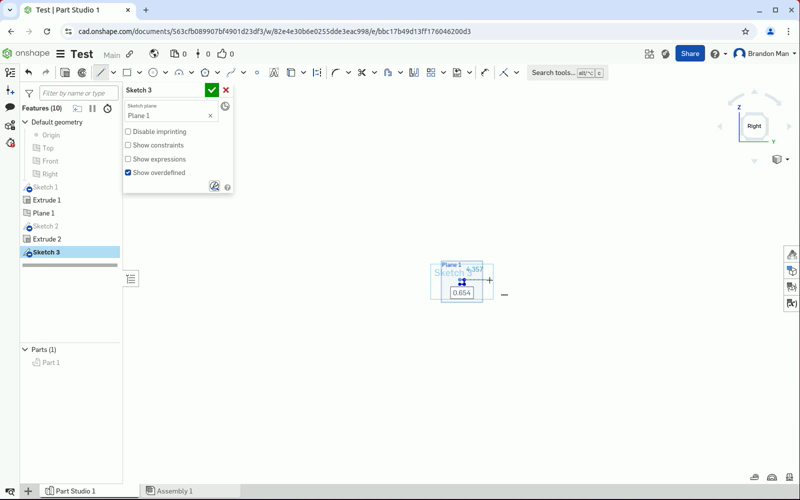
mouse_move(459, 284)
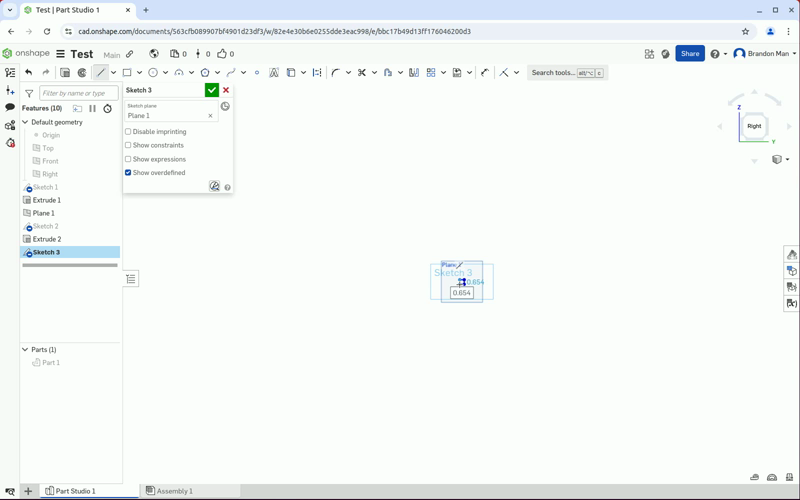
scroll(6)
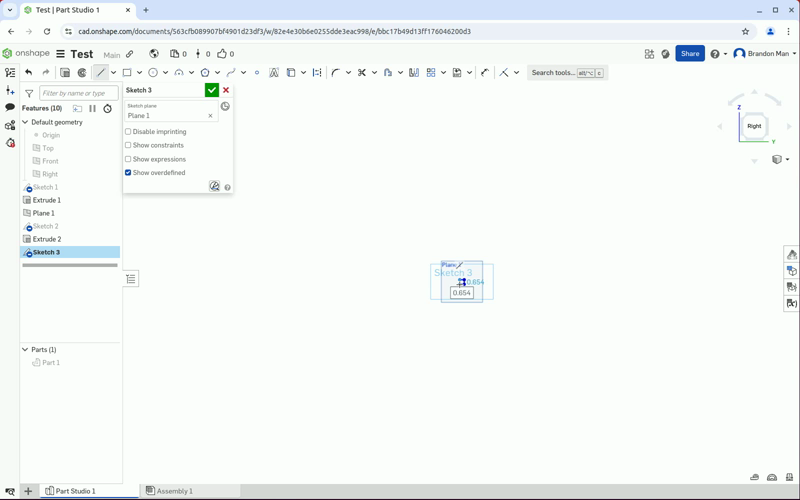
scroll(6)
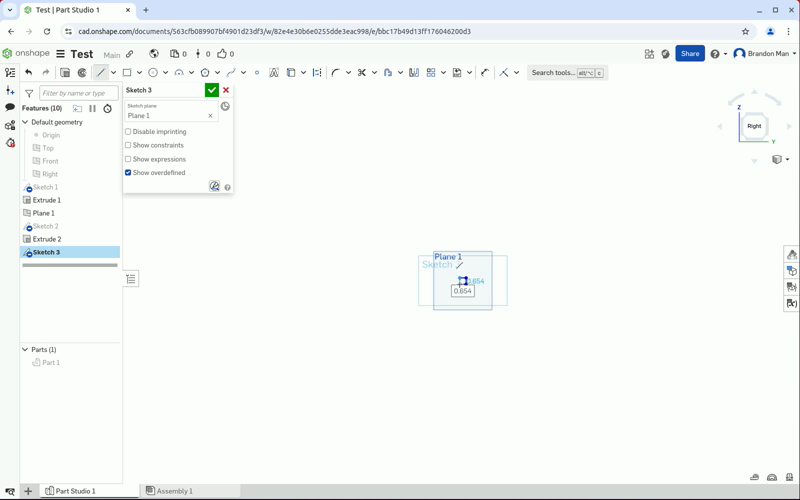
scroll(6)
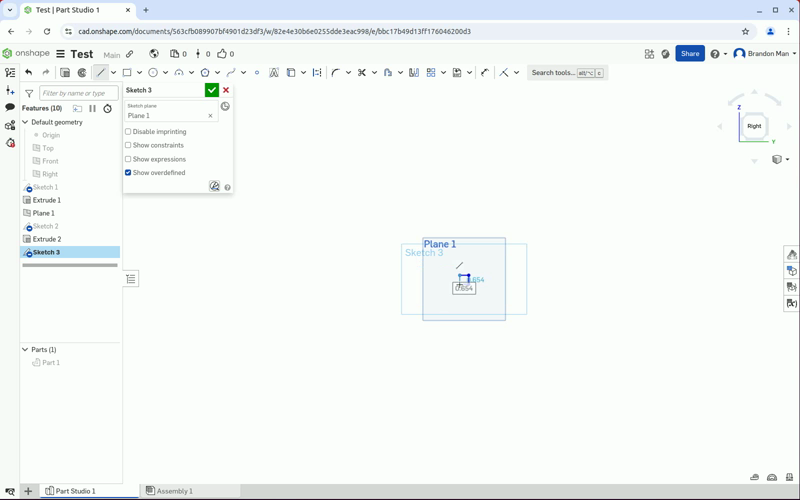
scroll(6)
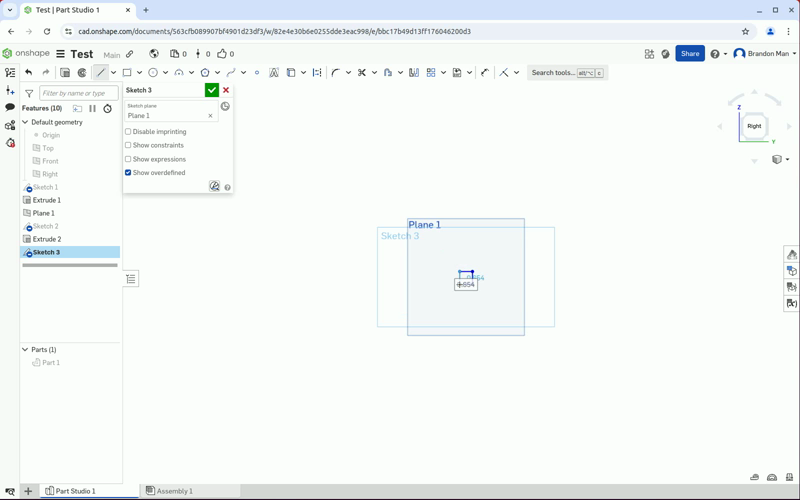
scroll(6)
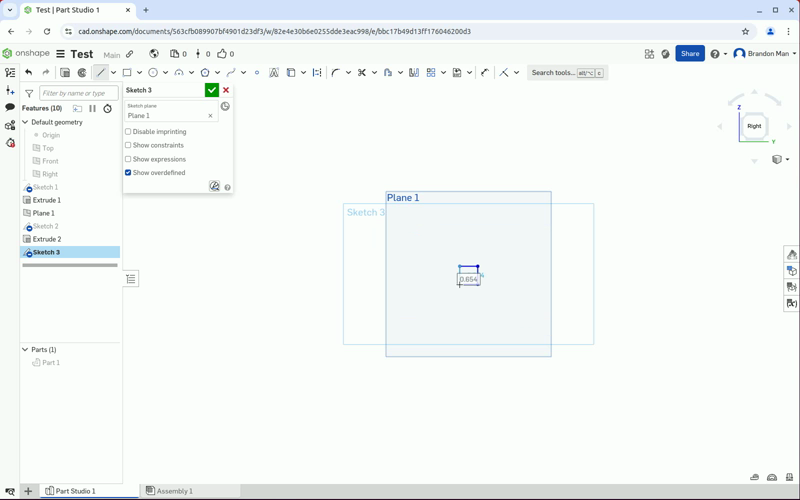
scroll(6)
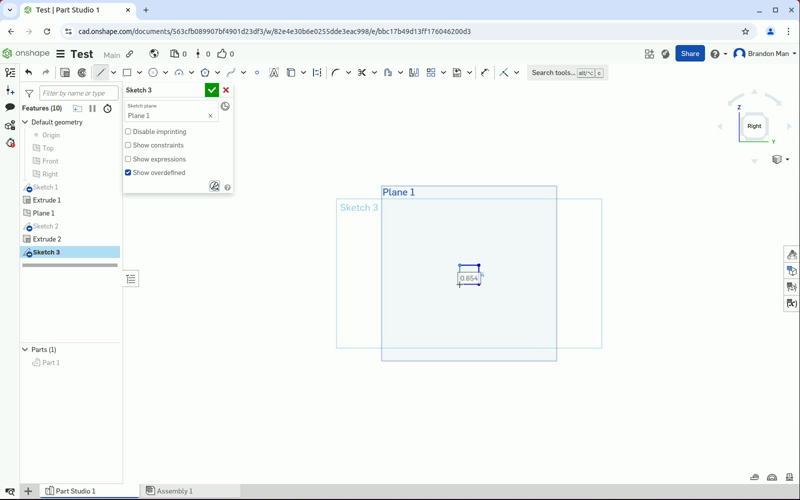
scroll(6)
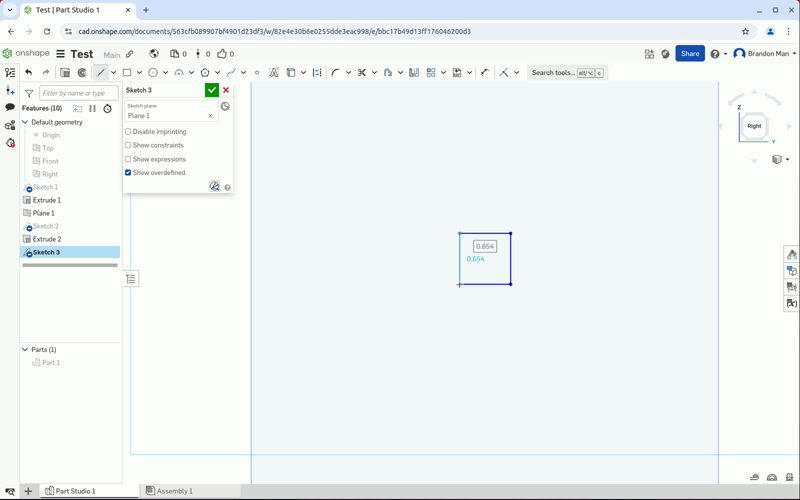
key_up(shift)
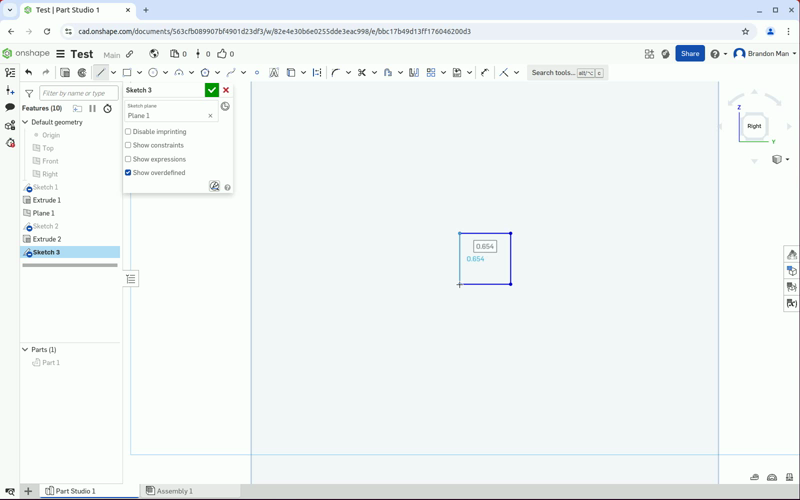
click(459, 284)
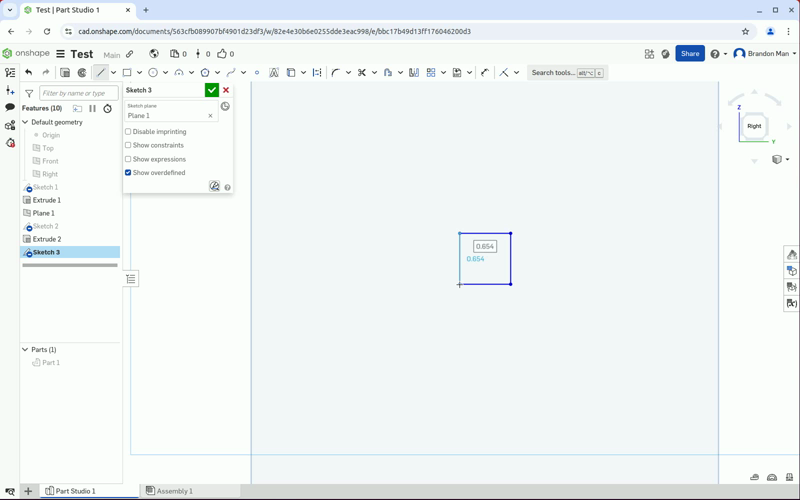
scroll(-6)
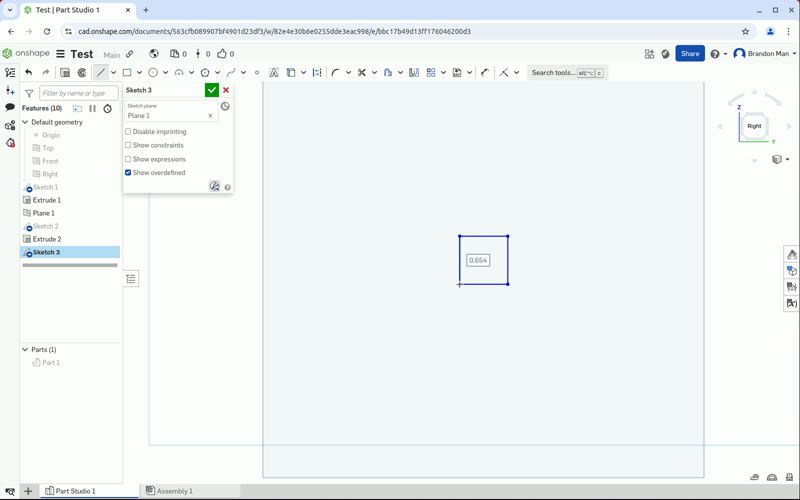
scroll(-6)
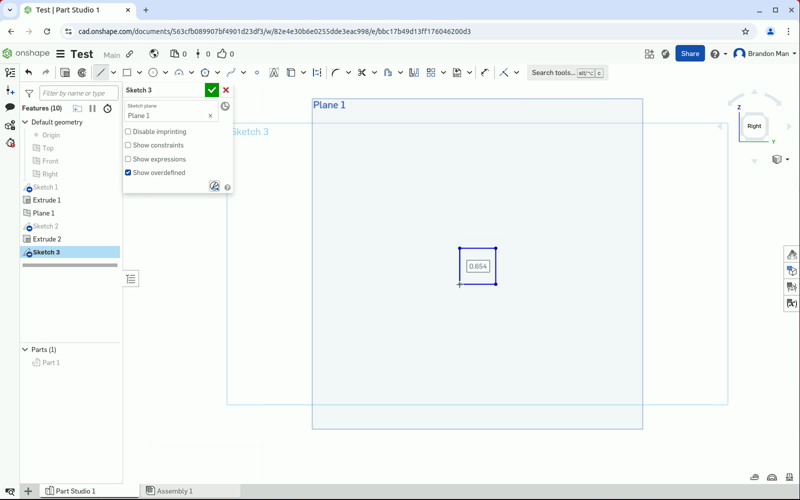
scroll(-6)
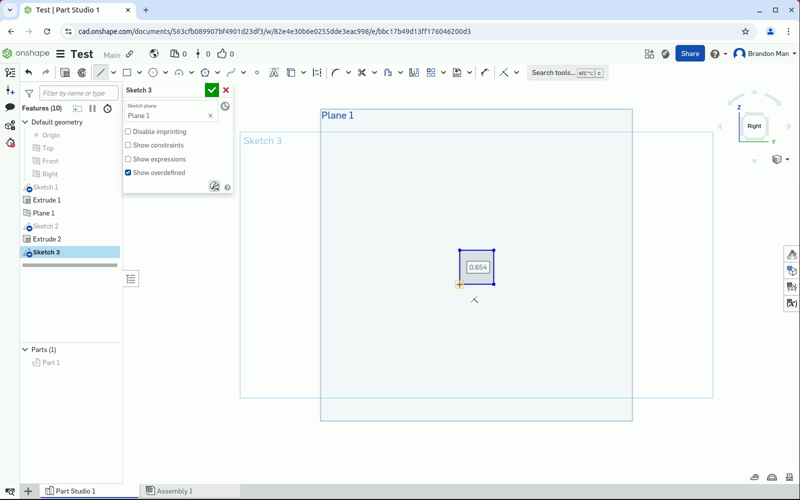
scroll(-6)
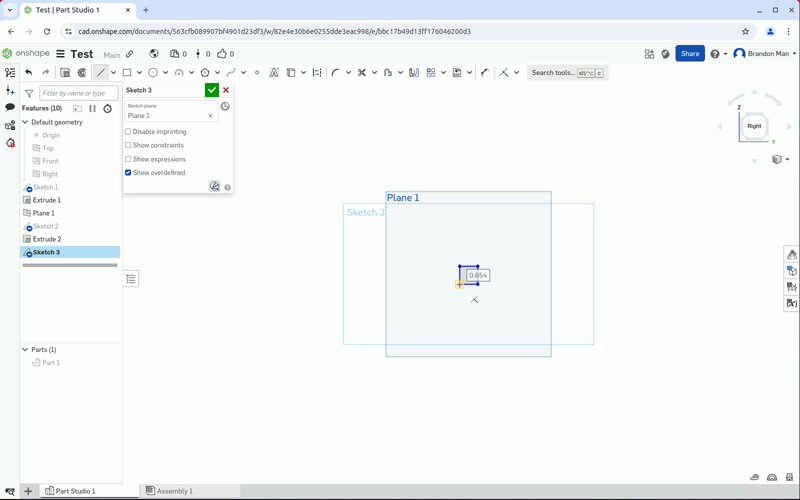
scroll(-6)
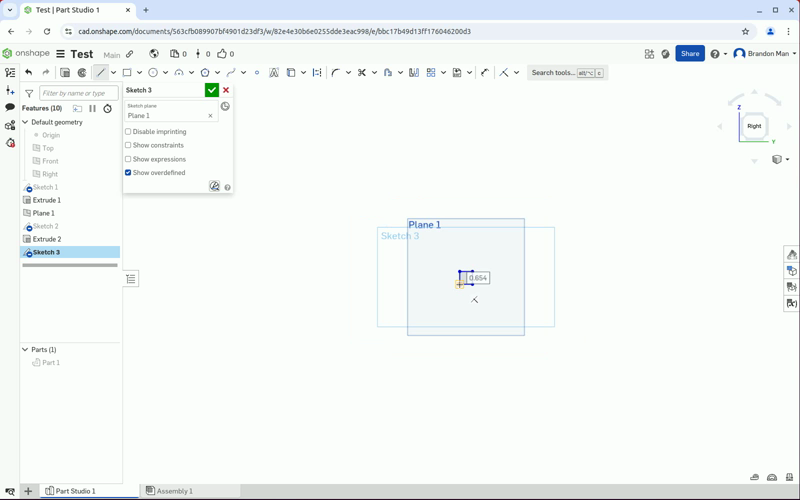
scroll(-6)
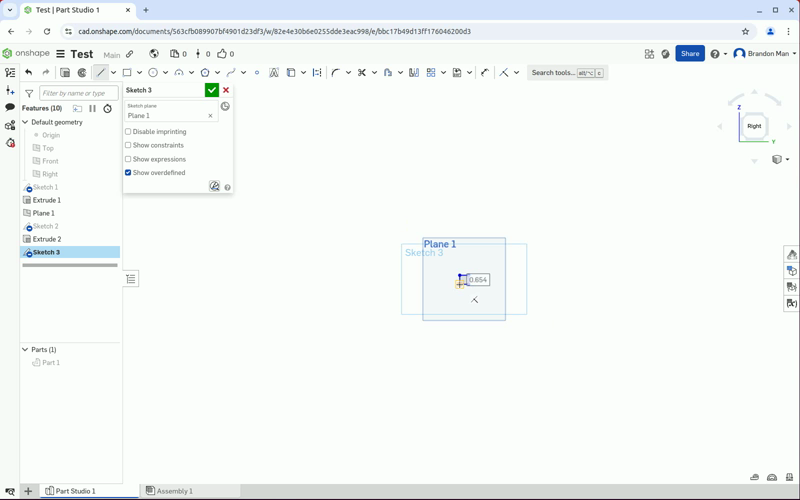
scroll(-6)
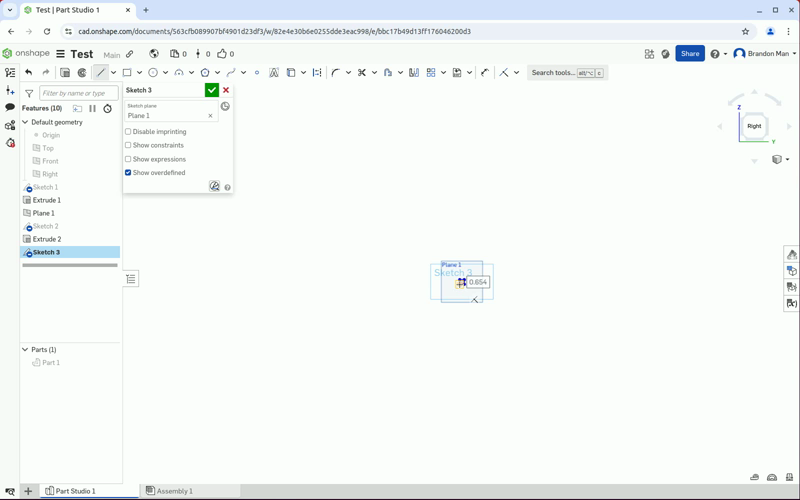
key(esc)
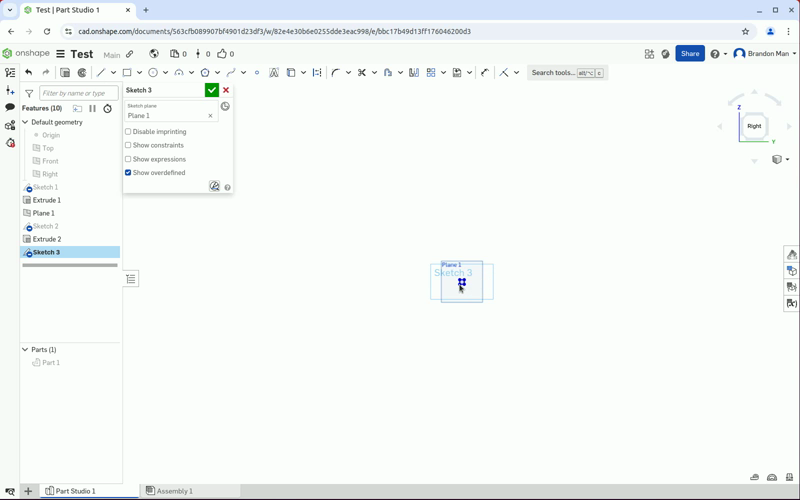
mouse_move(463, 283)
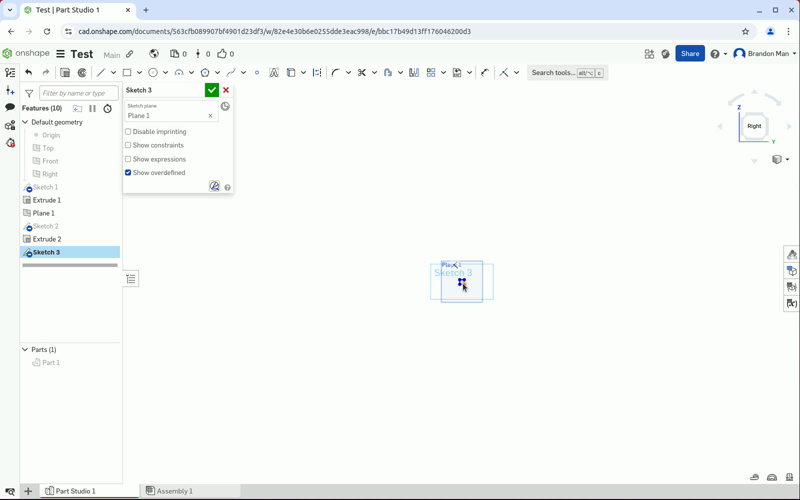
scroll(6)
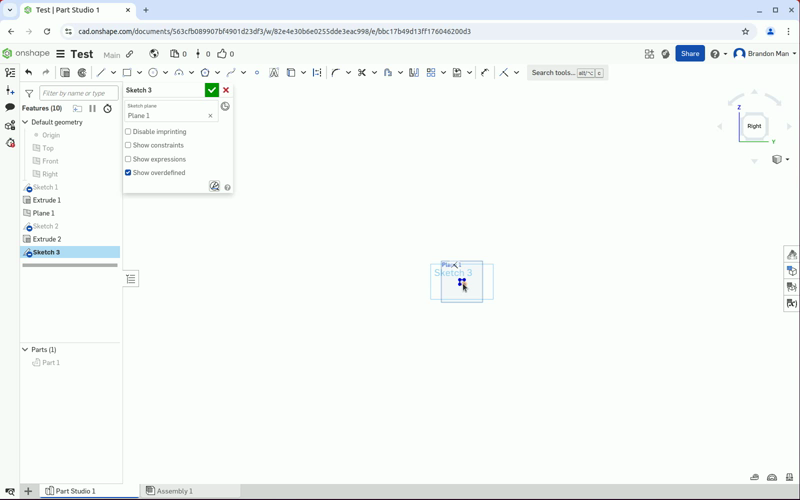
scroll(6)
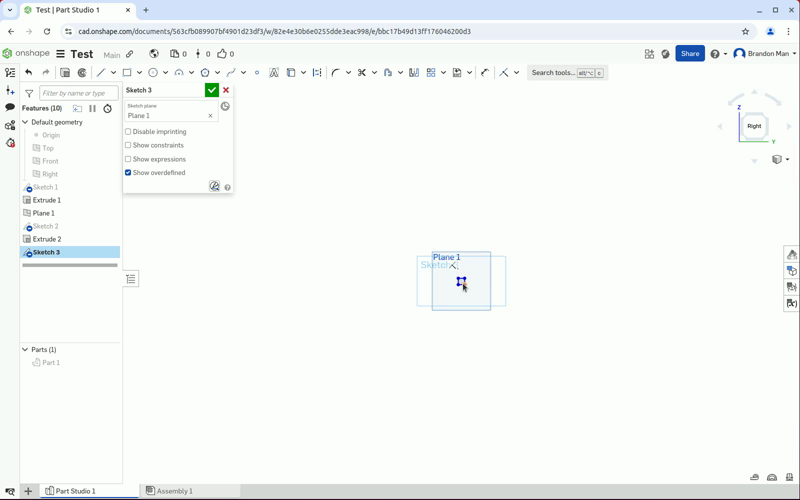
scroll(6)
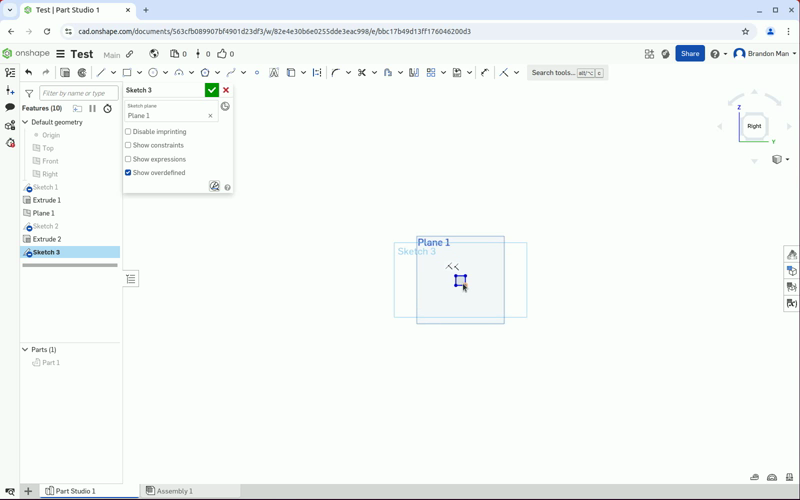
scroll(6)
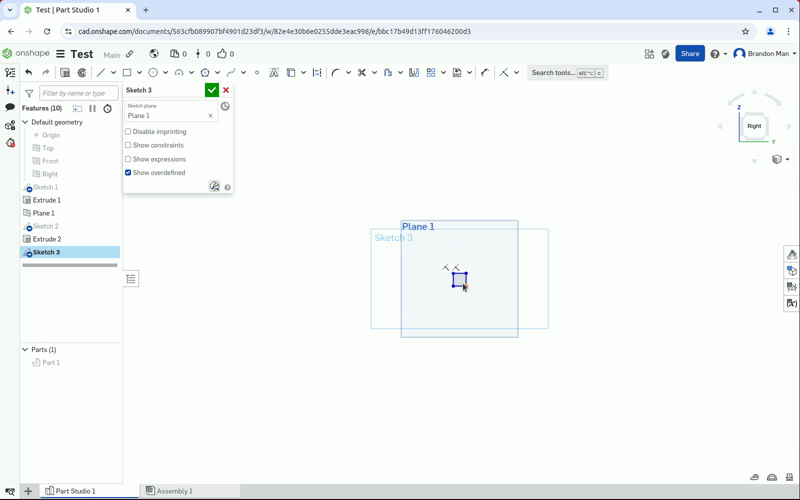
scroll(6)
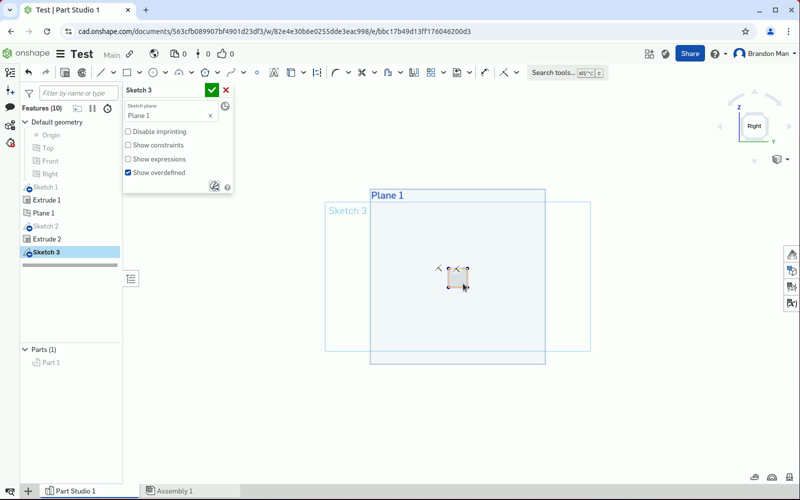
scroll(6)
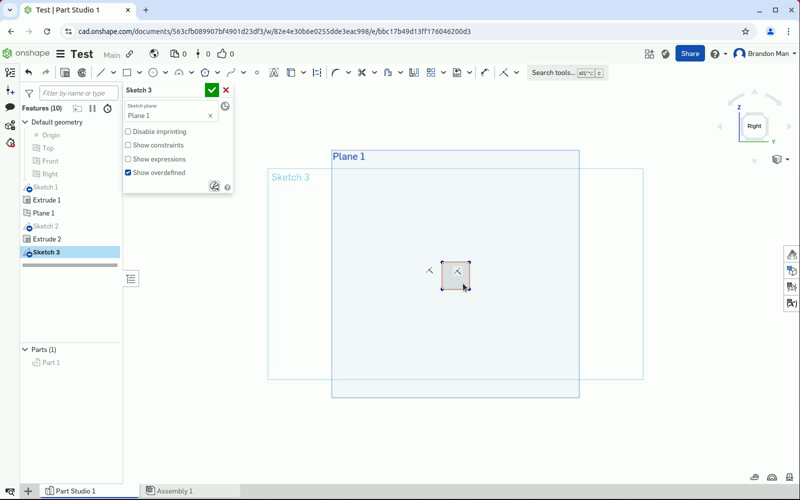
scroll(6)
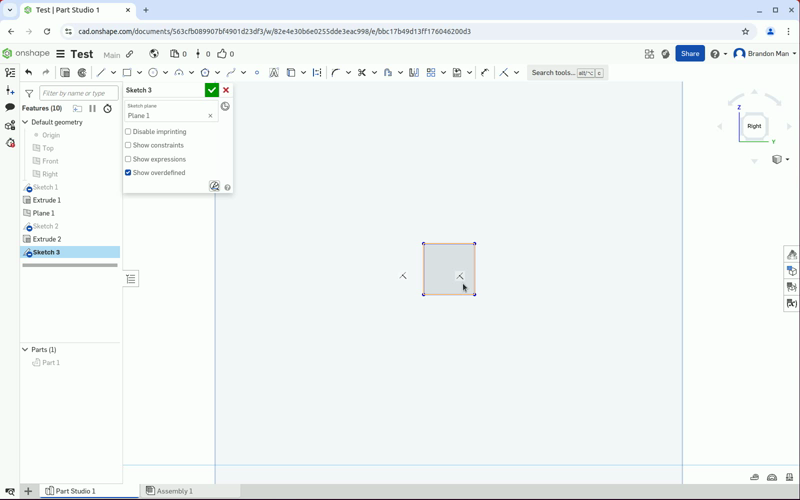
click(463, 283)
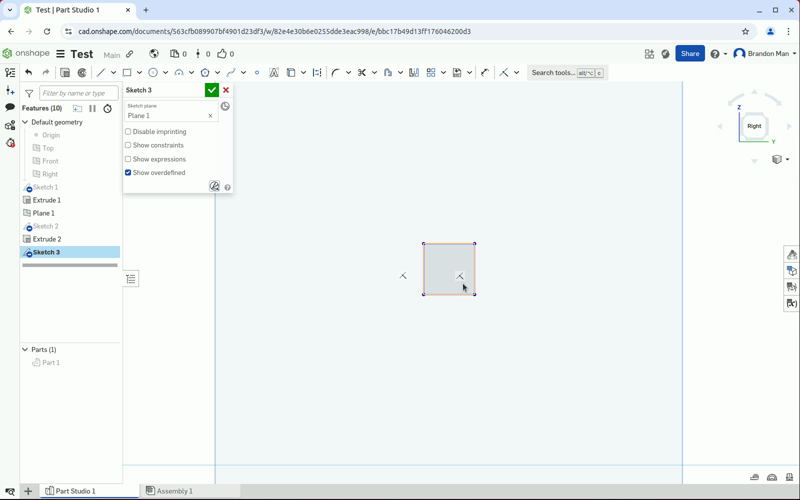
scroll(-6)
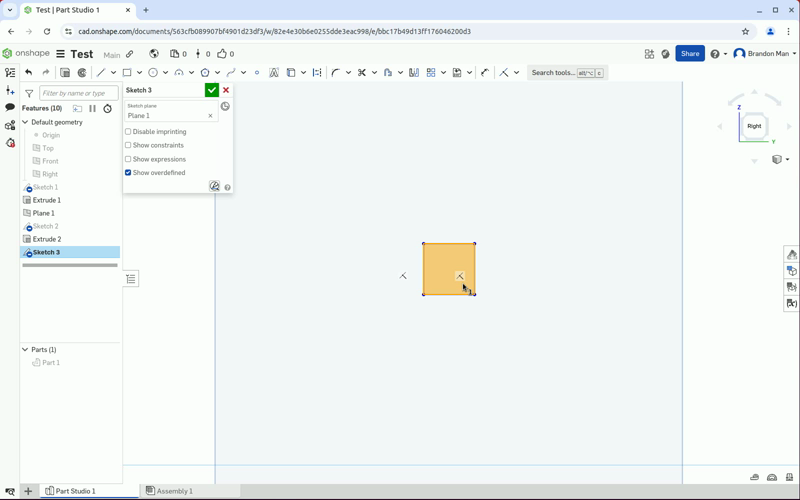
scroll(-6)
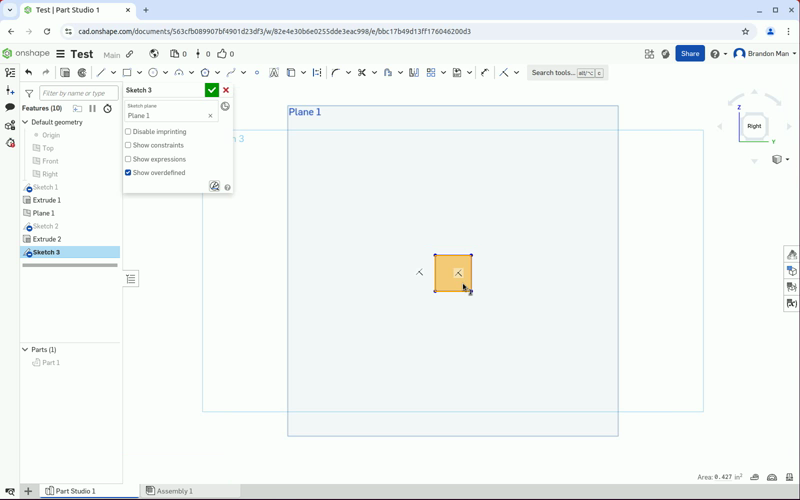
scroll(-6)
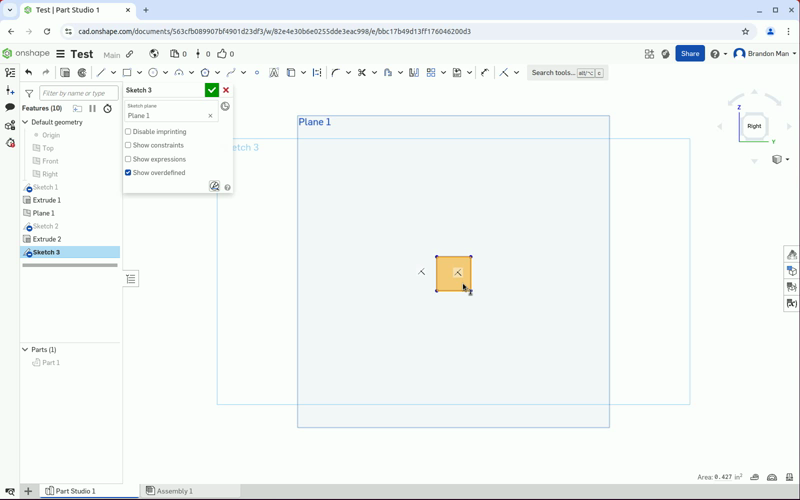
scroll(-6)
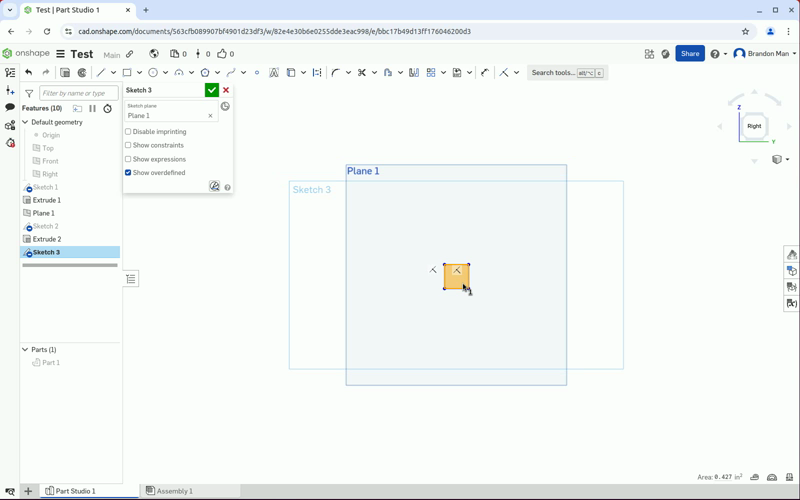
scroll(-6)
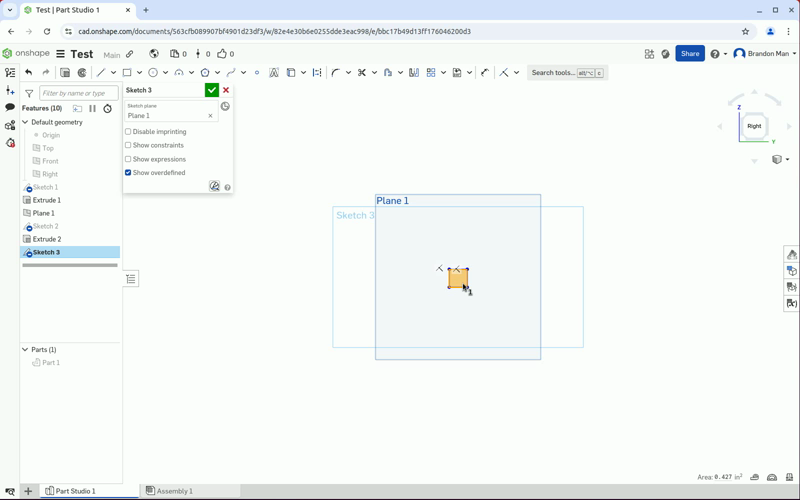
scroll(-6)
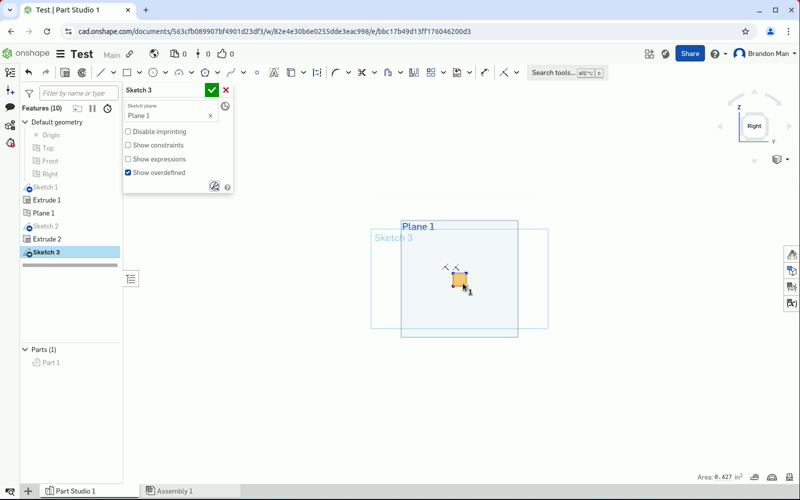
scroll(-6)
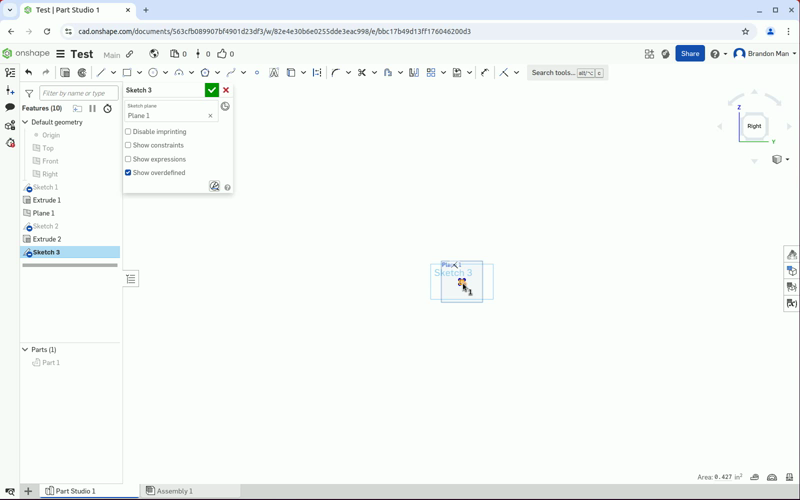
mouse_move(73, 352)
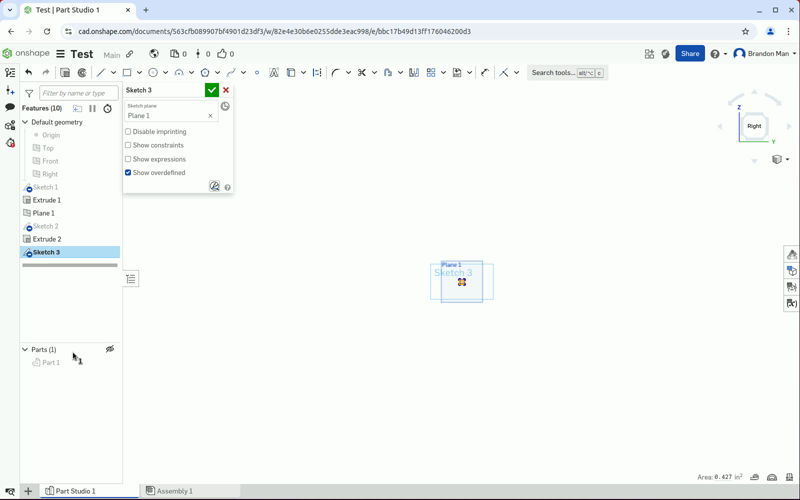
key(shift+y)
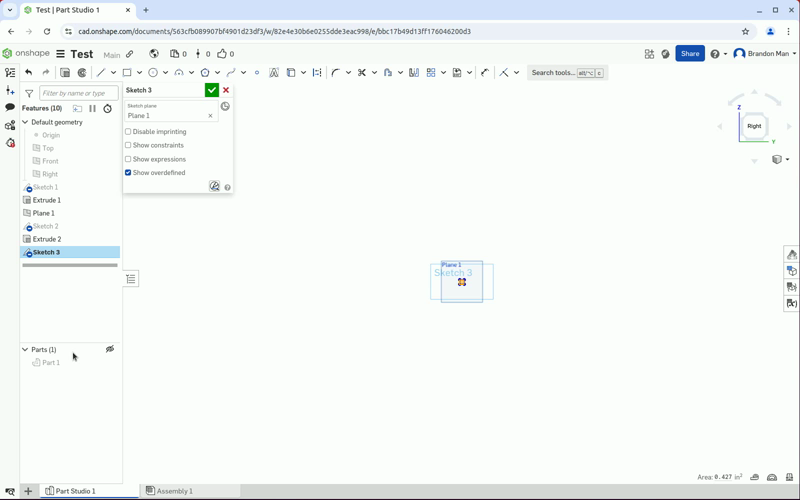
key(shift+e)
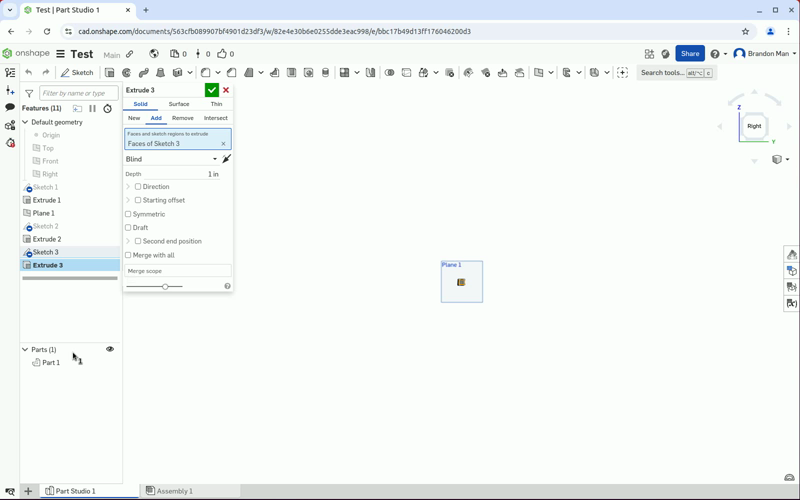
mouse_move(143, 106)
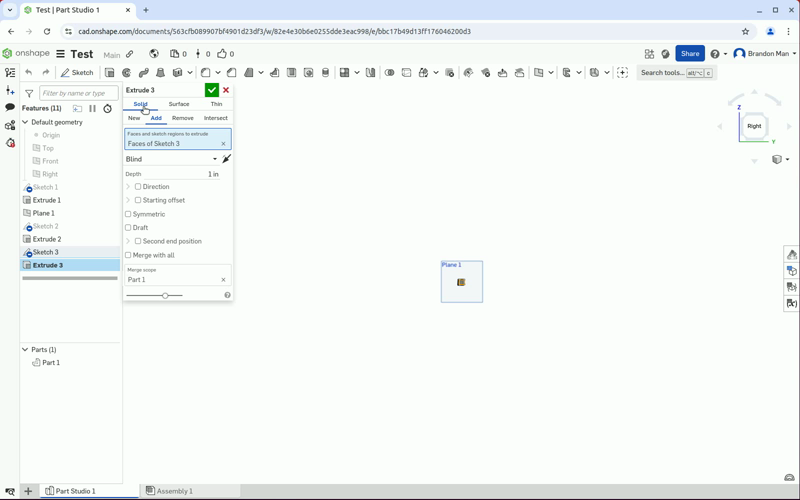
click(143, 106)
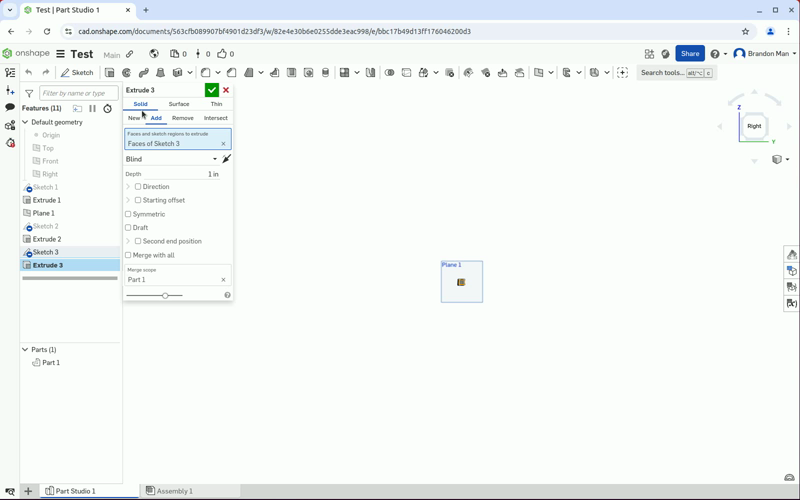
mouse_move(137, 120)
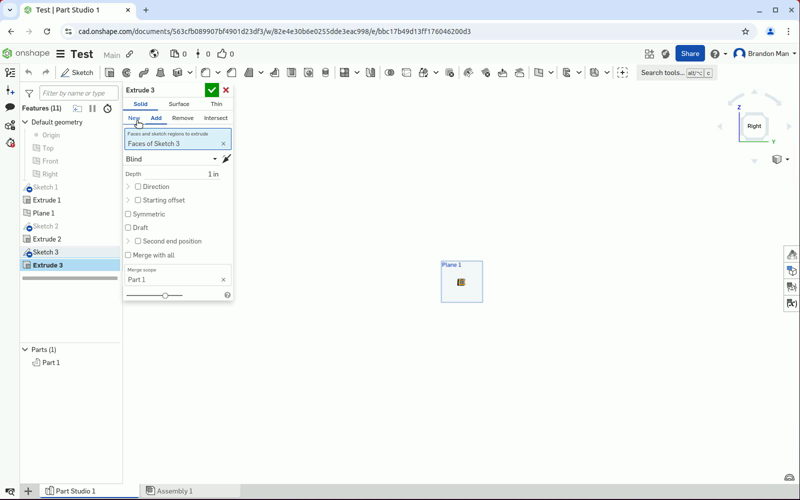
click(137, 120)
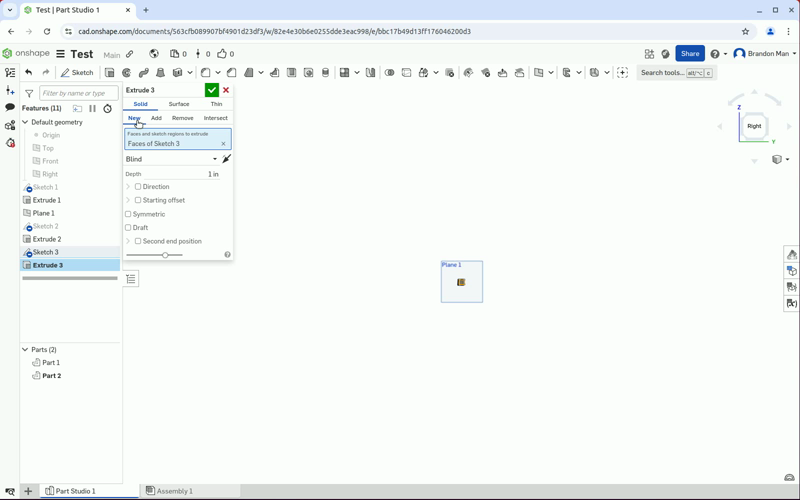
key(tab, 4)
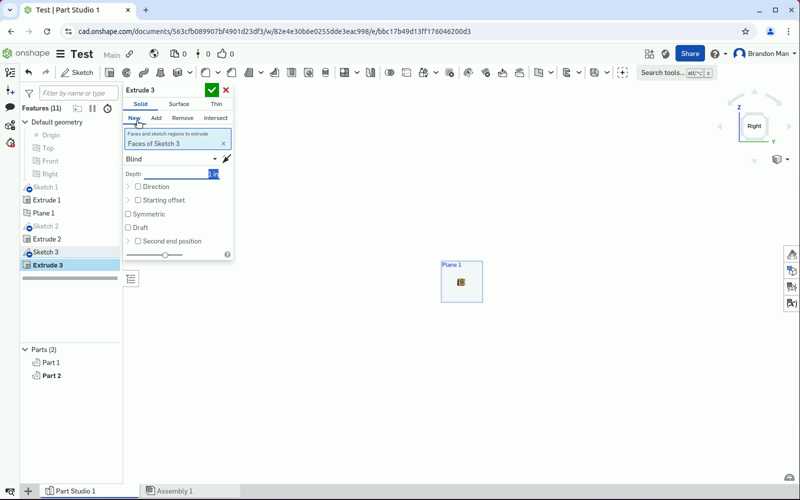
text(-0.241)
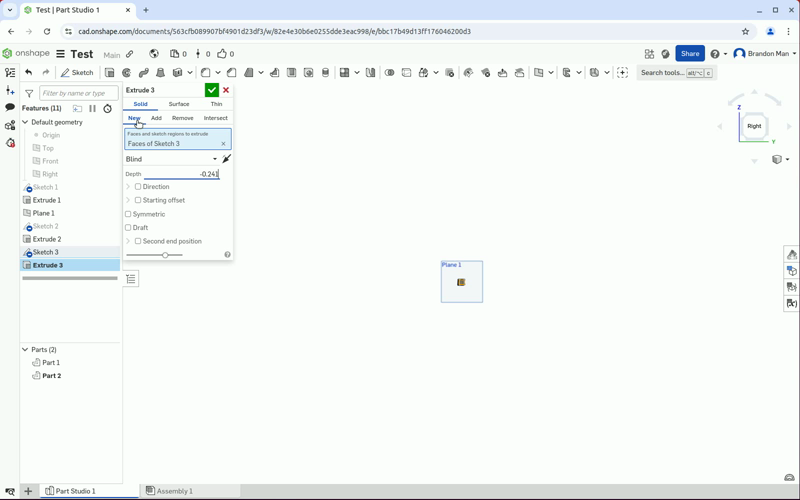
key(enter)
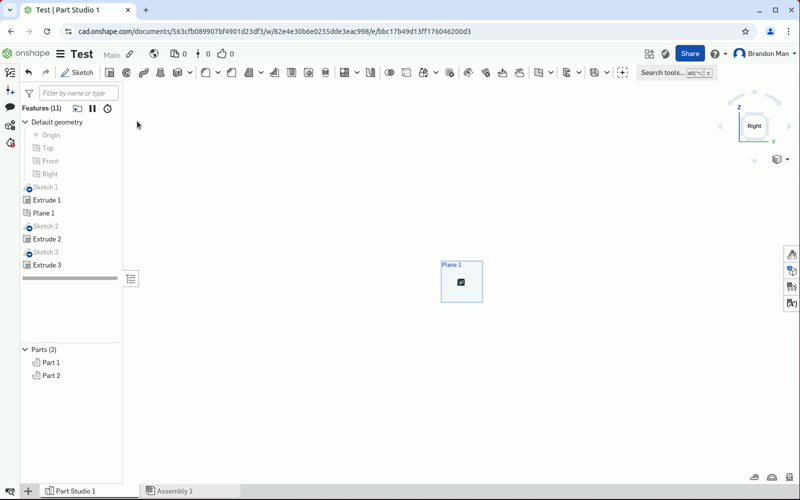
key(shift+h)
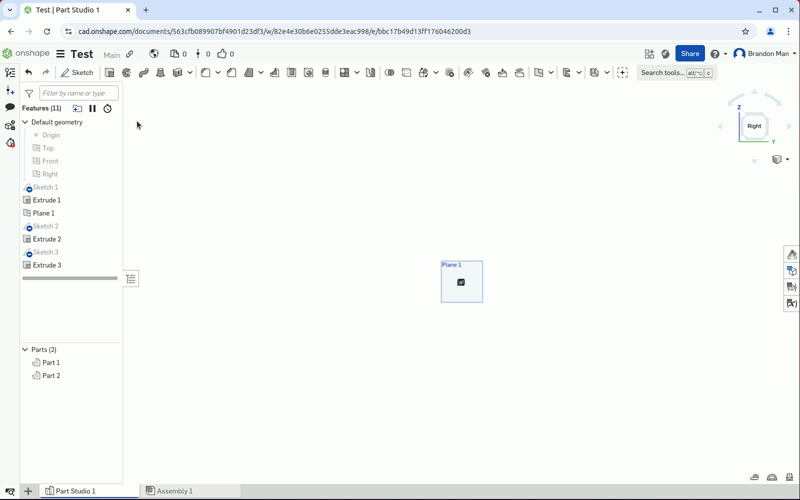
key(shift+h)
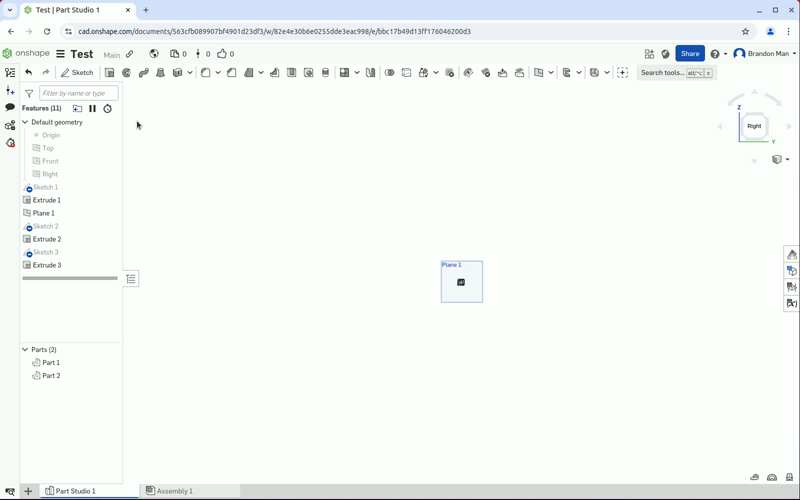
mouse_move(73, 189)
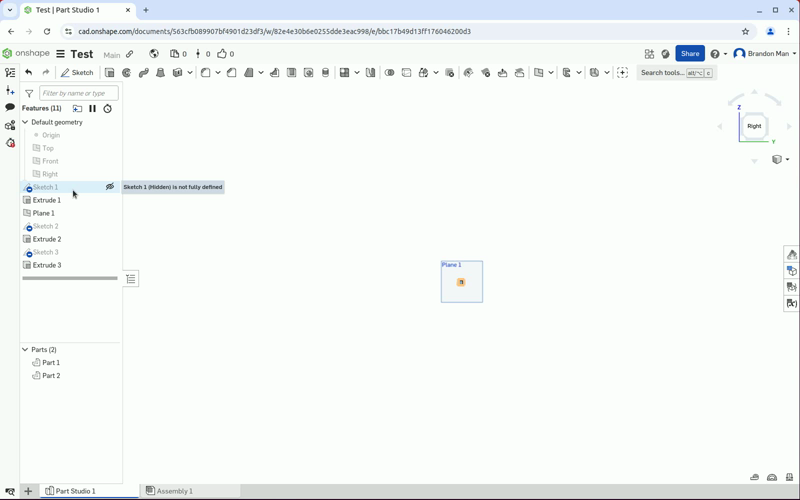
click(73, 189)
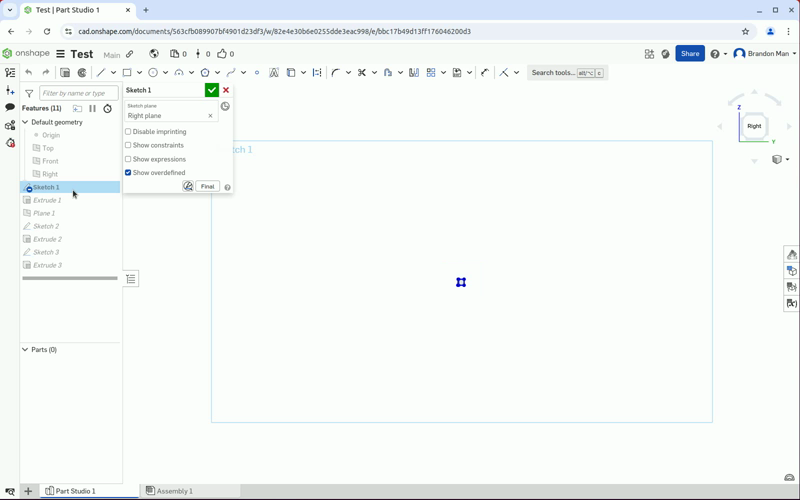
mouse_move(229, 92)
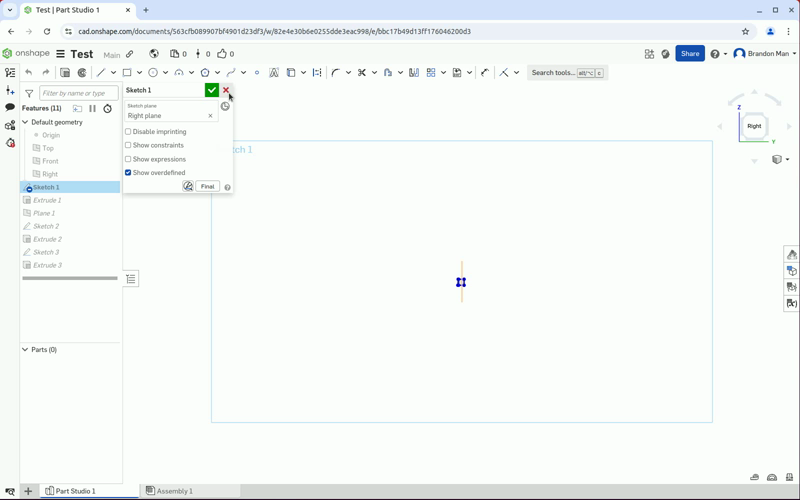
click(229, 92)
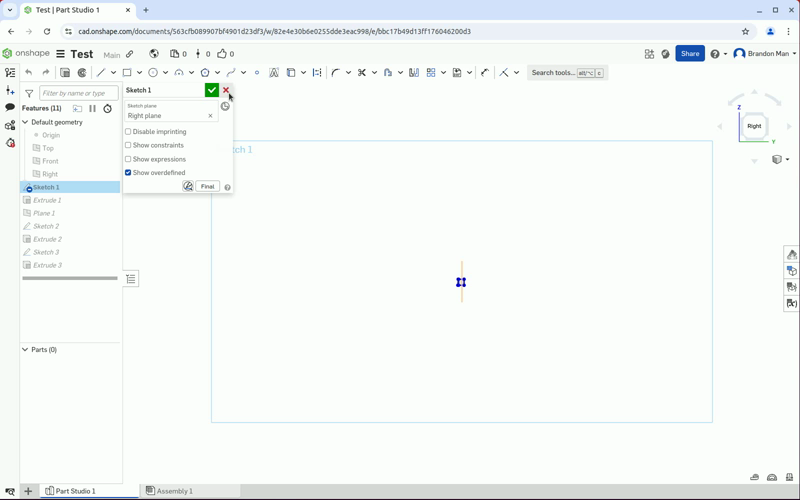
key(shift+s)
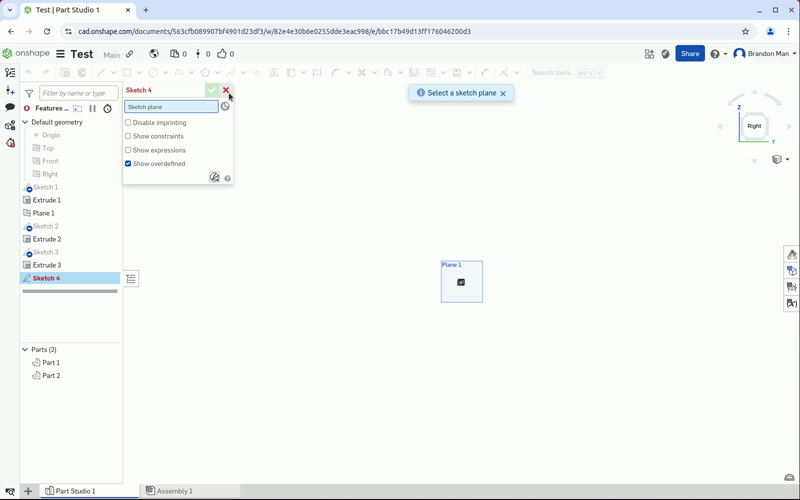
mouse_move(73, 176)
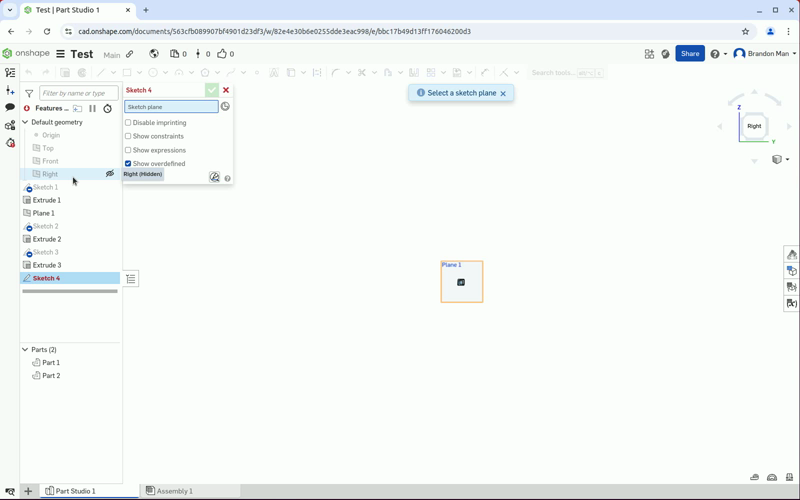
click(73, 176)
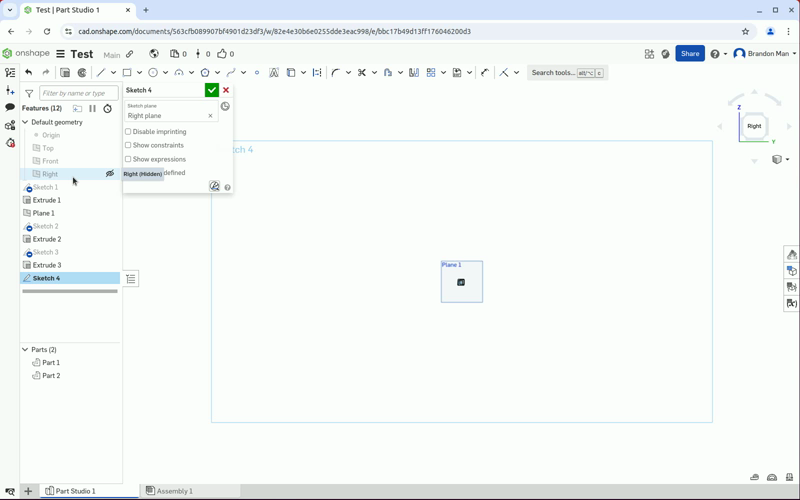
mouse_move(73, 352)
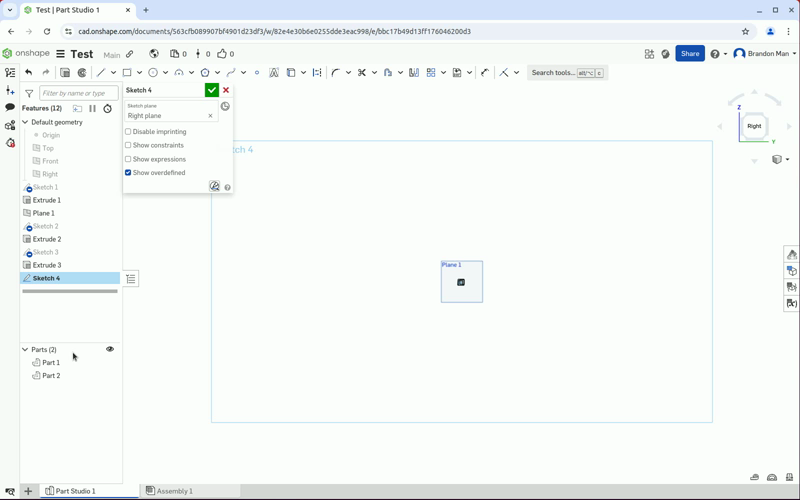
key(y)
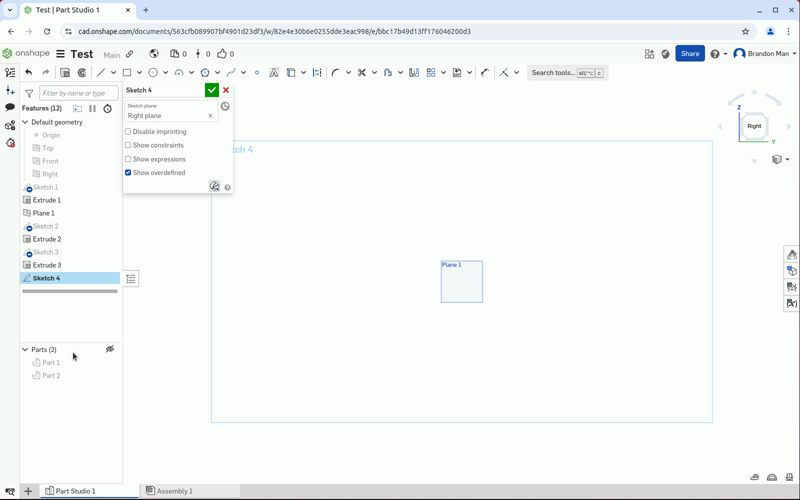
key(l)
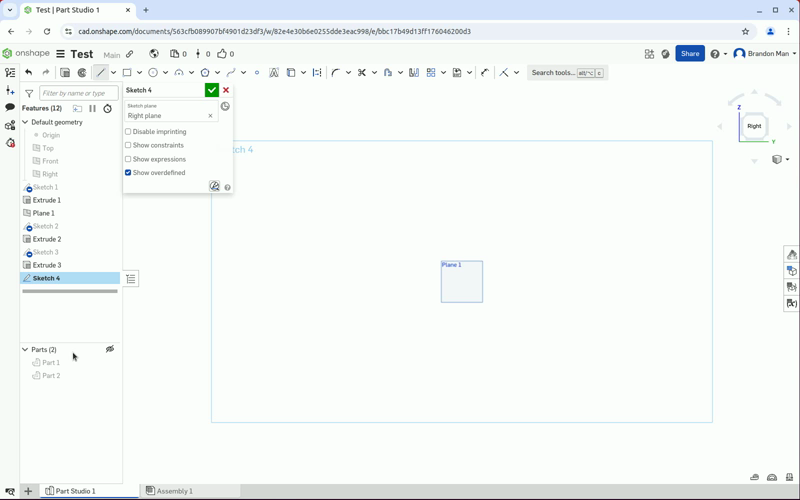
key_down(shift)
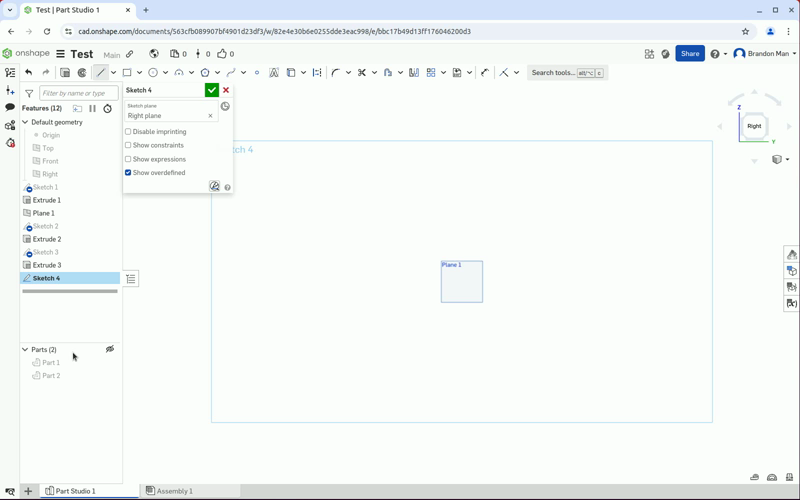
mouse_move(458, 285)
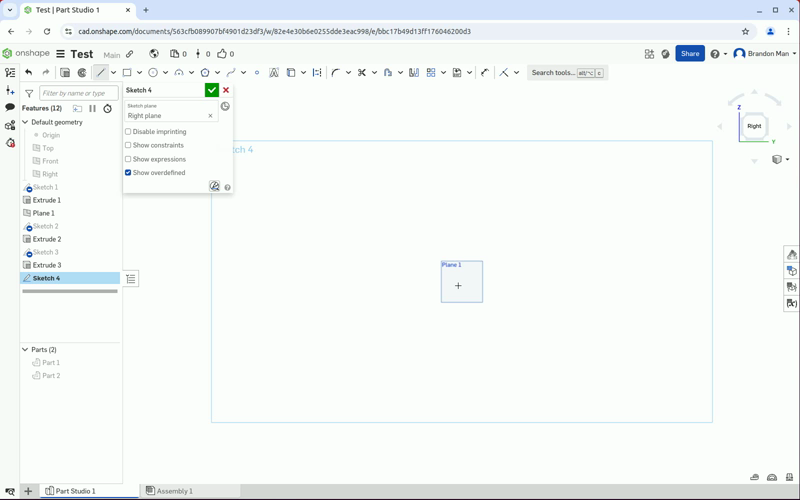
click(458, 285)
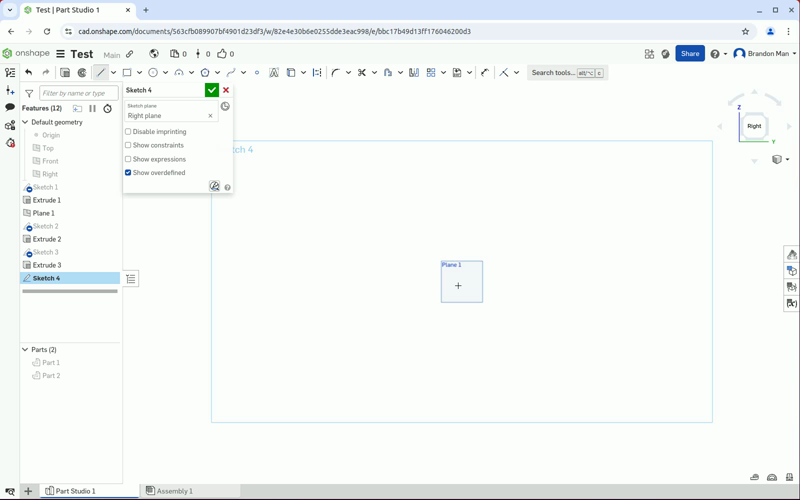
key_up(shift)
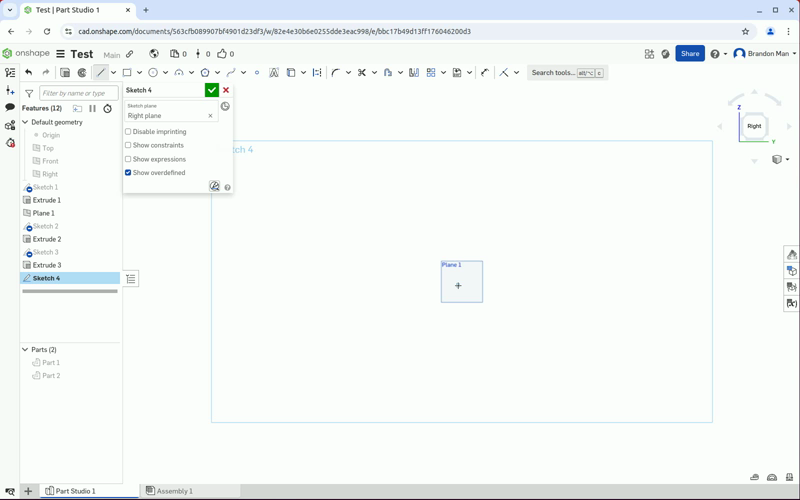
key_down(shift)
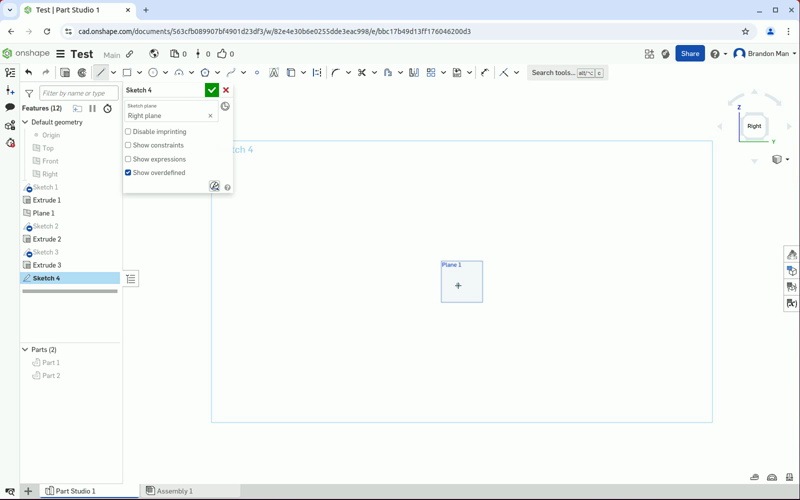
mouse_move(488, 285)
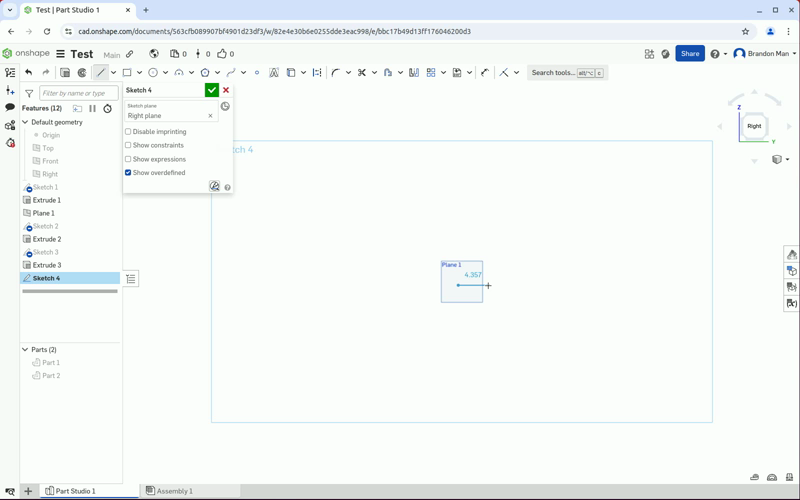
mouse_move(462, 285)
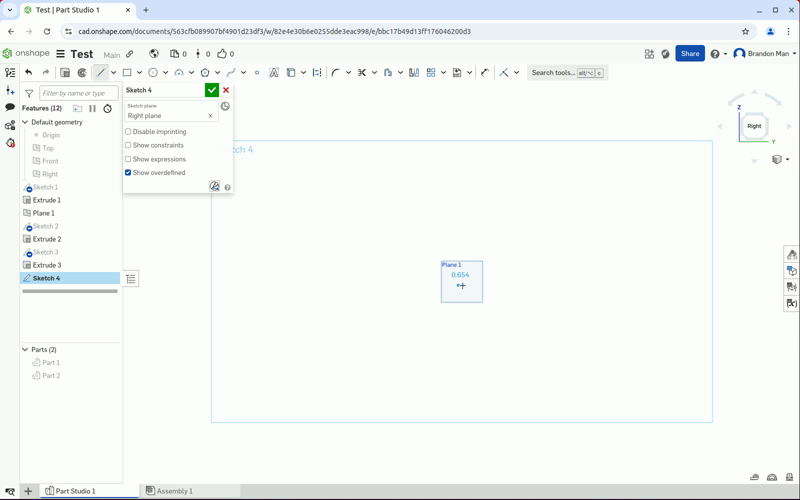
scroll(6)
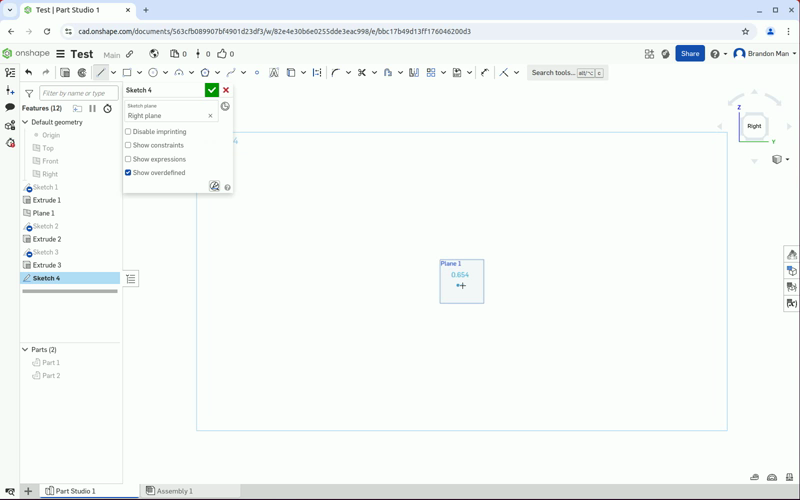
scroll(6)
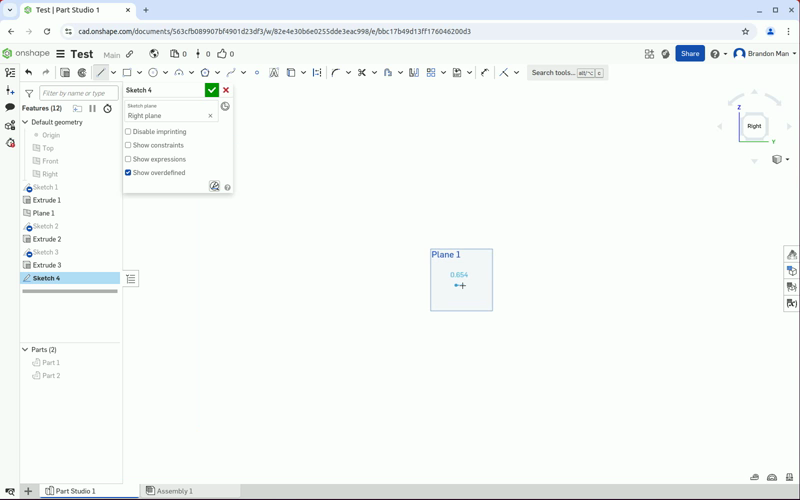
scroll(6)
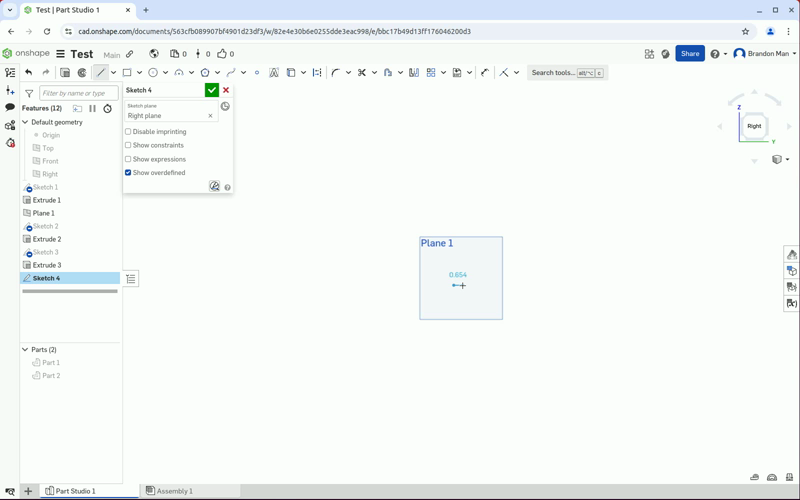
scroll(6)
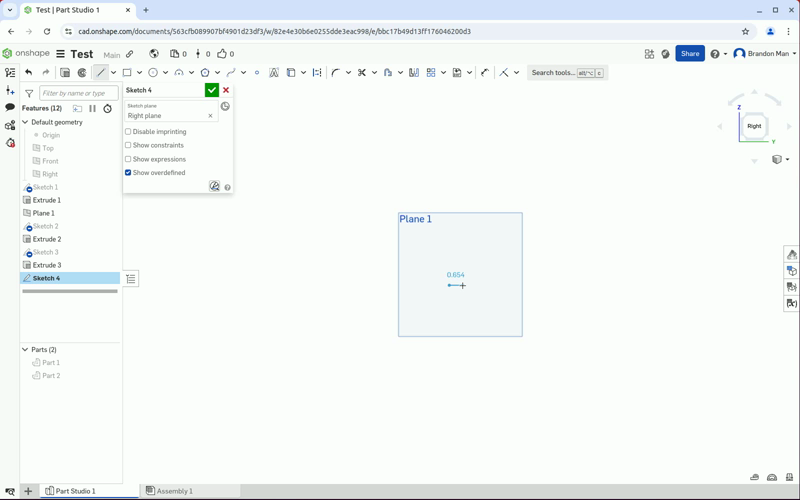
scroll(6)
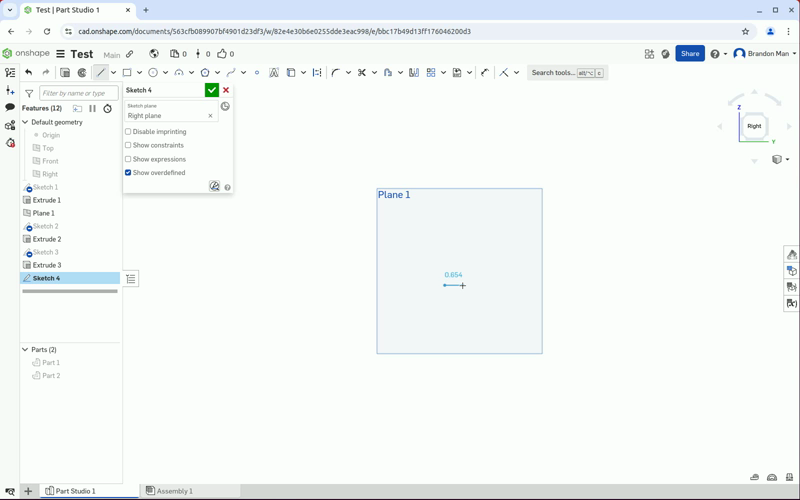
scroll(6)
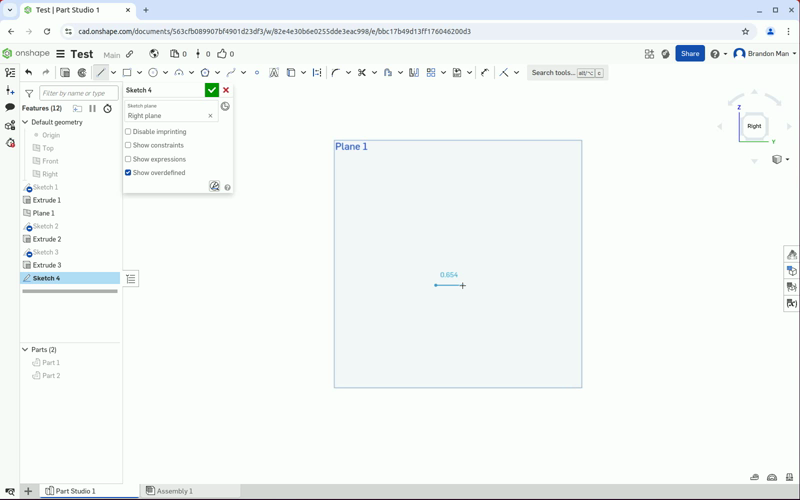
scroll(6)
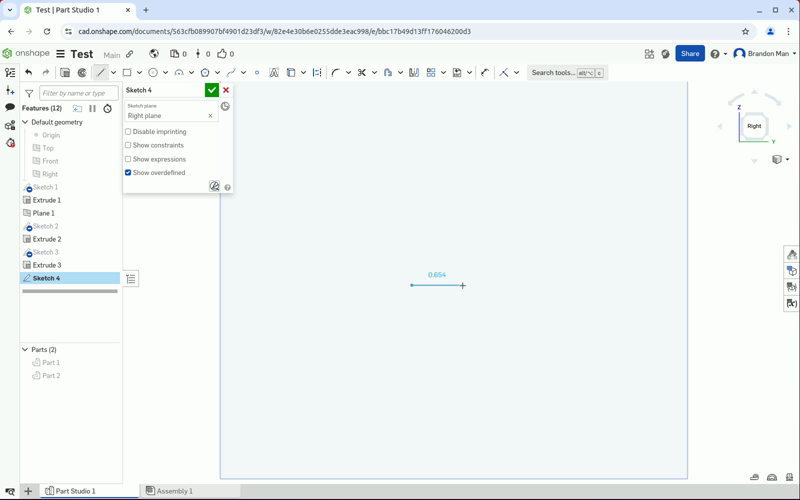
click(462, 285)
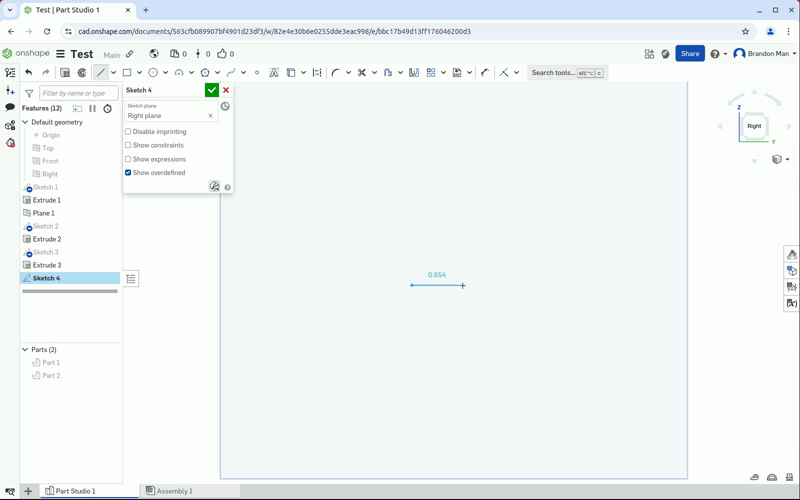
scroll(-6)
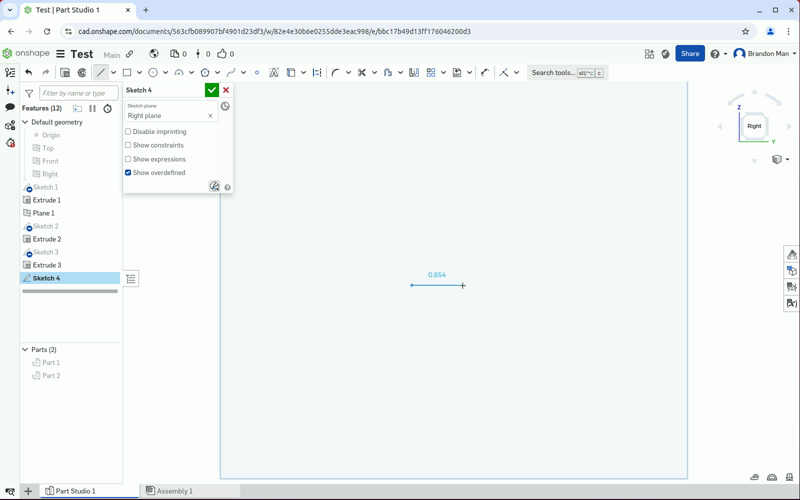
scroll(-6)
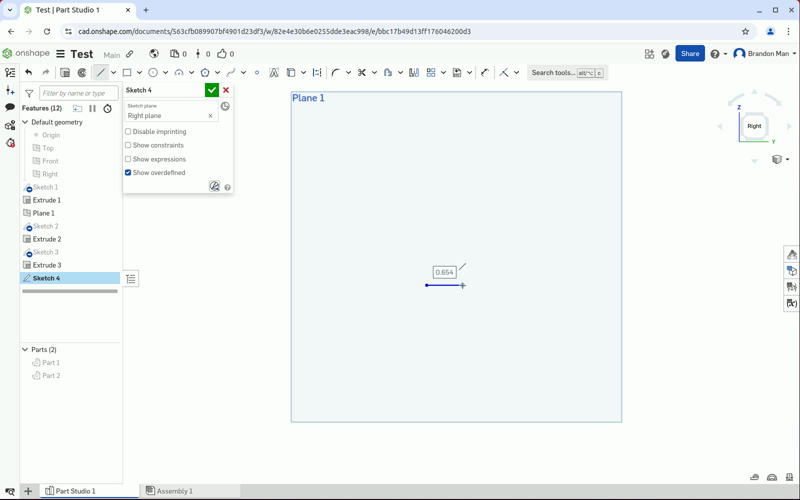
scroll(-6)
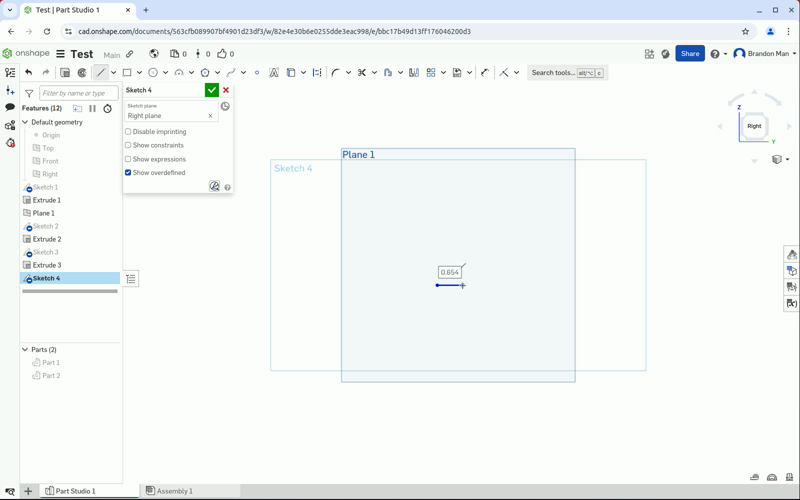
scroll(-6)
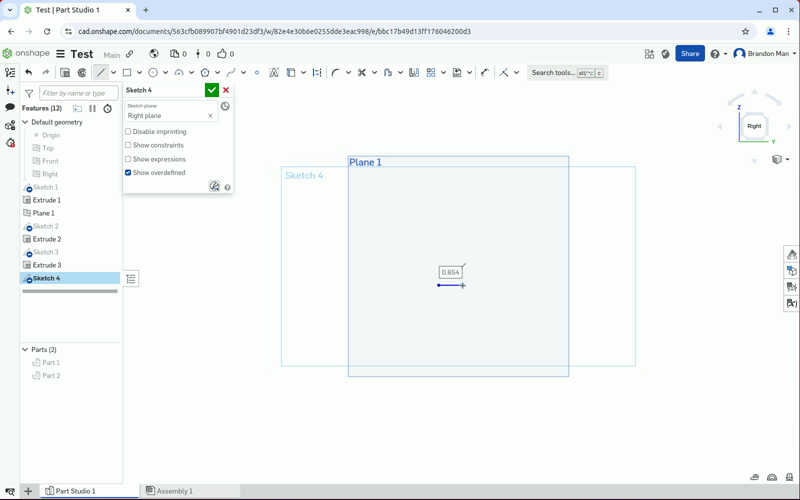
scroll(-6)
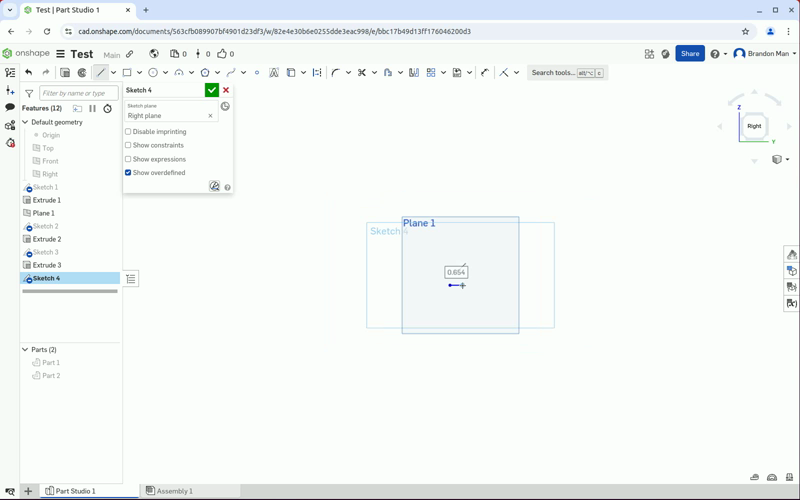
scroll(-6)
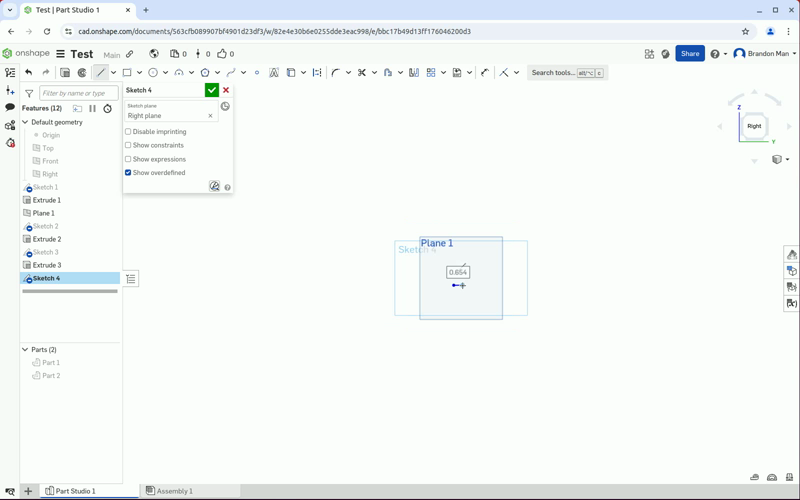
scroll(-6)
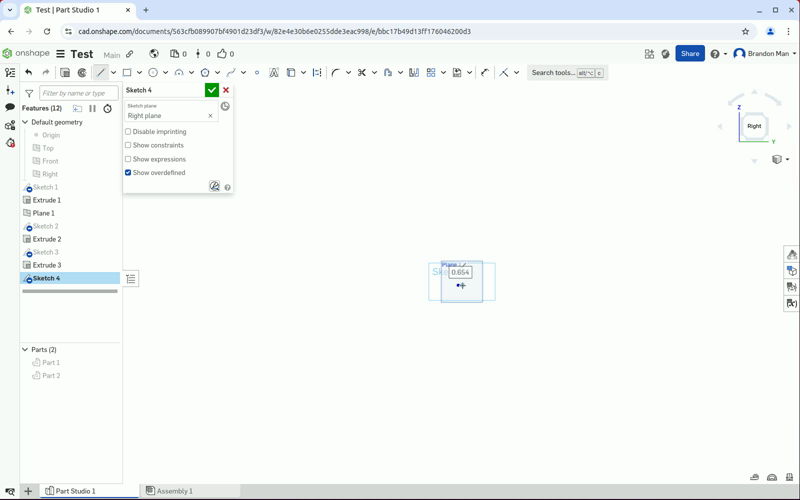
key_up(shift)
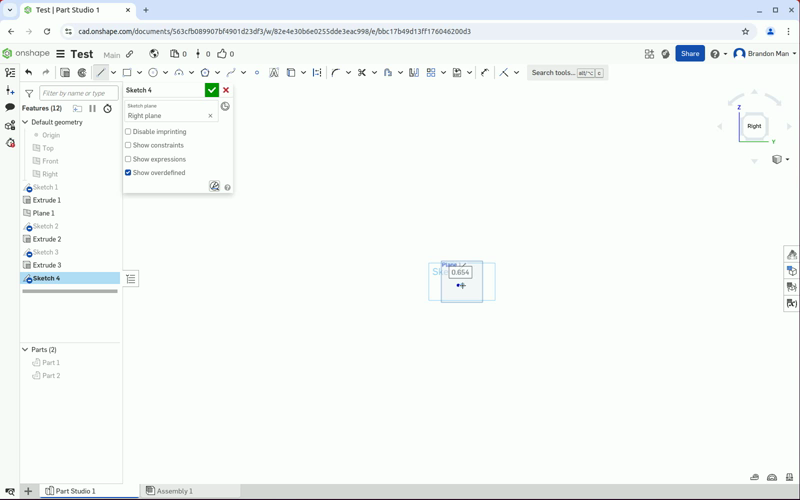
key_down(shift)
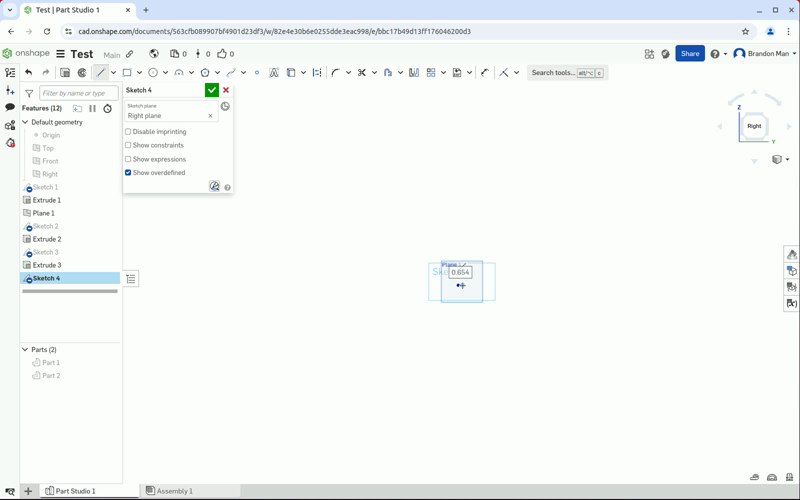
mouse_move(492, 285)
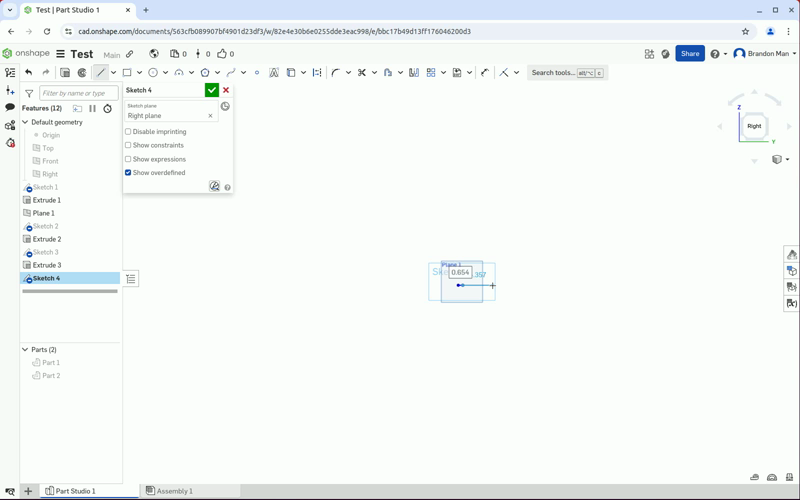
mouse_move(462, 280)
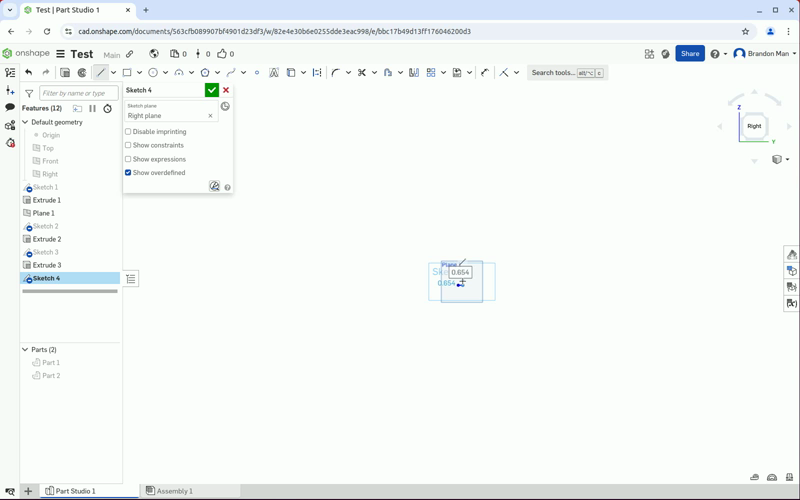
scroll(6)
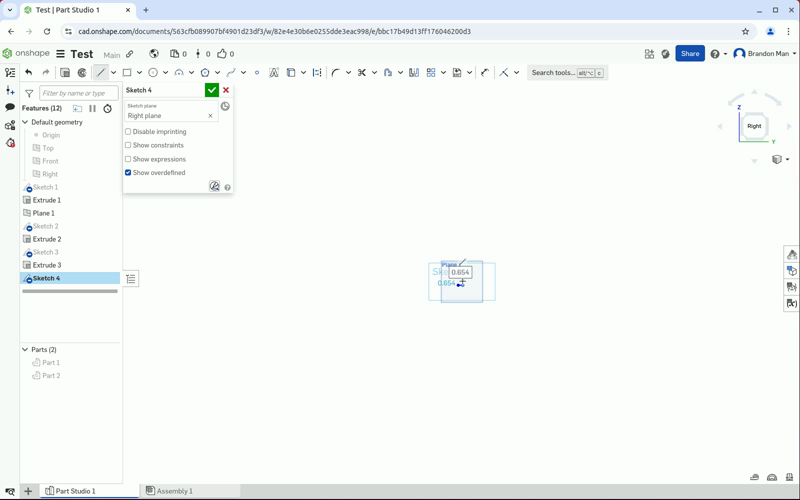
scroll(6)
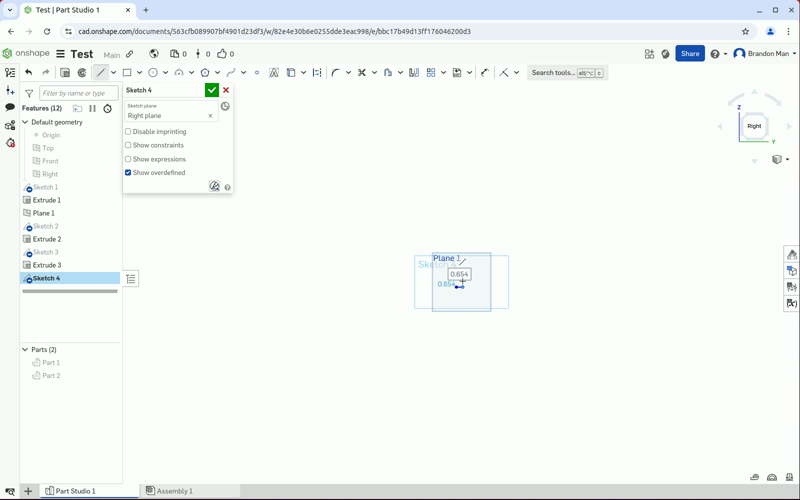
scroll(6)
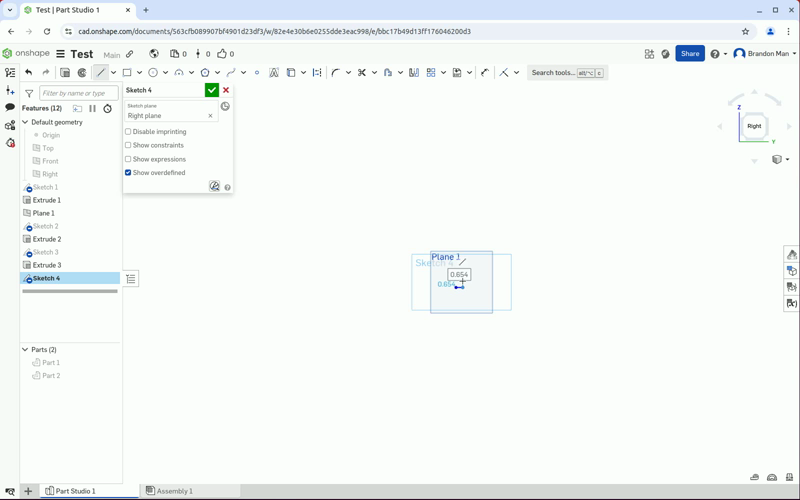
scroll(6)
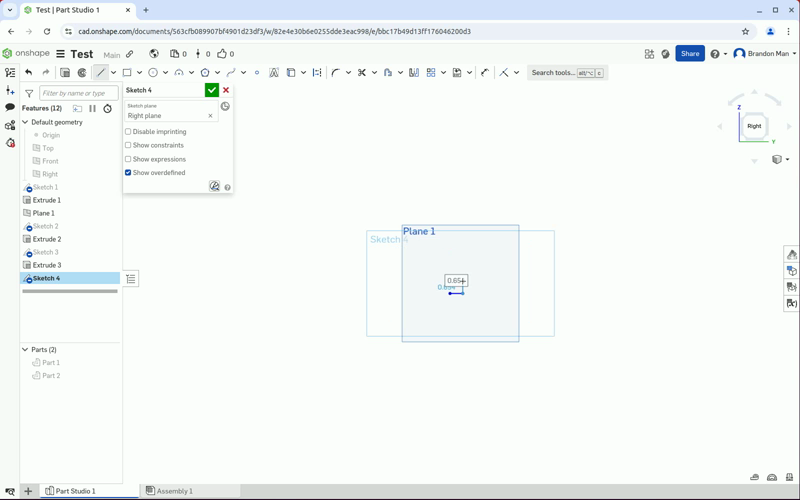
scroll(6)
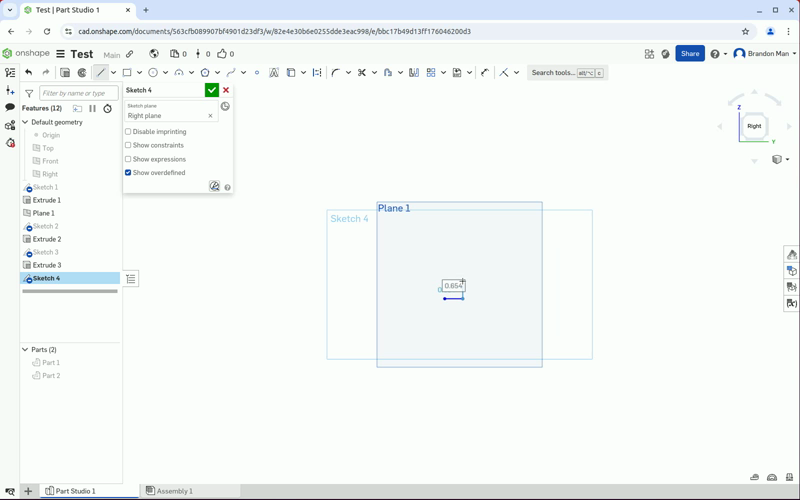
scroll(6)
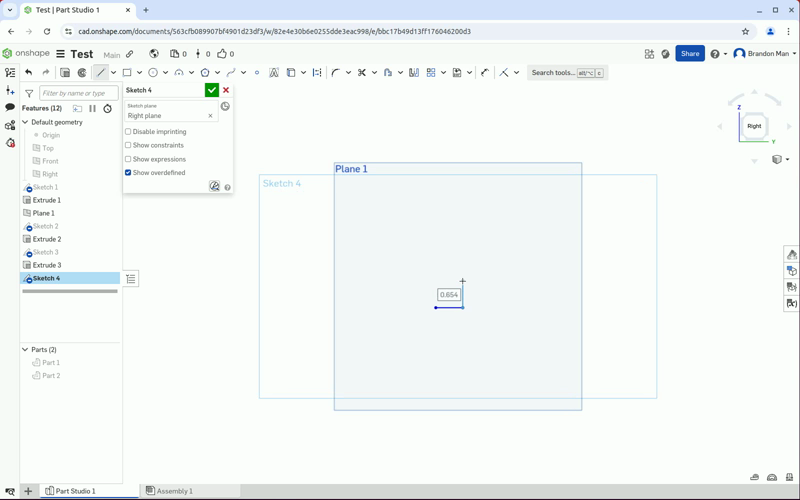
scroll(6)
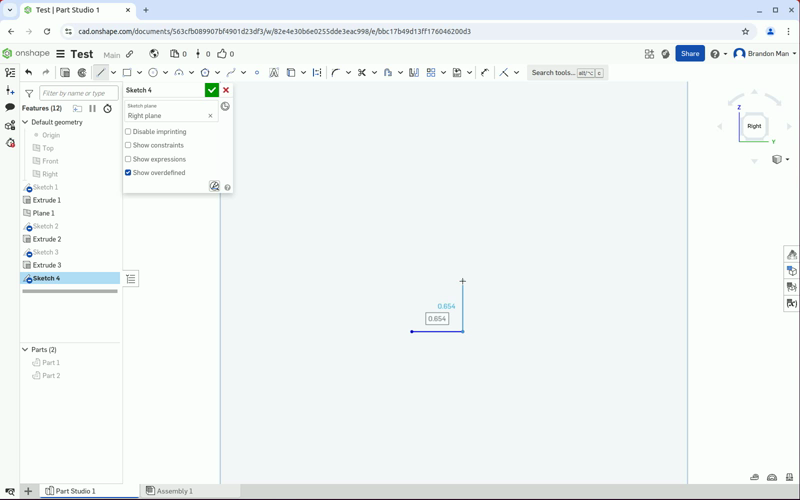
click(462, 280)
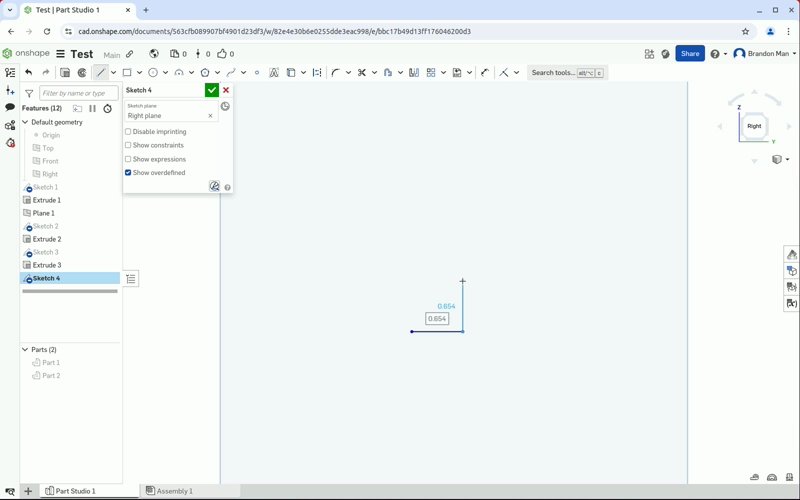
scroll(-6)
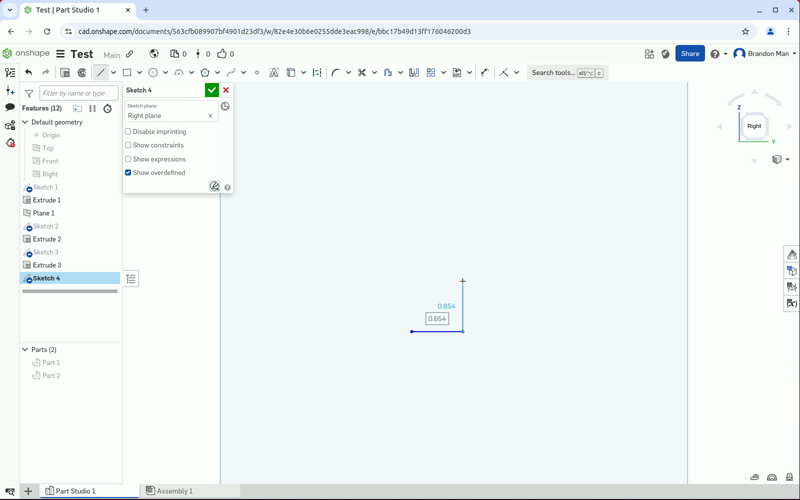
scroll(-6)
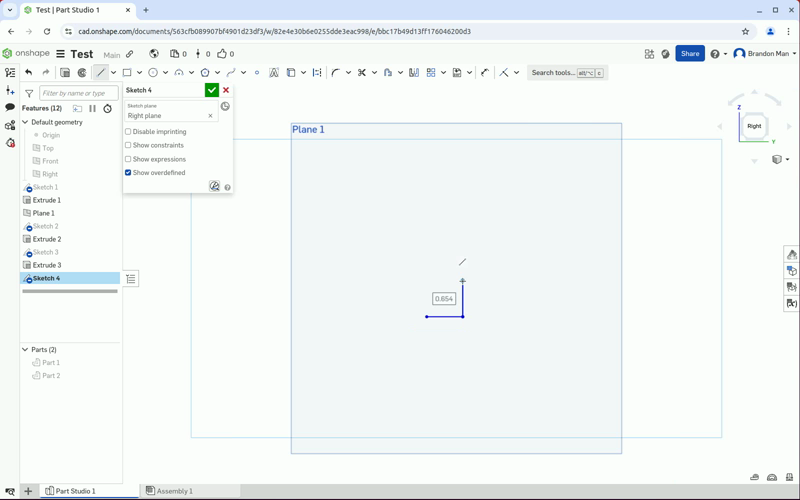
scroll(-6)
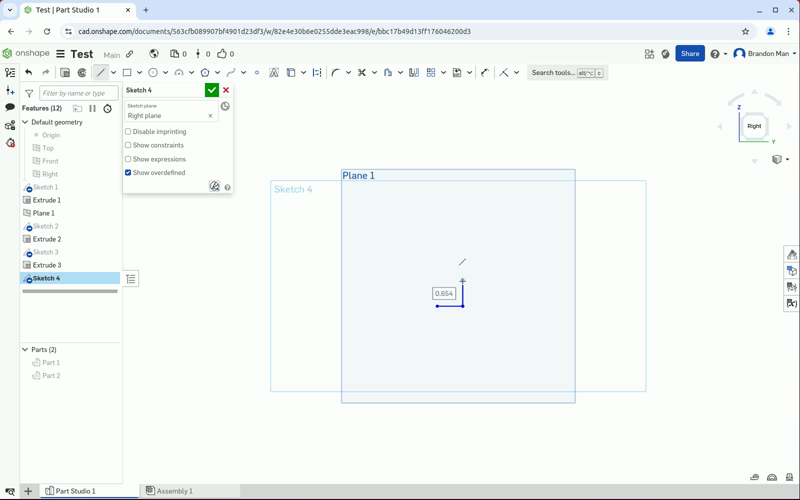
scroll(-6)
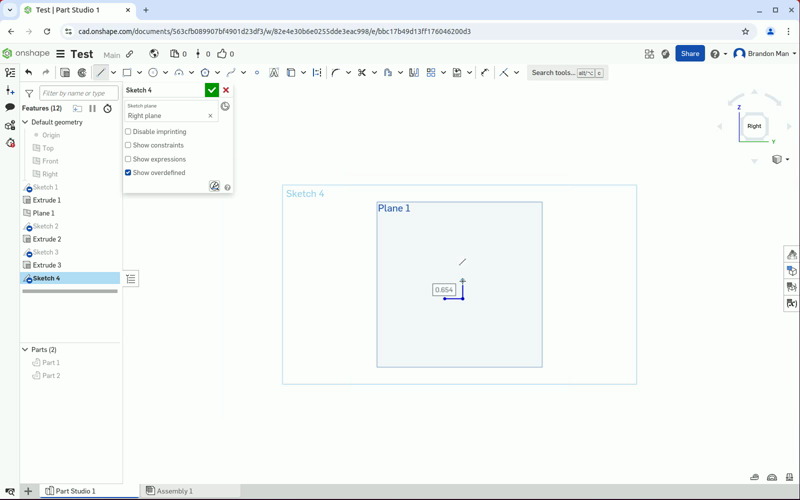
scroll(-6)
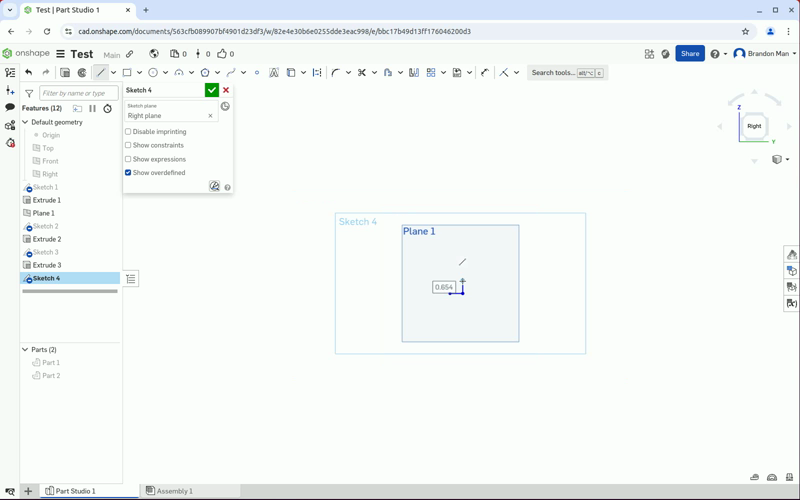
scroll(-6)
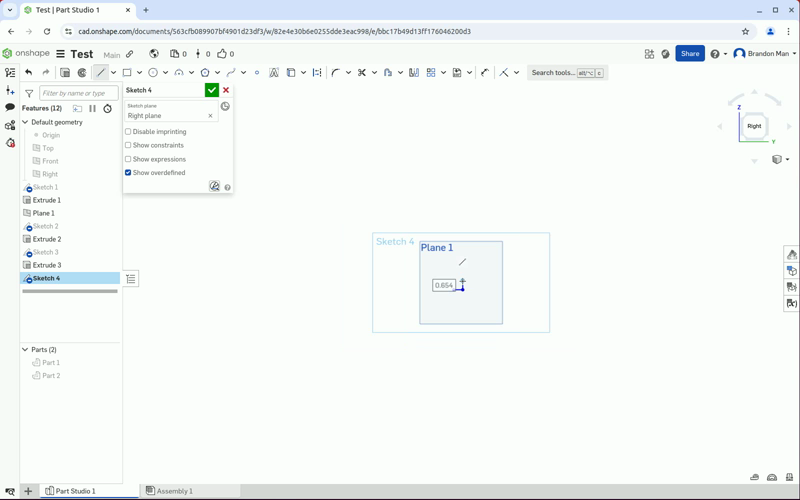
scroll(-6)
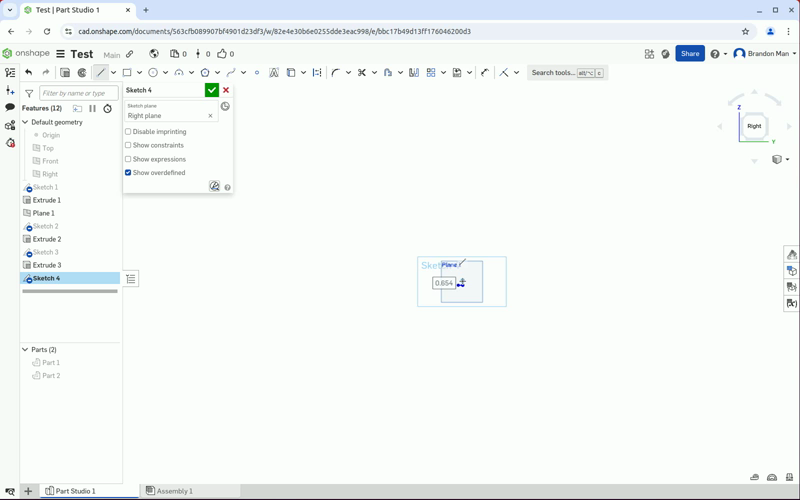
key_up(shift)
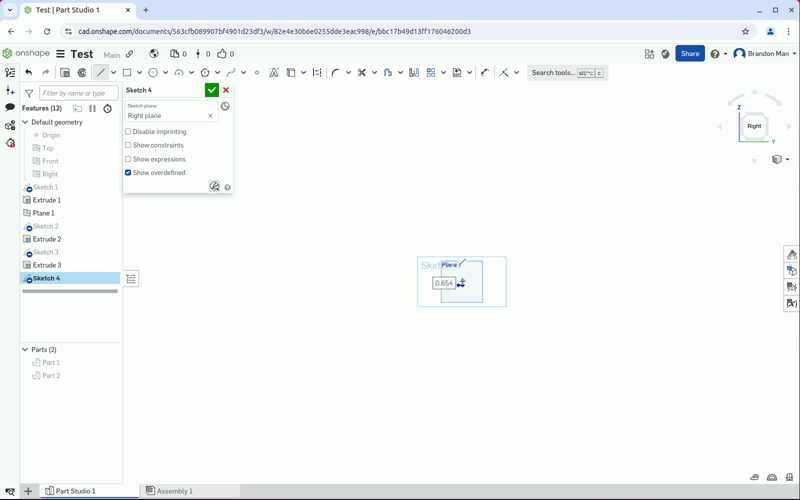
key_down(shift)
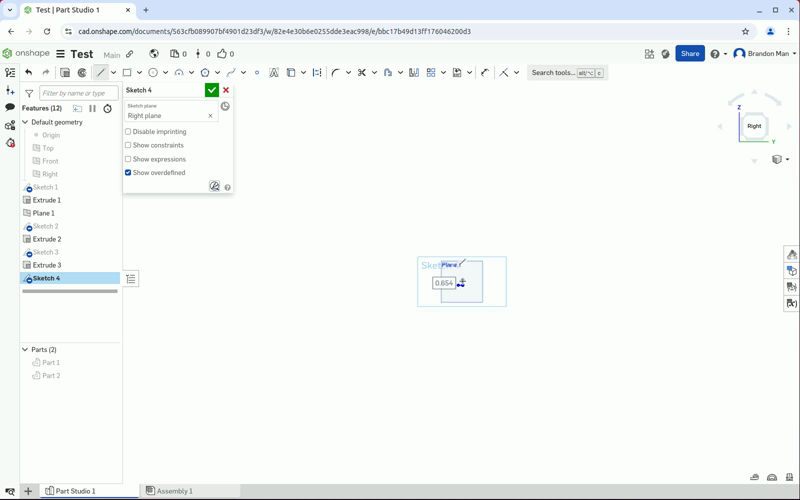
mouse_move(492, 280)
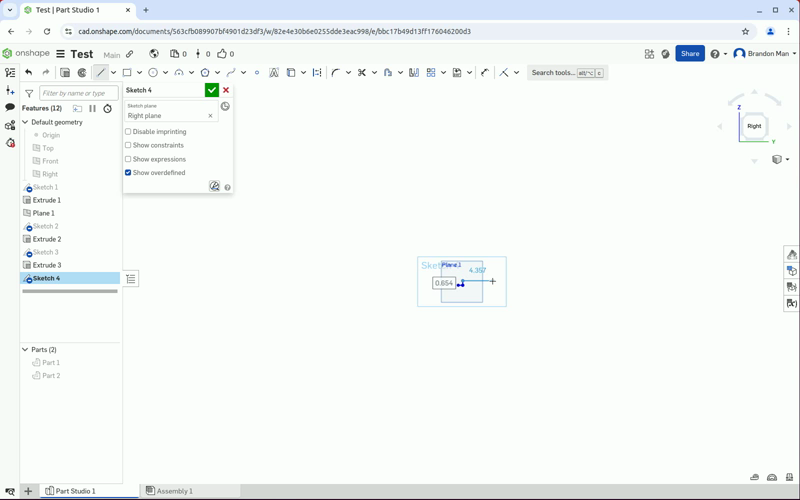
mouse_move(458, 280)
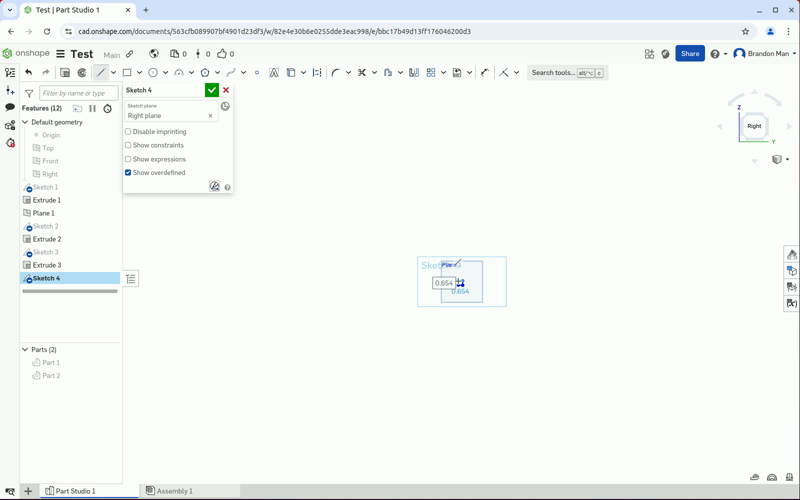
scroll(6)
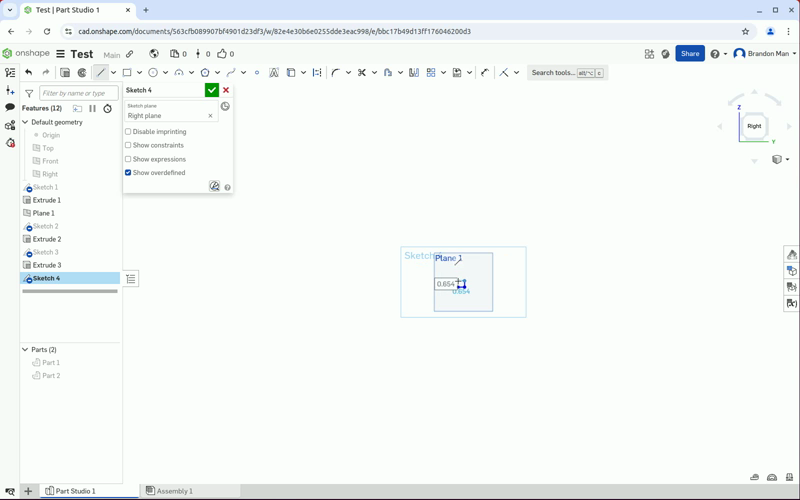
scroll(6)
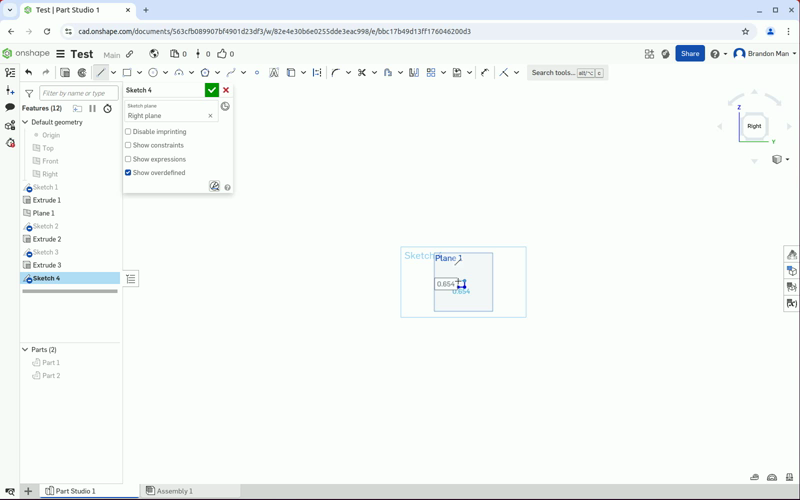
scroll(6)
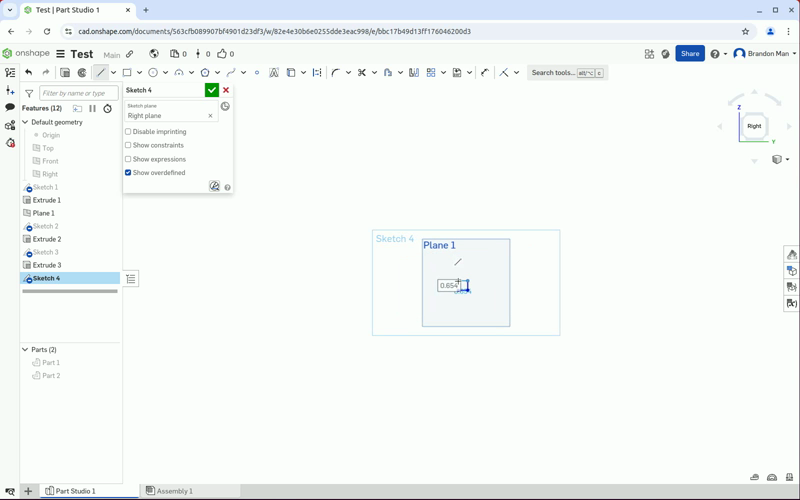
scroll(6)
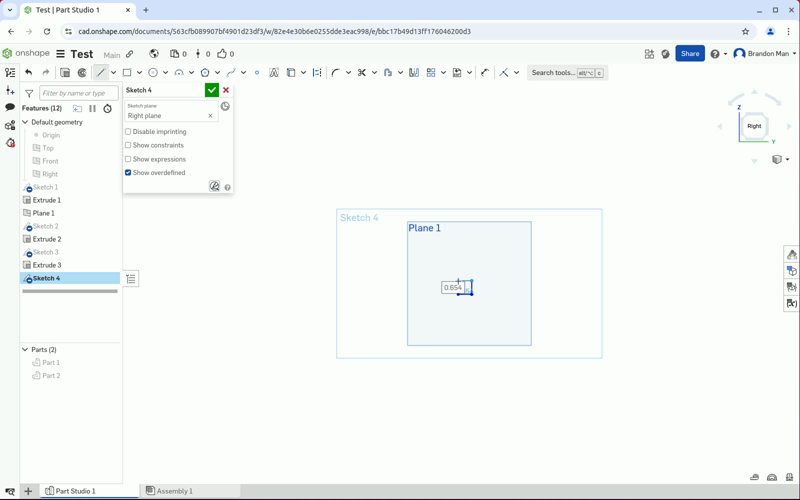
scroll(6)
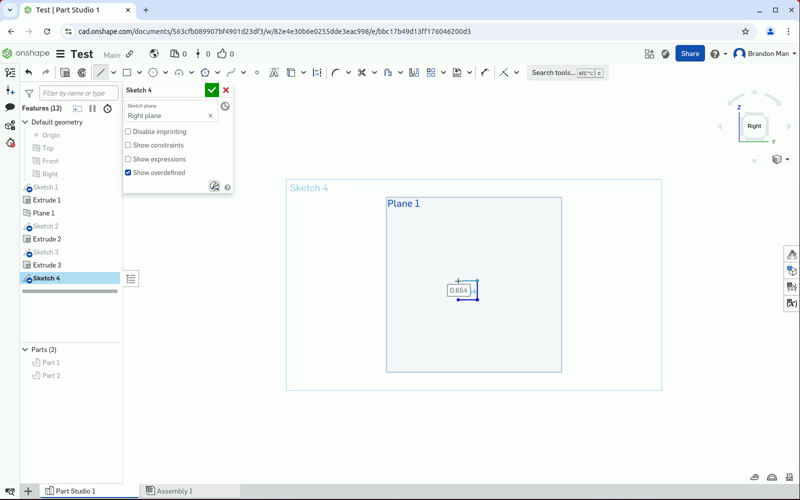
scroll(6)
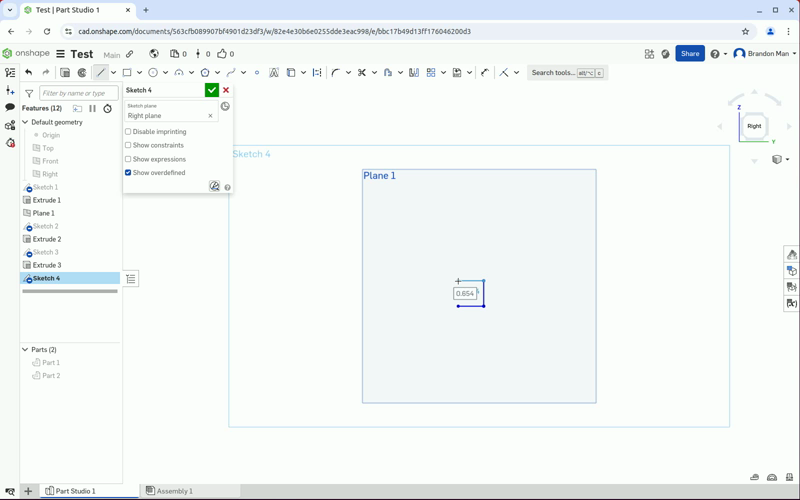
scroll(6)
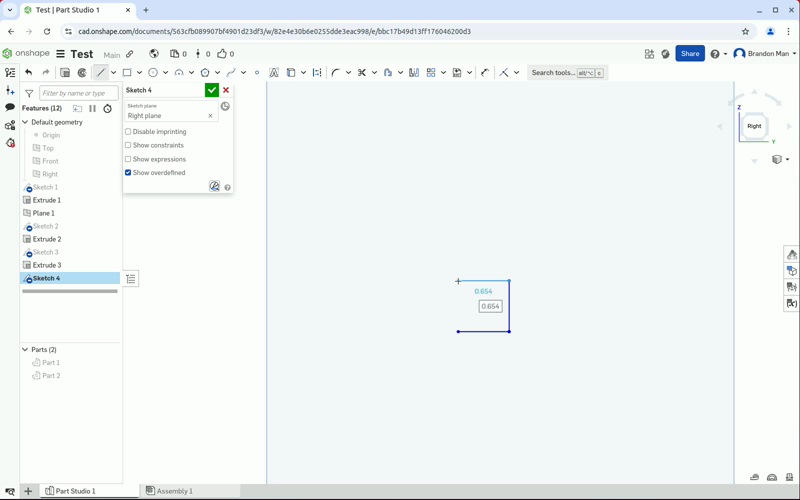
click(458, 280)
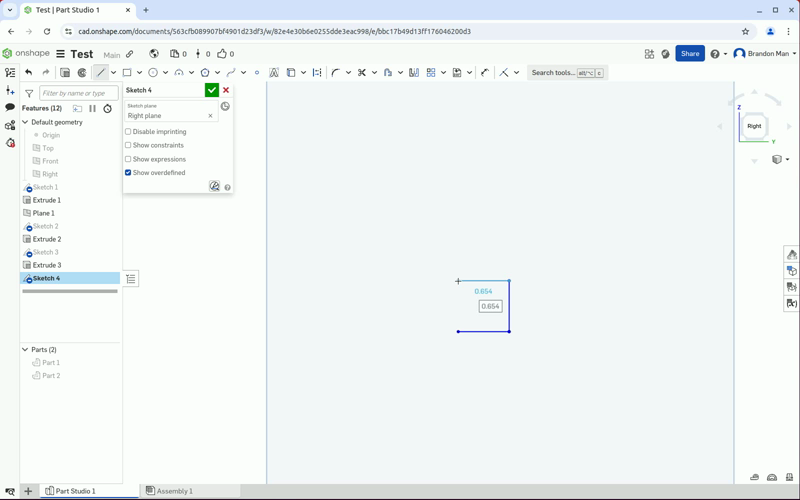
scroll(-6)
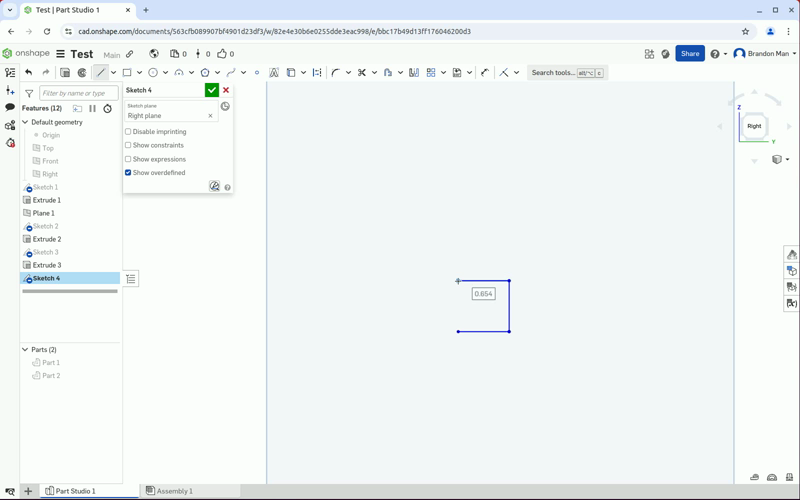
scroll(-6)
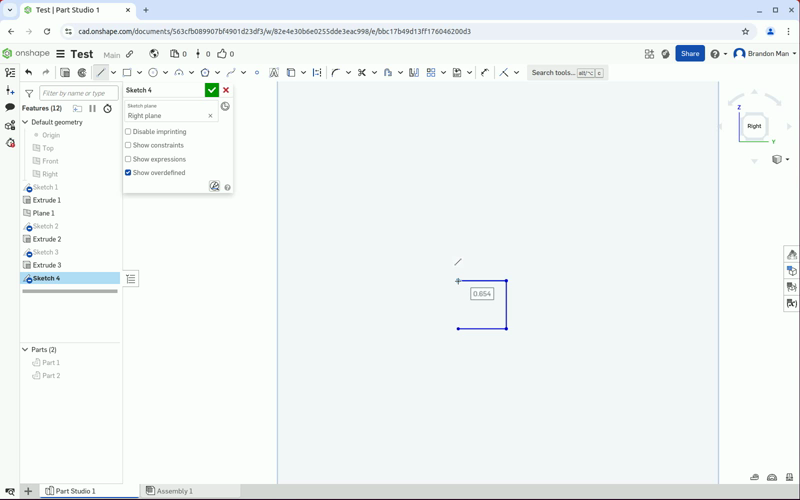
scroll(-6)
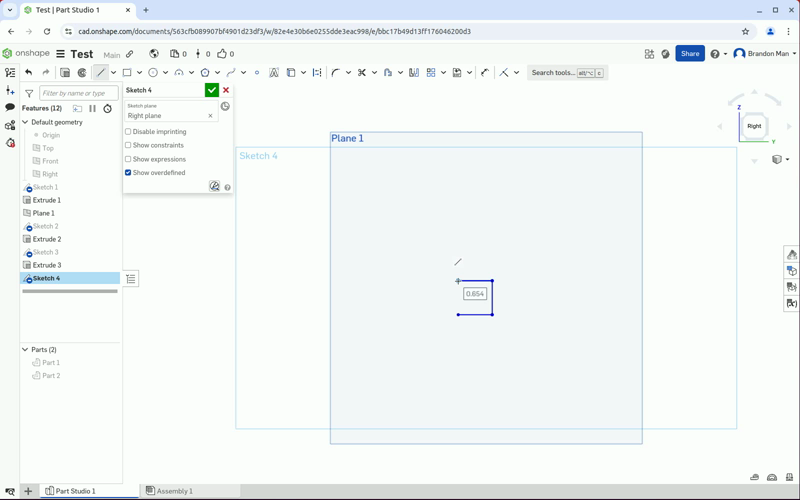
scroll(-6)
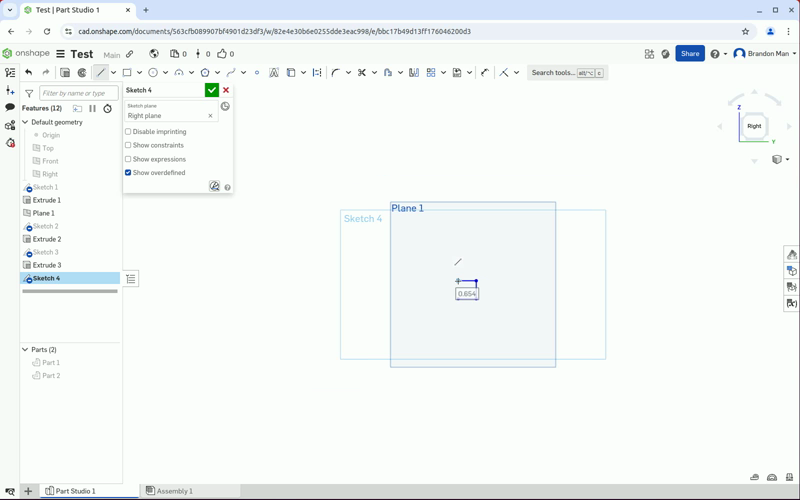
scroll(-6)
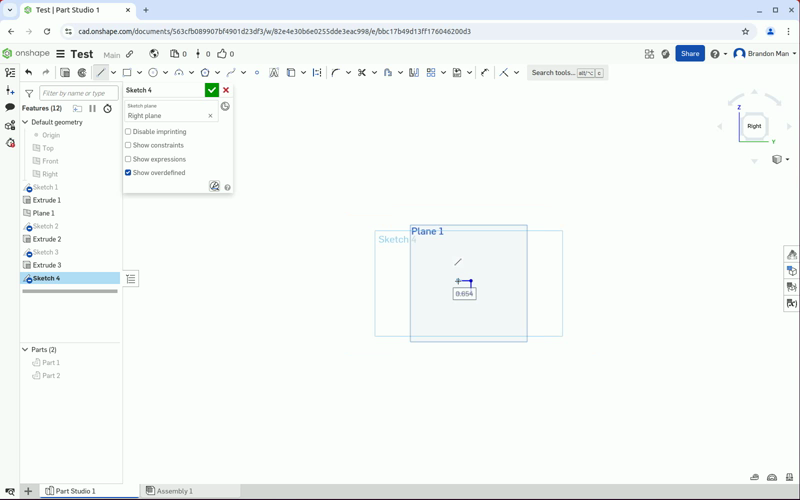
scroll(-6)
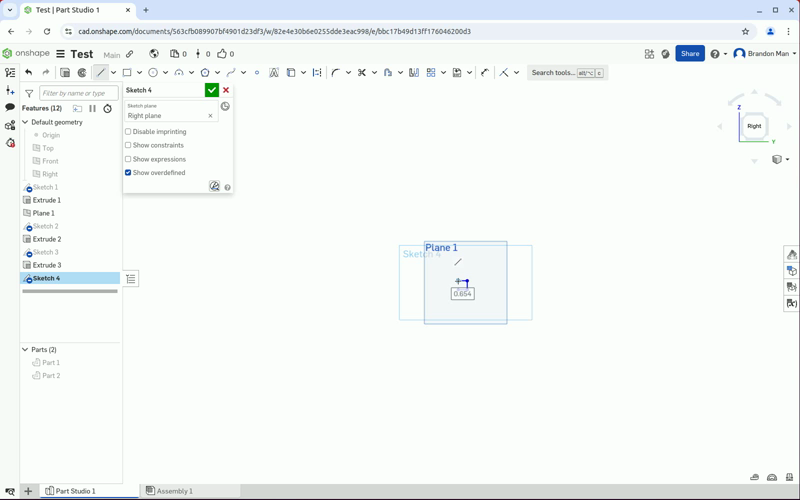
scroll(-6)
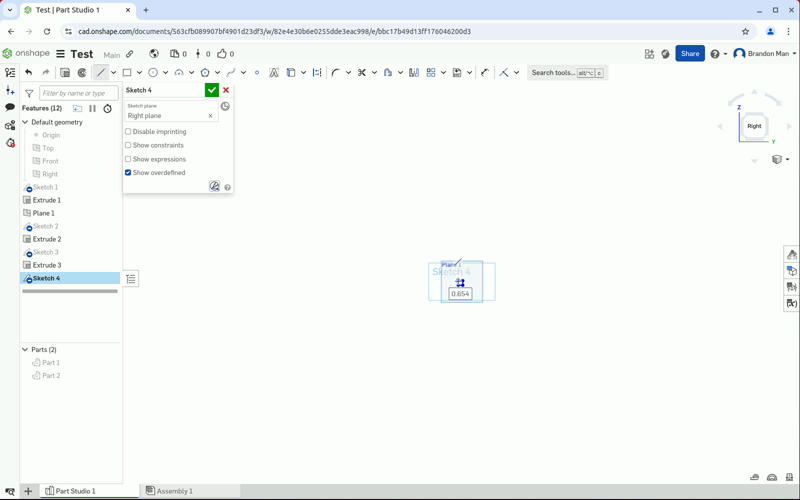
key_up(shift)
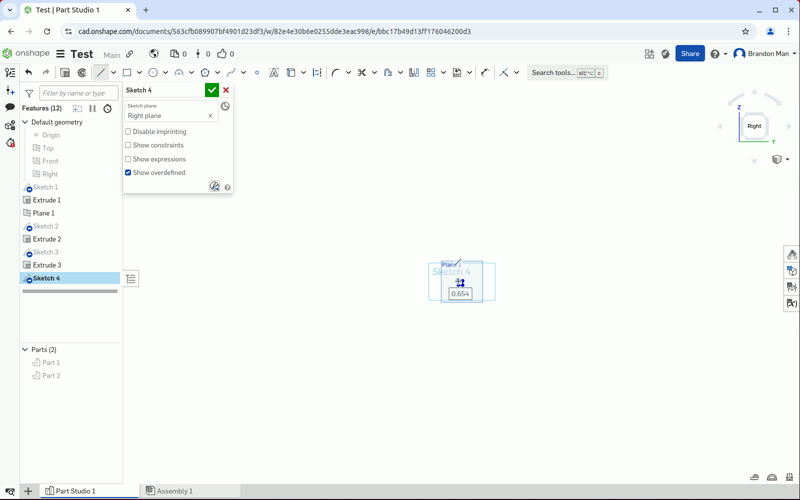
mouse_move(488, 280)
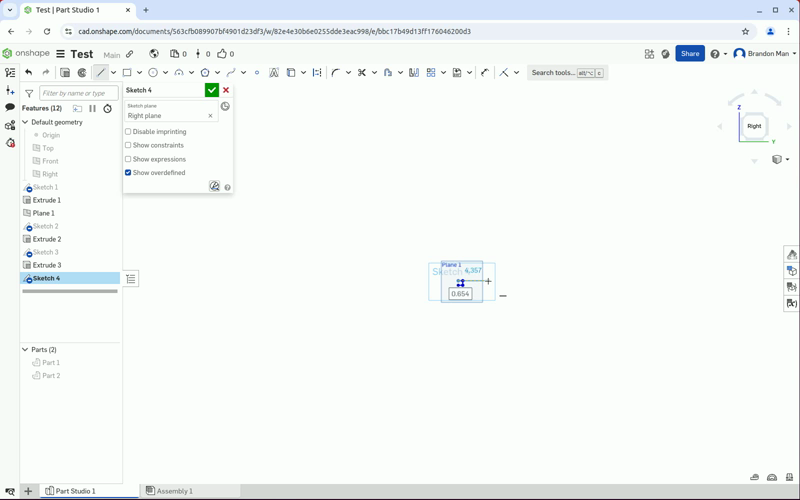
key_down(shift)
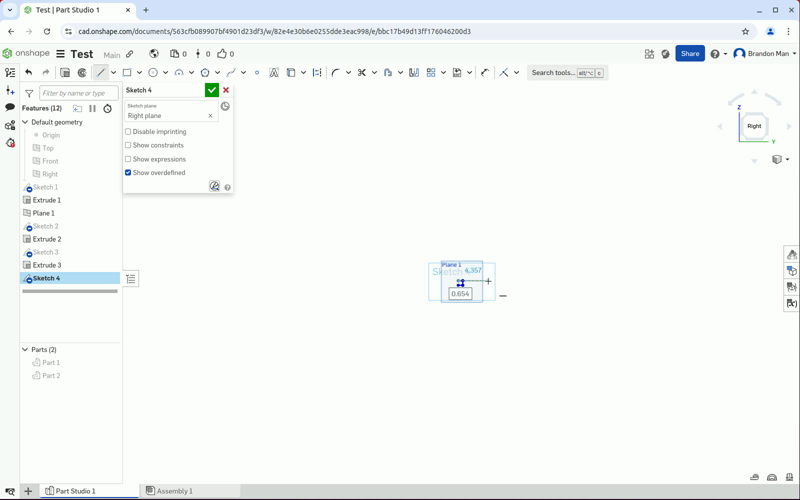
mouse_move(458, 285)
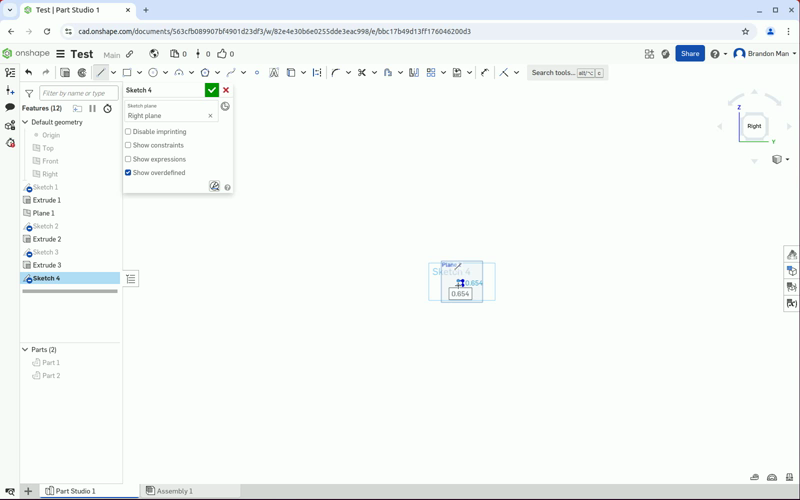
scroll(6)
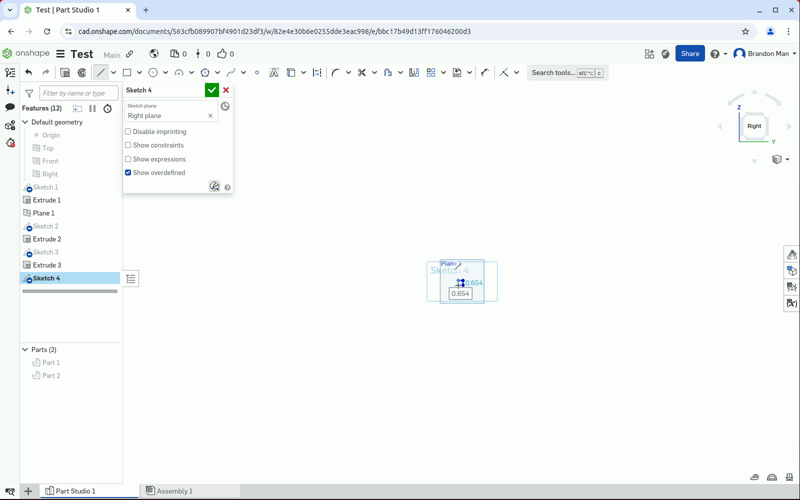
scroll(6)
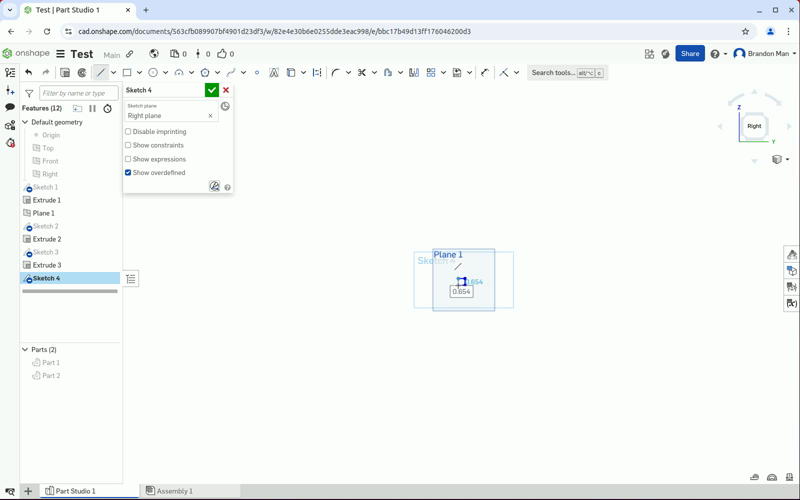
scroll(6)
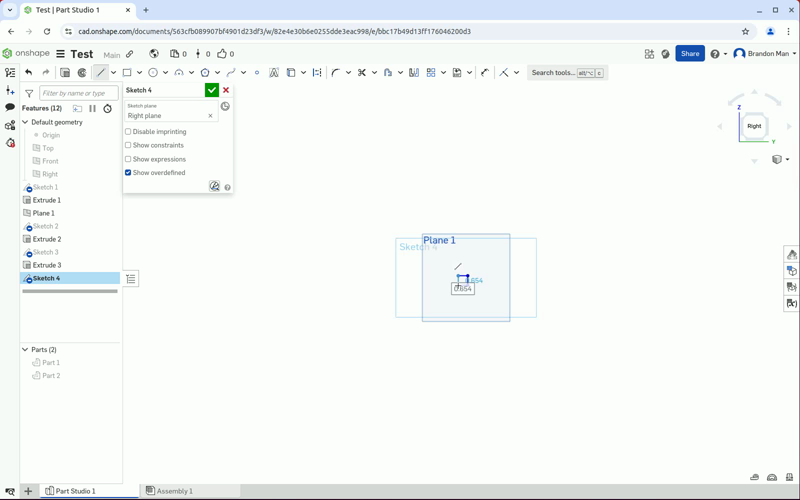
scroll(6)
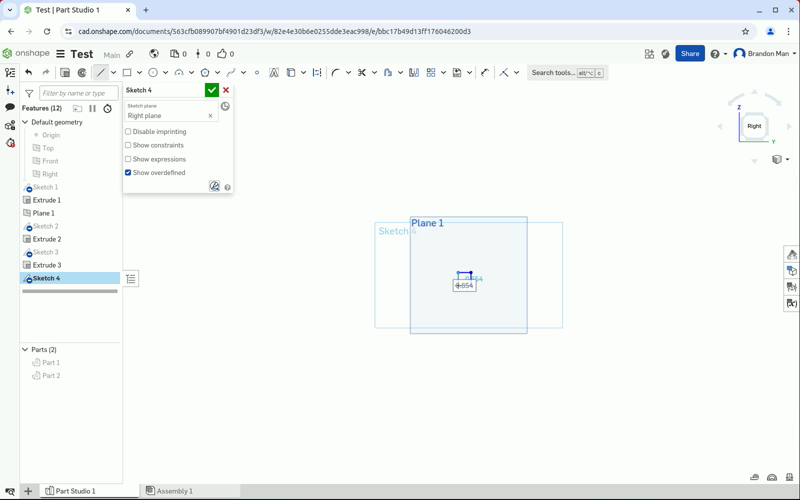
scroll(6)
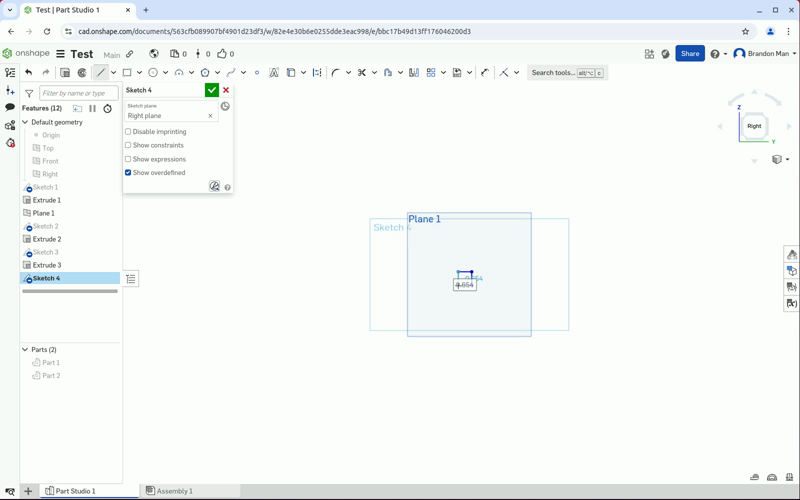
scroll(6)
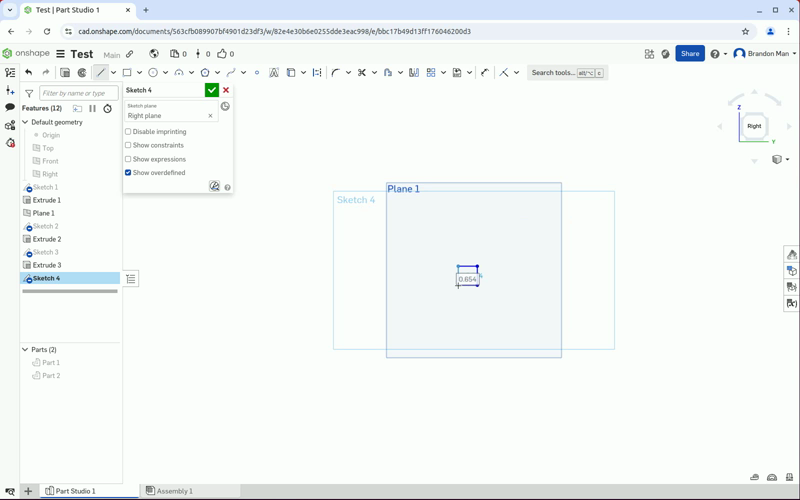
scroll(6)
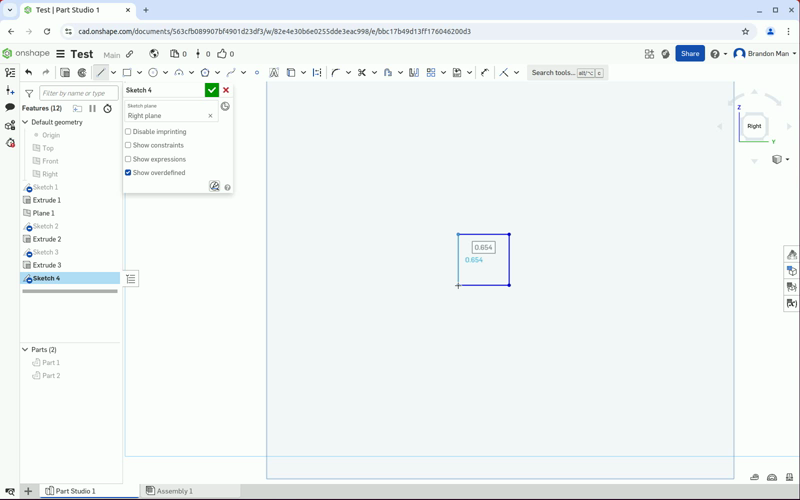
key_up(shift)
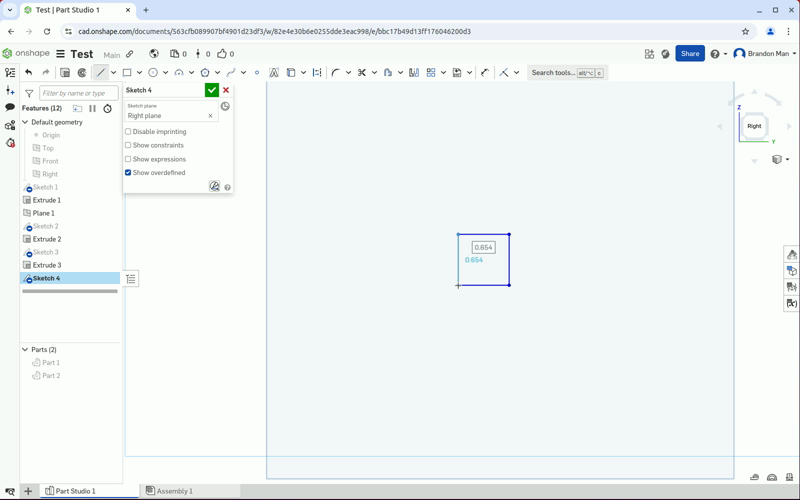
click(458, 285)
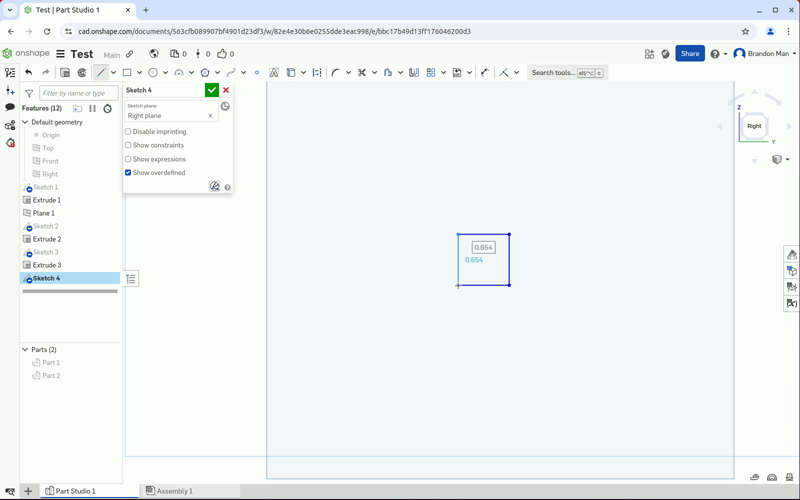
scroll(-6)
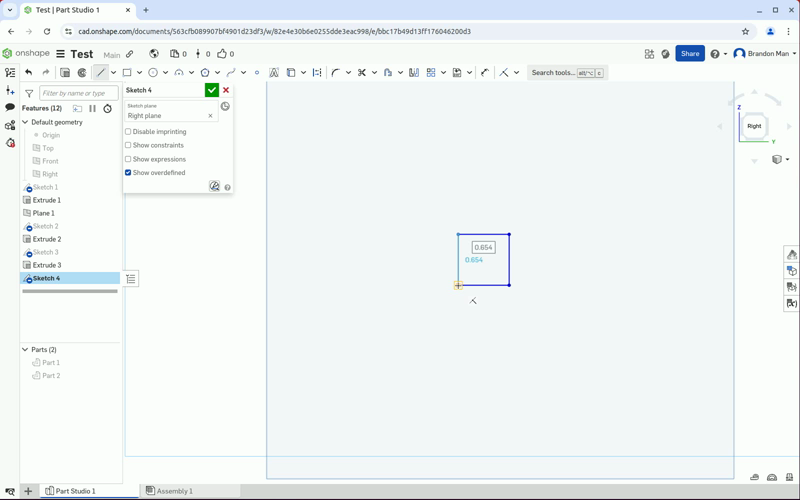
scroll(-6)
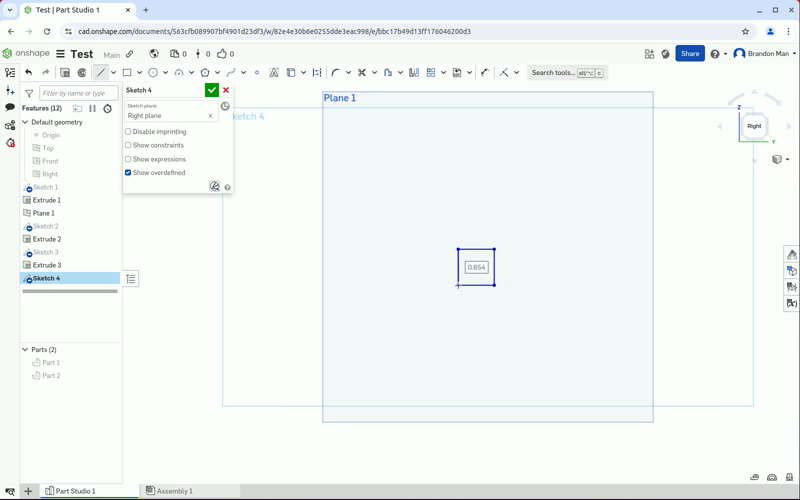
scroll(-6)
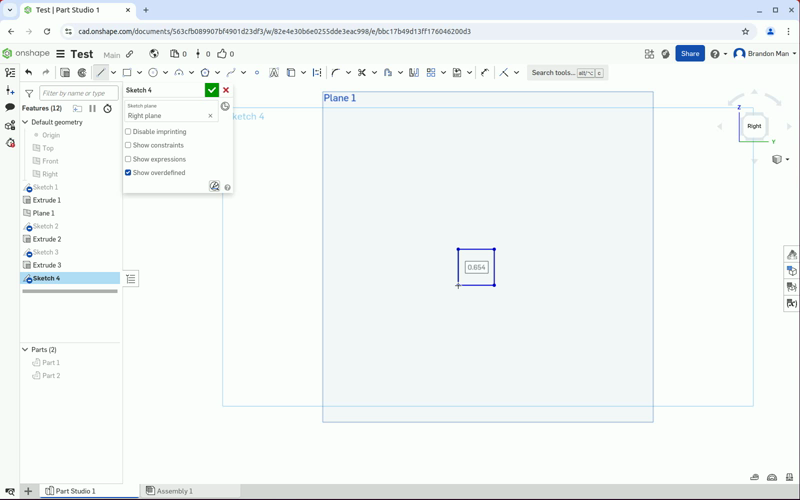
scroll(-6)
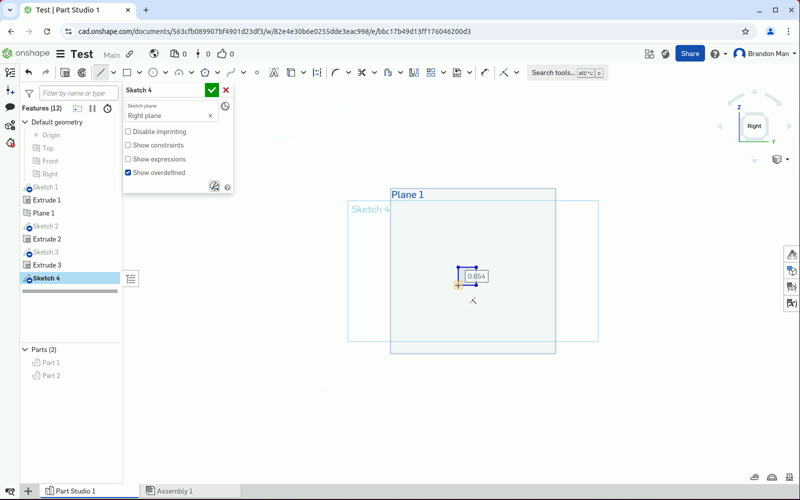
scroll(-6)
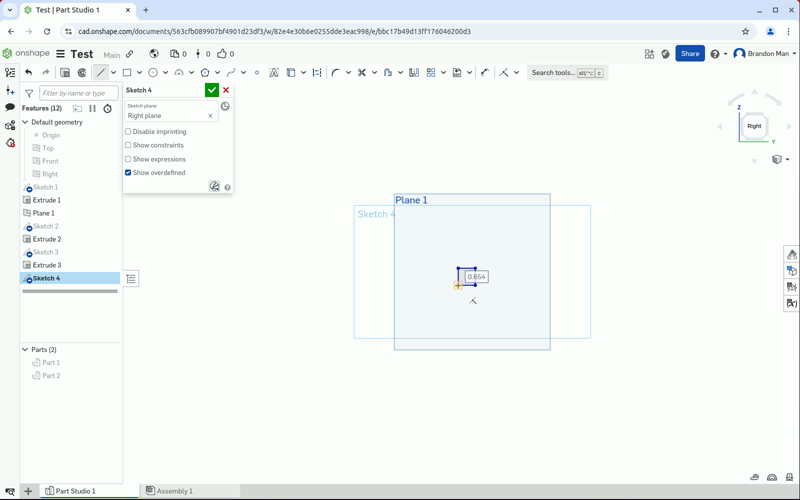
scroll(-6)
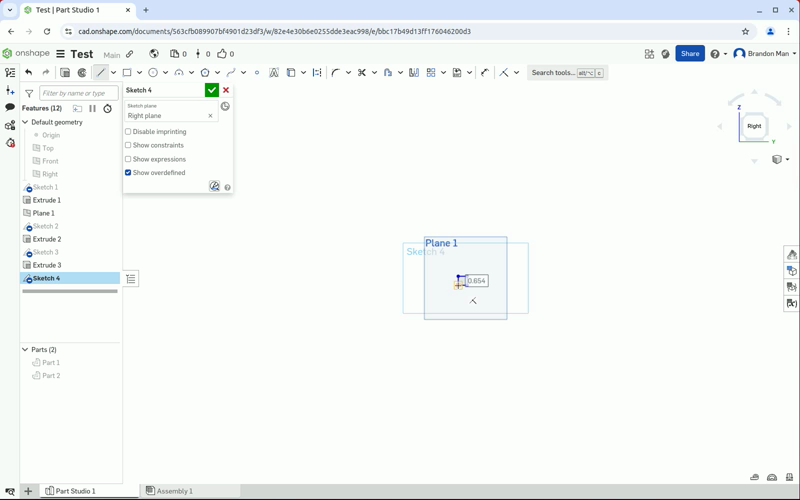
scroll(-6)
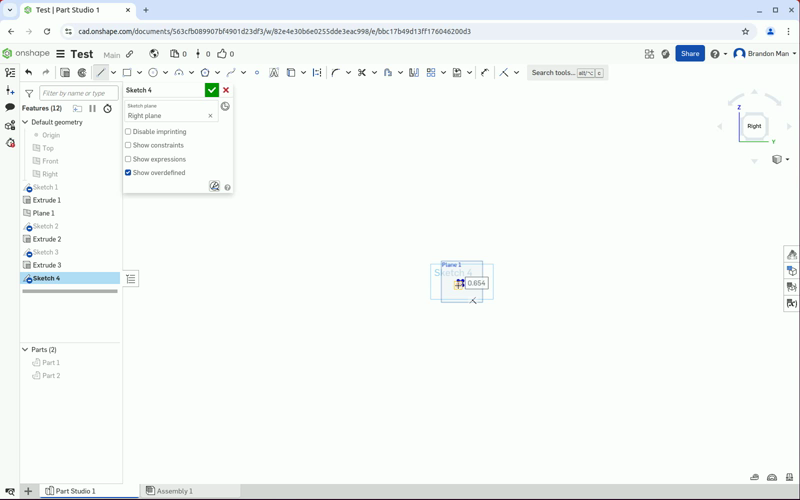
key(esc)
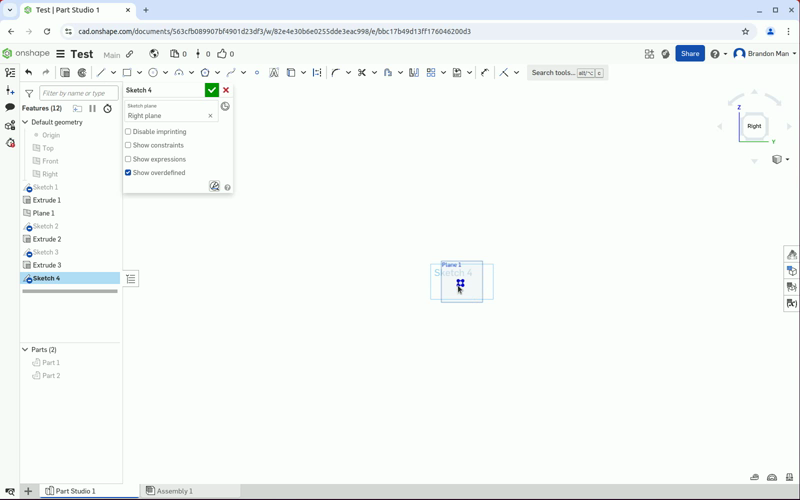
key(l)
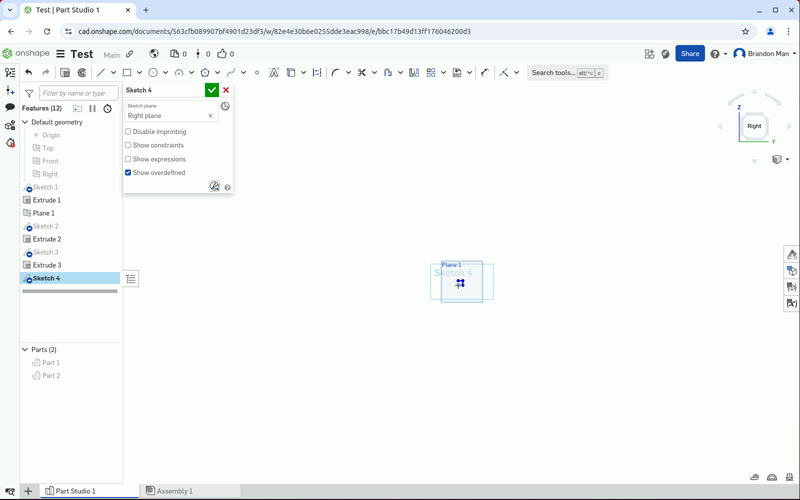
key_down(shift)
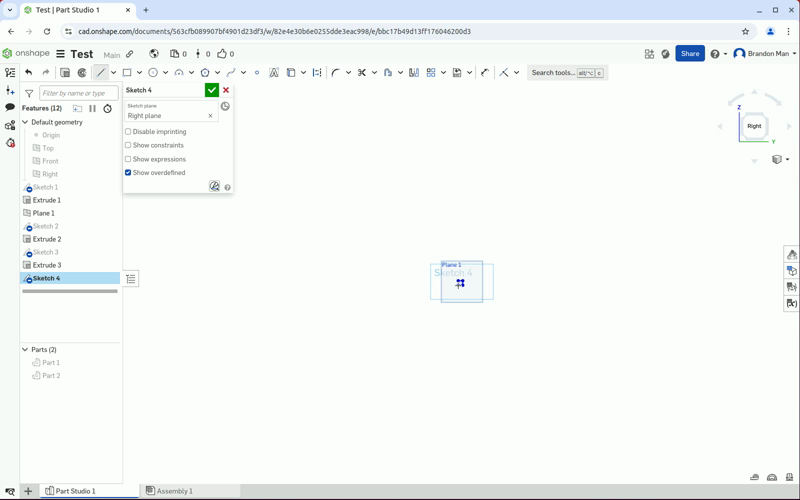
mouse_move(458, 285)
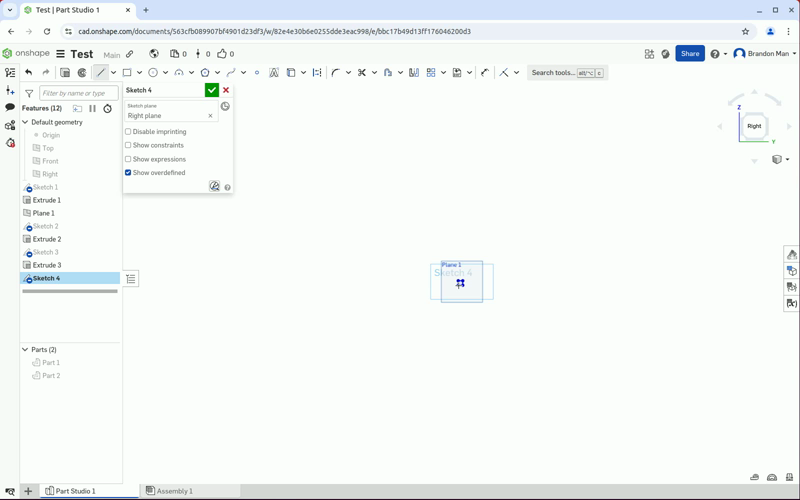
scroll(6)
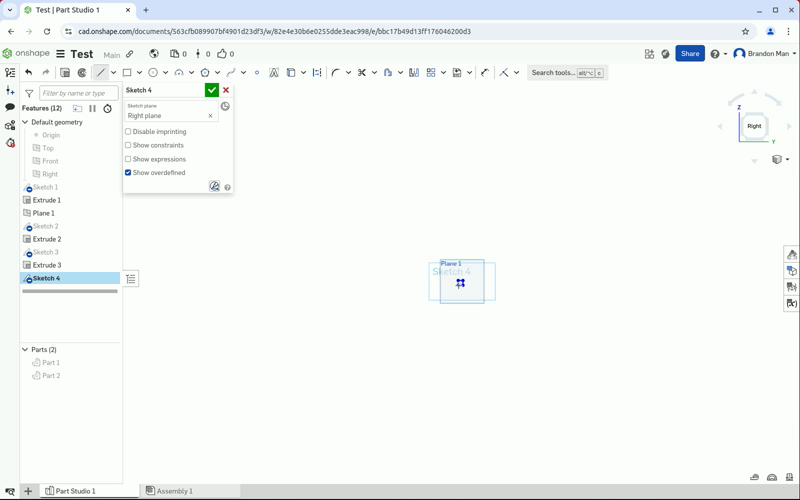
scroll(6)
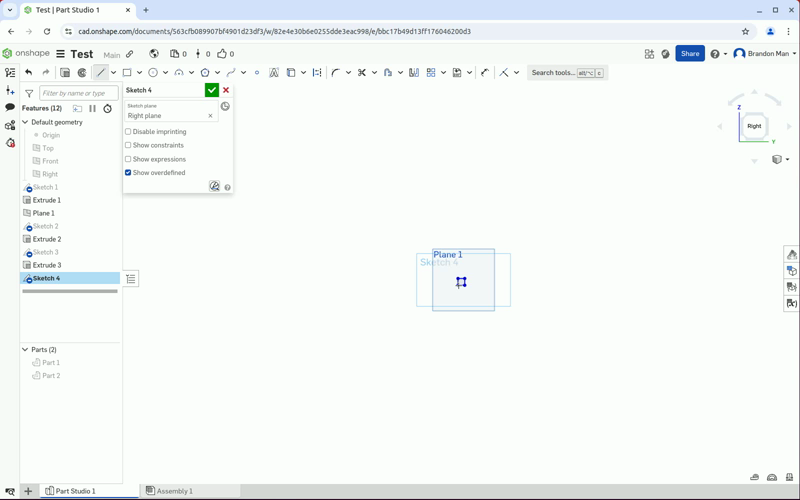
scroll(6)
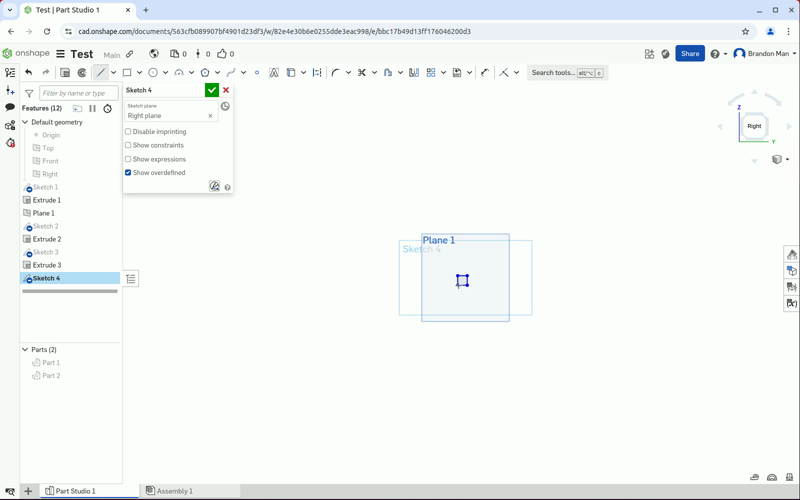
scroll(6)
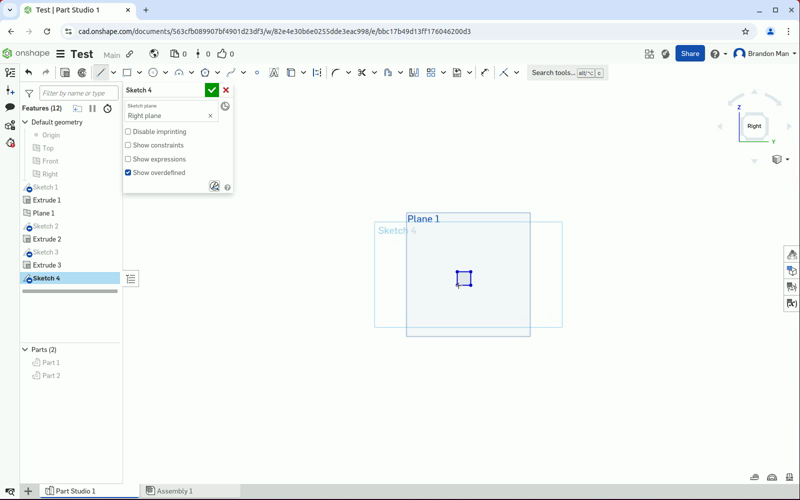
scroll(6)
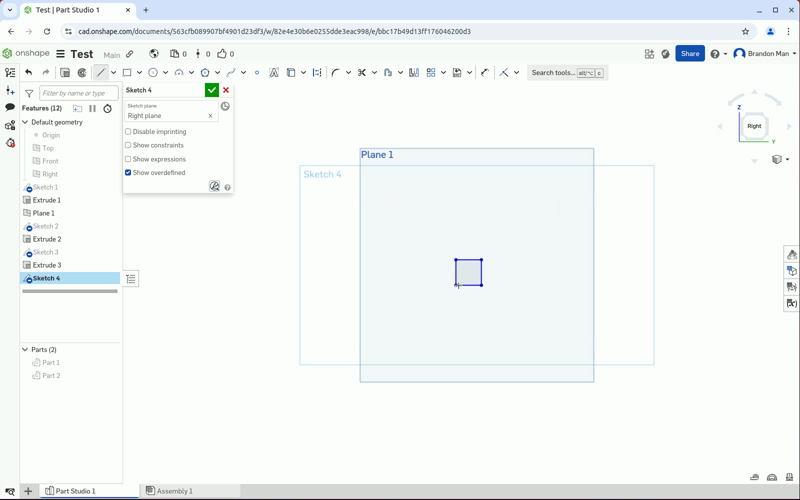
scroll(6)
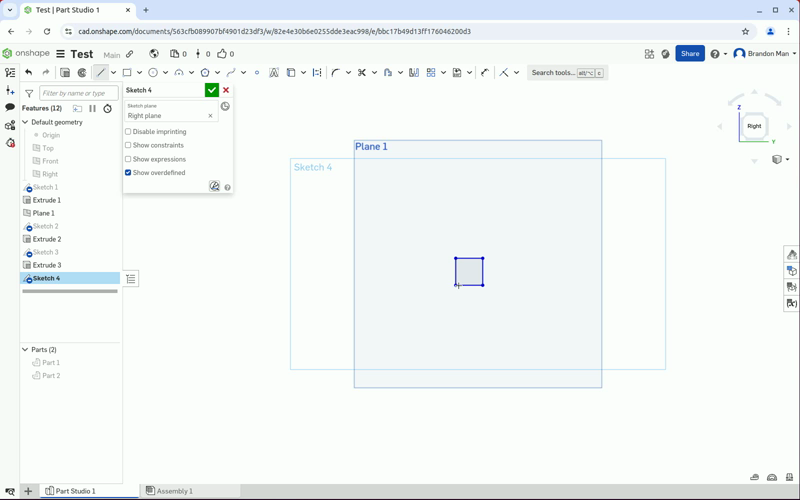
scroll(6)
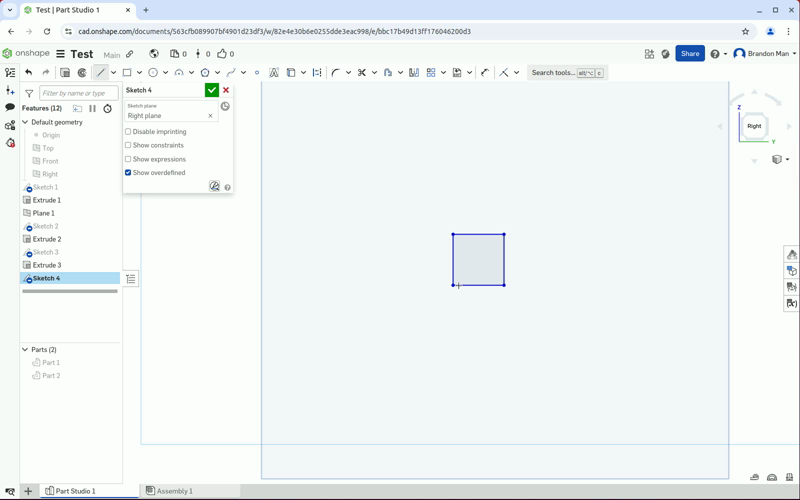
click(458, 285)
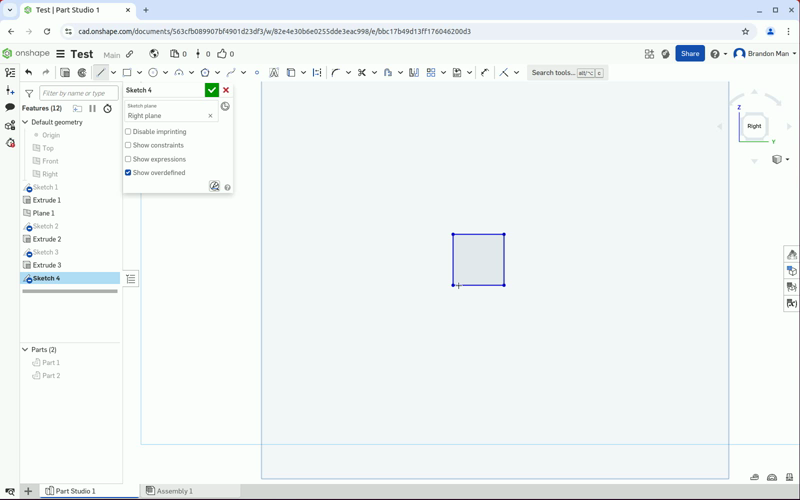
scroll(-6)
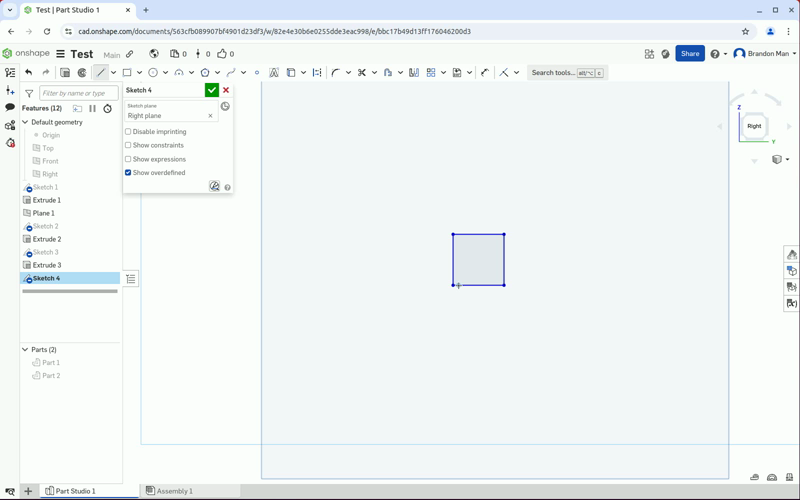
scroll(-6)
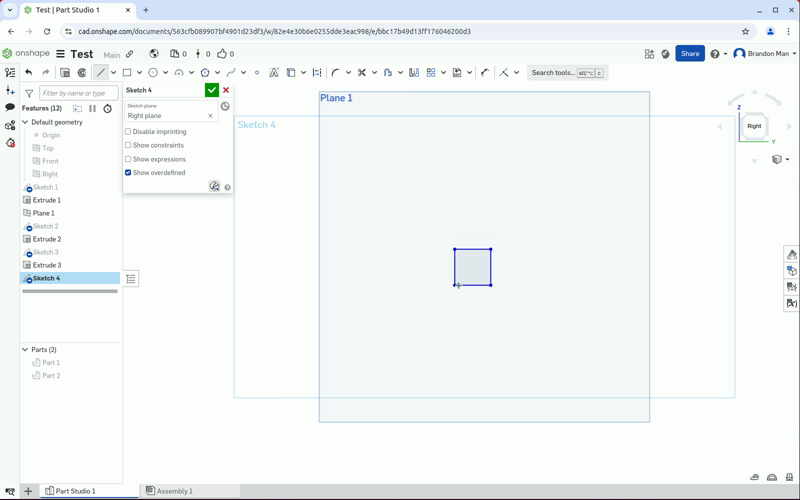
scroll(-6)
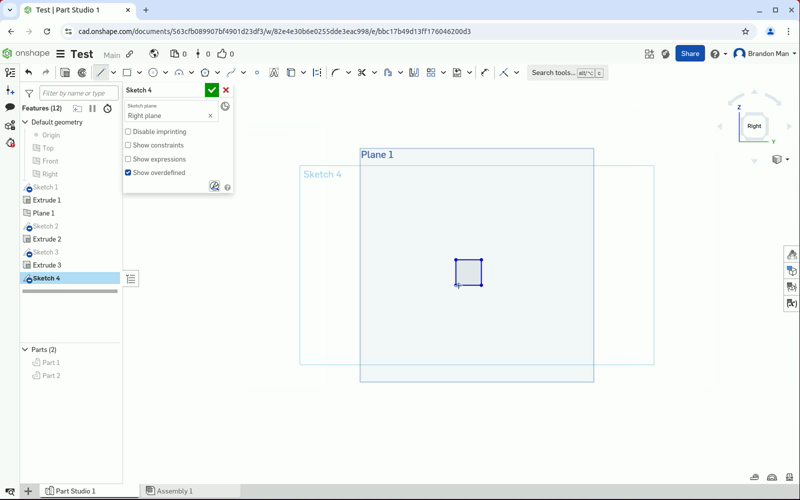
scroll(-6)
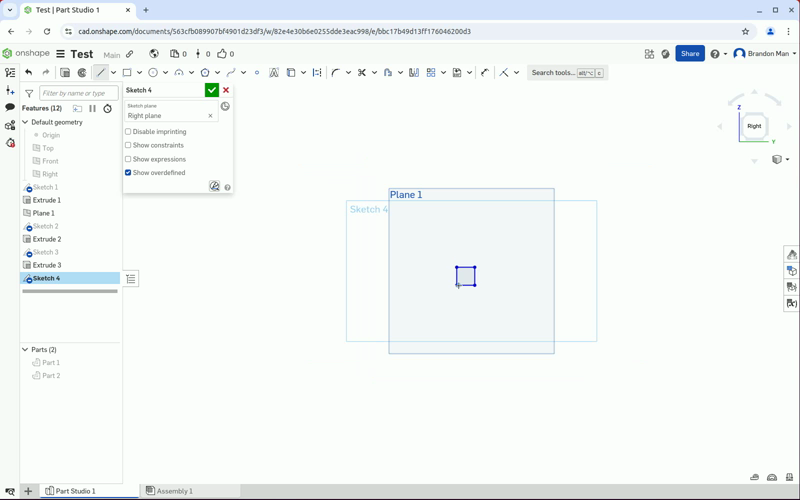
scroll(-6)
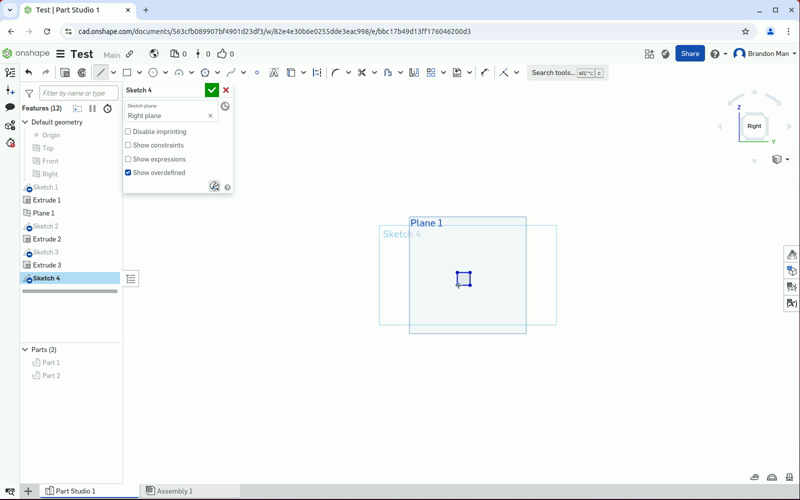
scroll(-6)
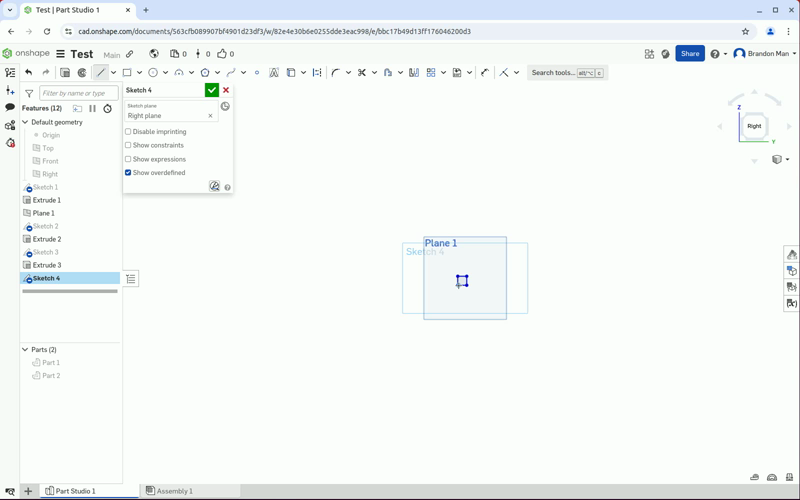
scroll(-6)
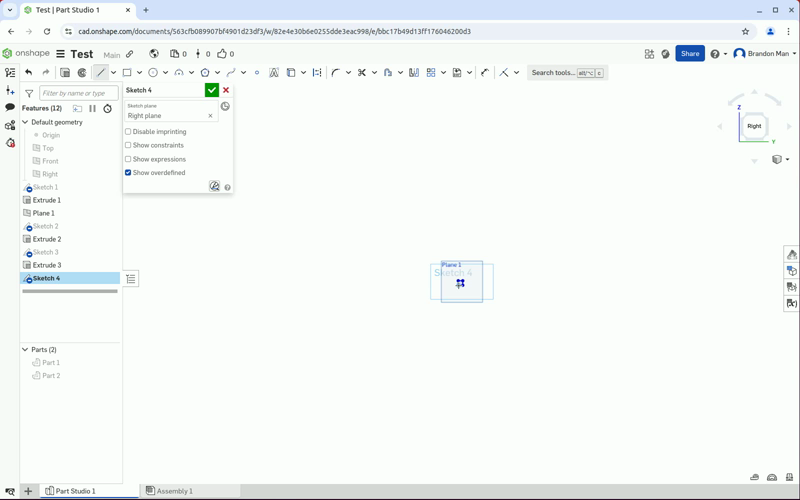
key_up(shift)
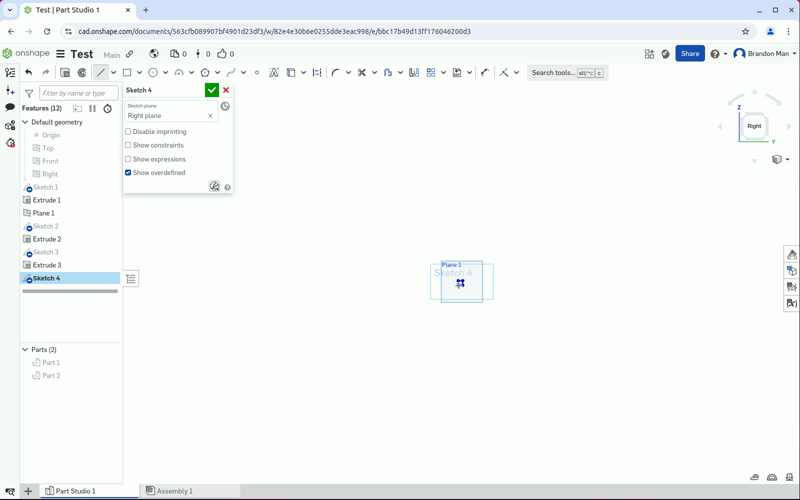
key_down(shift)
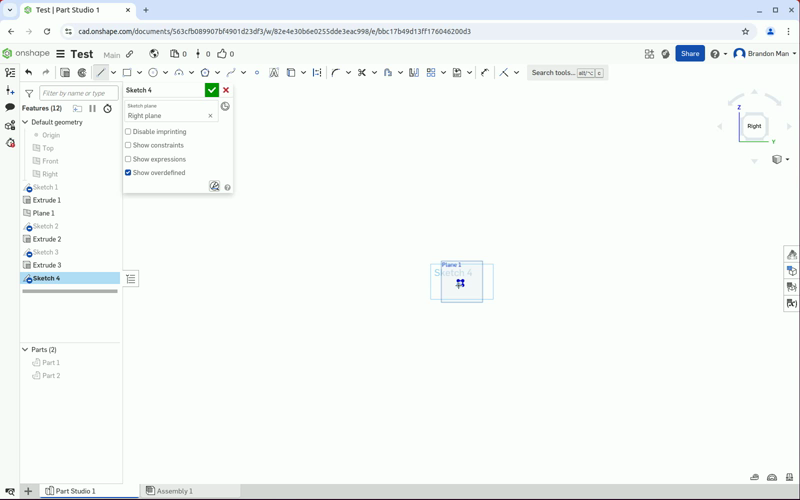
mouse_move(488, 285)
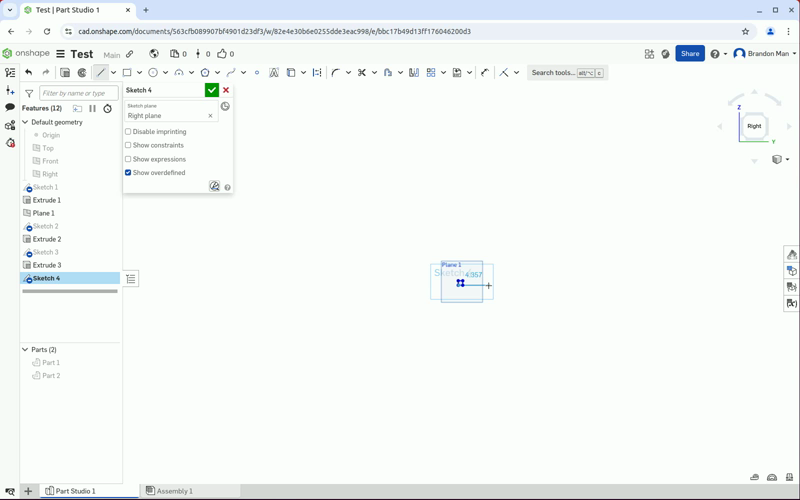
mouse_move(462, 285)
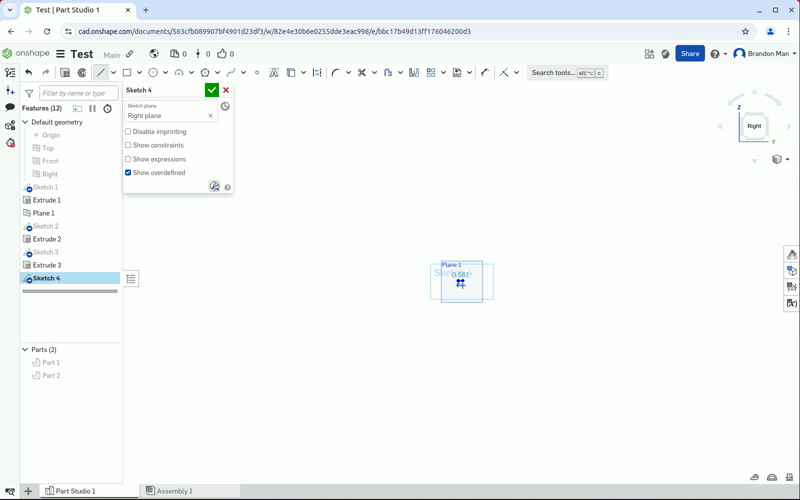
scroll(6)
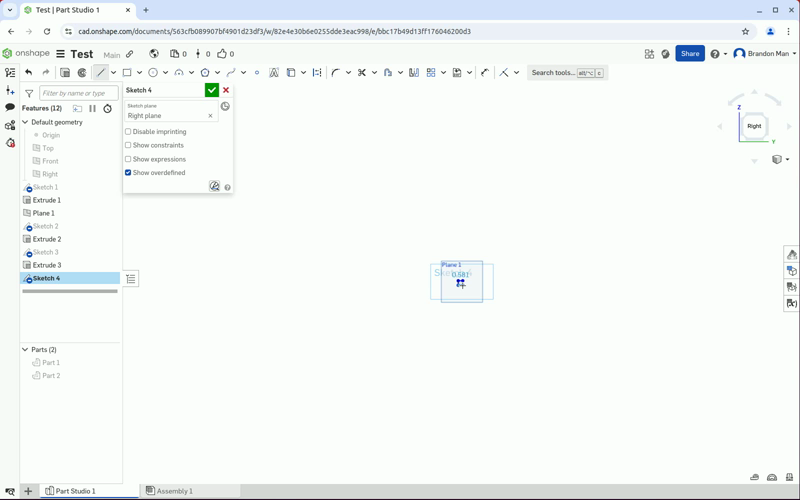
scroll(6)
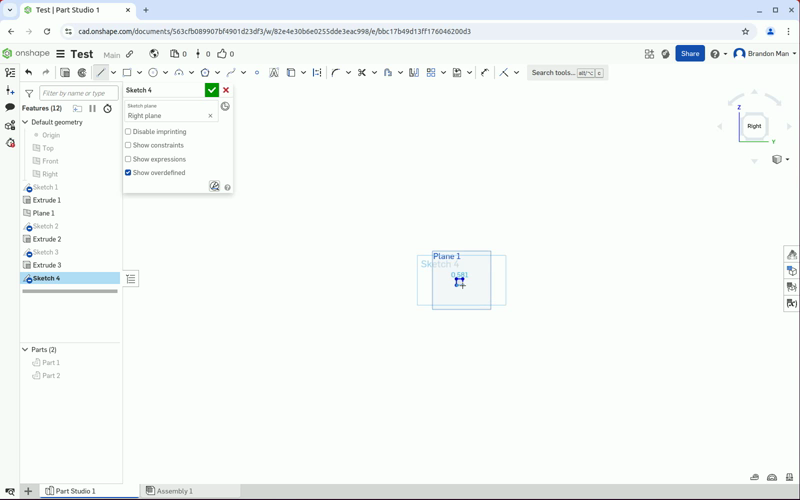
scroll(6)
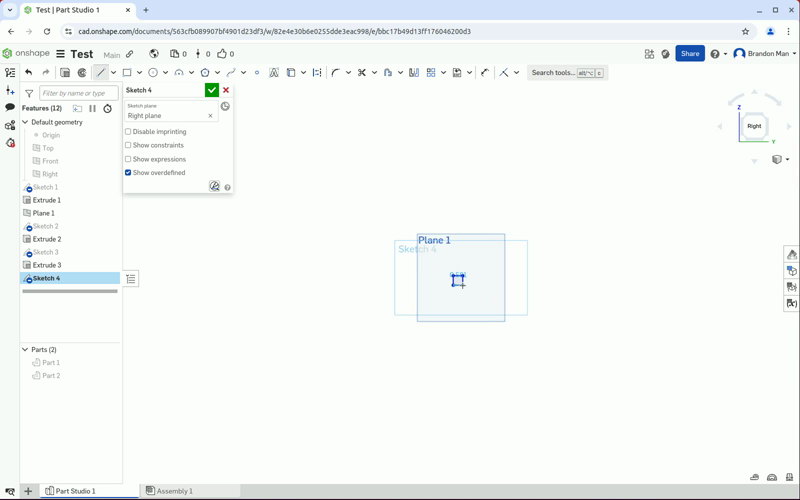
scroll(6)
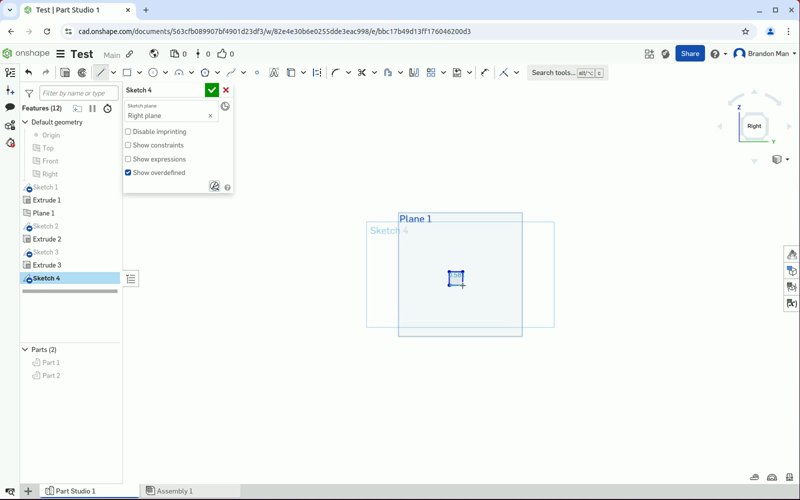
scroll(6)
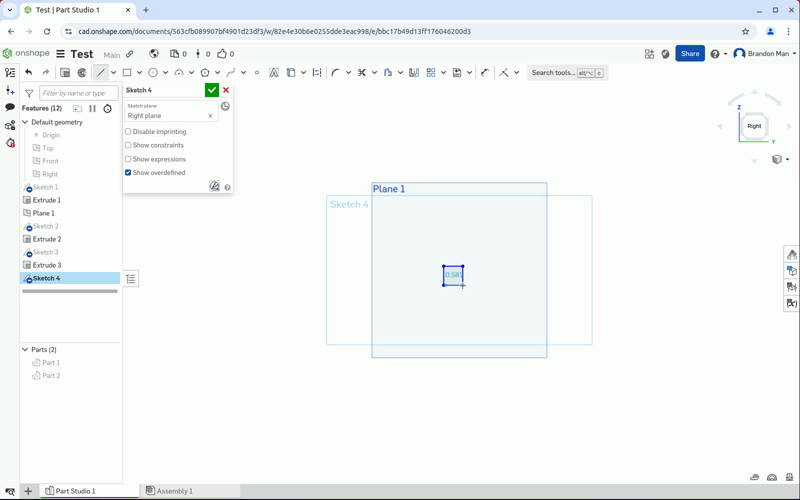
scroll(6)
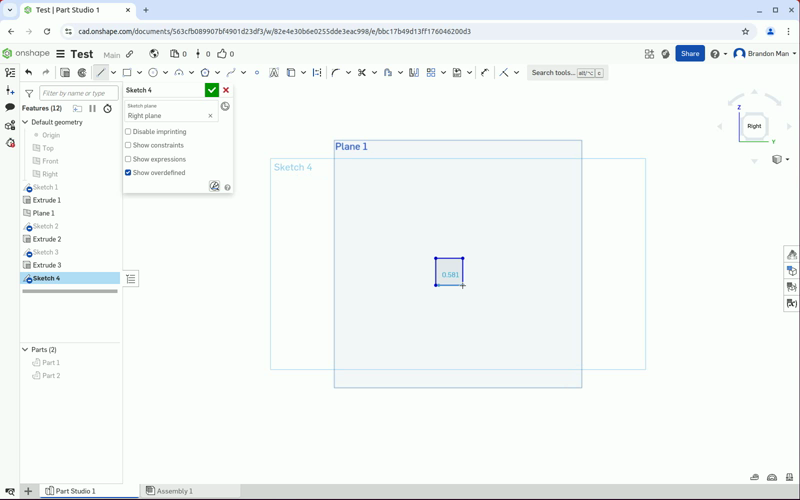
scroll(6)
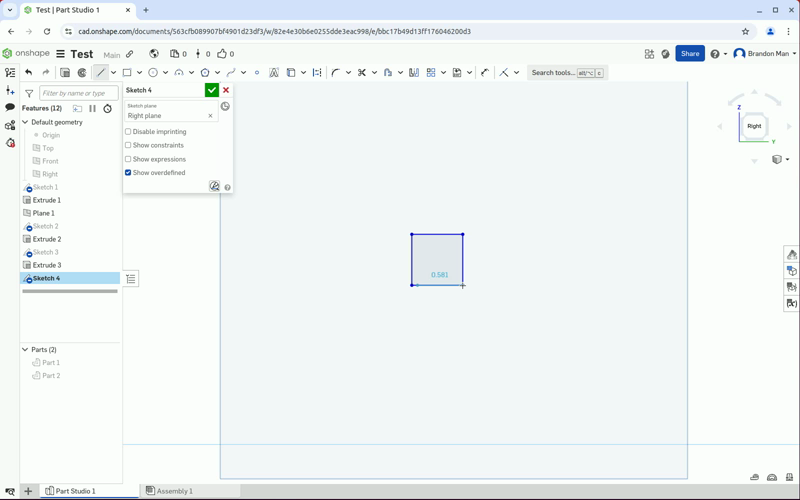
click(462, 285)
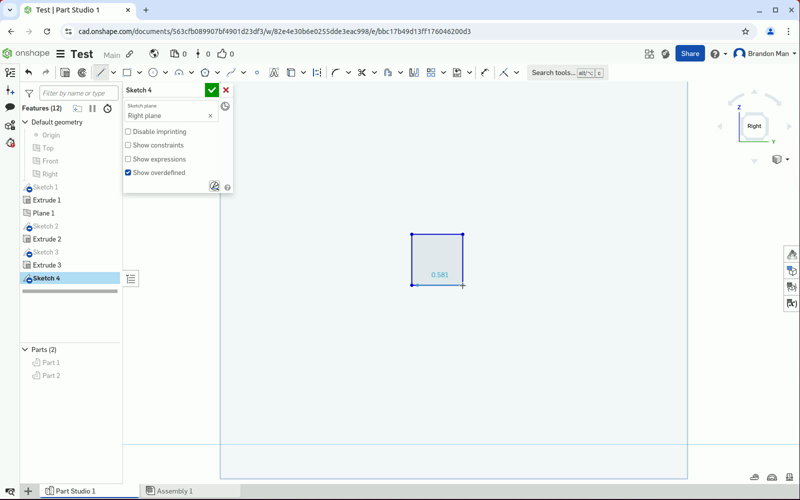
scroll(-6)
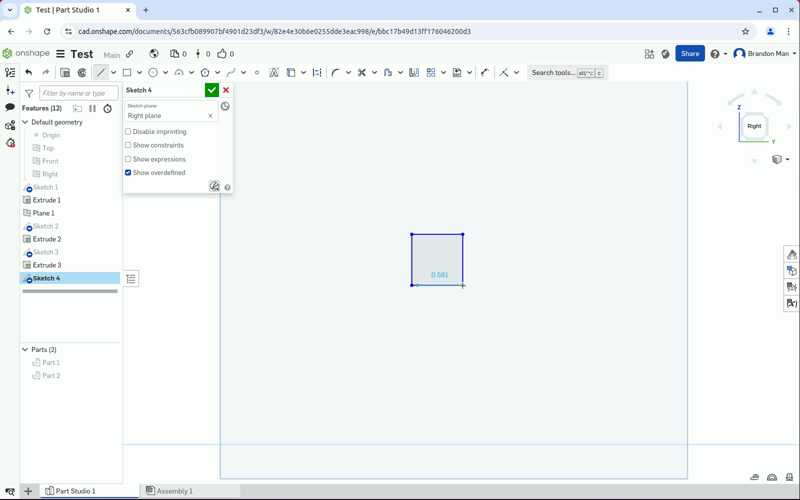
scroll(-6)
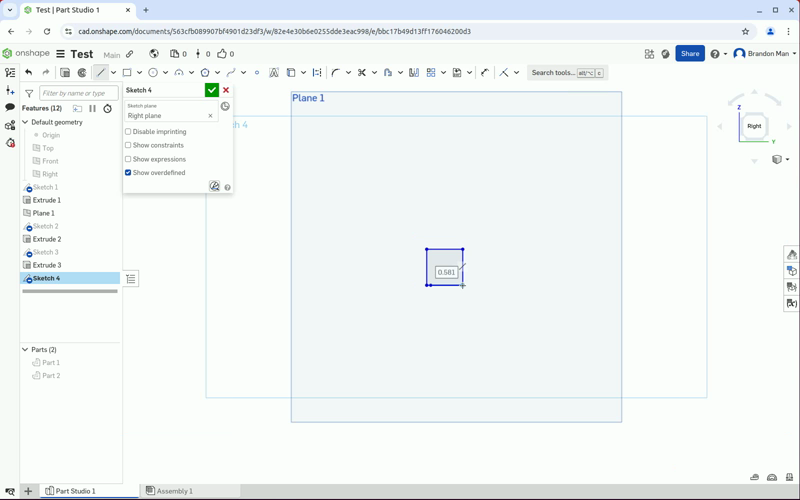
scroll(-6)
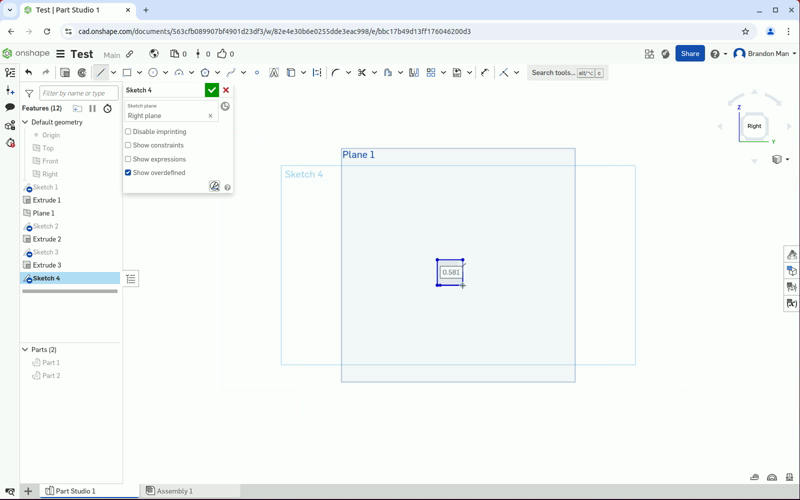
scroll(-6)
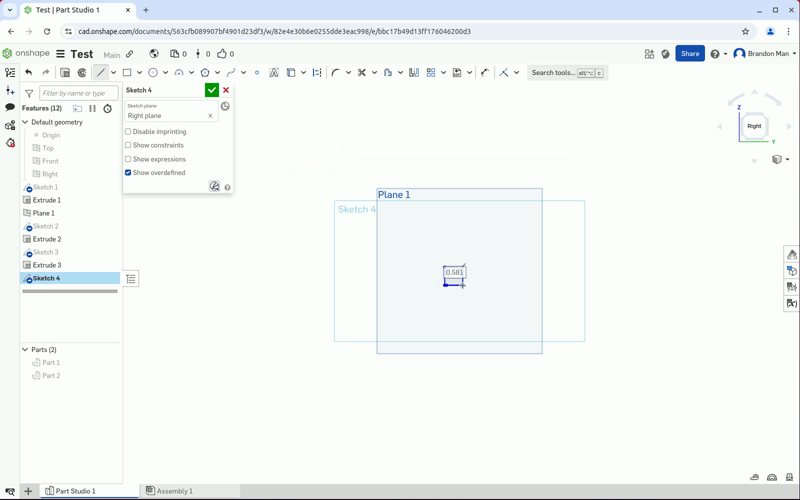
scroll(-6)
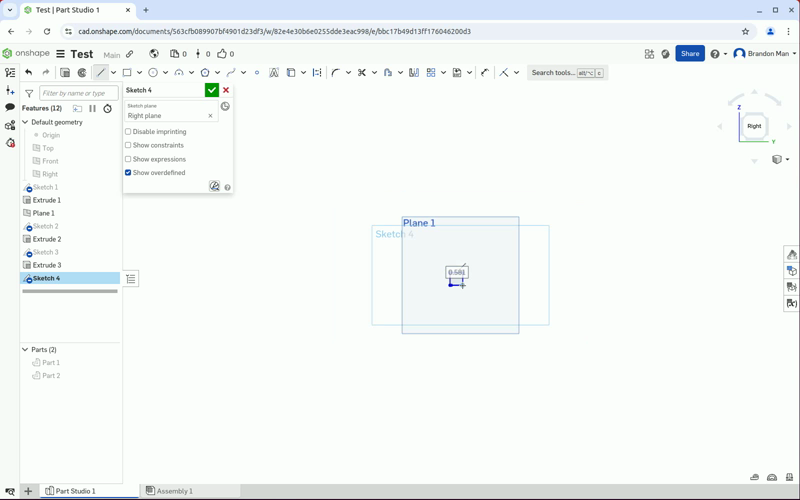
scroll(-6)
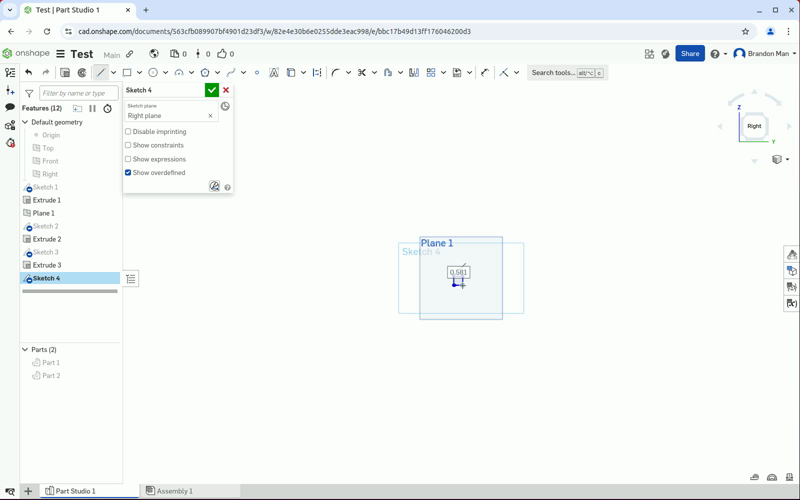
scroll(-6)
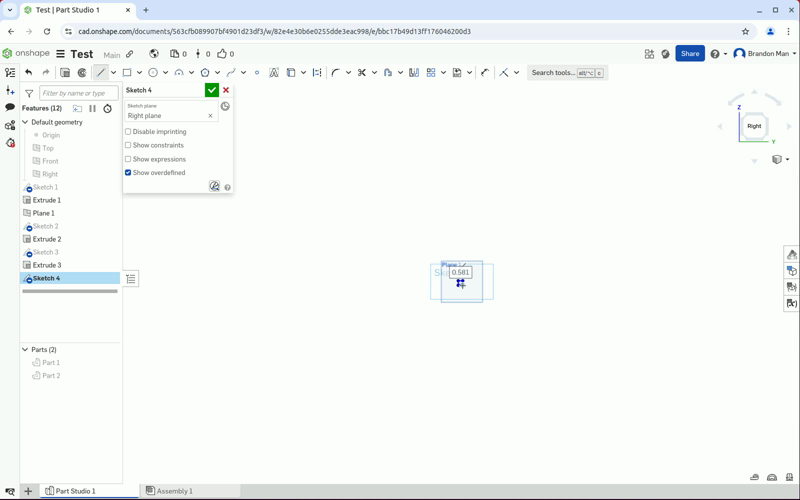
key_up(shift)
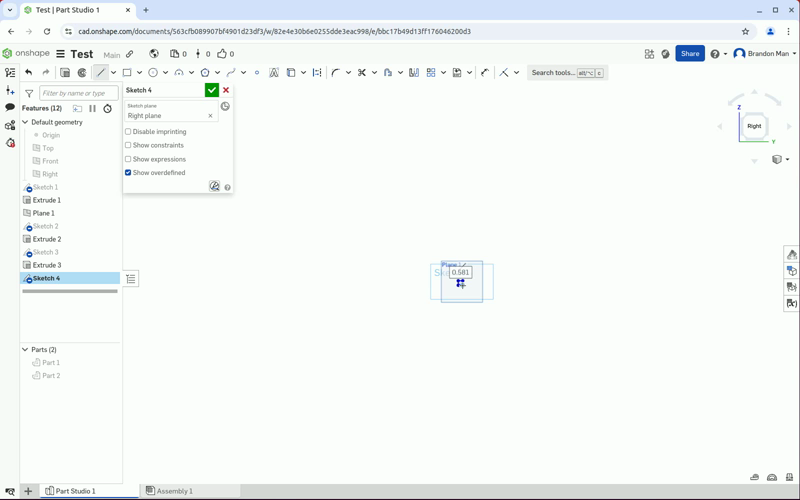
key_down(shift)
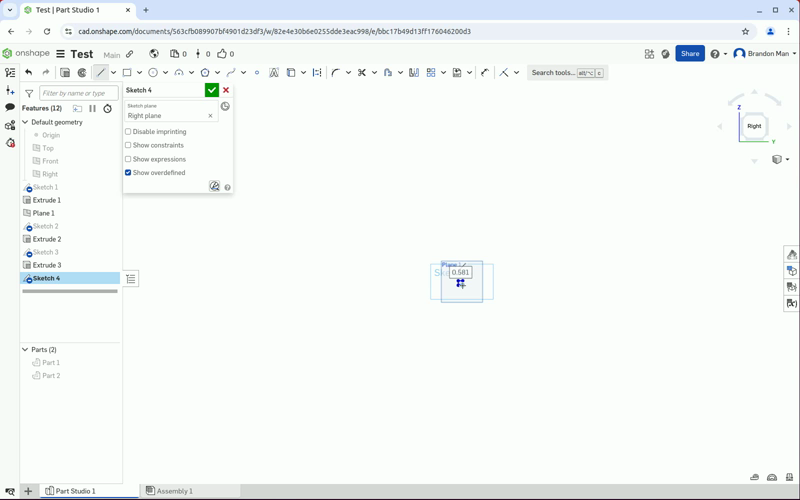
mouse_move(492, 285)
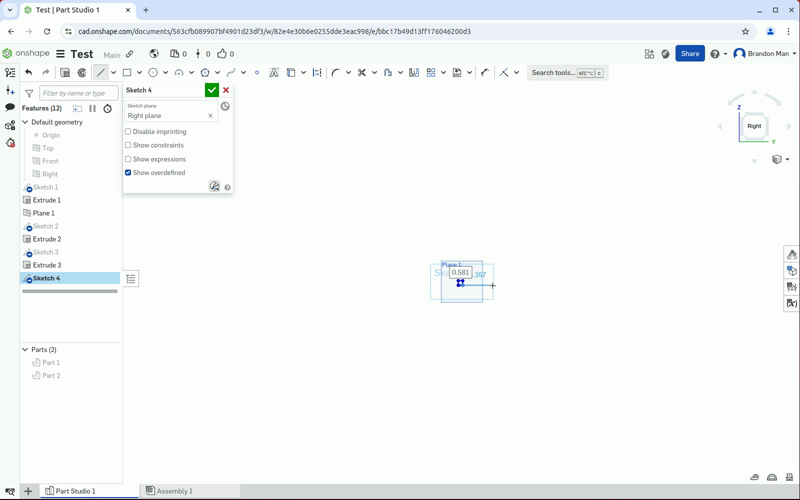
mouse_move(462, 280)
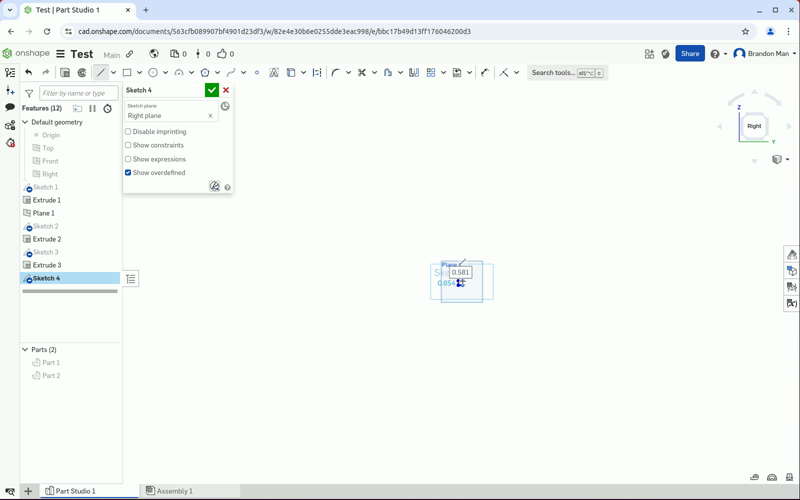
scroll(6)
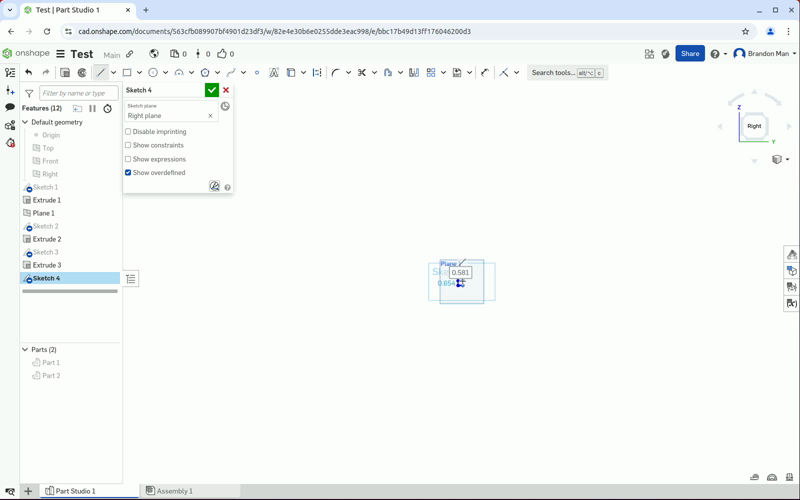
scroll(6)
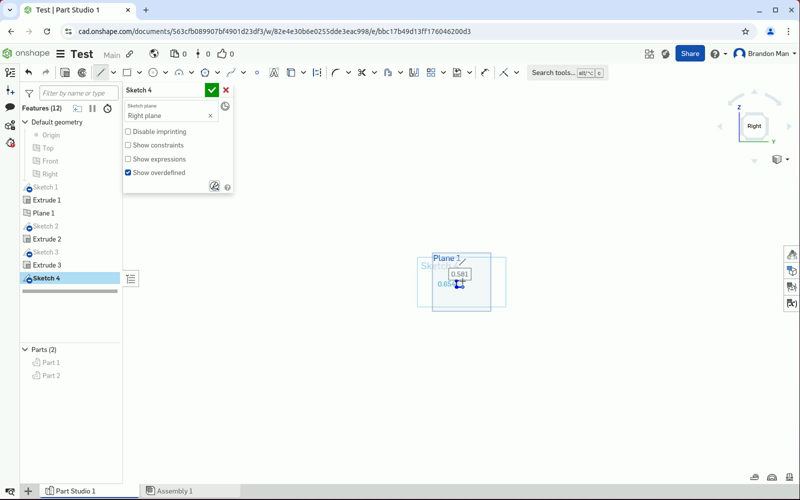
scroll(6)
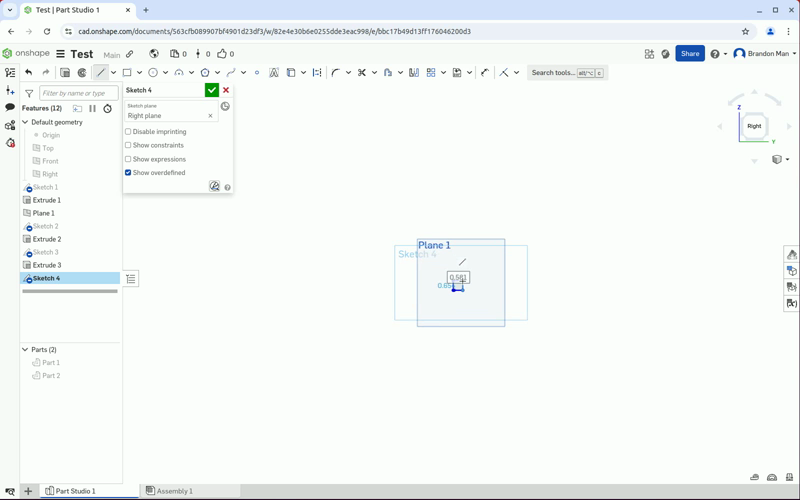
scroll(6)
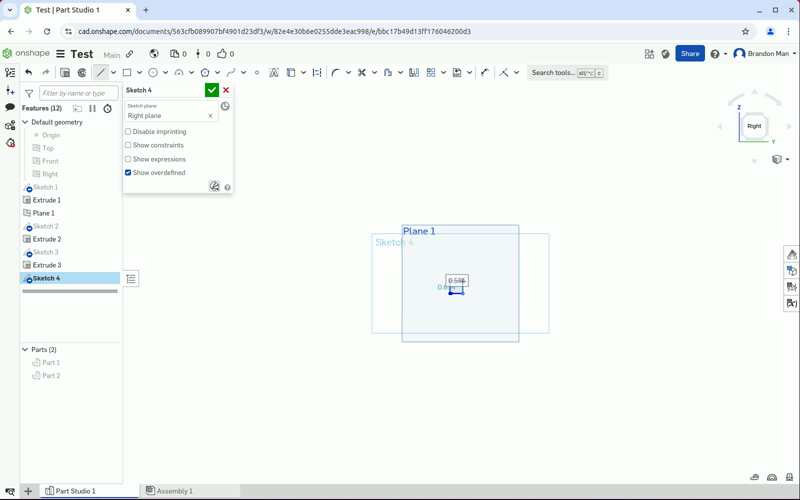
scroll(6)
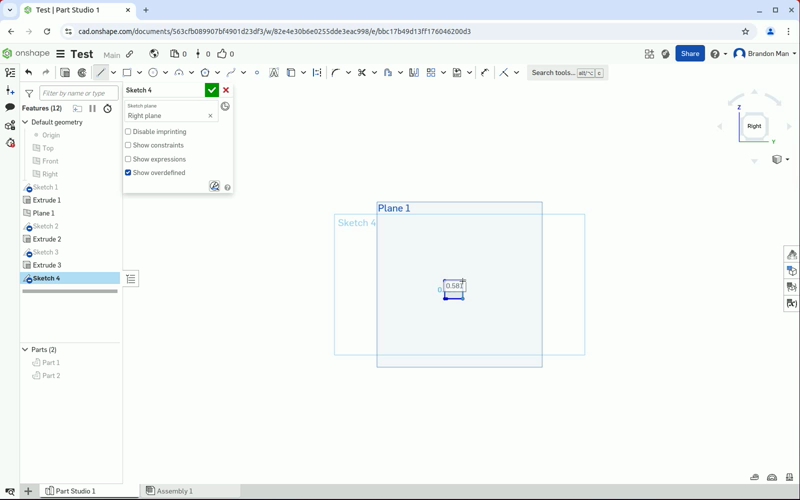
scroll(6)
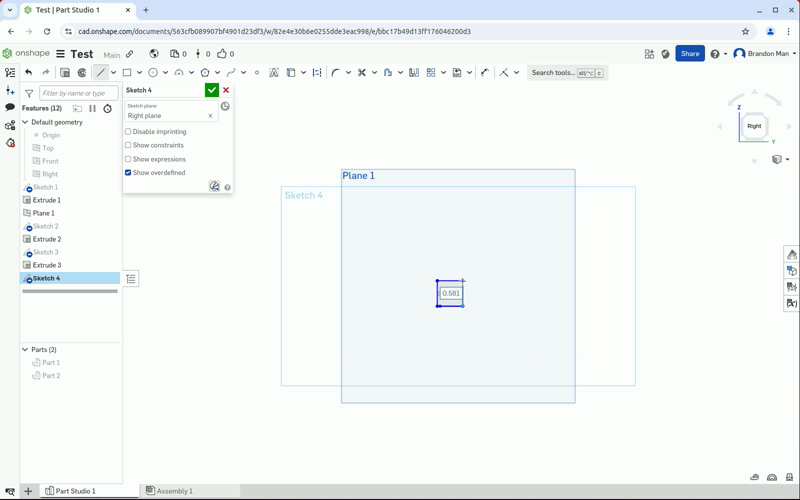
scroll(6)
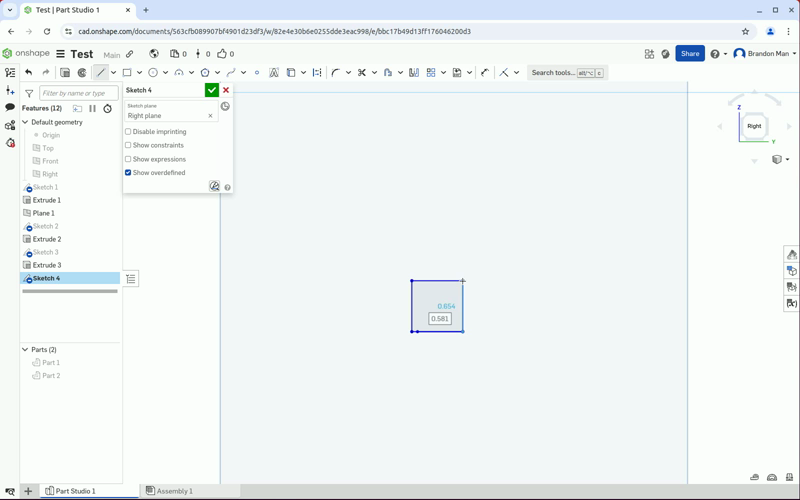
click(462, 280)
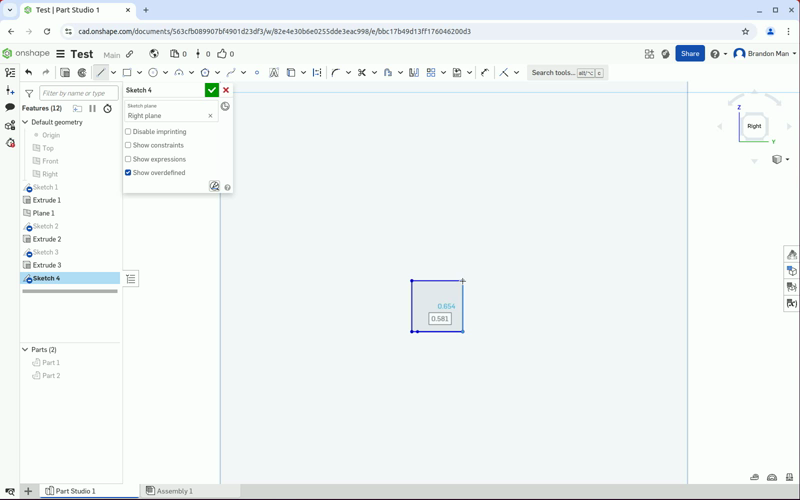
scroll(-6)
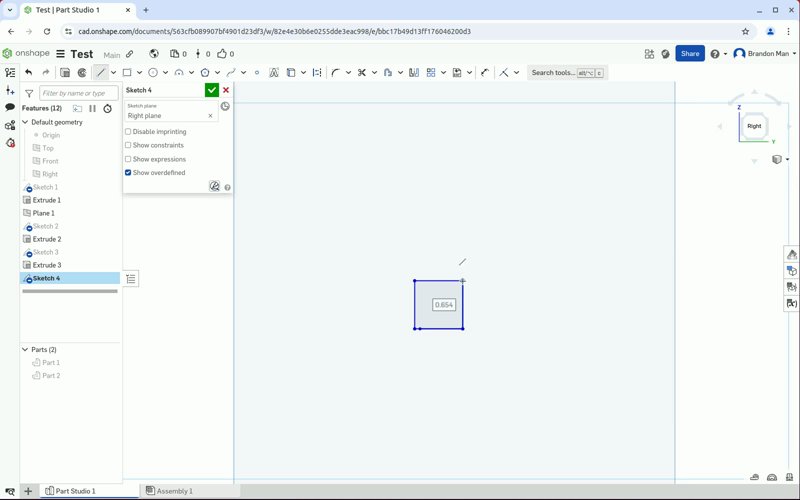
scroll(-6)
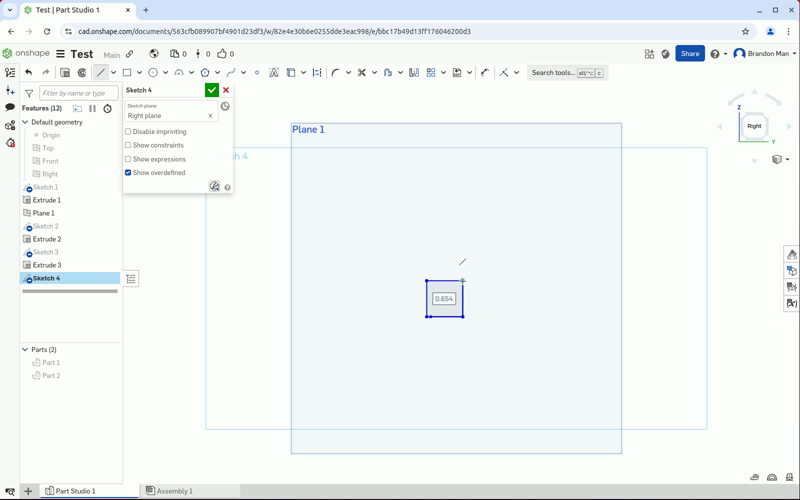
scroll(-6)
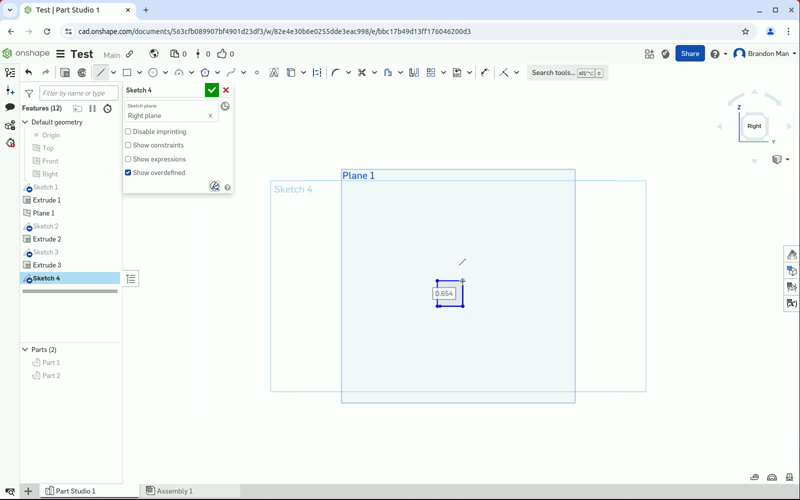
scroll(-6)
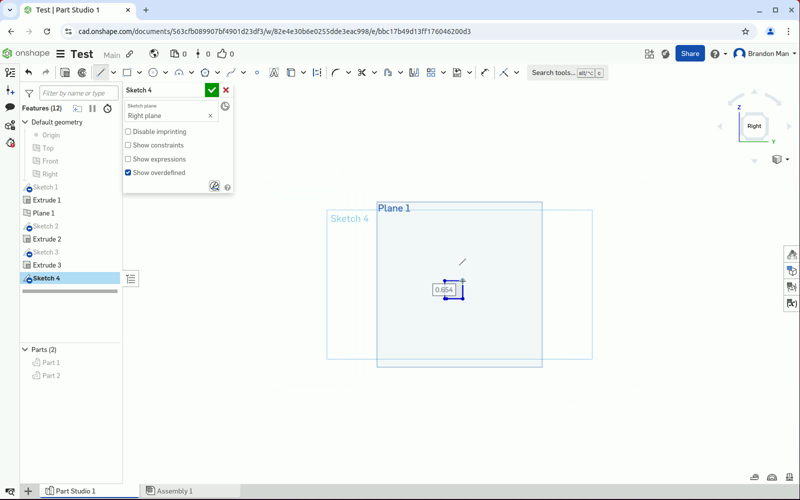
scroll(-6)
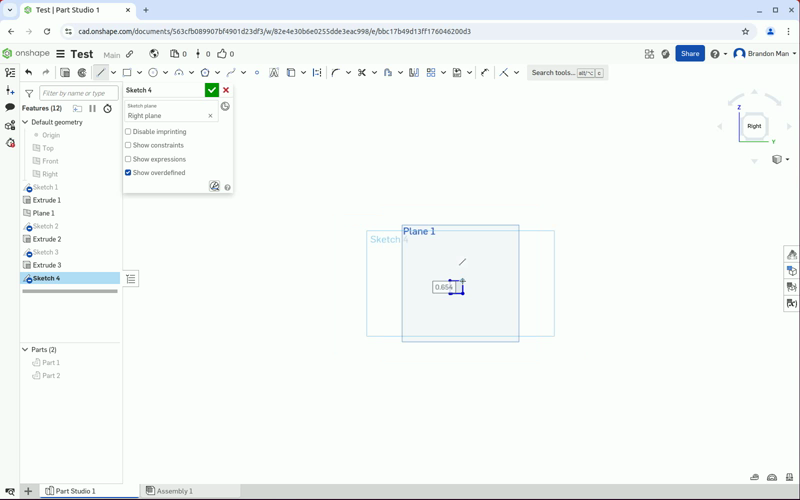
scroll(-6)
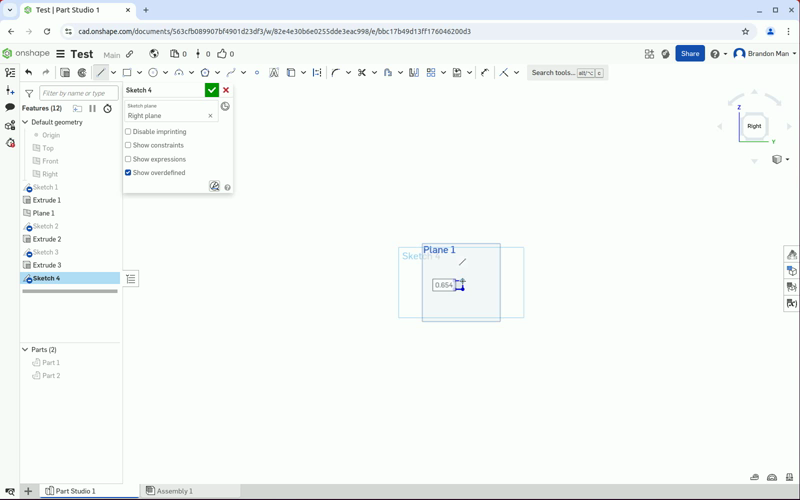
scroll(-6)
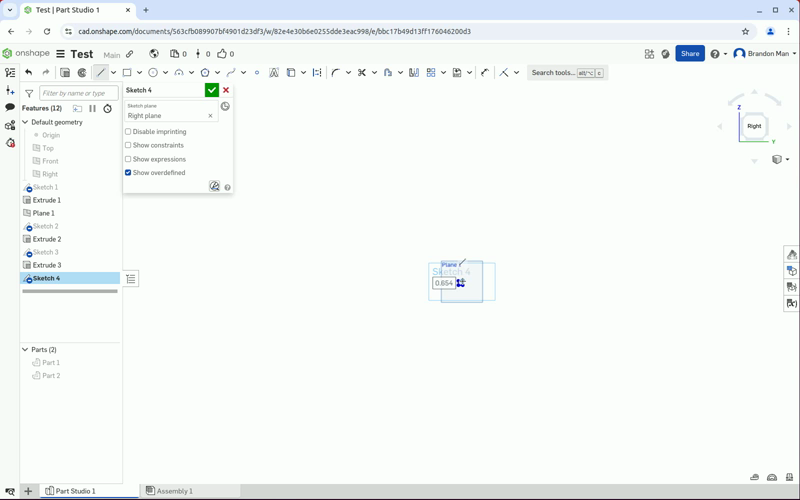
key_up(shift)
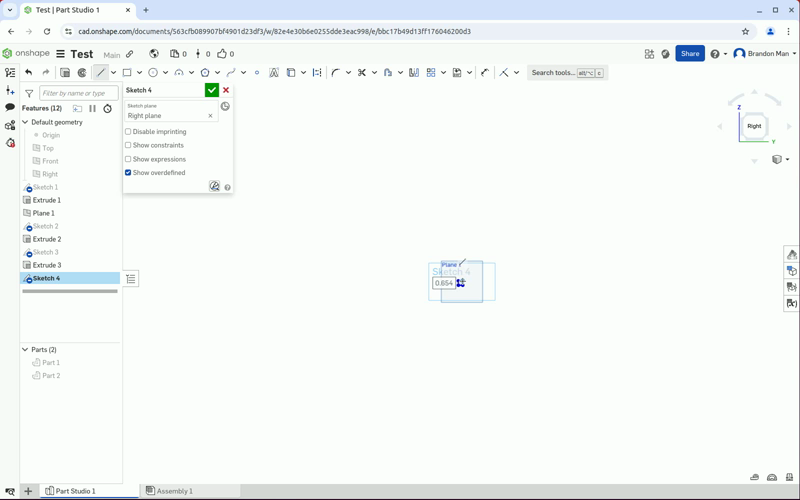
key_down(shift)
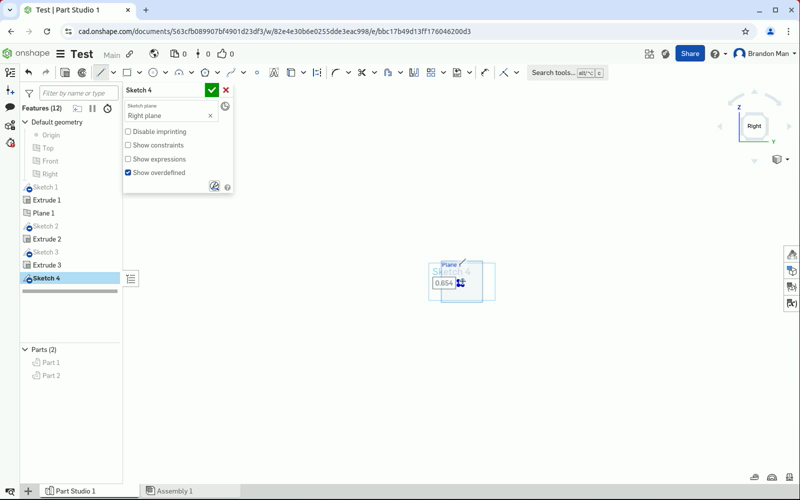
mouse_move(492, 280)
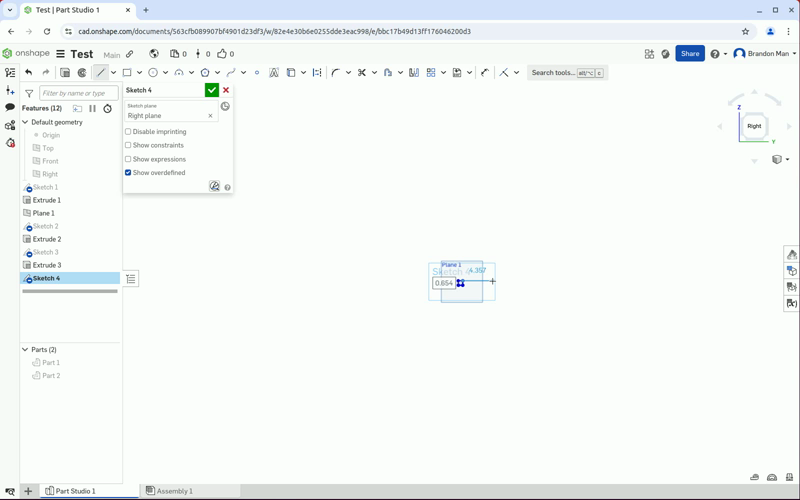
mouse_move(458, 280)
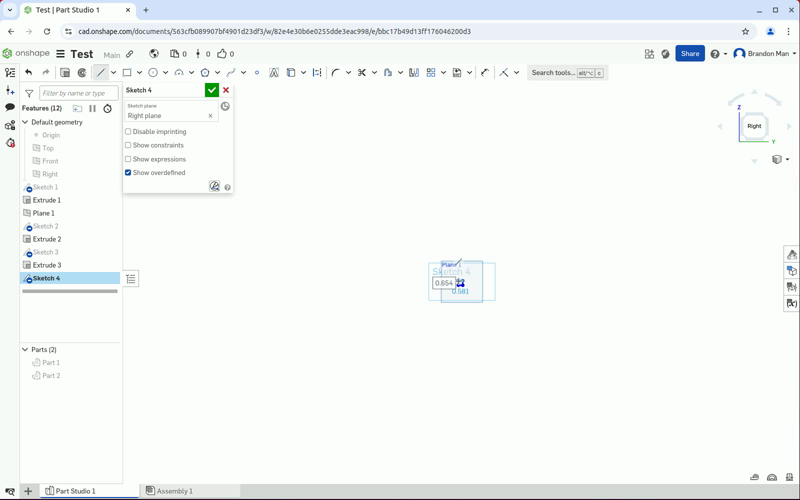
scroll(6)
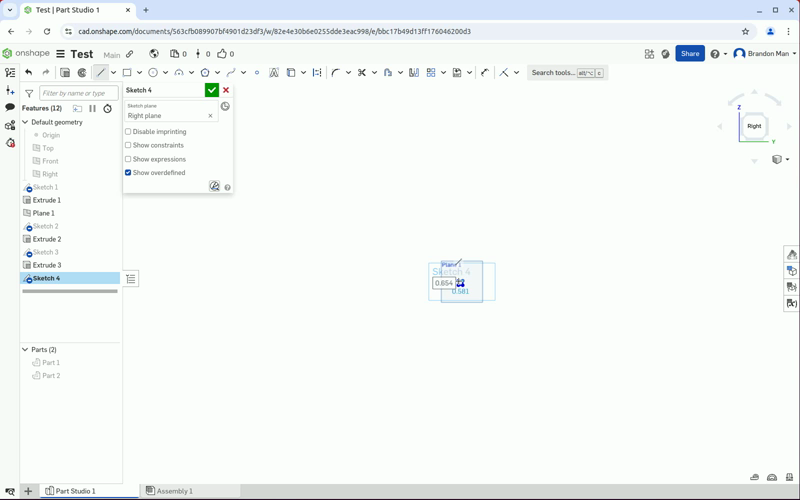
scroll(6)
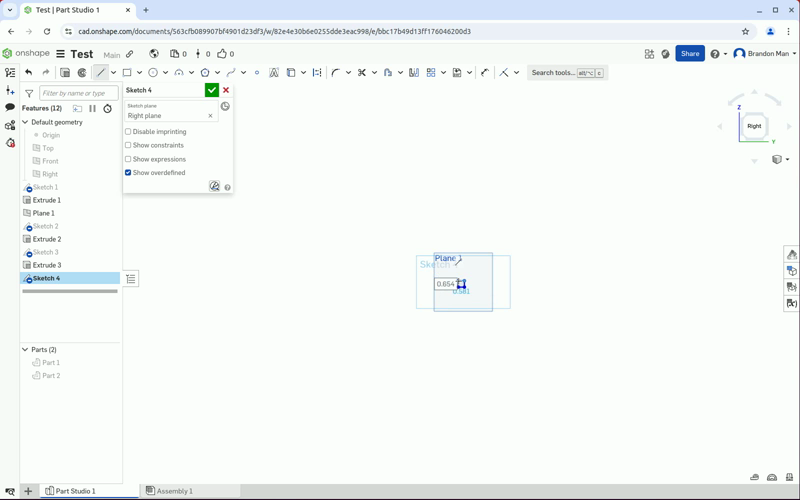
scroll(6)
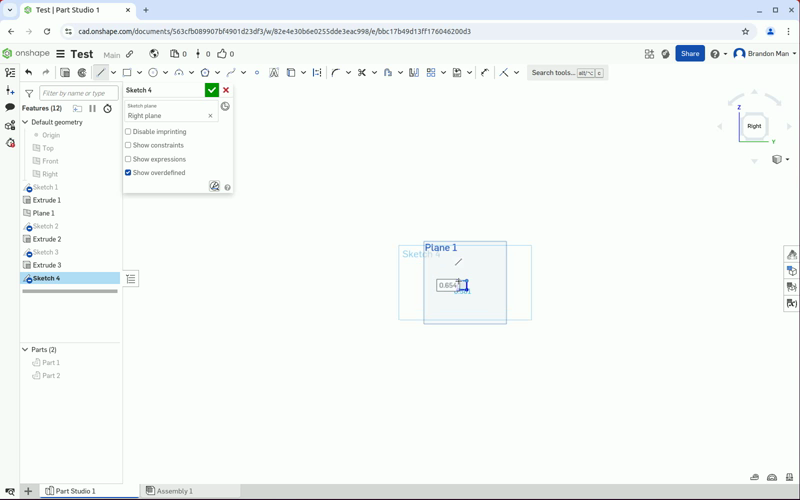
scroll(6)
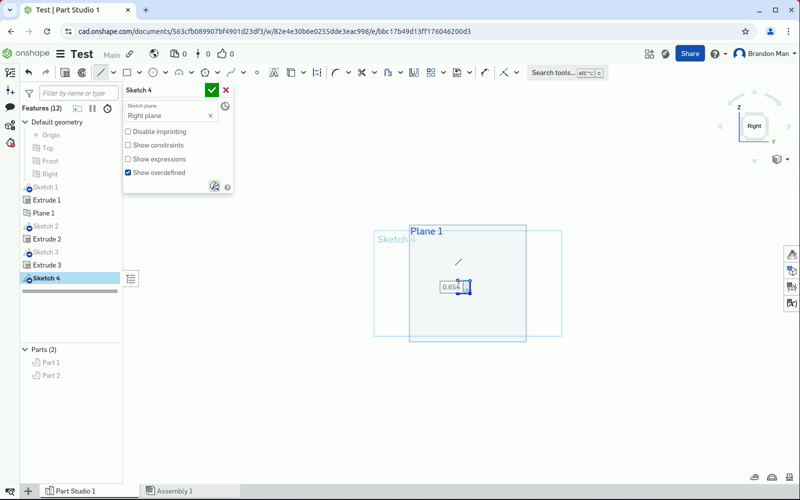
scroll(6)
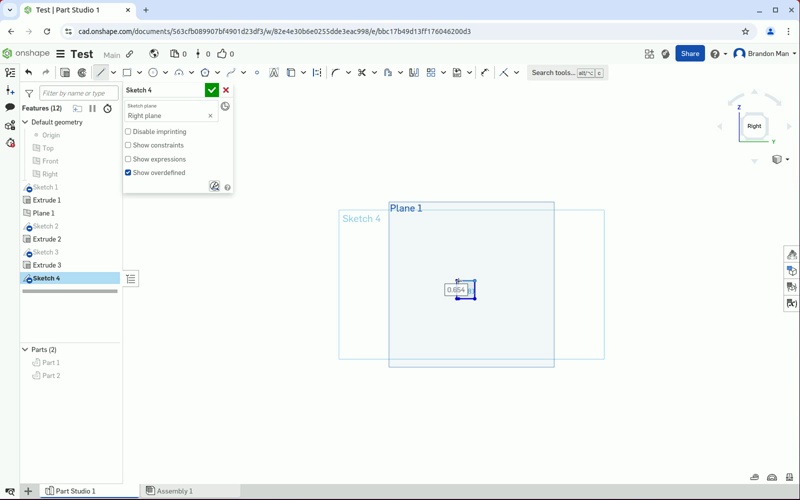
scroll(6)
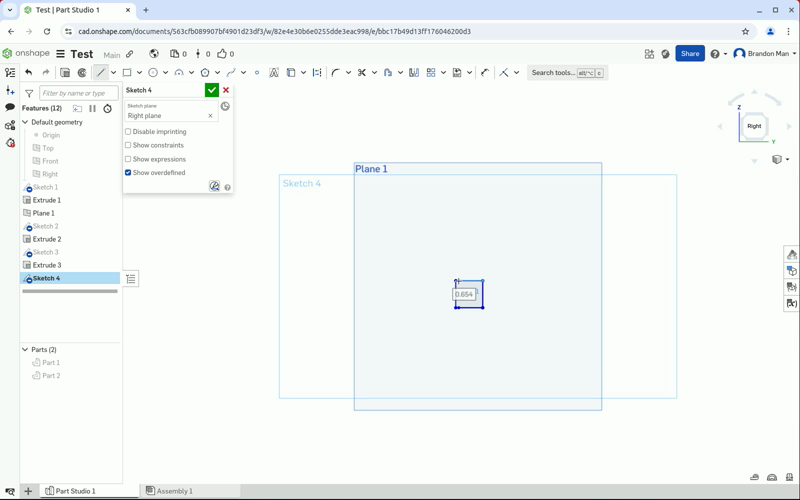
scroll(6)
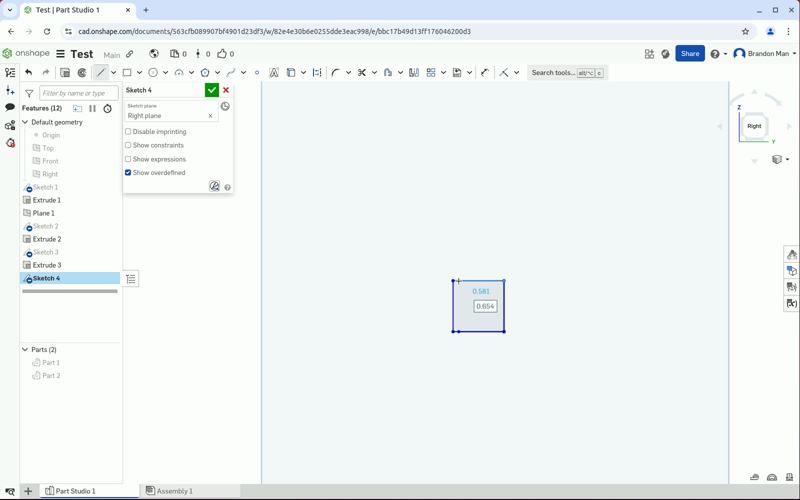
click(458, 280)
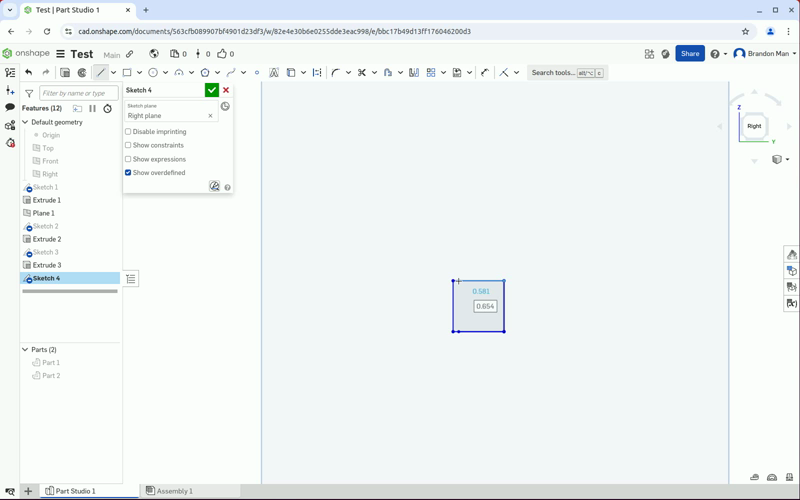
scroll(-6)
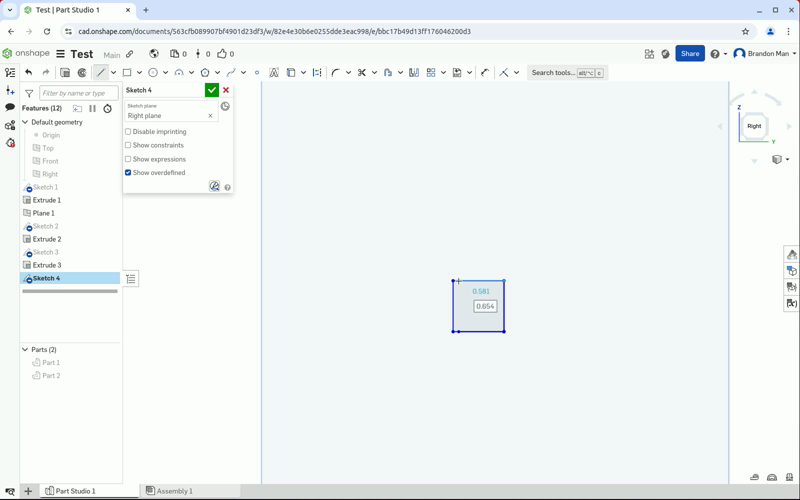
scroll(-6)
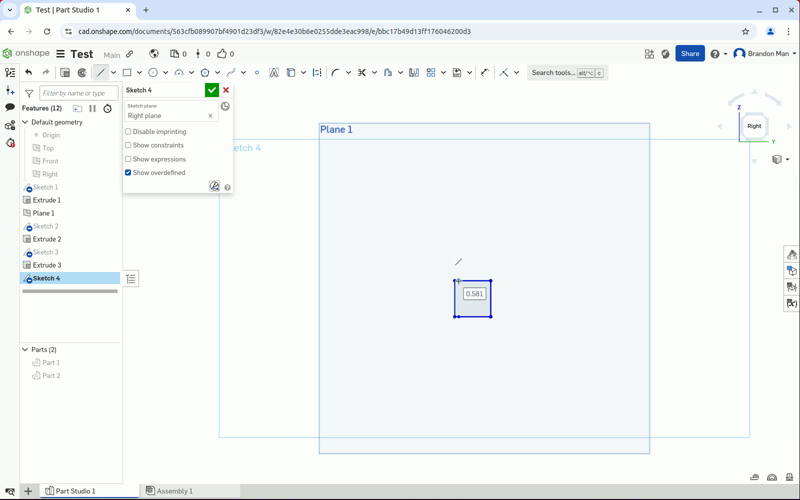
scroll(-6)
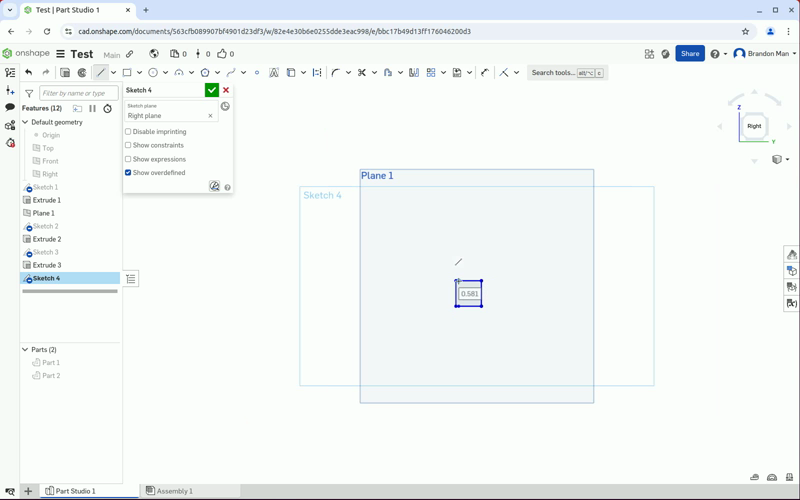
scroll(-6)
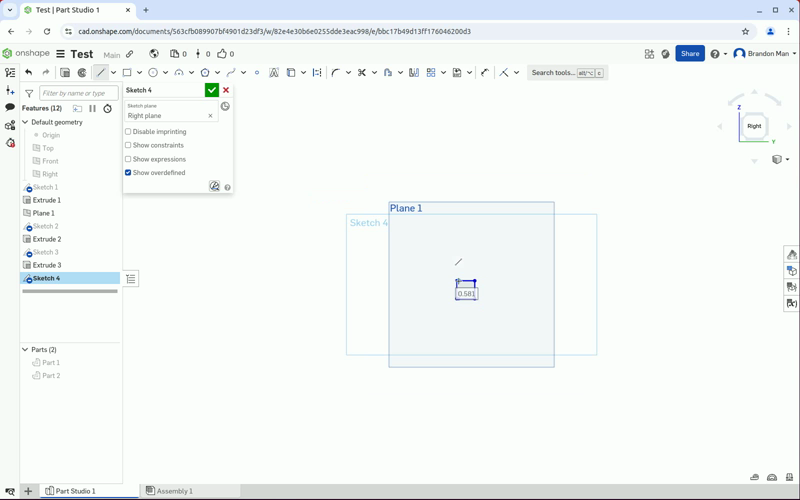
scroll(-6)
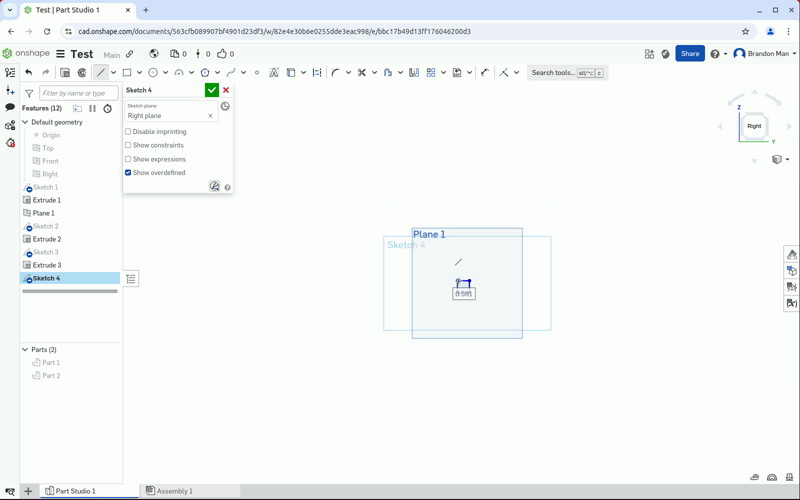
scroll(-6)
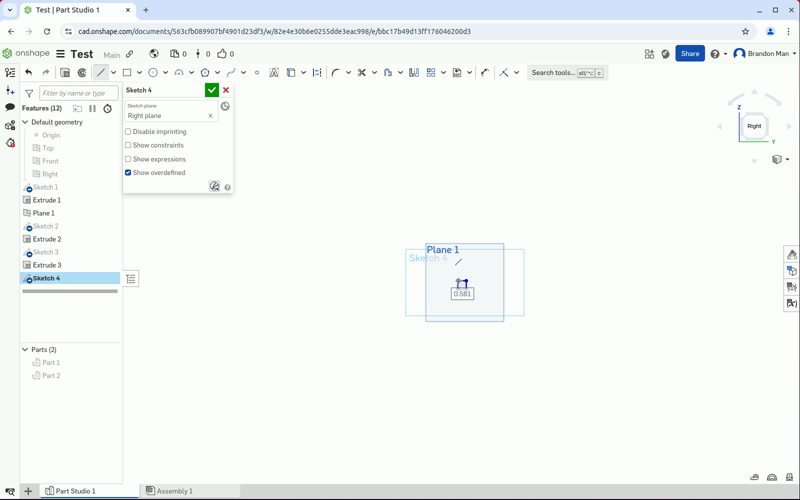
scroll(-6)
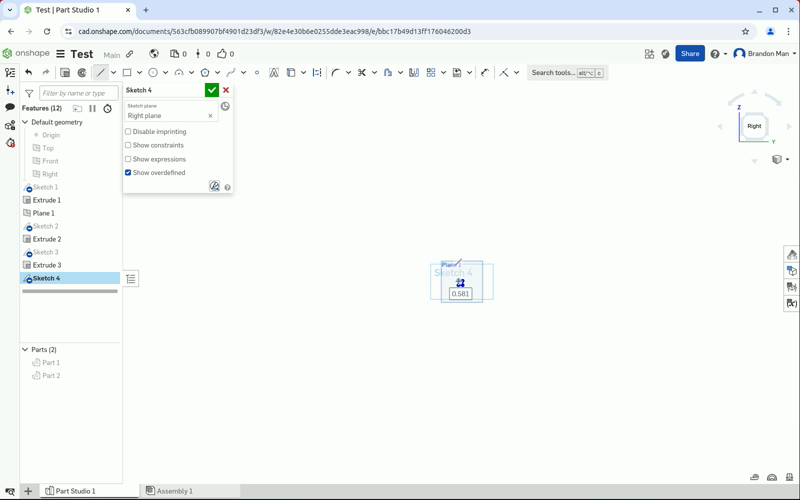
key_up(shift)
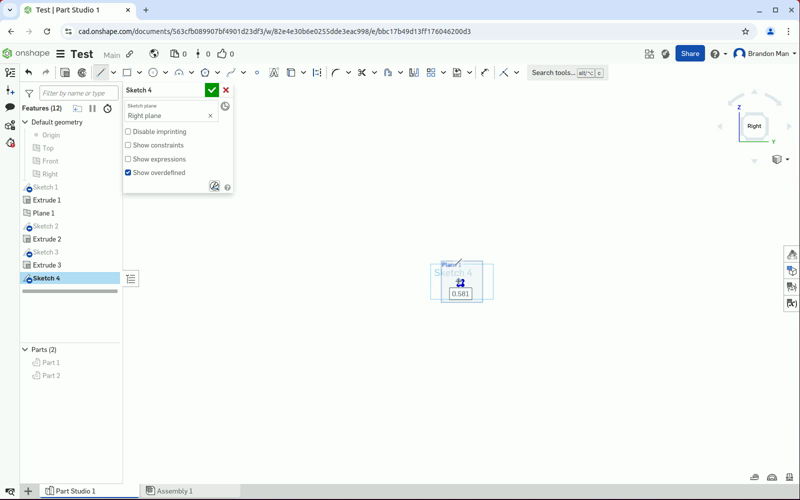
mouse_move(488, 280)
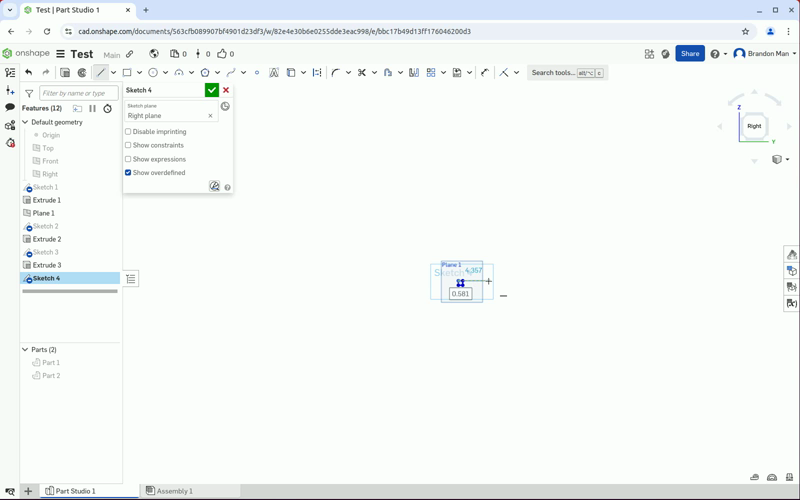
key_down(shift)
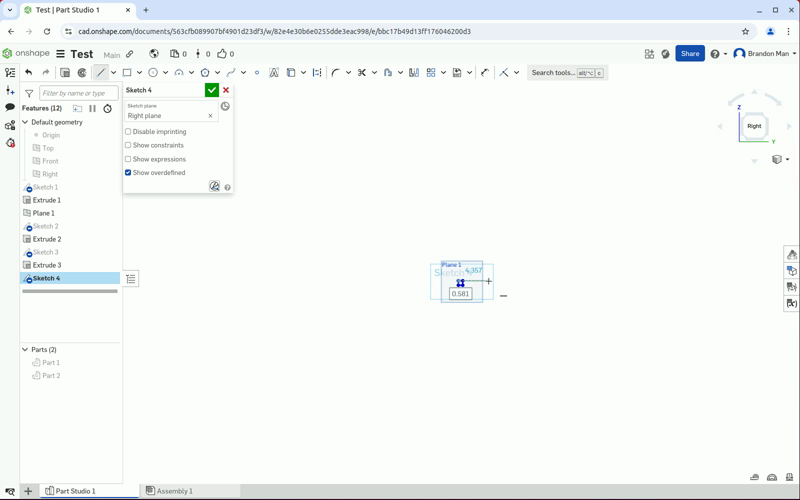
mouse_move(458, 285)
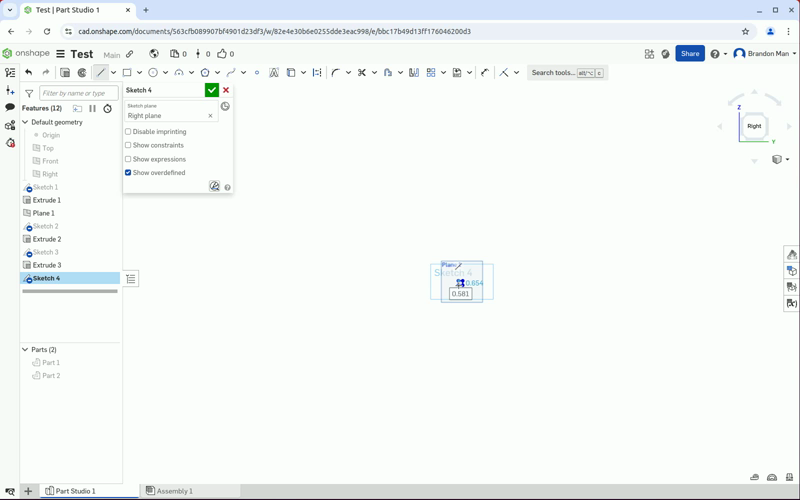
scroll(6)
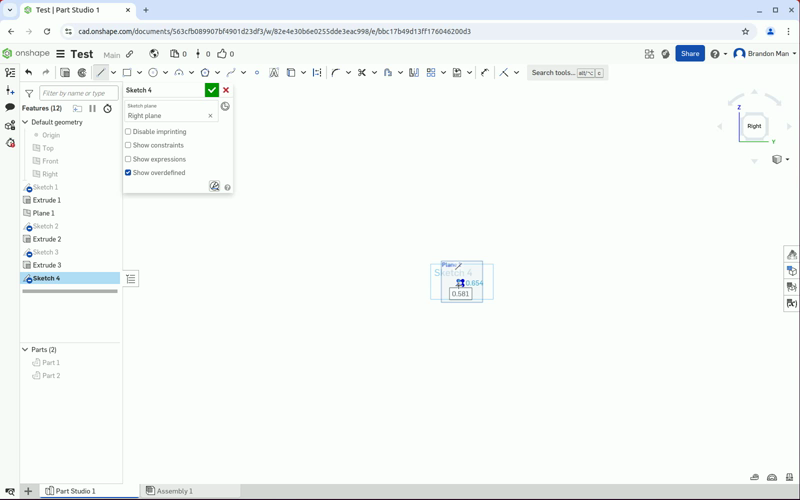
scroll(6)
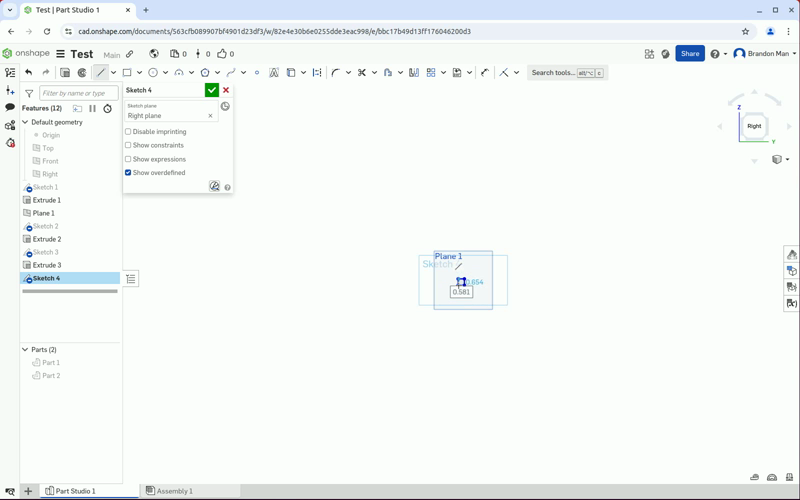
scroll(6)
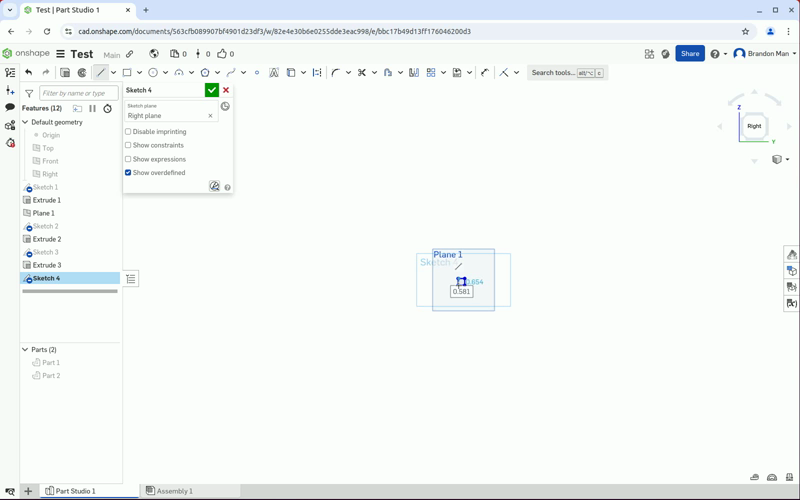
scroll(6)
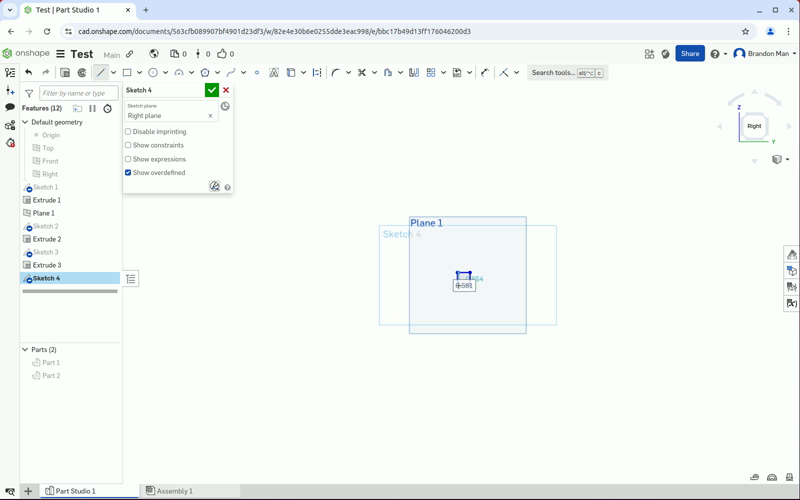
scroll(6)
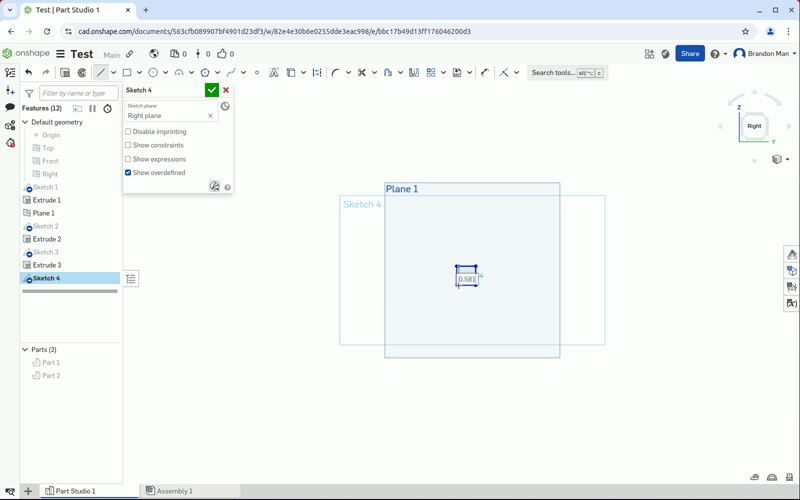
scroll(6)
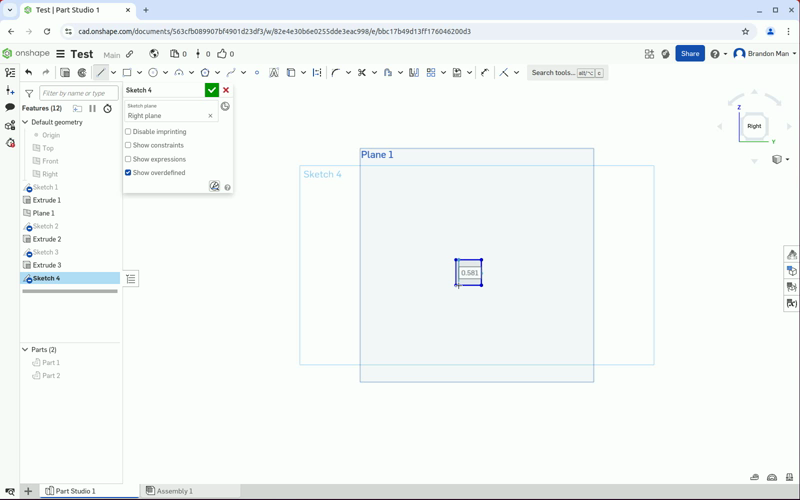
scroll(6)
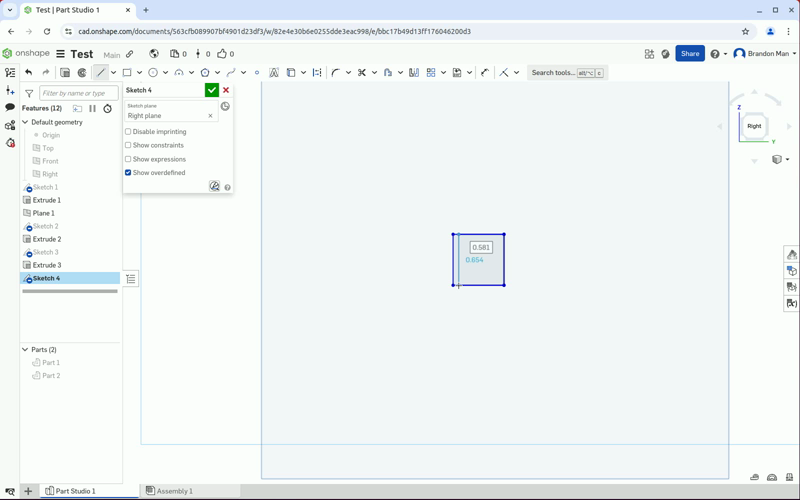
key_up(shift)
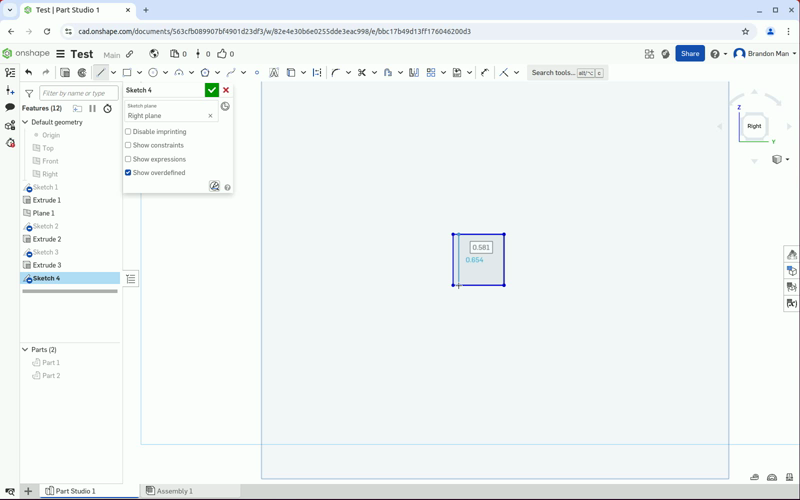
click(458, 285)
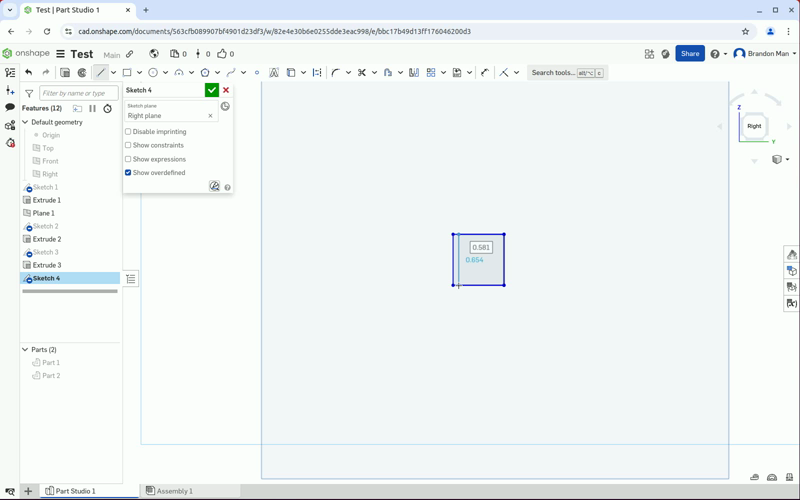
scroll(-6)
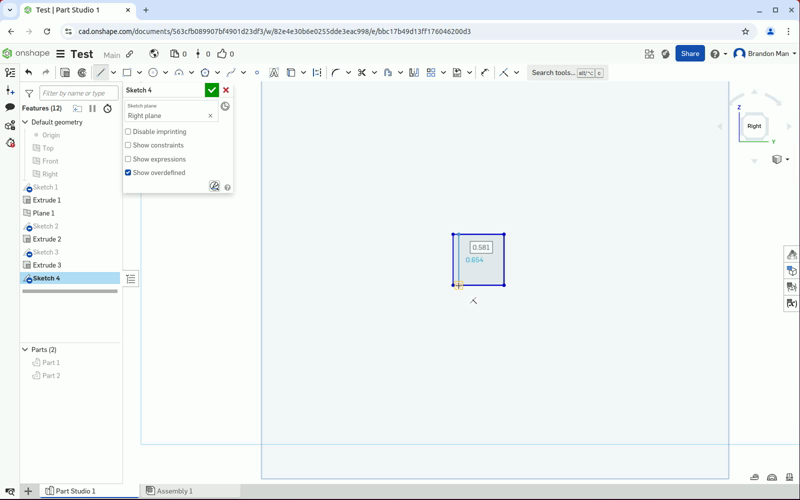
scroll(-6)
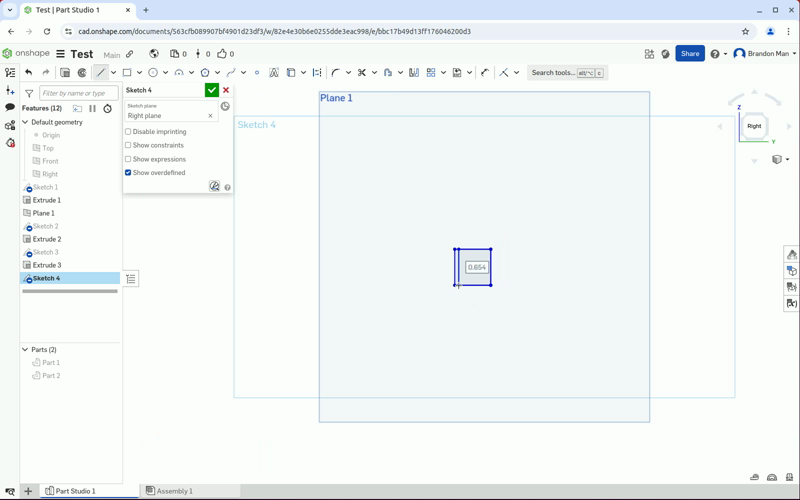
scroll(-6)
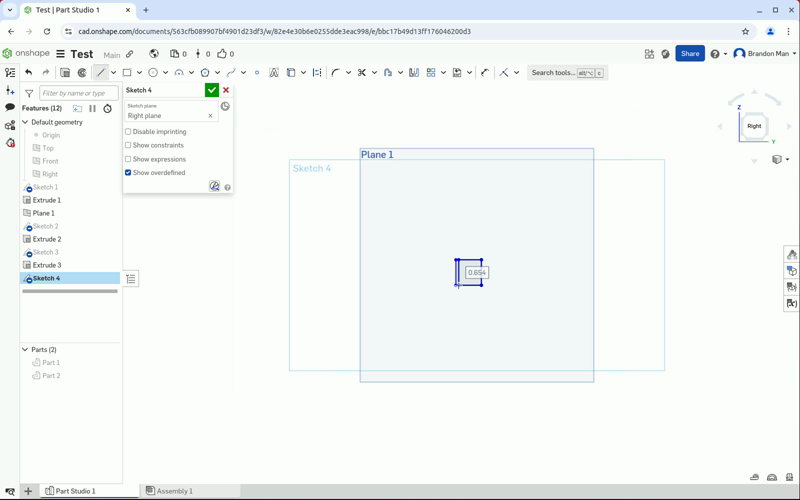
scroll(-6)
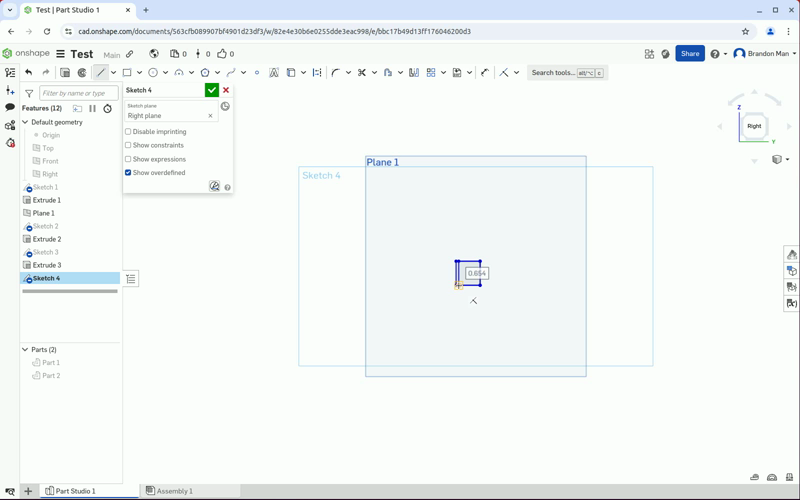
scroll(-6)
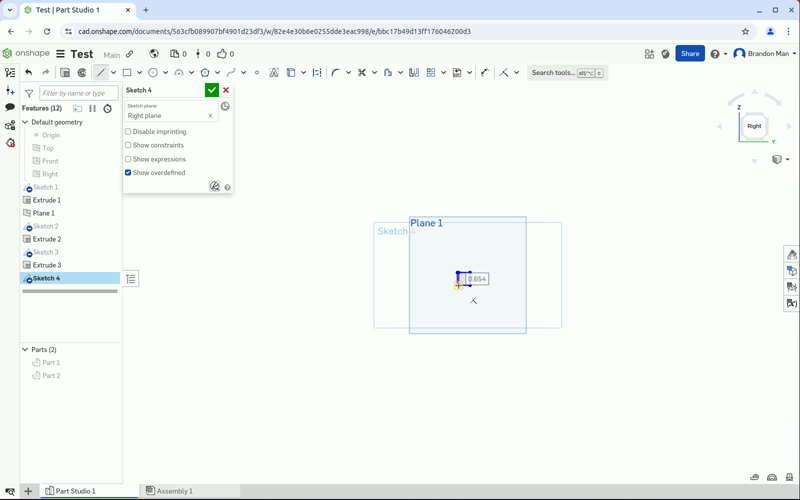
scroll(-6)
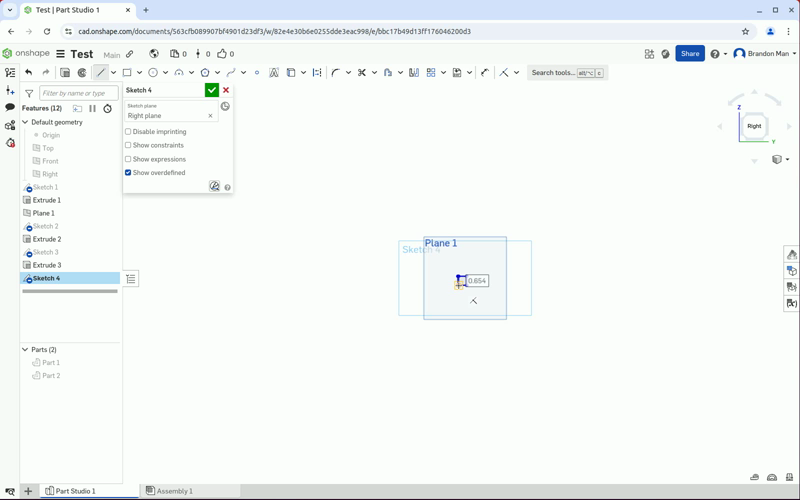
scroll(-6)
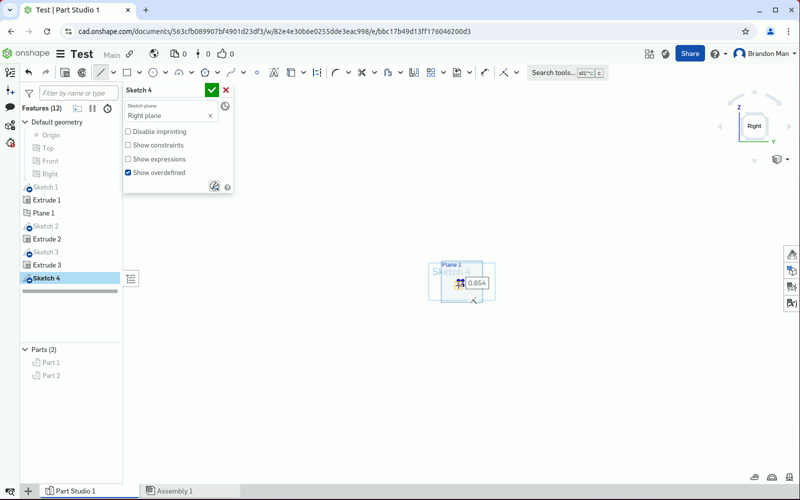
key(esc)
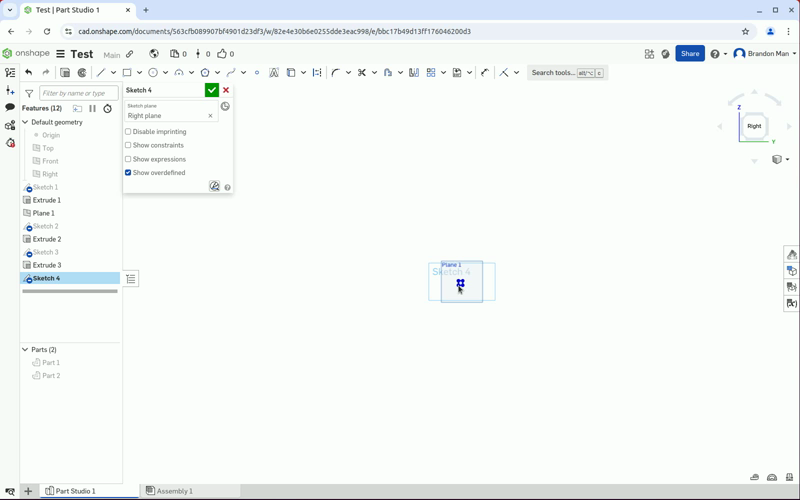
mouse_move(459, 285)
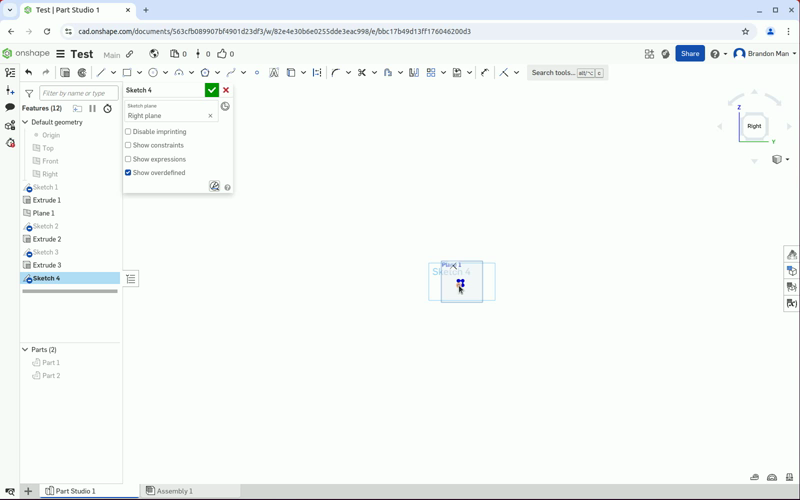
scroll(6)
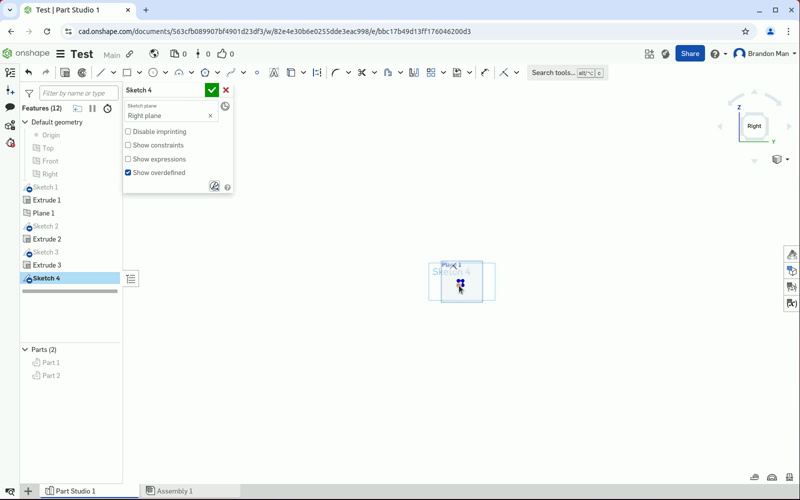
scroll(6)
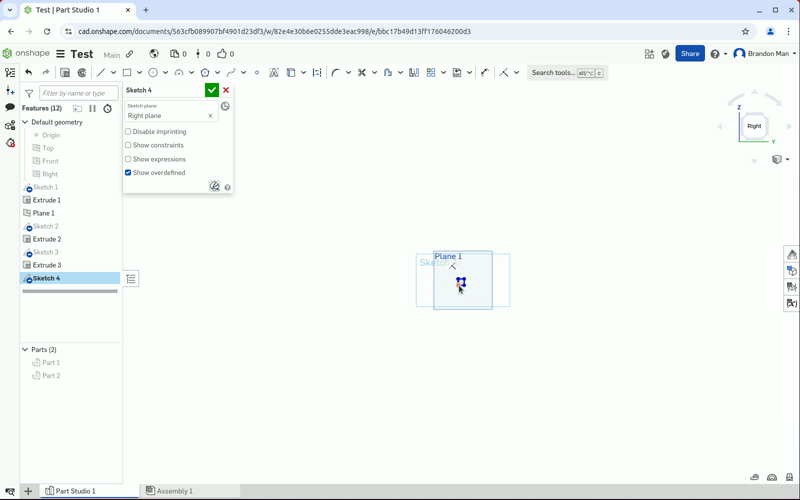
scroll(6)
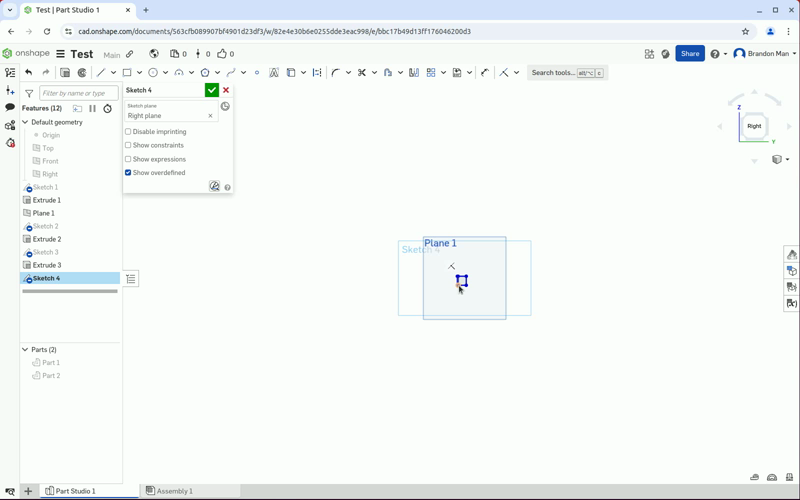
scroll(6)
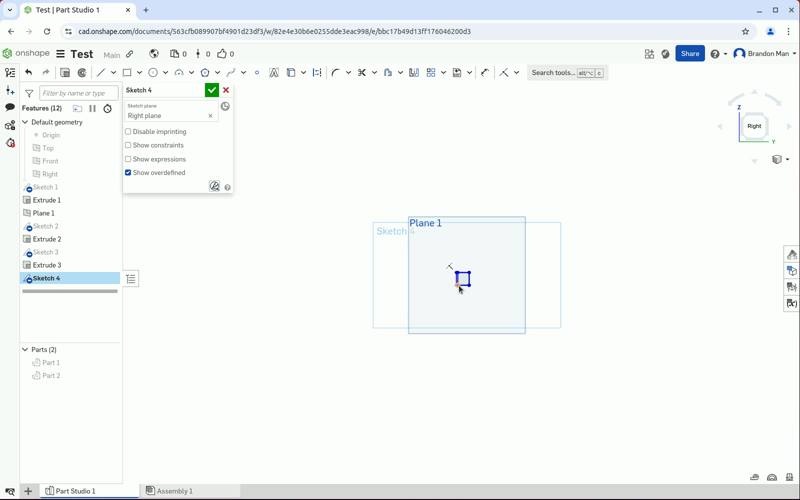
scroll(6)
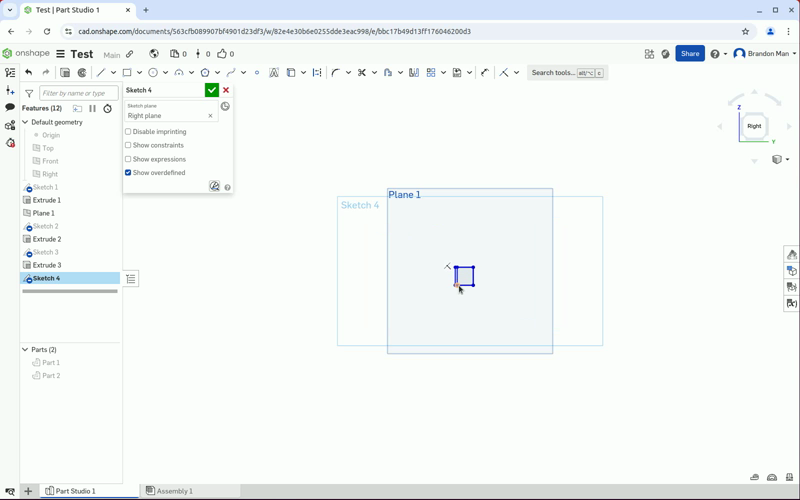
scroll(6)
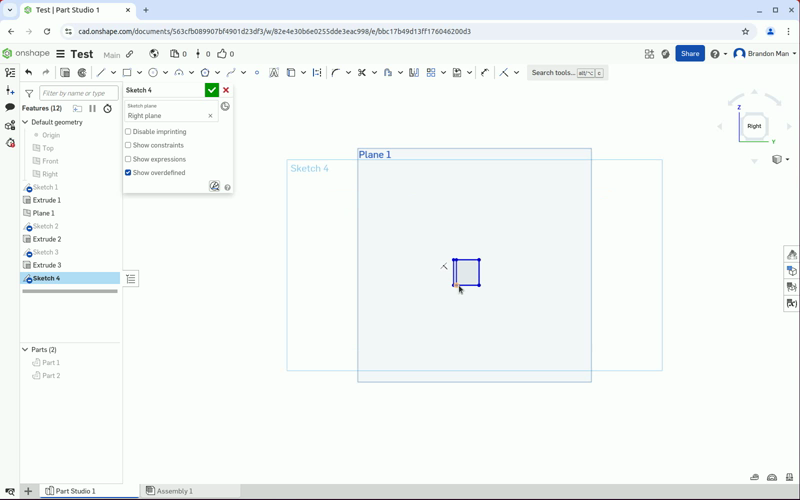
scroll(6)
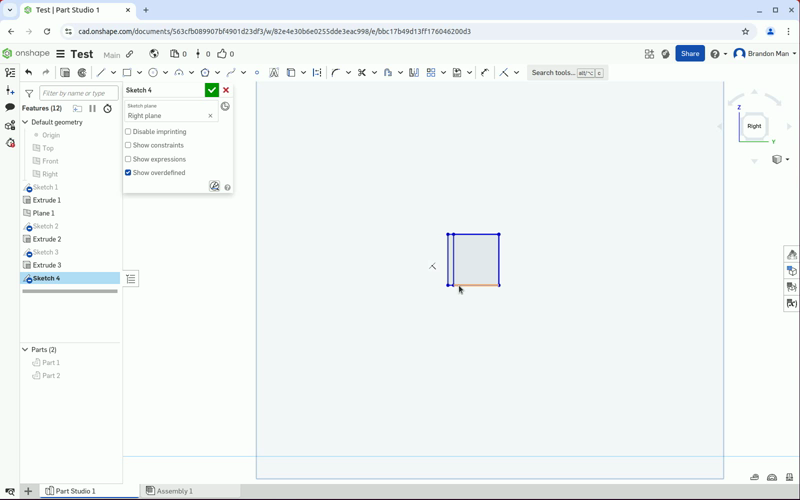
click(459, 285)
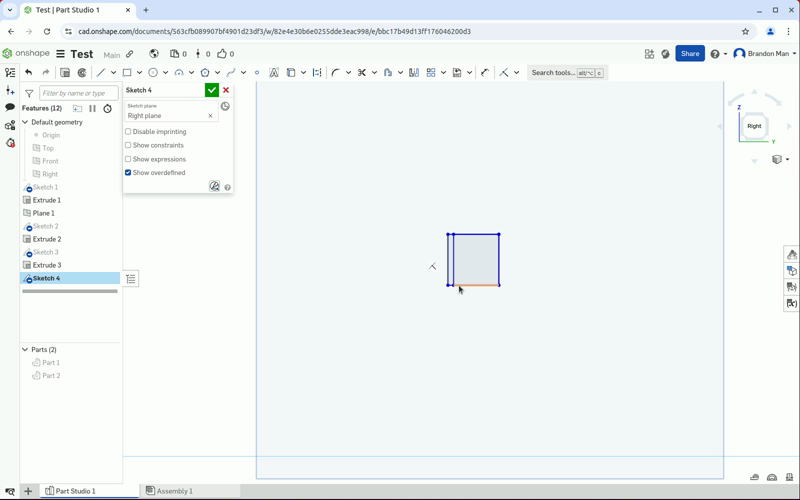
scroll(-6)
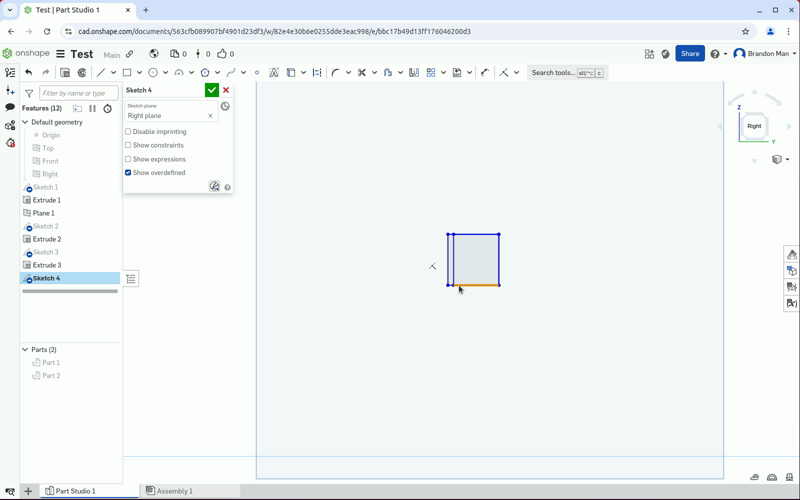
scroll(-6)
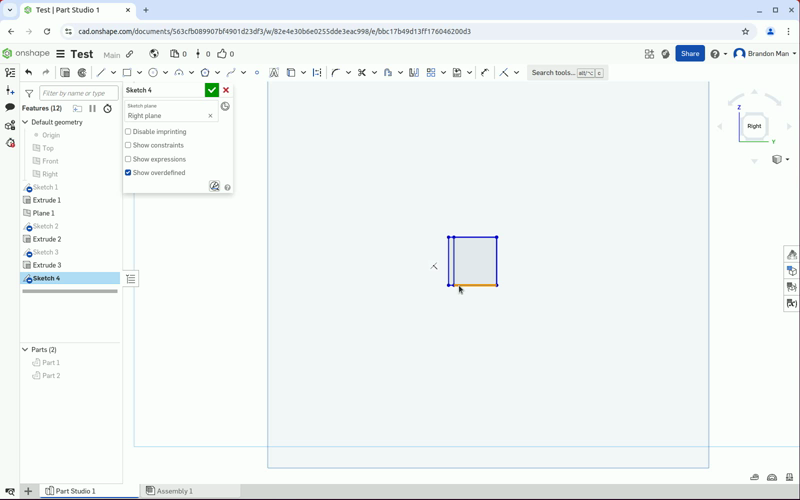
scroll(-6)
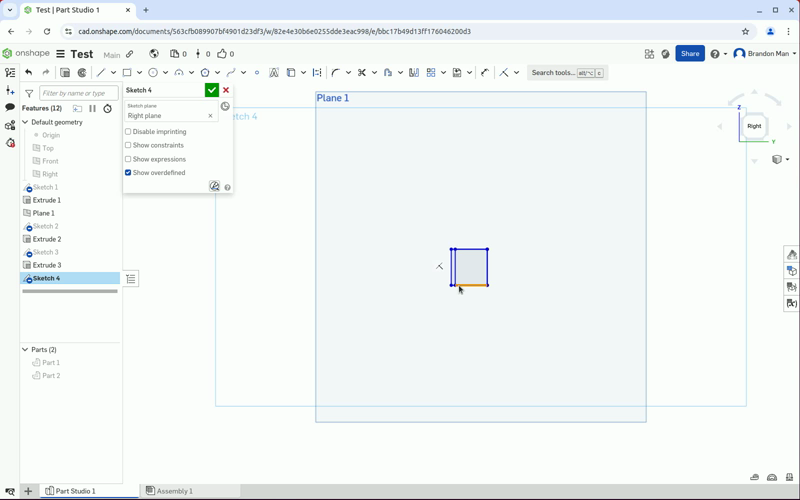
scroll(-6)
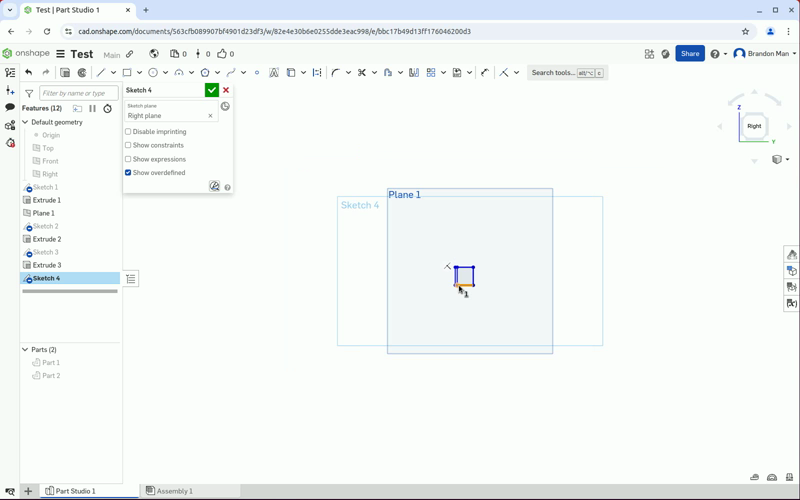
scroll(-6)
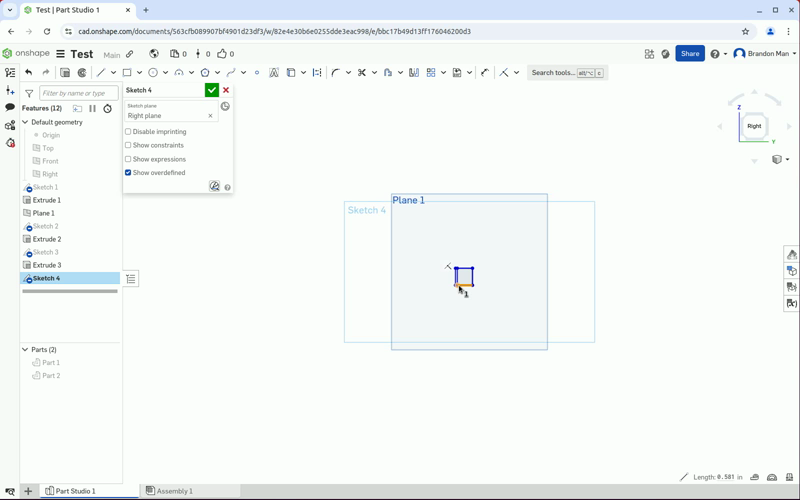
scroll(-6)
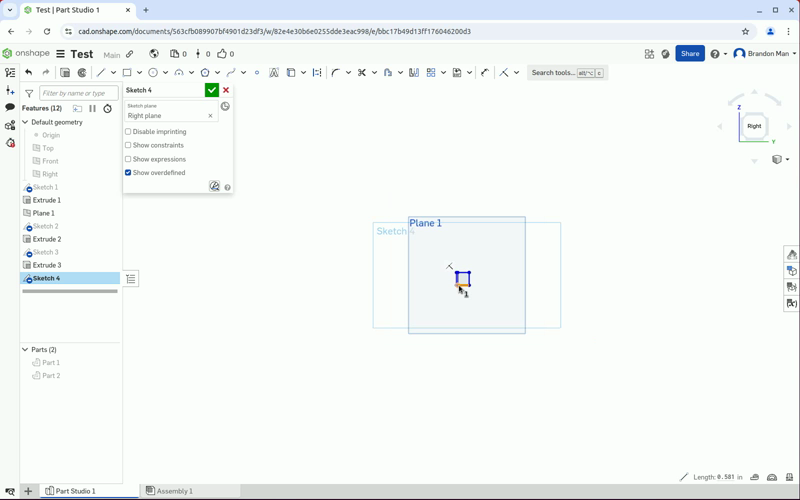
scroll(-6)
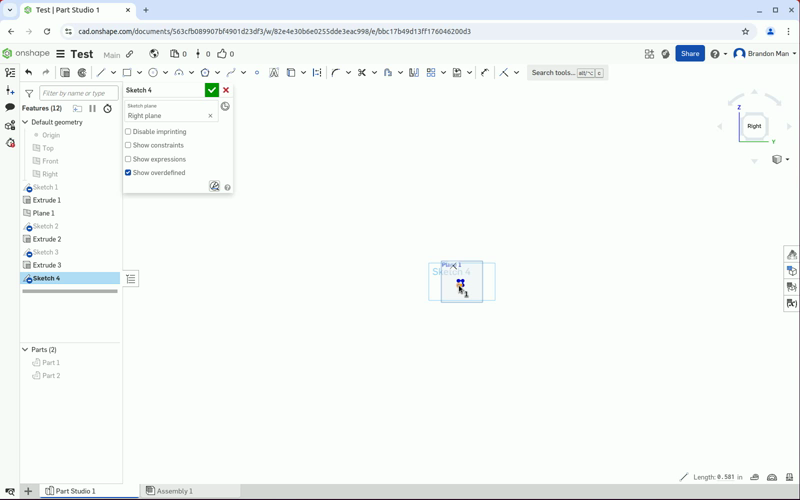
mouse_move(73, 352)
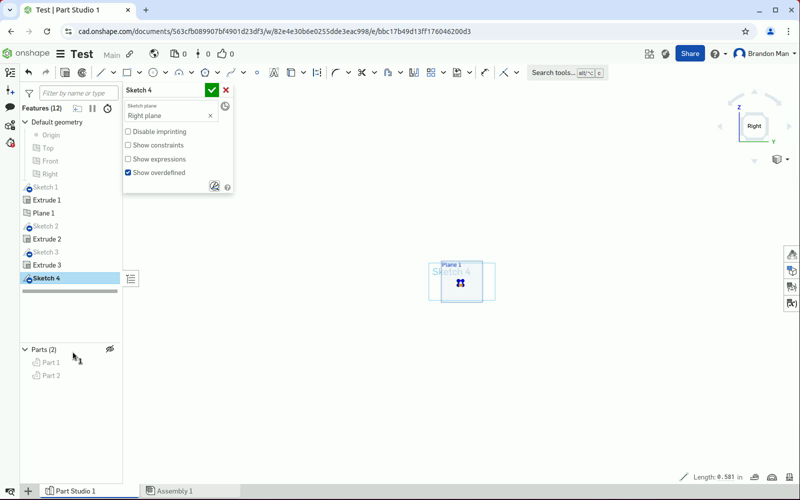
key(shift+y)
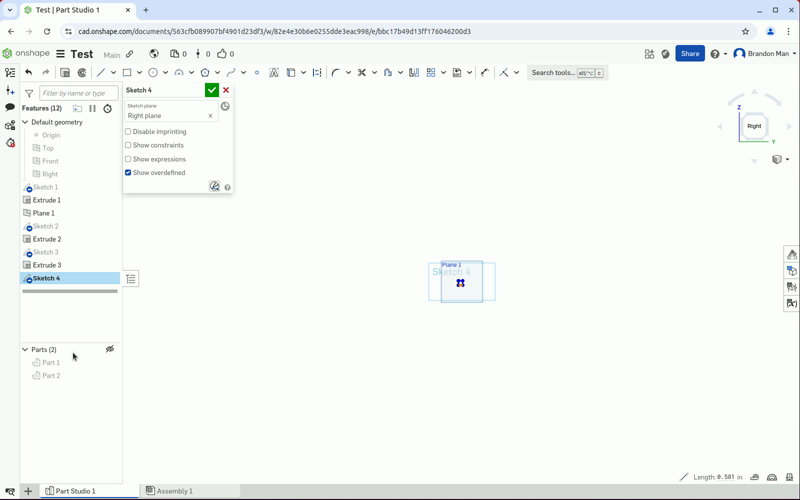
key(shift+e)
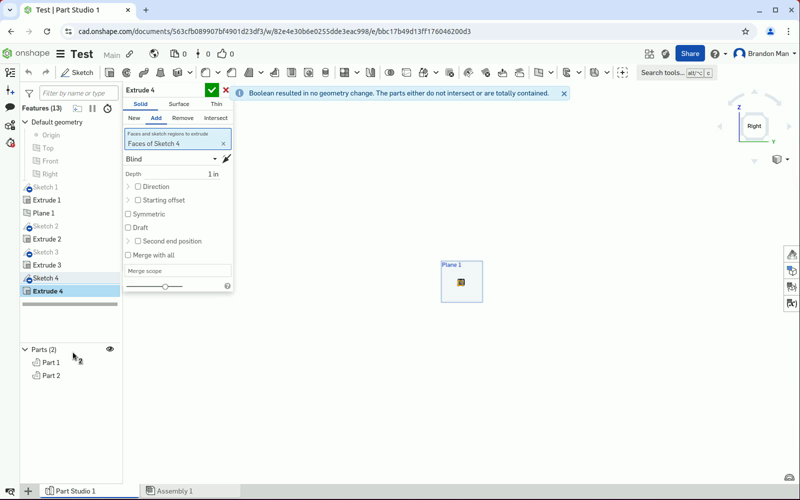
mouse_move(143, 106)
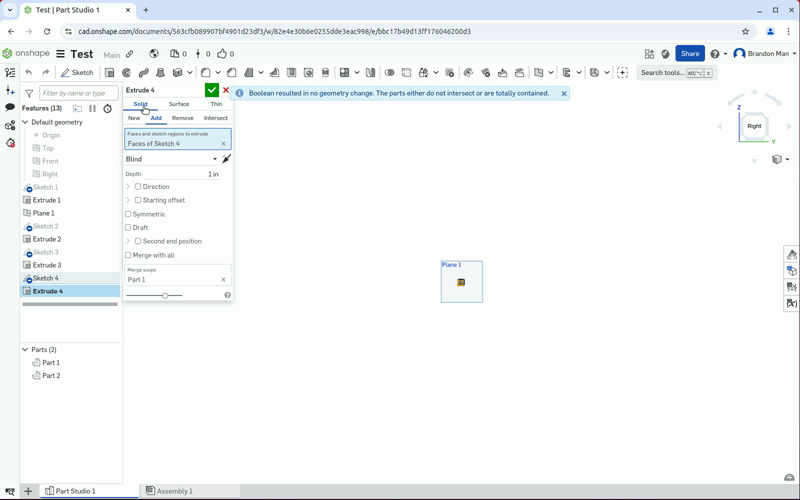
click(143, 106)
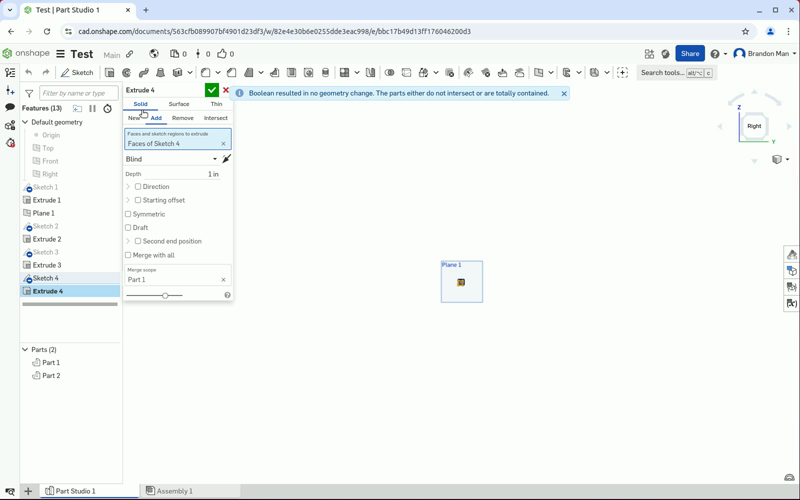
mouse_move(137, 120)
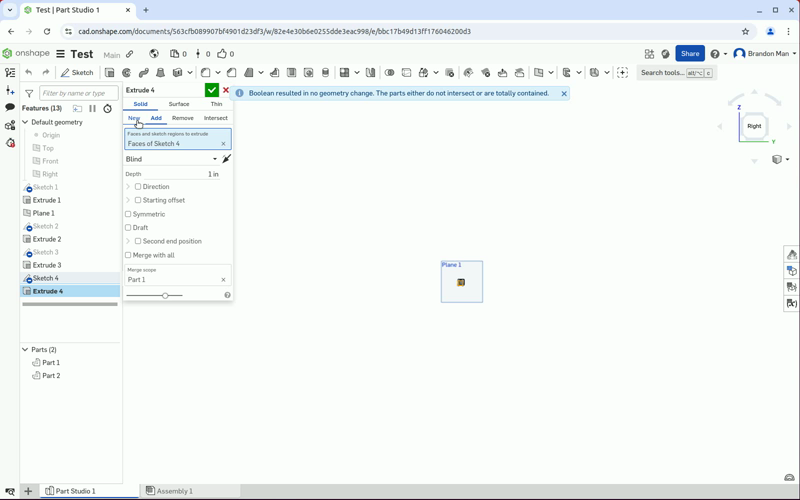
click(137, 120)
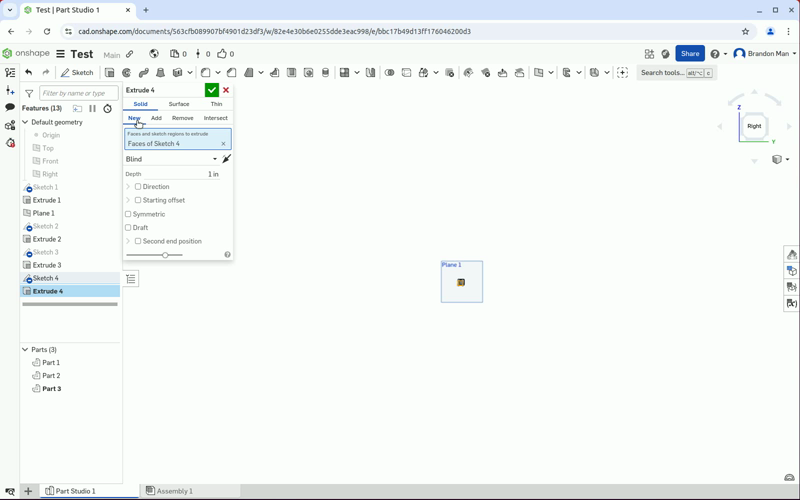
key(tab, 4)
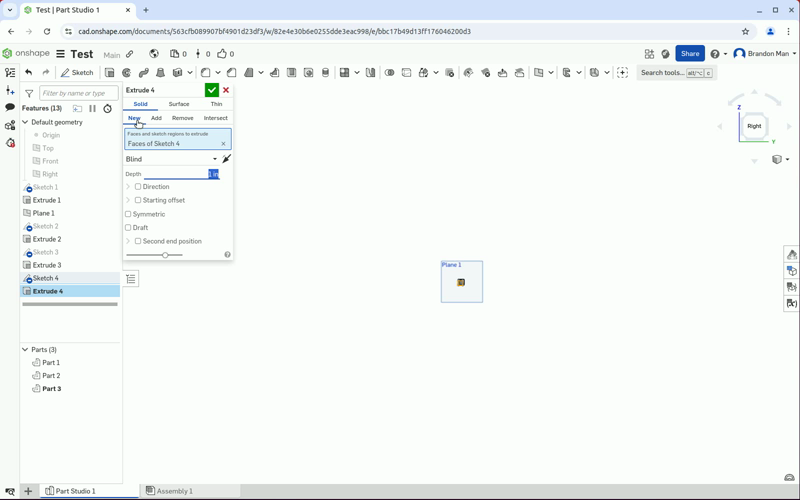
text(-0.241)
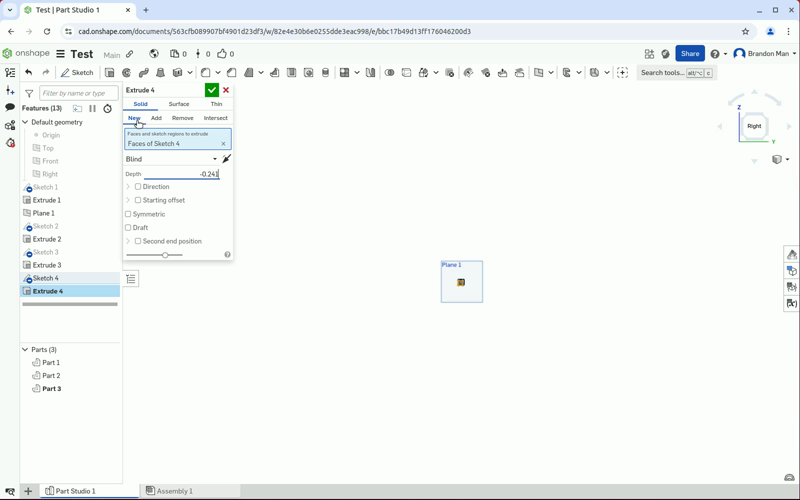
key(enter)
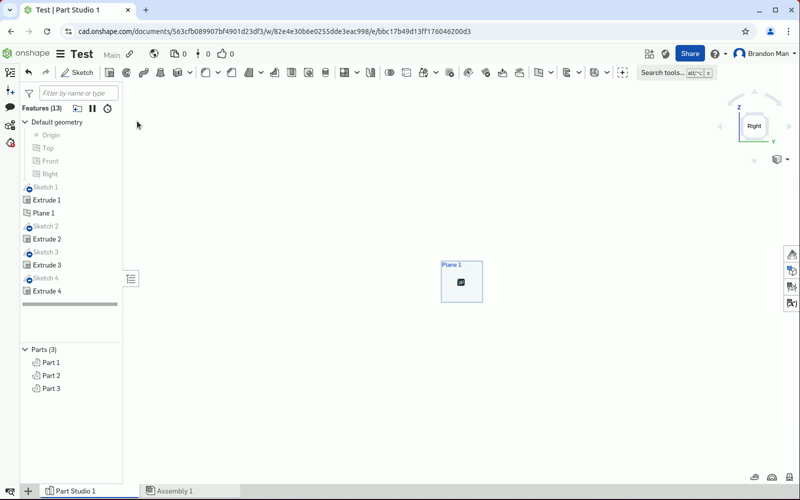
key(shift+h)
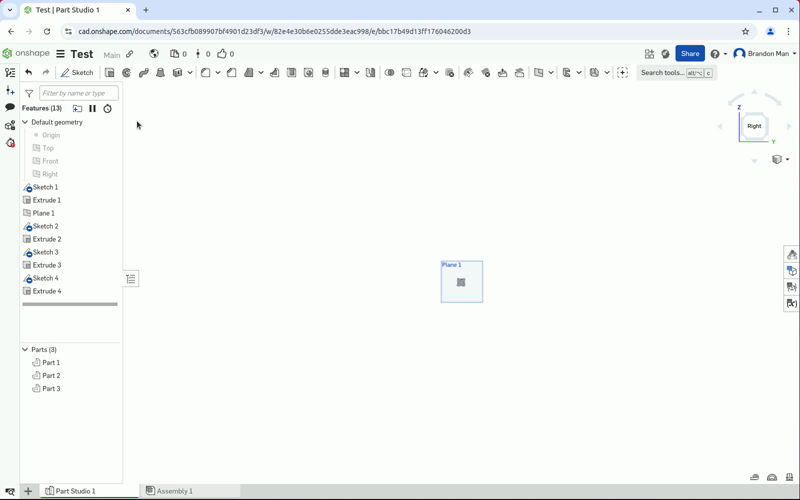
key(shift+h)
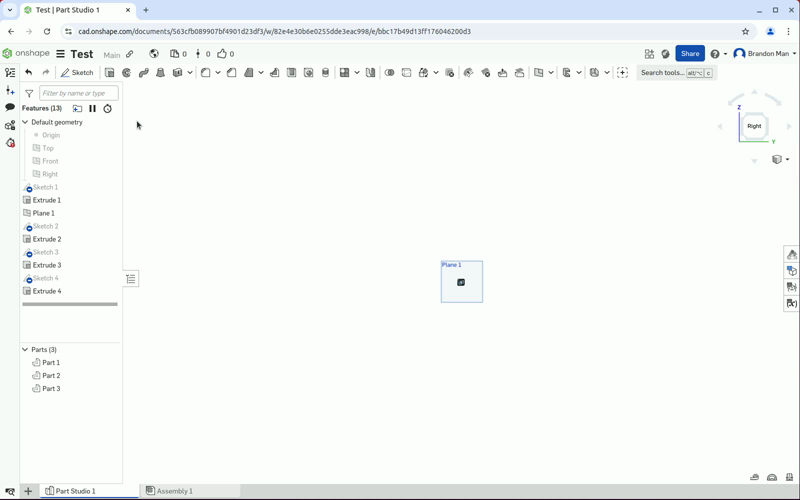
mouse_move(73, 189)
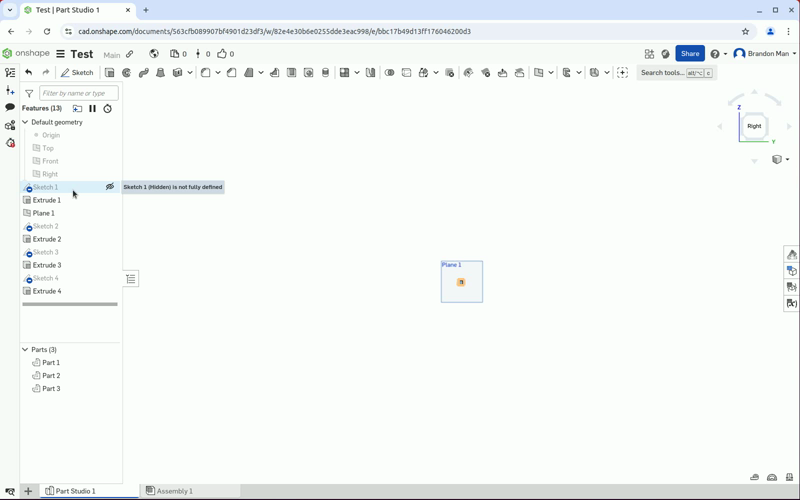
click(73, 189)
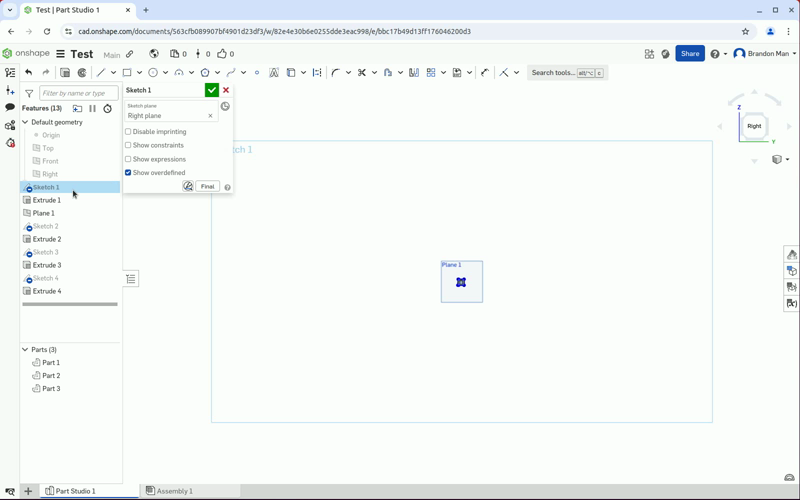
mouse_move(229, 92)
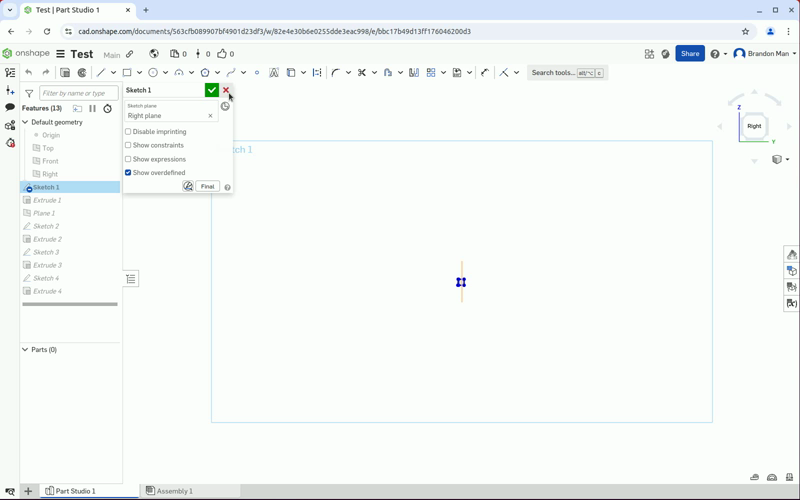
click(229, 92)
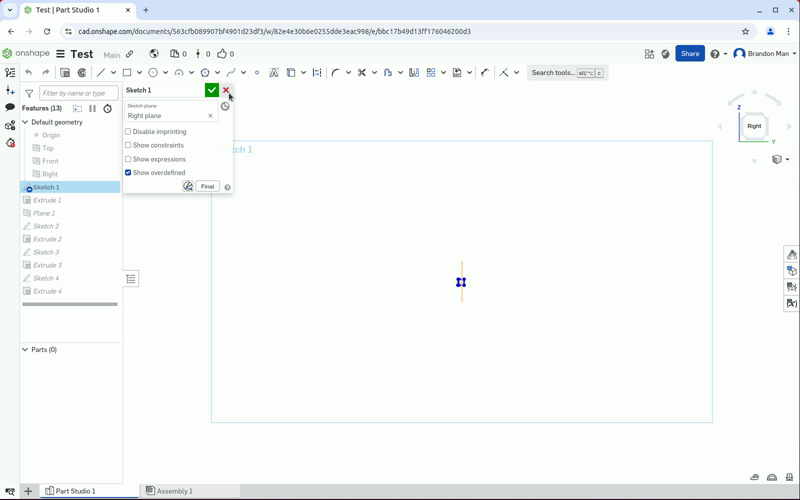
key(shift+s)
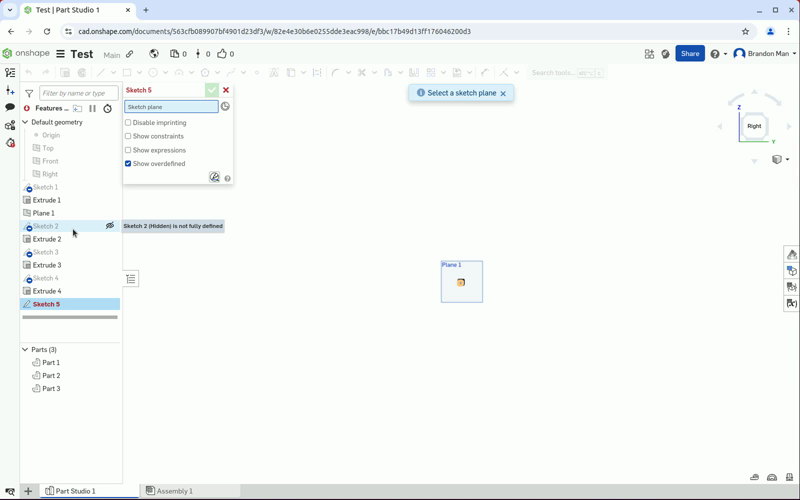
scroll(3)
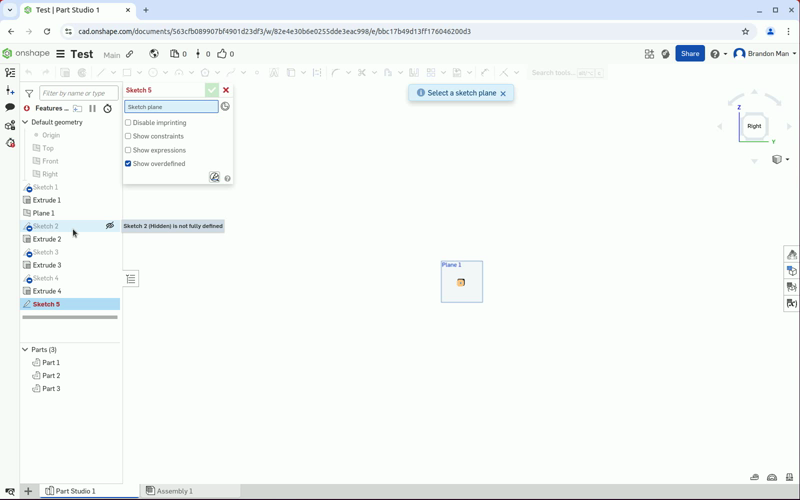
mouse_move(73, 176)
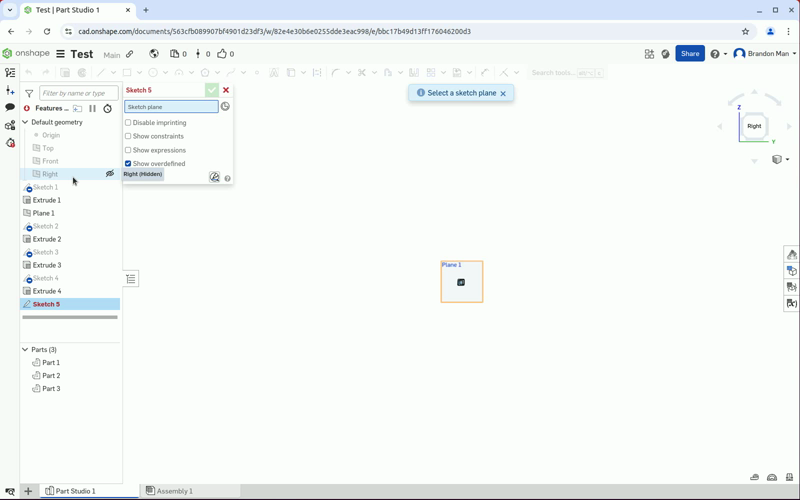
click(73, 176)
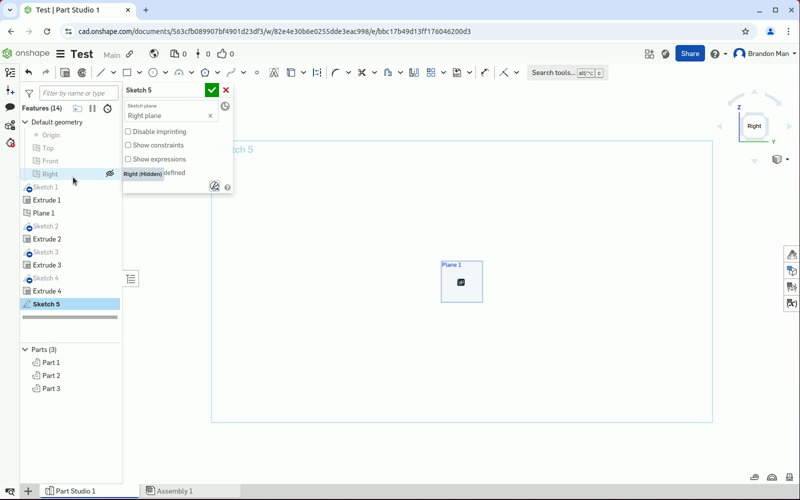
mouse_move(73, 352)
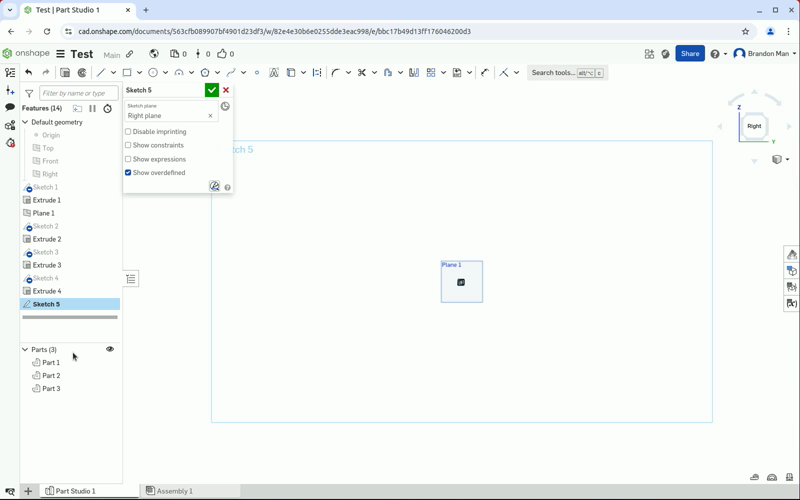
key(y)
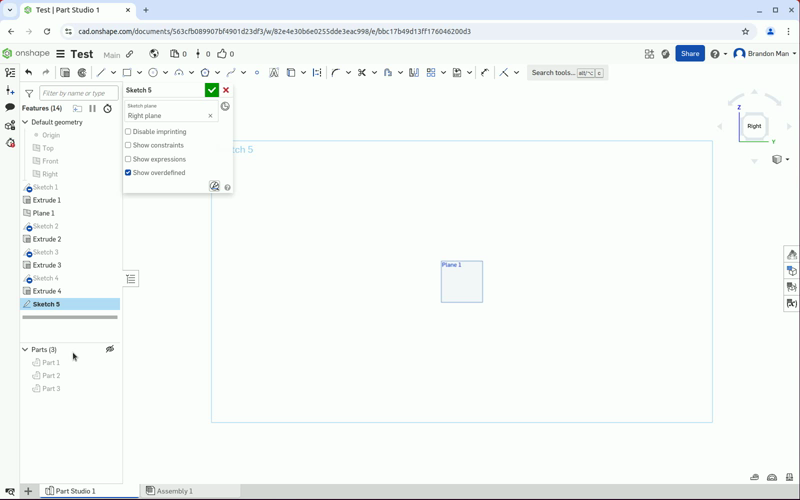
key(l)
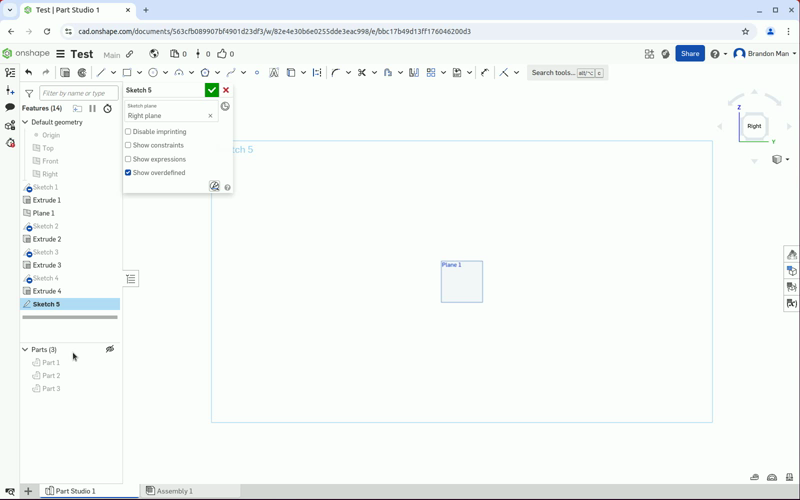
key_down(shift)
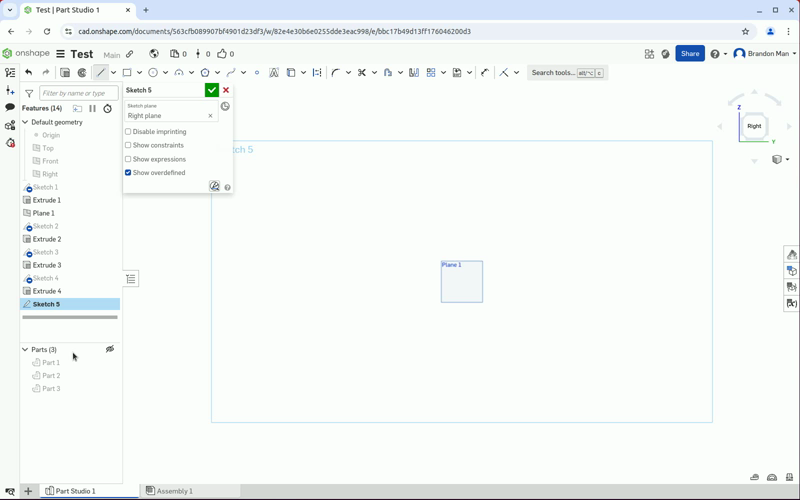
mouse_move(459, 284)
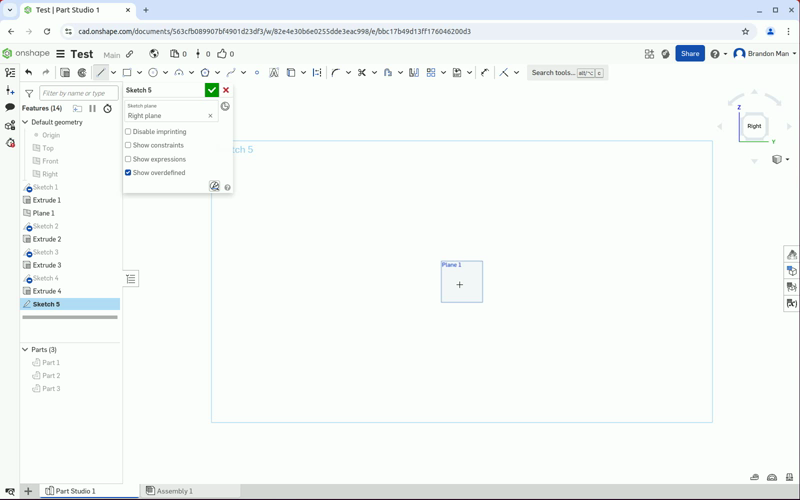
click(459, 284)
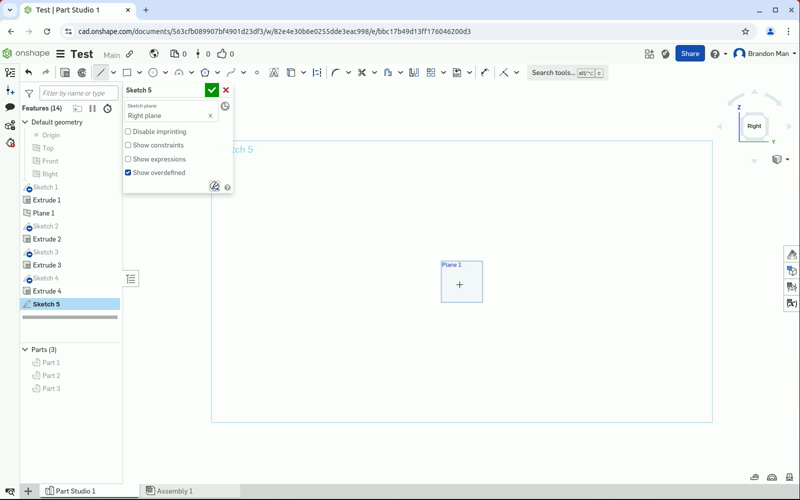
key_up(shift)
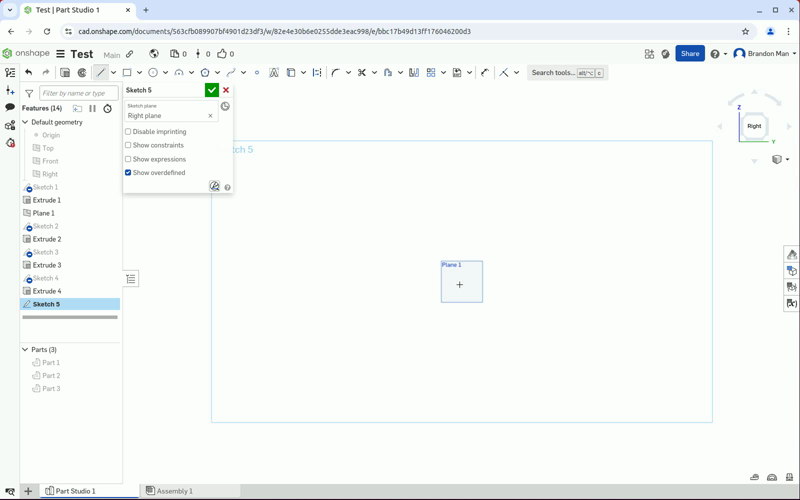
key_down(shift)
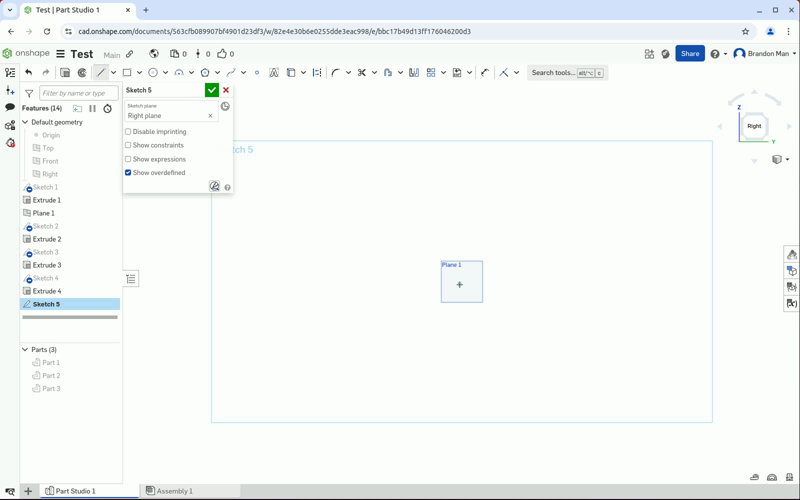
mouse_move(489, 284)
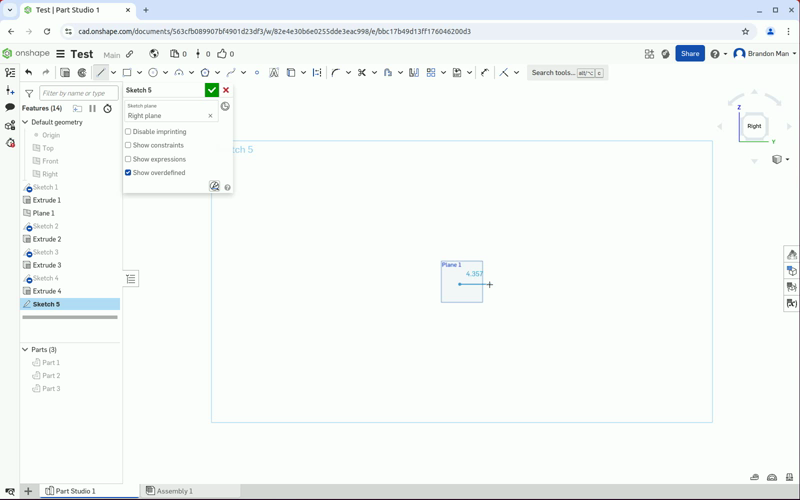
mouse_move(464, 284)
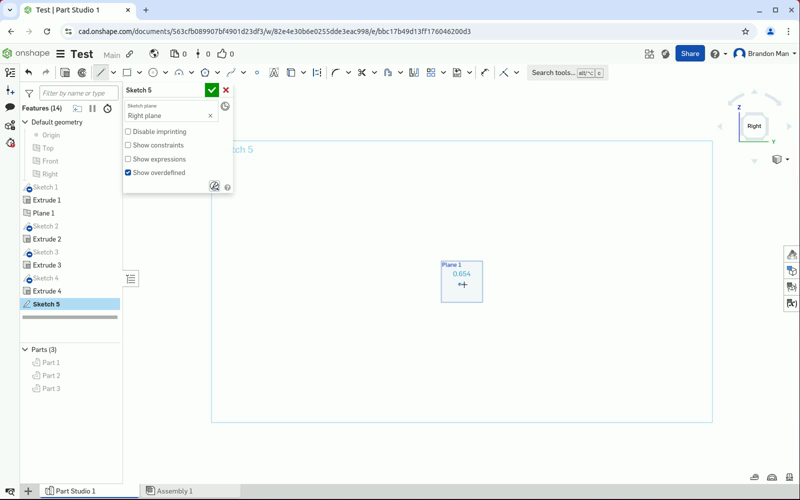
scroll(6)
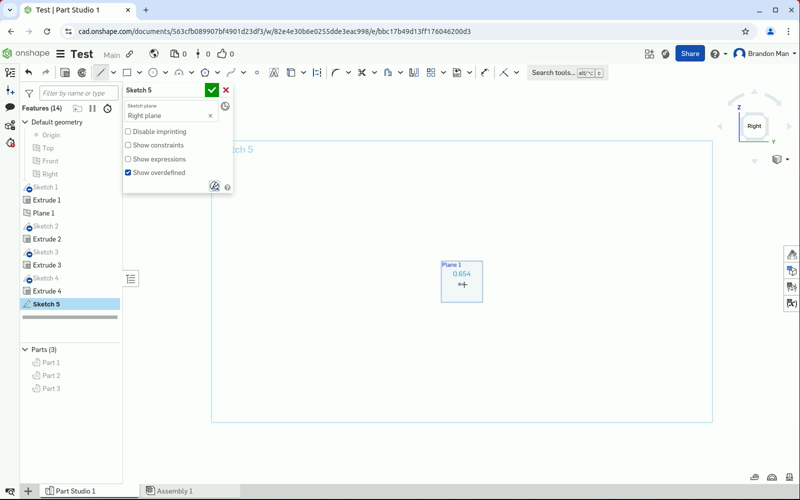
scroll(6)
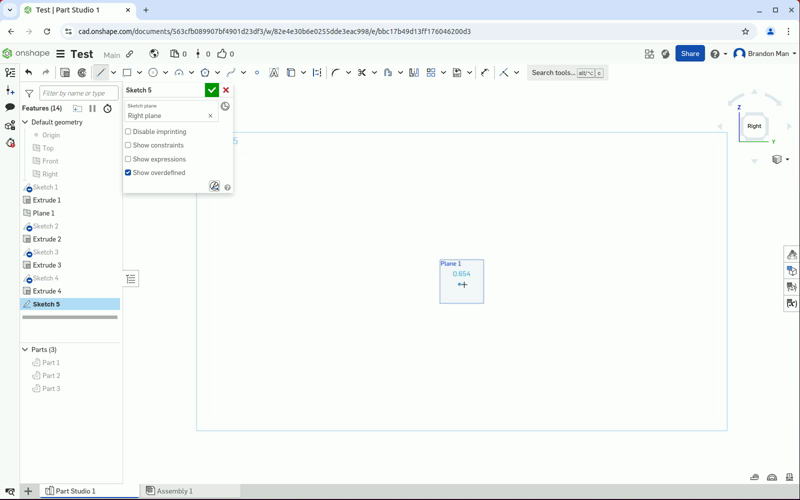
scroll(6)
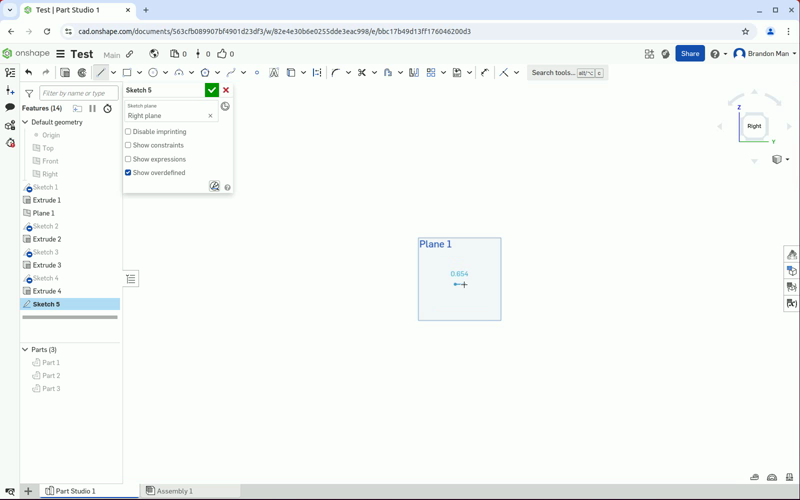
scroll(6)
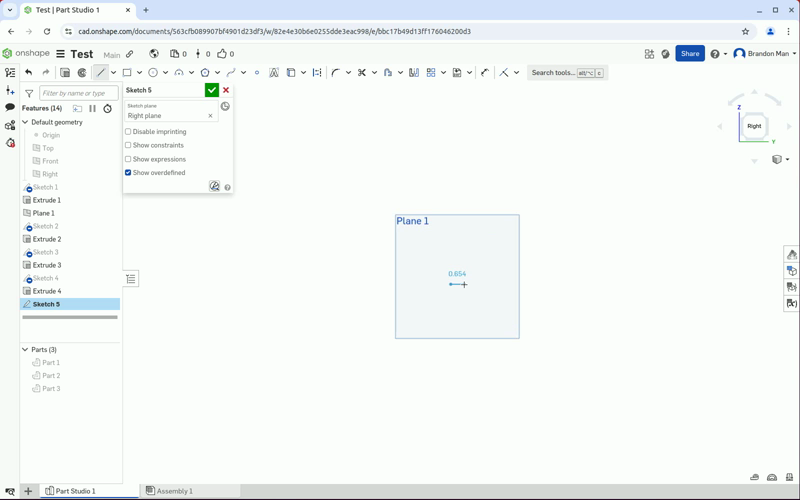
scroll(6)
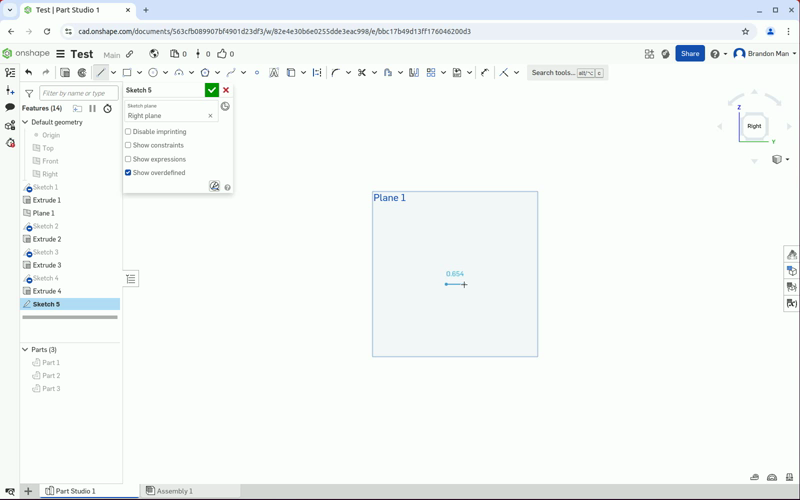
scroll(6)
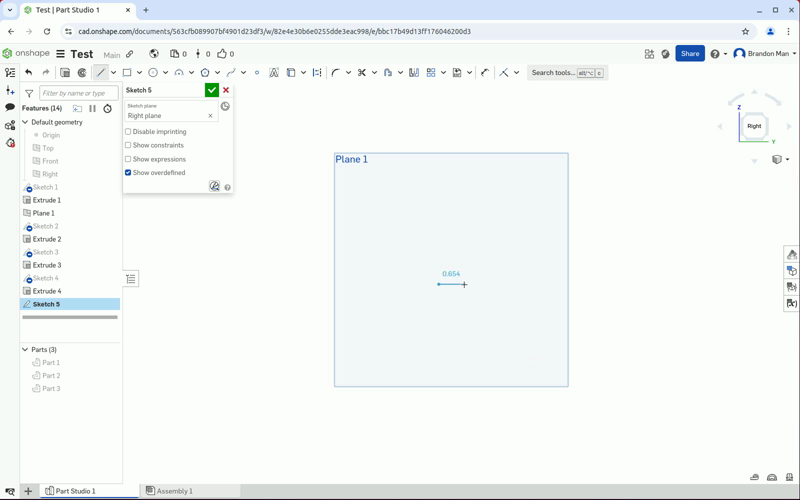
scroll(6)
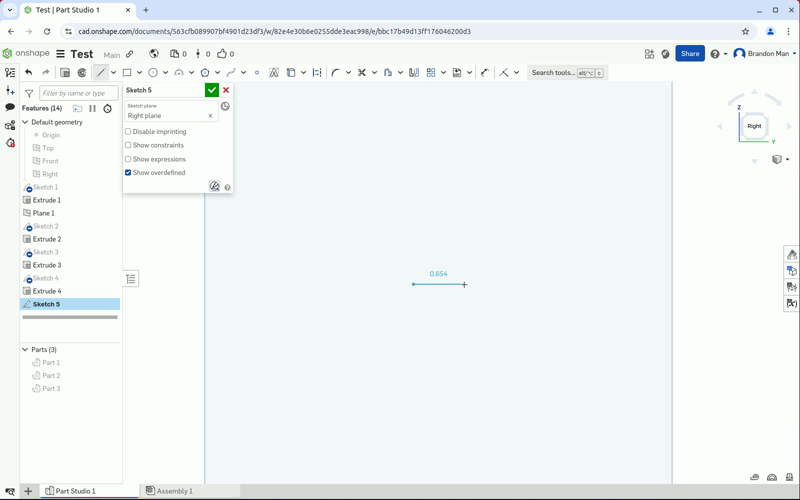
click(464, 284)
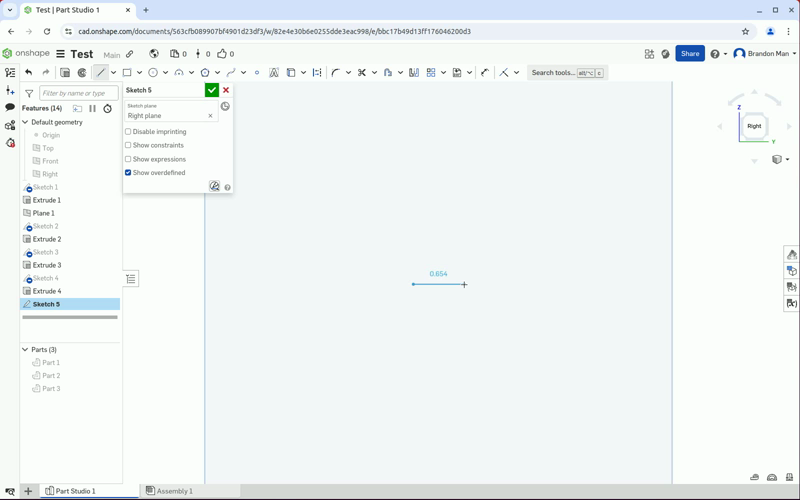
scroll(-6)
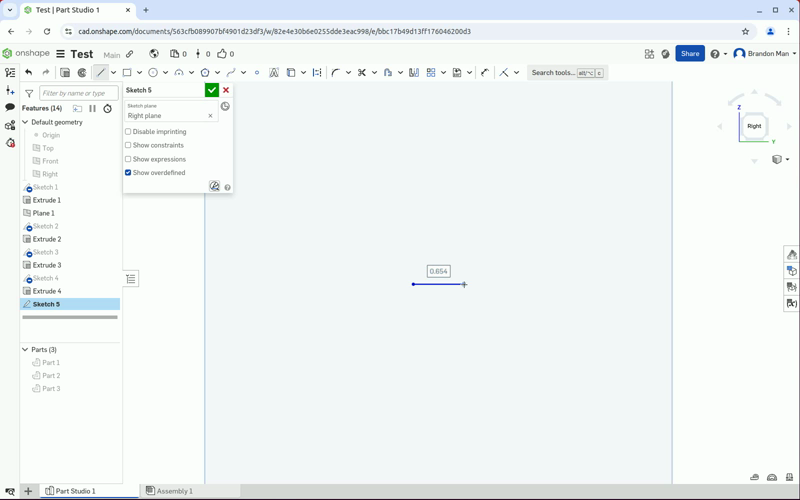
scroll(-6)
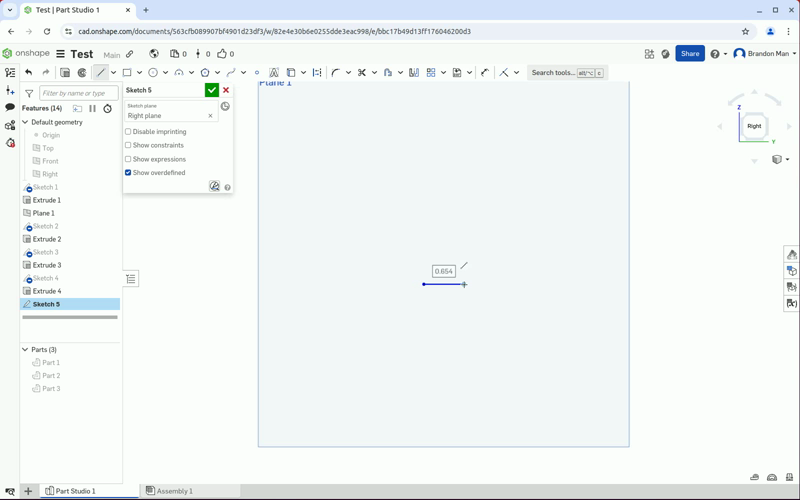
scroll(-6)
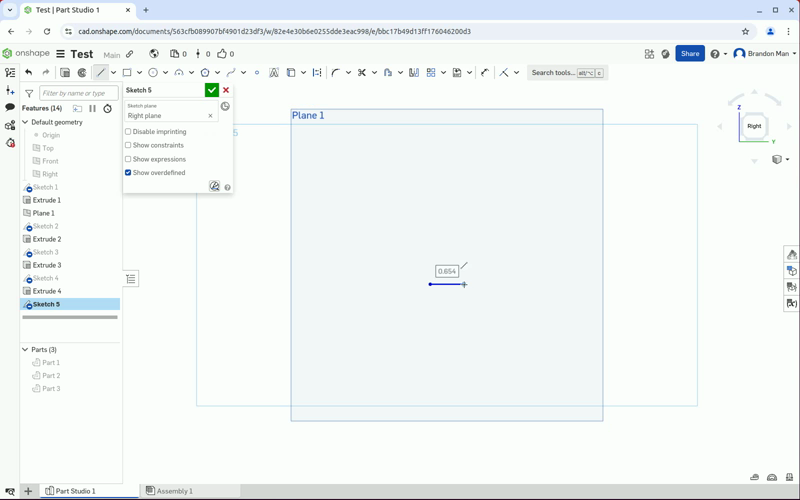
scroll(-6)
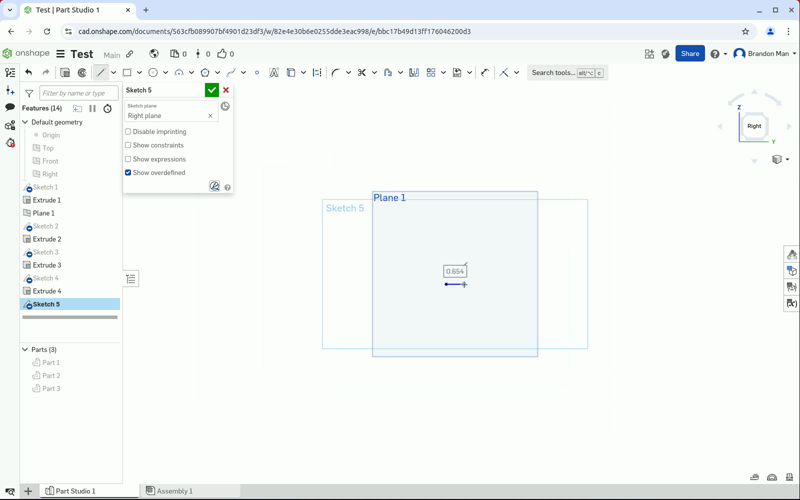
scroll(-6)
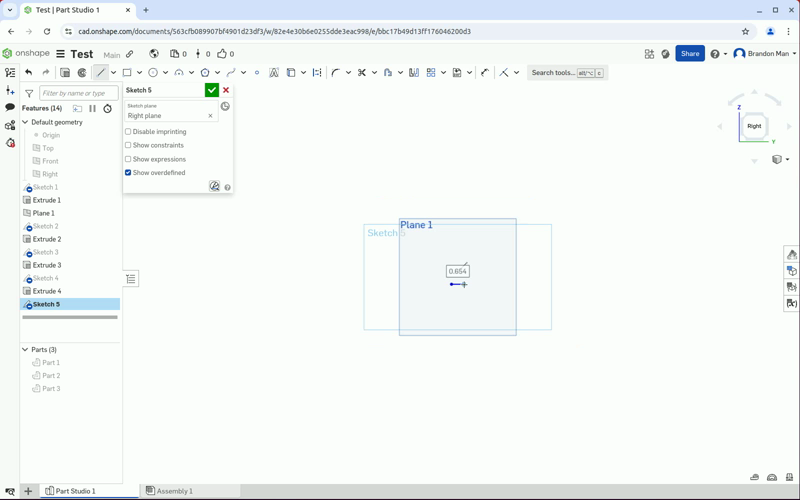
scroll(-6)
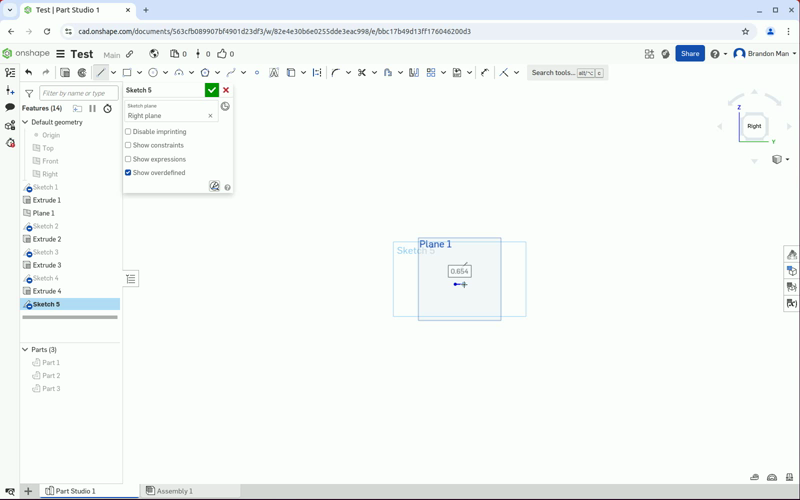
scroll(-6)
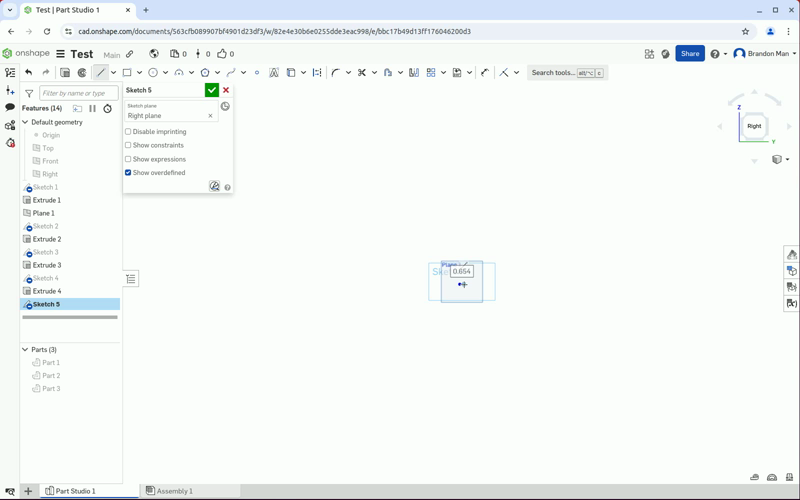
key_up(shift)
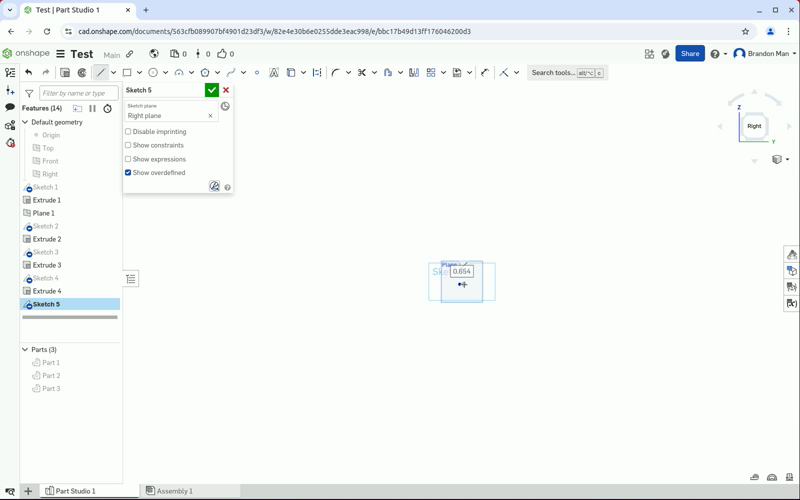
key_down(shift)
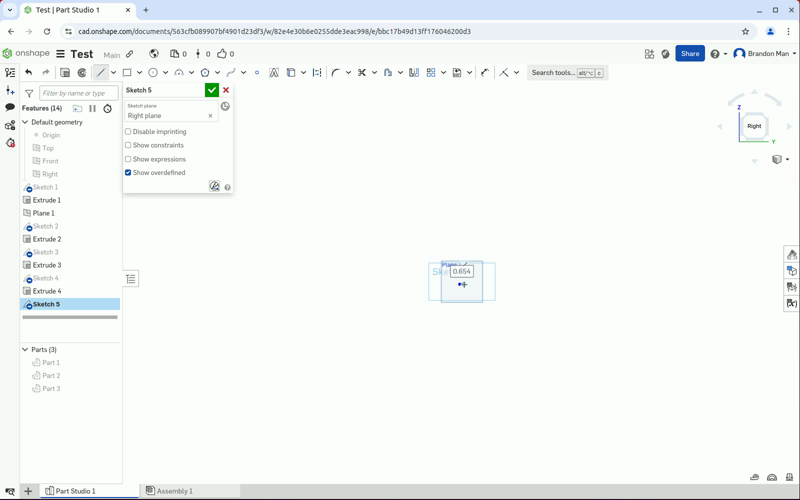
mouse_move(494, 284)
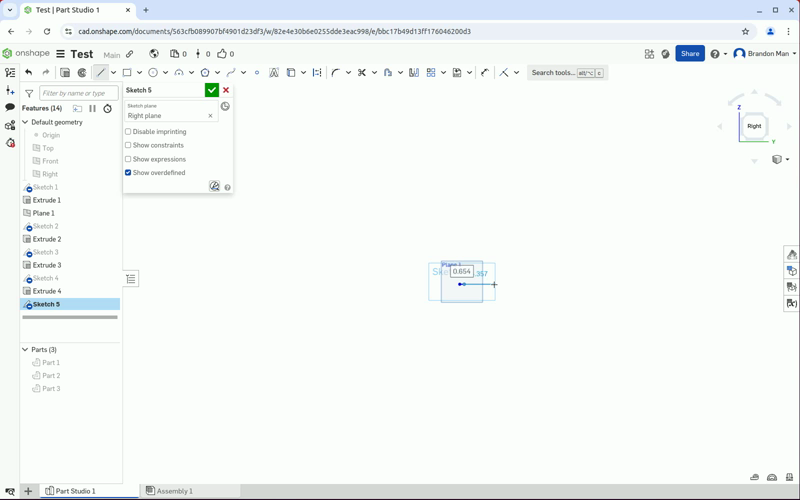
mouse_move(464, 279)
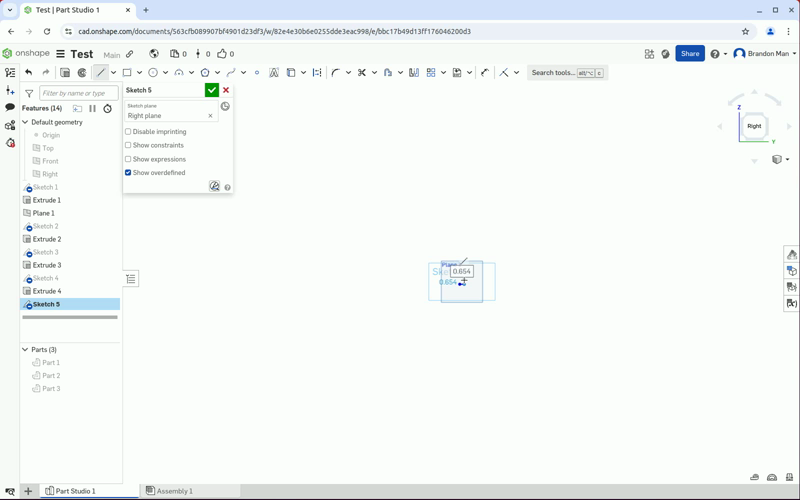
scroll(6)
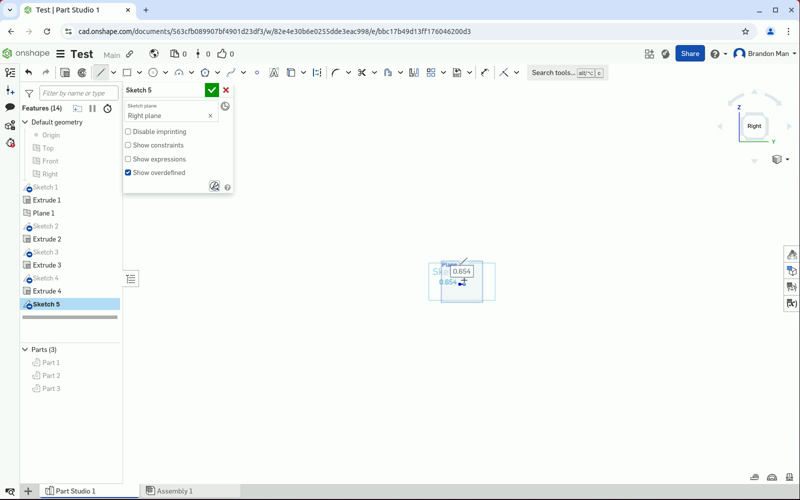
scroll(6)
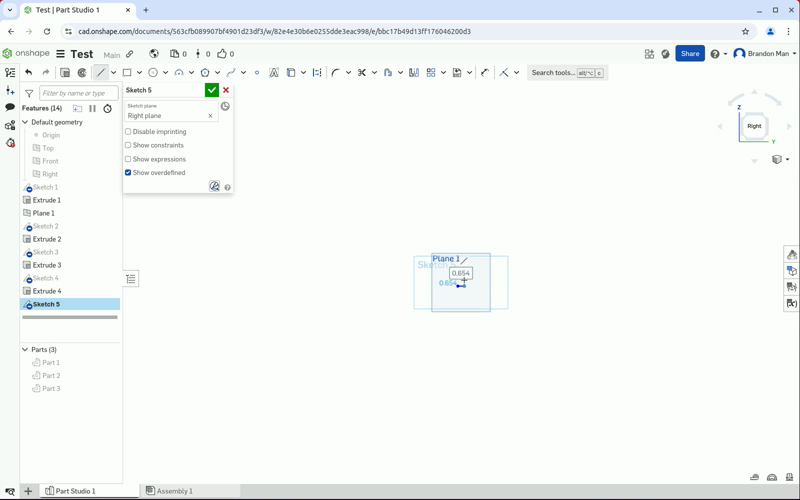
scroll(6)
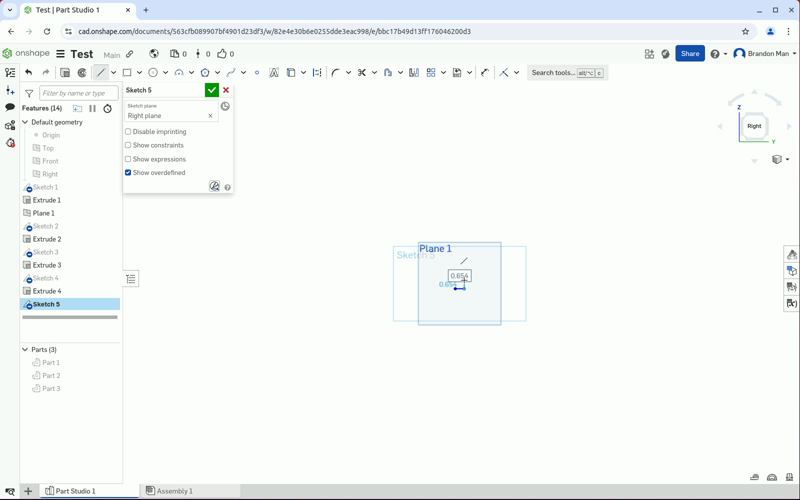
scroll(6)
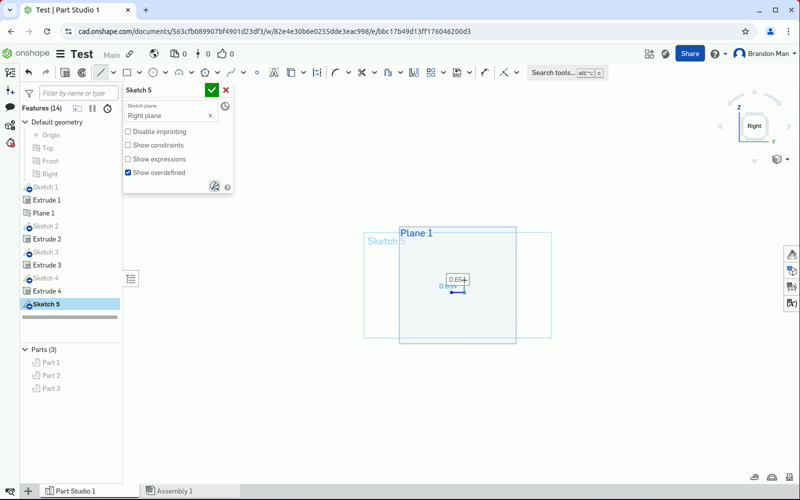
scroll(6)
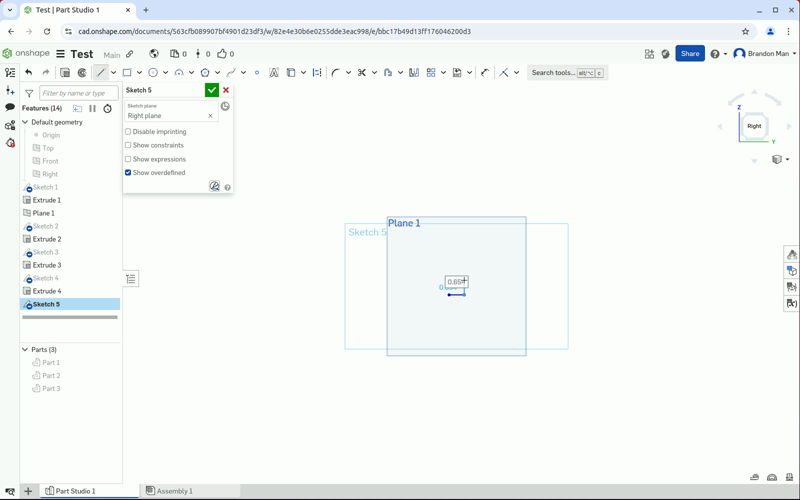
scroll(6)
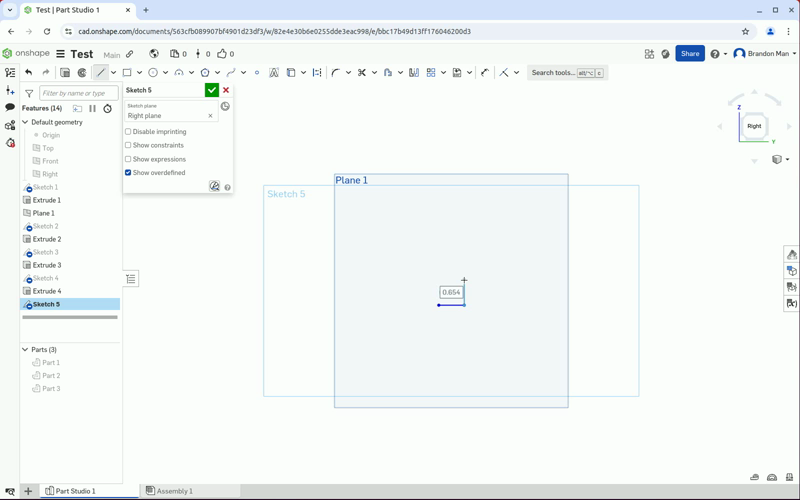
scroll(6)
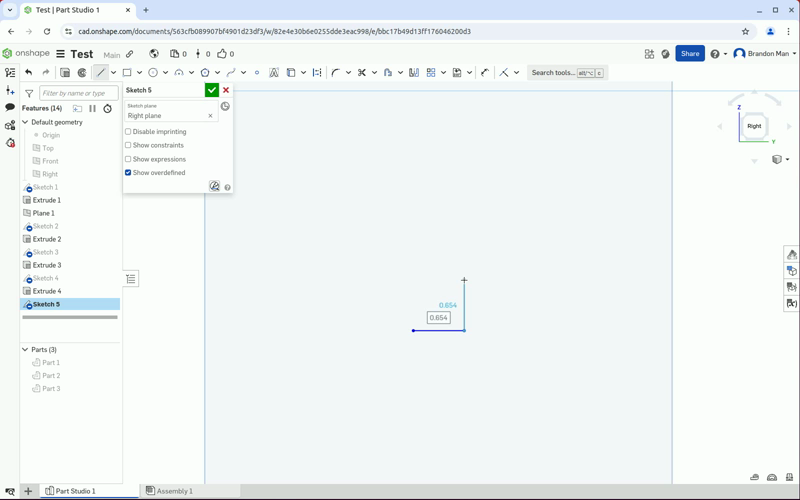
click(464, 279)
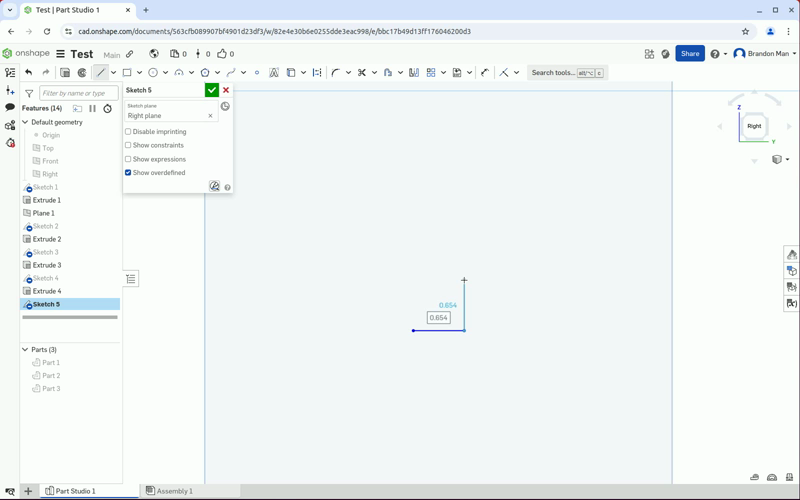
scroll(-6)
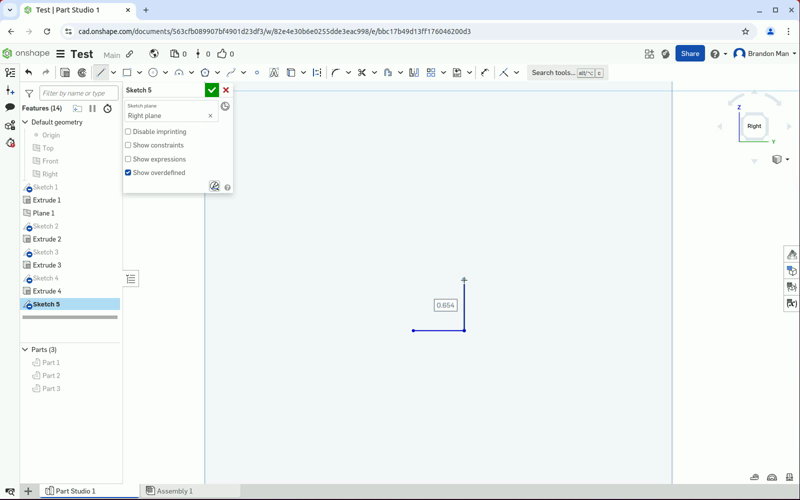
scroll(-6)
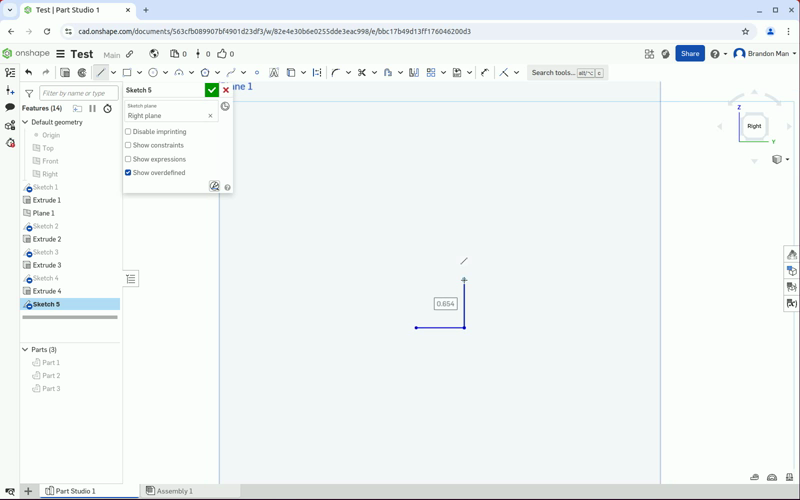
scroll(-6)
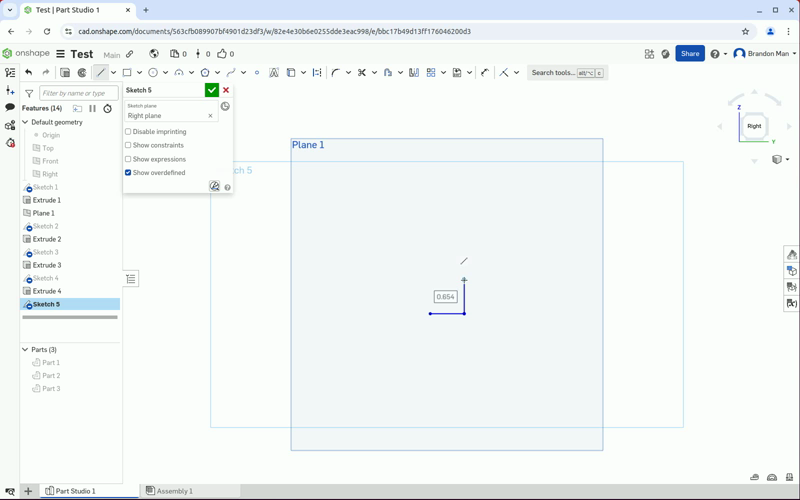
scroll(-6)
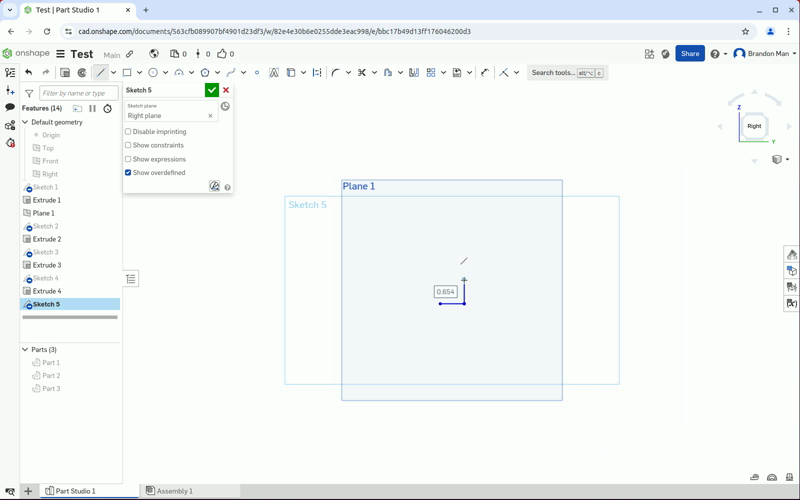
scroll(-6)
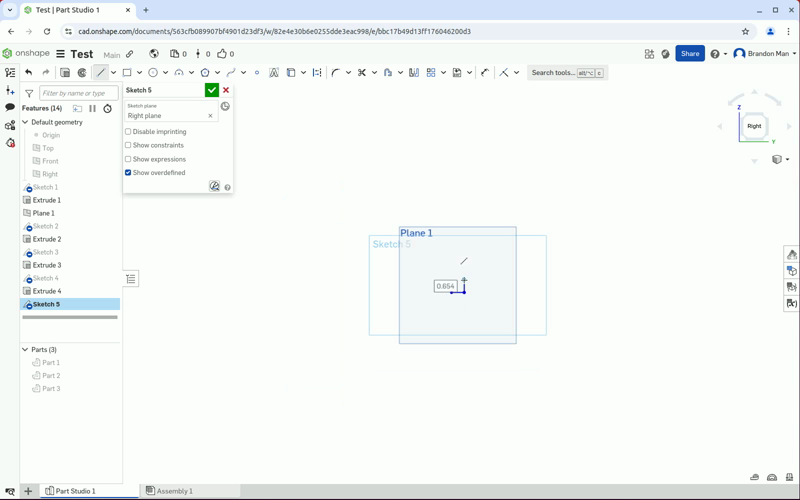
scroll(-6)
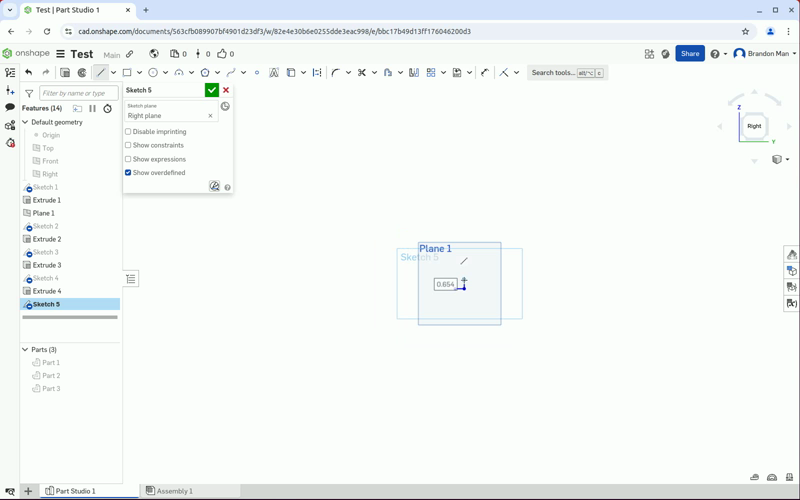
scroll(-6)
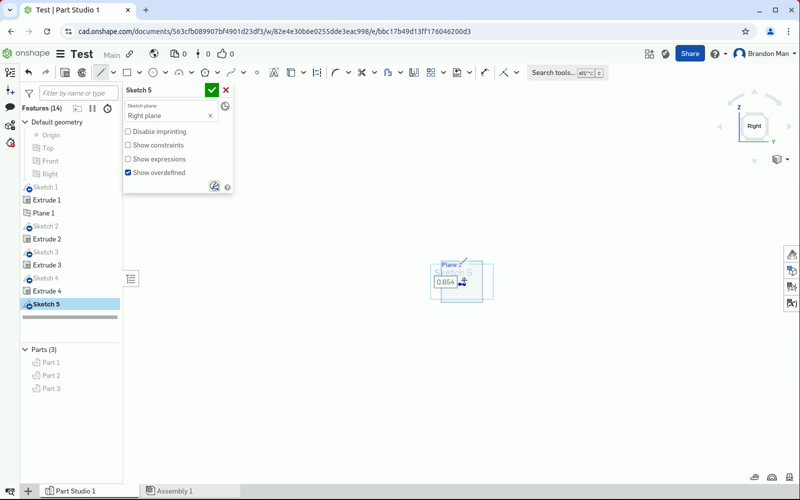
key_up(shift)
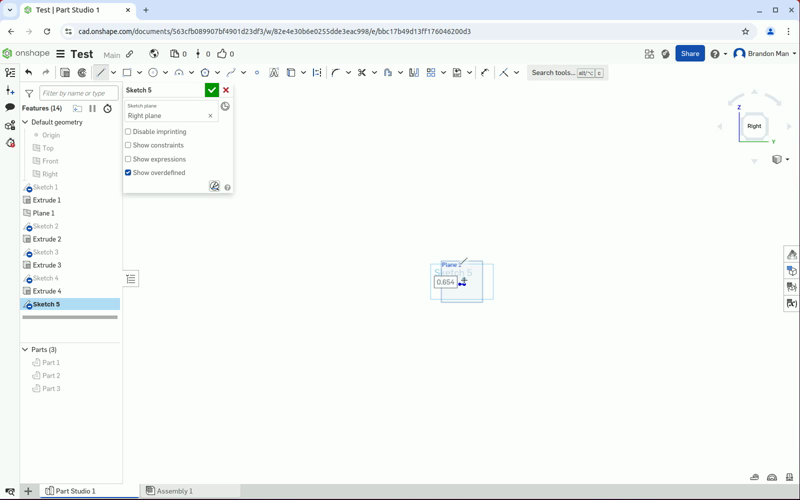
key_down(shift)
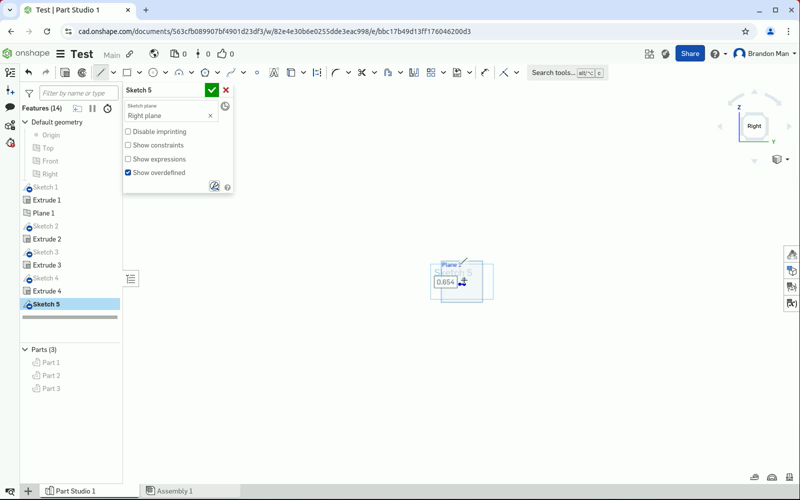
mouse_move(494, 279)
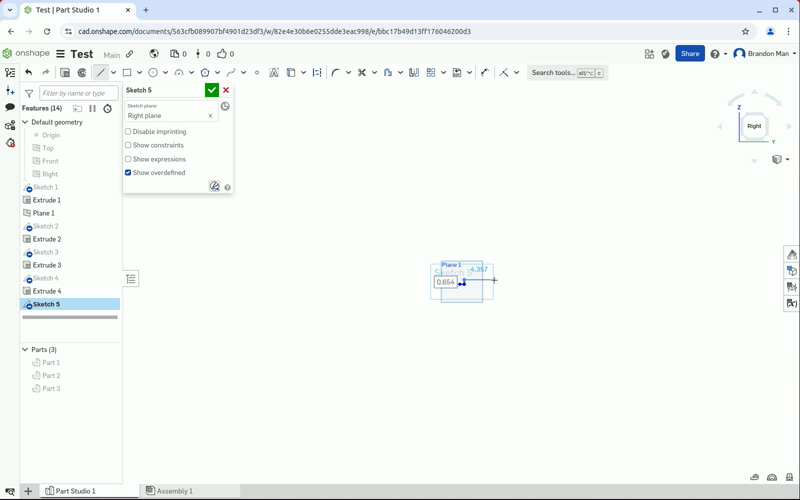
mouse_move(459, 279)
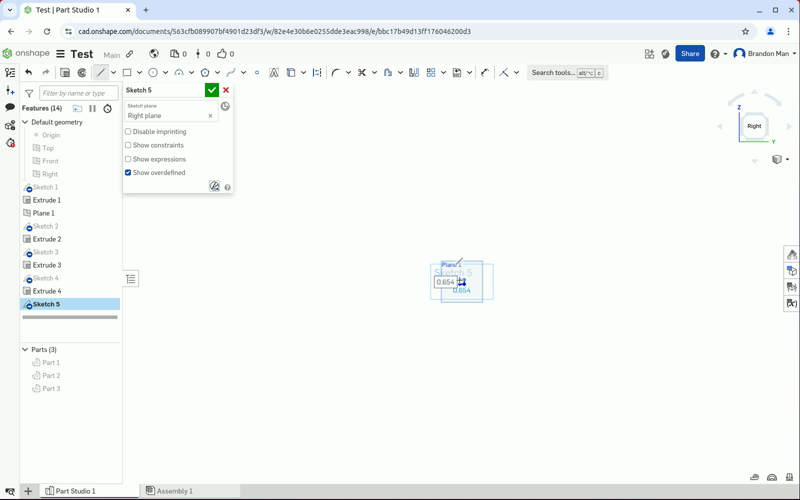
scroll(6)
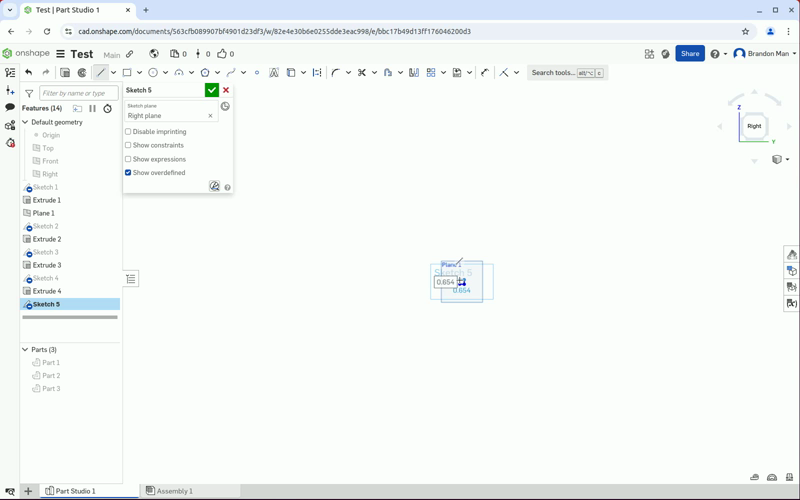
scroll(6)
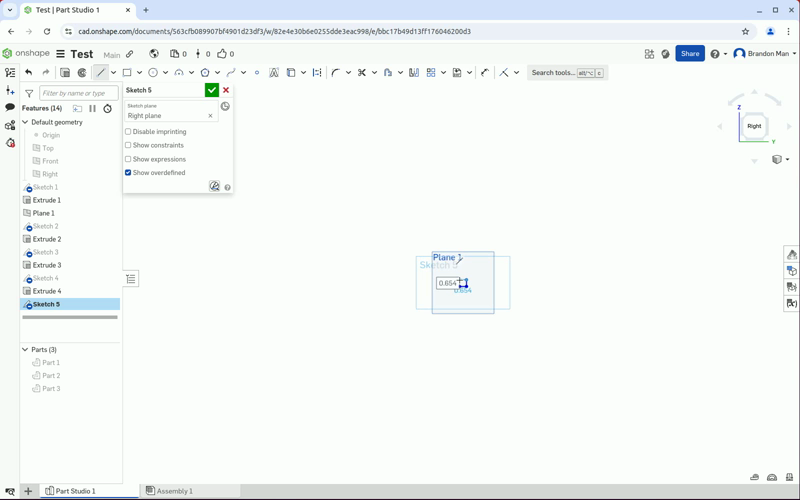
scroll(6)
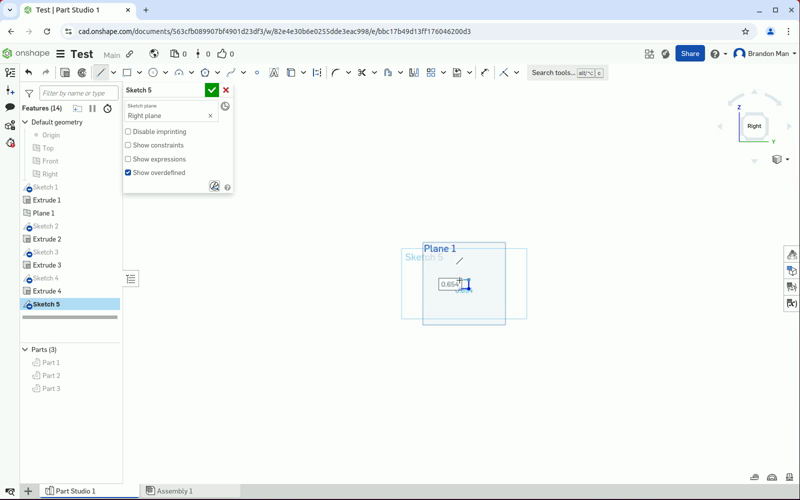
scroll(6)
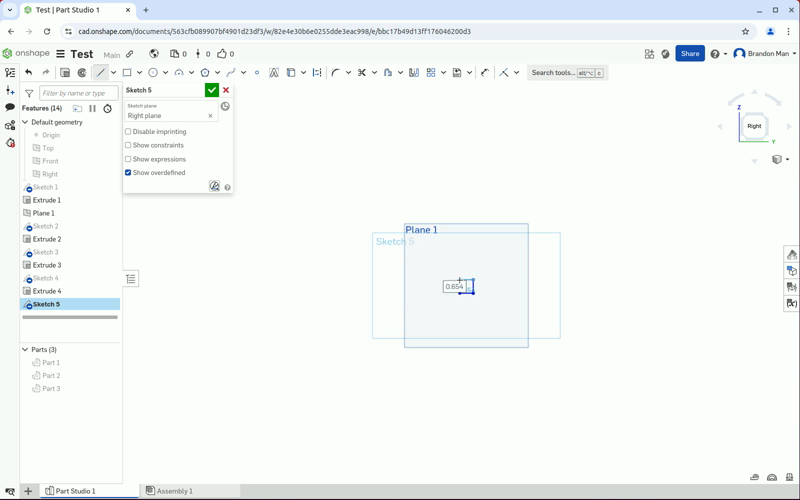
scroll(6)
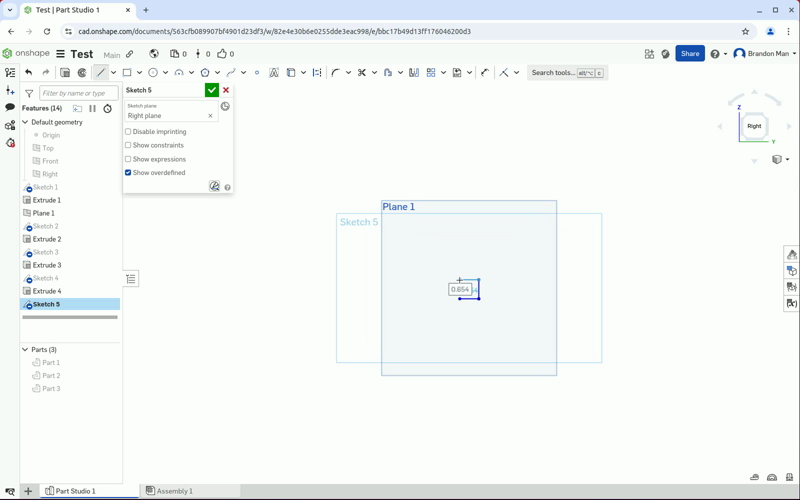
scroll(6)
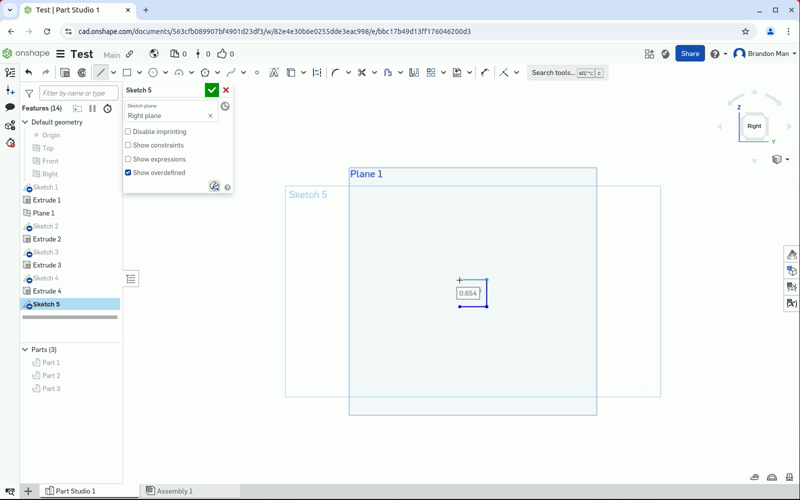
scroll(6)
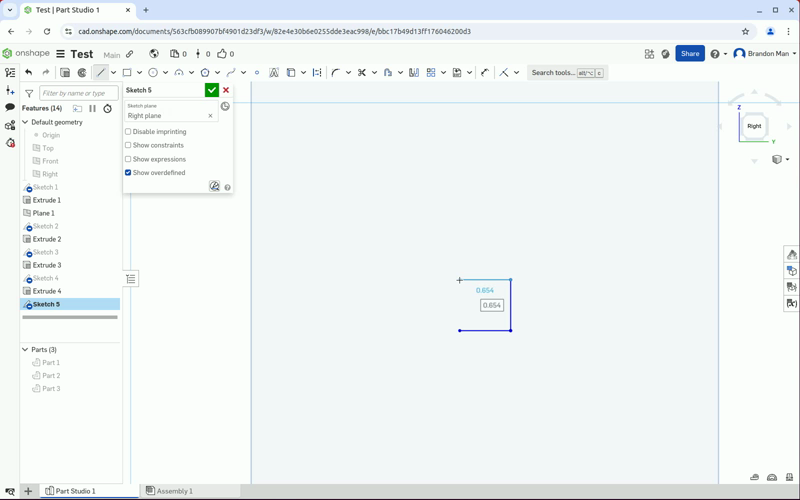
click(459, 279)
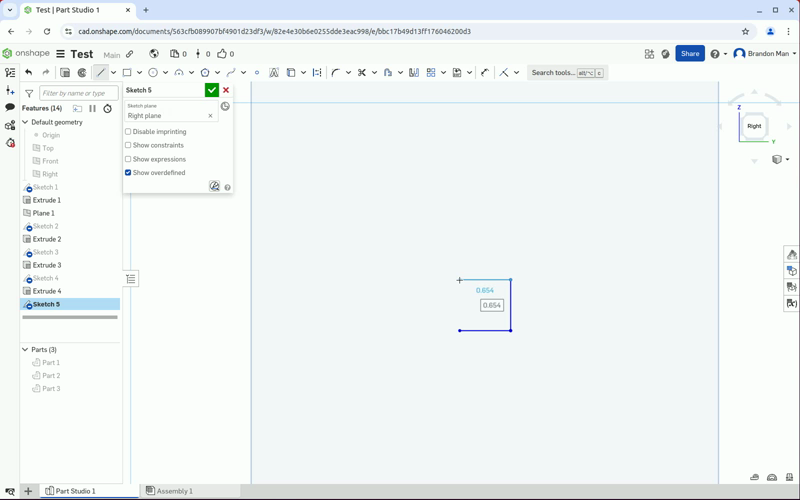
scroll(-6)
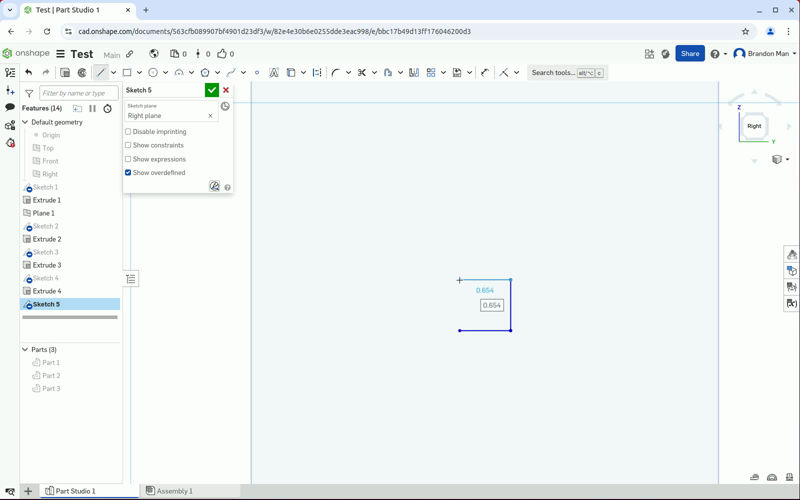
scroll(-6)
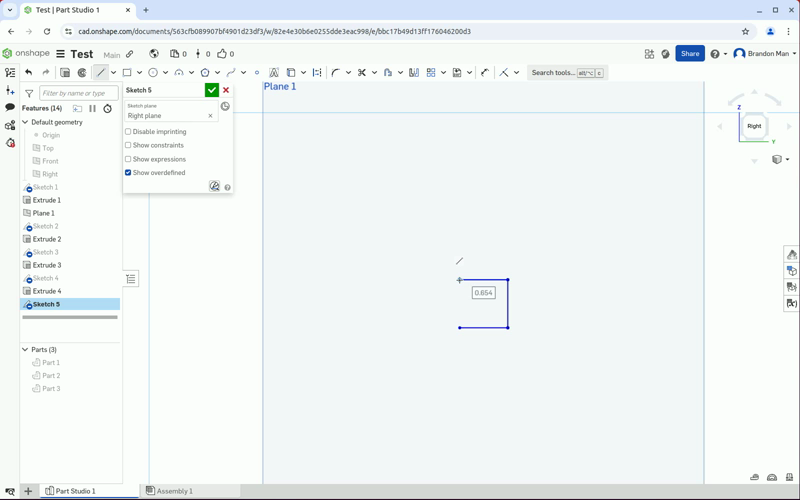
scroll(-6)
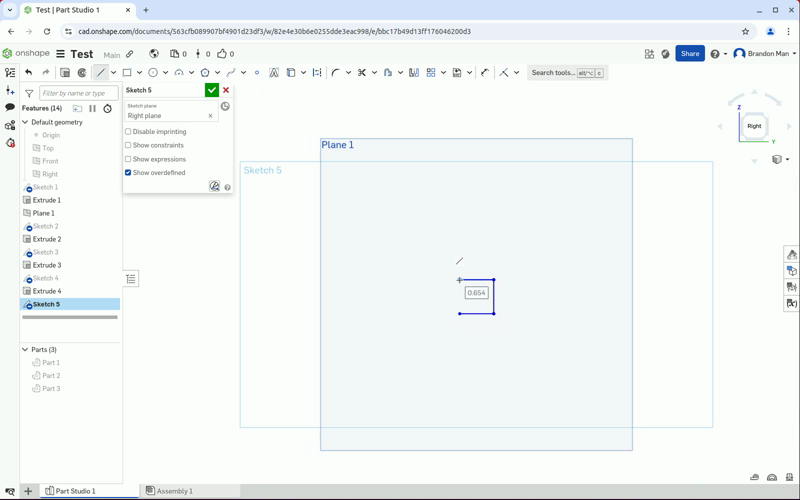
scroll(-6)
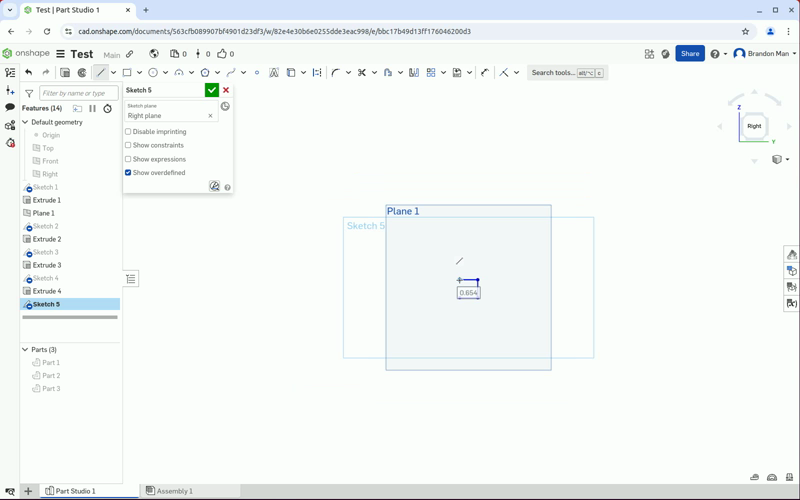
scroll(-6)
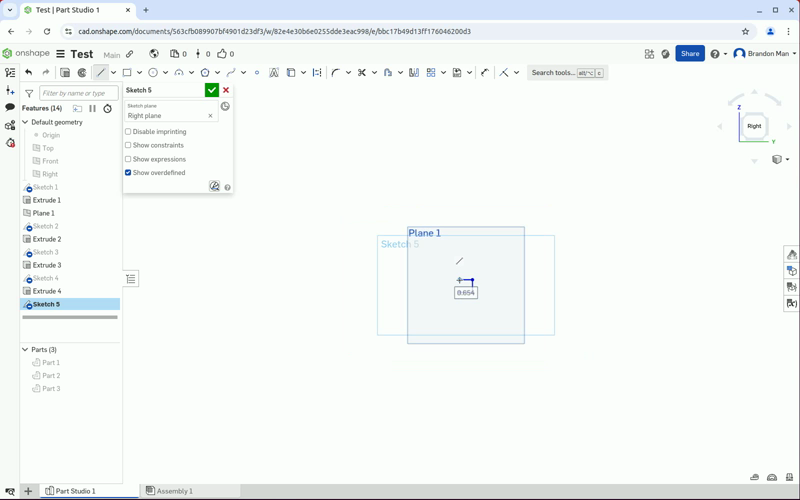
scroll(-6)
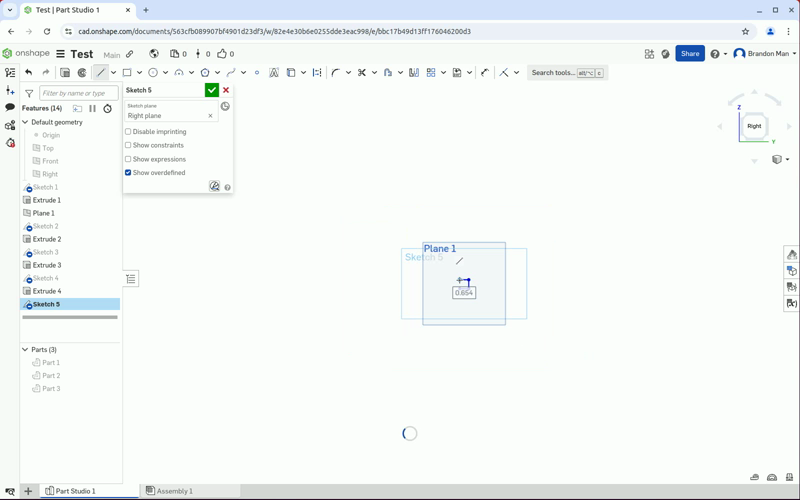
scroll(-6)
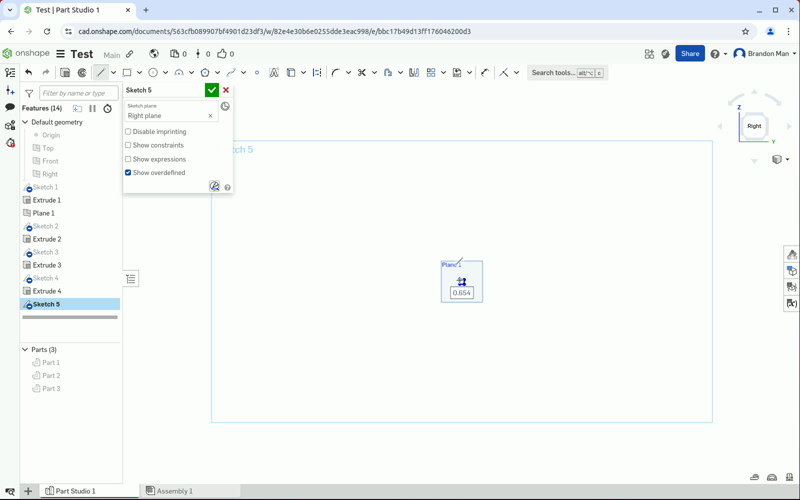
key_up(shift)
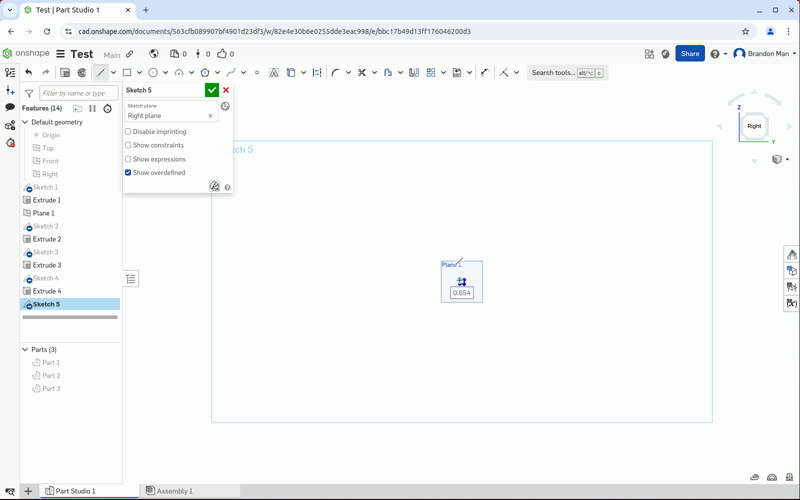
mouse_move(489, 279)
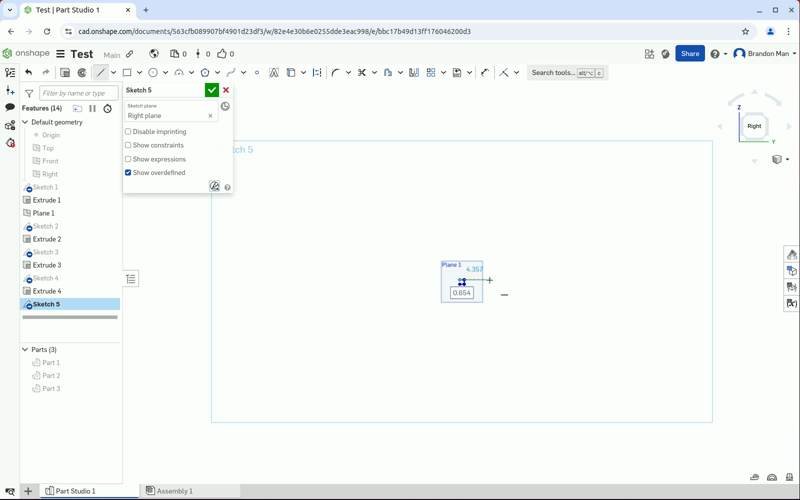
key_down(shift)
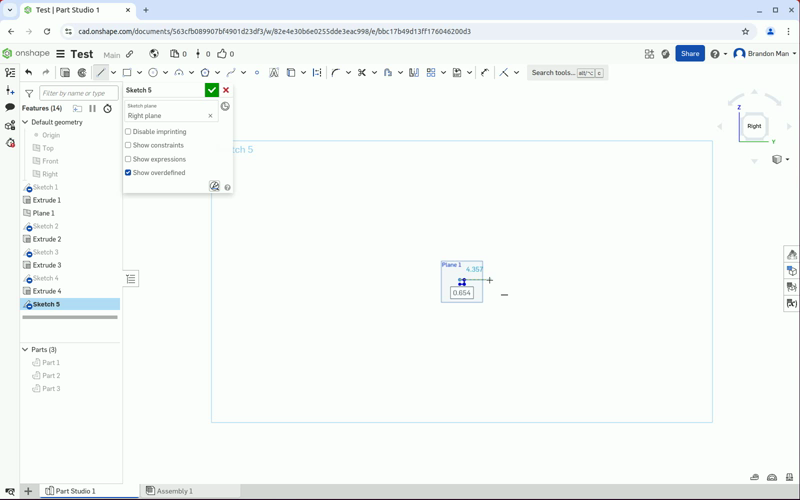
mouse_move(459, 284)
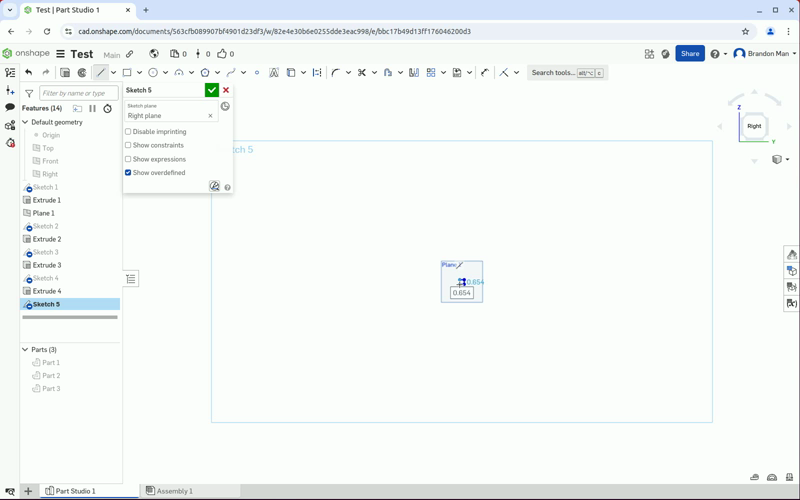
scroll(6)
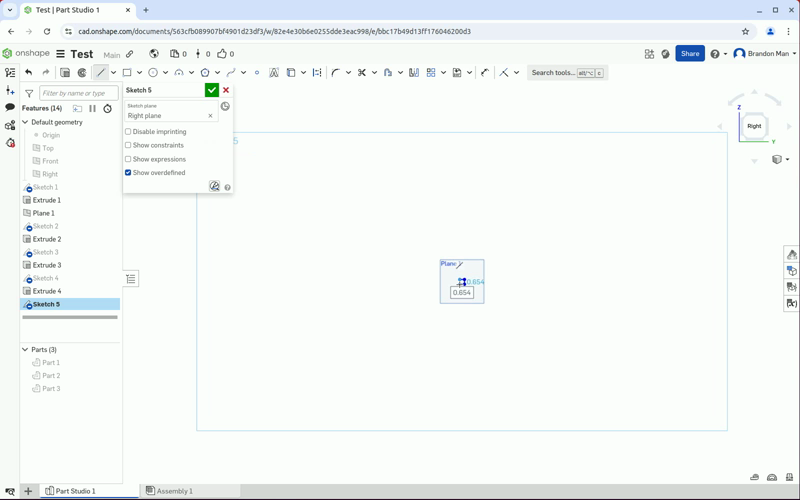
scroll(6)
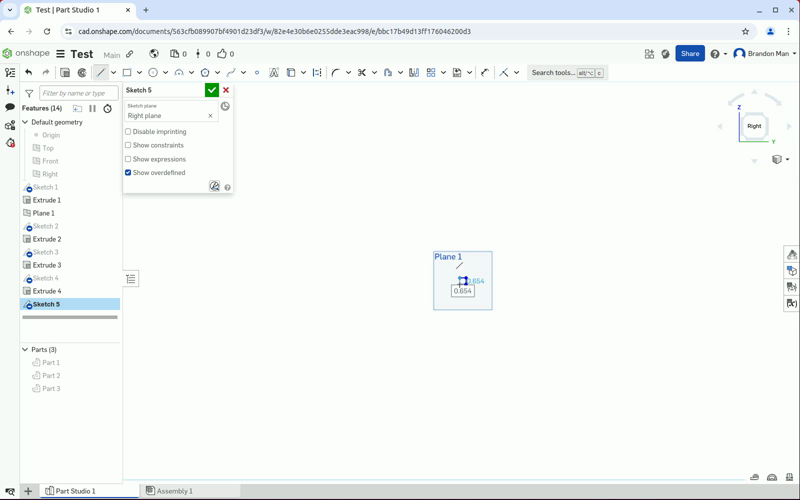
scroll(6)
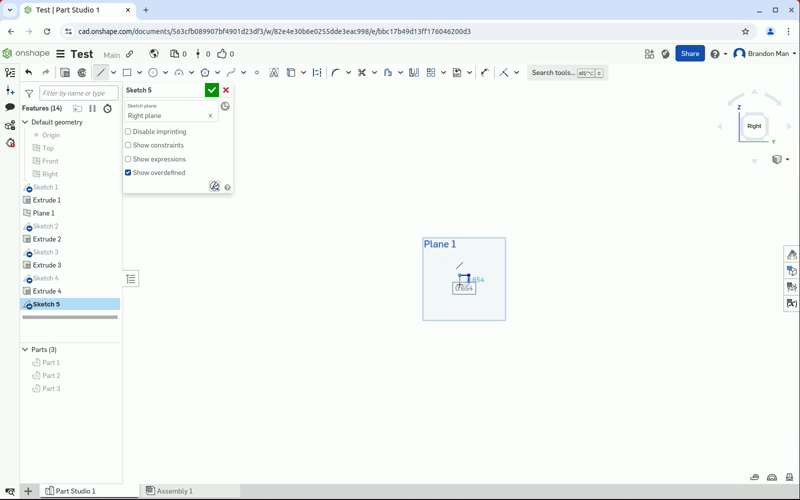
scroll(6)
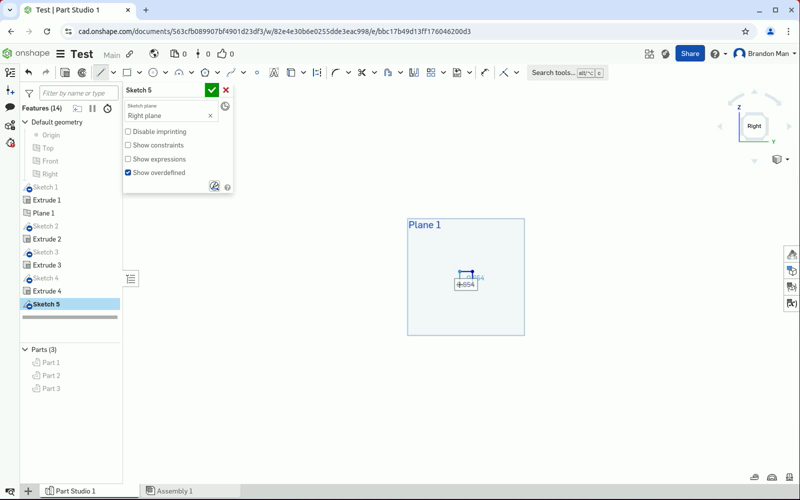
scroll(6)
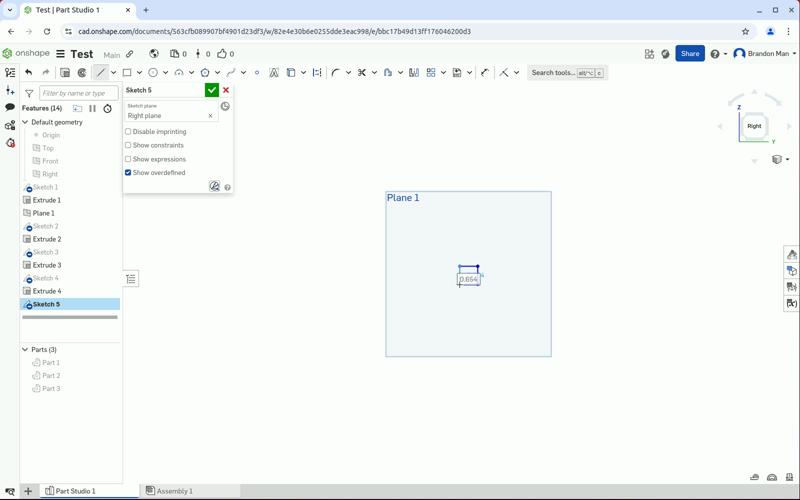
scroll(6)
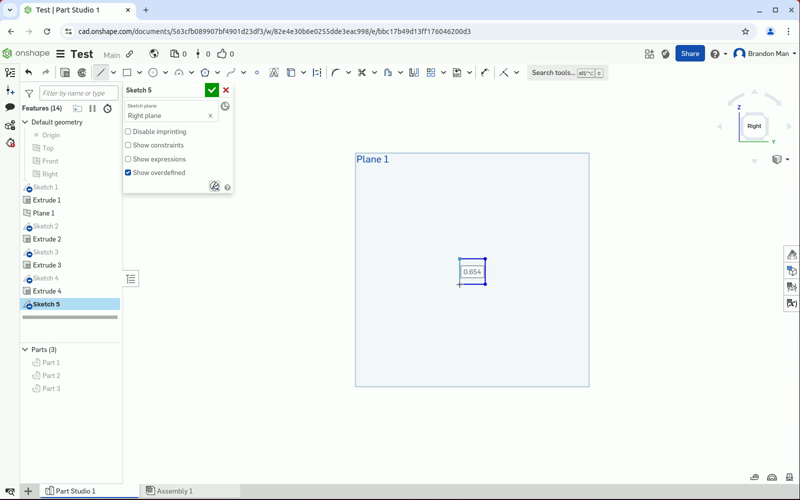
scroll(6)
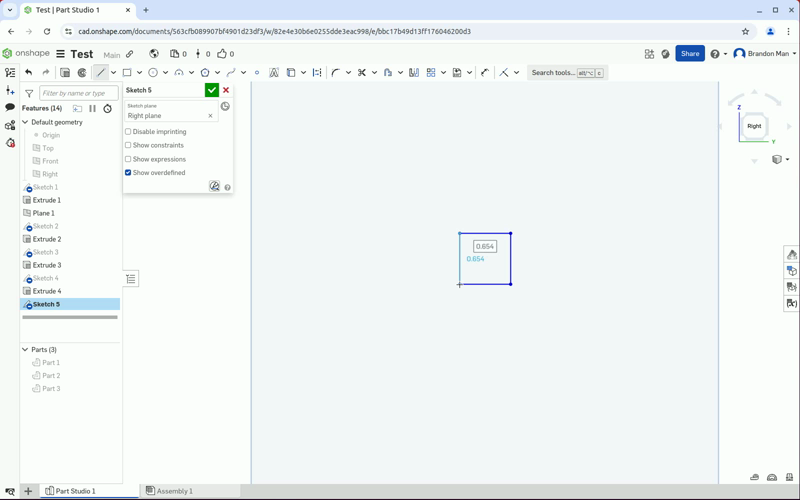
key_up(shift)
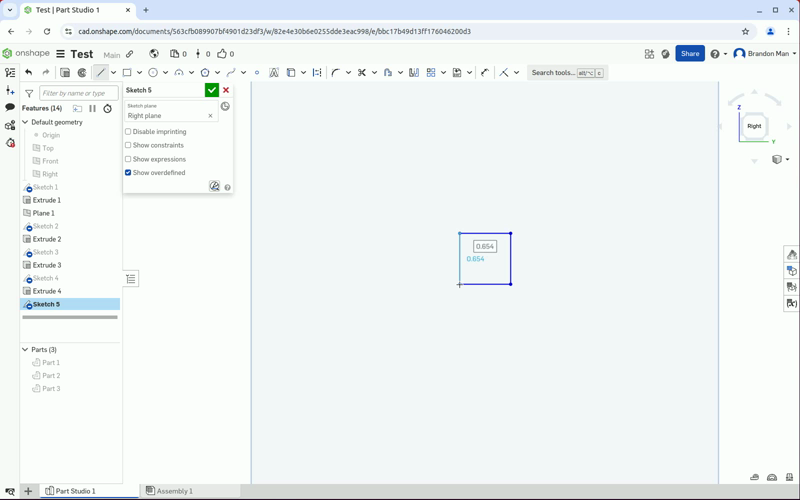
click(459, 284)
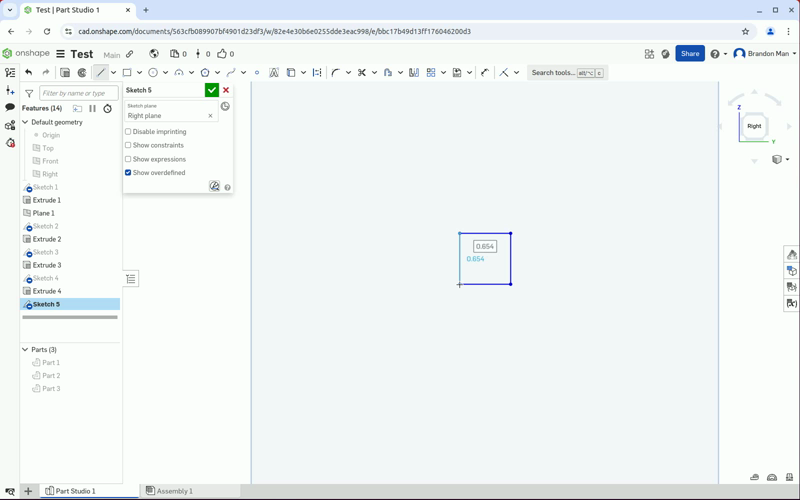
scroll(-6)
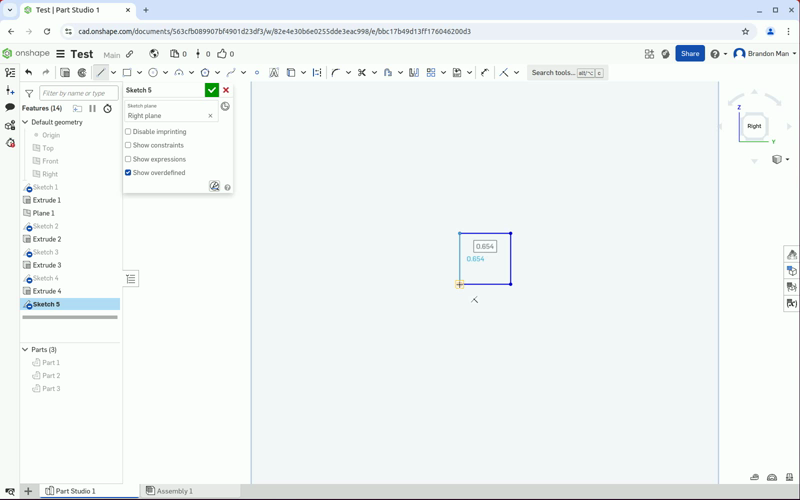
scroll(-6)
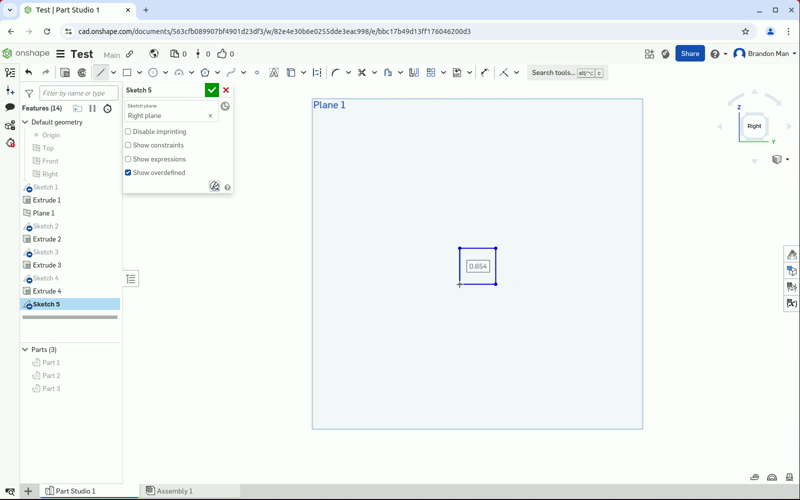
scroll(-6)
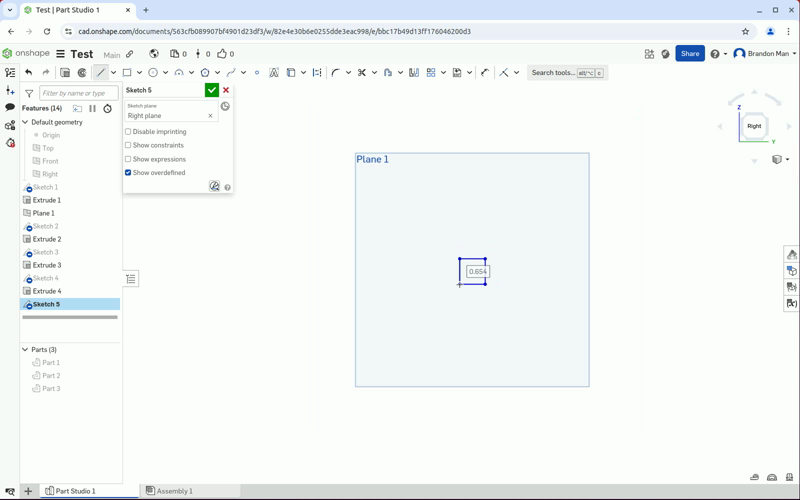
scroll(-6)
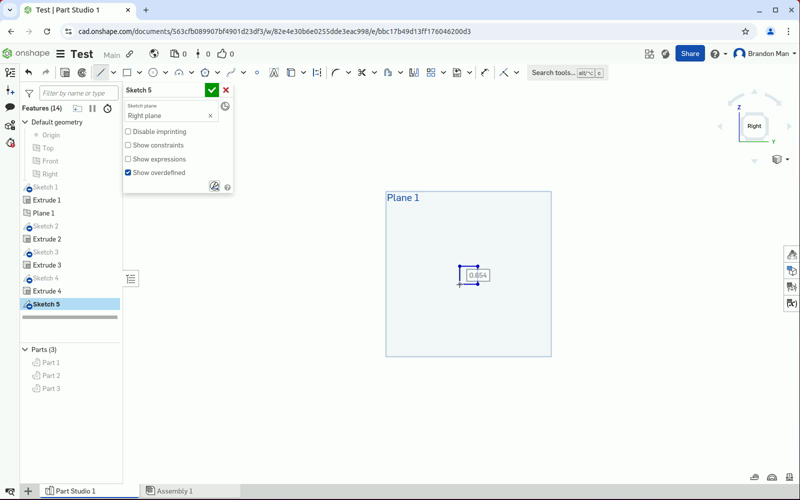
scroll(-6)
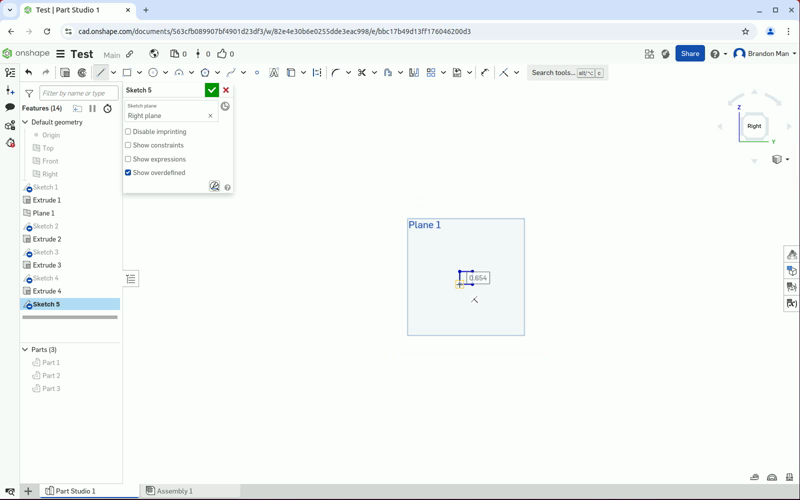
scroll(-6)
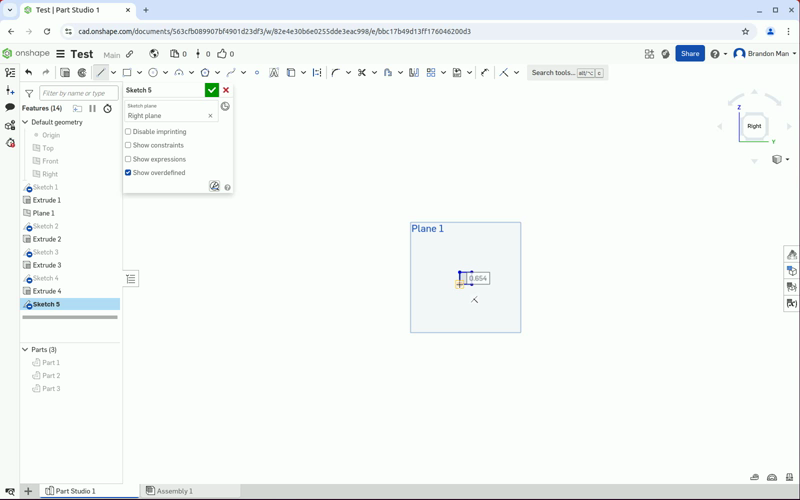
scroll(-6)
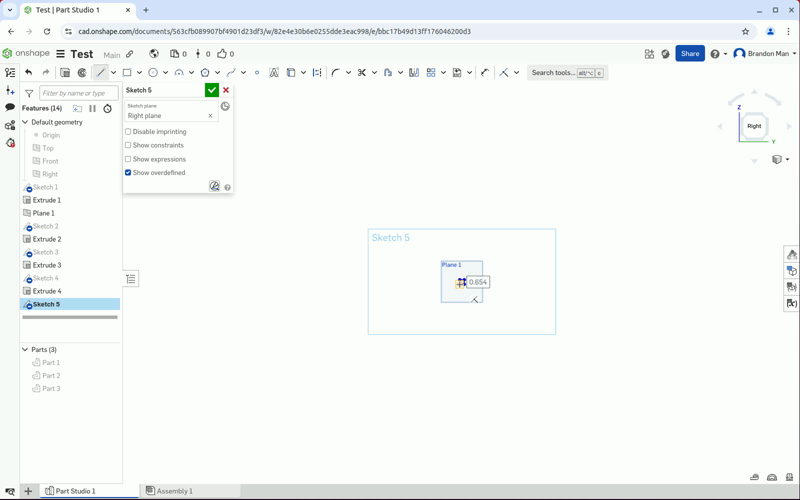
key(esc)
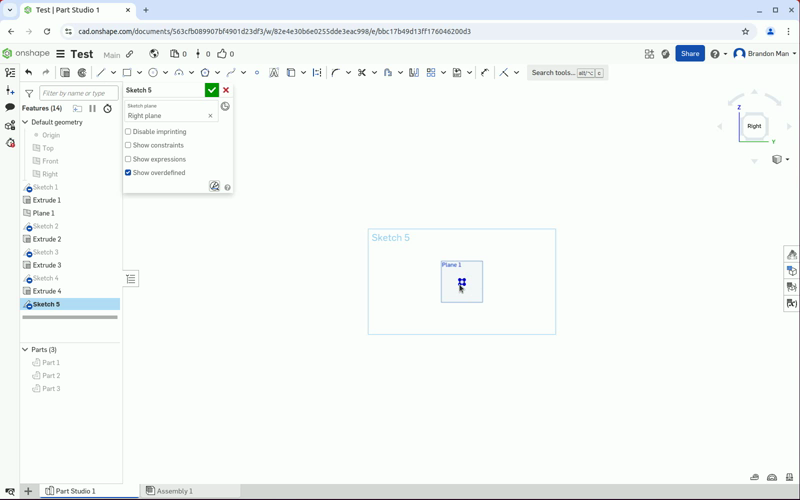
mouse_move(463, 280)
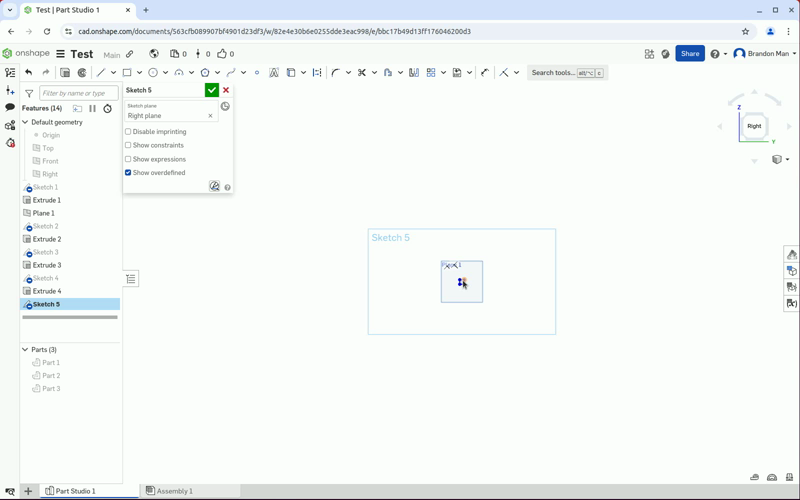
scroll(6)
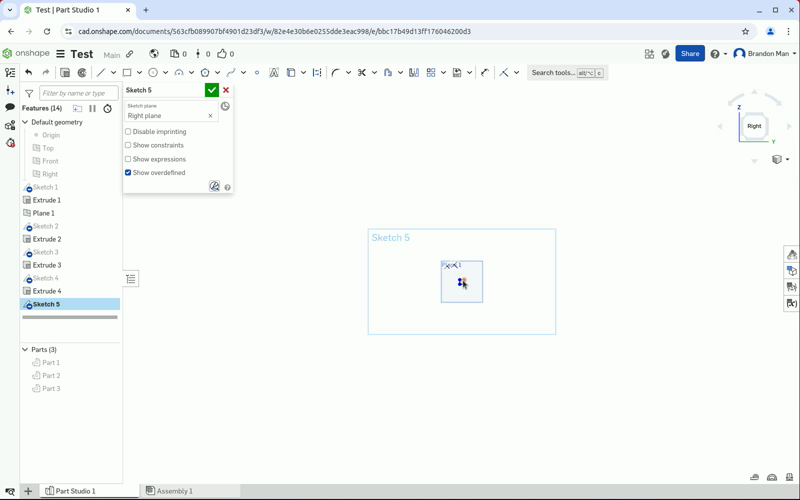
scroll(6)
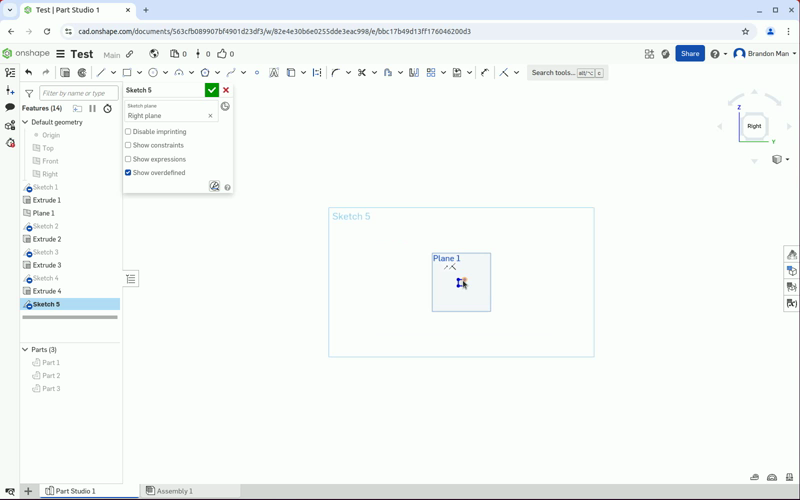
scroll(6)
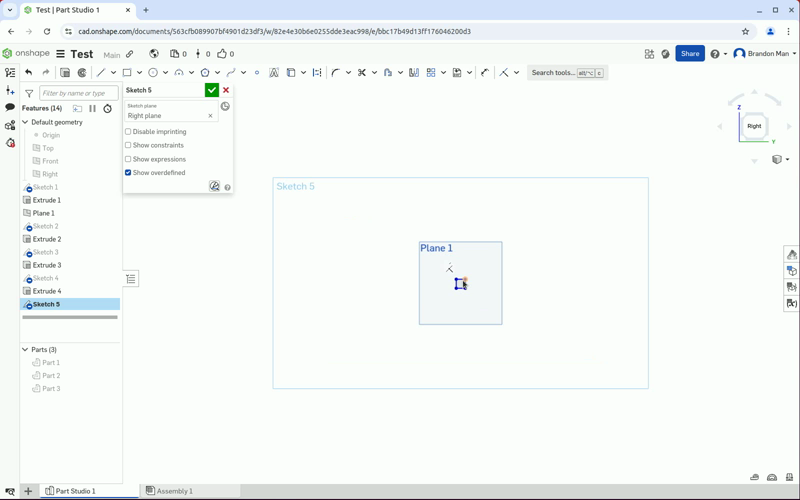
scroll(6)
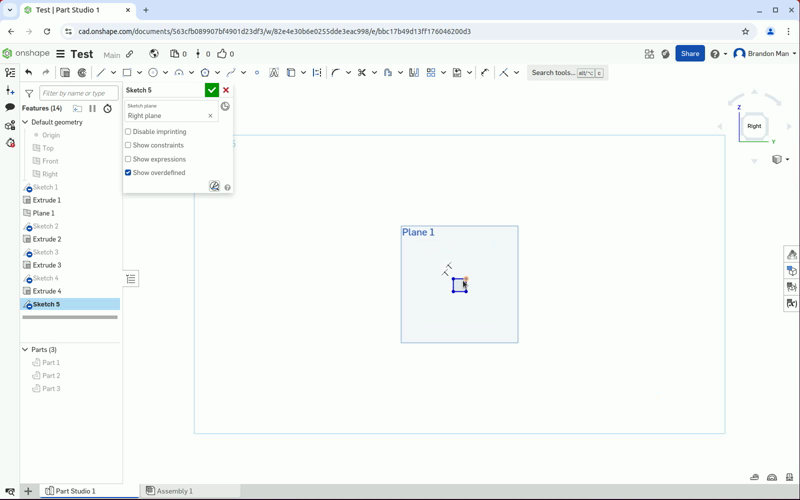
scroll(6)
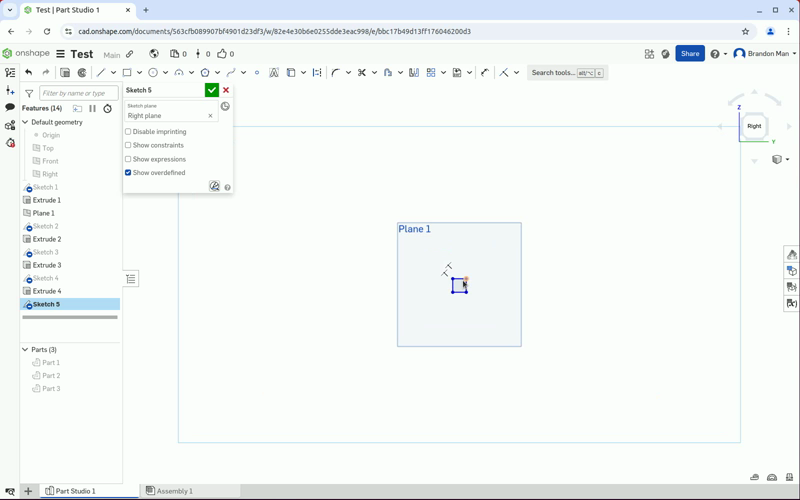
scroll(6)
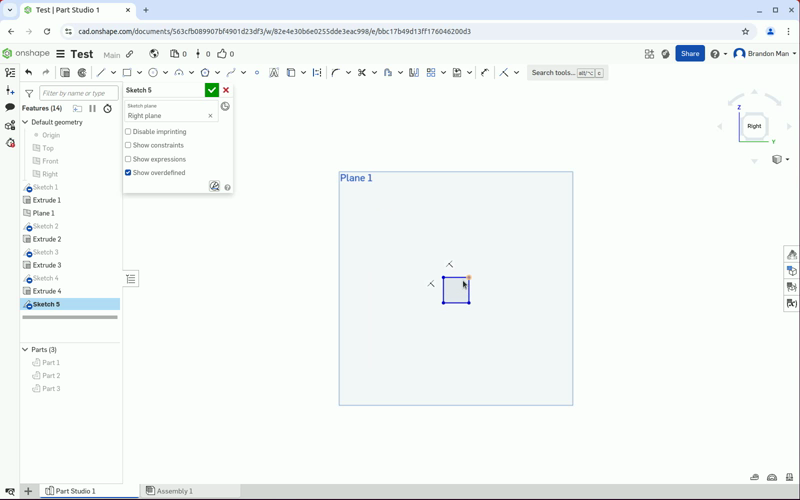
scroll(6)
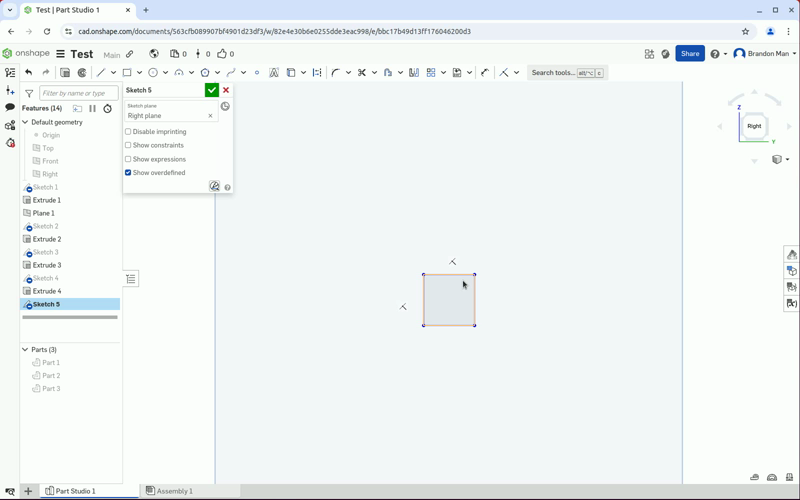
click(463, 280)
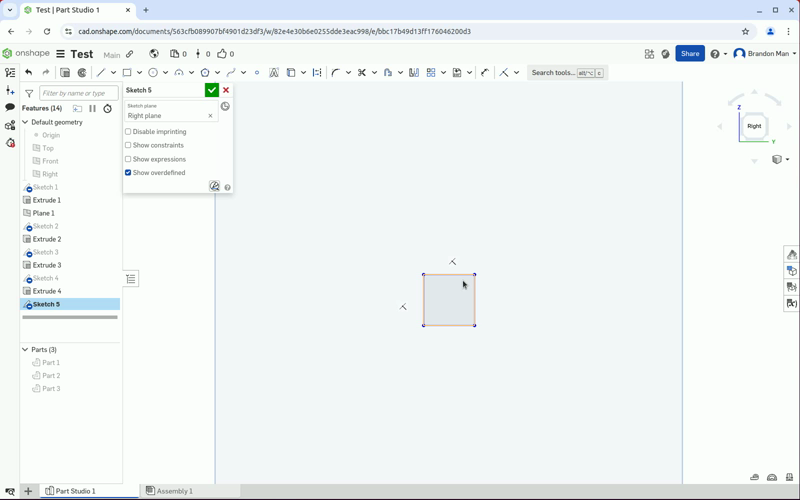
scroll(-6)
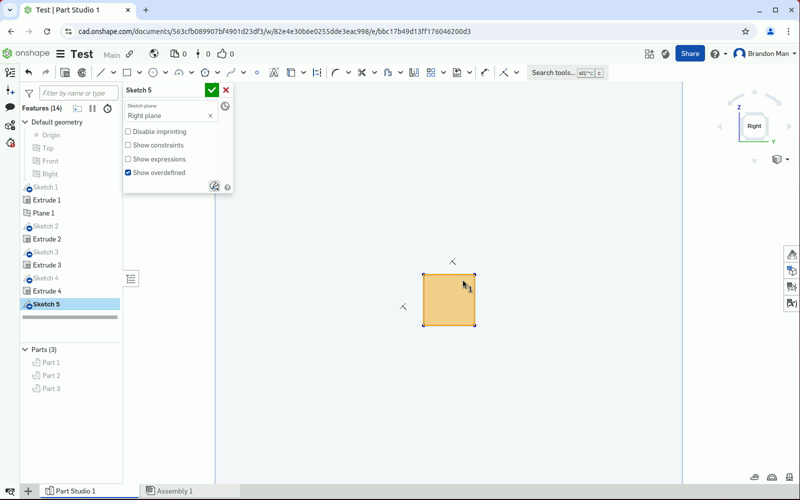
scroll(-6)
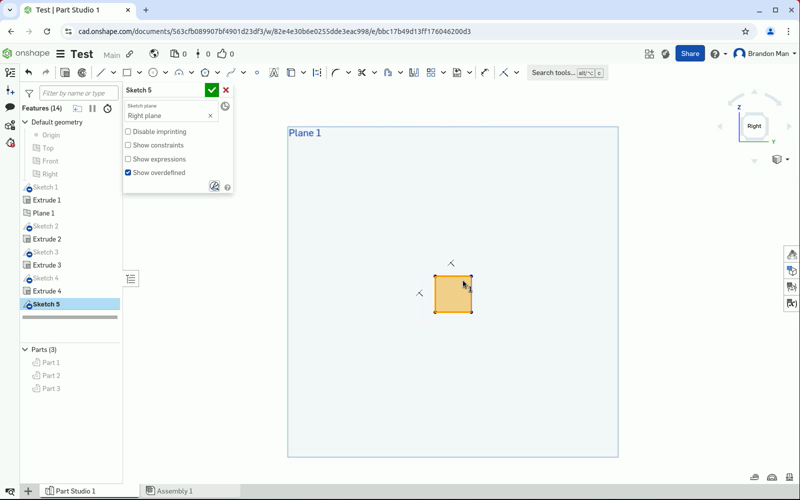
scroll(-6)
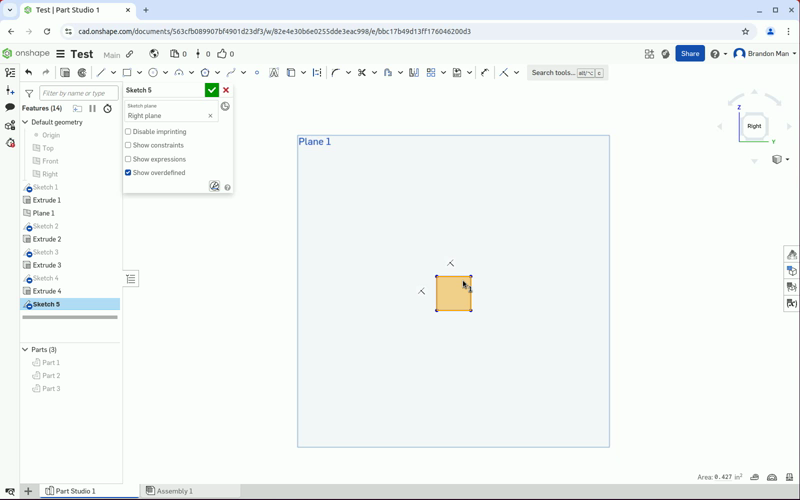
scroll(-6)
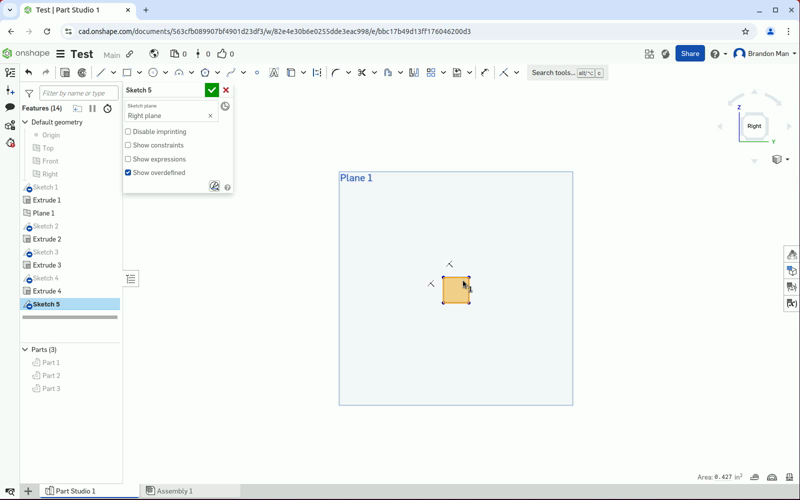
scroll(-6)
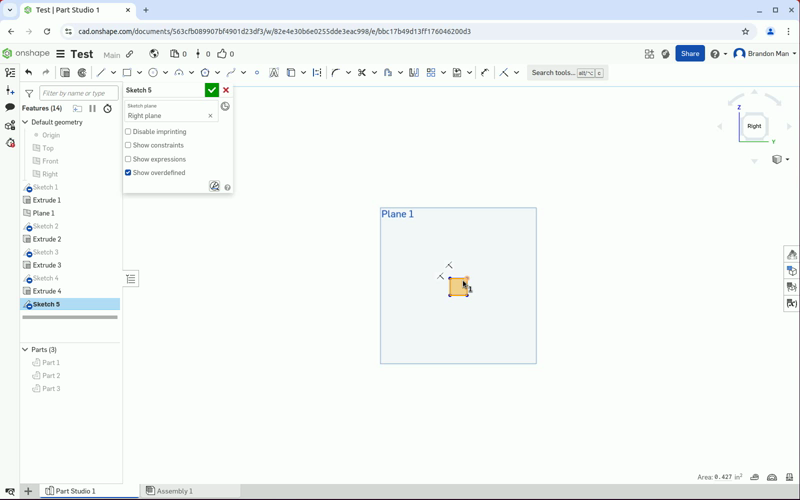
scroll(-6)
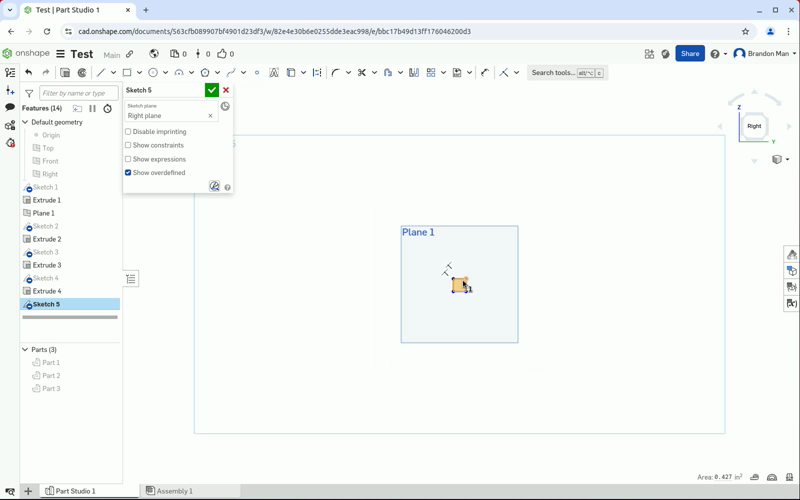
scroll(-6)
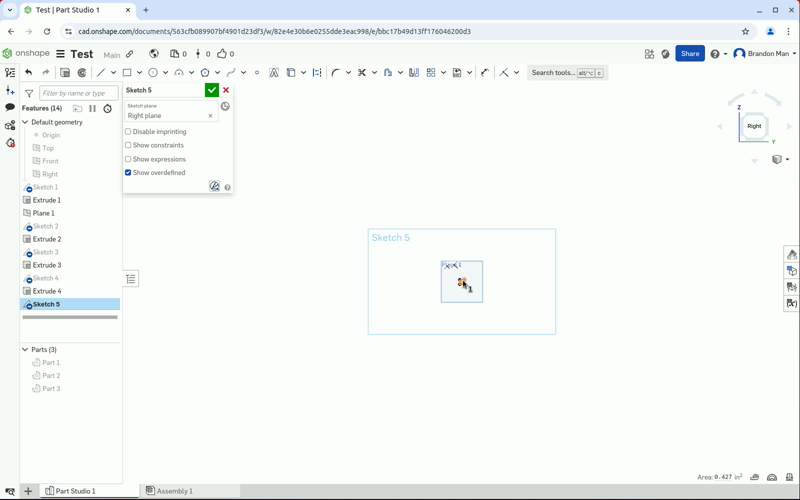
mouse_move(73, 352)
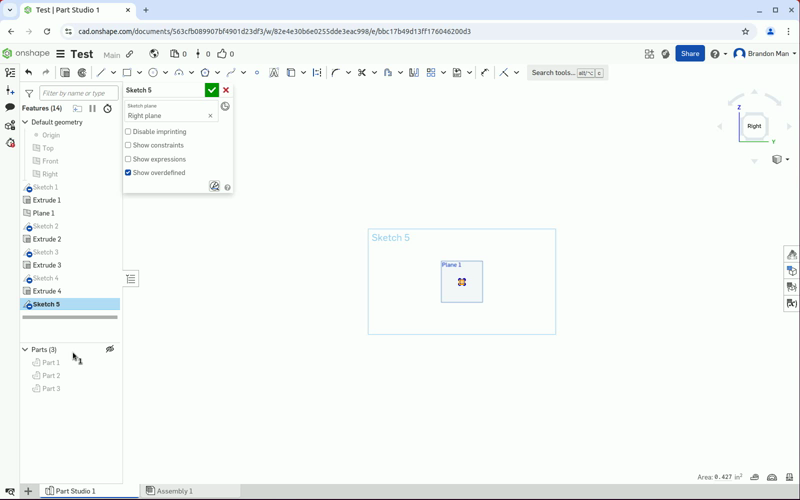
key(shift+y)
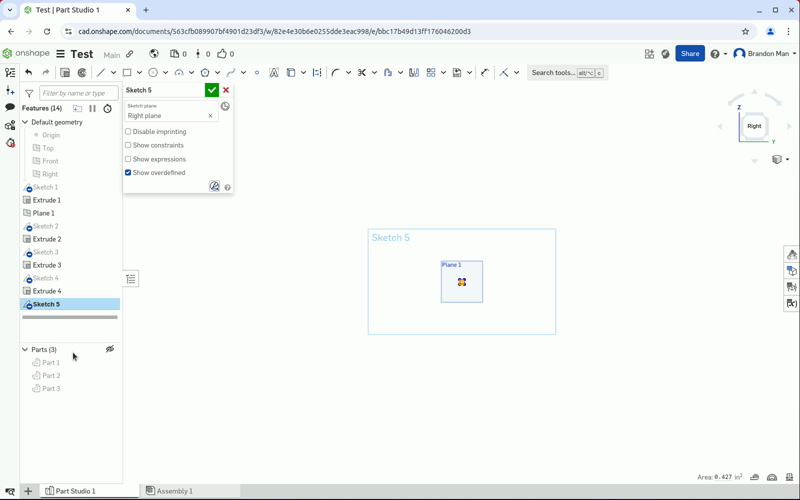
key(shift+e)
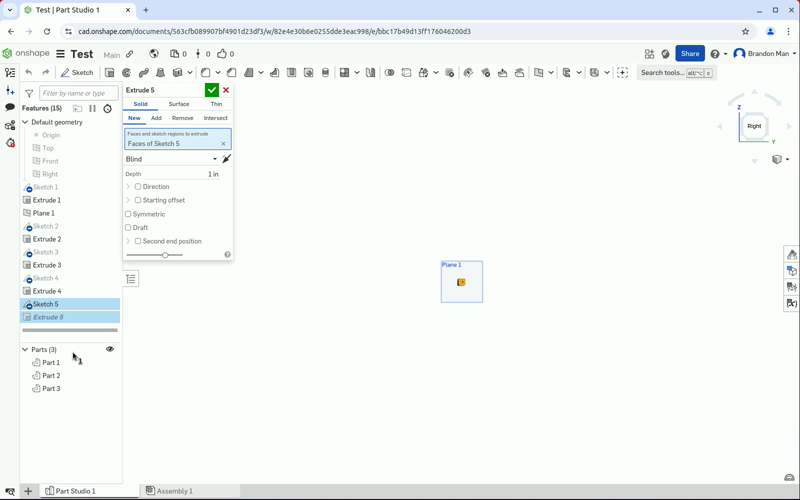
mouse_move(143, 106)
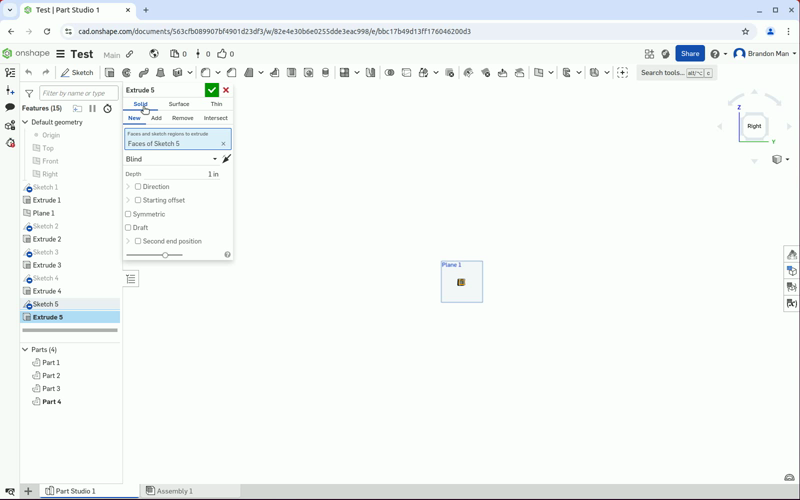
click(143, 106)
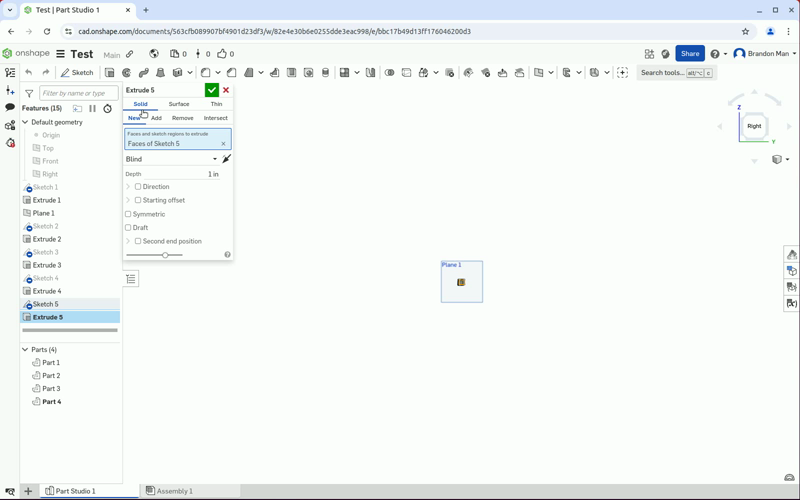
mouse_move(137, 120)
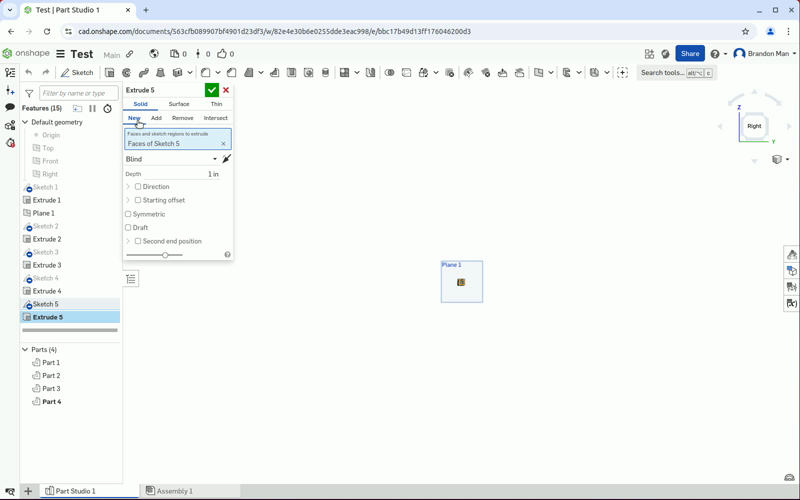
click(137, 120)
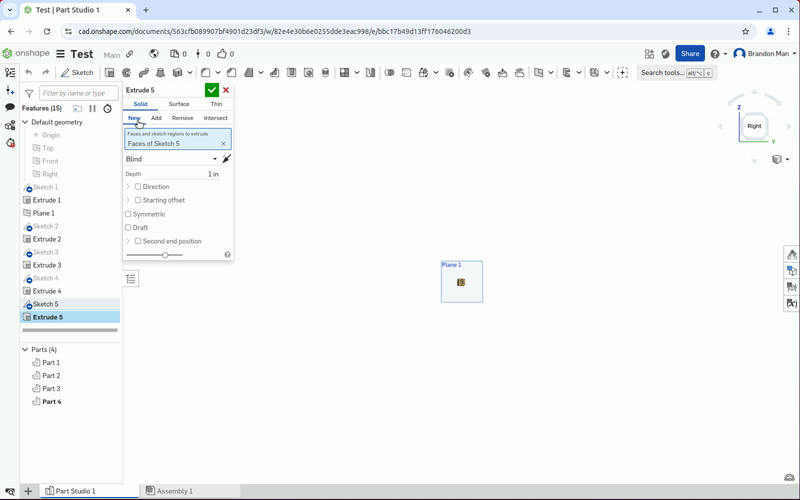
key(tab, 4)
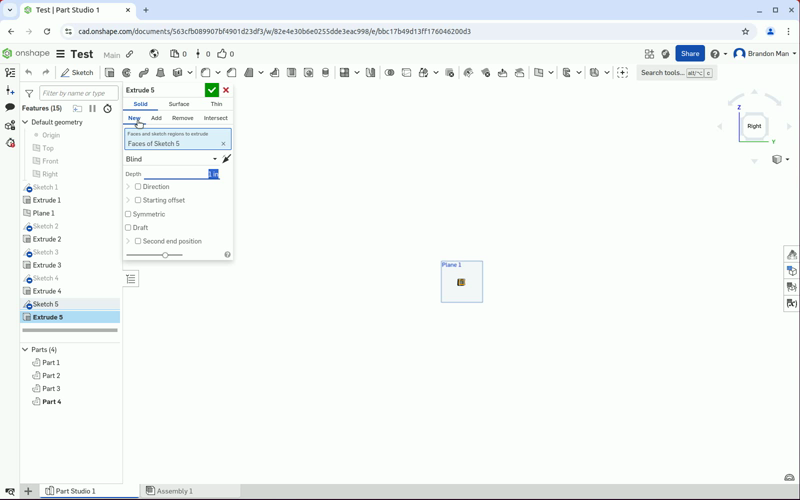
text(-0.241)
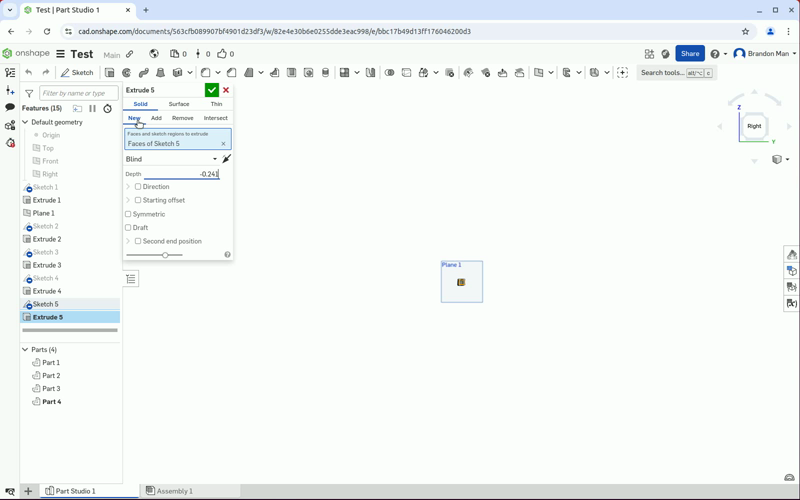
key(enter)
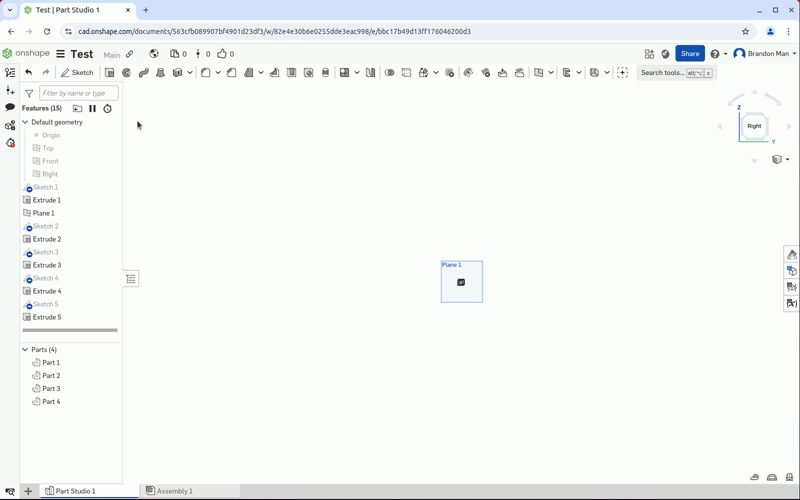
key(shift+h)
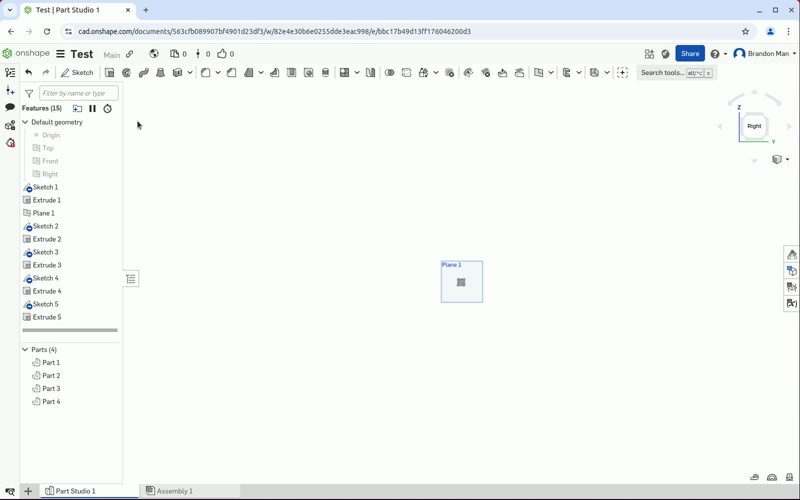
key(shift+h)
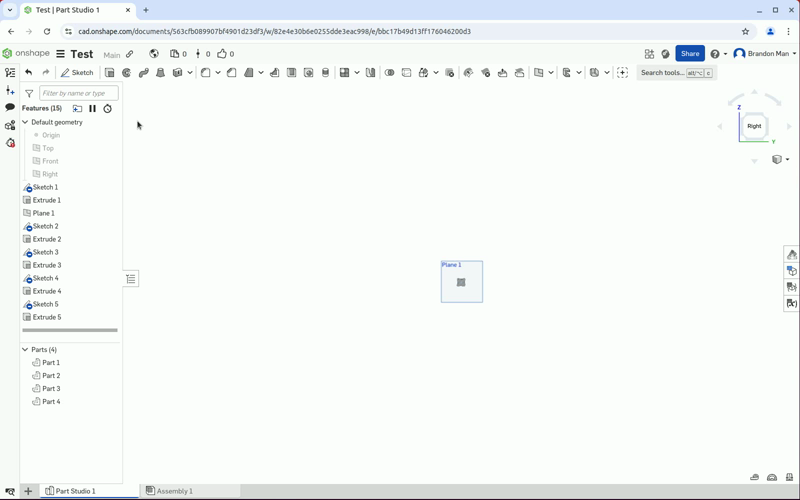
key(shift+7)
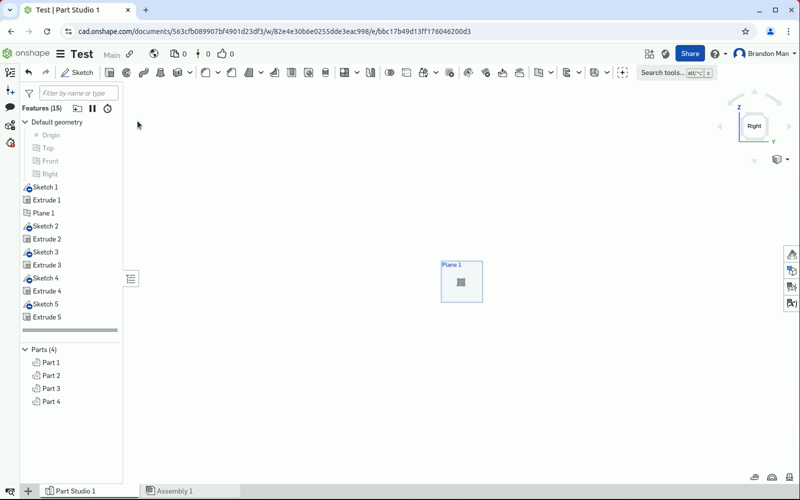
key(right, 2)
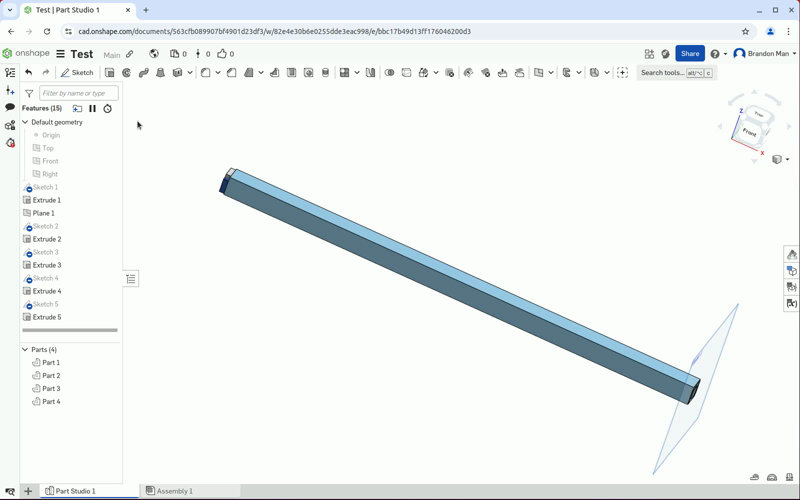
key(down, 2)
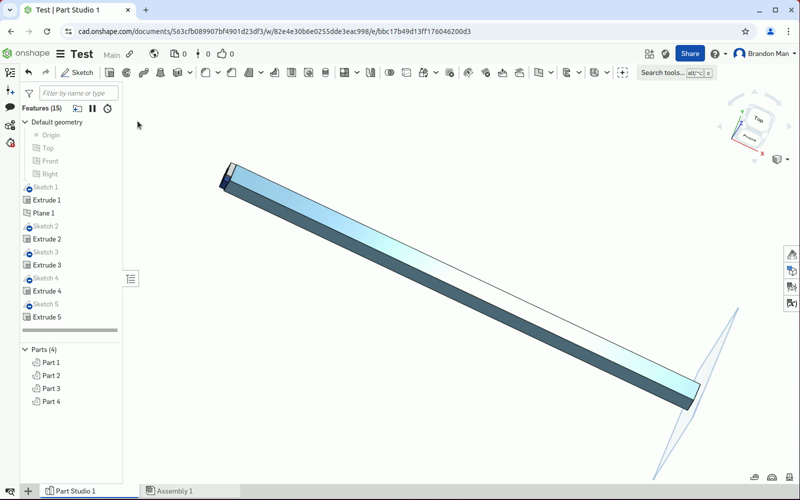
key(up, 2)
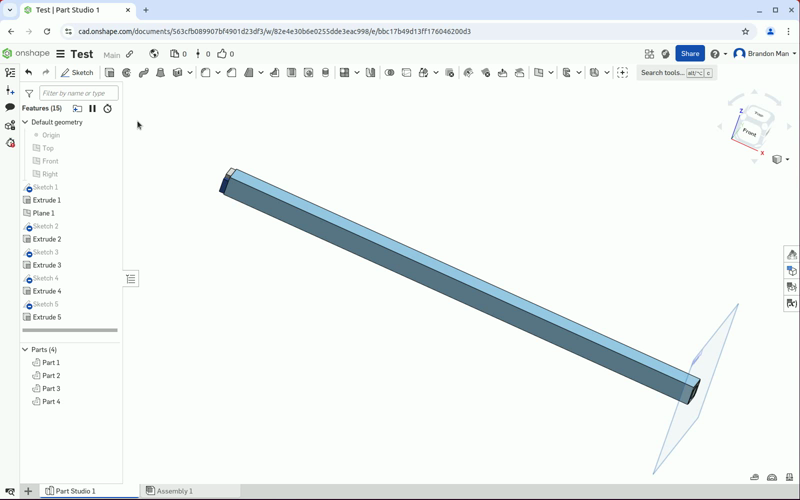
key(left, 2)
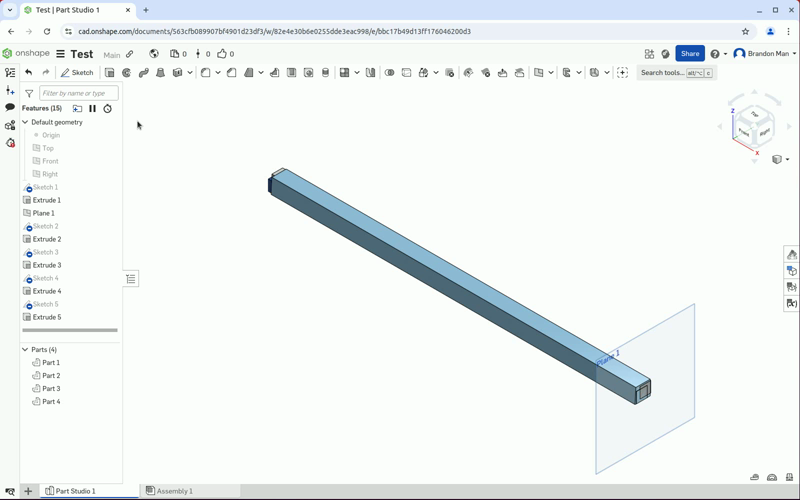
mouse_move(73, 189)
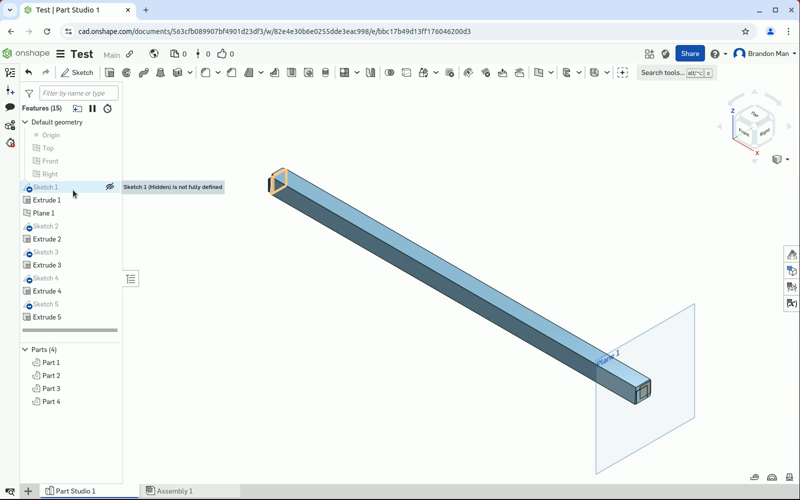
click(73, 189)